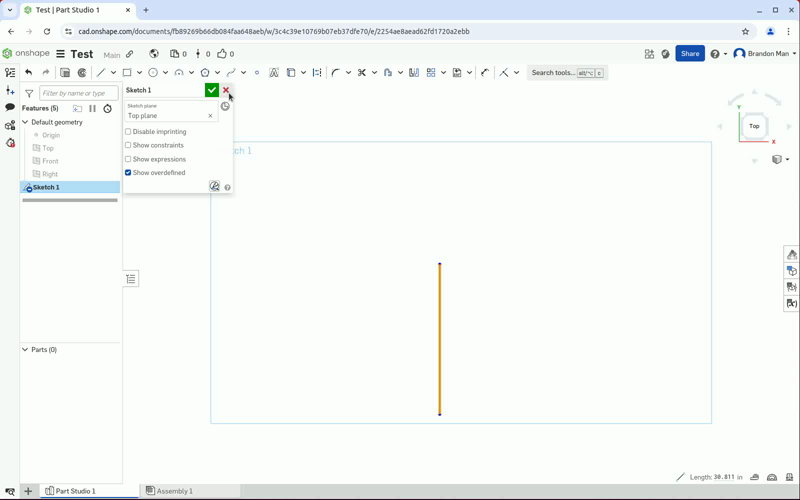
key(shift+h)
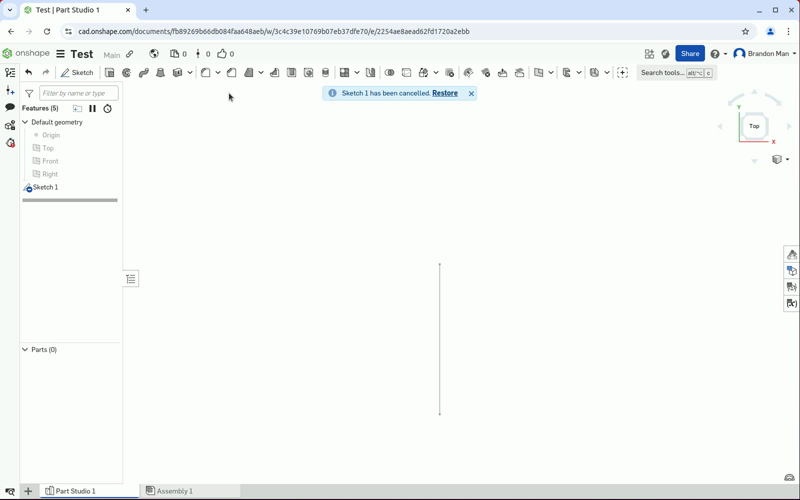
mouse_move(73, 352)
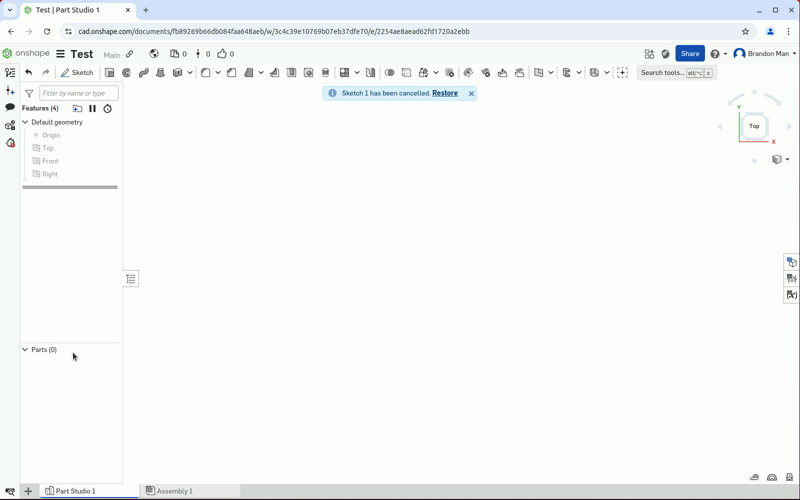
key(y)
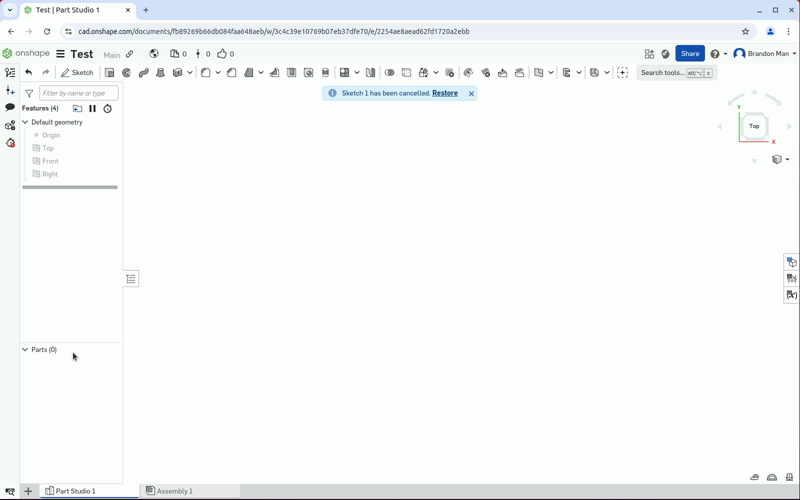
key(shift+p)
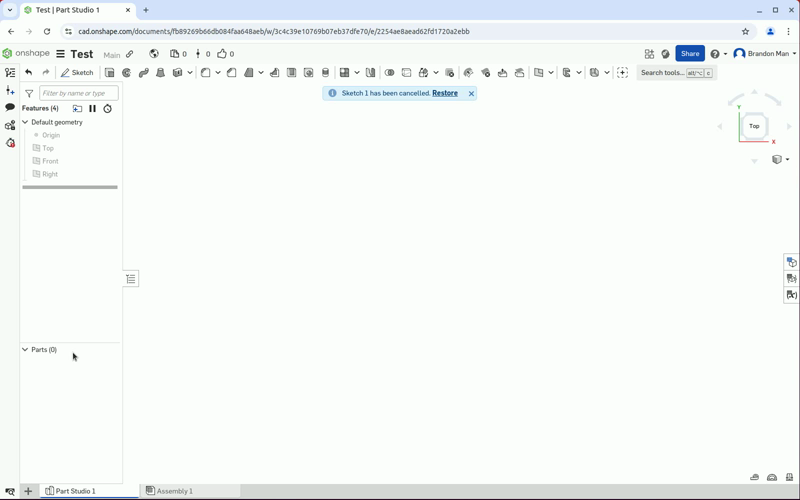
key(space)
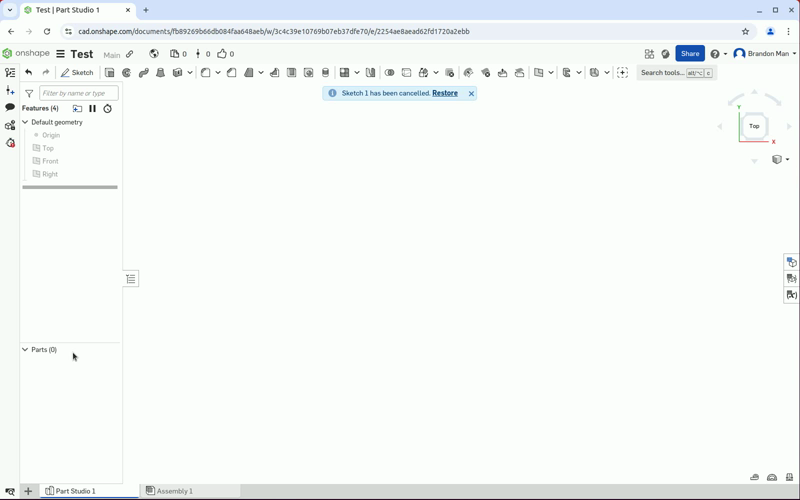
key_down(shift)
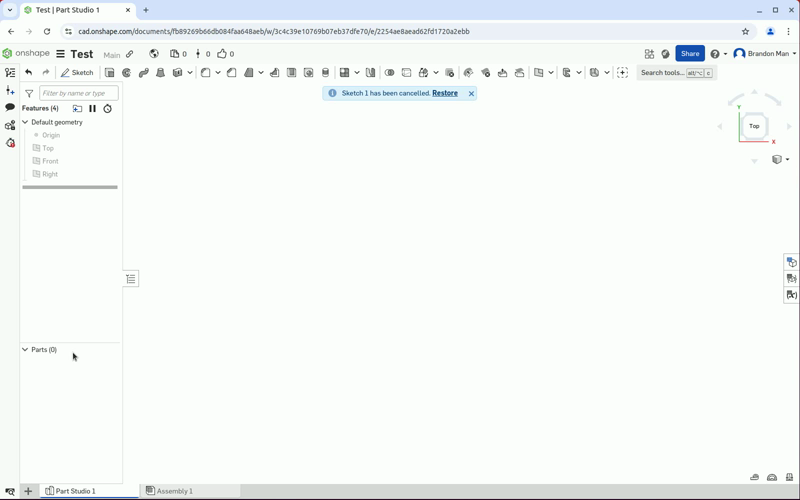
key(up)
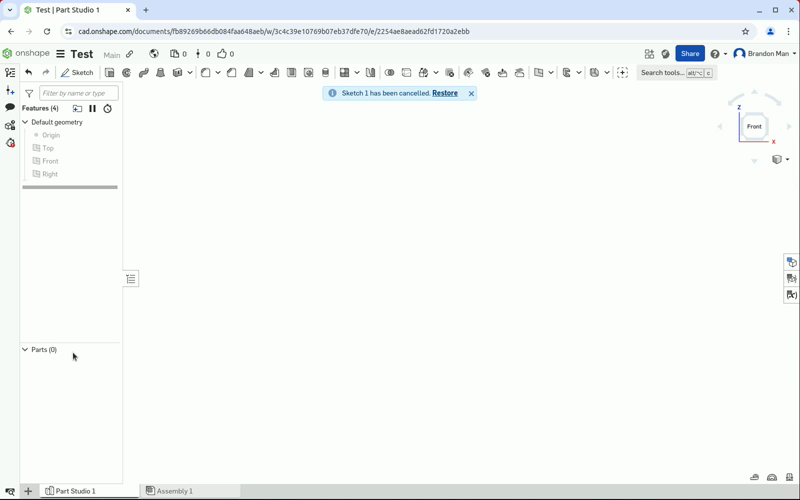
key_up(shift)
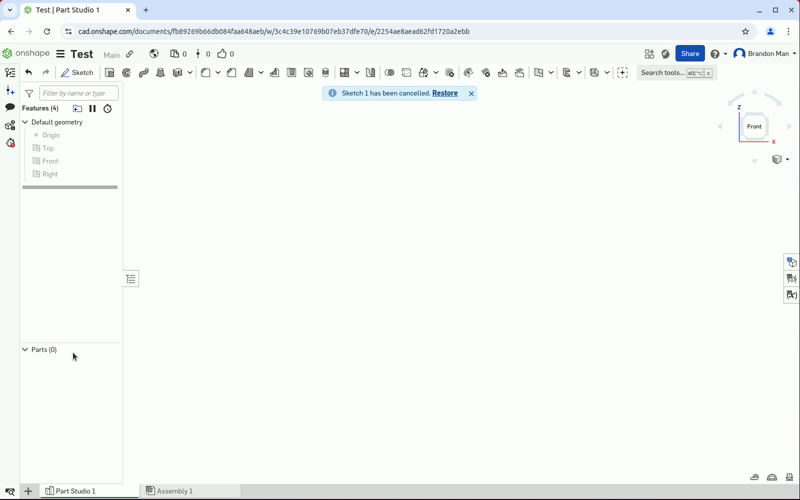
key(space)
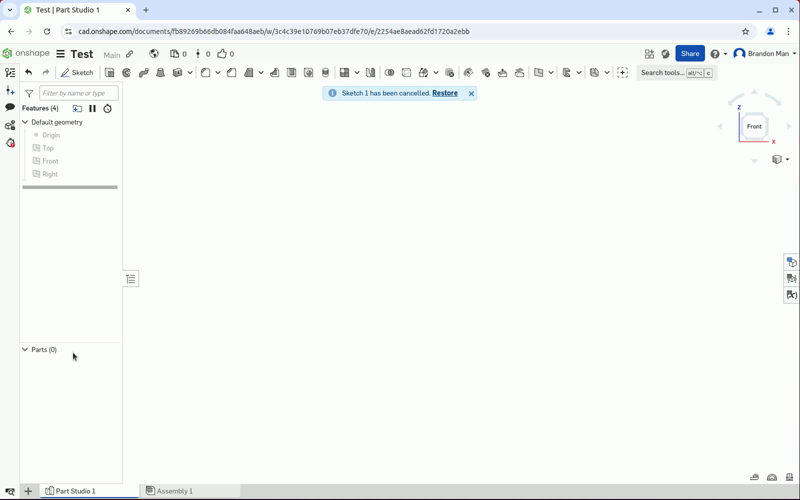
key_down(shift)
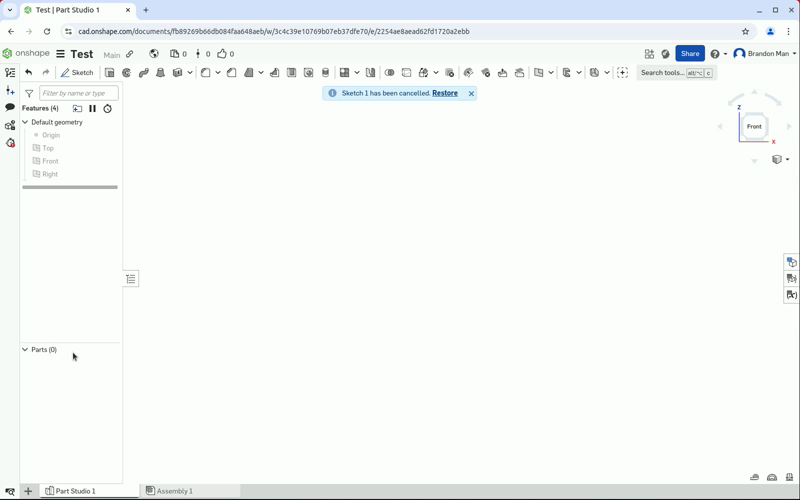
key(left)
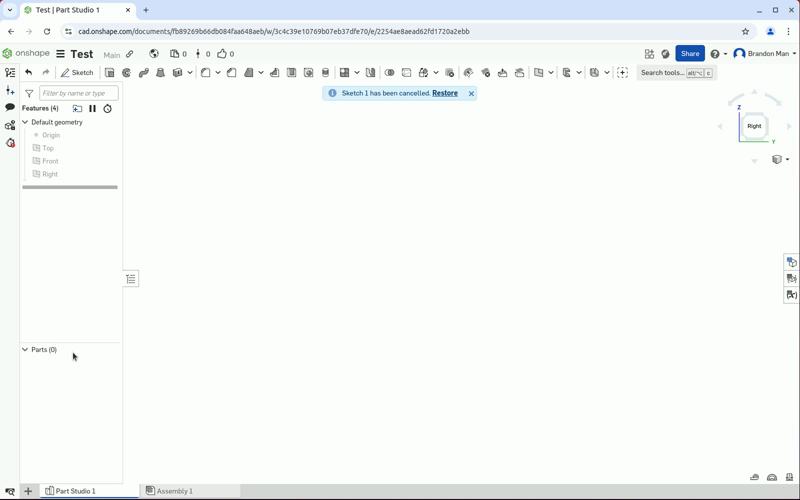
key_up(shift)
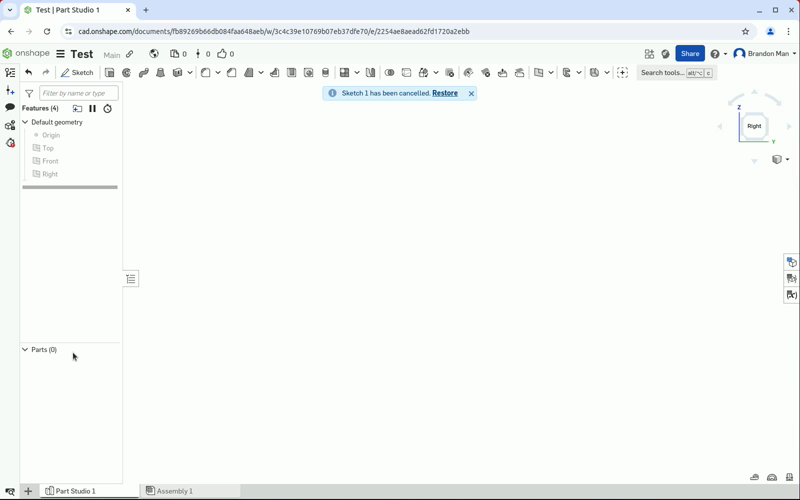
mouse_move(73, 352)
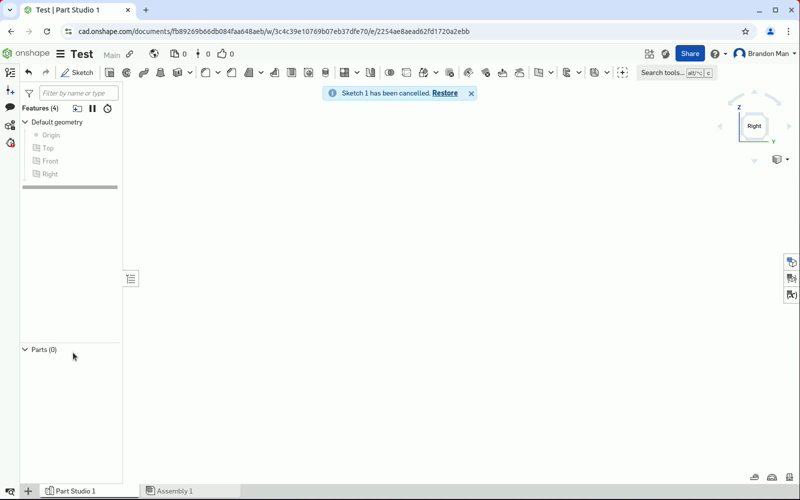
key(shift+y)
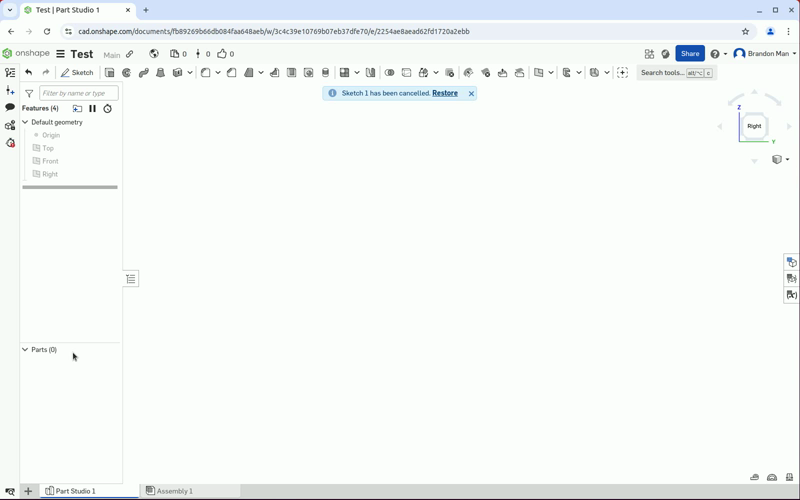
key(shift+s)
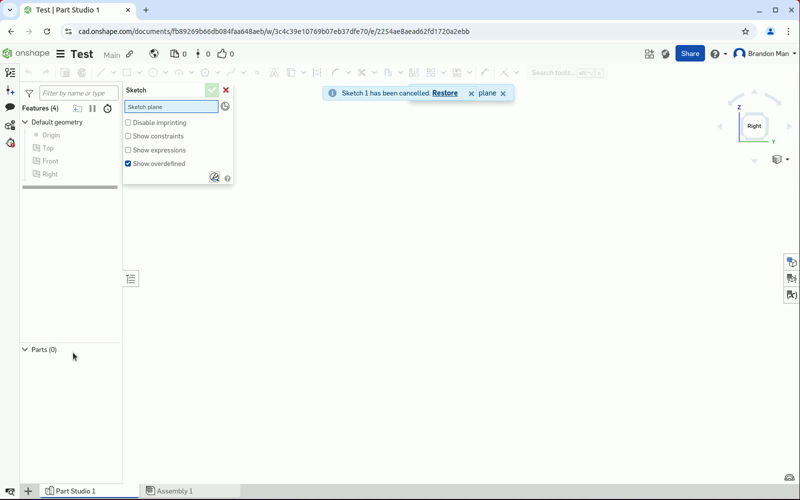
mouse_move(73, 176)
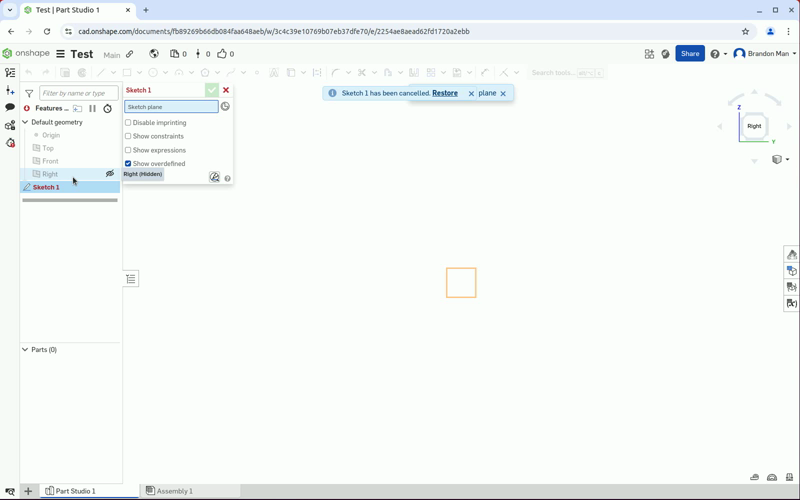
click(73, 176)
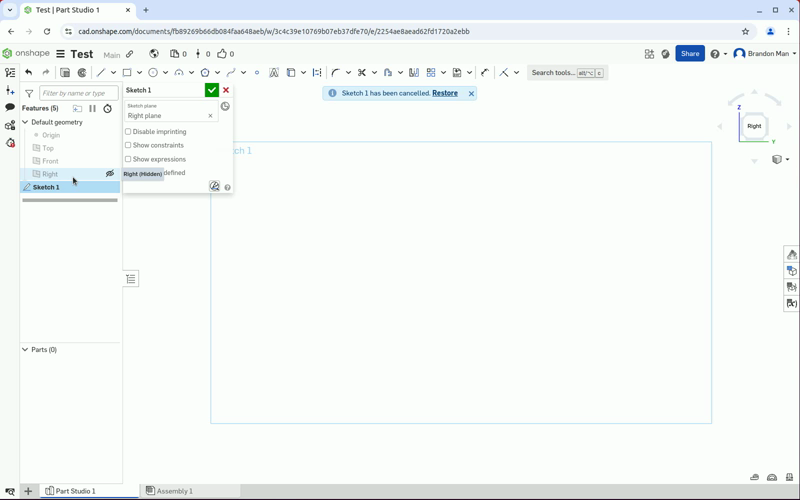
mouse_move(73, 352)
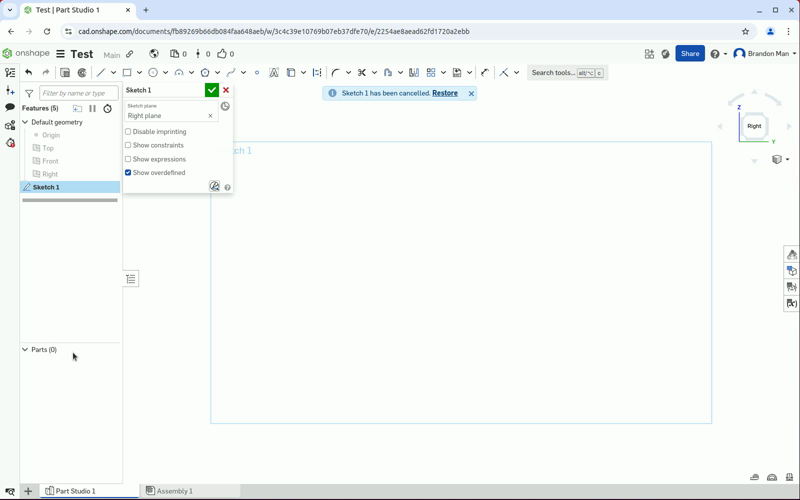
key(y)
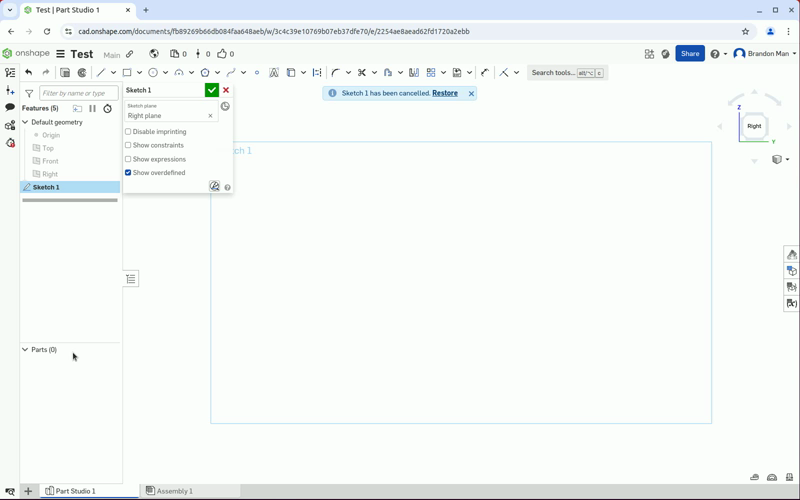
key(l)
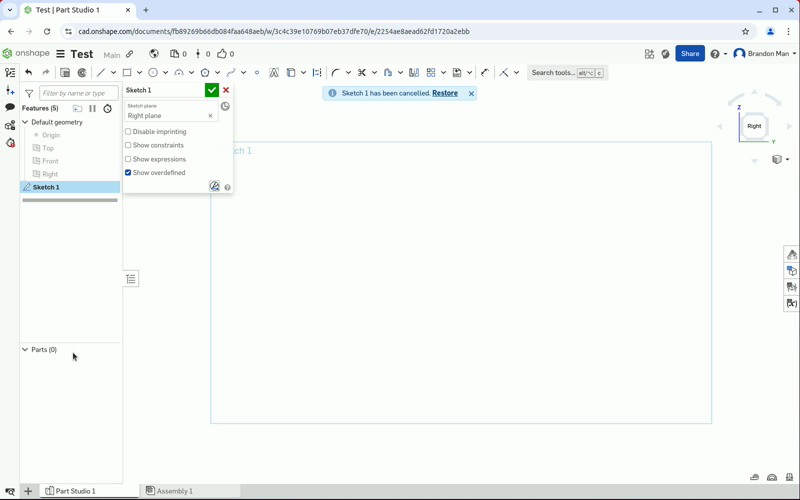
key_down(shift)
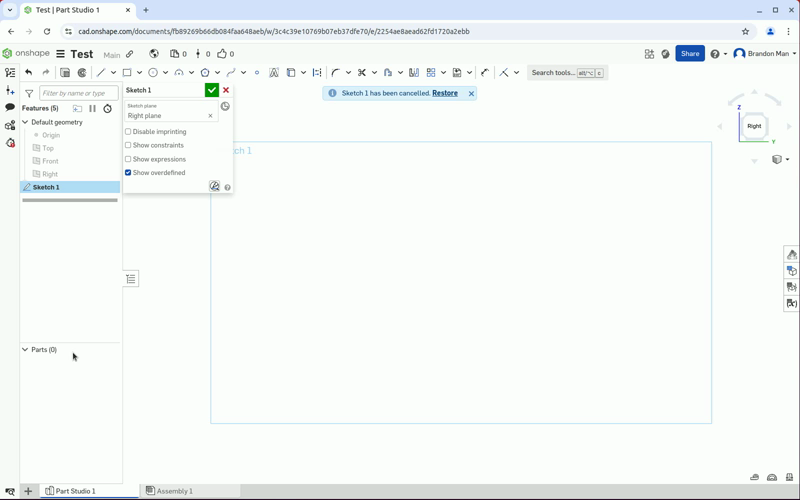
mouse_move(348, 286)
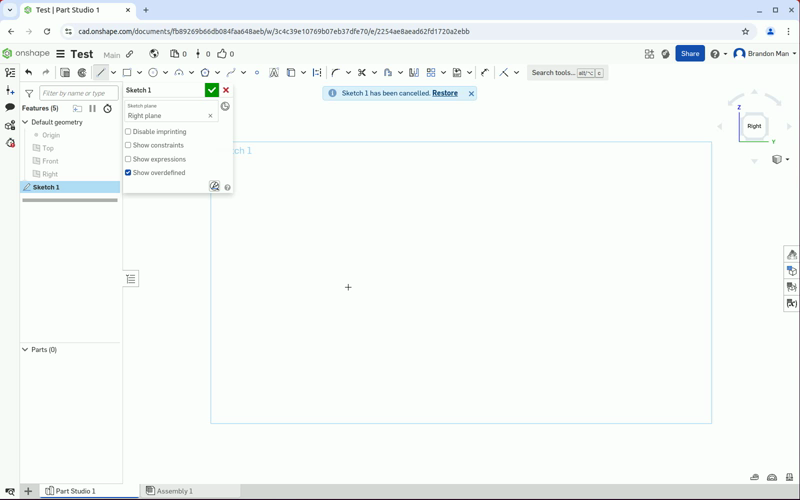
click(348, 286)
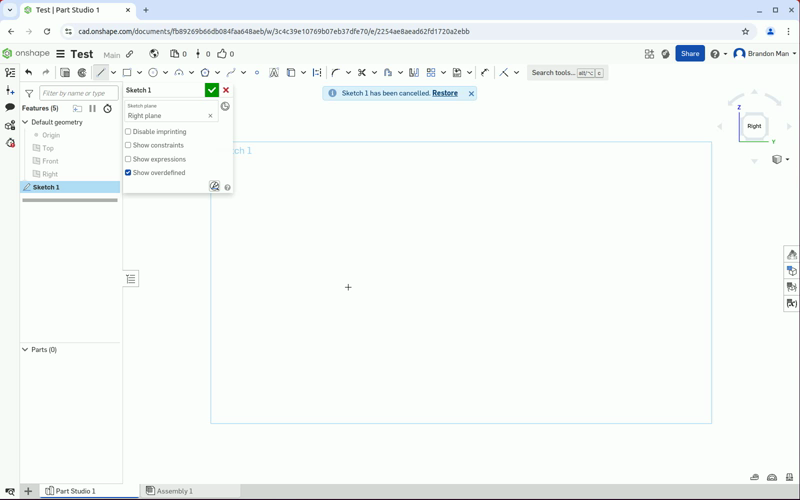
key_up(shift)
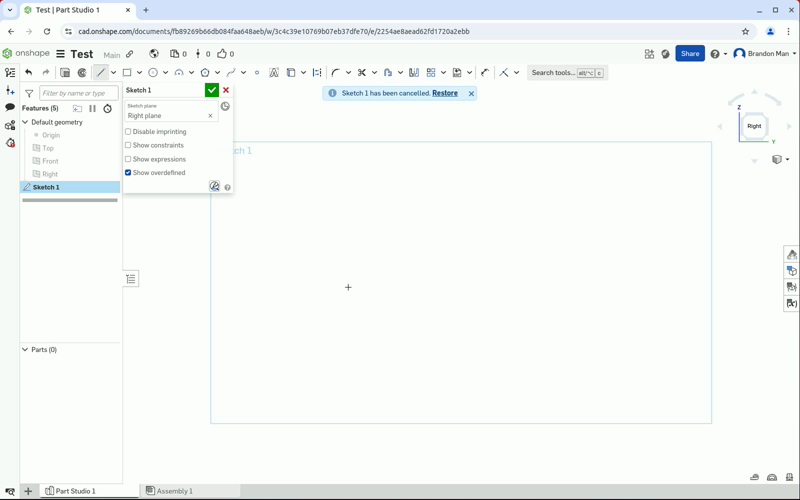
key_down(shift)
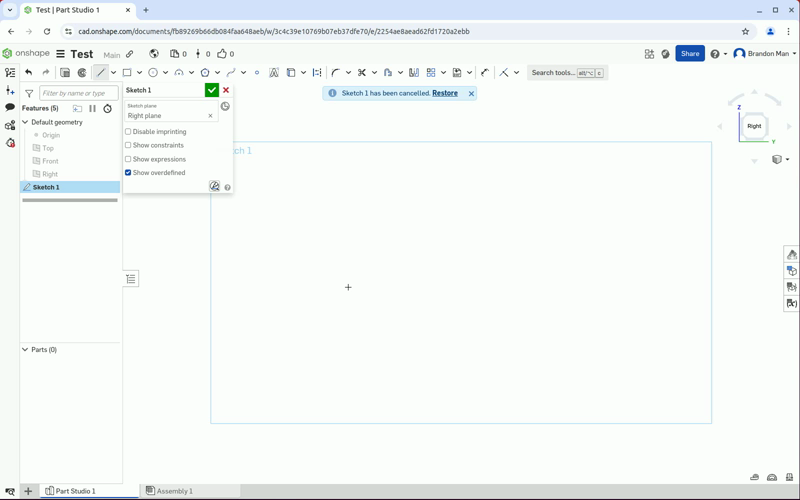
mouse_move(378, 286)
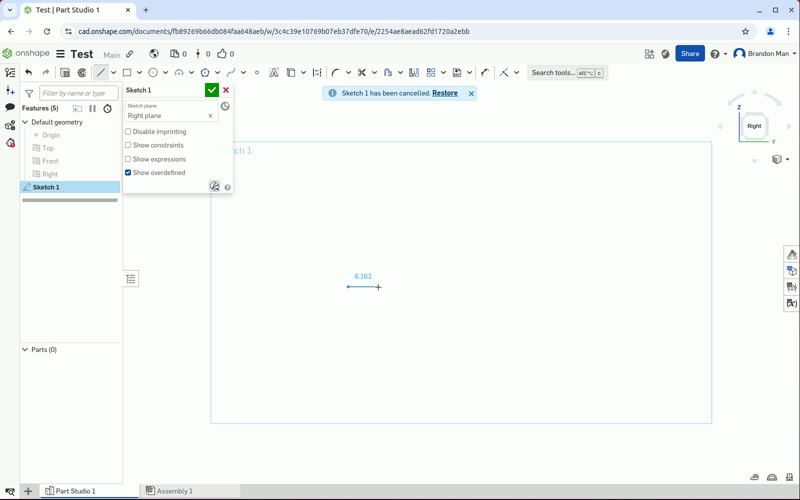
mouse_move(364, 286)
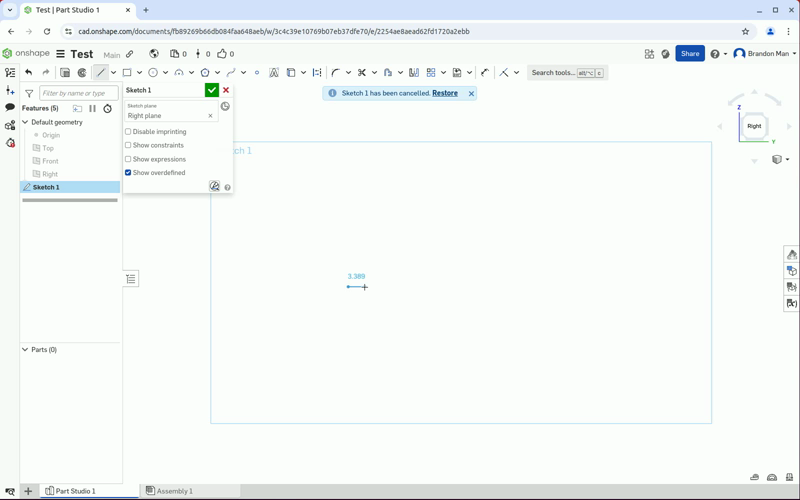
click(364, 286)
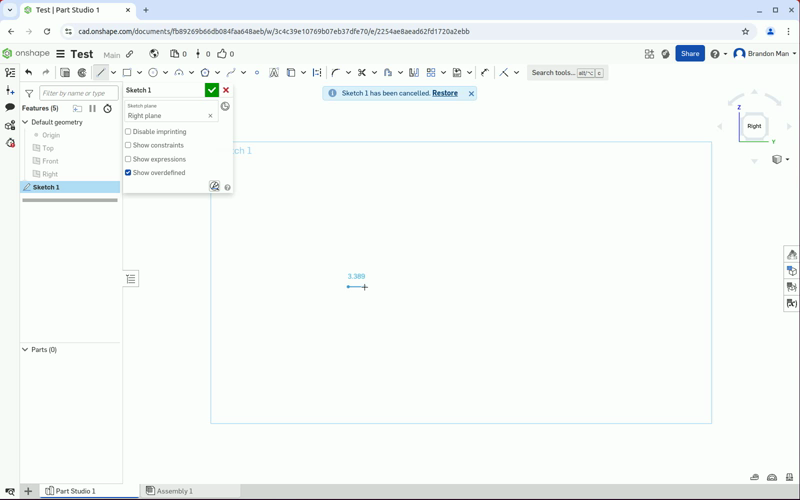
key_up(shift)
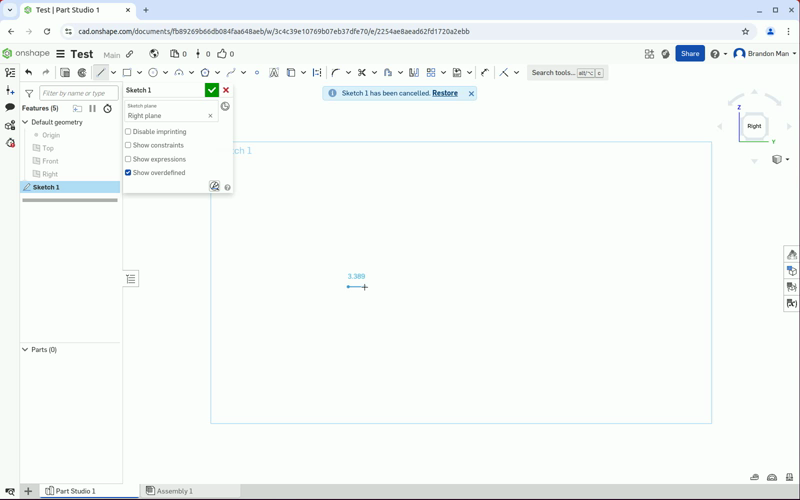
key_down(shift)
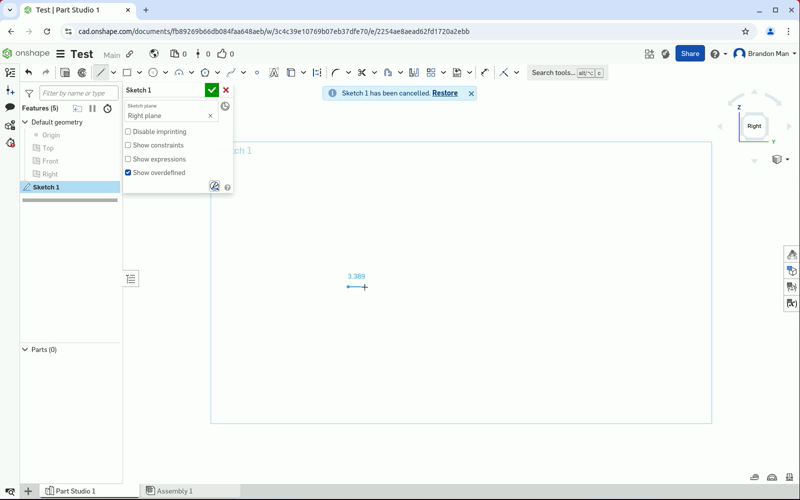
mouse_move(394, 286)
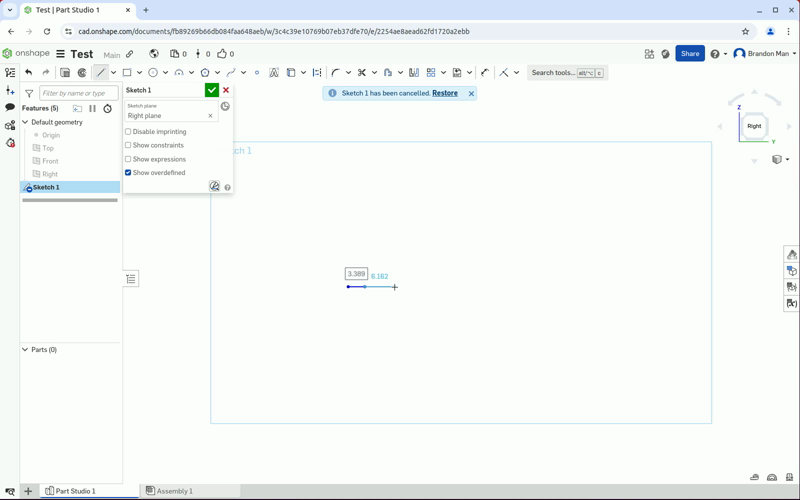
mouse_move(364, 288)
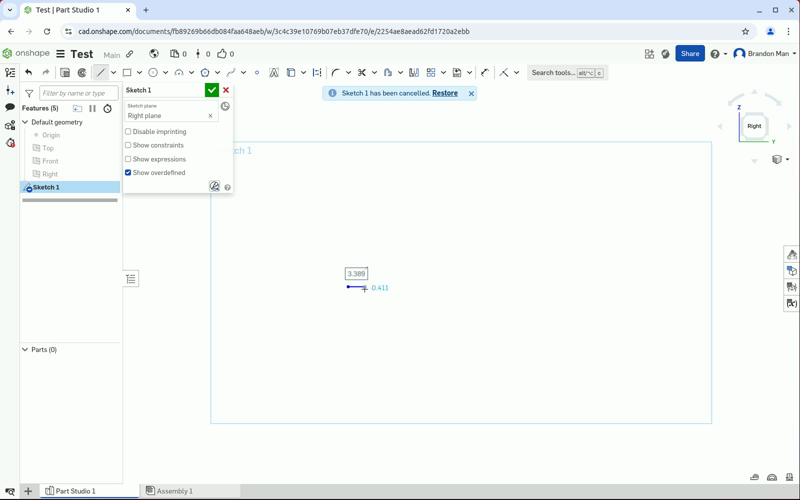
scroll(6)
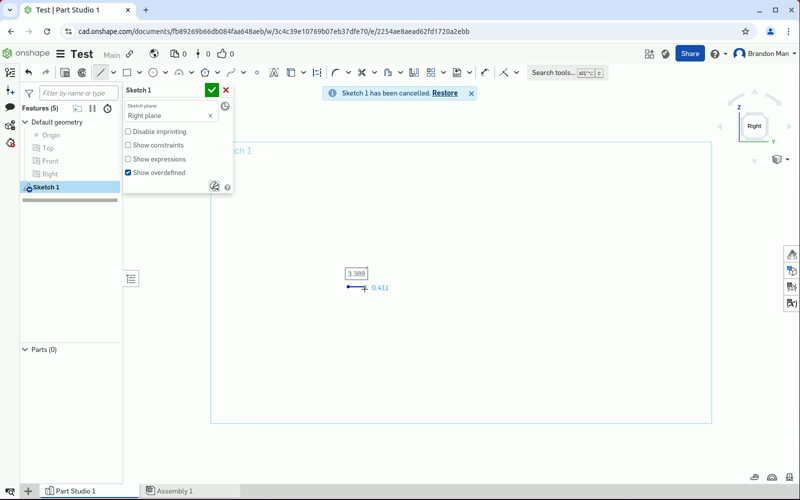
scroll(6)
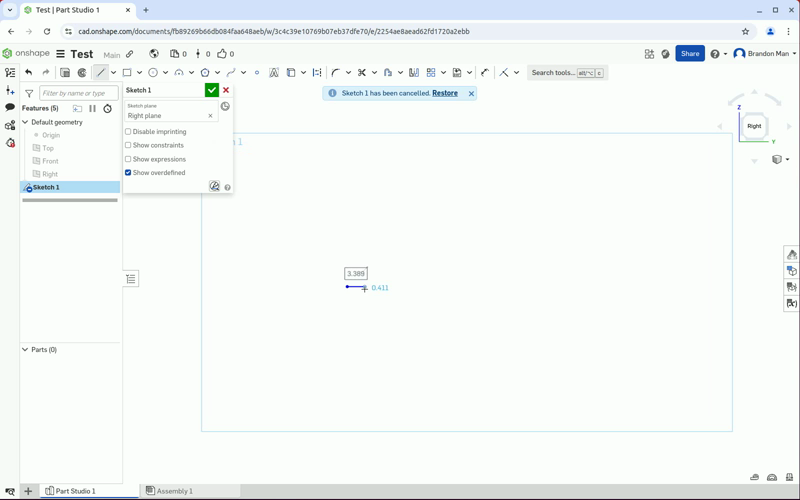
scroll(6)
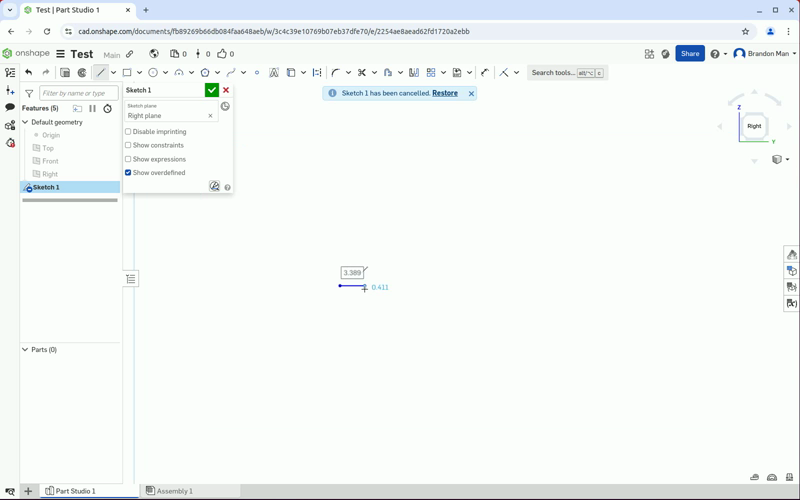
scroll(6)
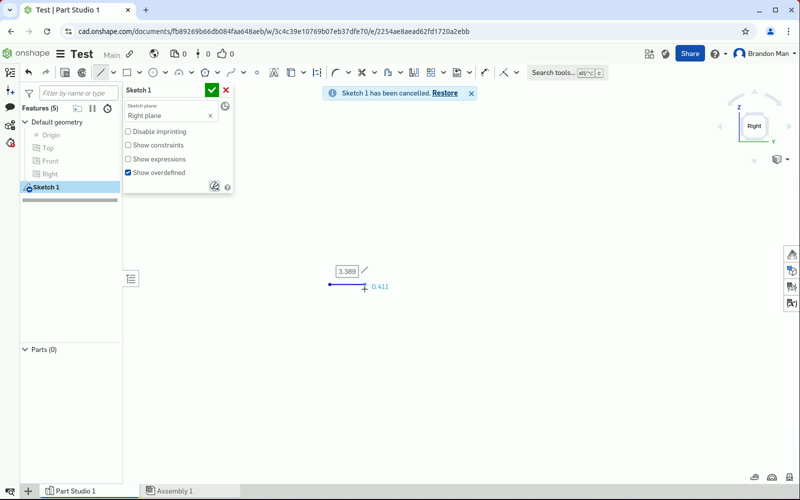
scroll(6)
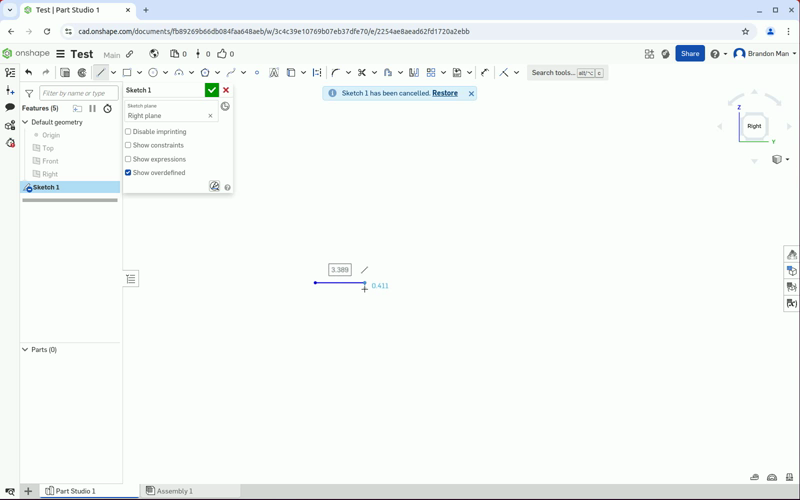
scroll(6)
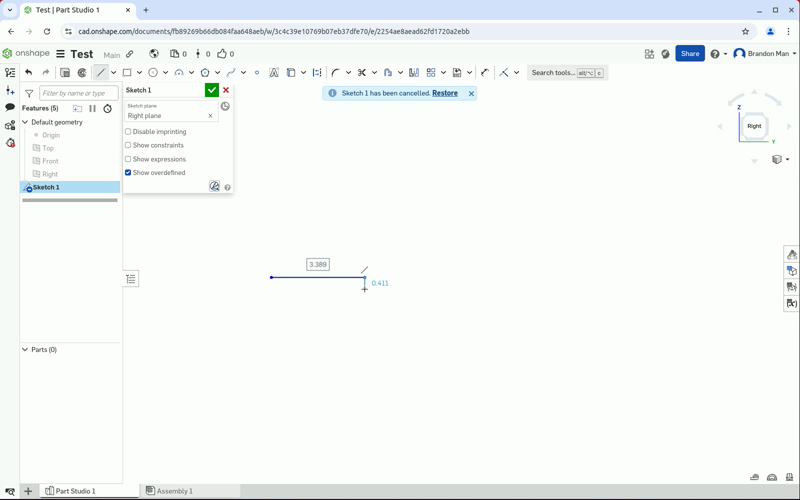
scroll(6)
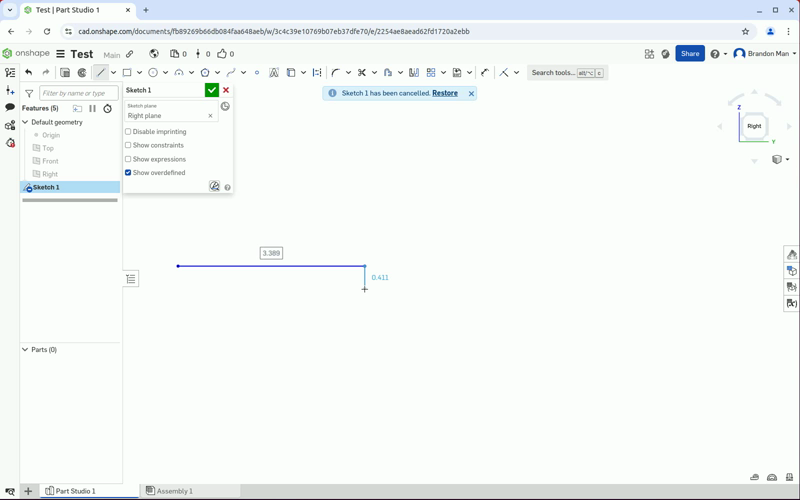
click(364, 288)
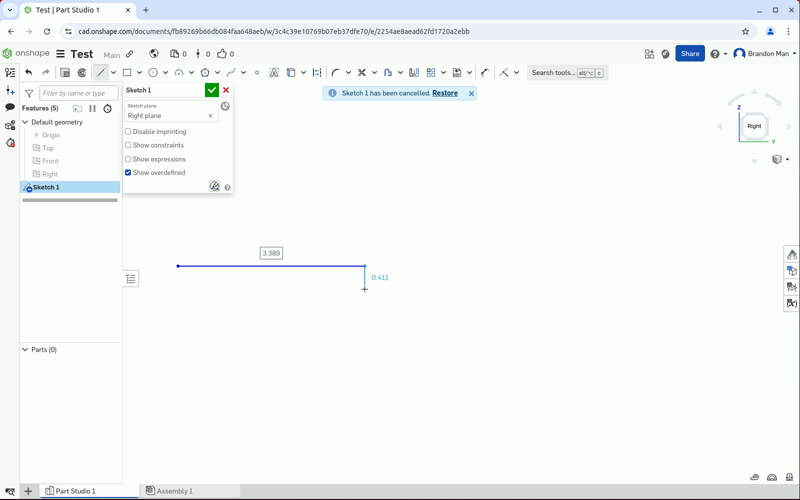
scroll(-6)
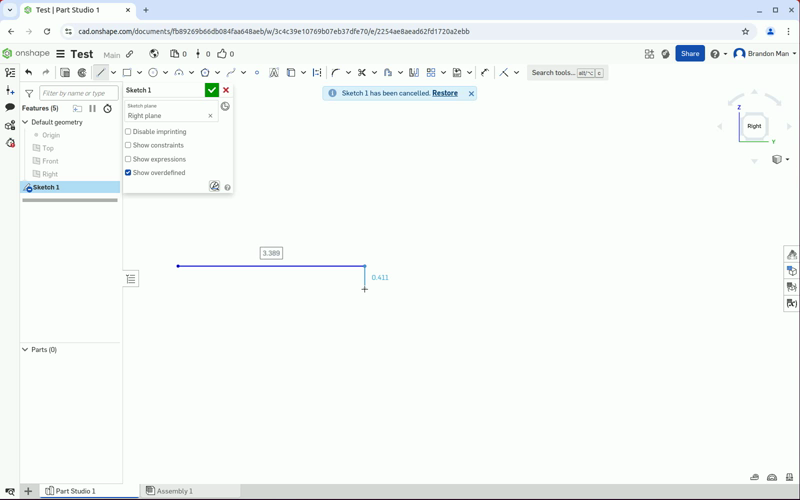
scroll(-6)
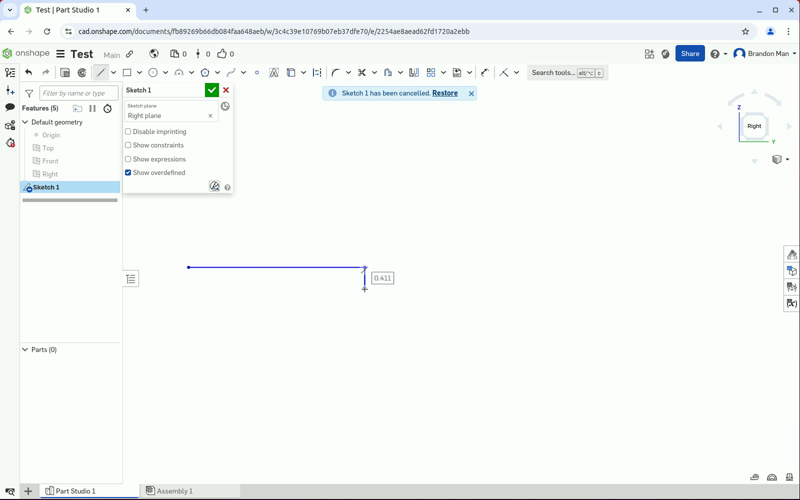
scroll(-6)
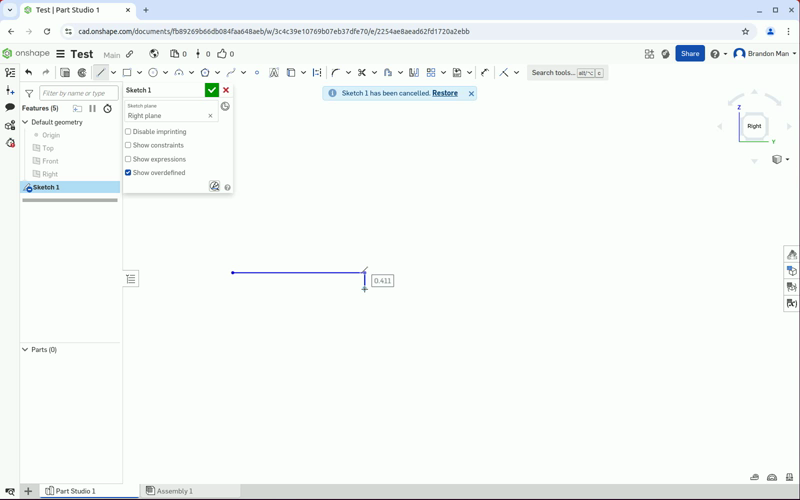
scroll(-6)
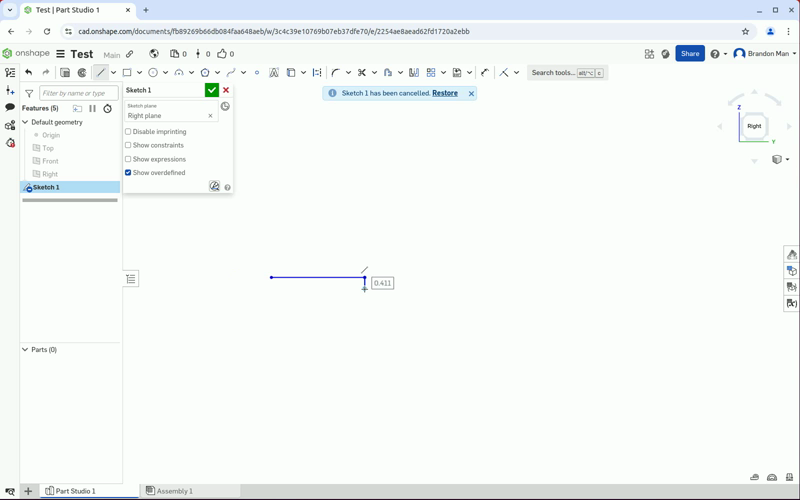
scroll(-6)
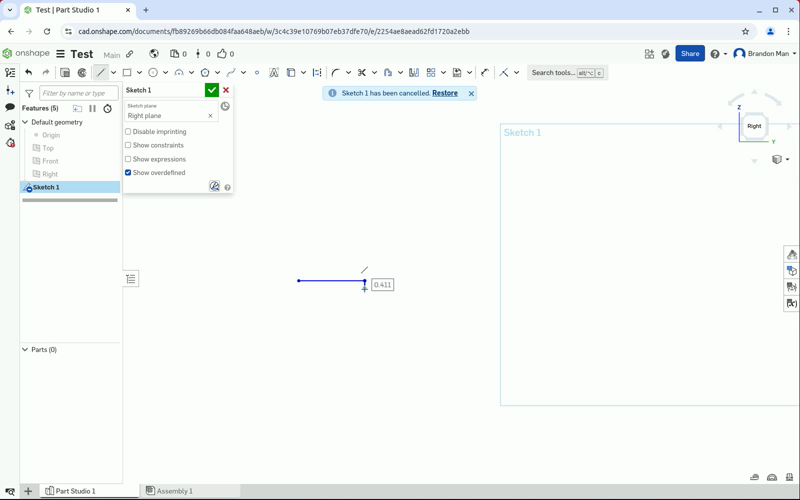
scroll(-6)
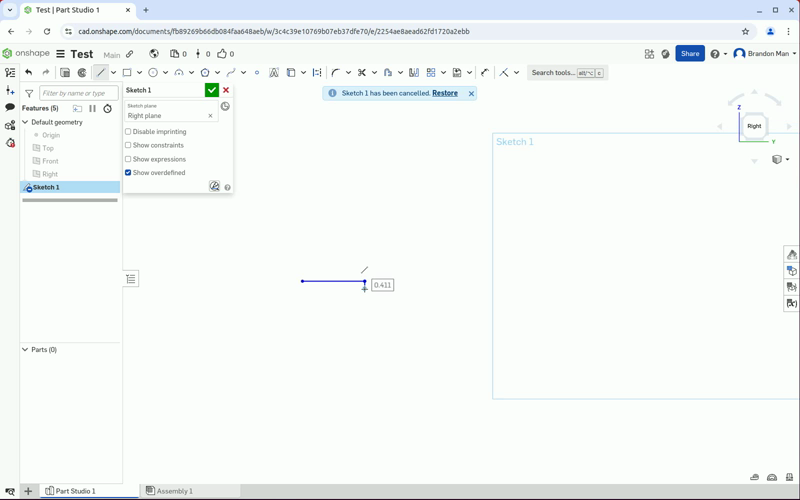
scroll(-6)
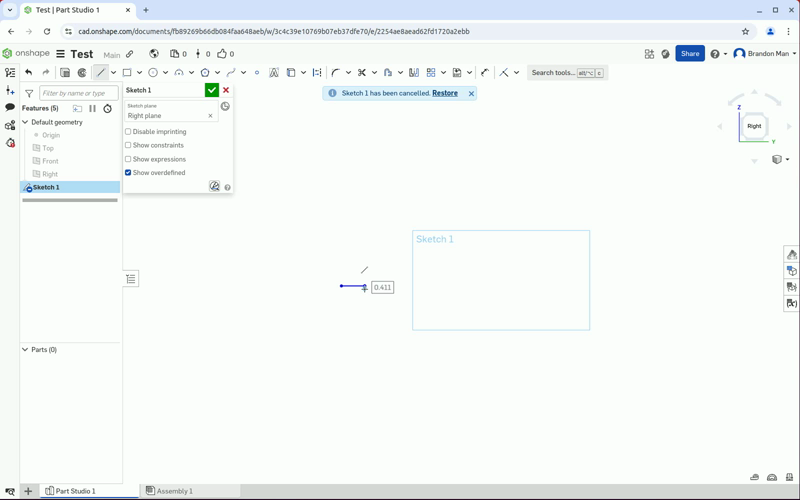
key_up(shift)
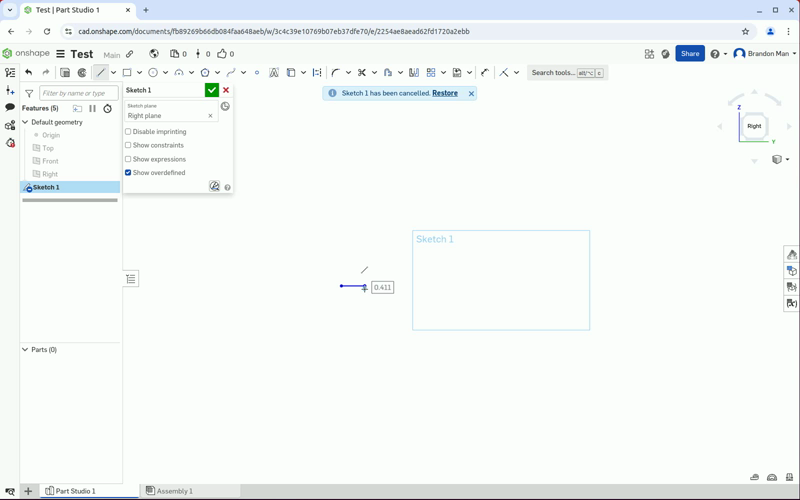
key_down(shift)
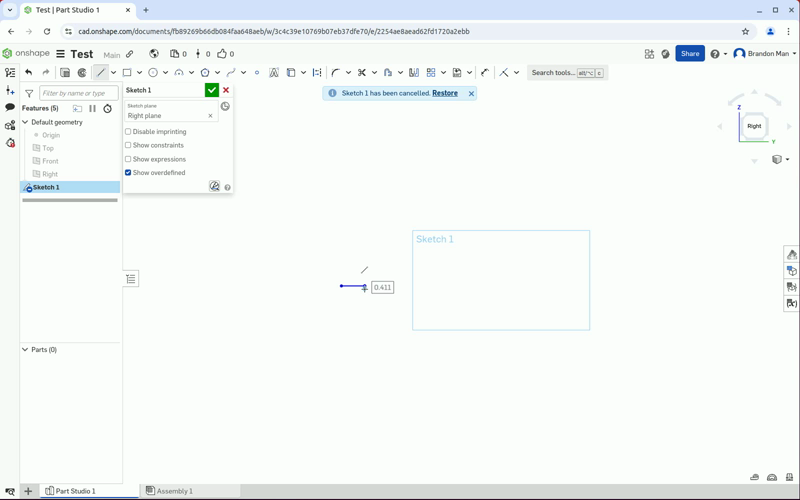
mouse_move(555, 288)
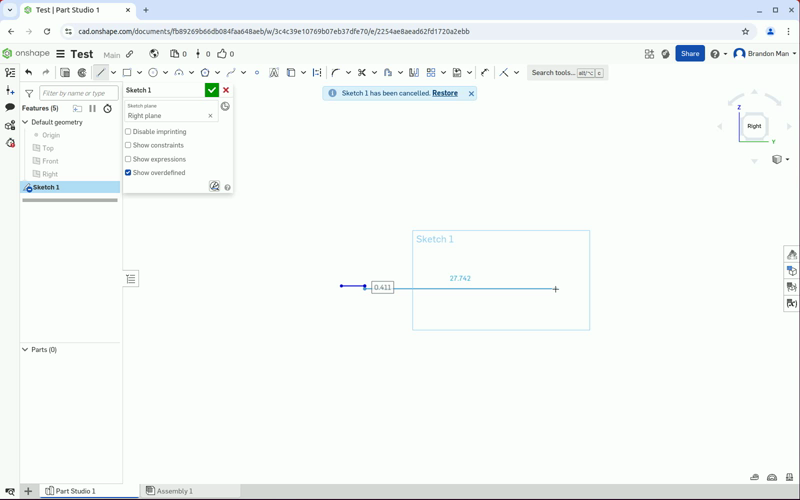
click(555, 288)
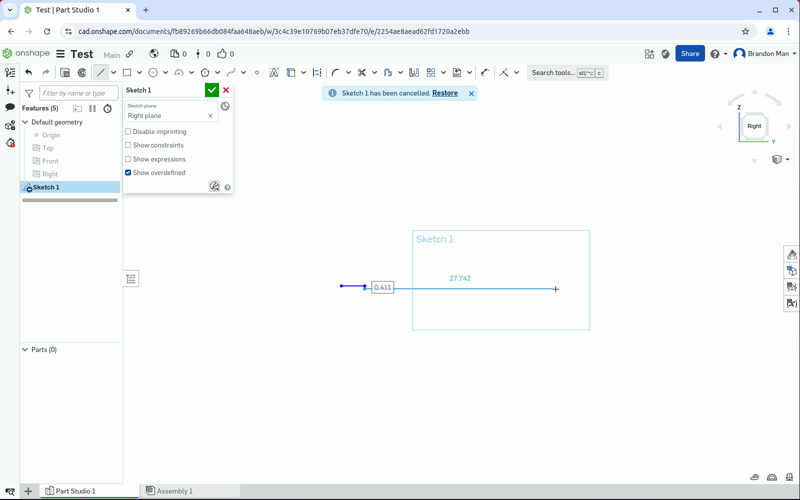
key_up(shift)
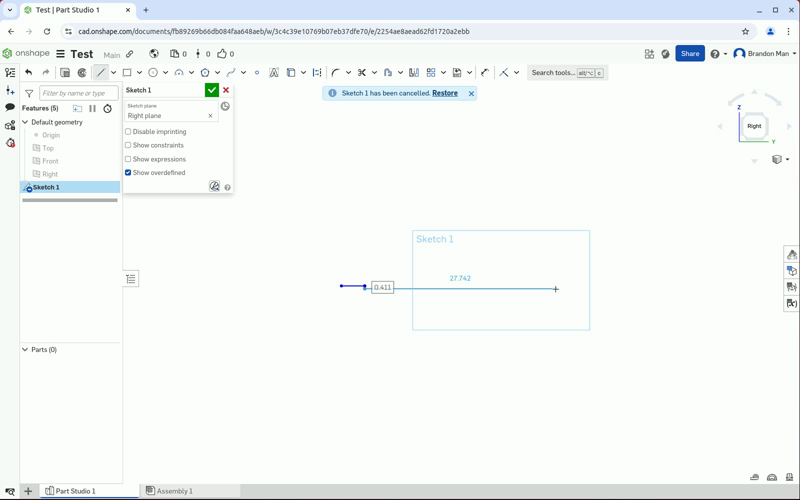
key_down(shift)
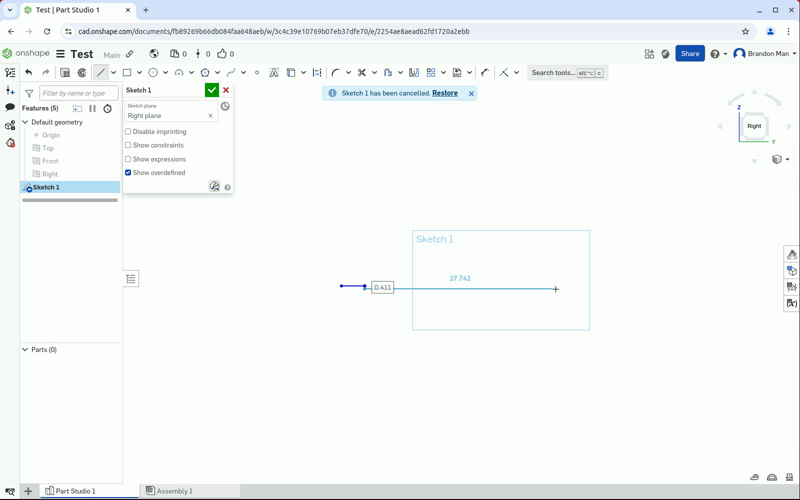
mouse_move(585, 288)
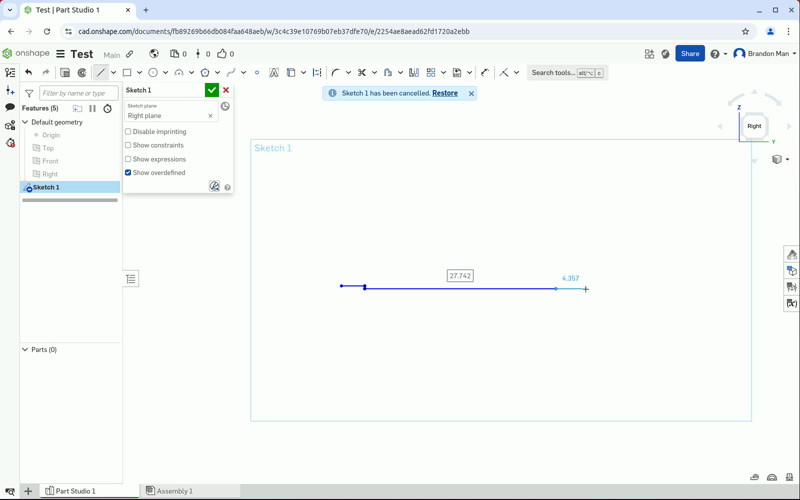
mouse_move(555, 286)
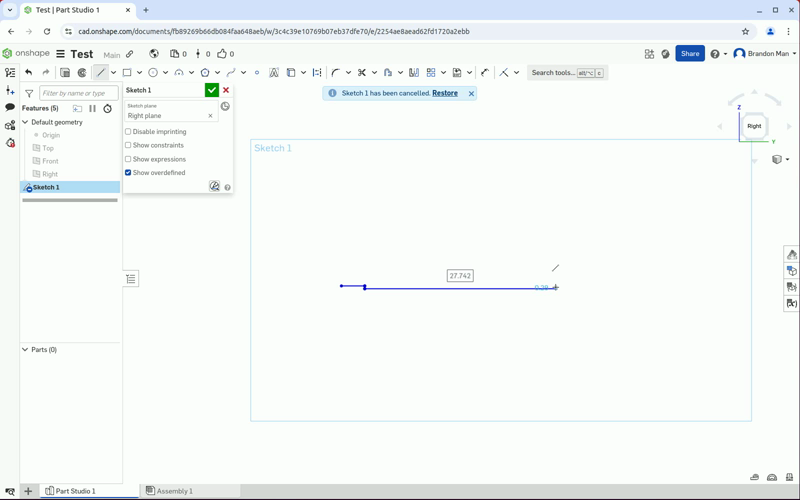
scroll(6)
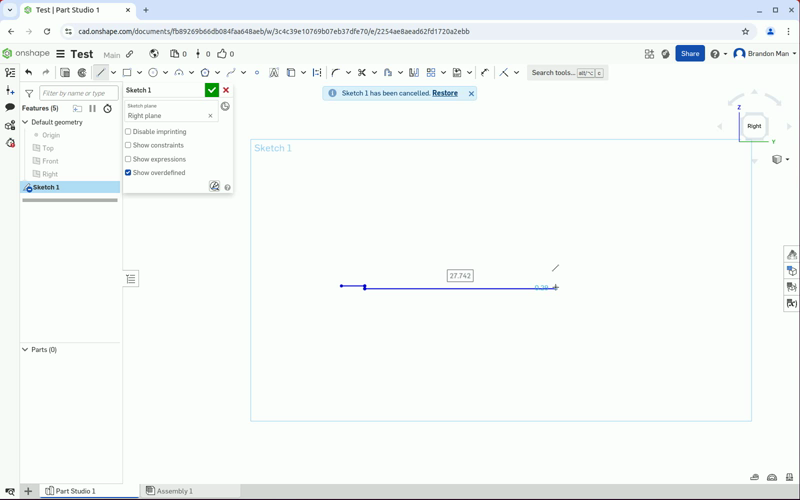
scroll(6)
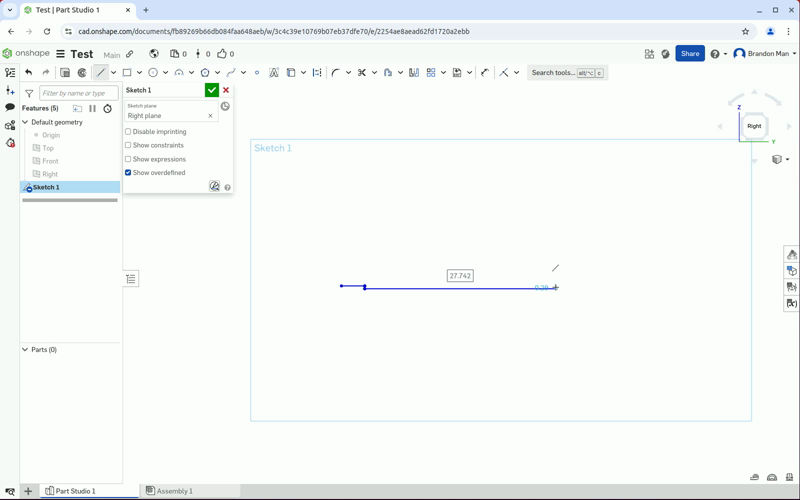
scroll(6)
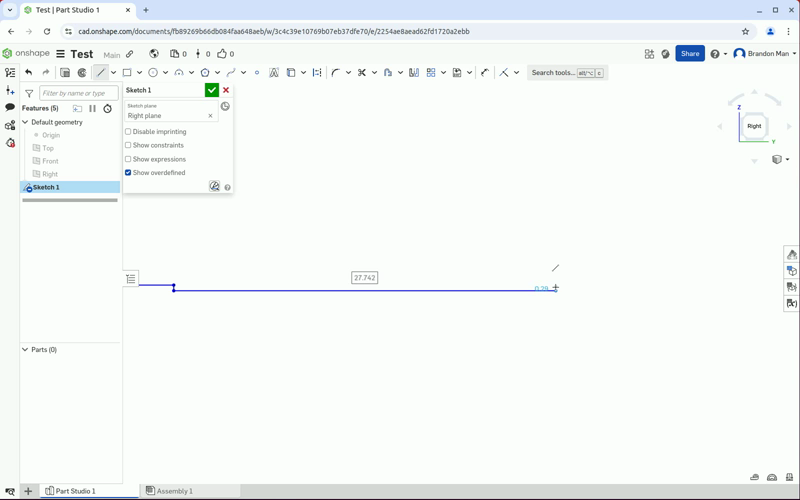
scroll(6)
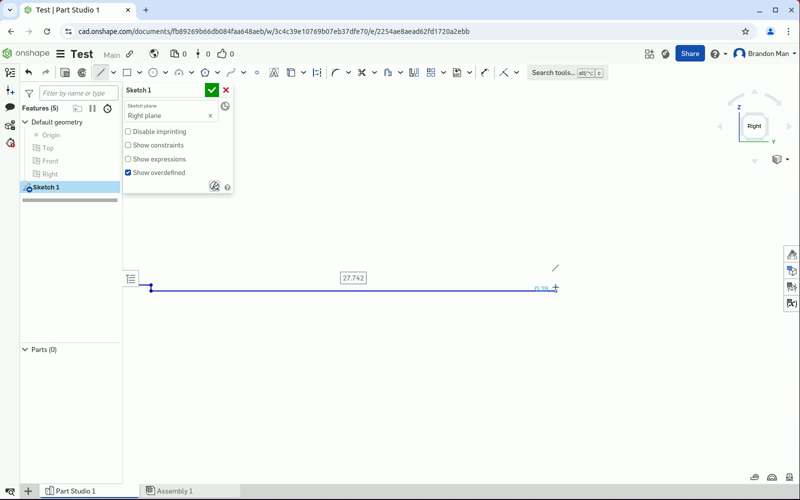
scroll(6)
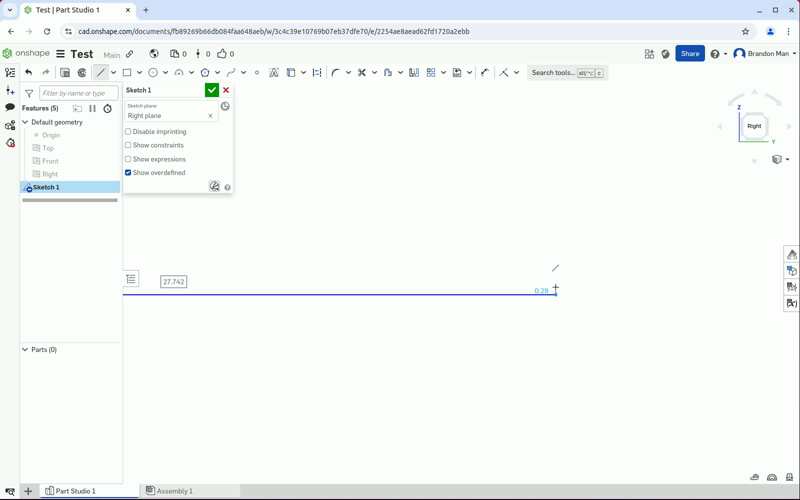
scroll(6)
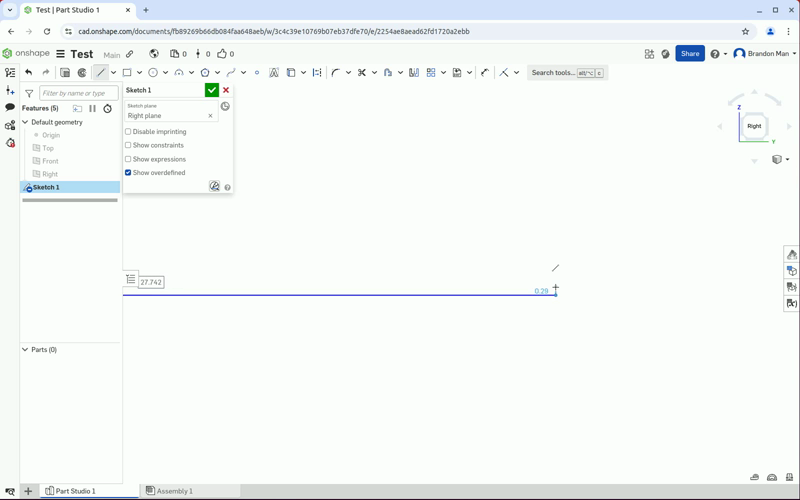
scroll(6)
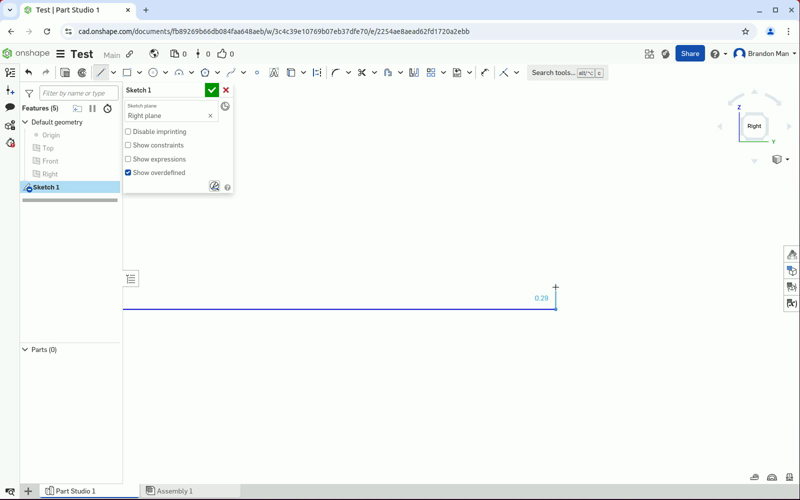
click(555, 286)
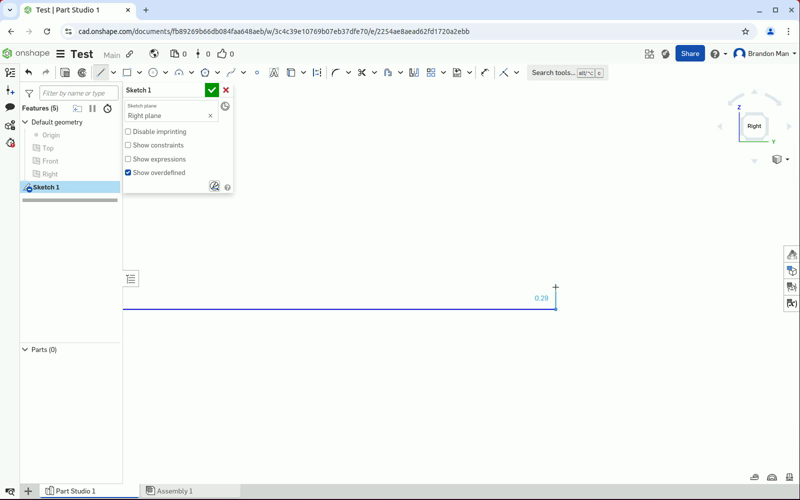
scroll(-6)
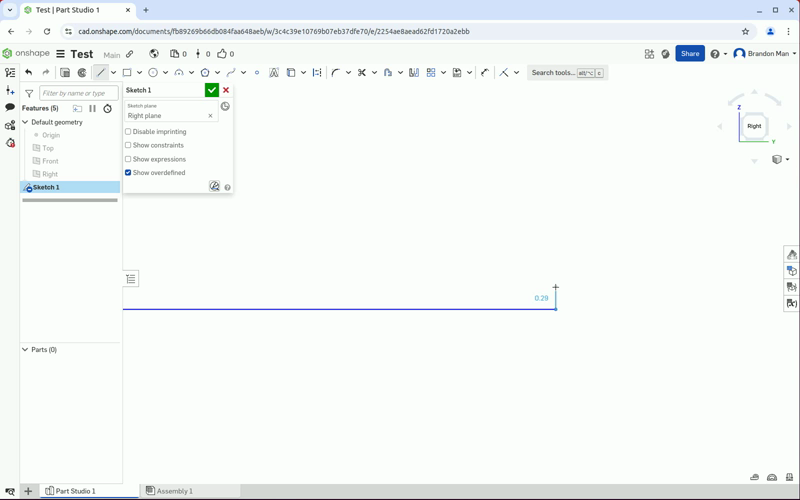
scroll(-6)
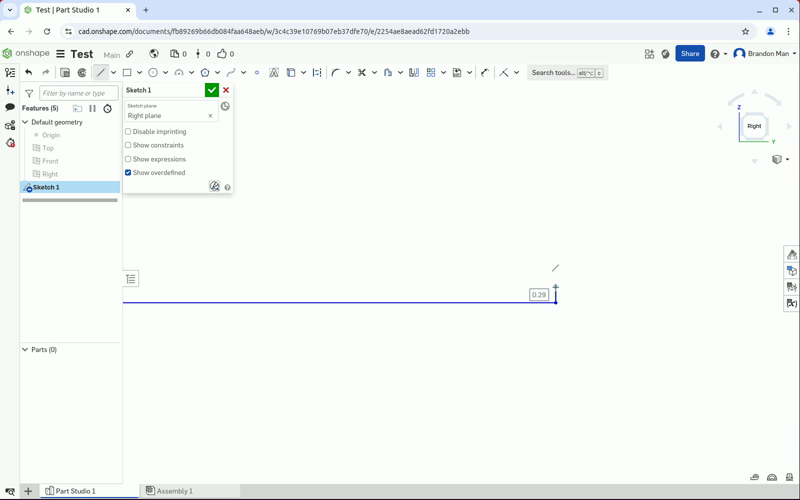
scroll(-6)
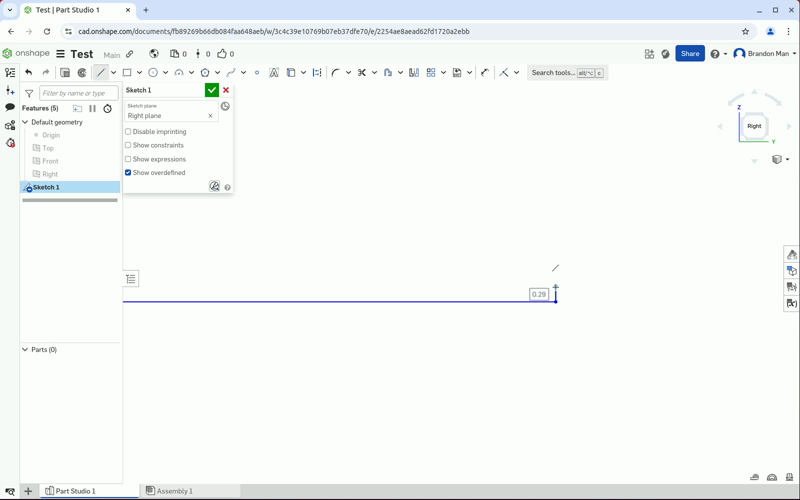
scroll(-6)
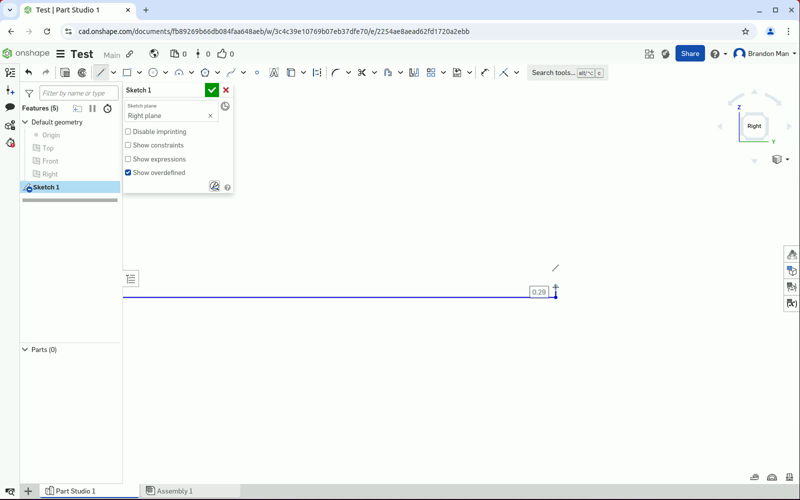
scroll(-6)
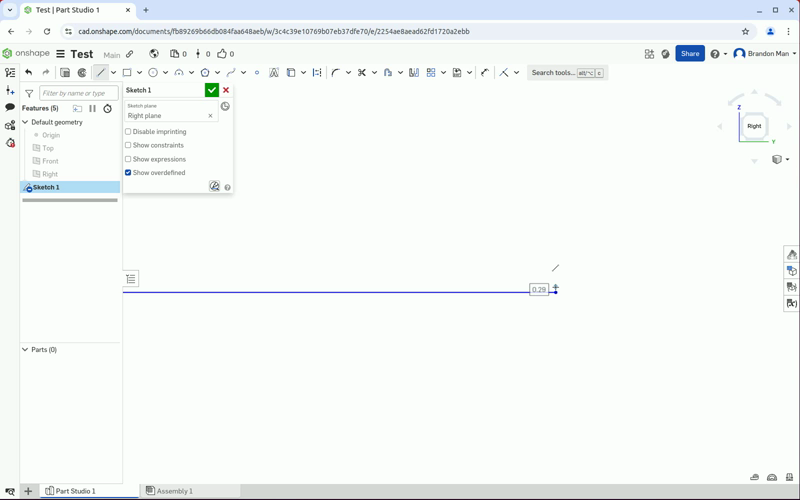
scroll(-6)
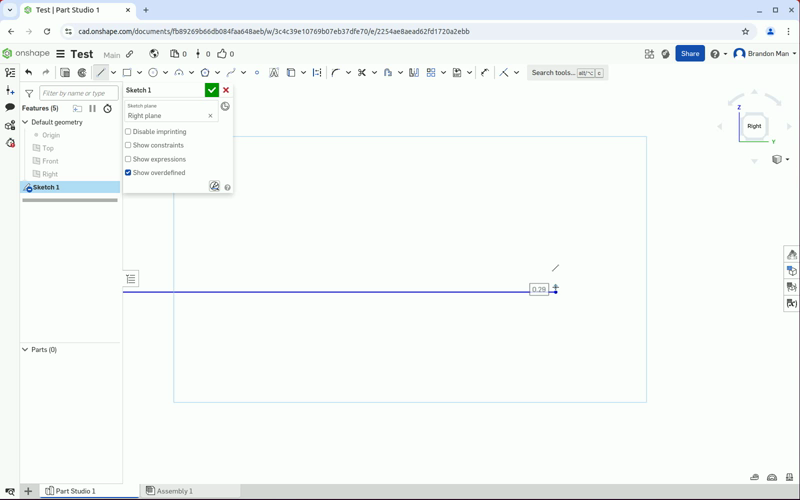
scroll(-6)
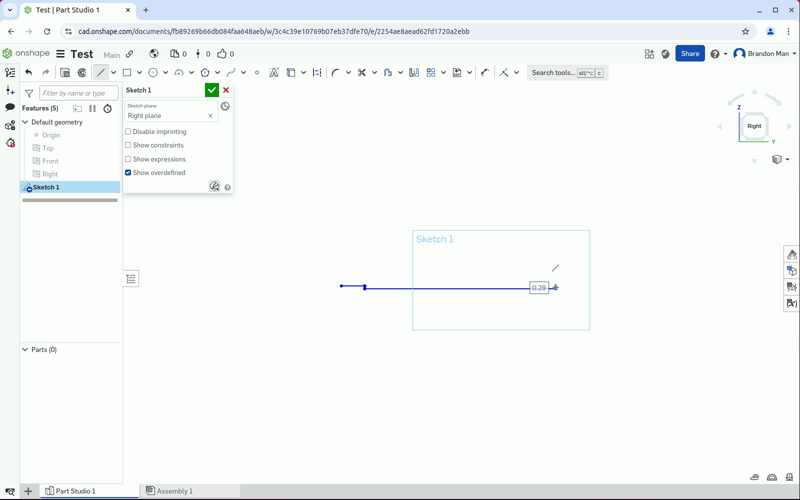
key_up(shift)
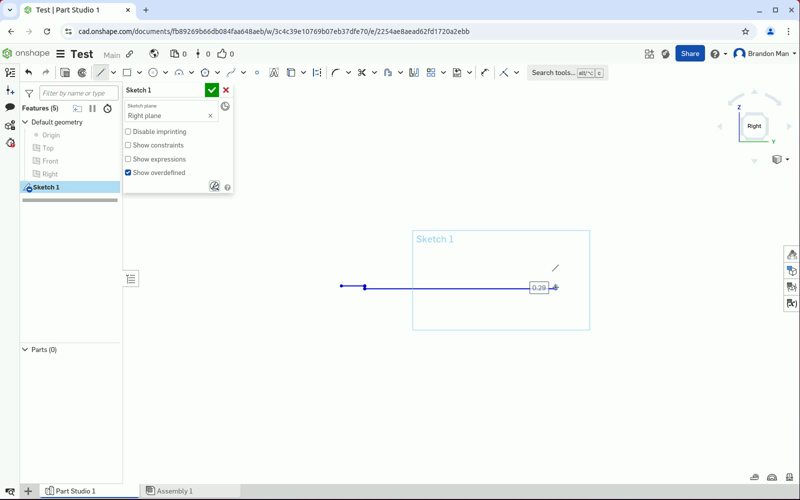
key_down(shift)
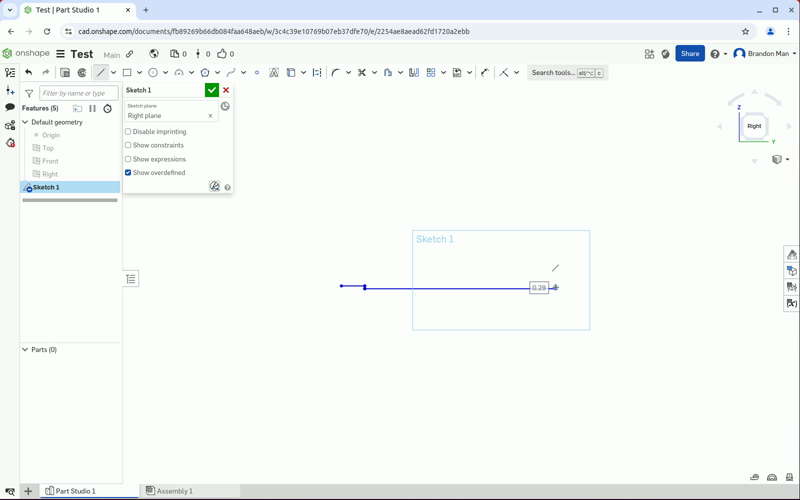
mouse_move(585, 286)
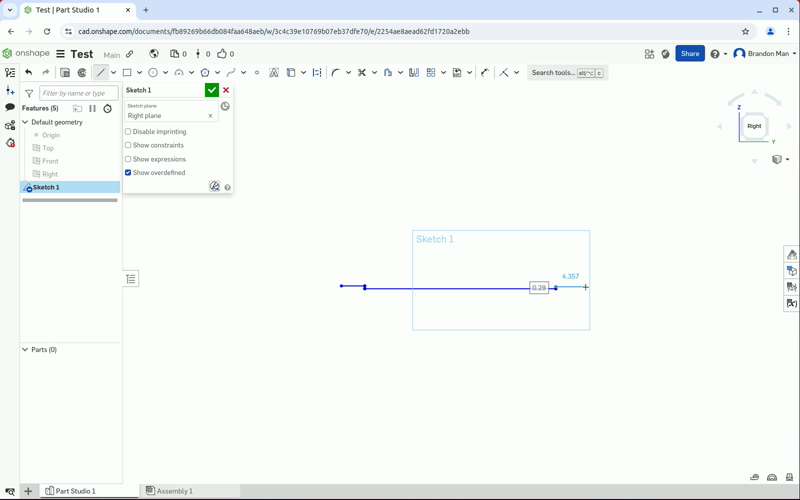
mouse_move(572, 286)
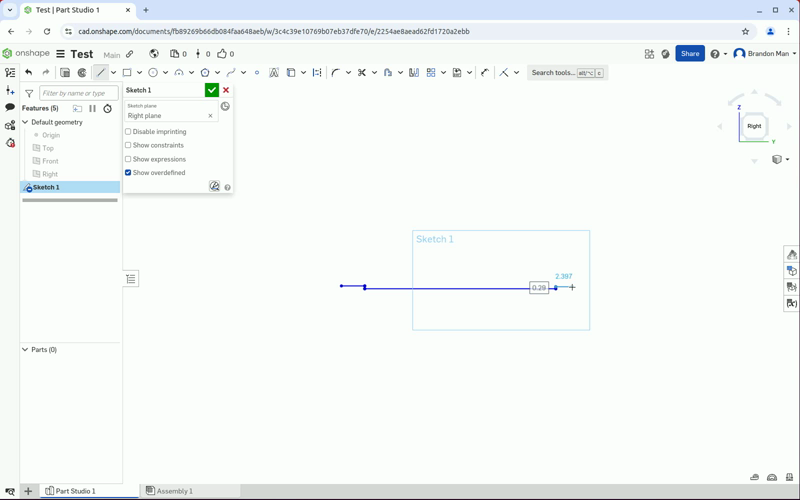
click(572, 286)
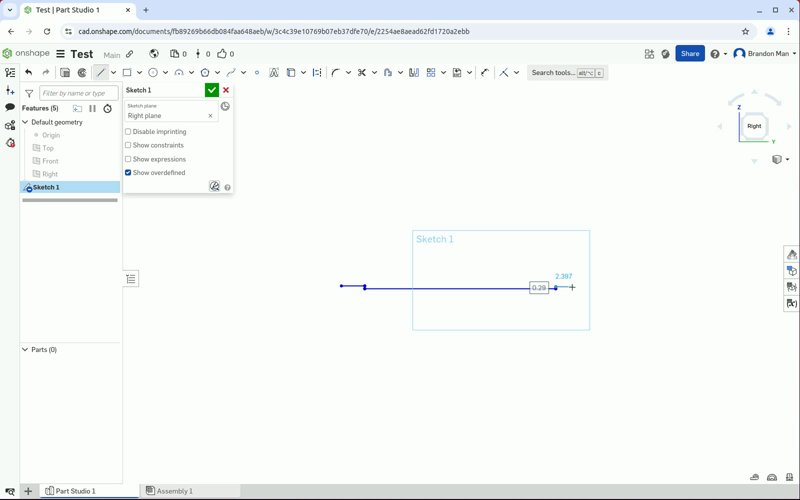
key_up(shift)
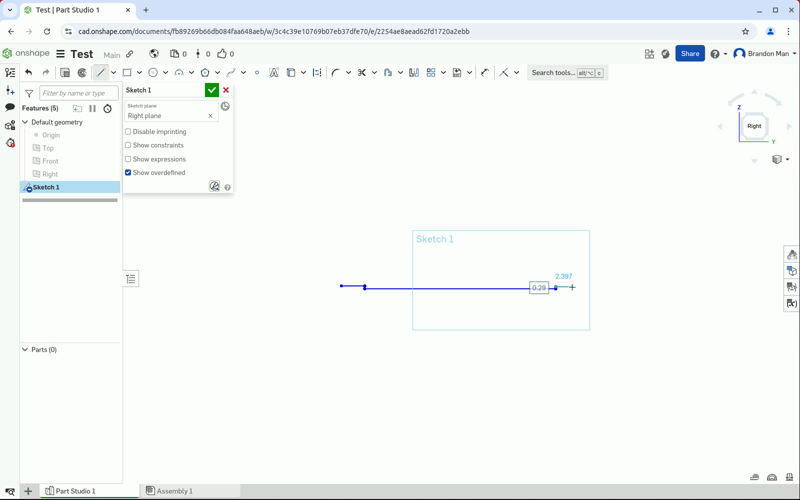
key_down(shift)
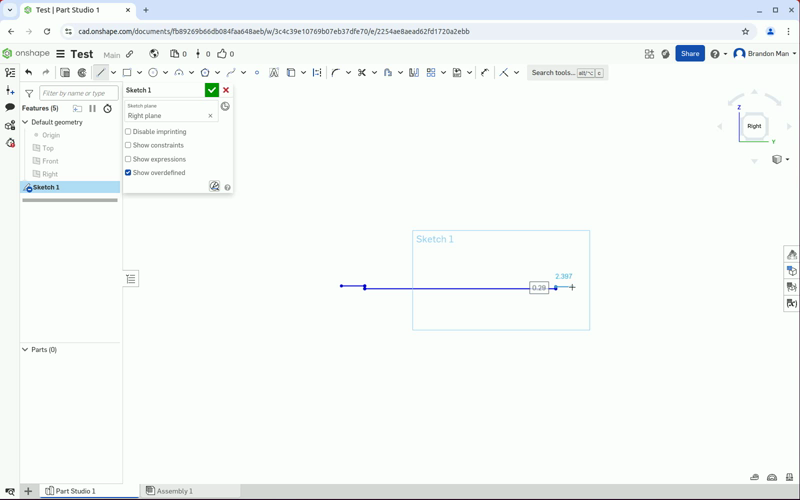
mouse_move(589, 286)
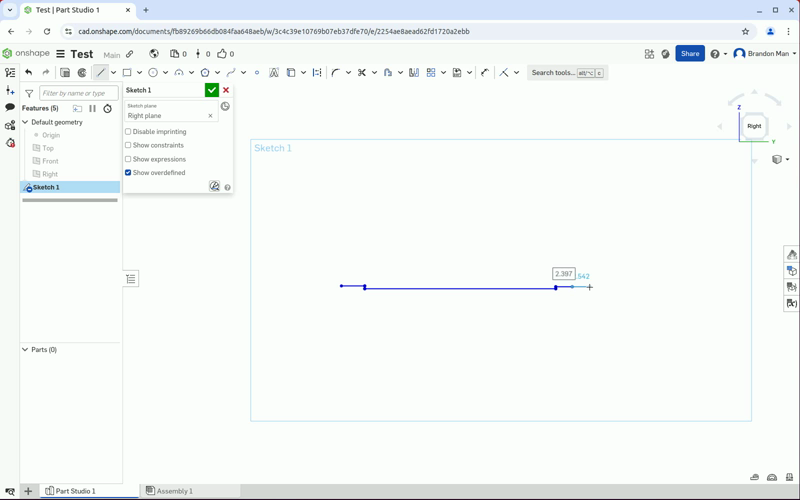
mouse_move(572, 284)
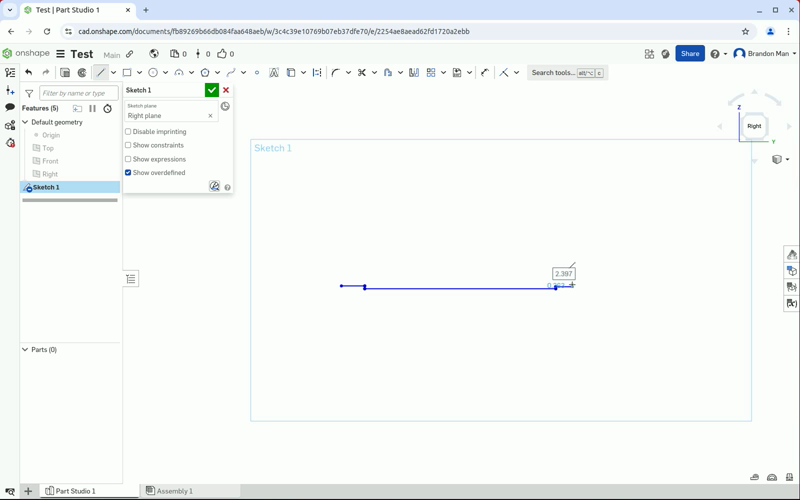
scroll(6)
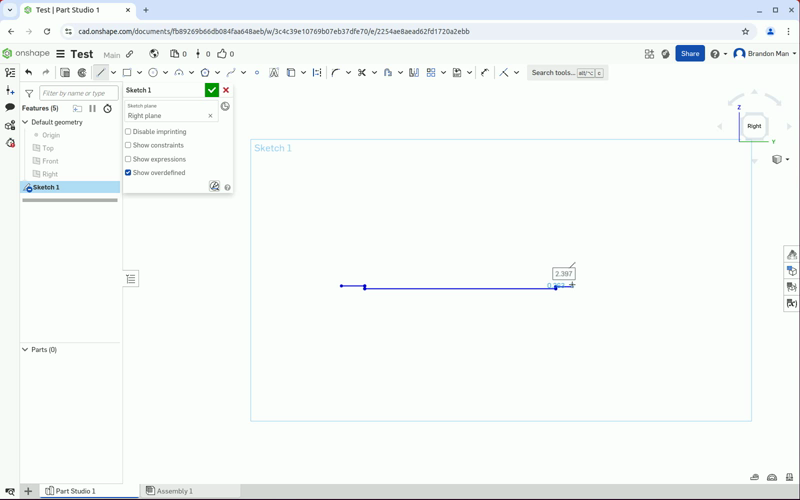
scroll(6)
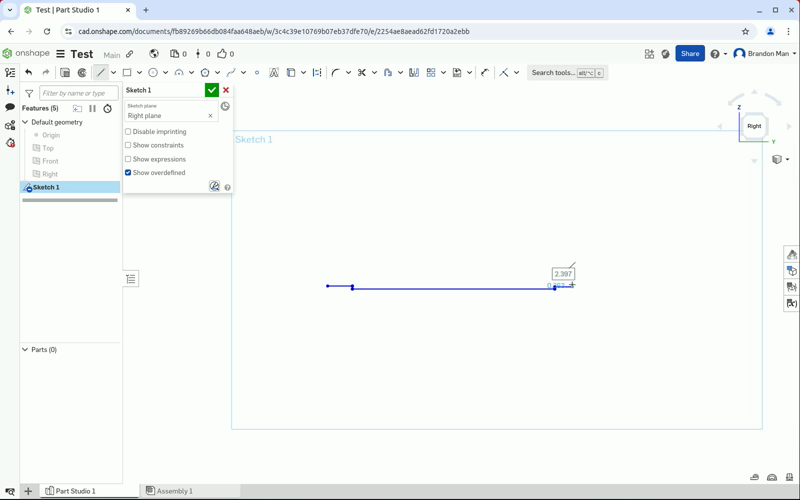
scroll(6)
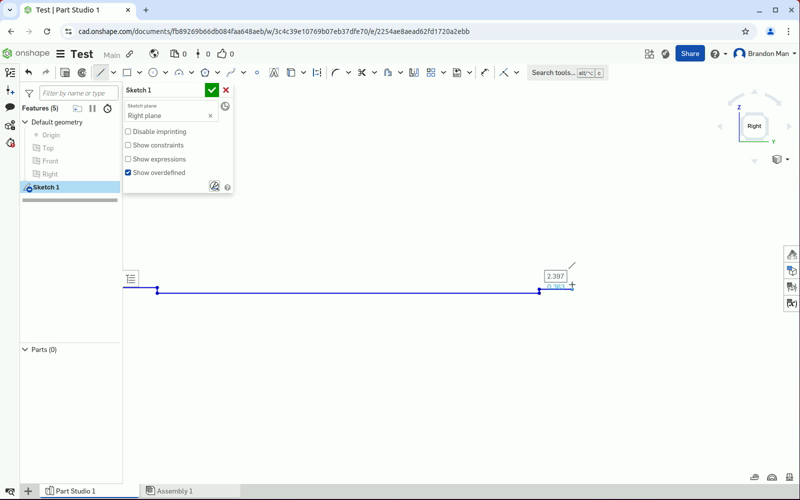
scroll(6)
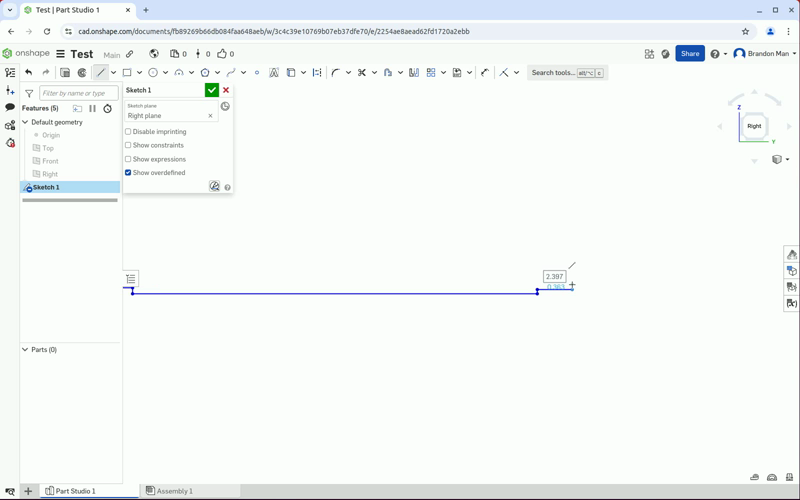
scroll(6)
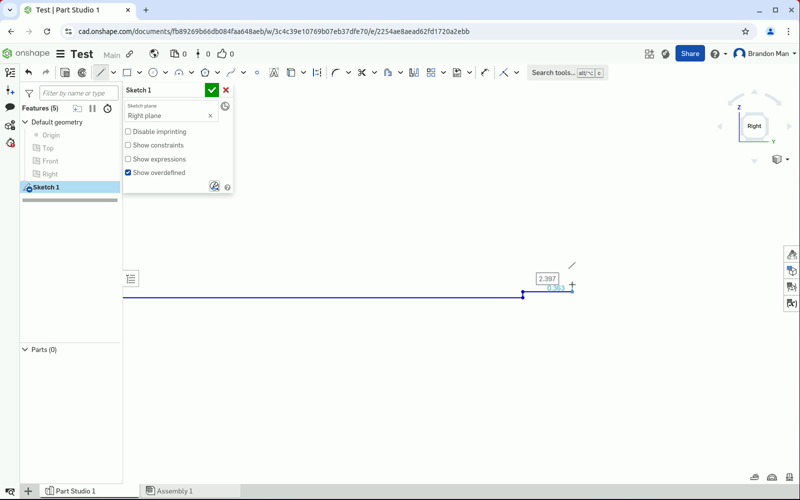
scroll(6)
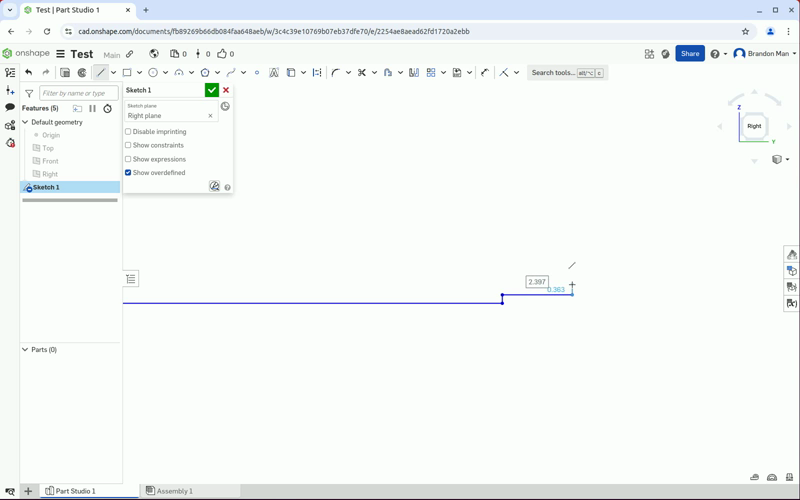
scroll(6)
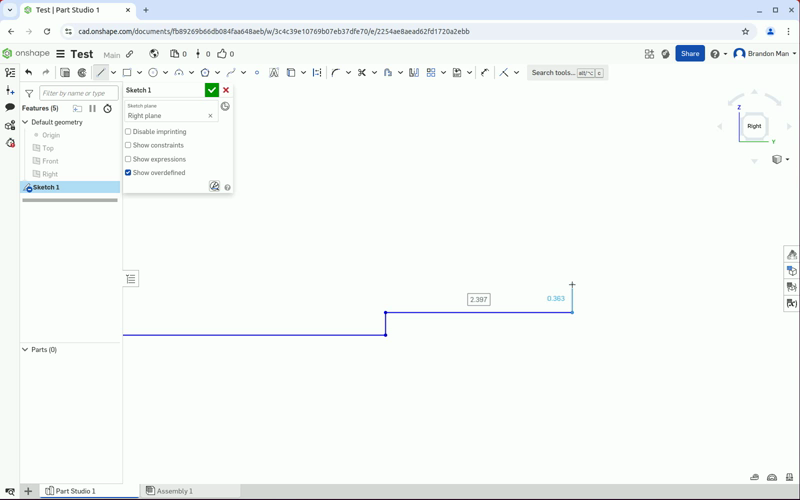
click(572, 284)
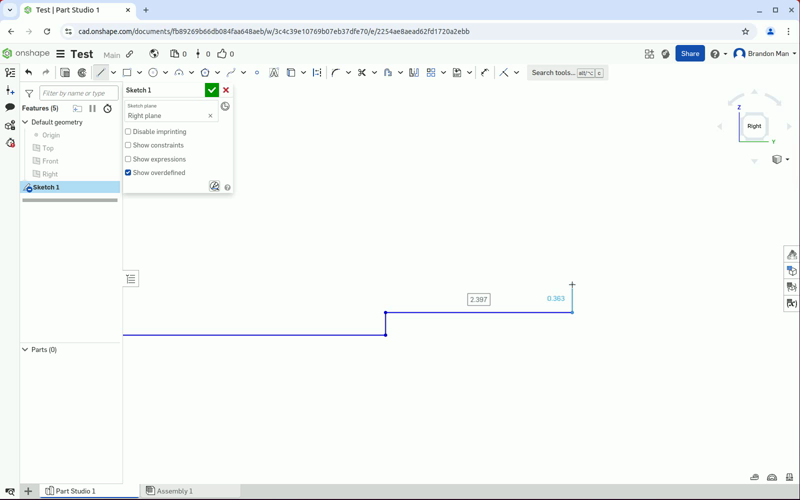
scroll(-6)
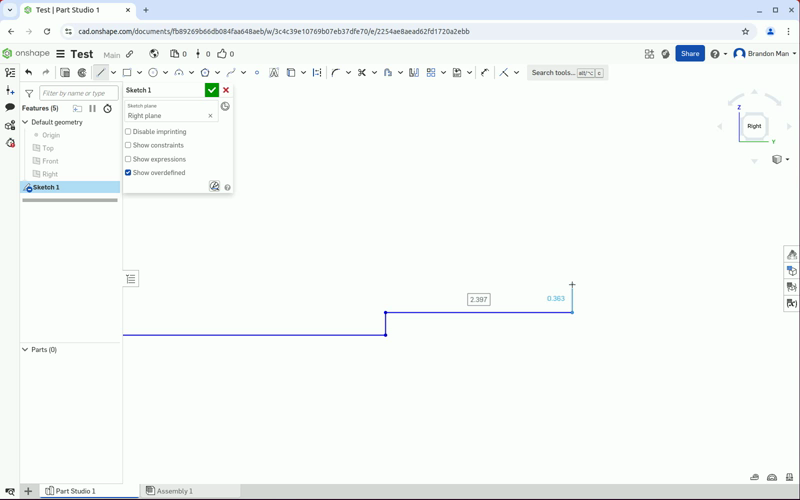
scroll(-6)
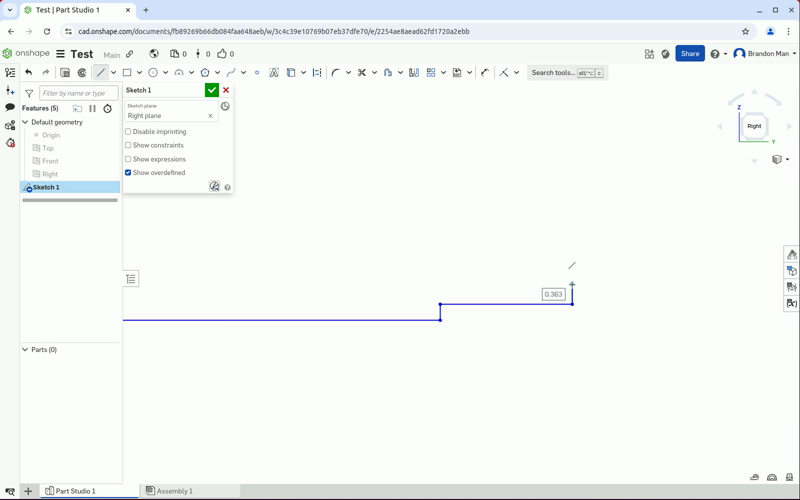
scroll(-6)
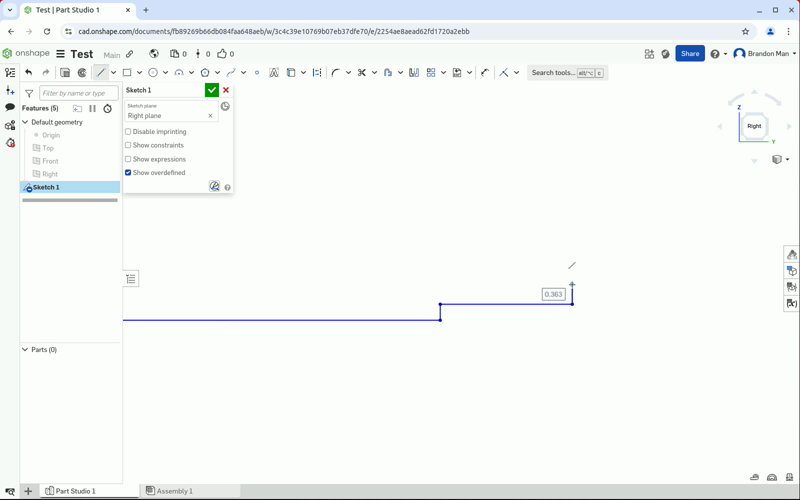
scroll(-6)
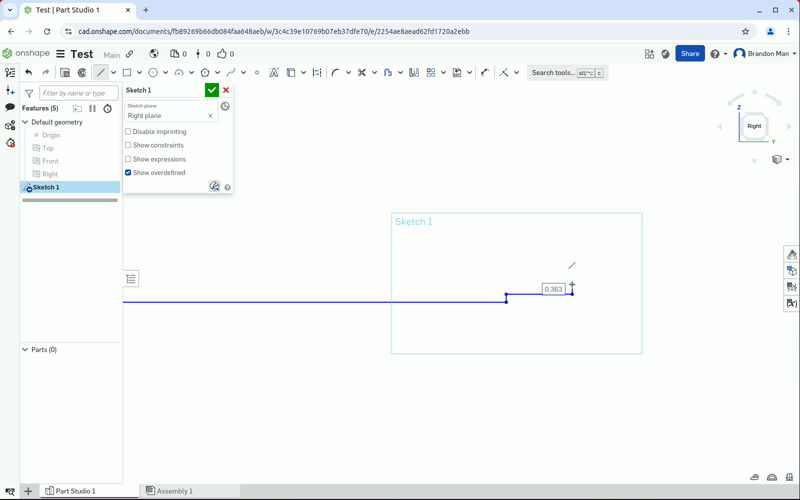
scroll(-6)
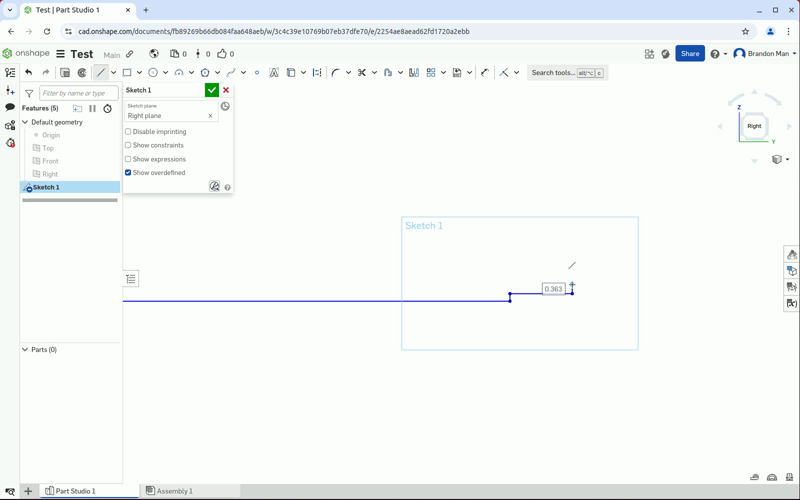
scroll(-6)
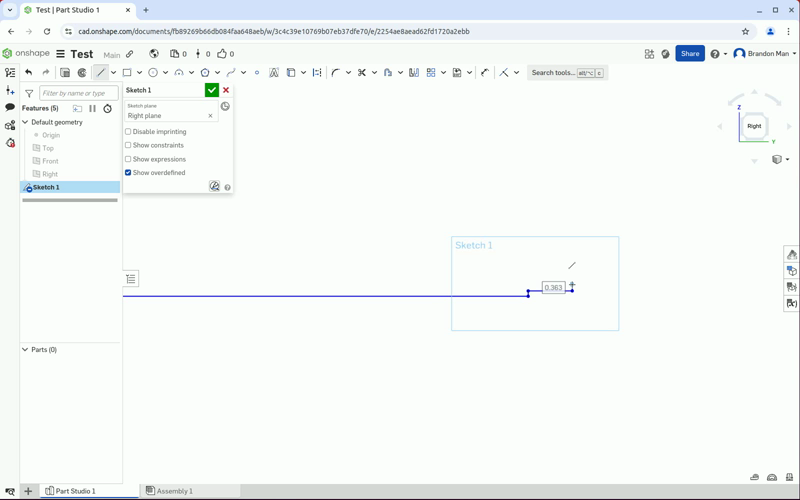
scroll(-6)
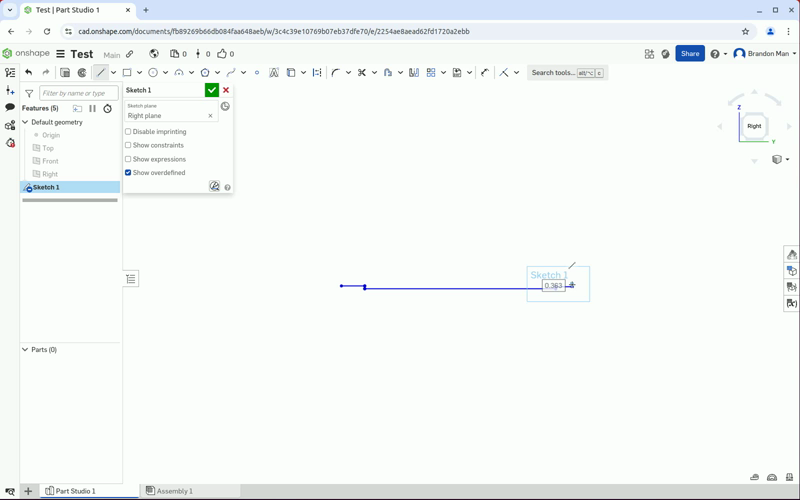
key_up(shift)
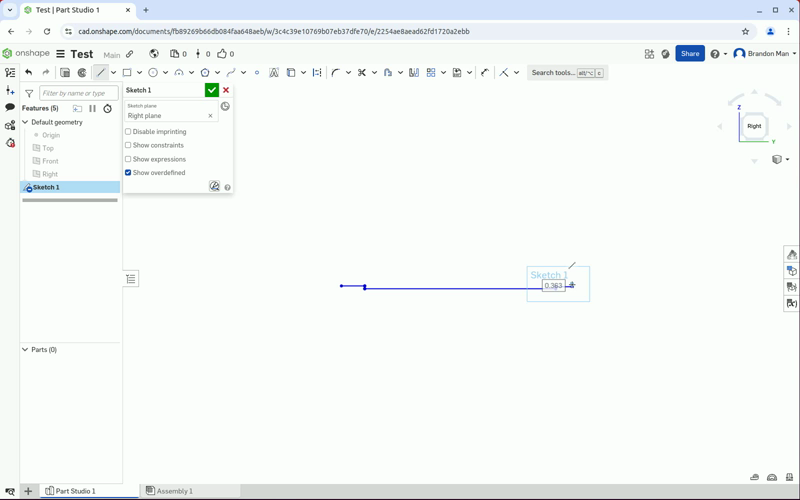
key_down(shift)
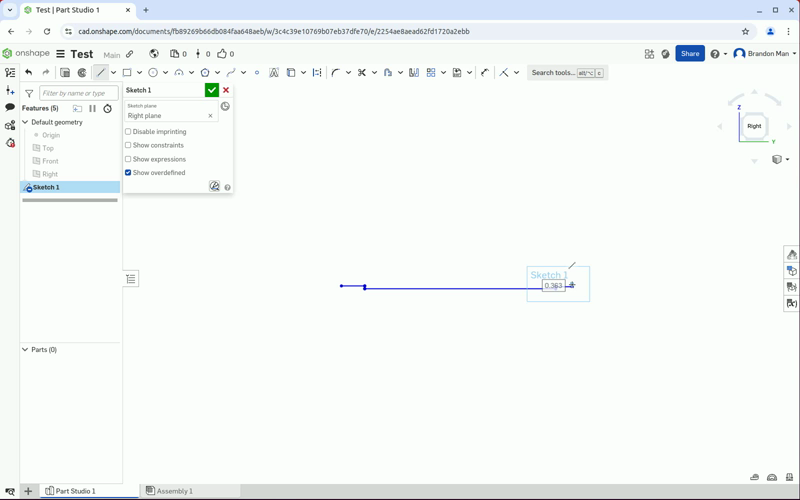
mouse_move(348, 284)
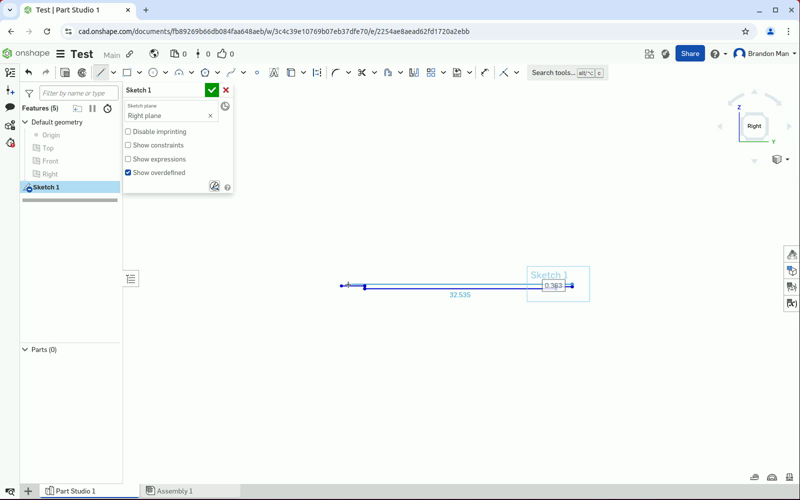
scroll(6)
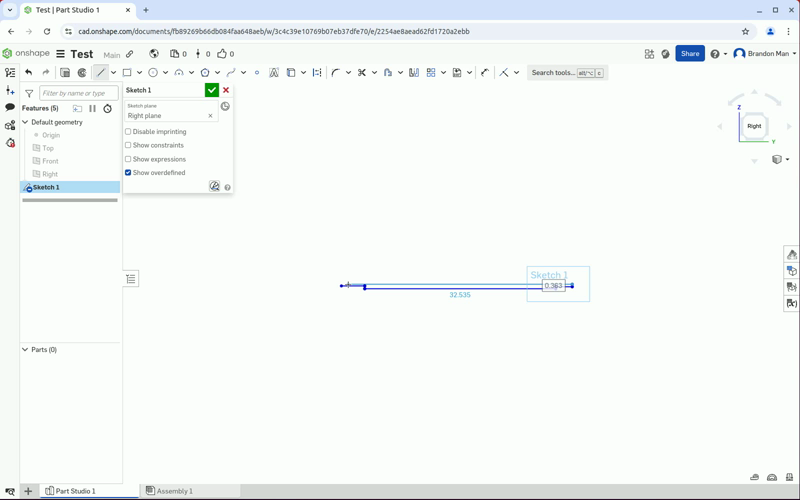
scroll(6)
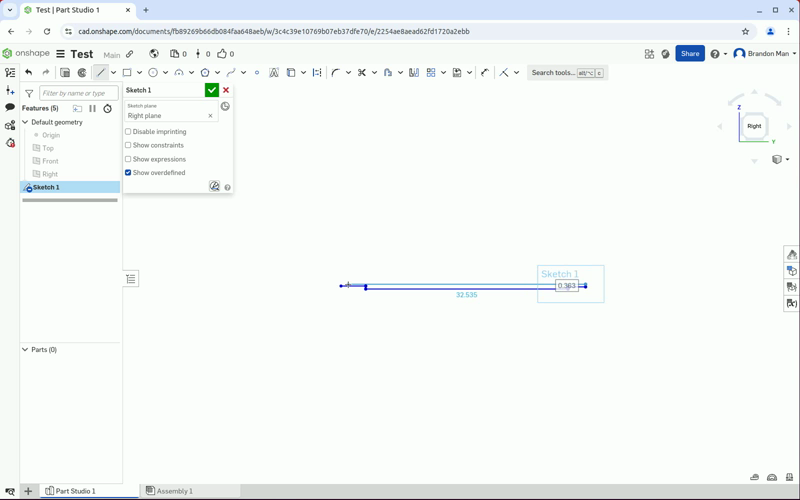
scroll(6)
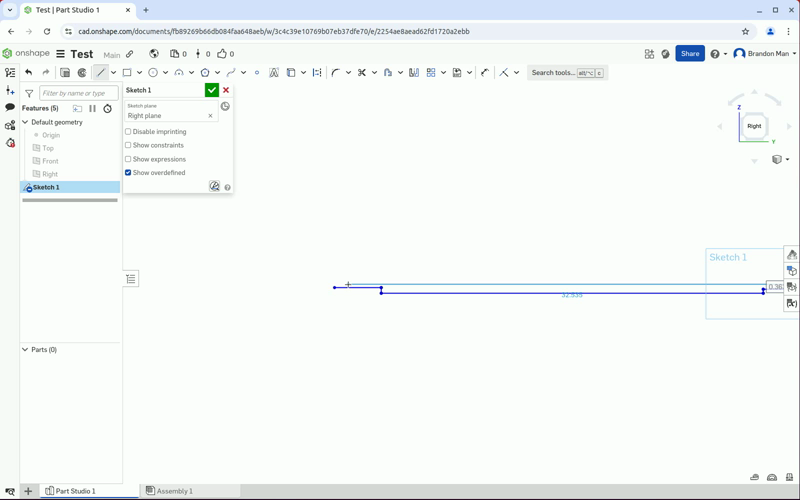
scroll(6)
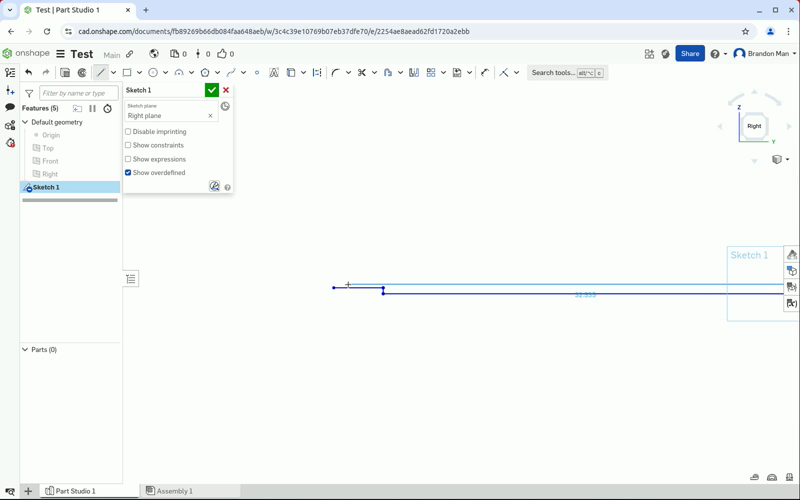
scroll(6)
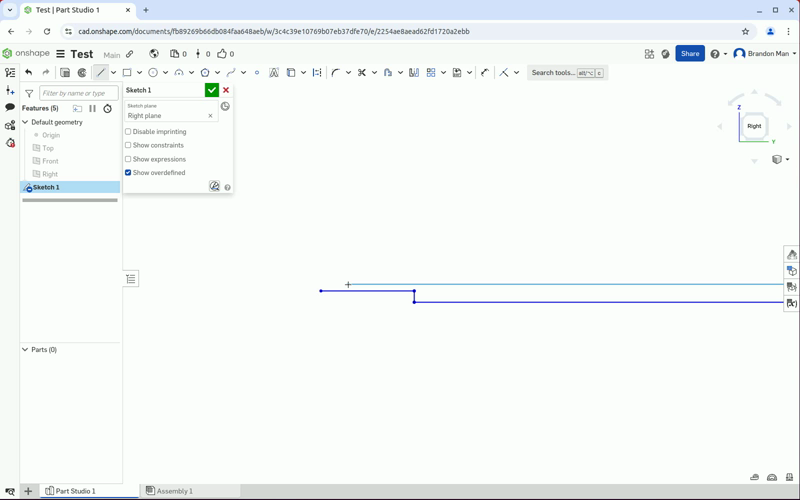
scroll(6)
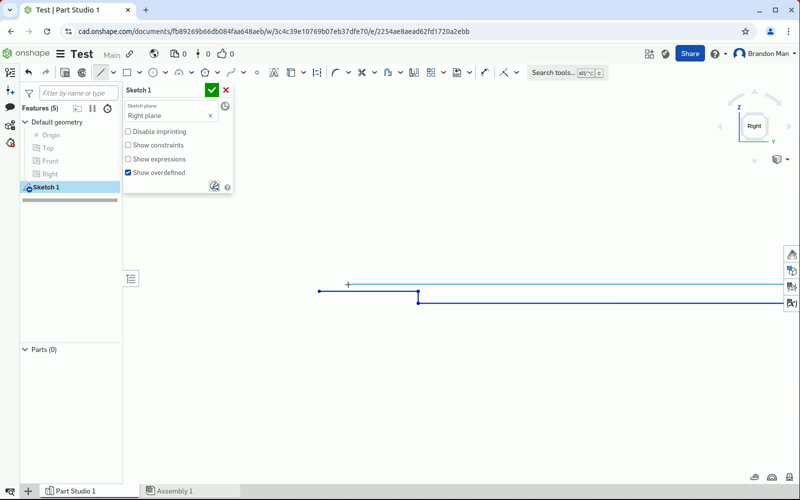
scroll(6)
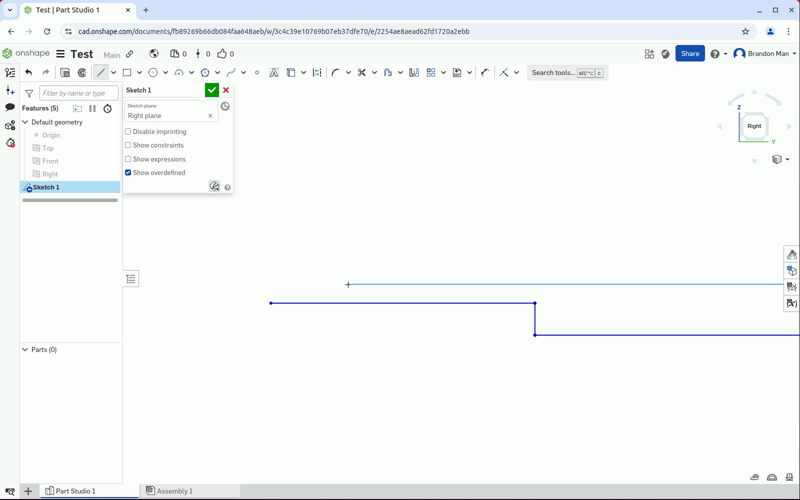
click(348, 284)
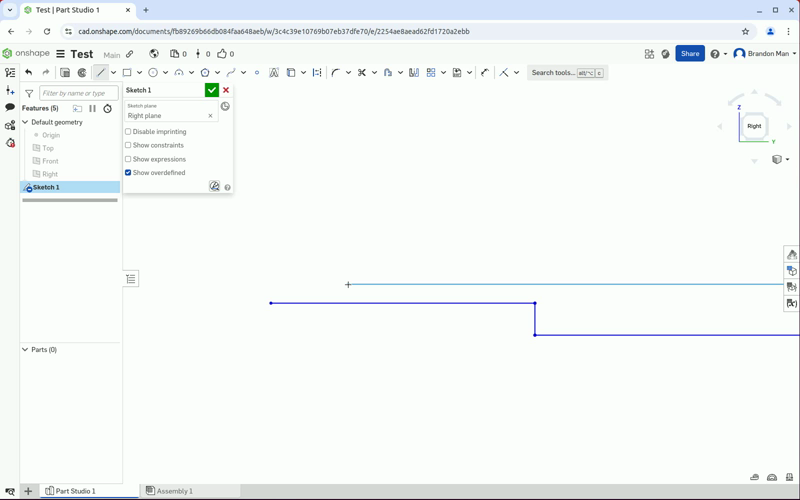
scroll(-6)
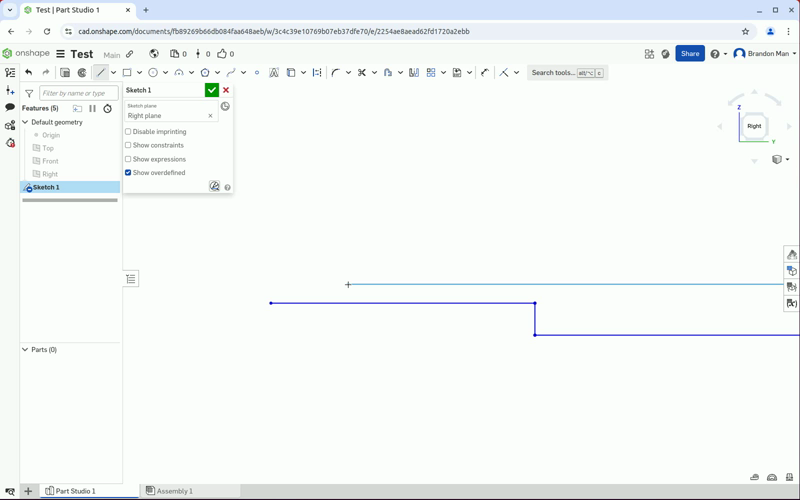
scroll(-6)
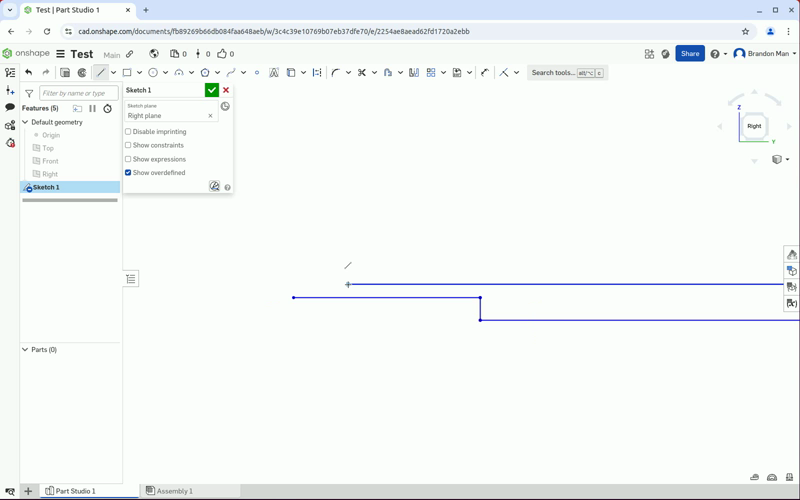
scroll(-6)
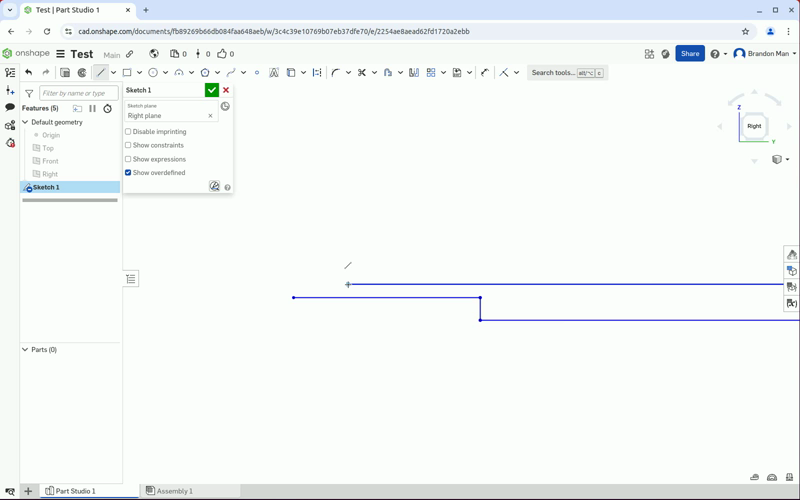
scroll(-6)
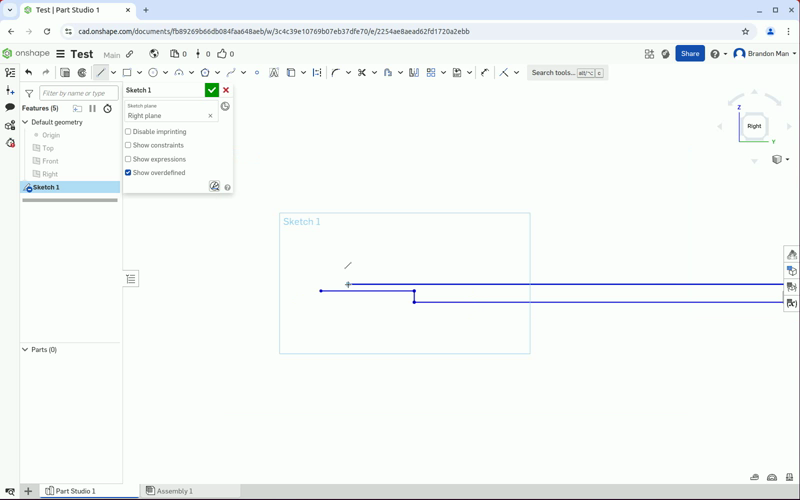
scroll(-6)
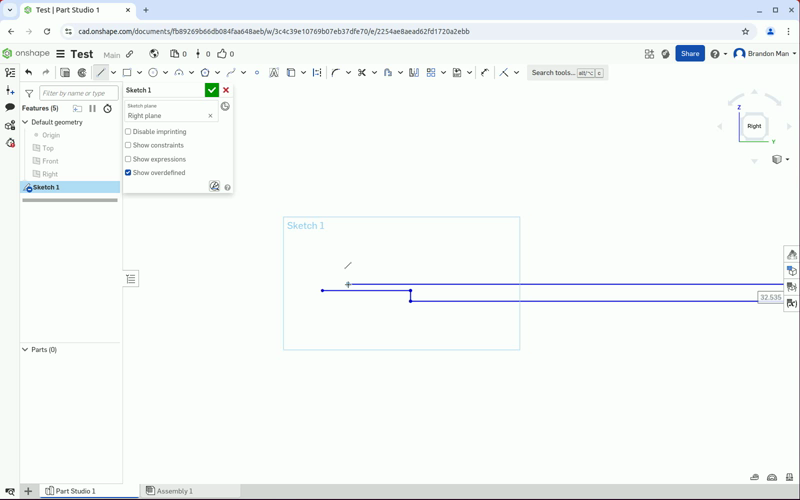
scroll(-6)
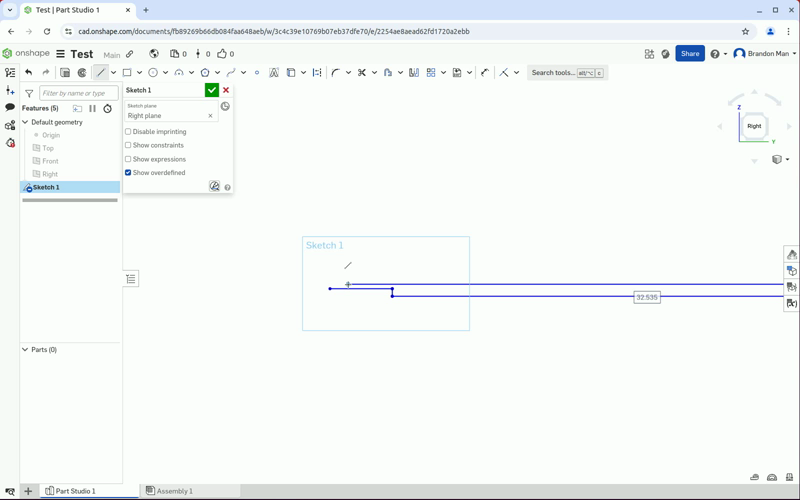
scroll(-6)
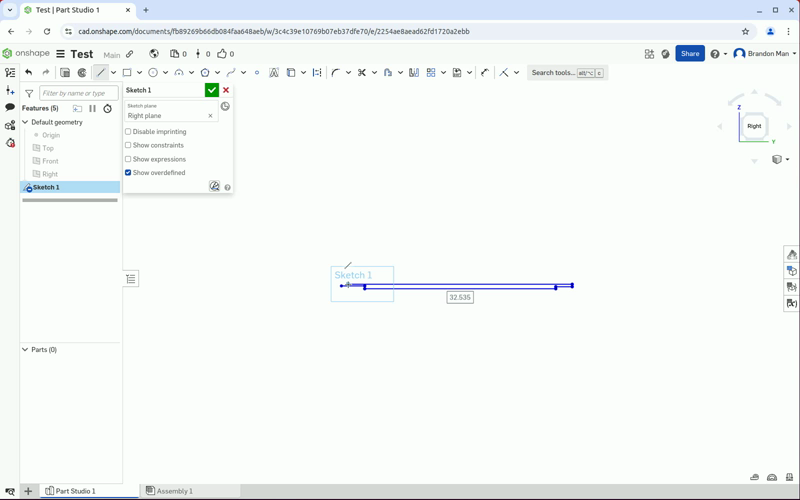
key_up(shift)
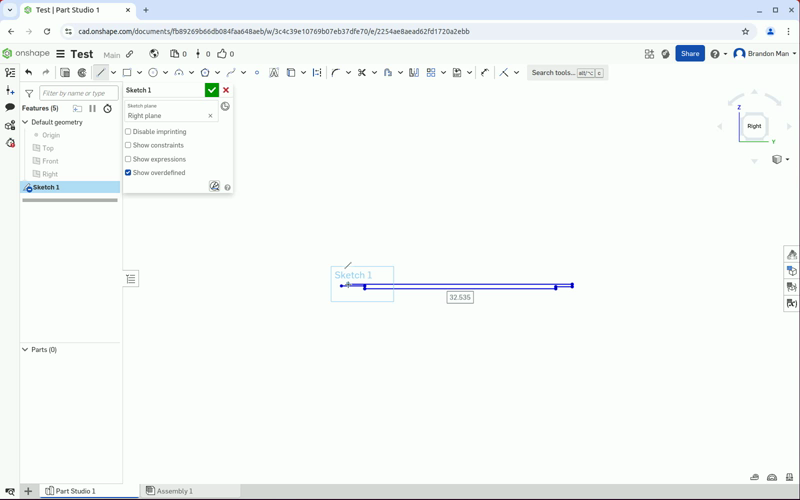
mouse_move(378, 284)
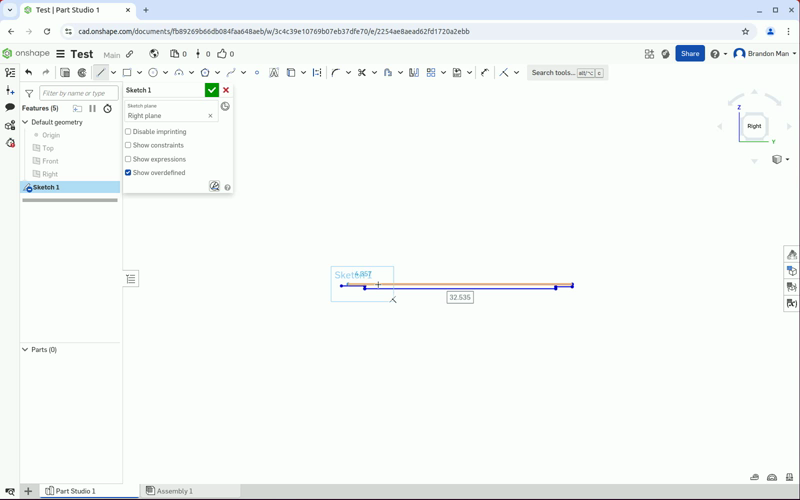
key_down(shift)
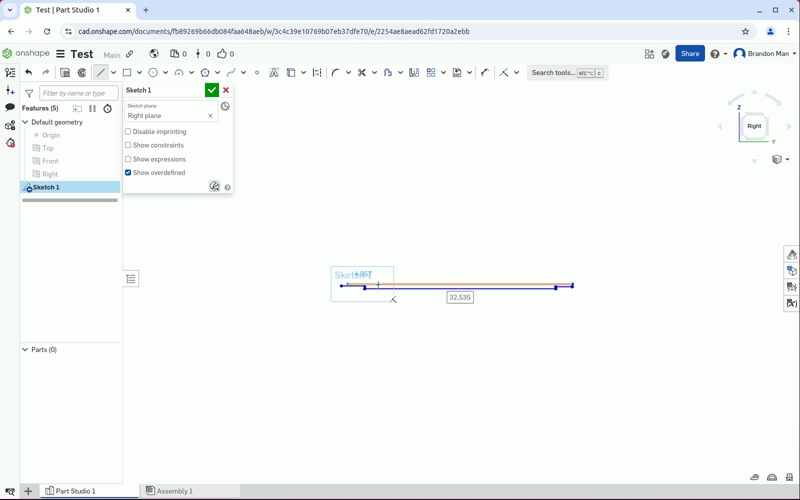
mouse_move(348, 286)
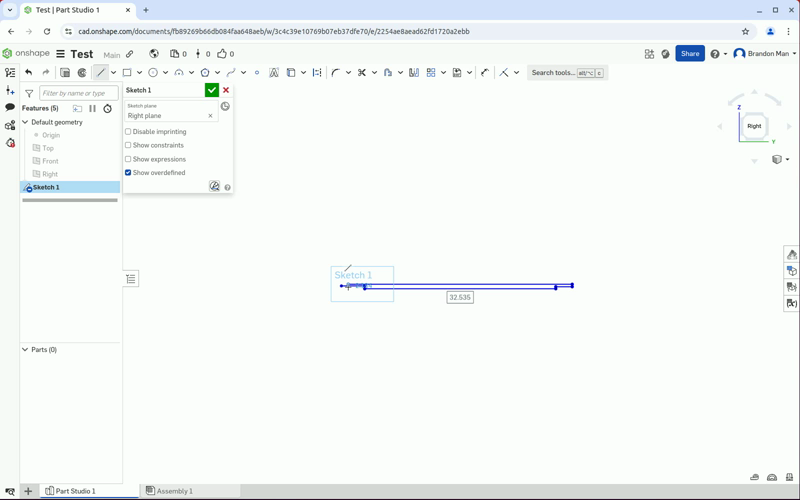
scroll(6)
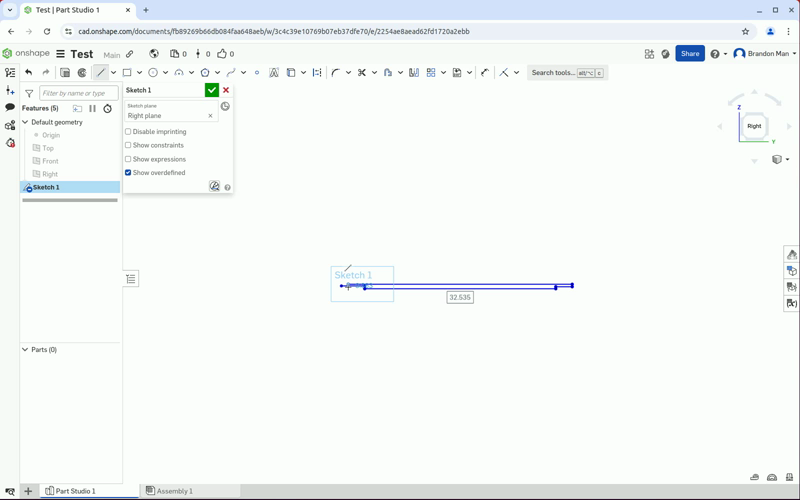
scroll(6)
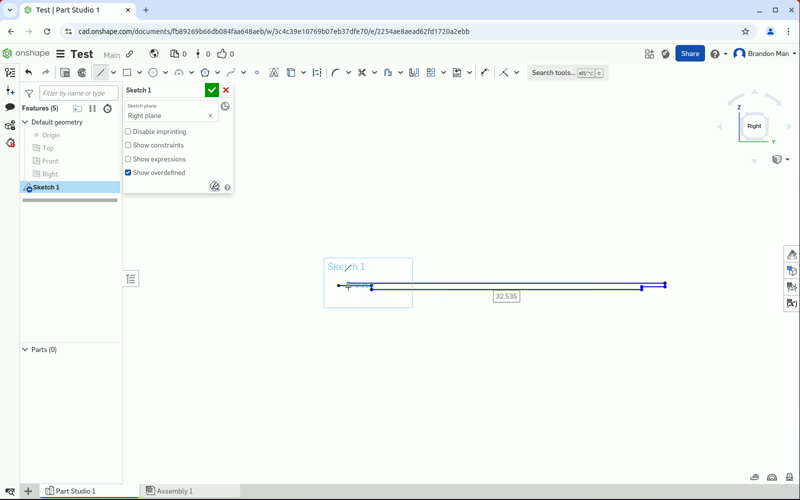
scroll(6)
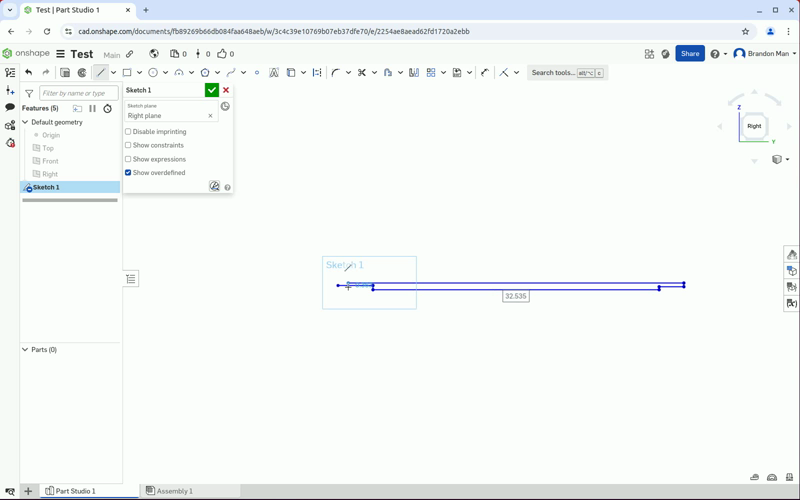
scroll(6)
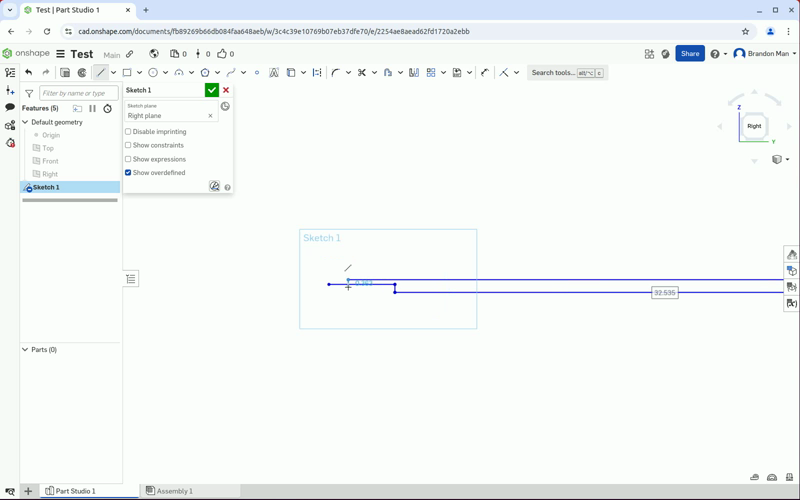
scroll(6)
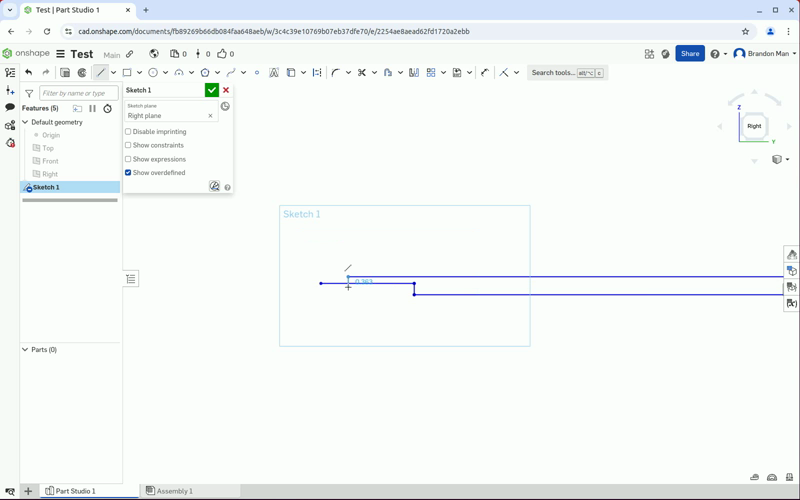
scroll(6)
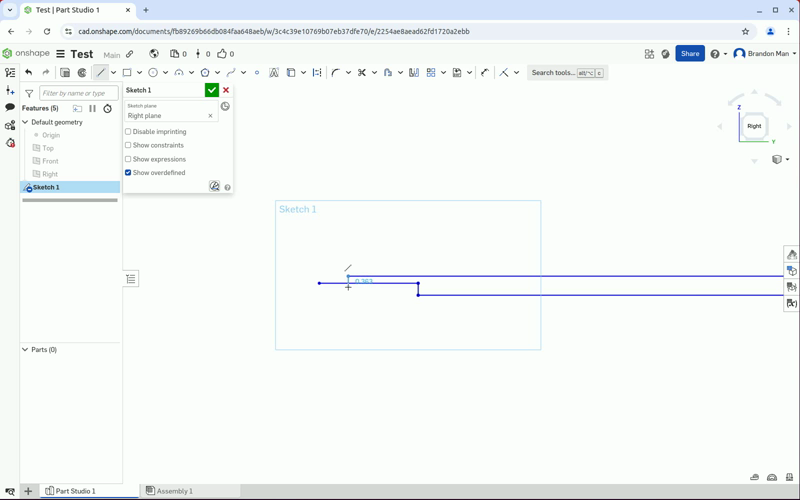
scroll(6)
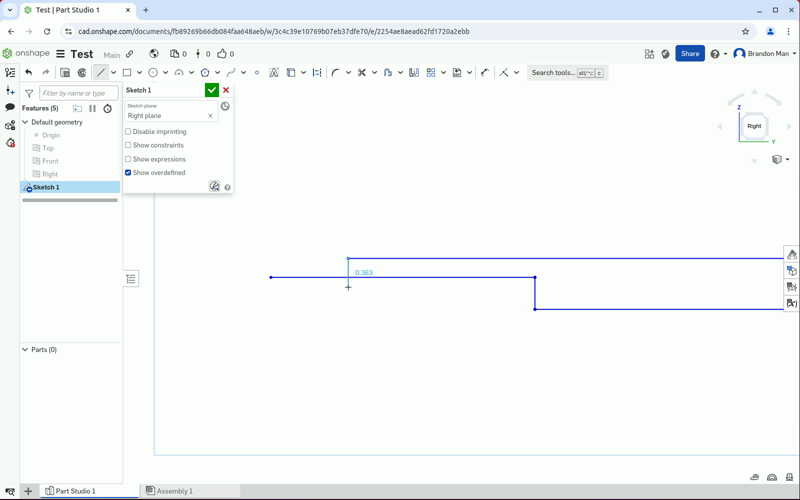
key_up(shift)
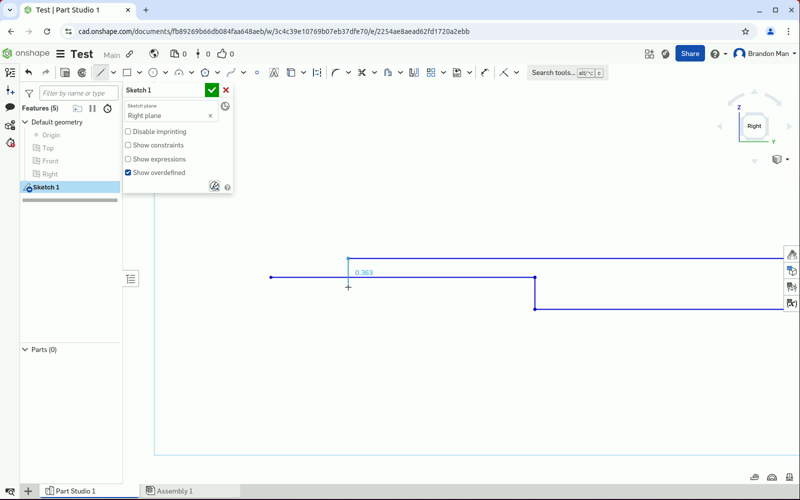
click(348, 286)
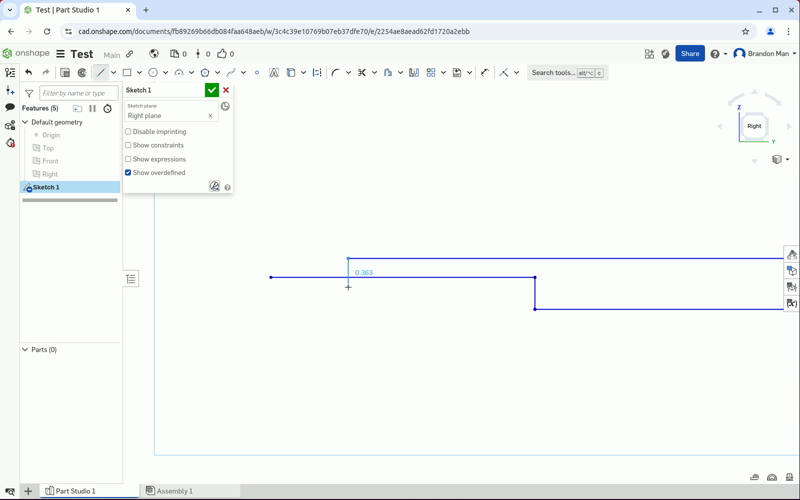
scroll(-6)
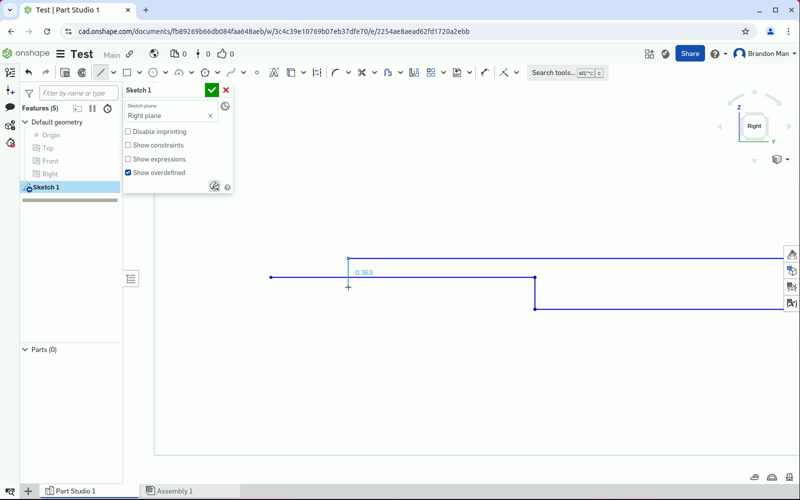
scroll(-6)
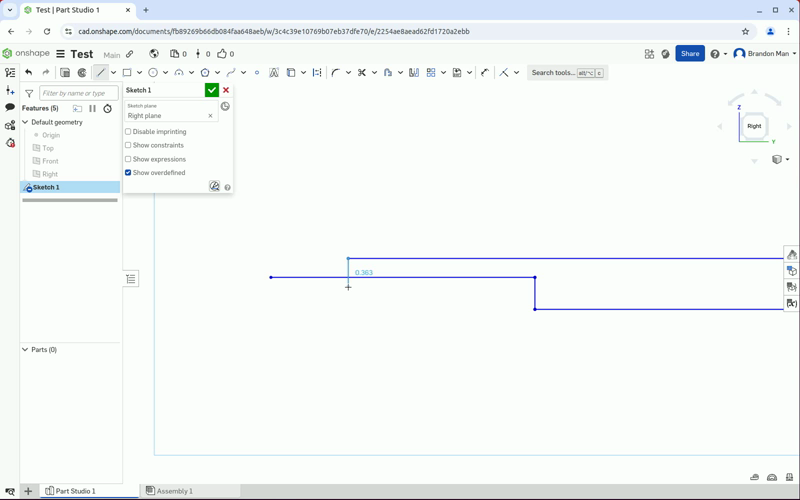
scroll(-6)
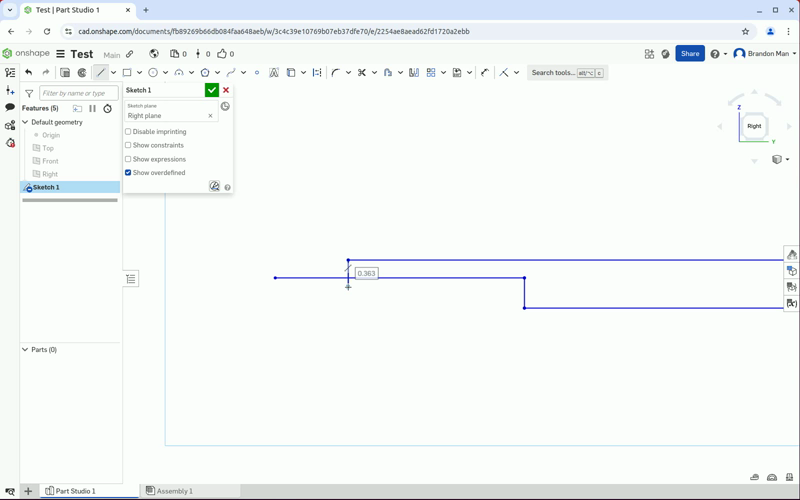
scroll(-6)
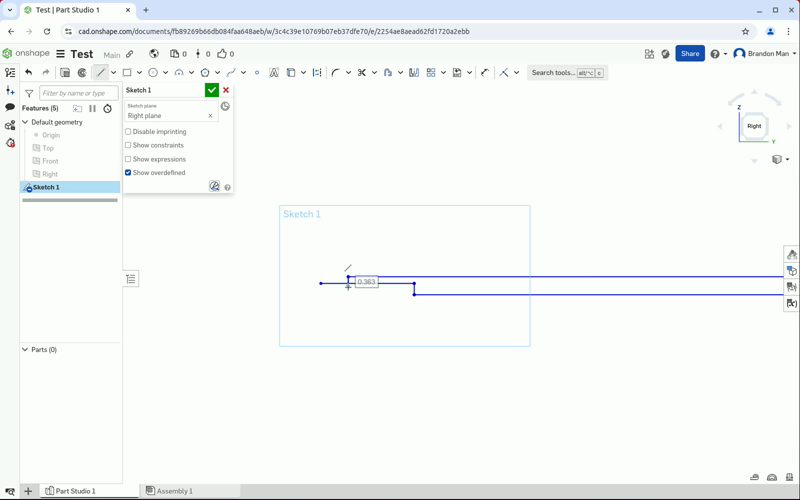
scroll(-6)
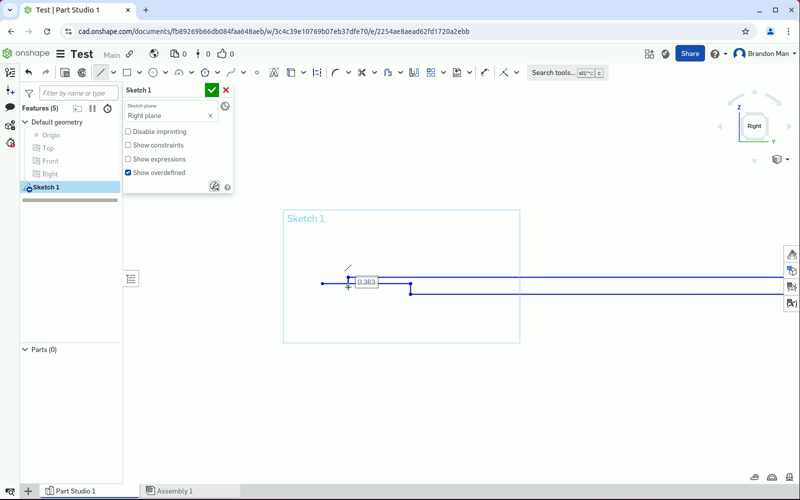
scroll(-6)
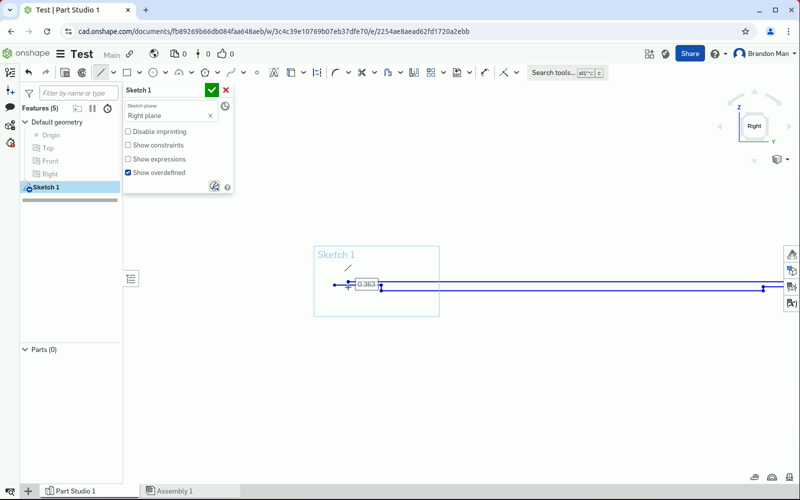
scroll(-6)
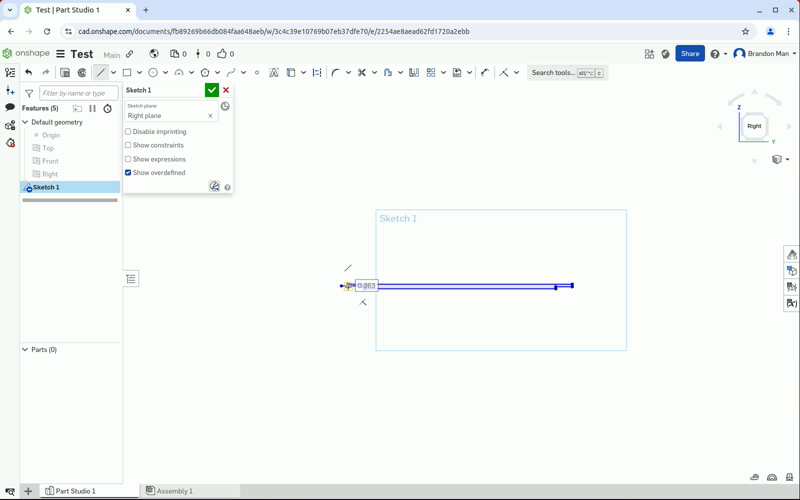
key(esc)
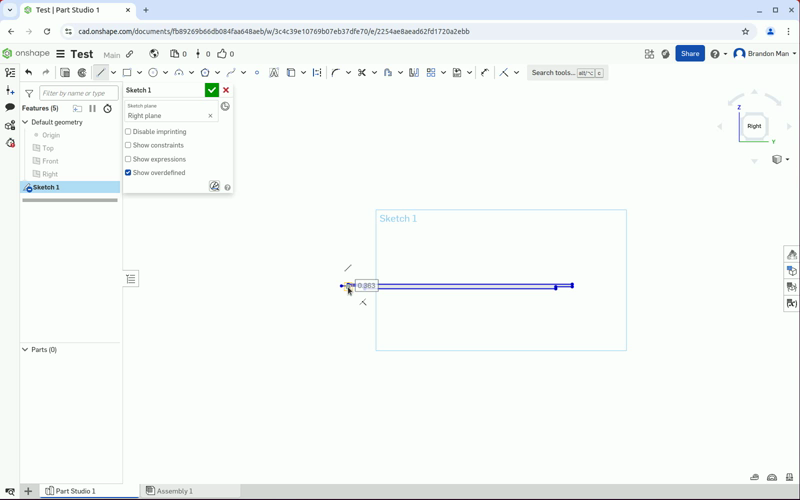
mouse_move(458, 286)
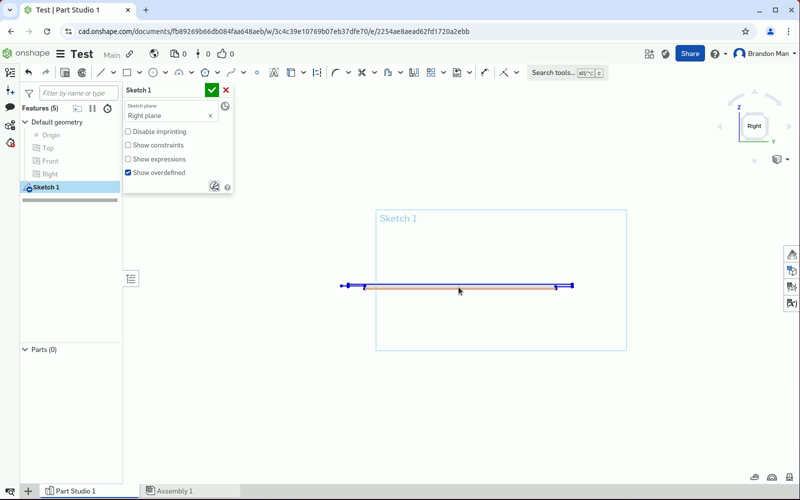
scroll(6)
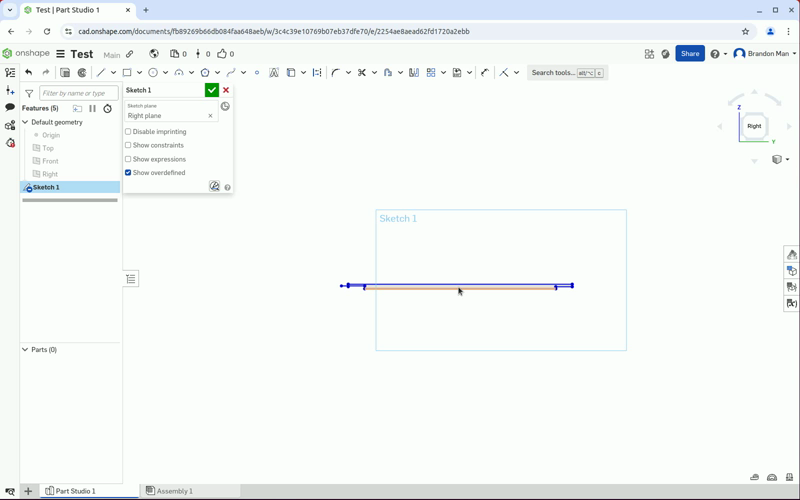
scroll(6)
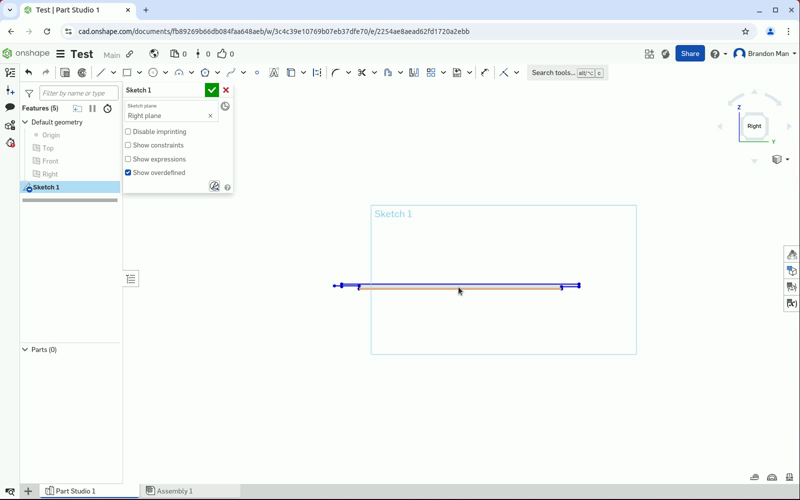
scroll(6)
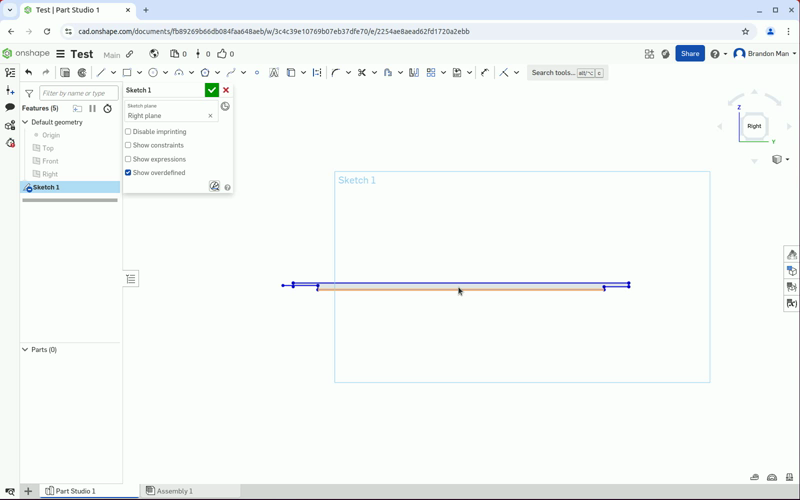
scroll(6)
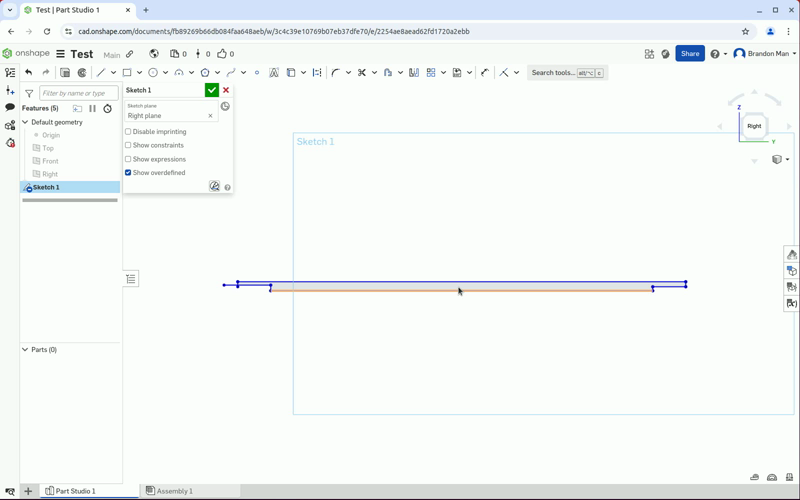
scroll(6)
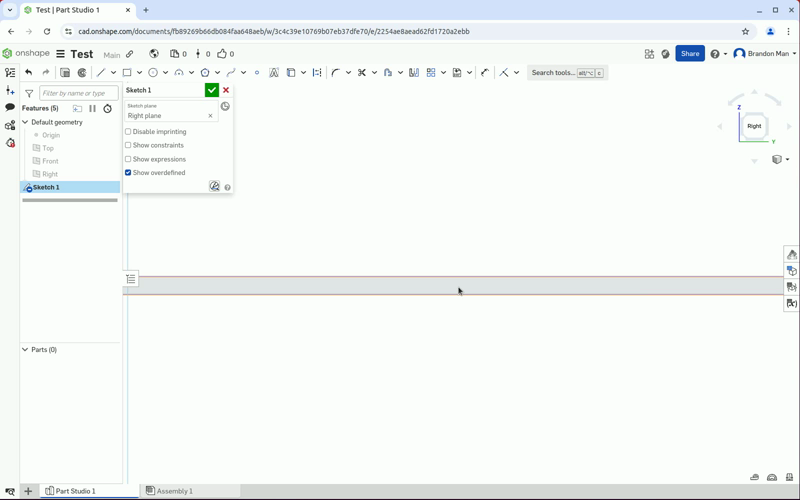
scroll(6)
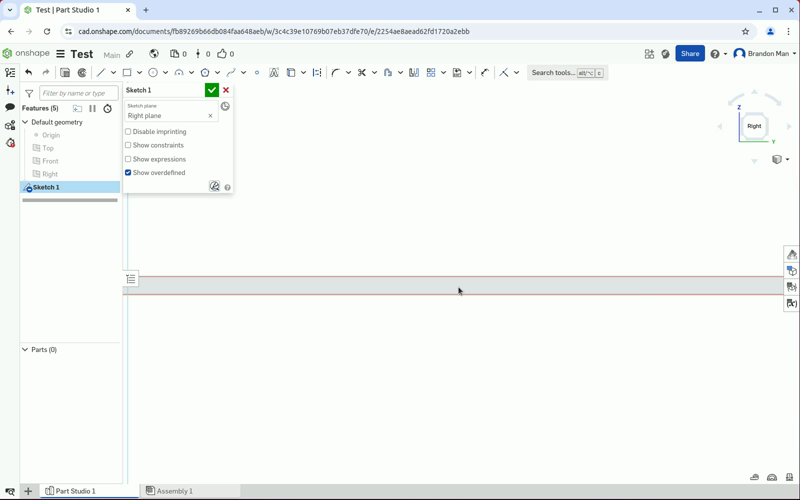
scroll(6)
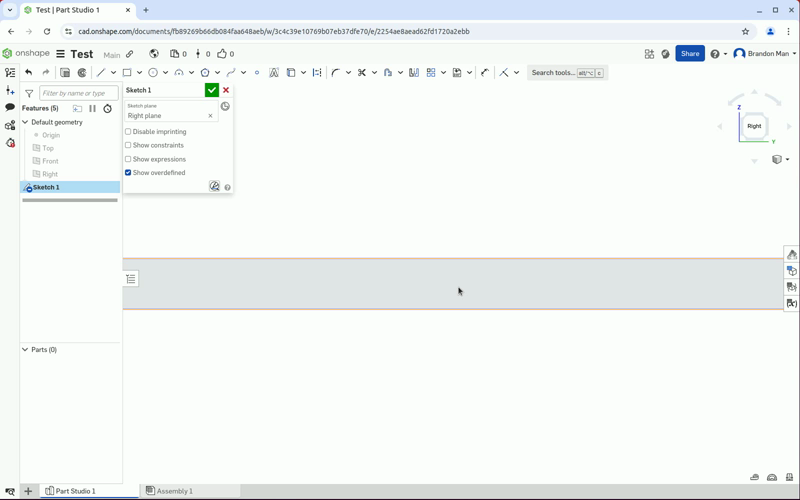
click(458, 286)
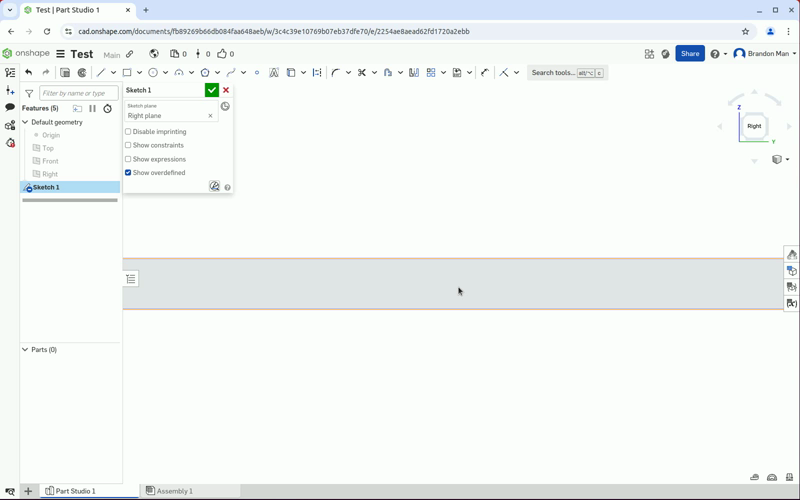
scroll(-6)
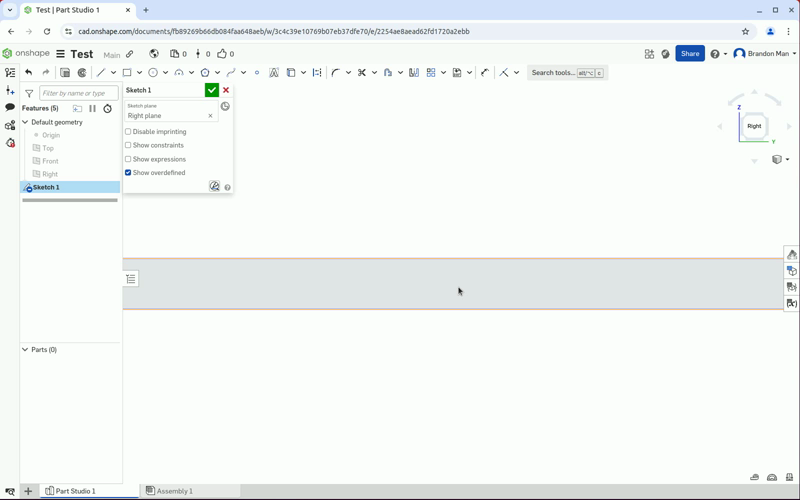
scroll(-6)
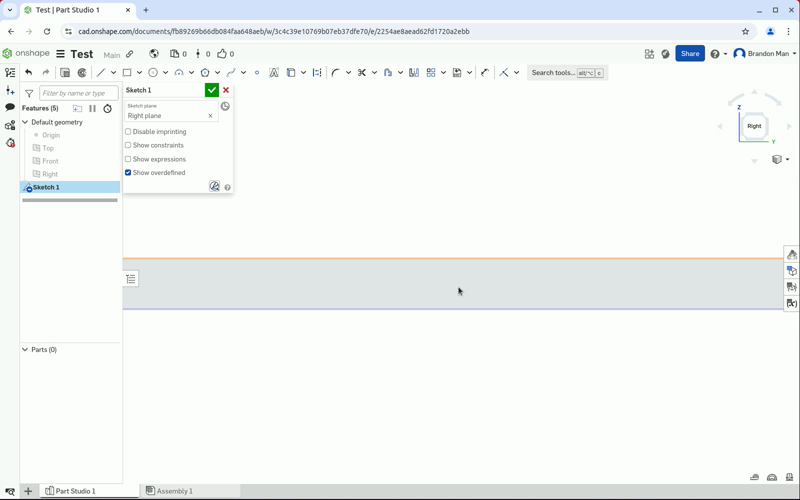
scroll(-6)
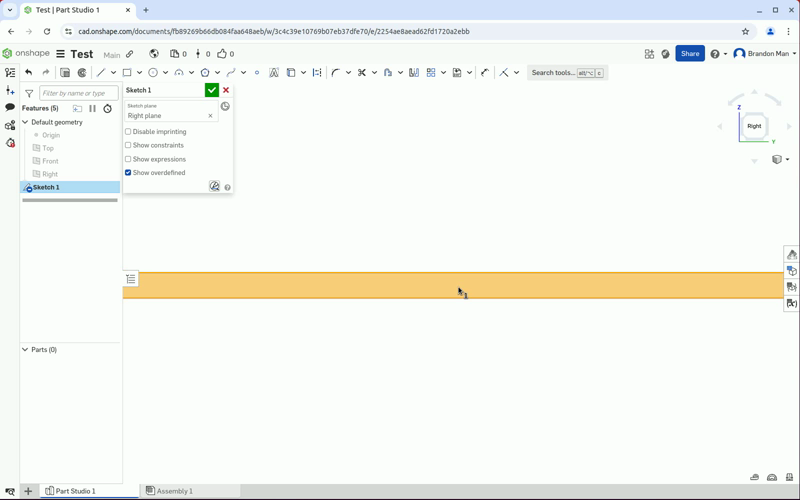
scroll(-6)
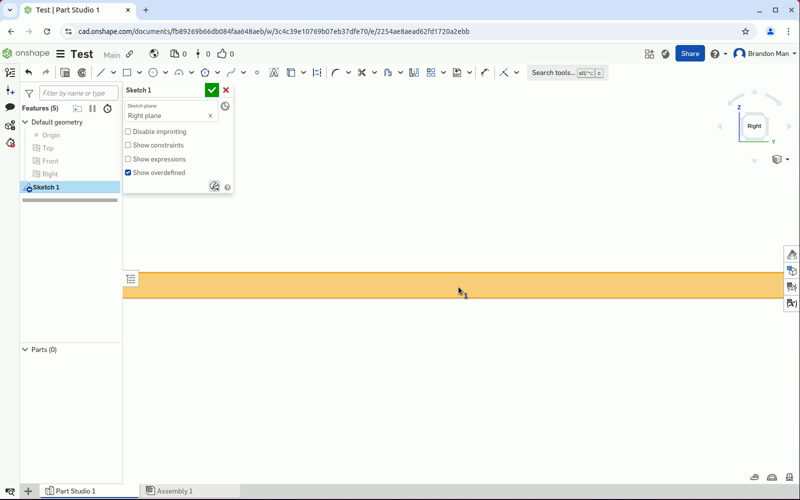
scroll(-6)
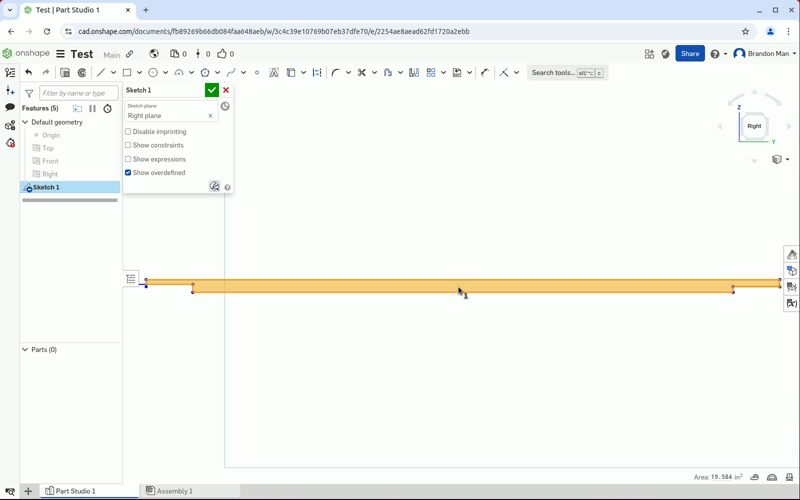
scroll(-6)
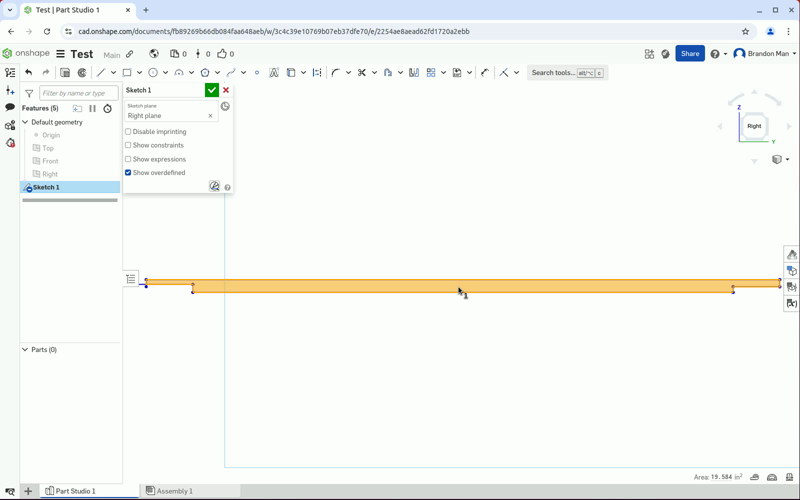
scroll(-6)
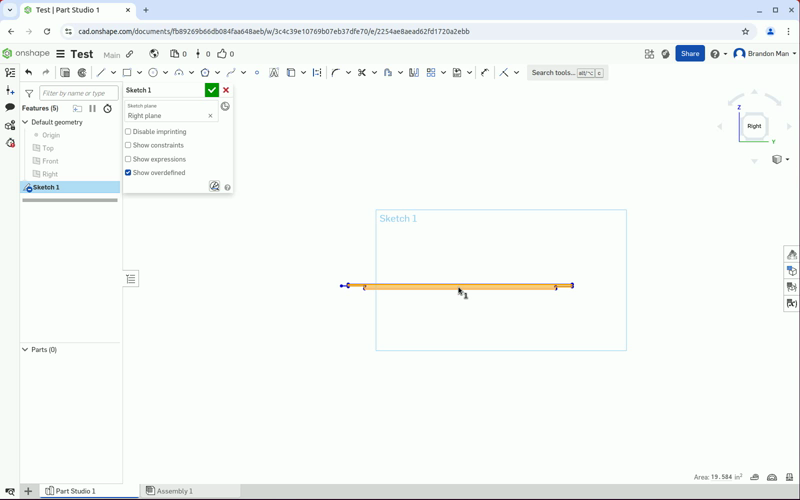
mouse_move(73, 352)
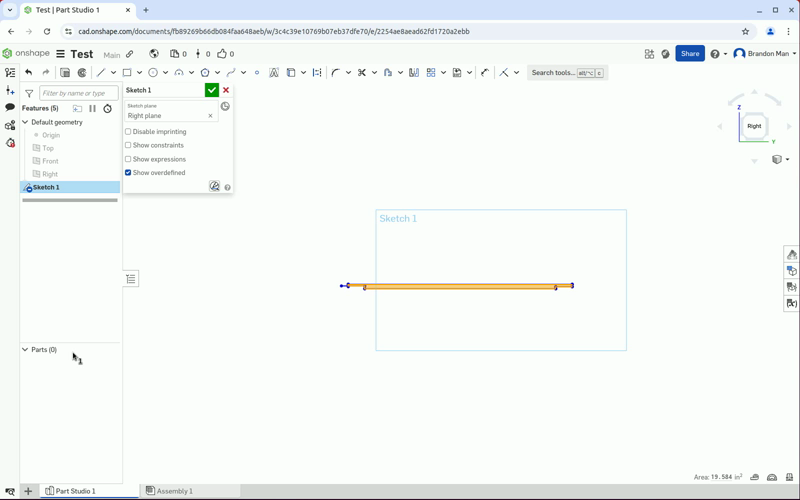
key(shift+y)
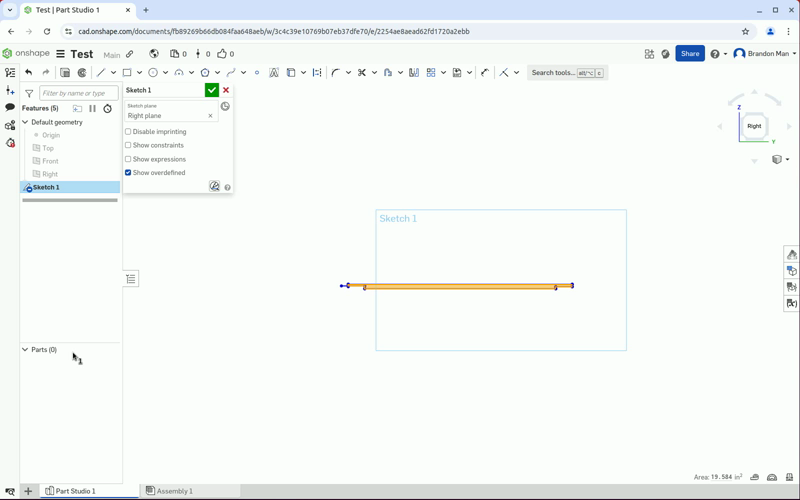
key(shift+e)
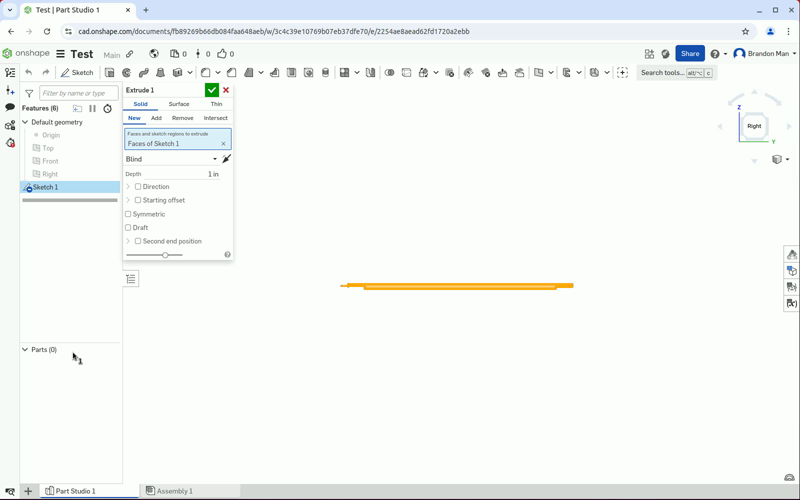
mouse_move(143, 106)
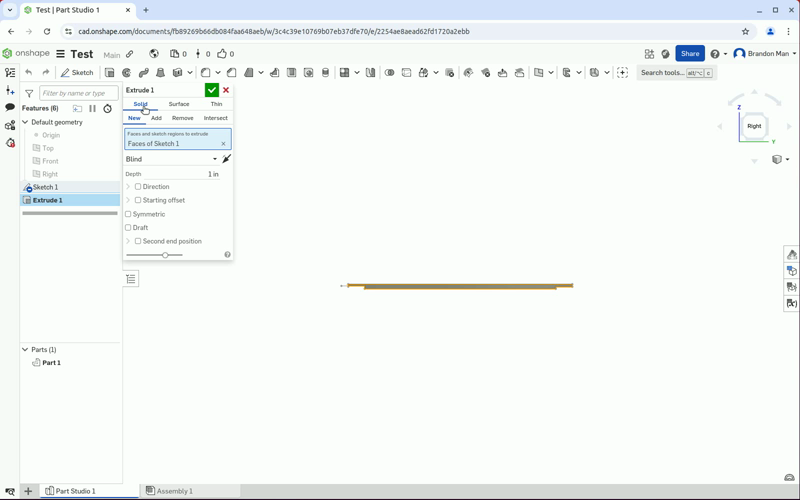
click(143, 106)
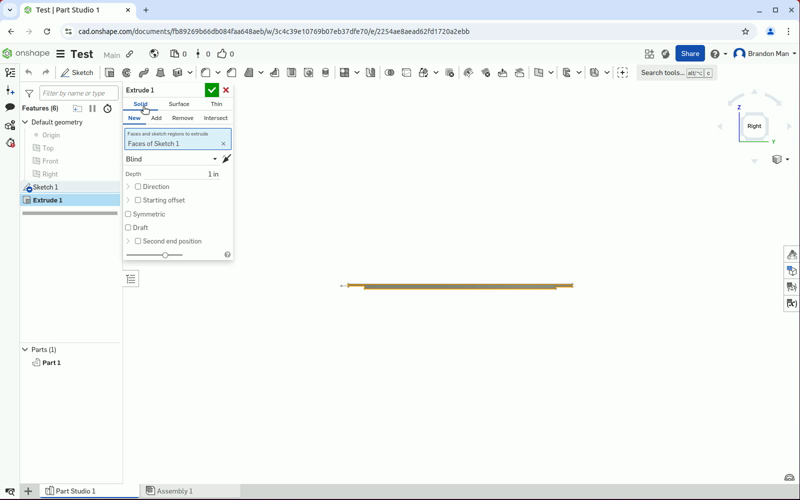
mouse_move(137, 120)
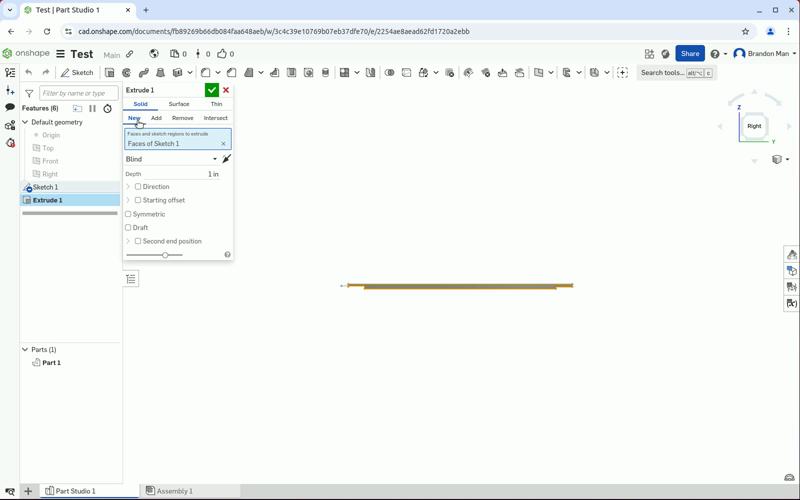
click(137, 120)
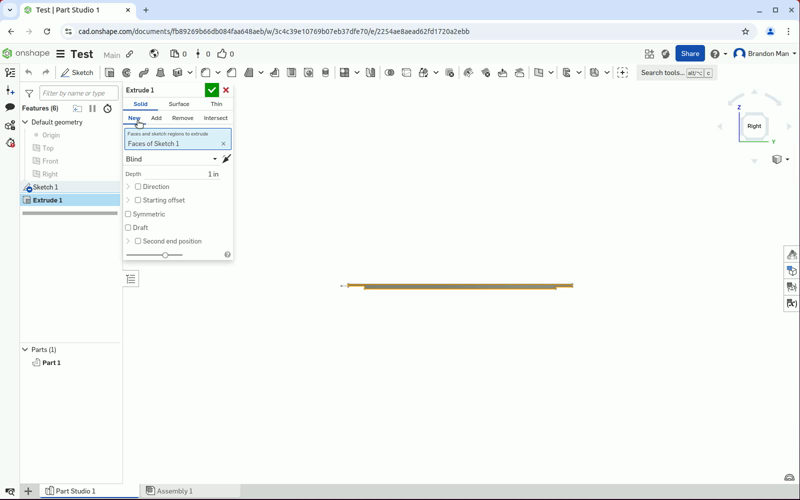
key(tab, 4)
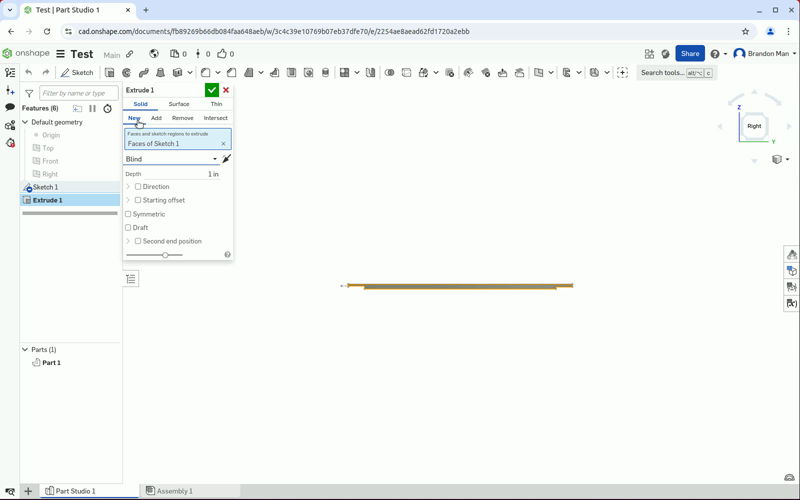
text(9.148)
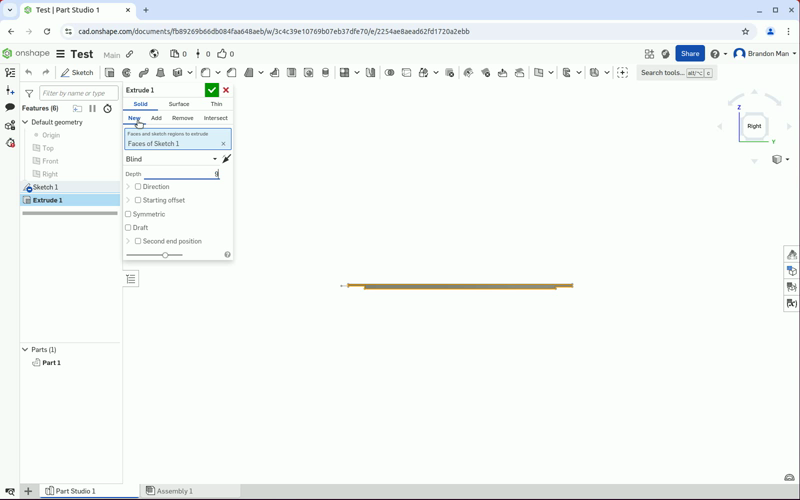
key(tab, 3)
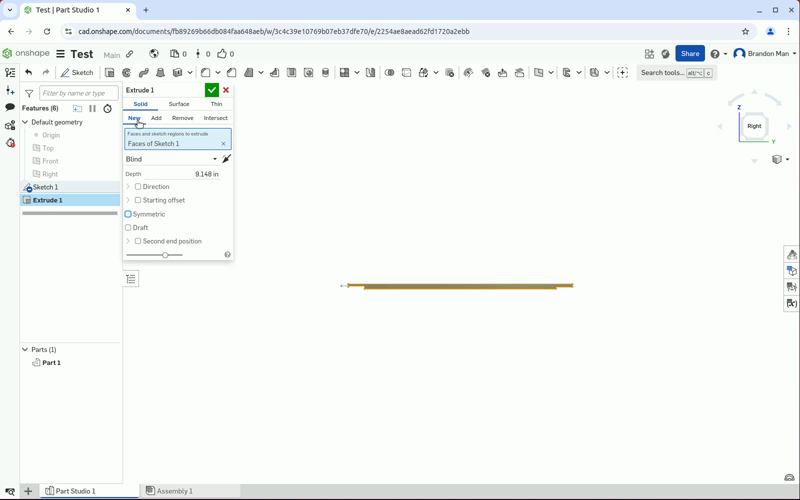
key(space)
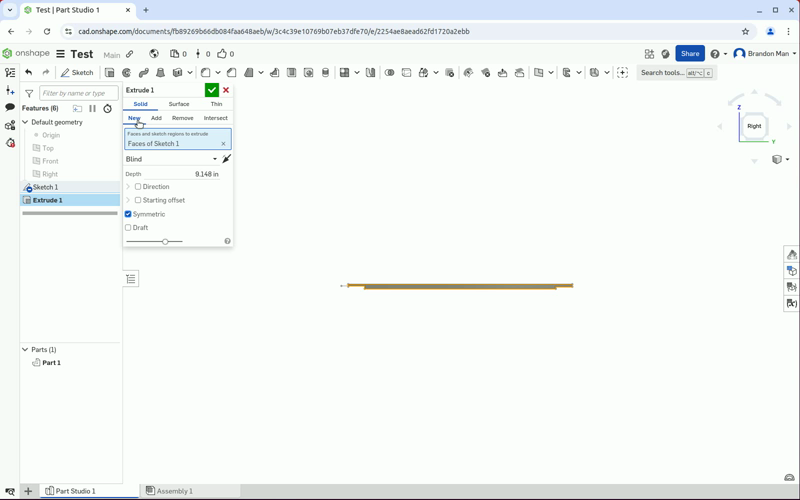
key(enter)
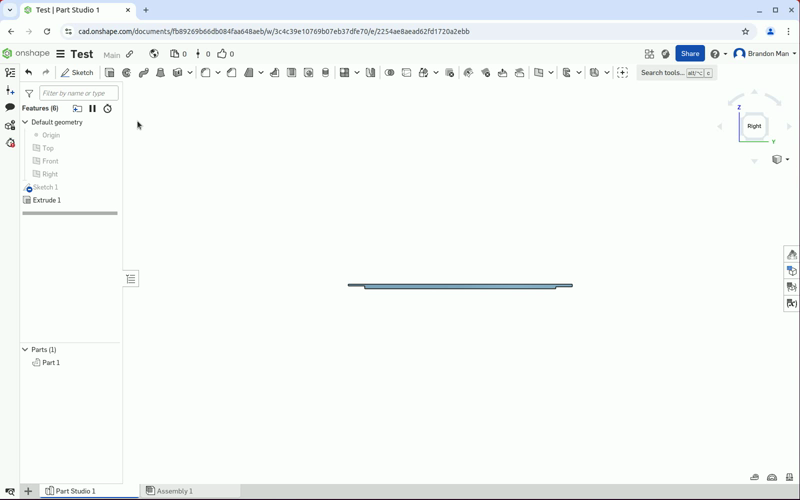
key(shift+h)
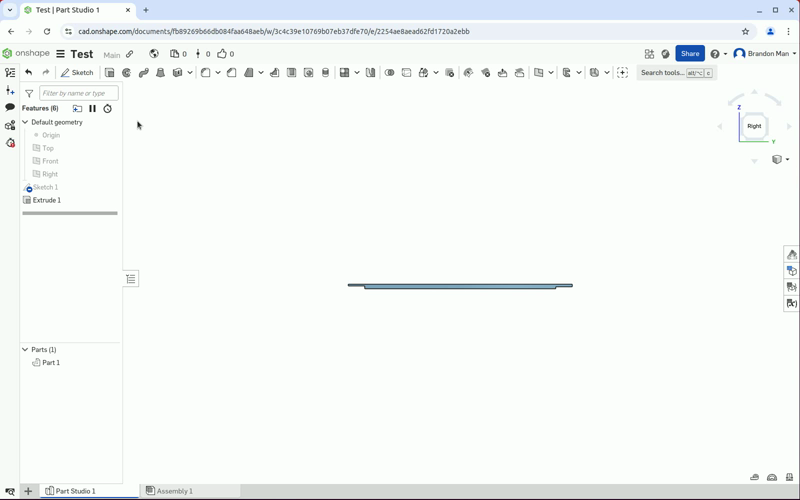
key(shift+h)
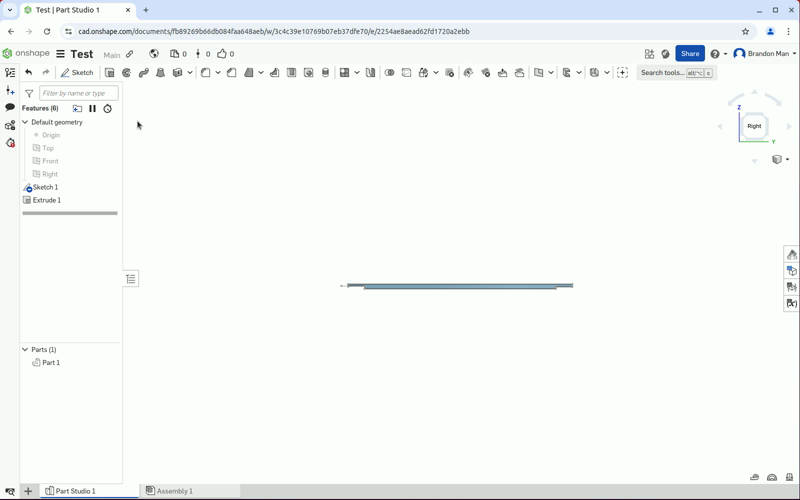
mouse_move(73, 189)
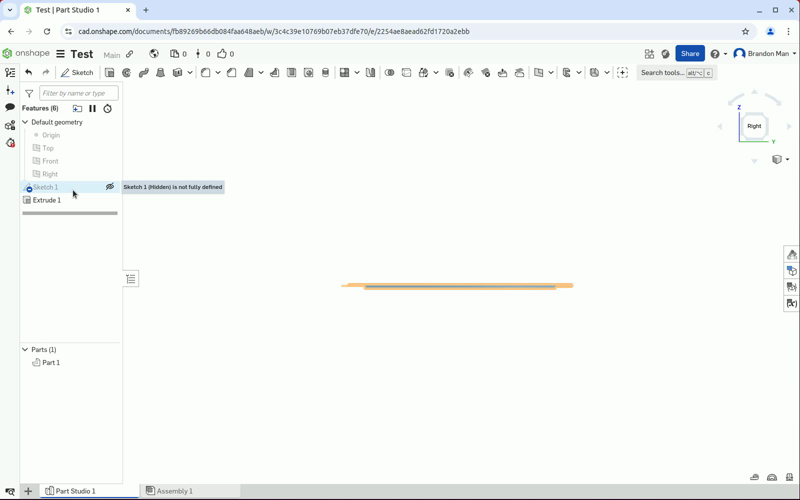
click(73, 189)
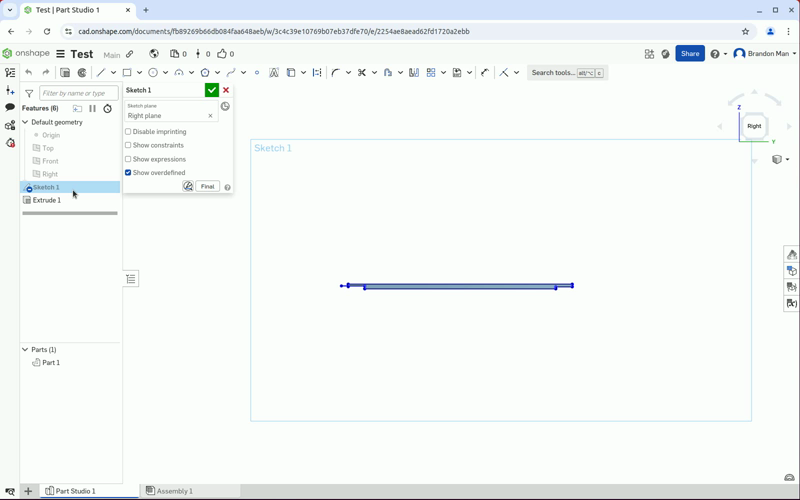
mouse_move(229, 92)
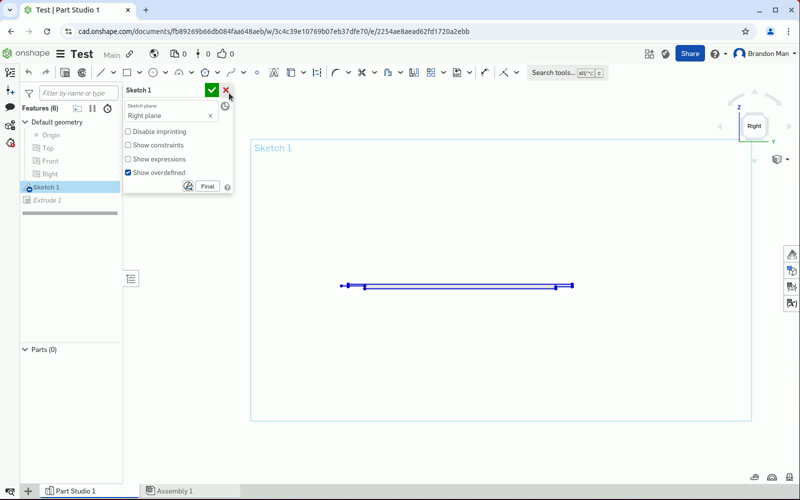
click(229, 92)
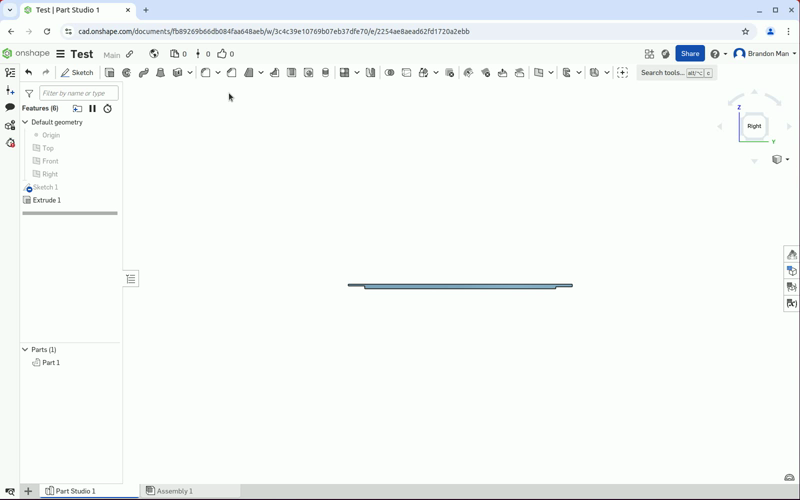
mouse_move(73, 352)
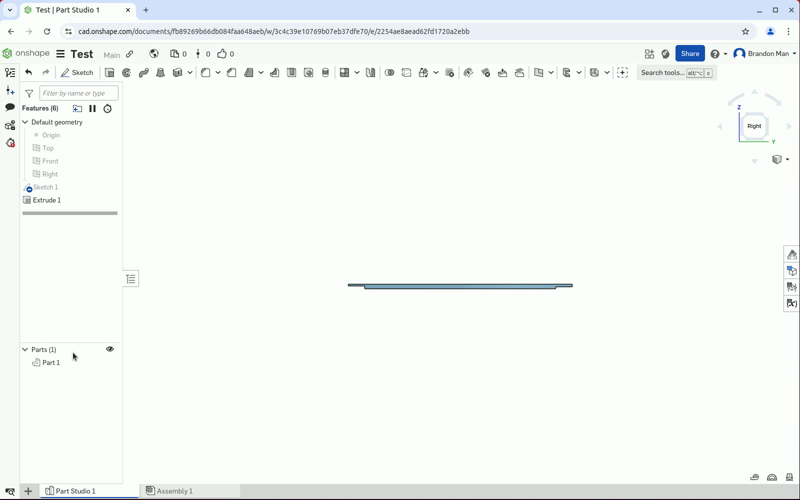
key(y)
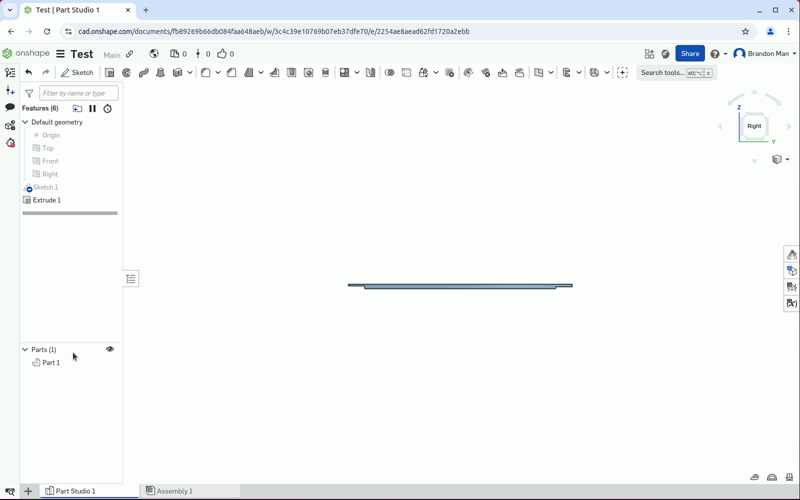
key(shift+p)
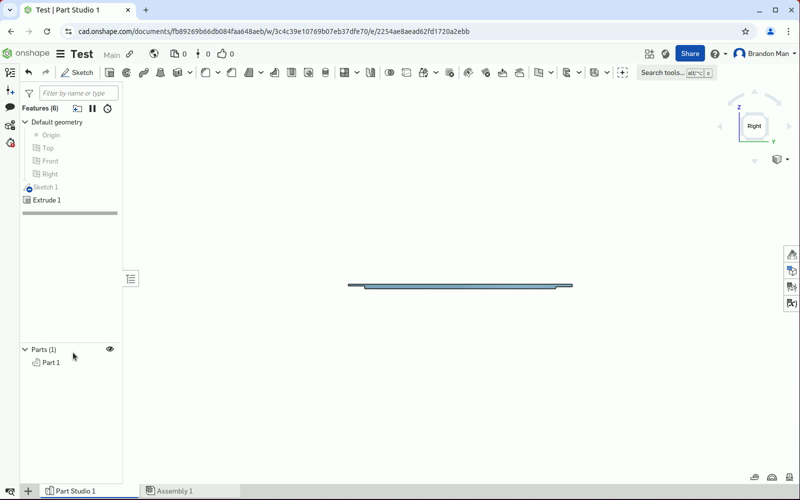
key(space)
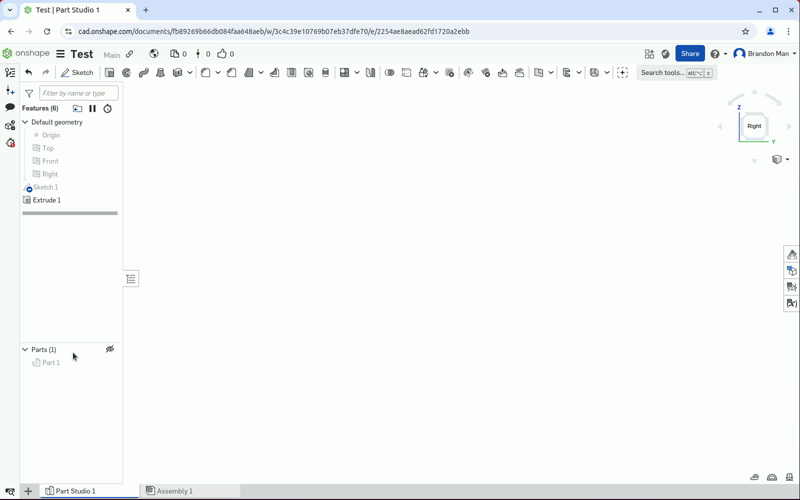
key_down(shift)
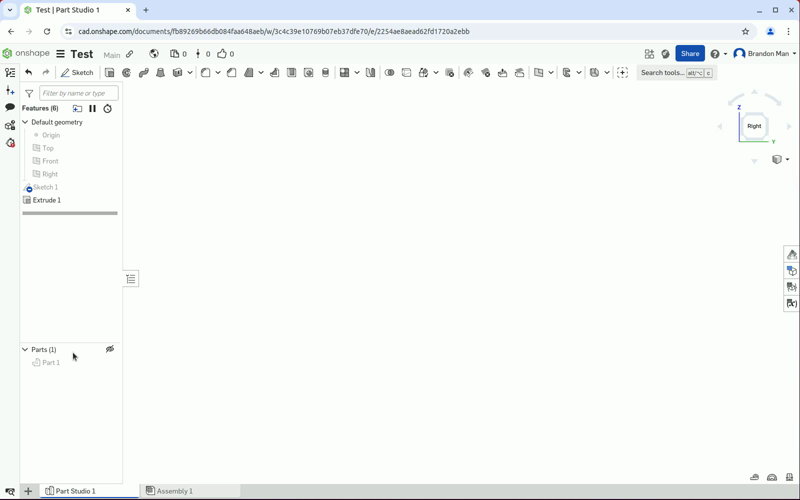
key(right)
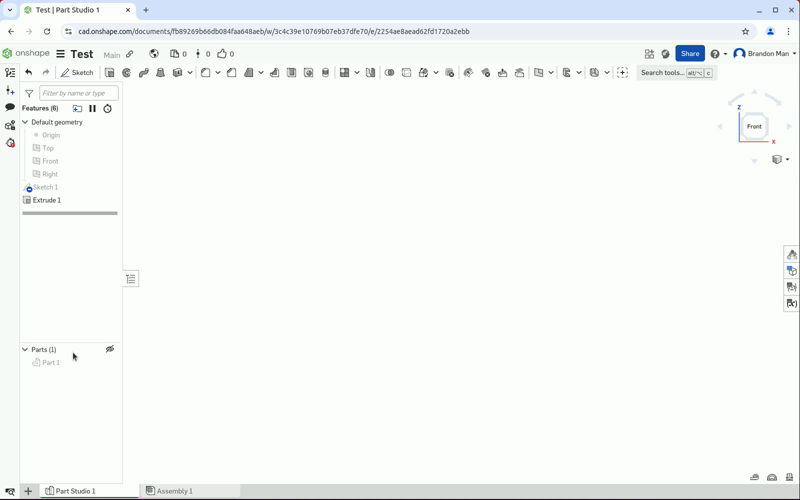
key_up(shift)
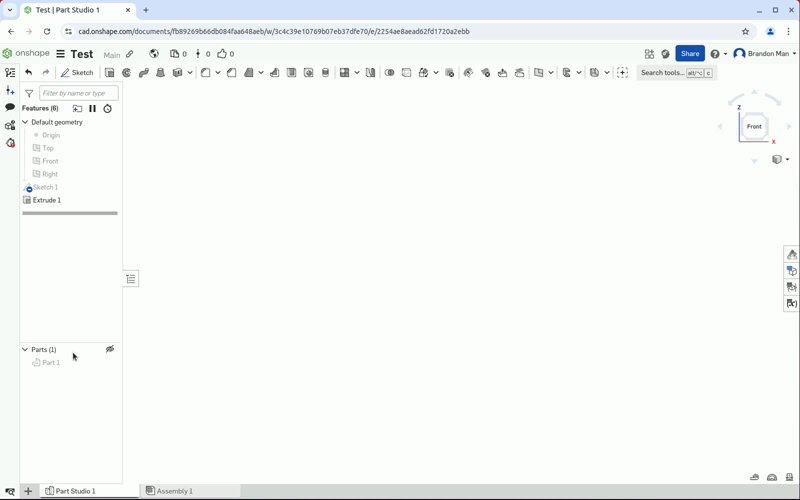
key(space)
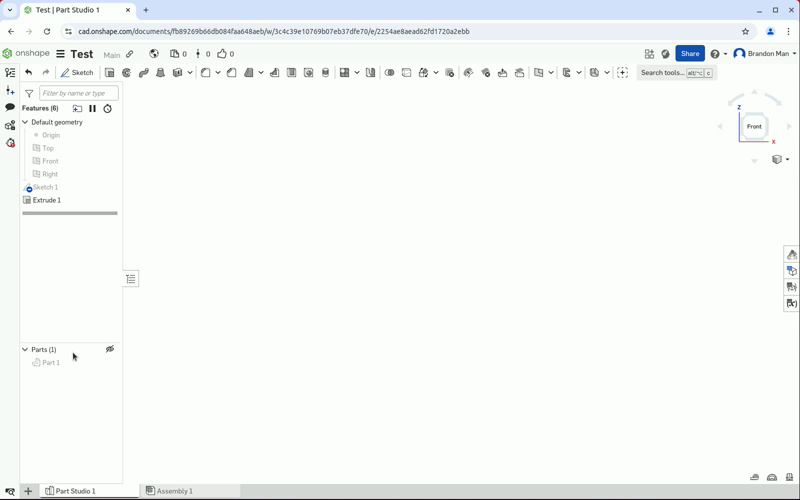
key_down(shift)
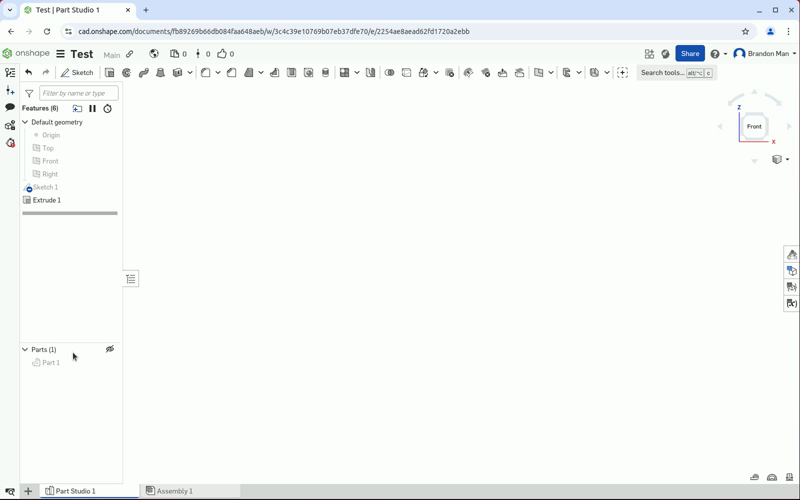
key(down)
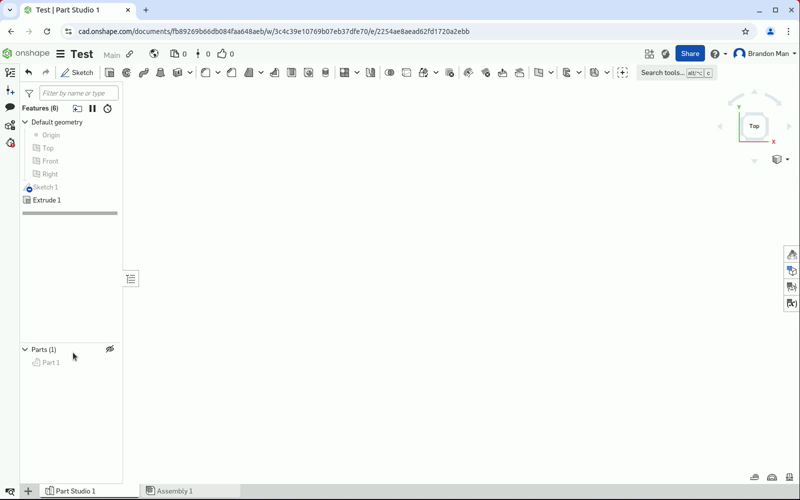
key_up(shift)
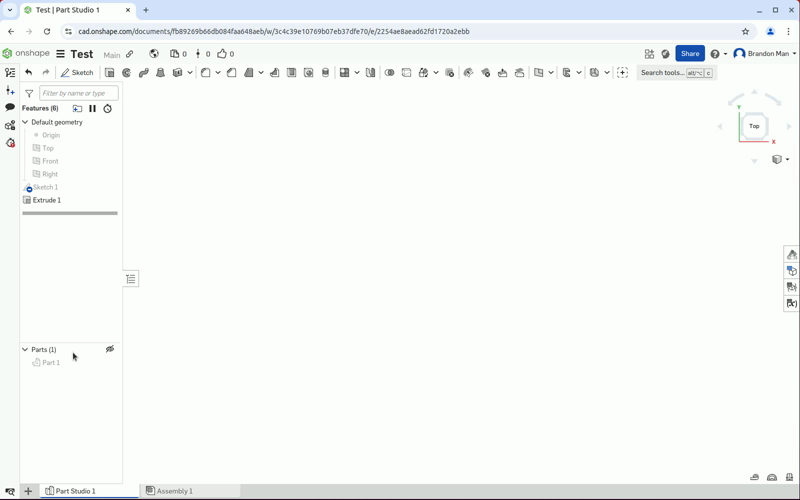
mouse_move(73, 352)
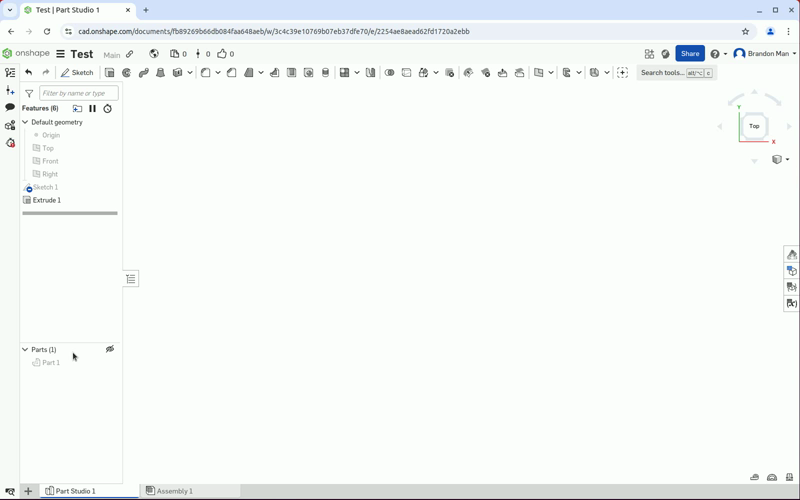
key(shift+y)
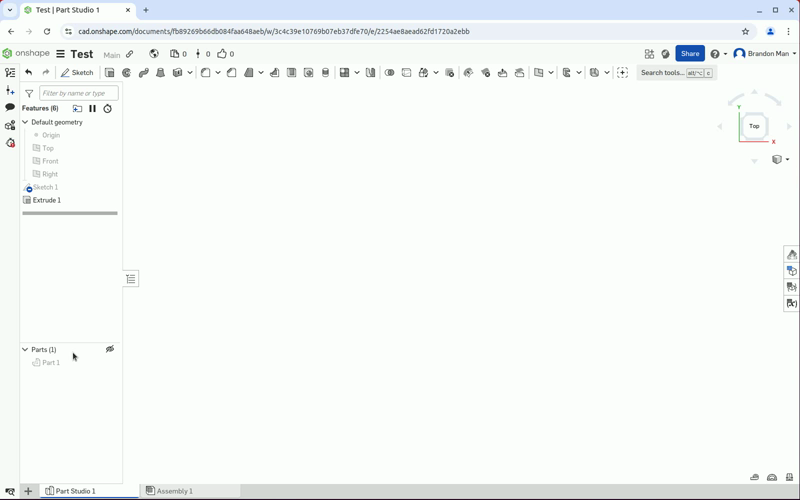
key(shift+s)
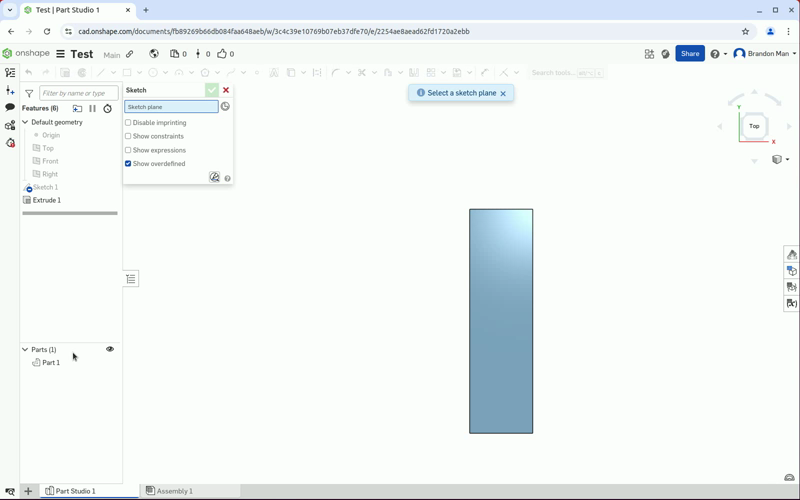
mouse_move(73, 150)
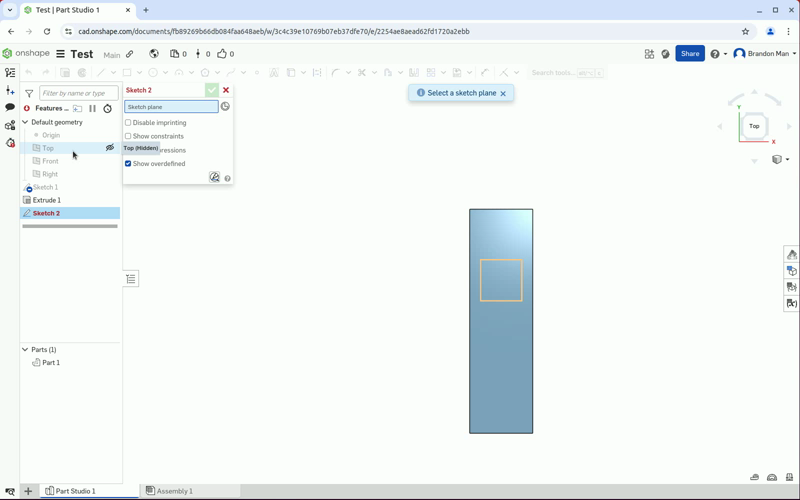
click(73, 150)
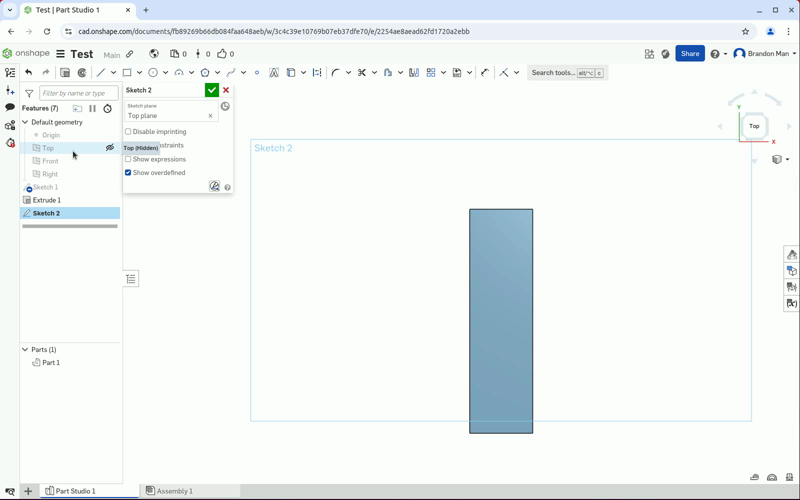
mouse_move(73, 352)
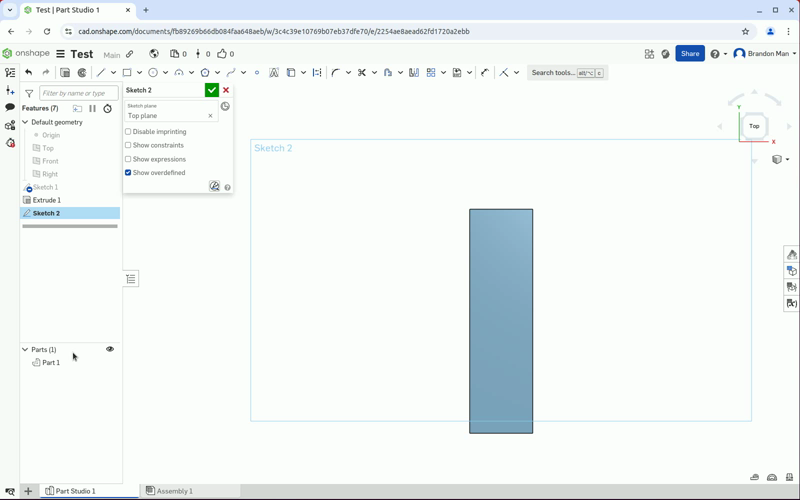
key(y)
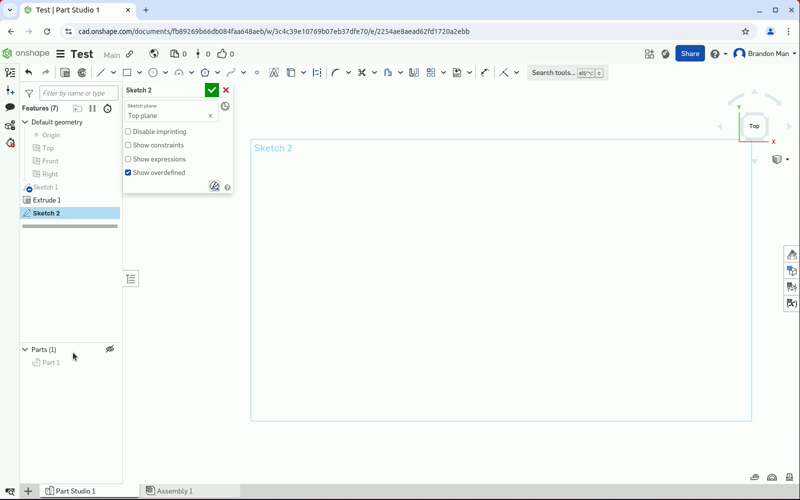
key(a)
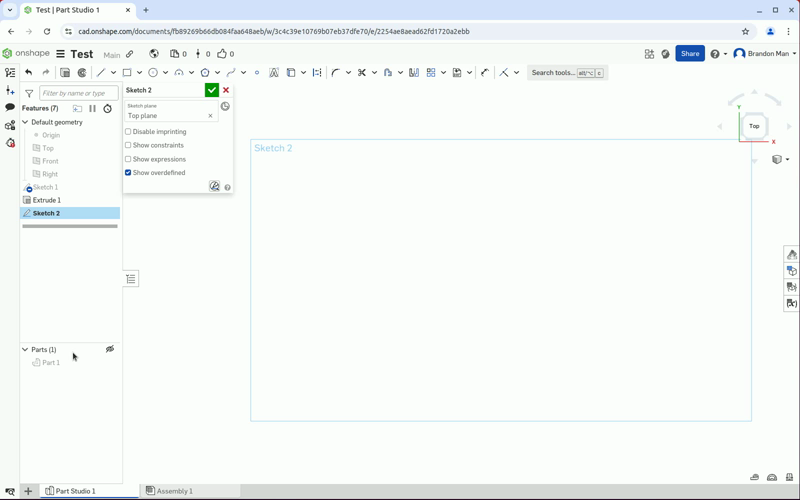
key_down(shift)
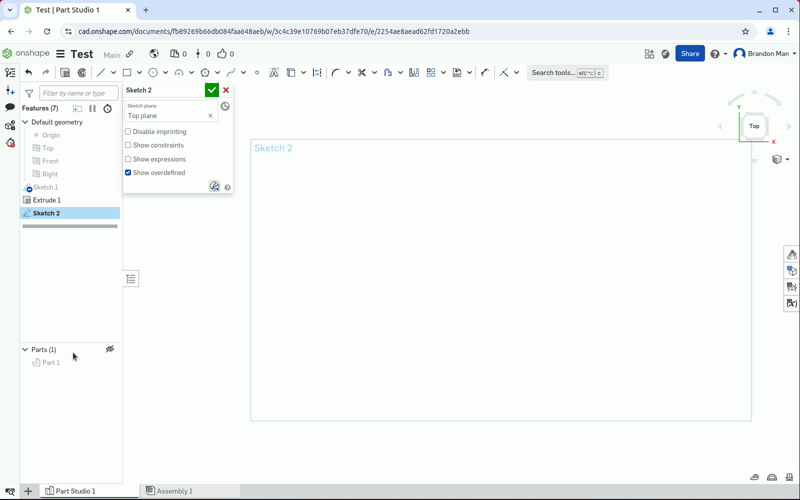
mouse_move(454, 176)
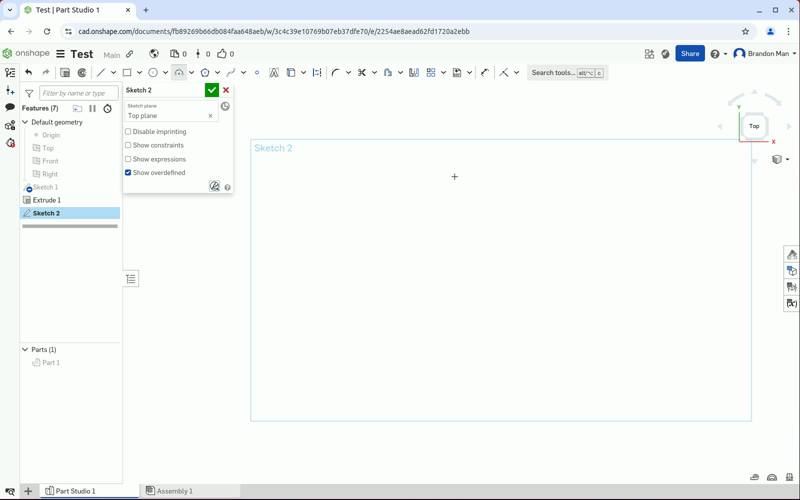
click(454, 176)
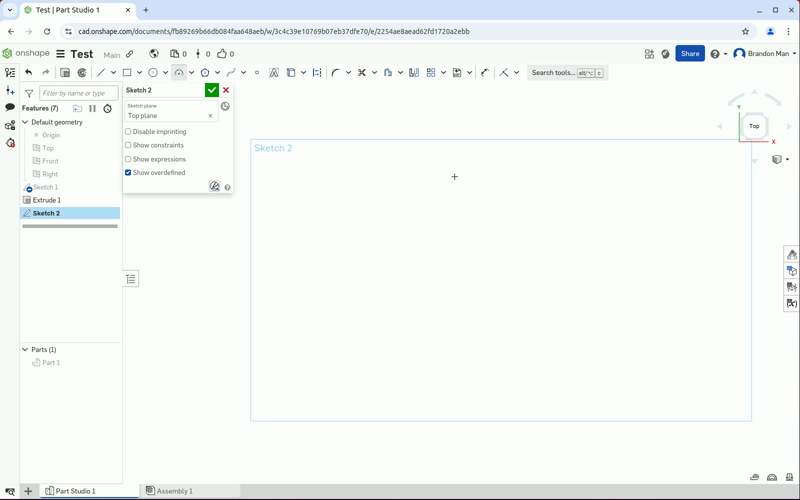
key_up(shift)
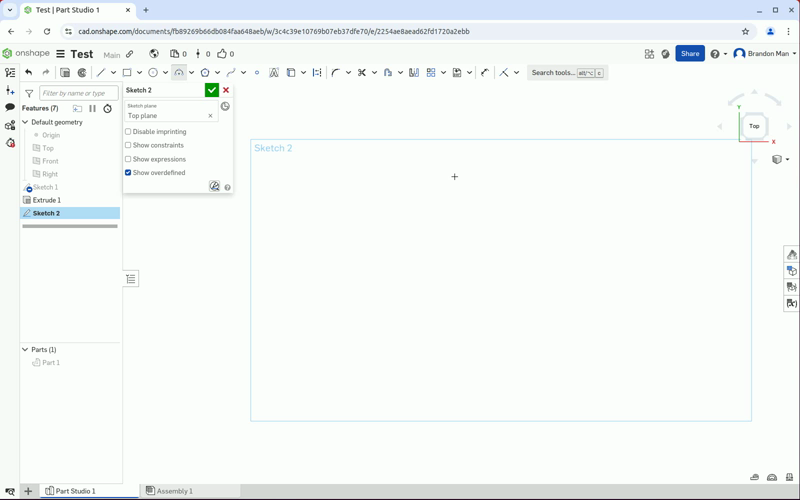
key_down(shift)
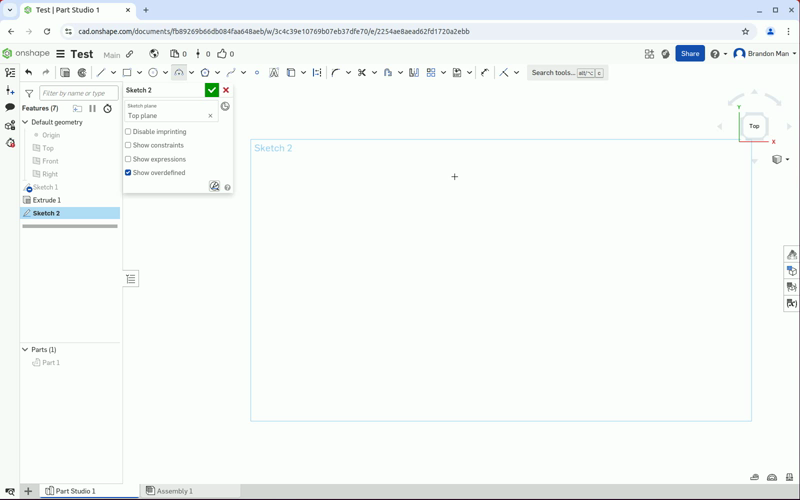
mouse_move(457, 178)
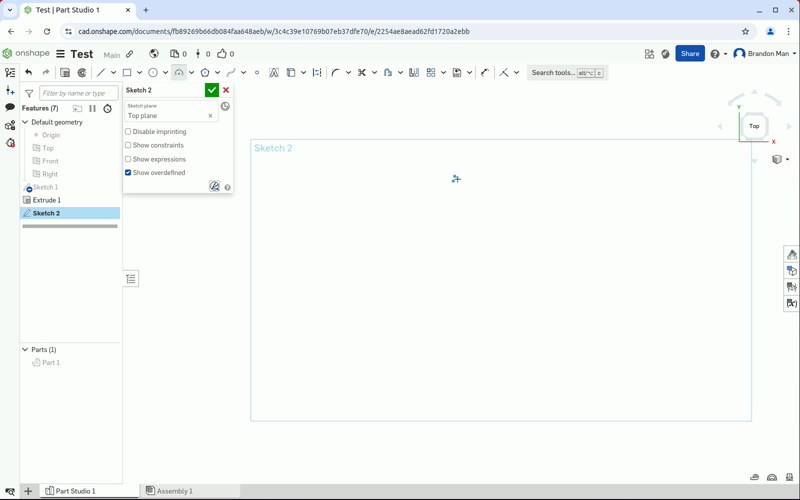
scroll(6)
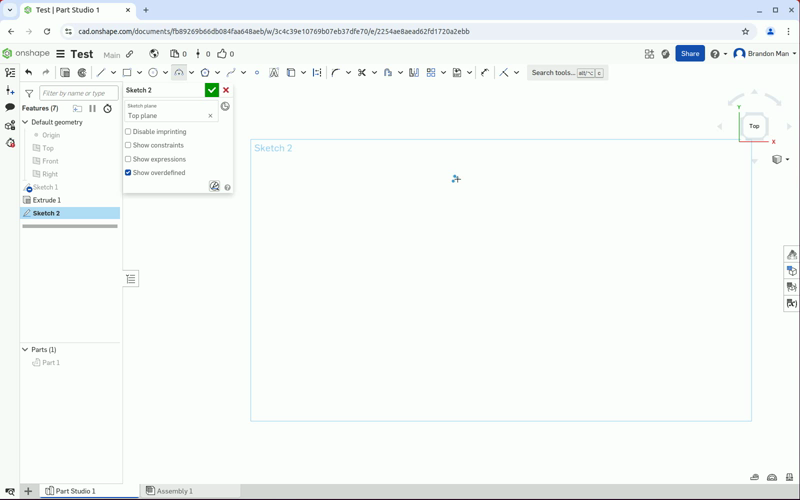
scroll(6)
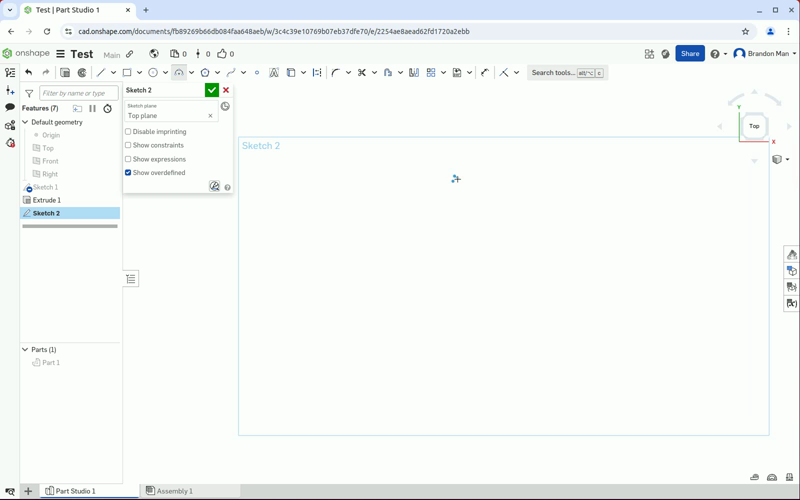
scroll(6)
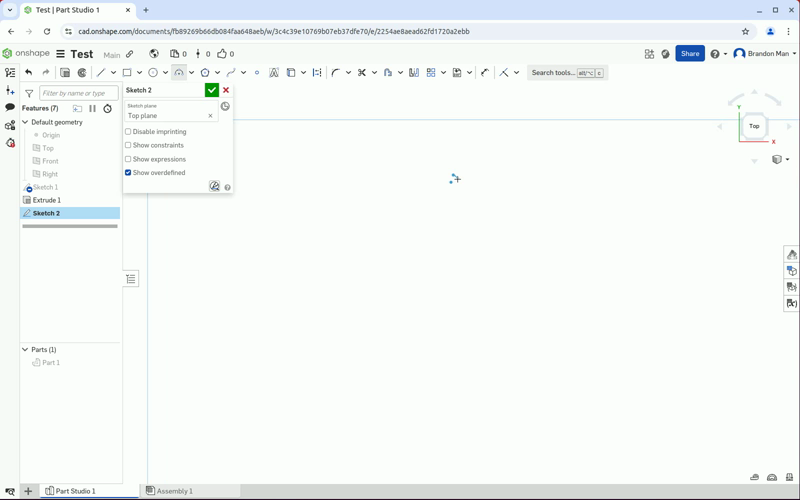
scroll(6)
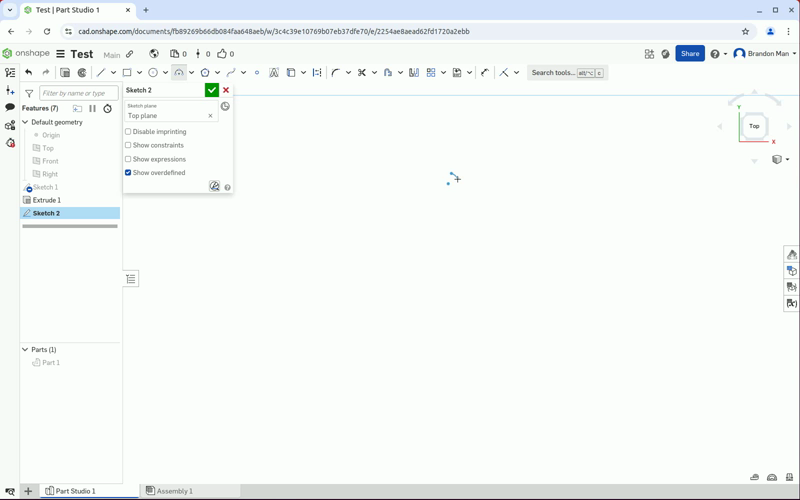
scroll(6)
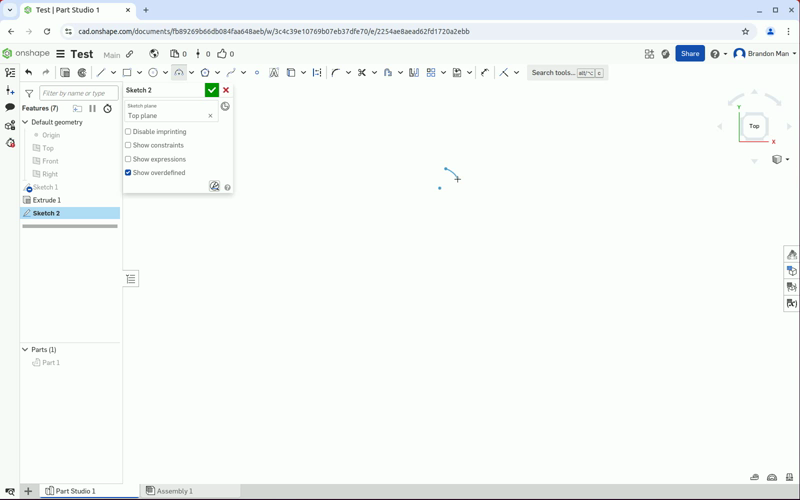
scroll(6)
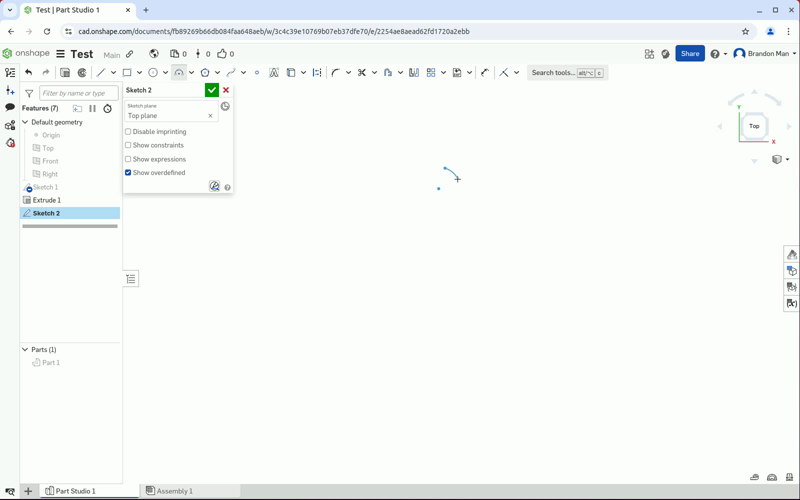
scroll(6)
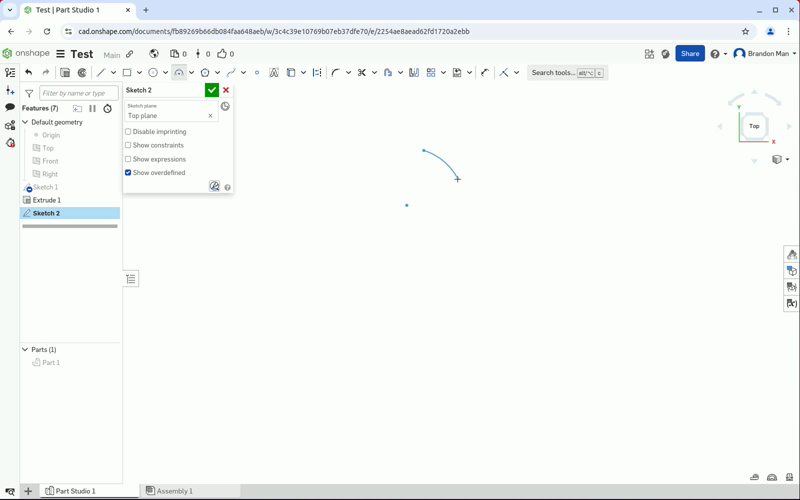
click(457, 178)
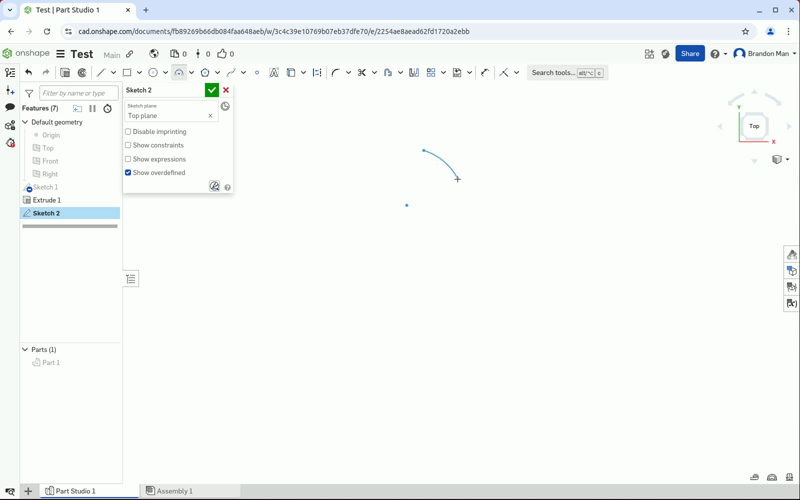
scroll(-6)
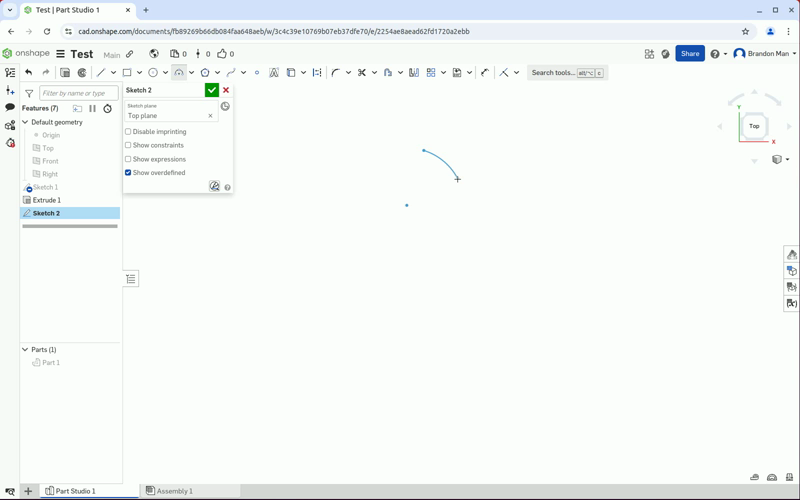
scroll(-6)
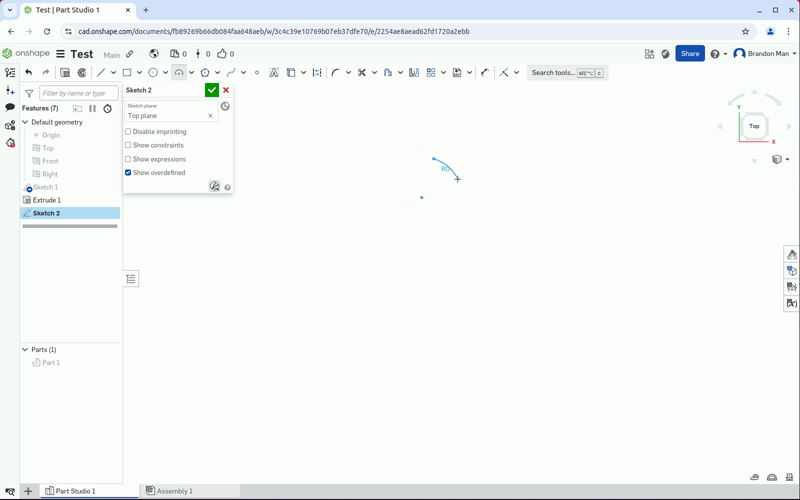
scroll(-6)
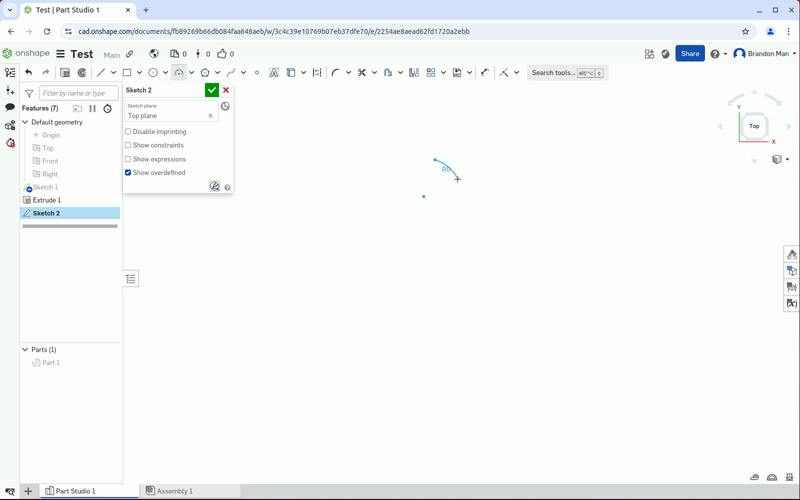
scroll(-6)
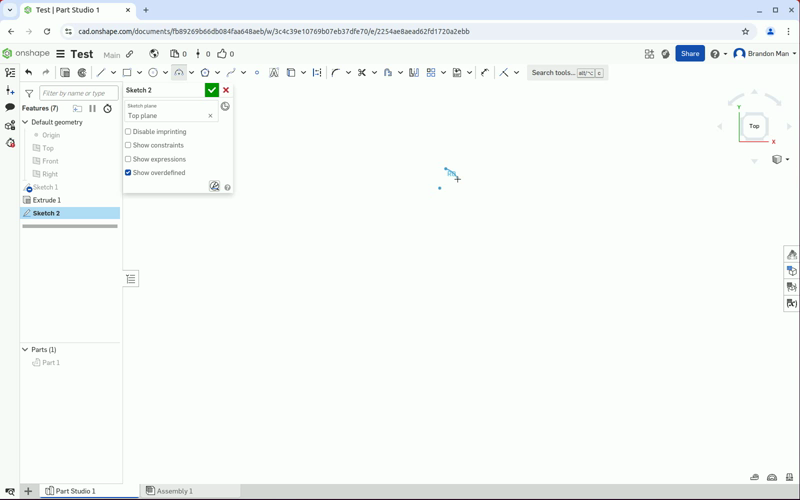
scroll(-6)
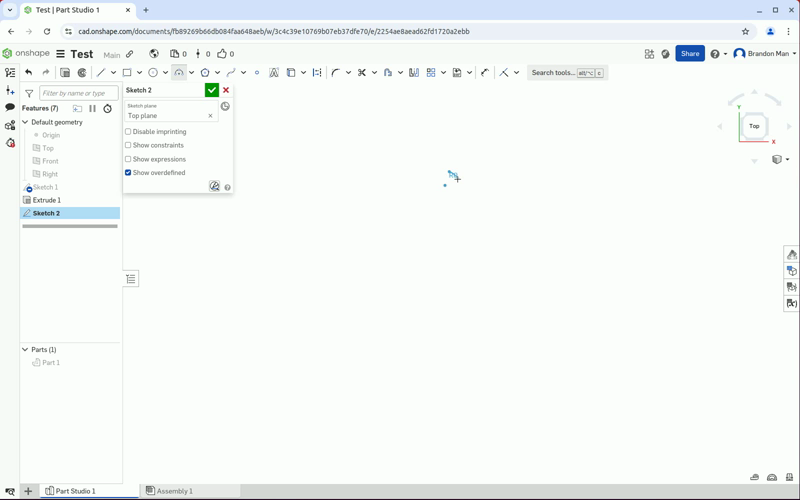
scroll(-6)
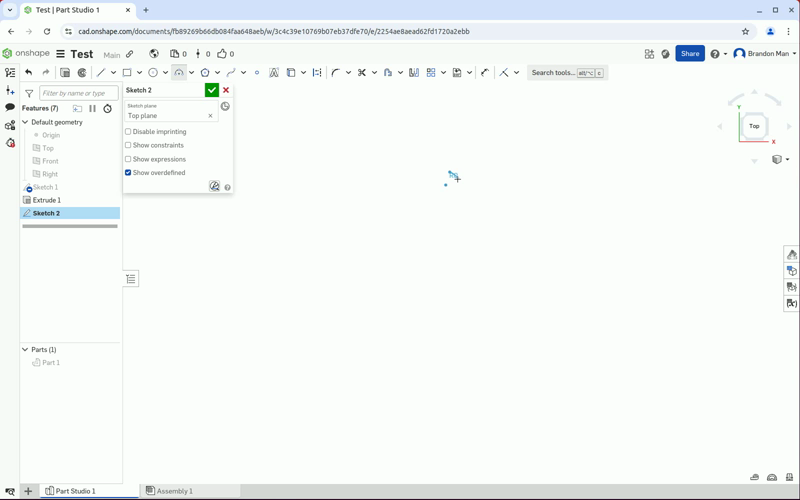
scroll(-6)
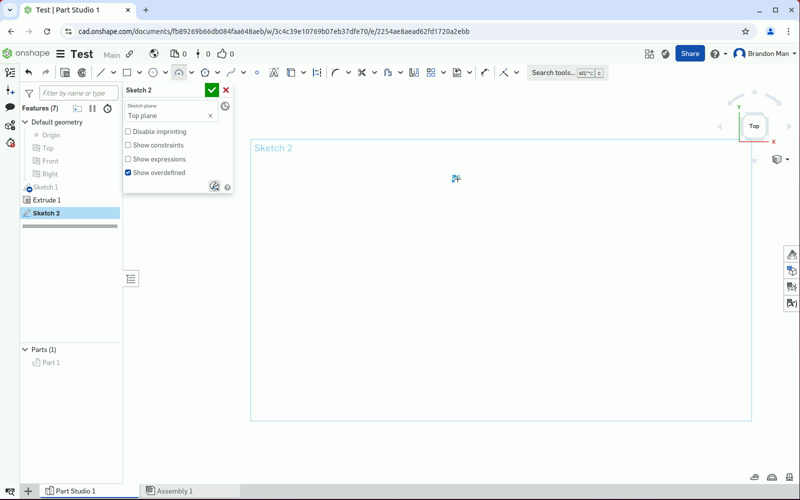
mouse_move(455, 178)
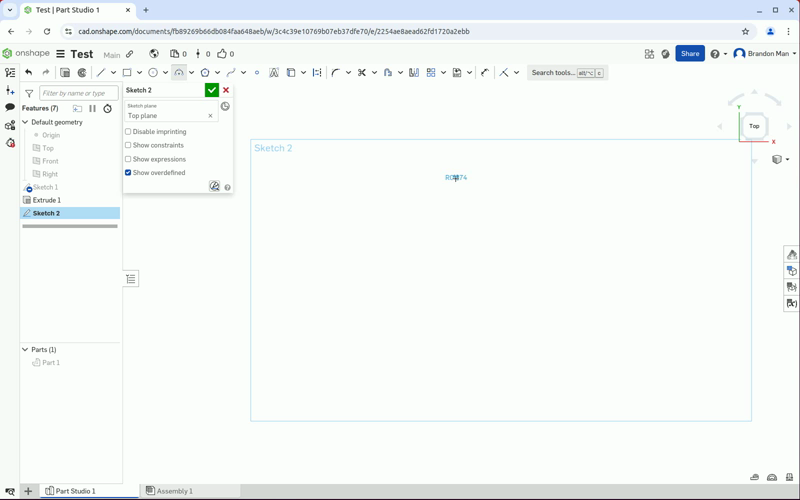
scroll(6)
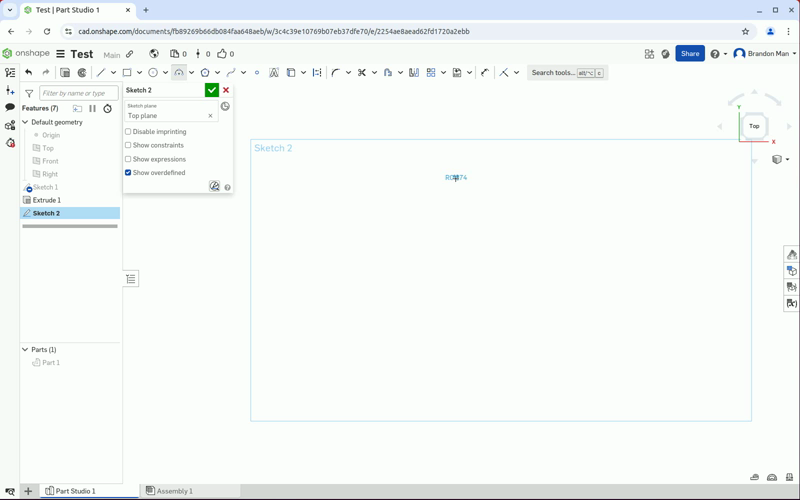
scroll(6)
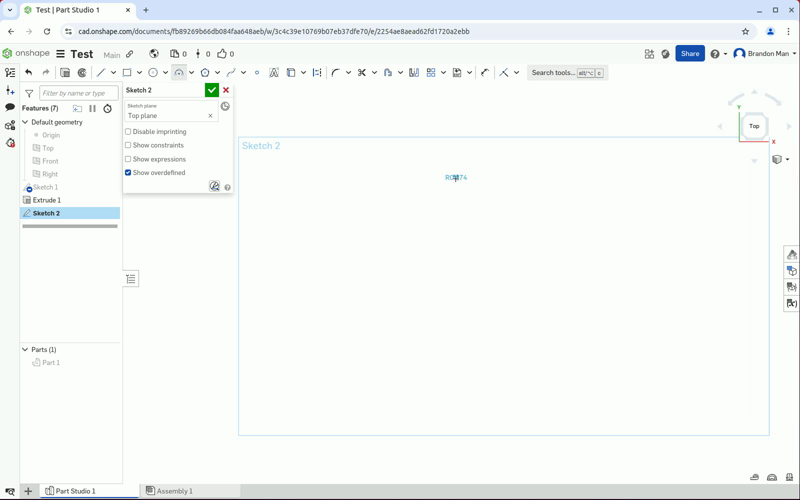
scroll(6)
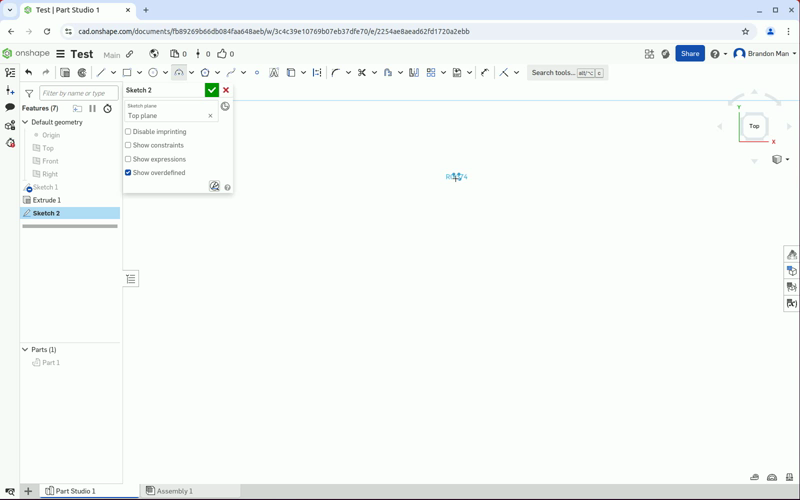
scroll(6)
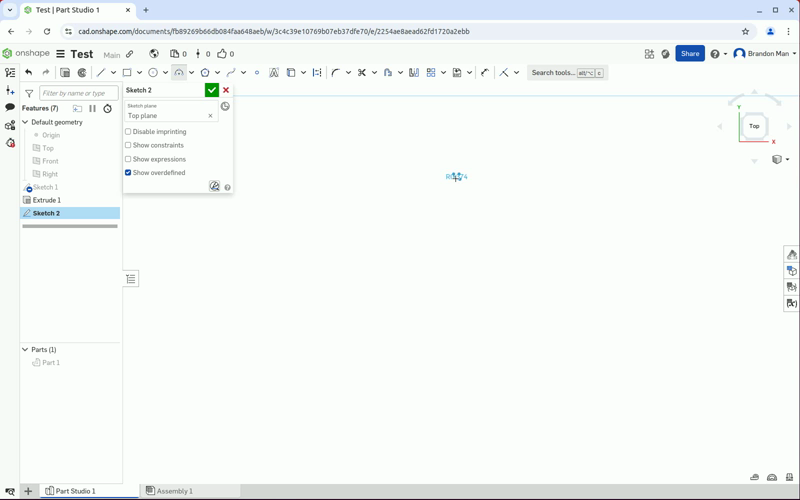
scroll(6)
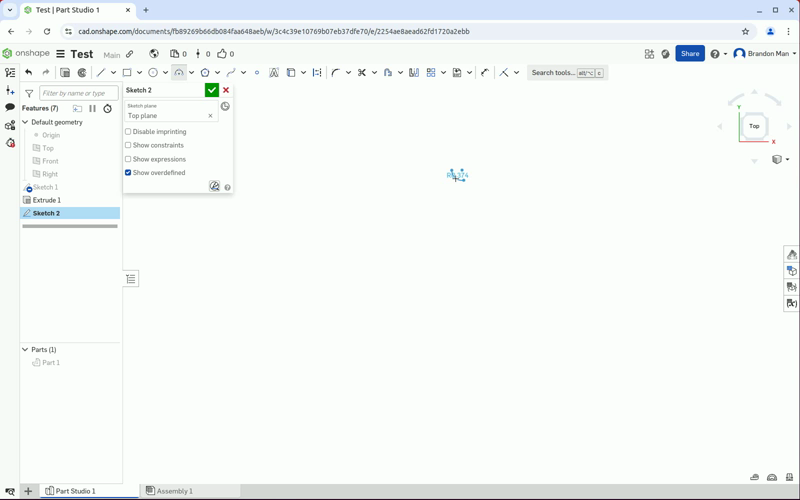
scroll(6)
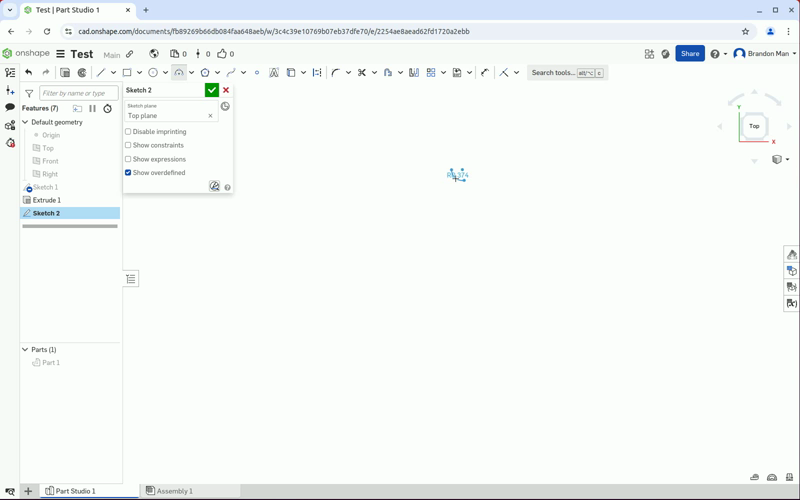
scroll(6)
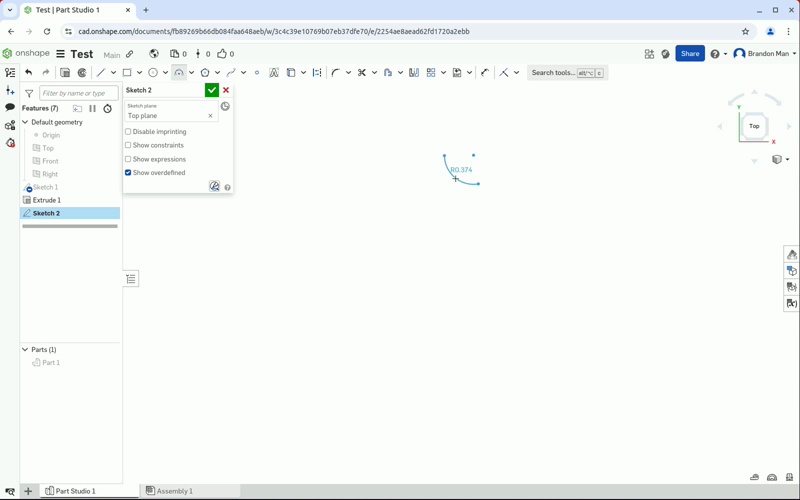
click(455, 178)
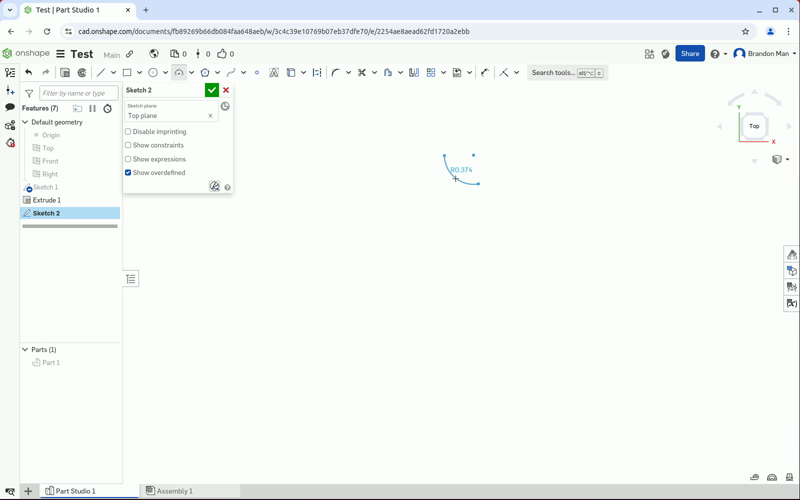
scroll(-6)
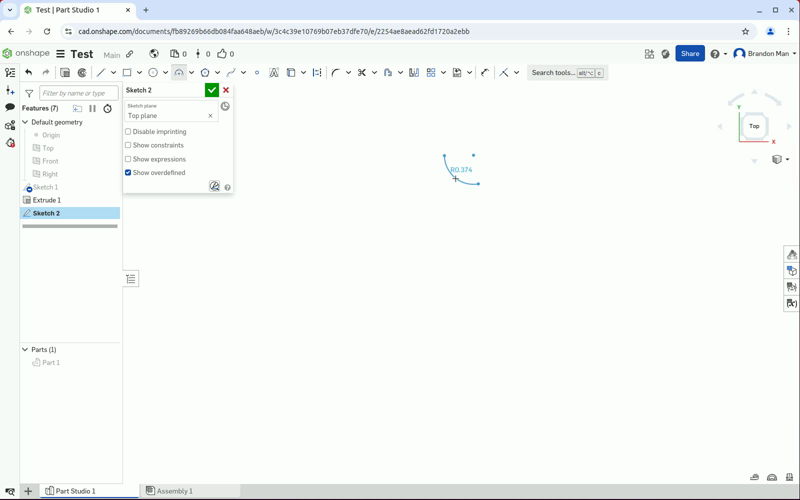
scroll(-6)
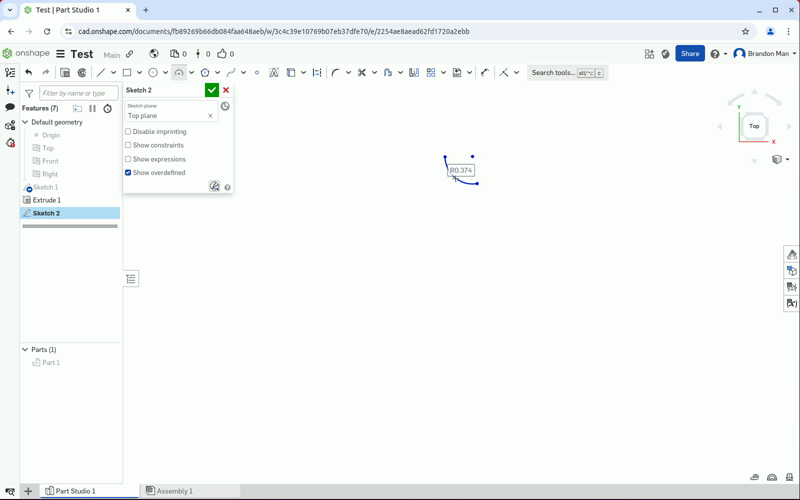
scroll(-6)
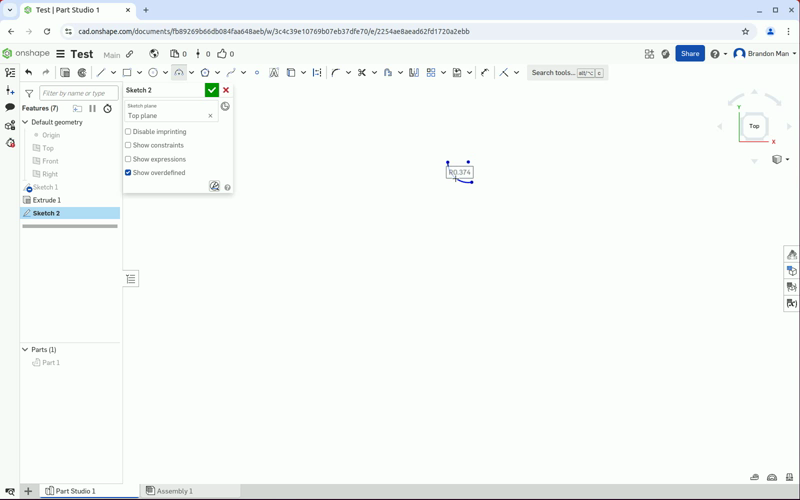
scroll(-6)
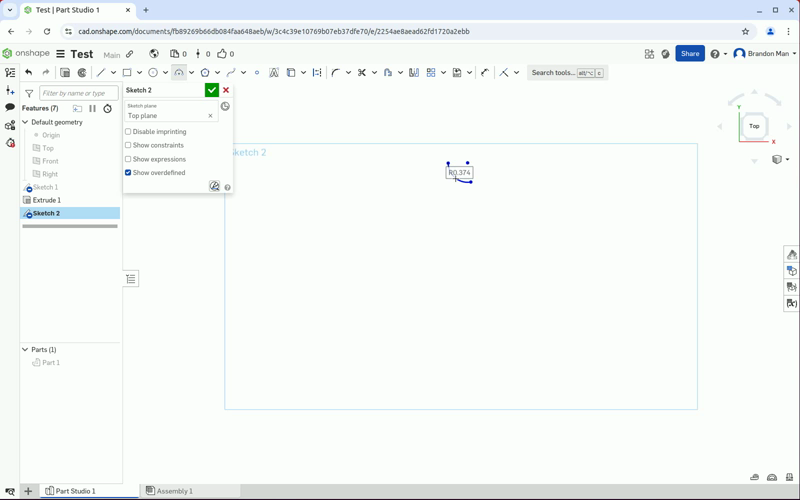
scroll(-6)
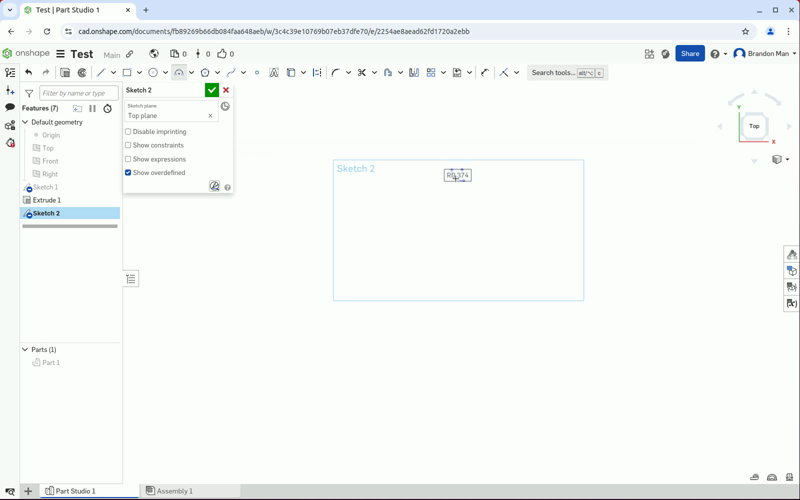
scroll(-6)
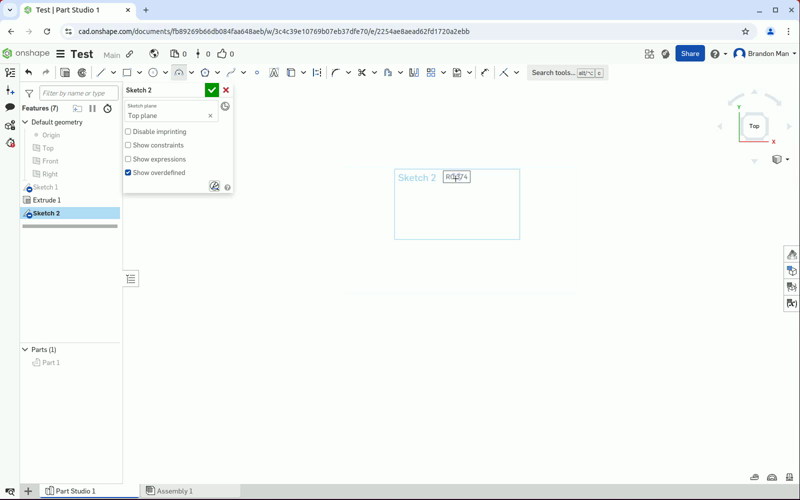
scroll(-6)
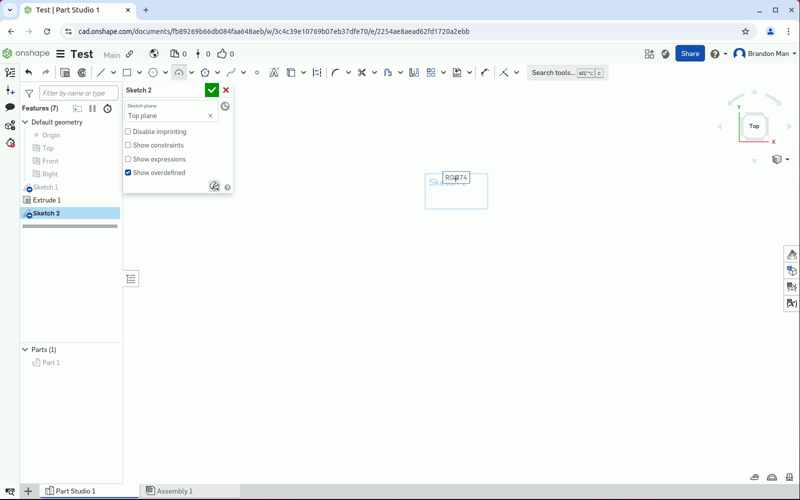
key_up(shift)
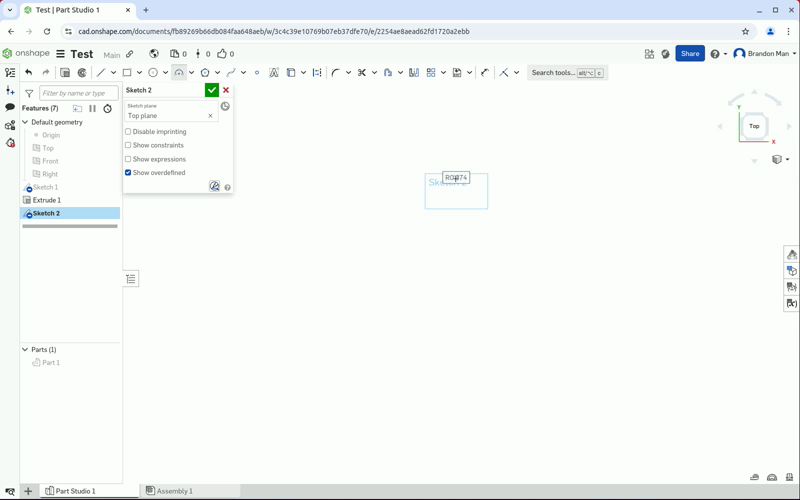
key(esc)
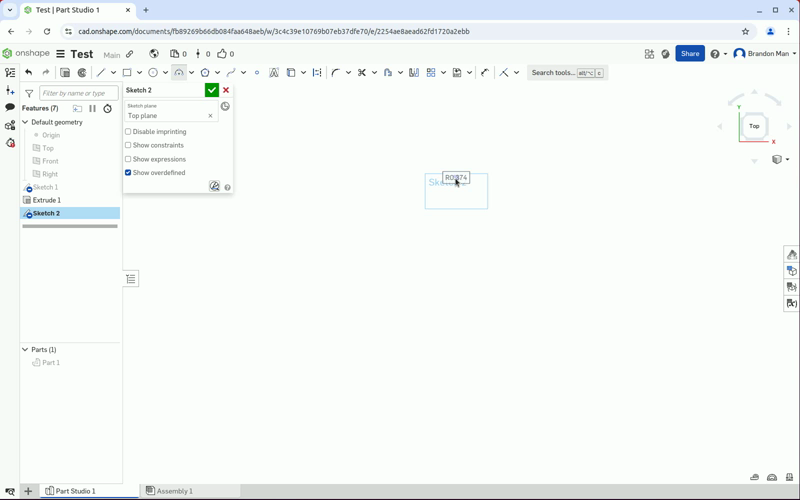
key(l)
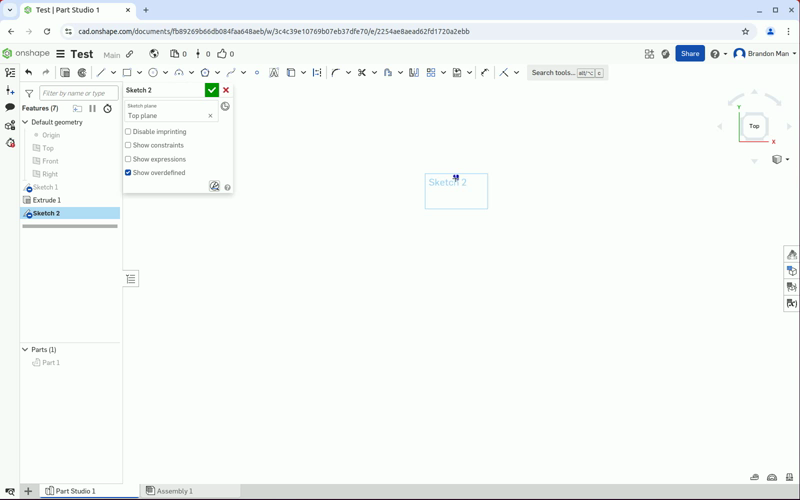
mouse_move(457, 178)
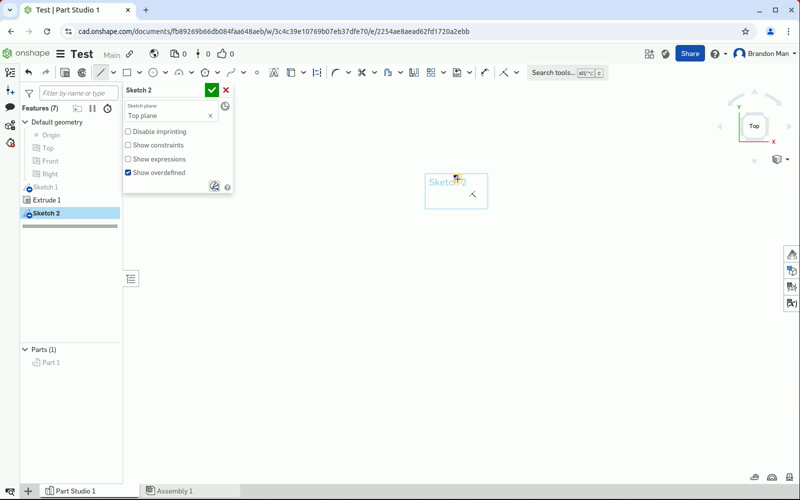
scroll(6)
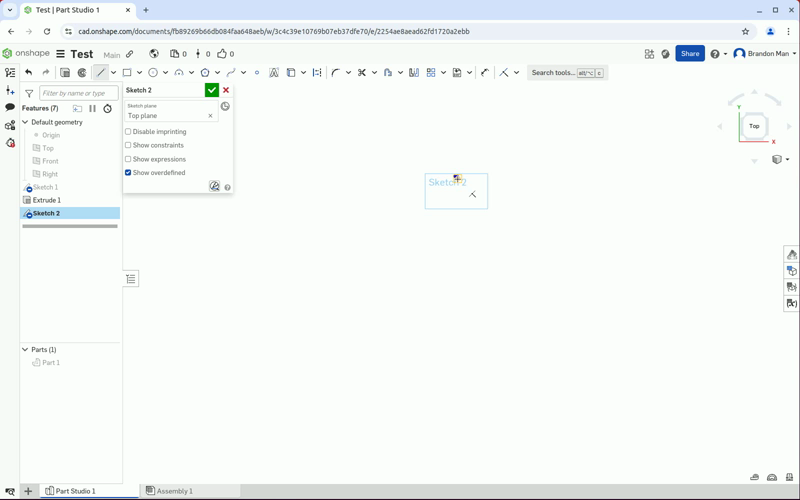
scroll(6)
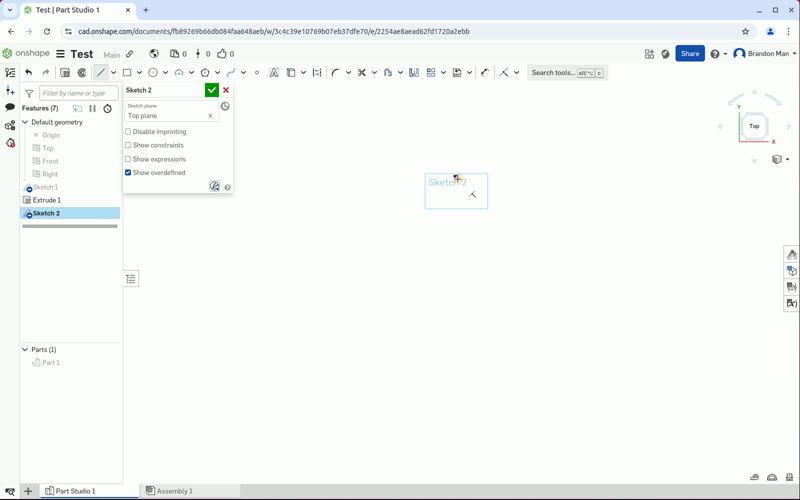
scroll(6)
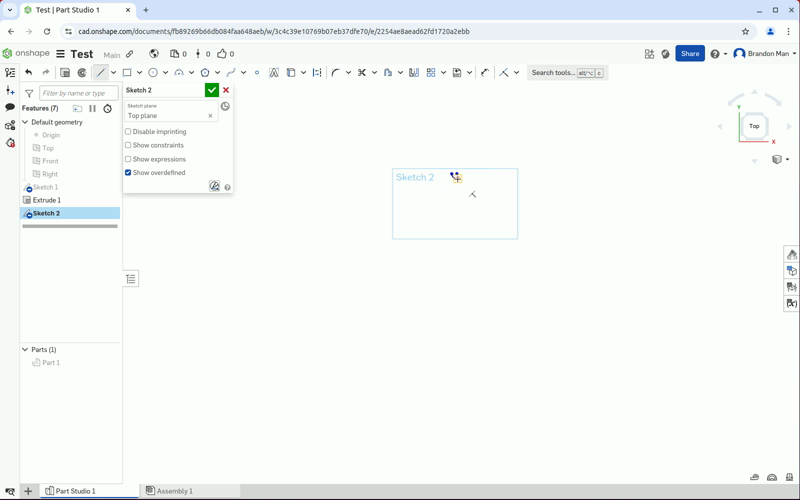
scroll(6)
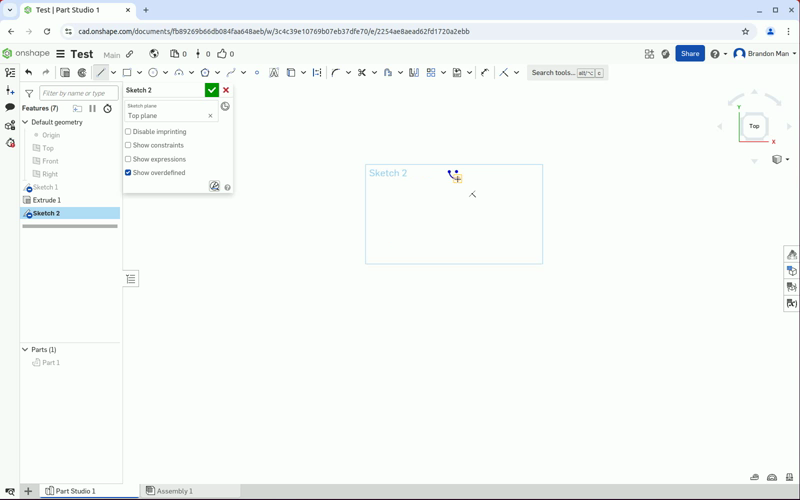
scroll(6)
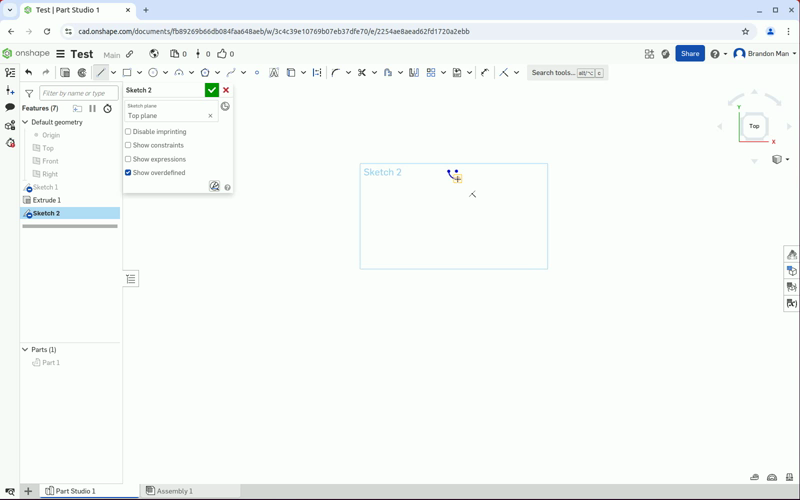
scroll(6)
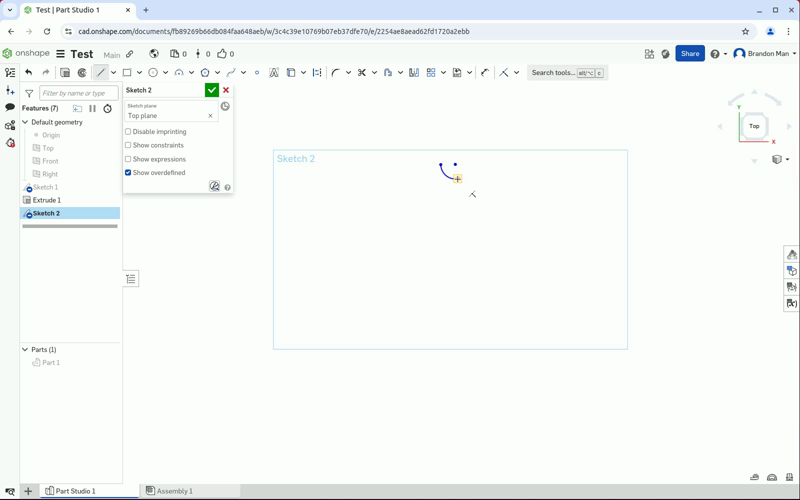
scroll(6)
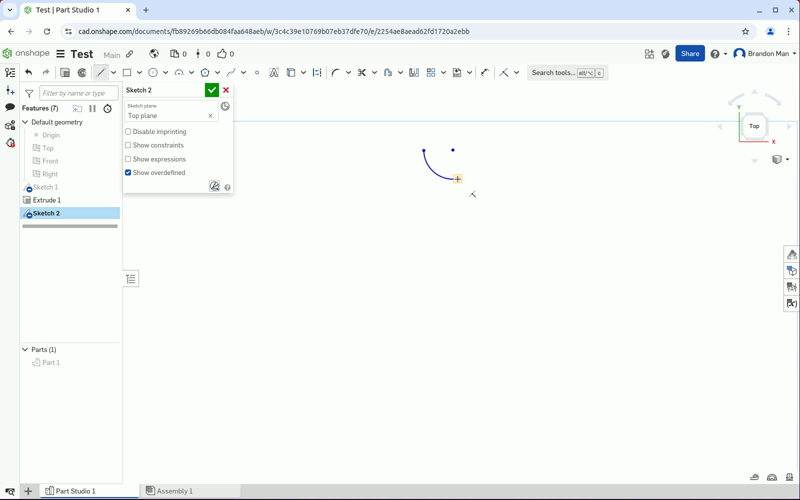
click(457, 178)
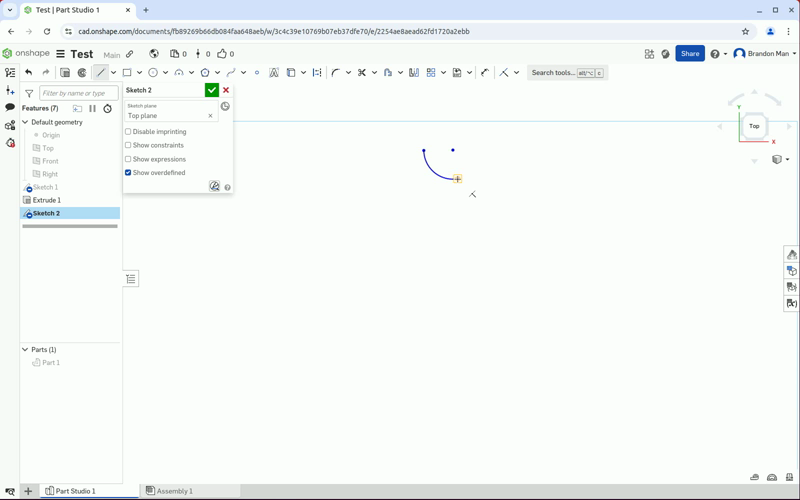
scroll(-6)
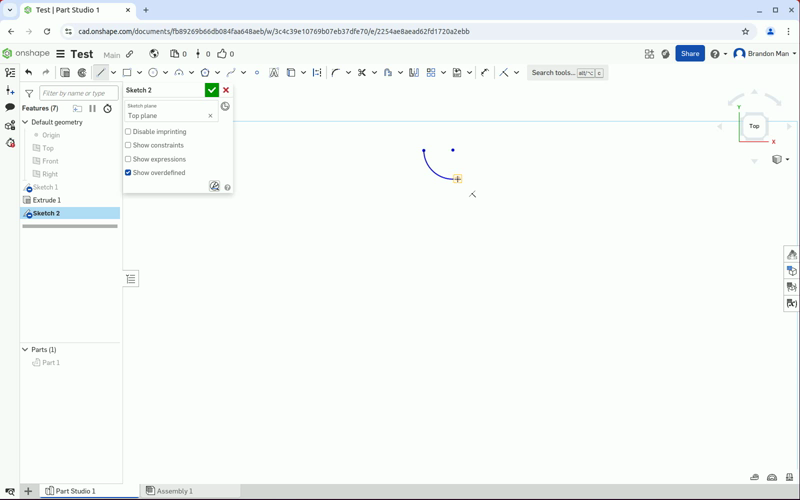
scroll(-6)
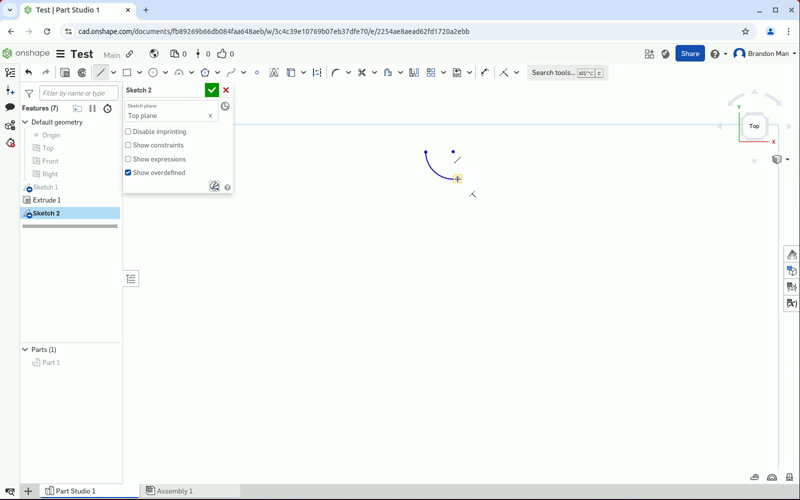
scroll(-6)
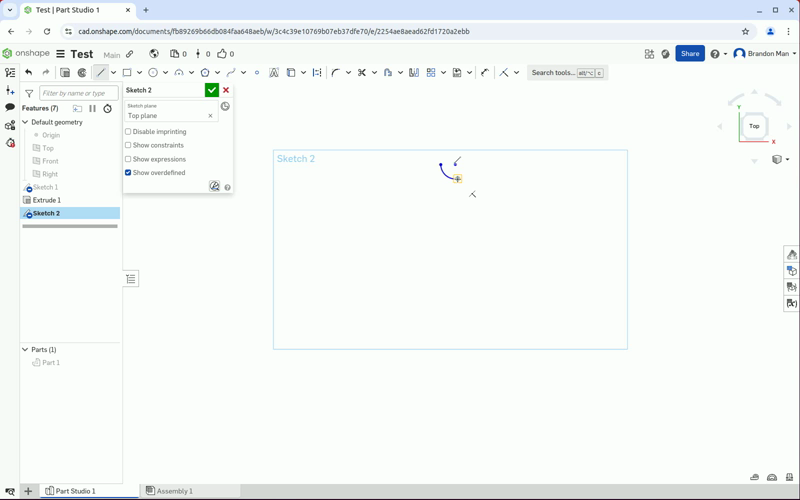
scroll(-6)
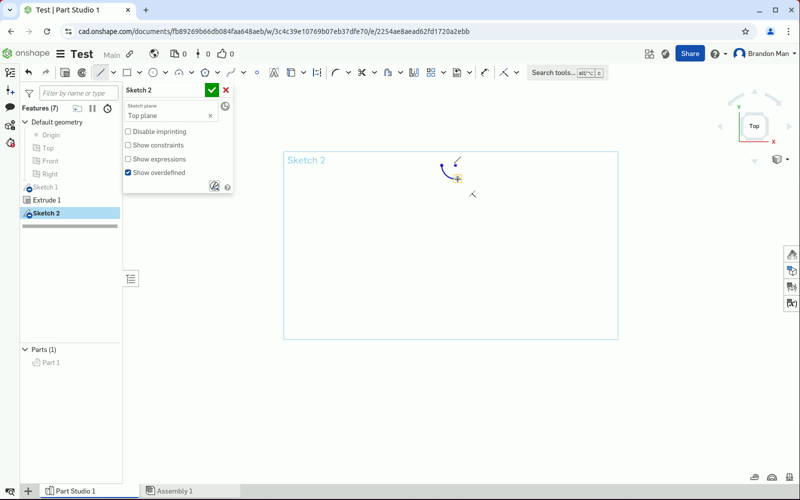
scroll(-6)
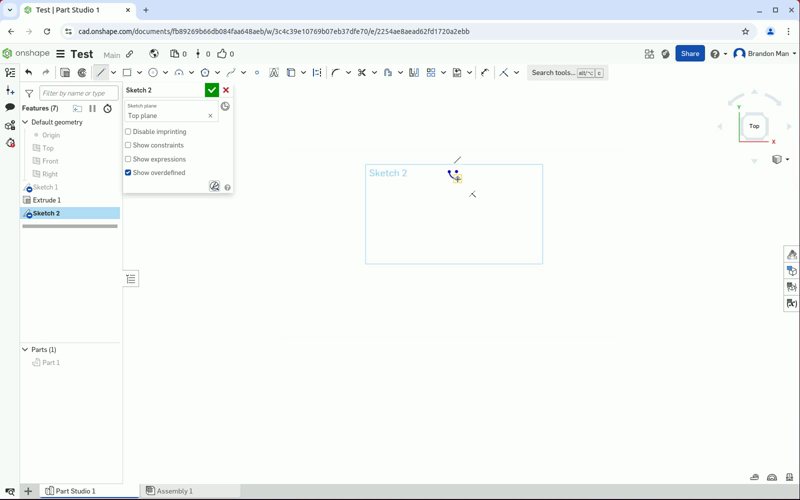
scroll(-6)
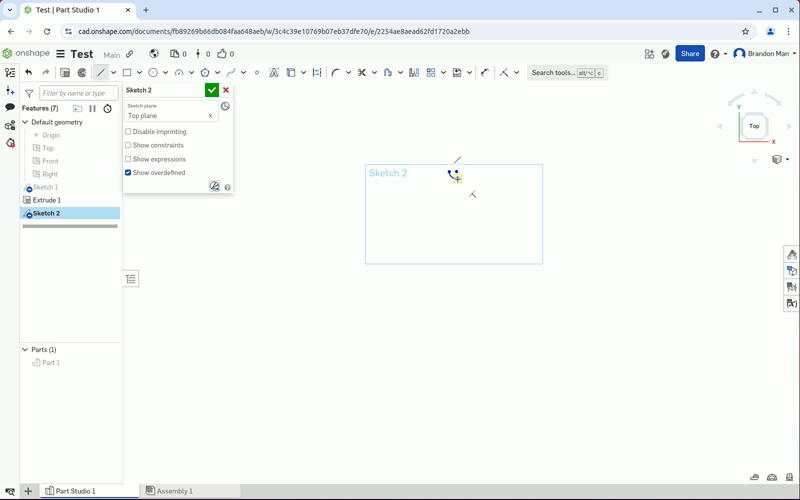
scroll(-6)
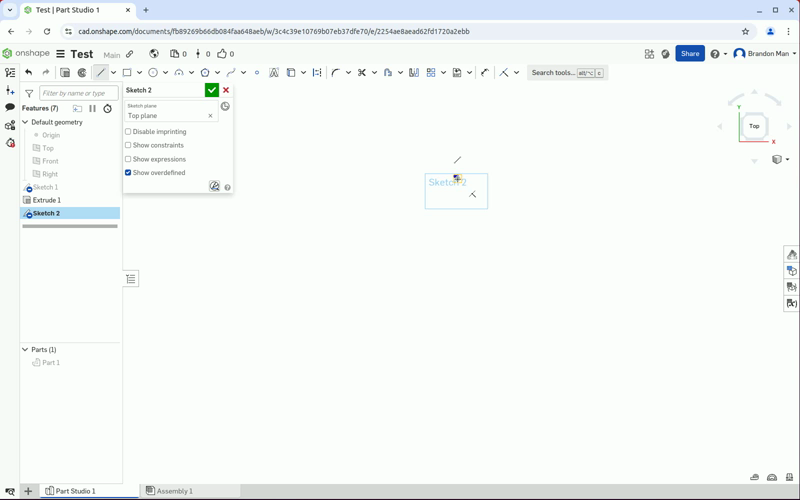
key_down(shift)
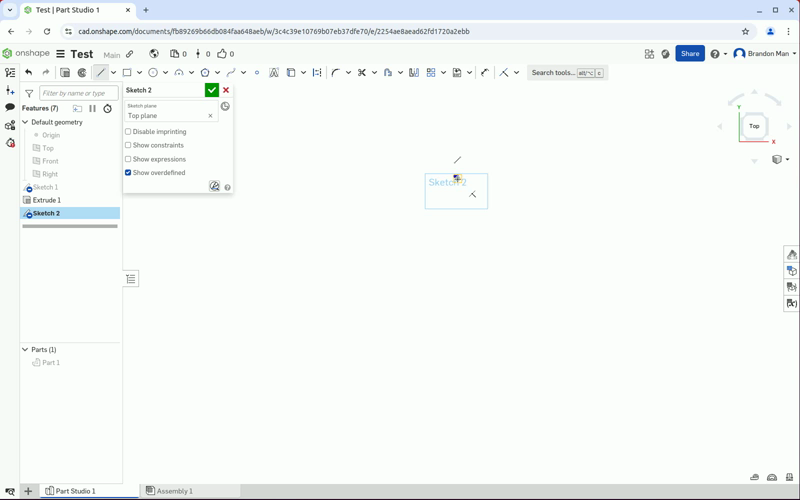
mouse_move(487, 178)
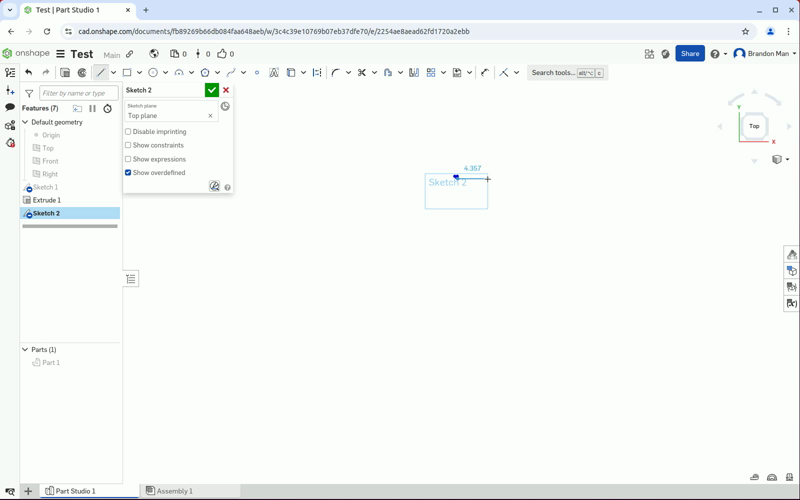
mouse_move(464, 178)
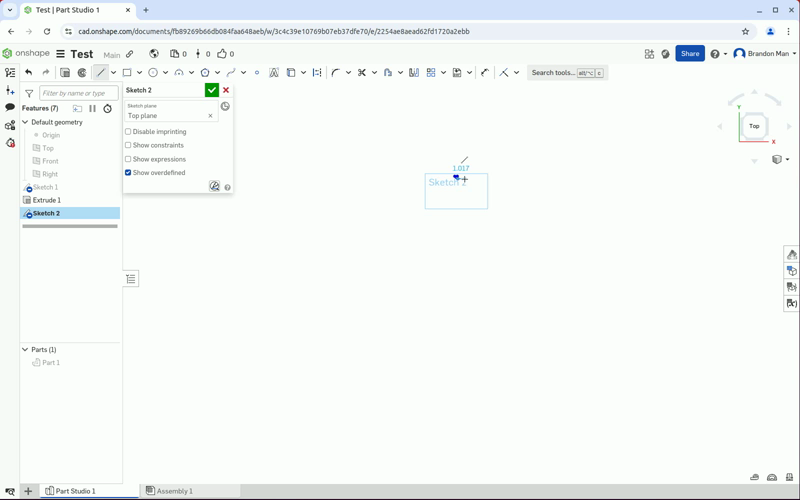
scroll(6)
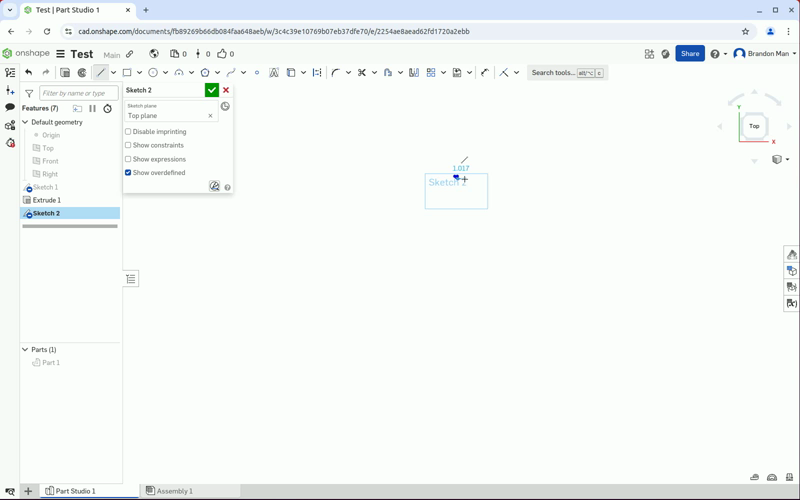
scroll(6)
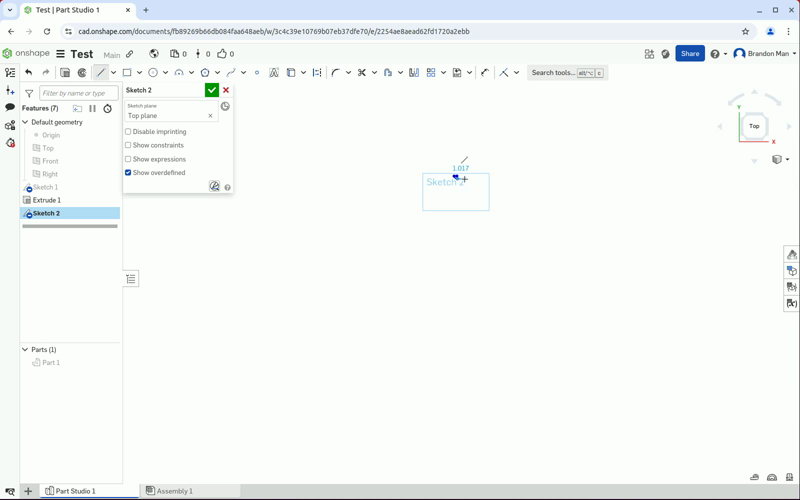
scroll(6)
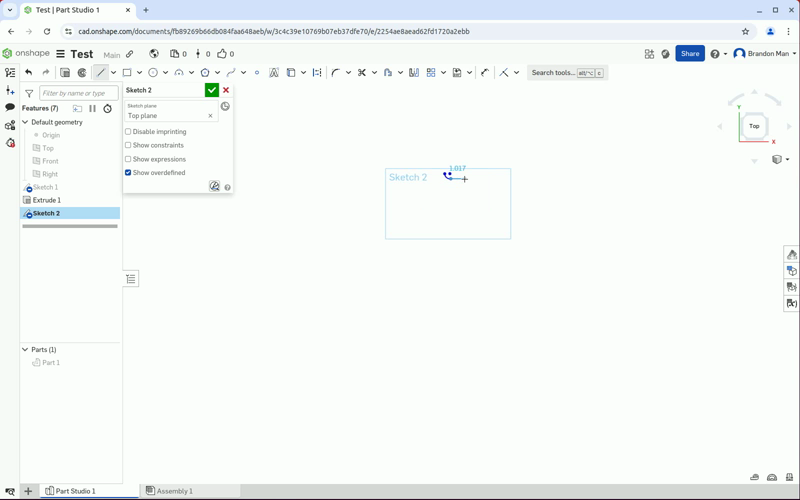
scroll(6)
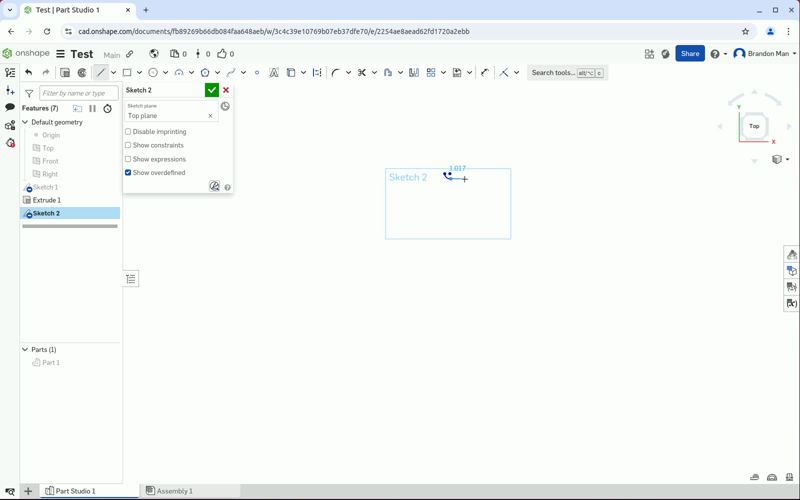
scroll(6)
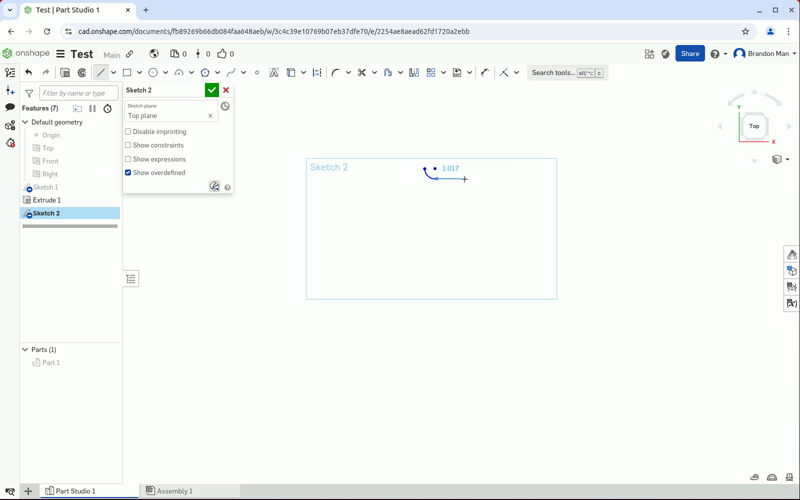
scroll(6)
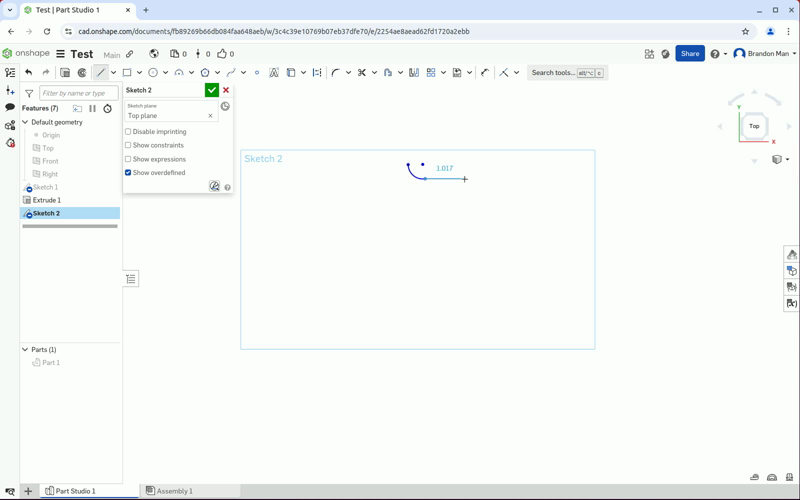
scroll(6)
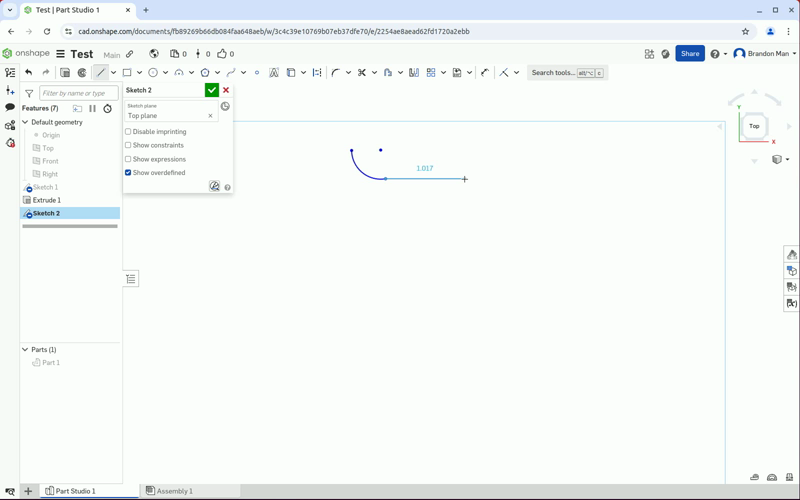
click(464, 178)
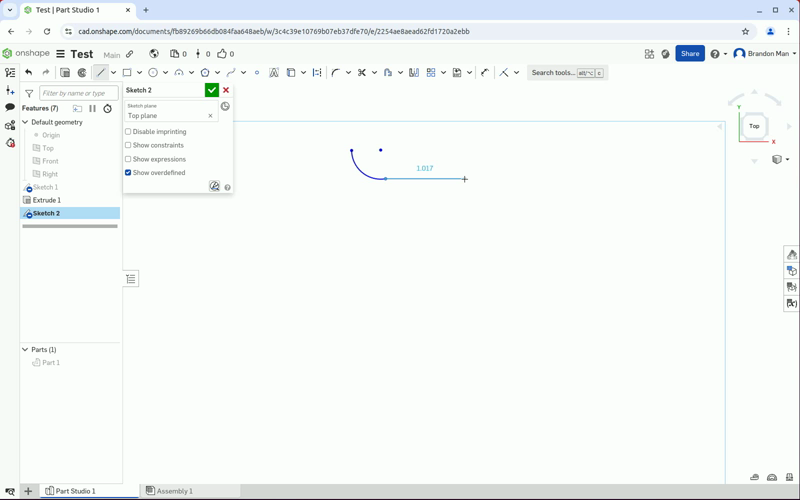
scroll(-6)
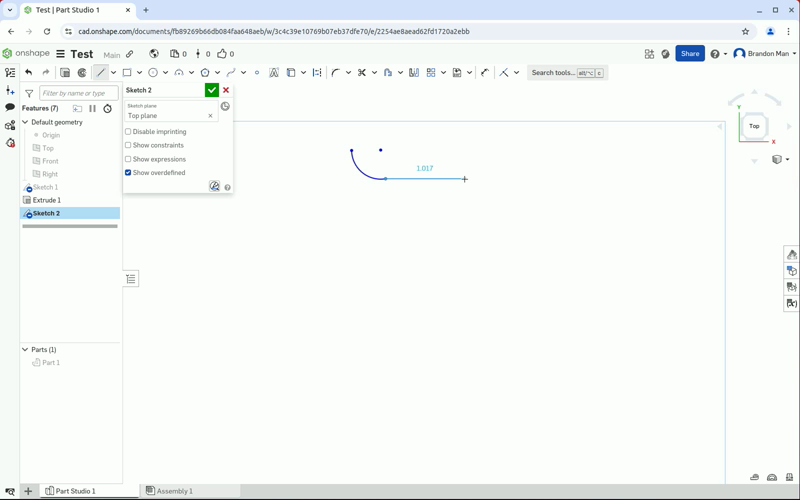
scroll(-6)
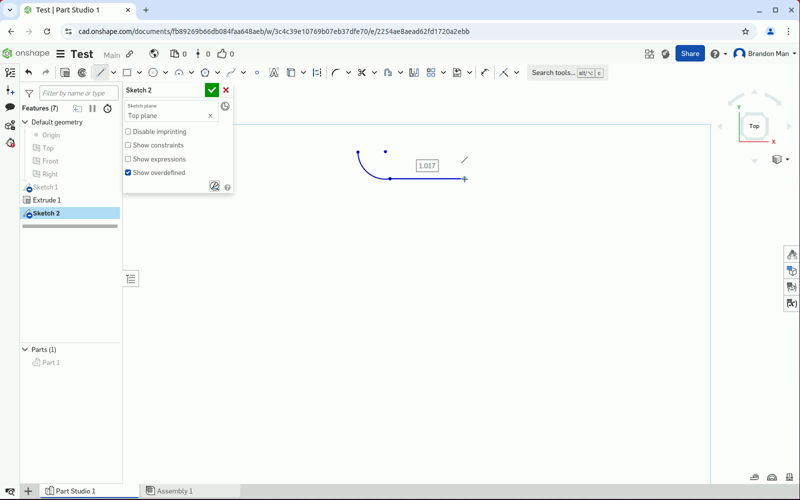
scroll(-6)
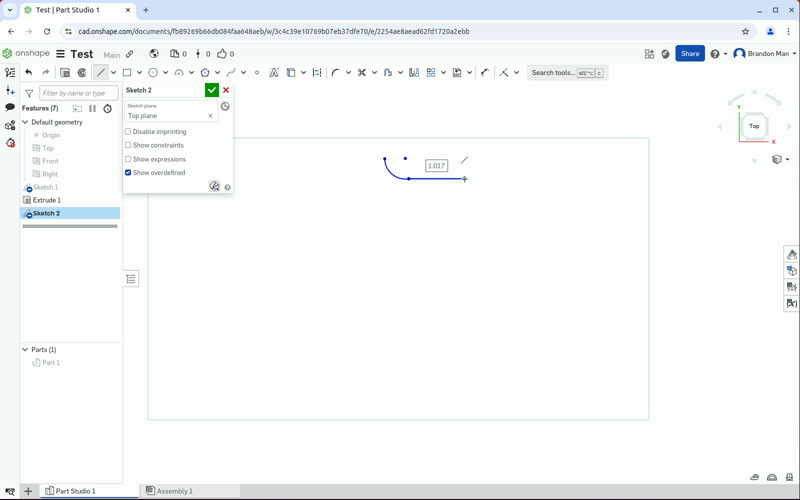
scroll(-6)
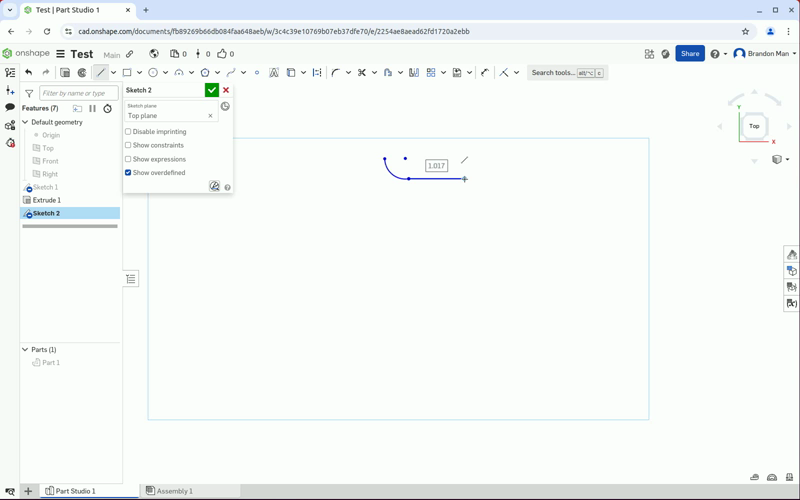
scroll(-6)
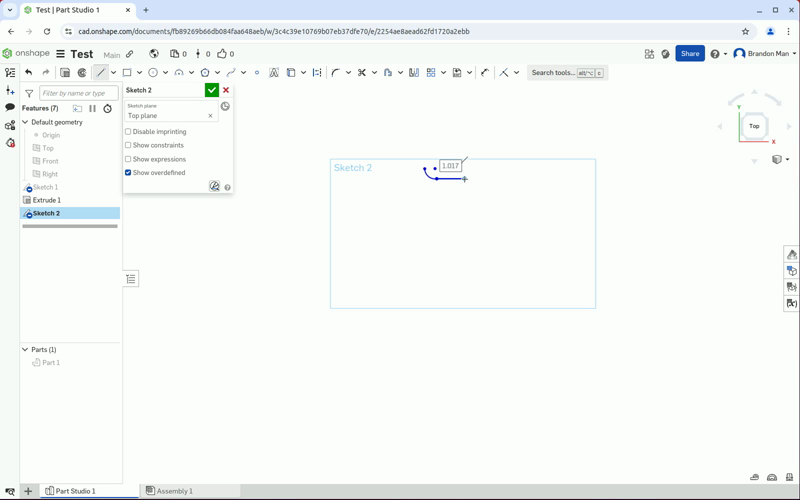
scroll(-6)
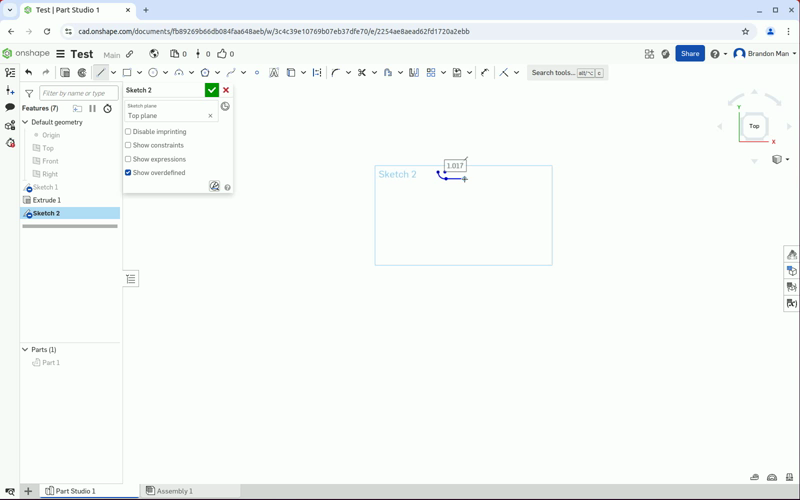
scroll(-6)
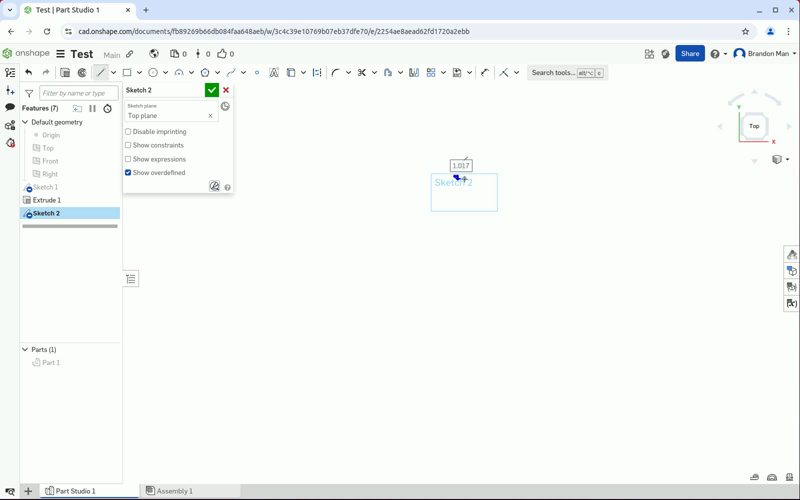
key_up(shift)
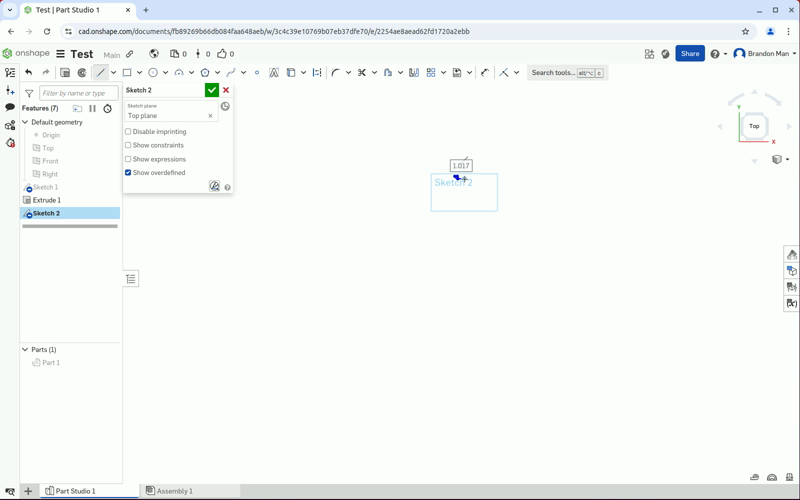
key(esc)
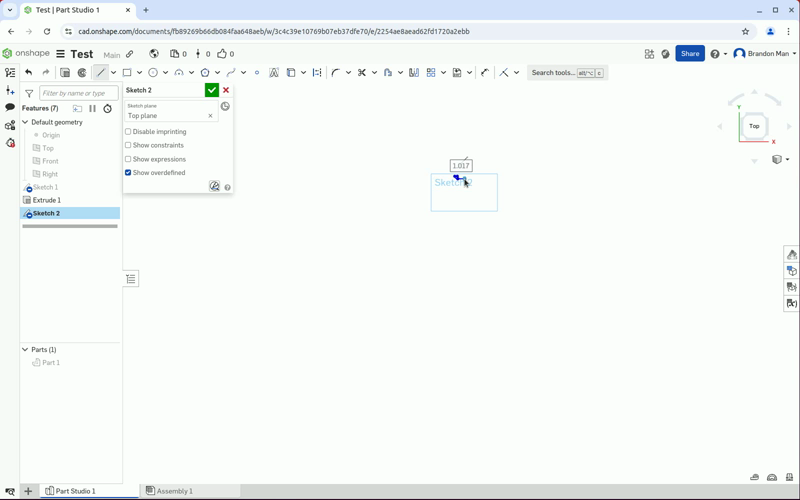
key(a)
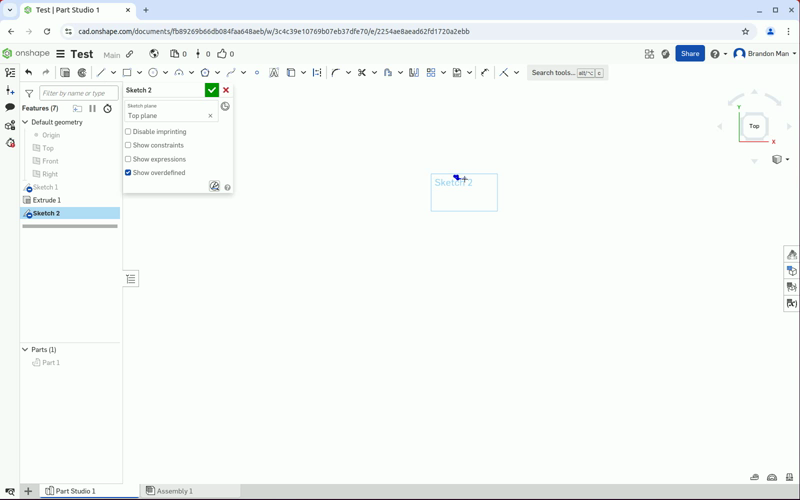
mouse_move(464, 178)
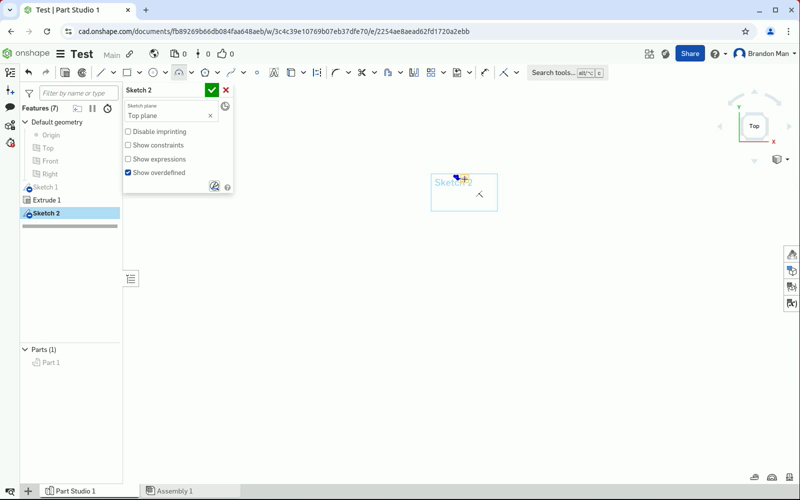
click(464, 178)
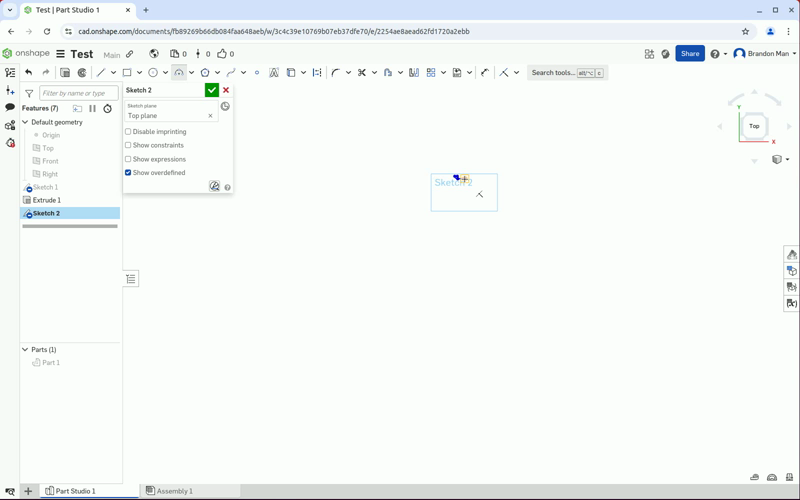
key_down(shift)
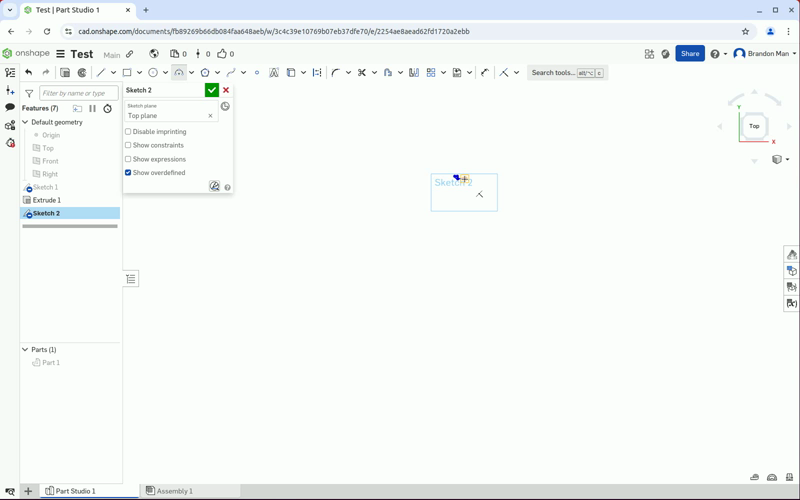
mouse_move(467, 176)
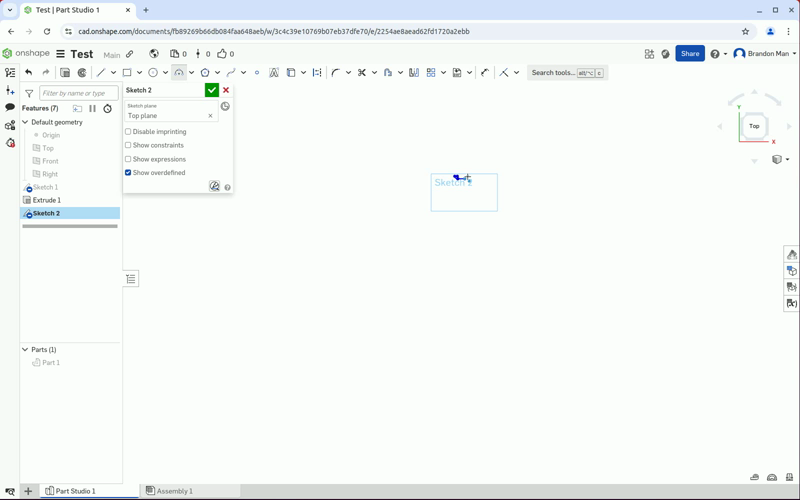
scroll(6)
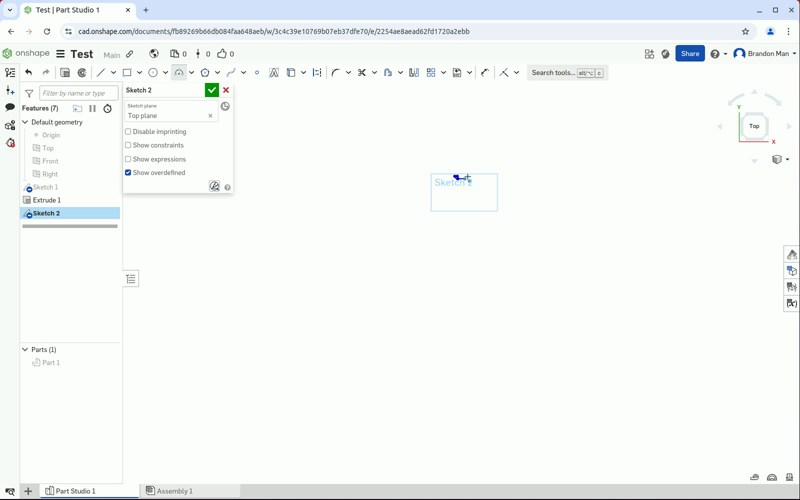
scroll(6)
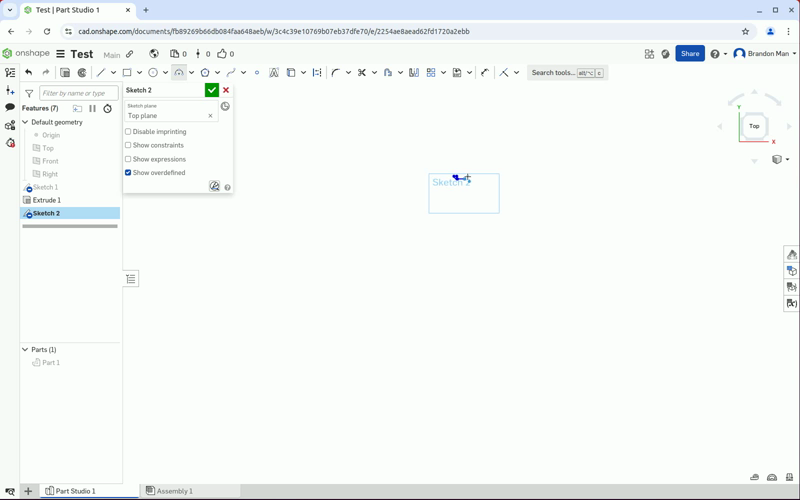
scroll(6)
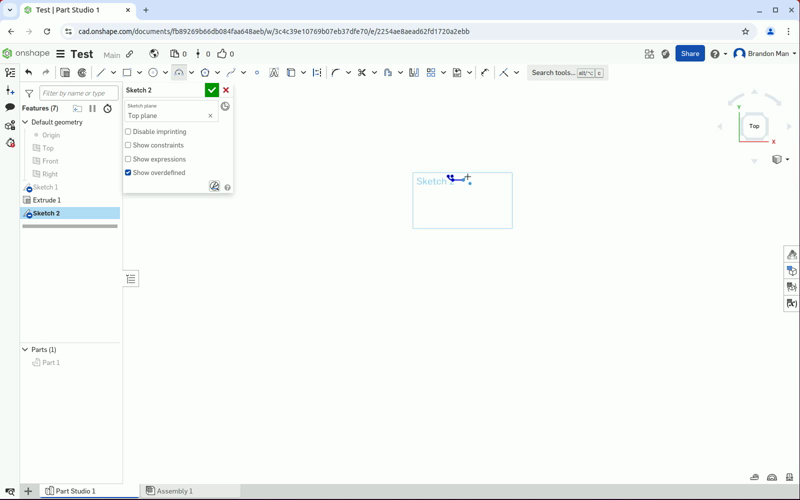
scroll(6)
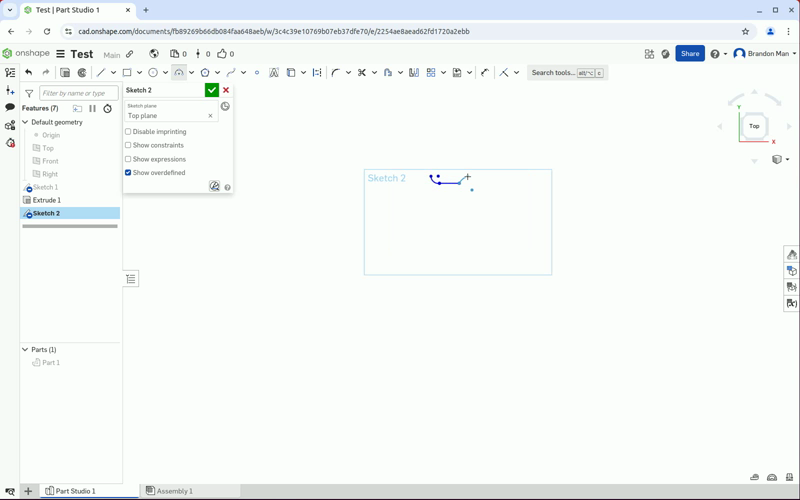
scroll(6)
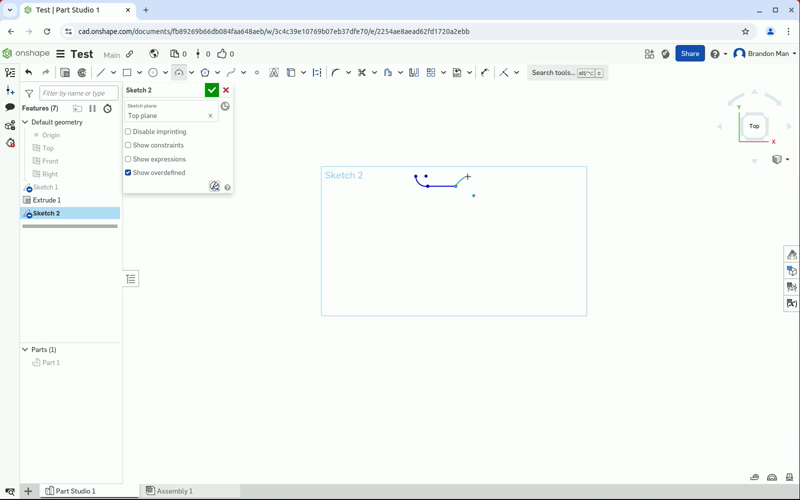
scroll(6)
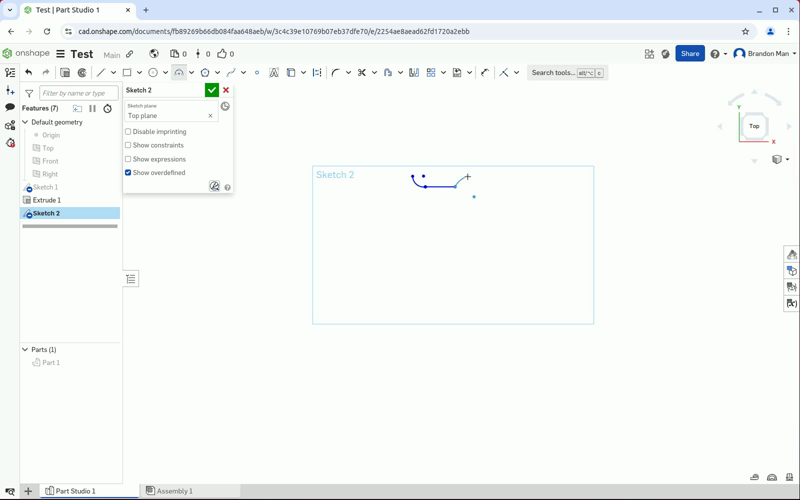
scroll(6)
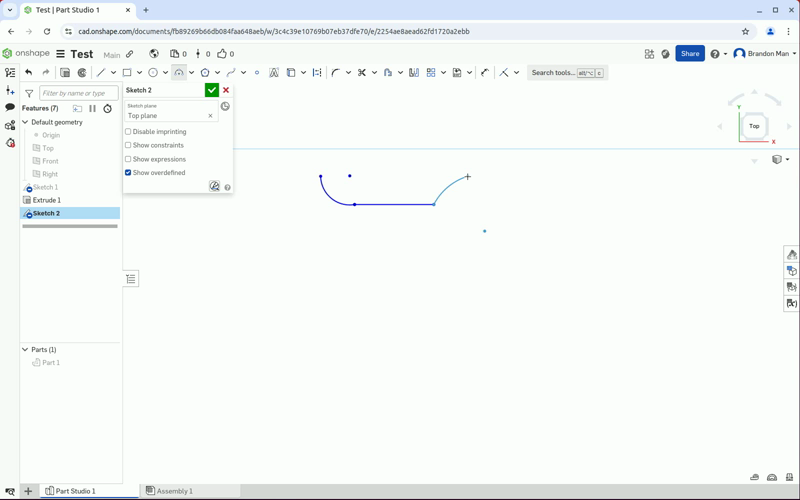
click(467, 176)
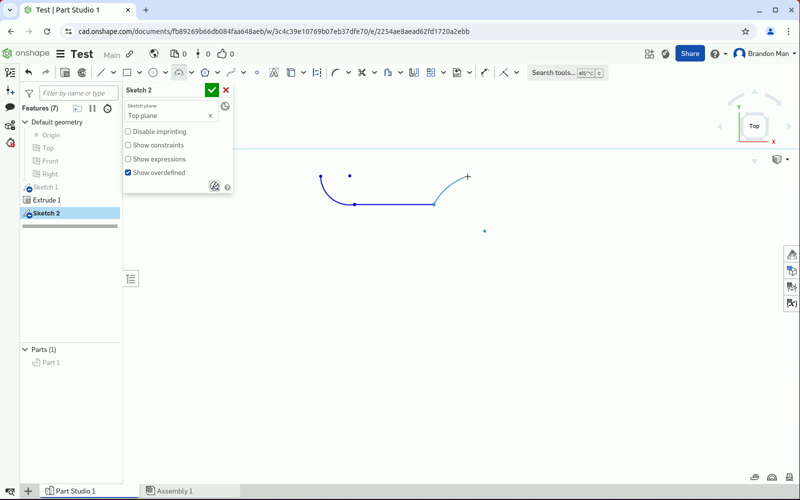
scroll(-6)
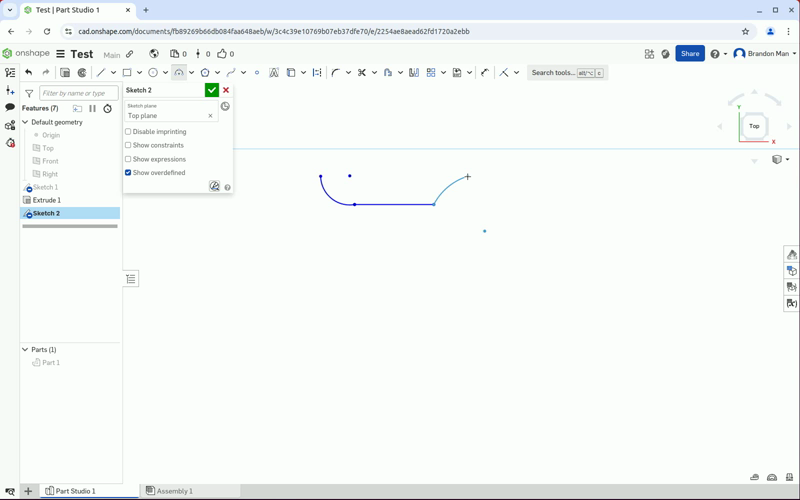
scroll(-6)
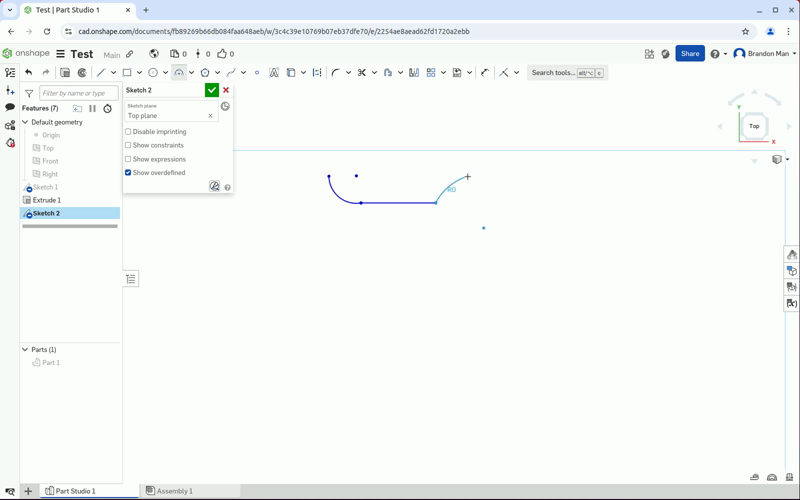
scroll(-6)
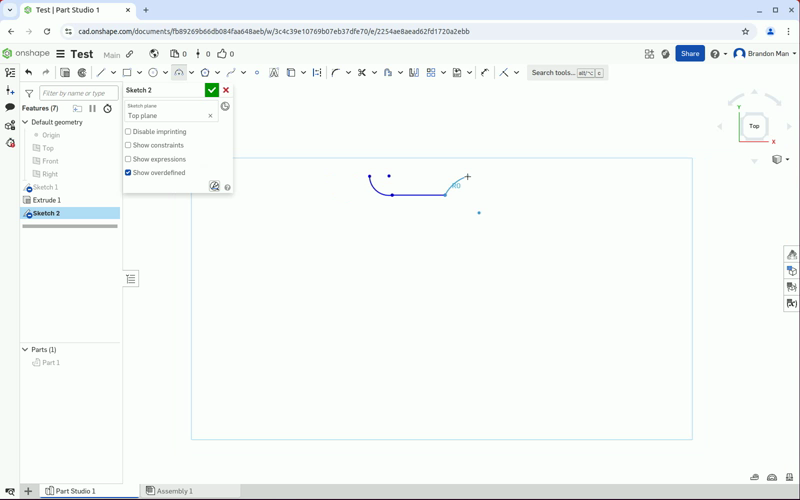
scroll(-6)
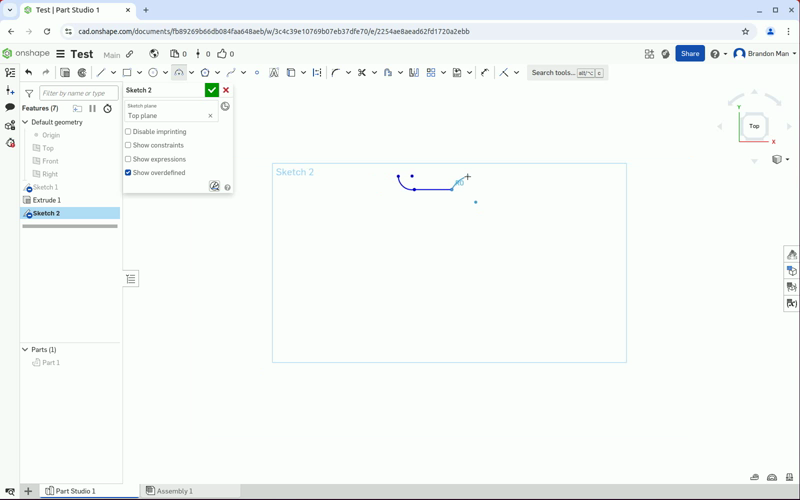
scroll(-6)
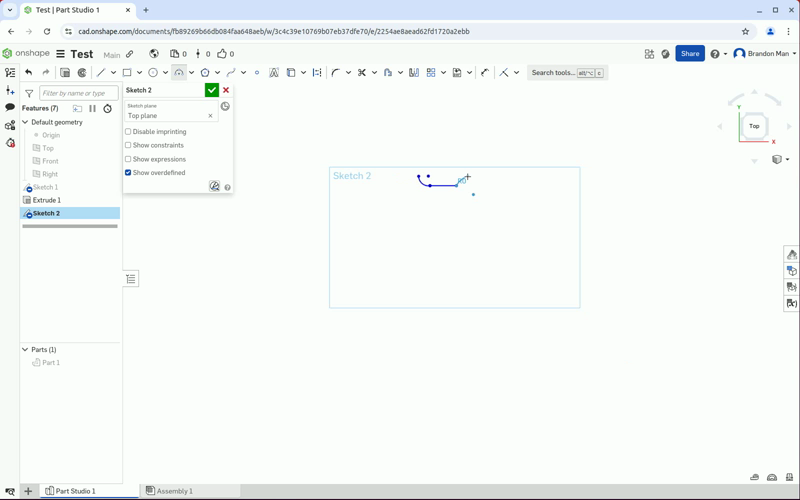
scroll(-6)
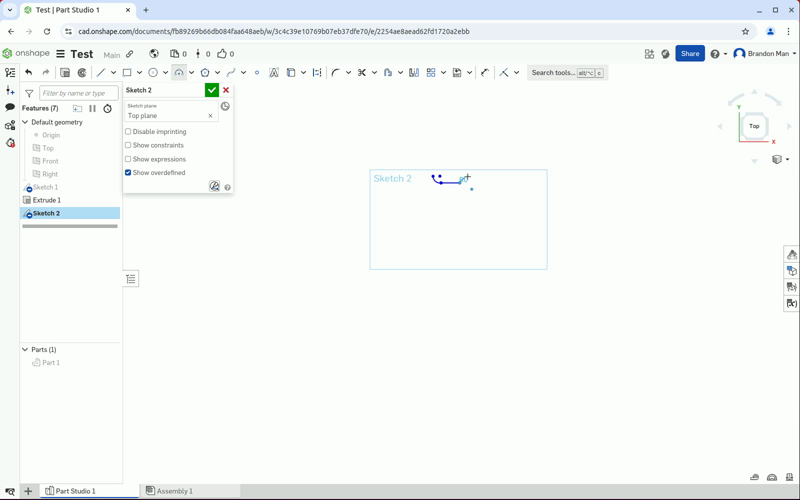
scroll(-6)
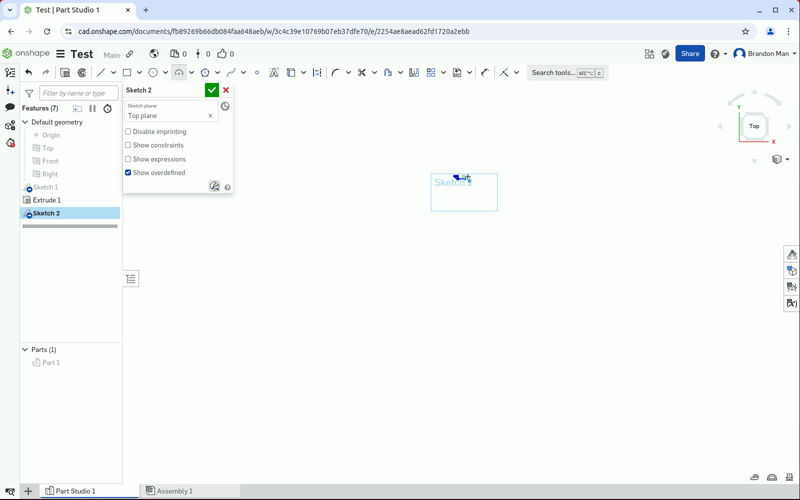
mouse_move(466, 178)
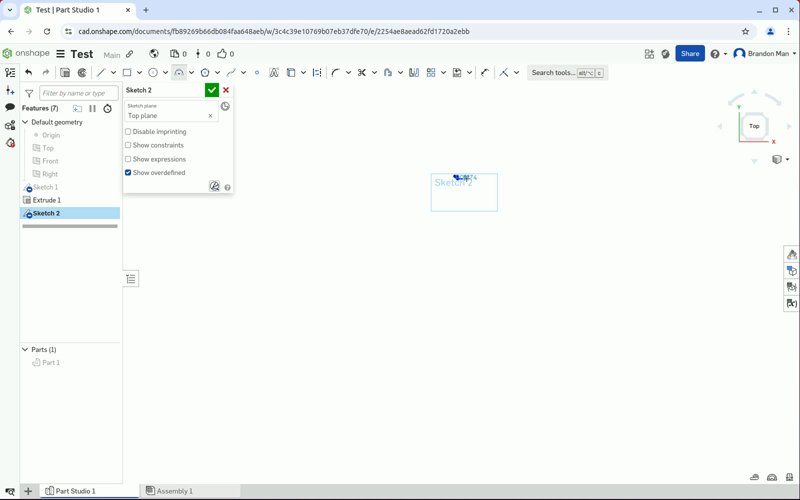
scroll(6)
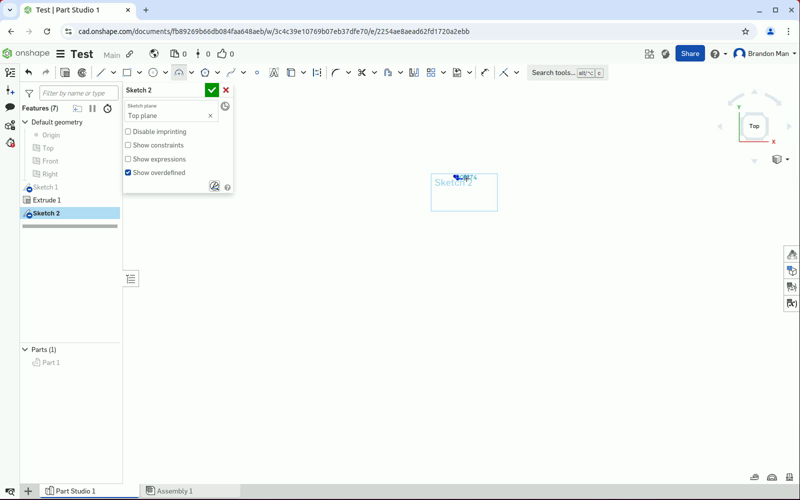
scroll(6)
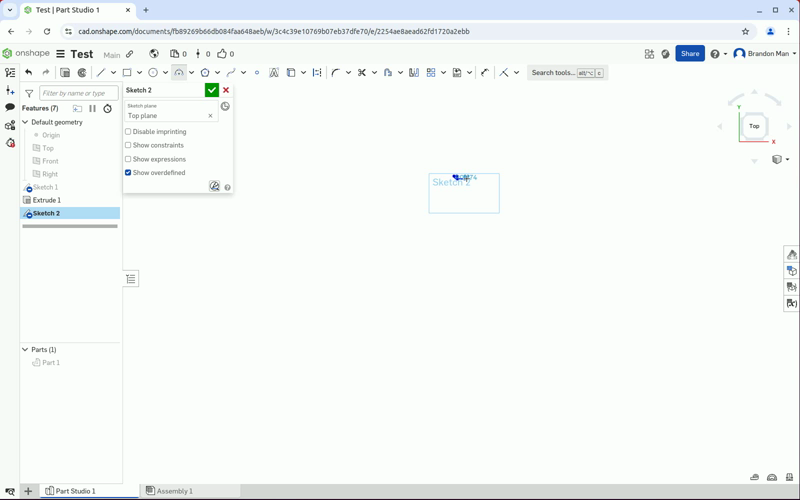
scroll(6)
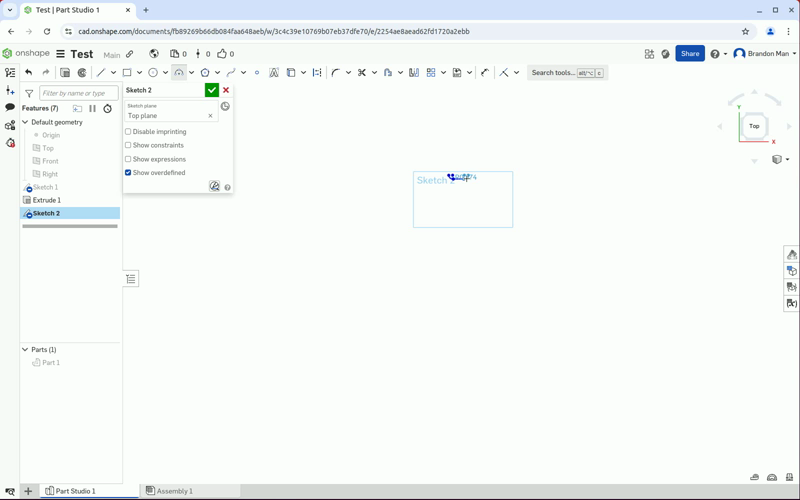
scroll(6)
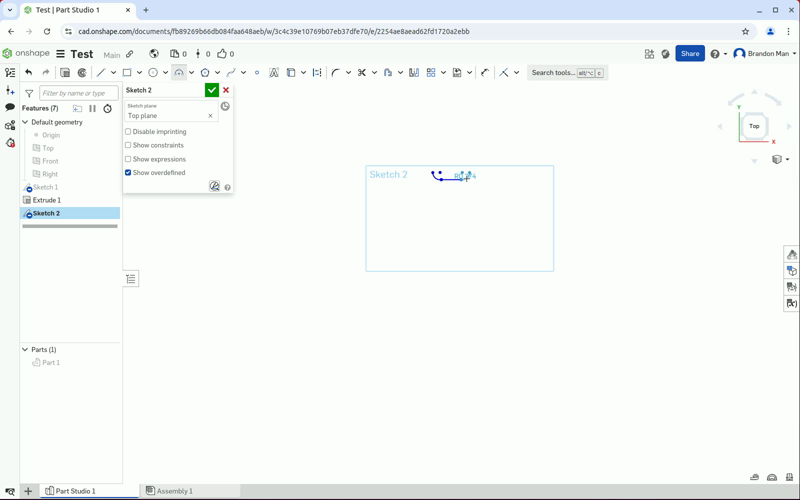
scroll(6)
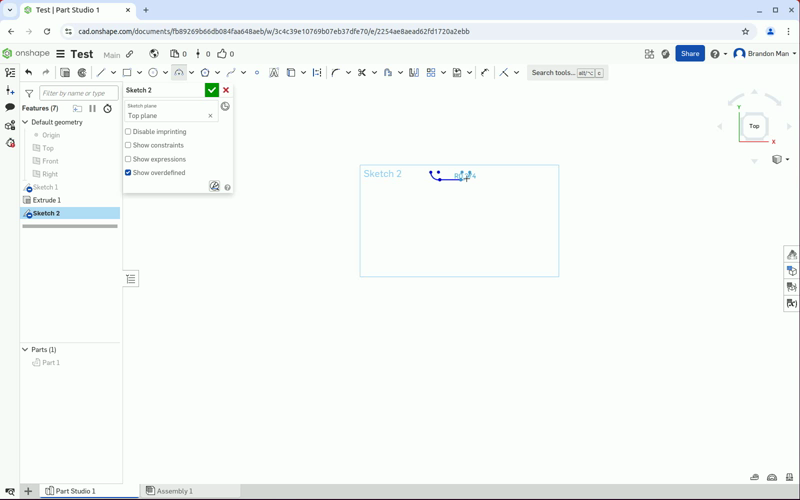
scroll(6)
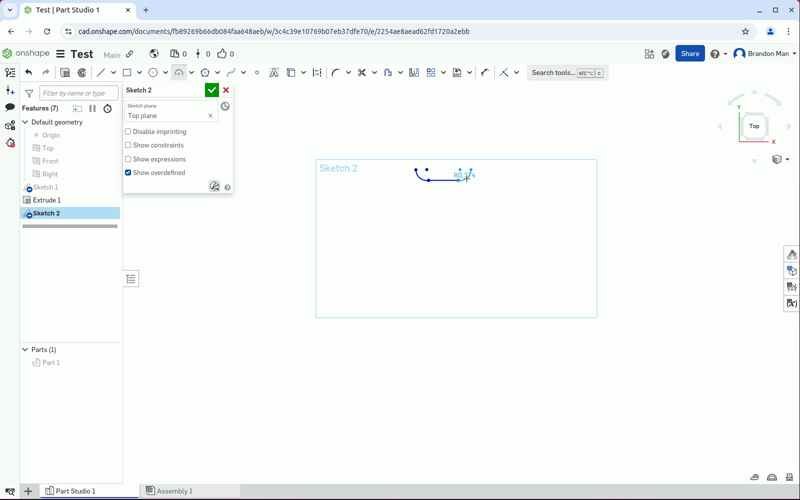
scroll(6)
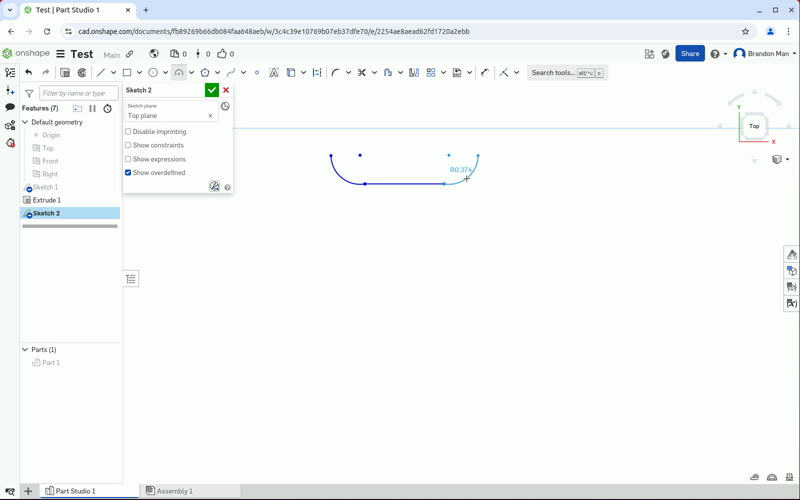
click(466, 178)
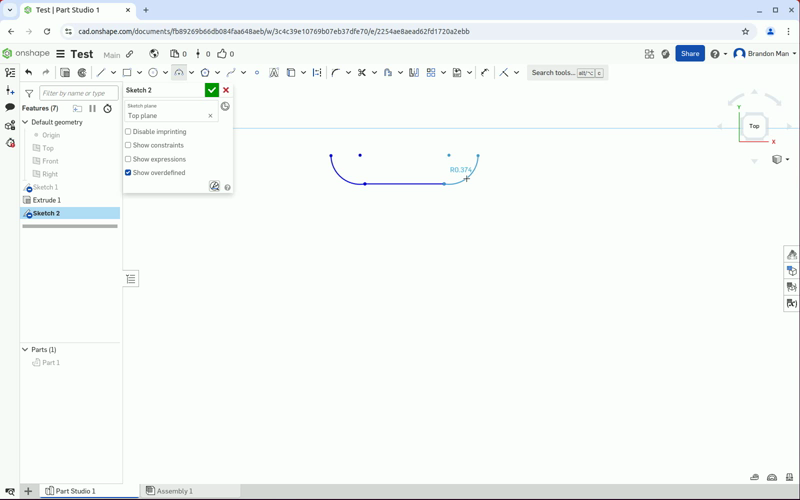
scroll(-6)
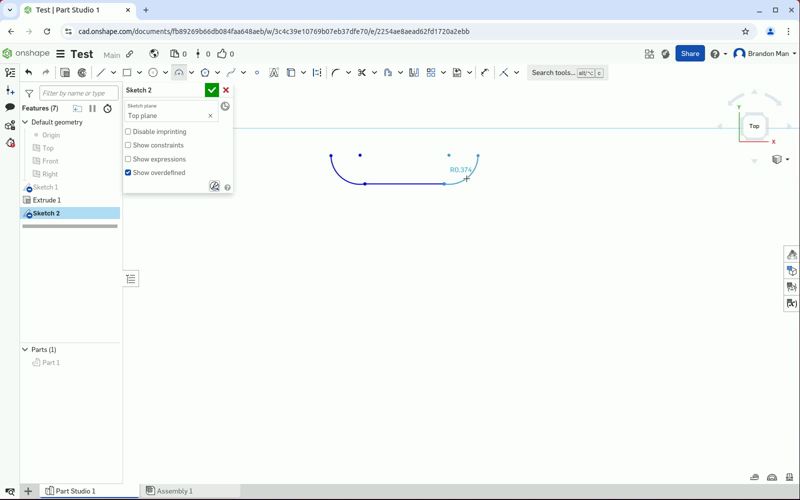
scroll(-6)
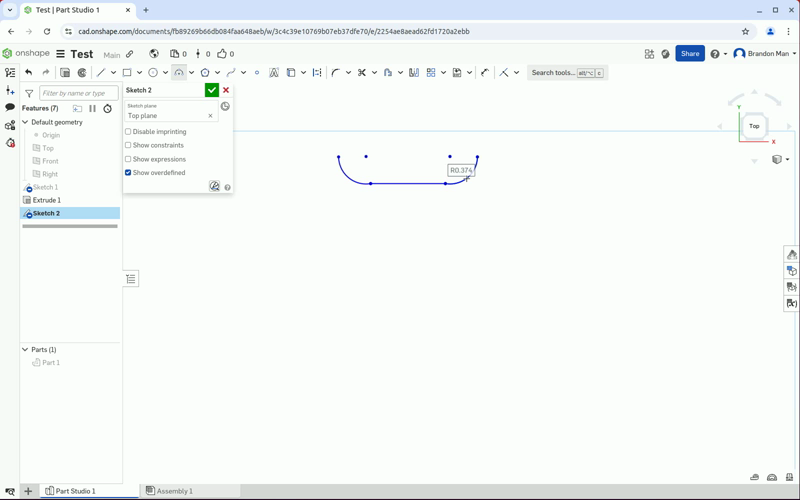
scroll(-6)
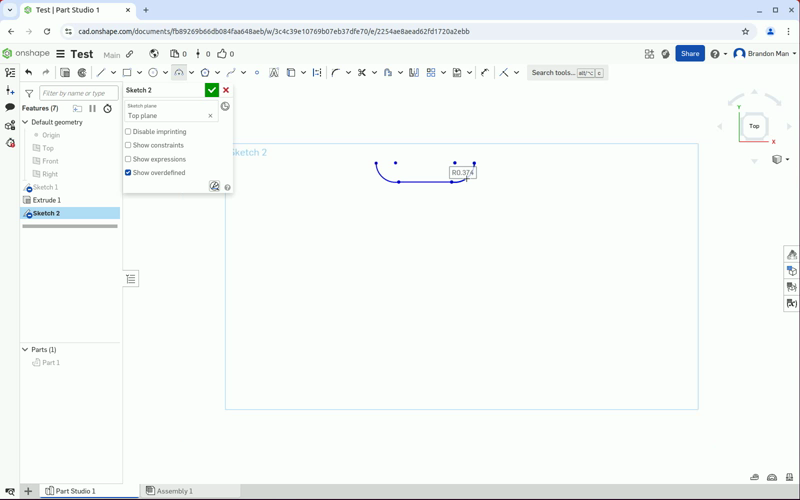
scroll(-6)
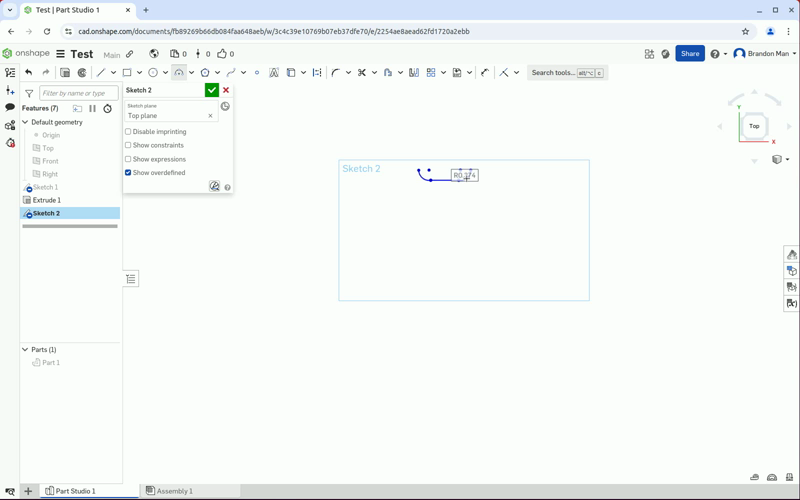
scroll(-6)
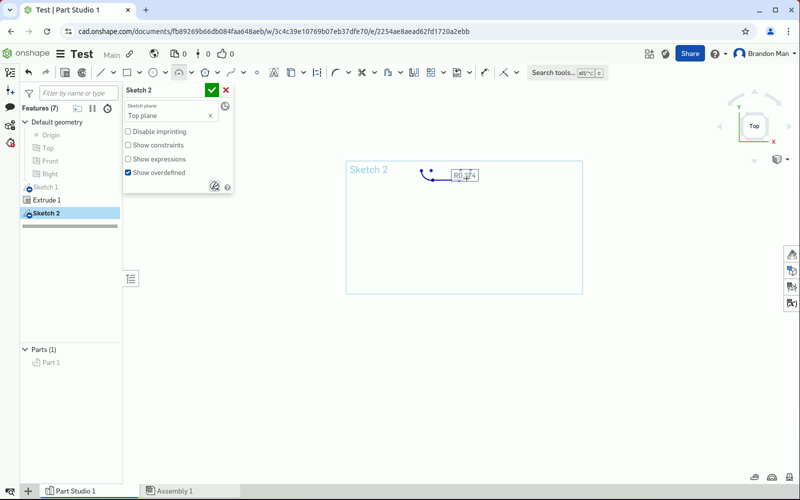
scroll(-6)
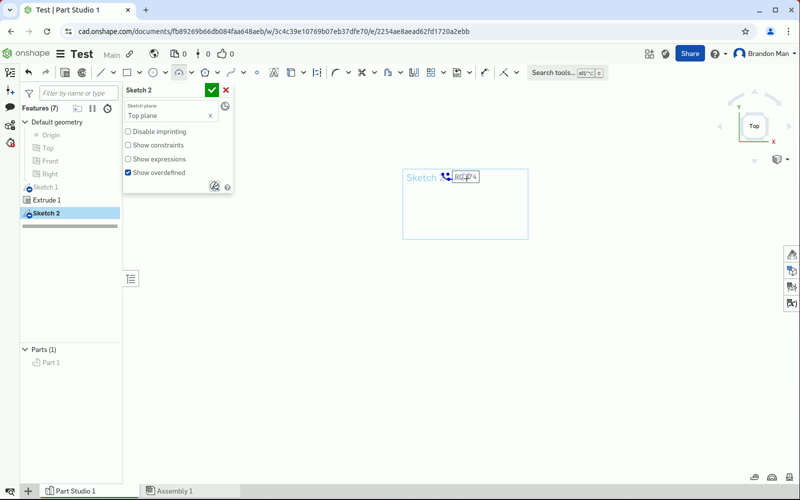
scroll(-6)
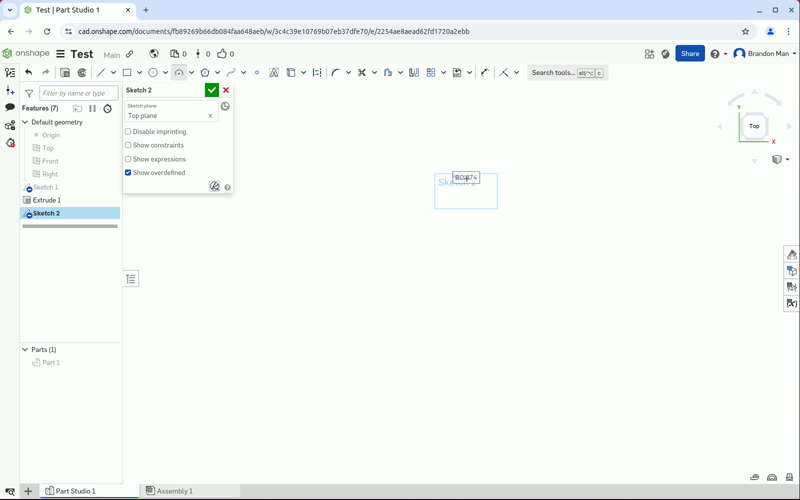
key_up(shift)
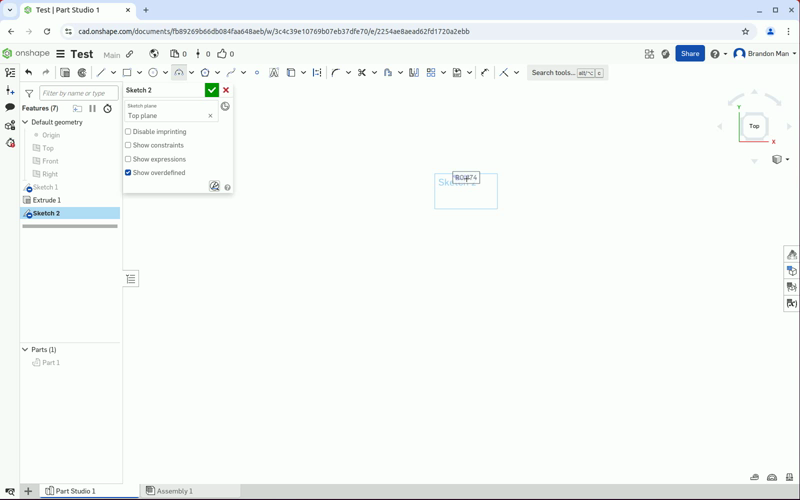
key(esc)
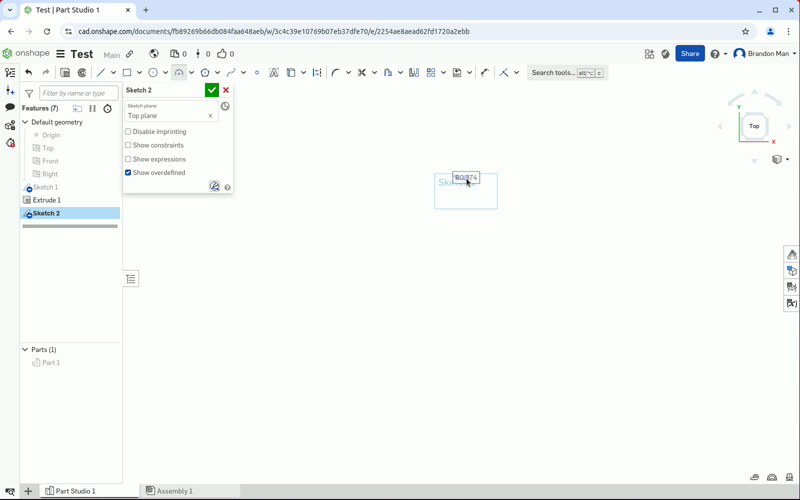
key(l)
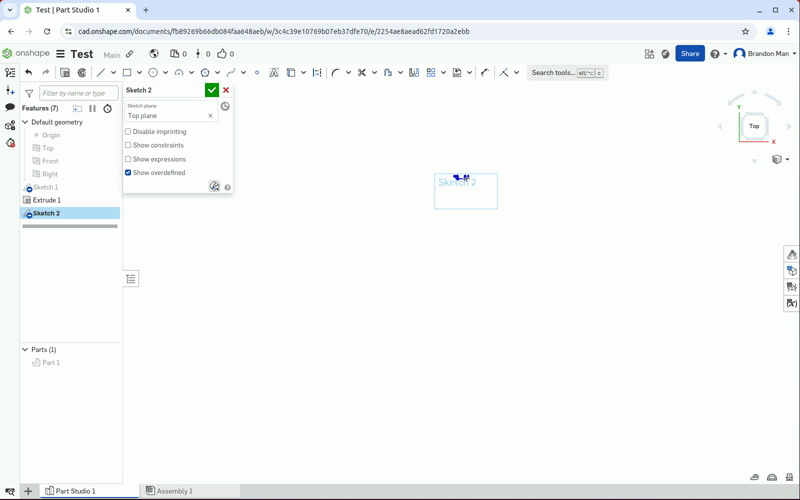
mouse_move(467, 176)
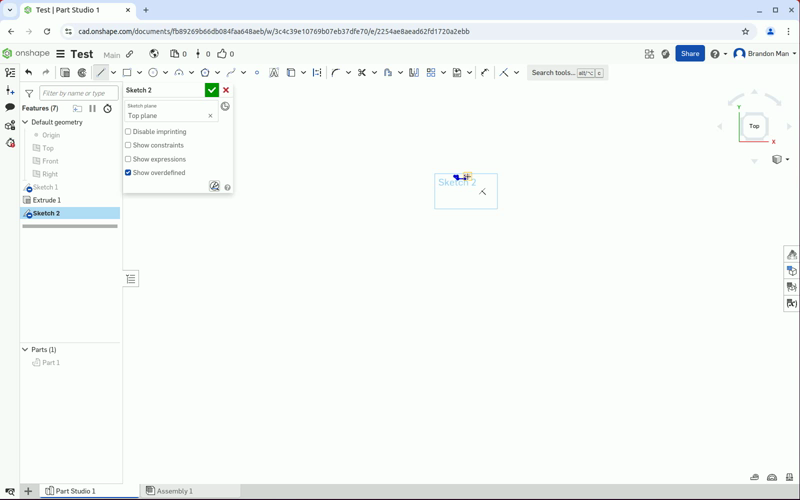
scroll(6)
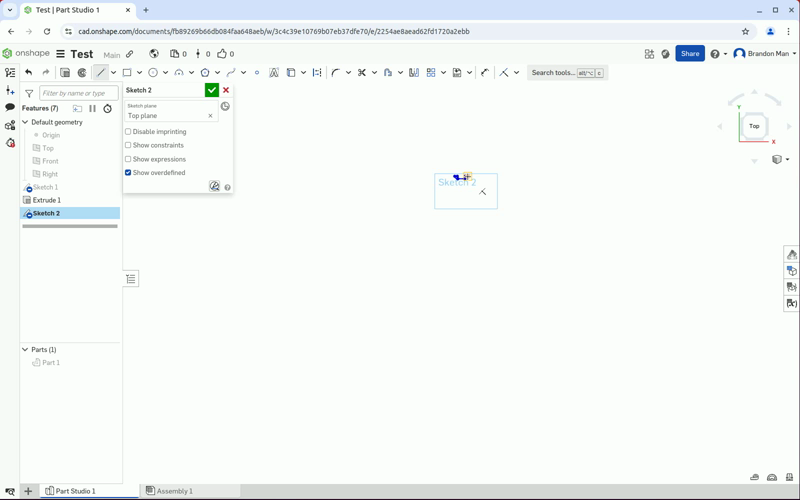
scroll(6)
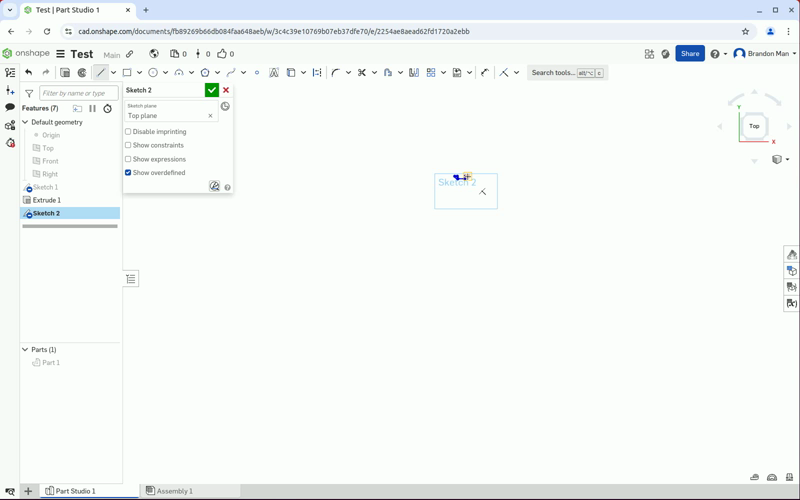
scroll(6)
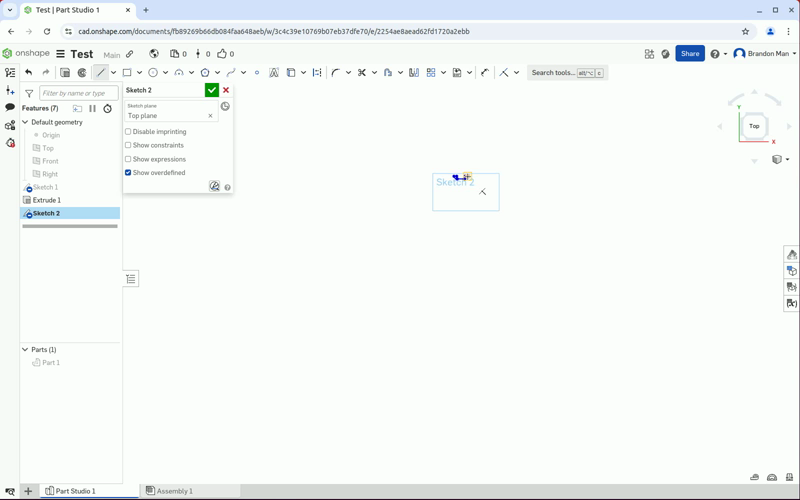
scroll(6)
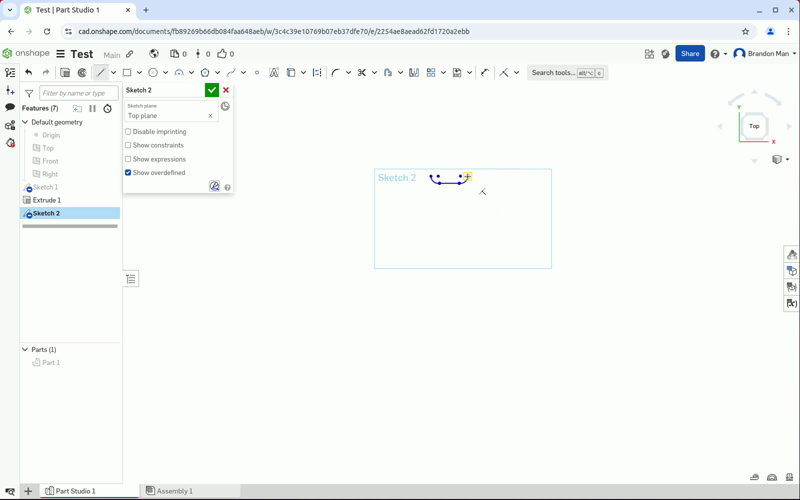
scroll(6)
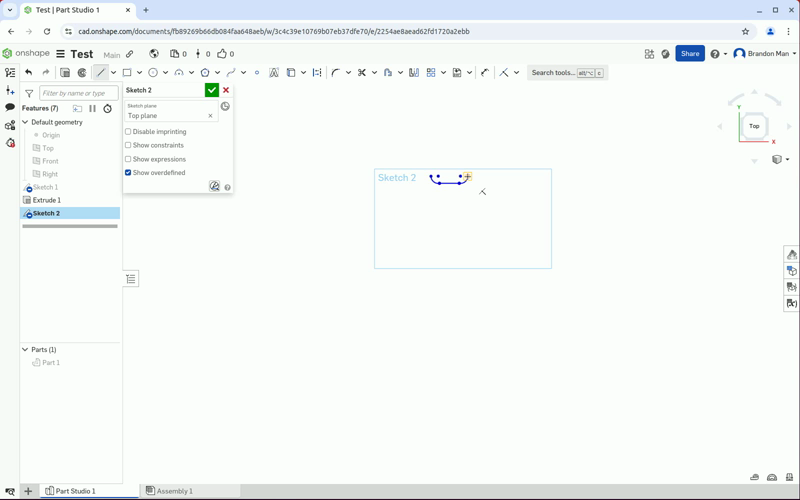
scroll(6)
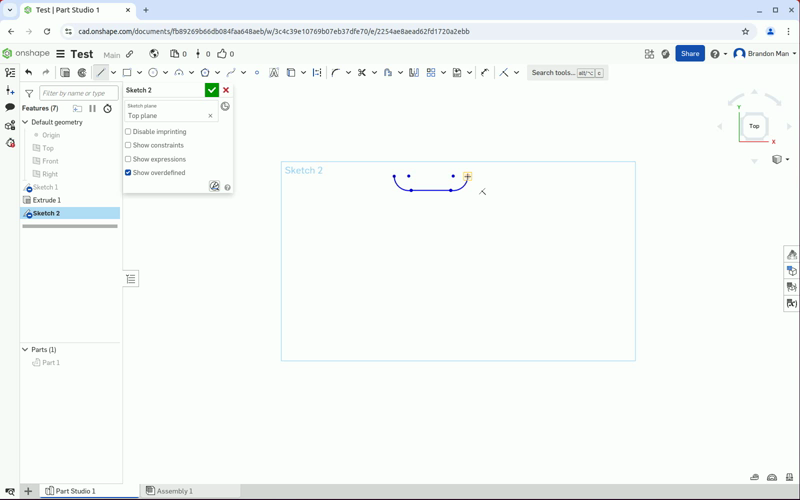
scroll(6)
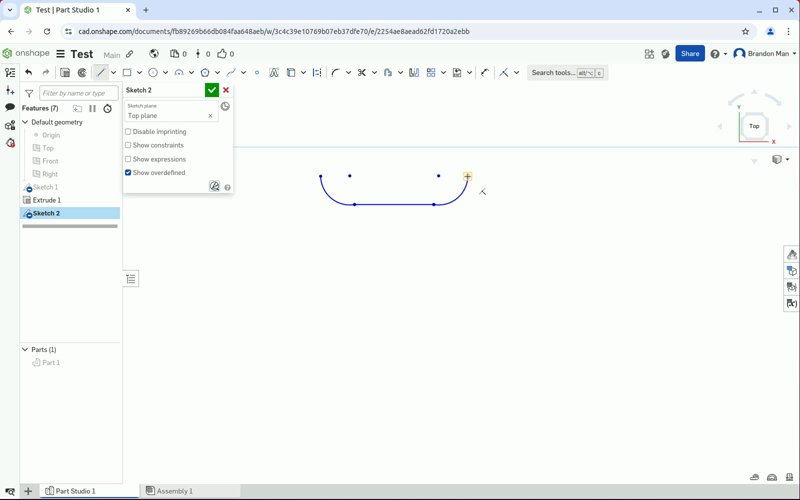
click(467, 176)
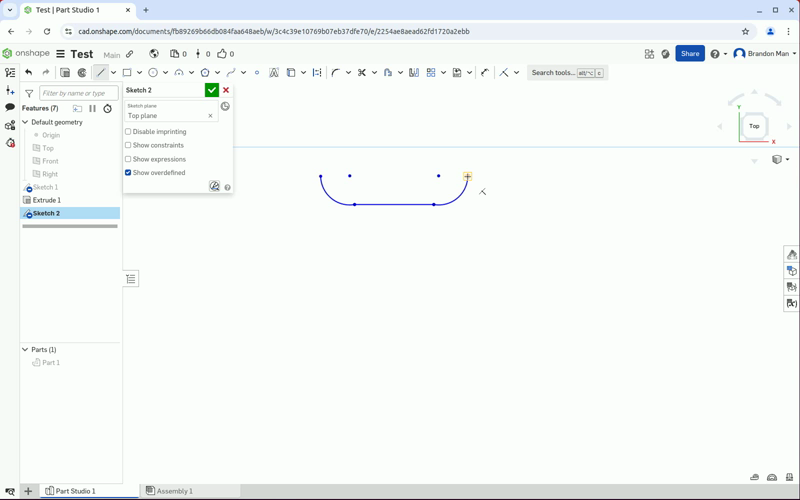
scroll(-6)
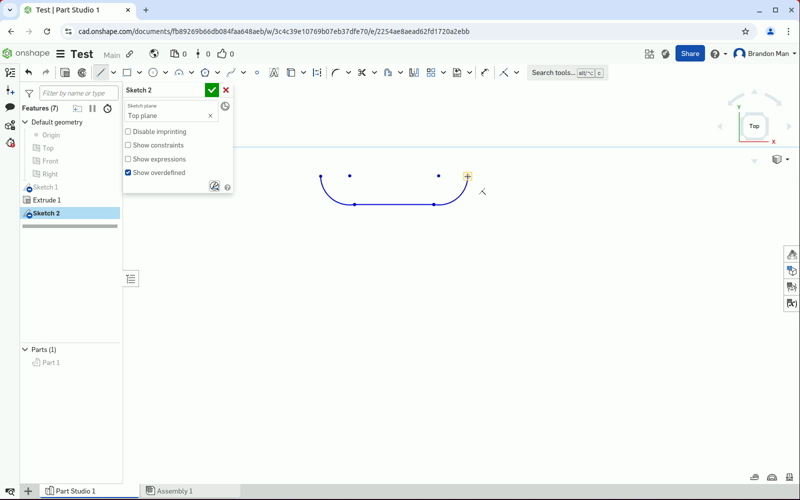
scroll(-6)
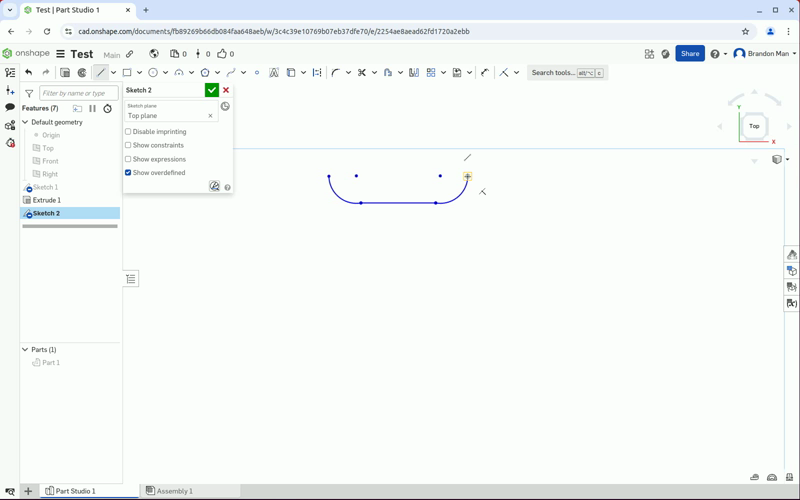
scroll(-6)
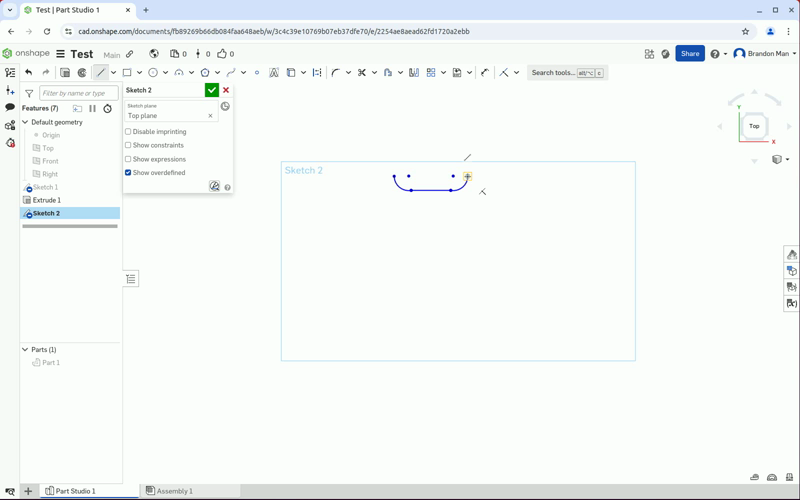
scroll(-6)
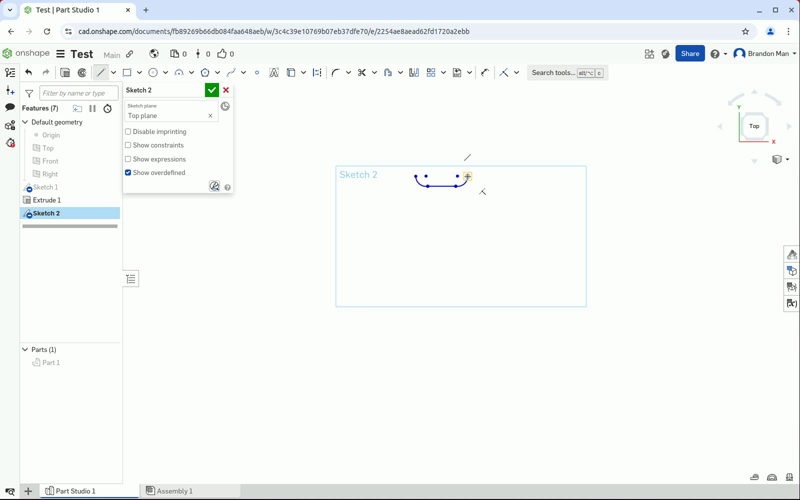
scroll(-6)
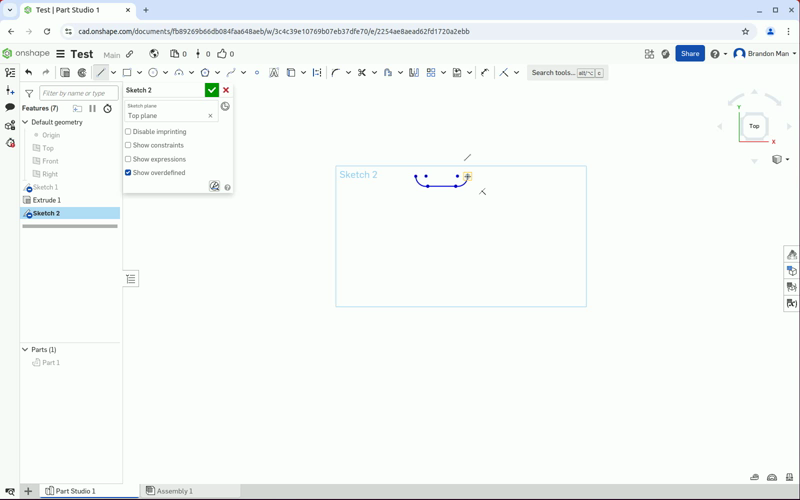
scroll(-6)
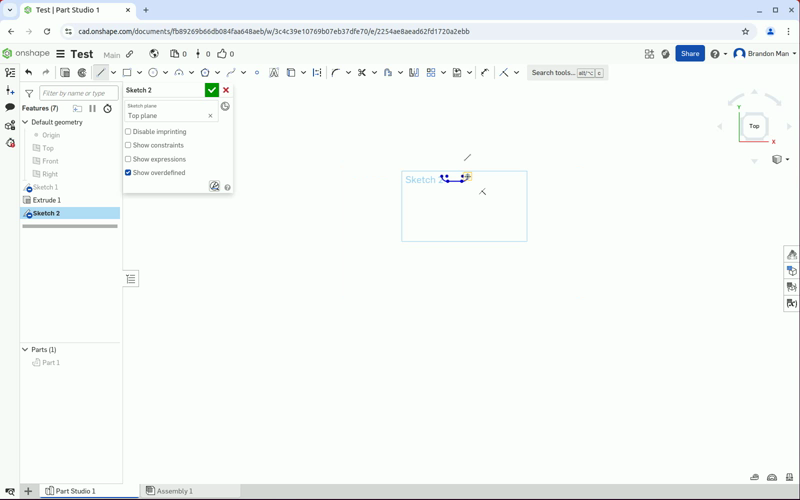
scroll(-6)
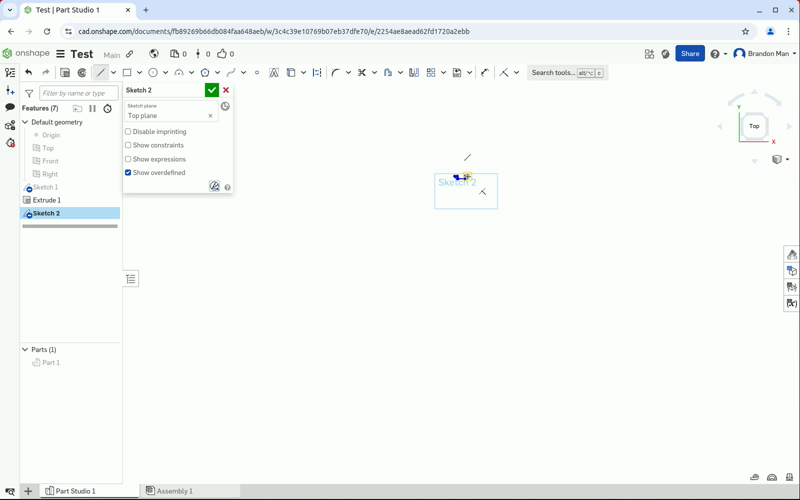
key_down(shift)
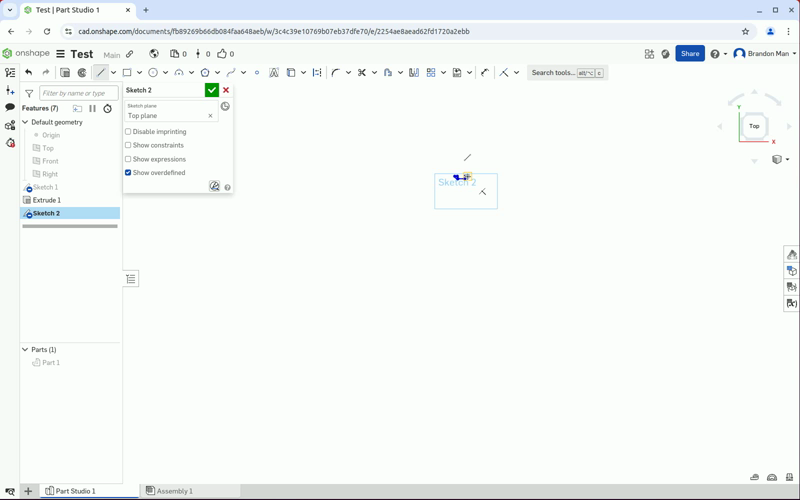
mouse_move(497, 176)
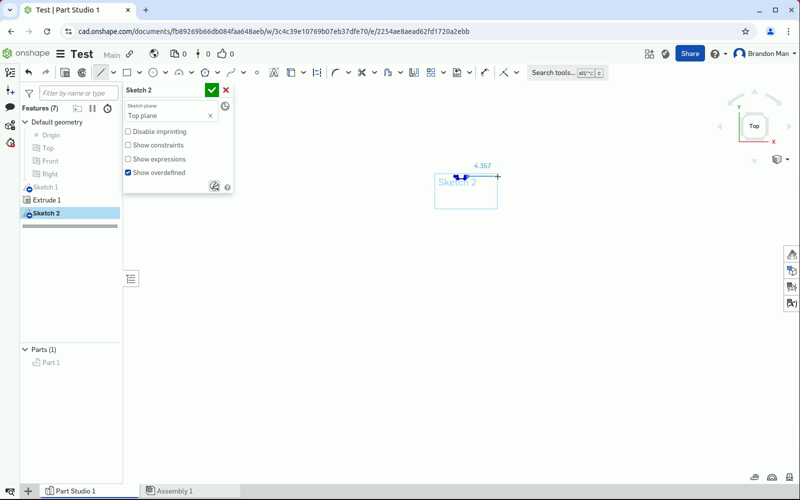
mouse_move(467, 175)
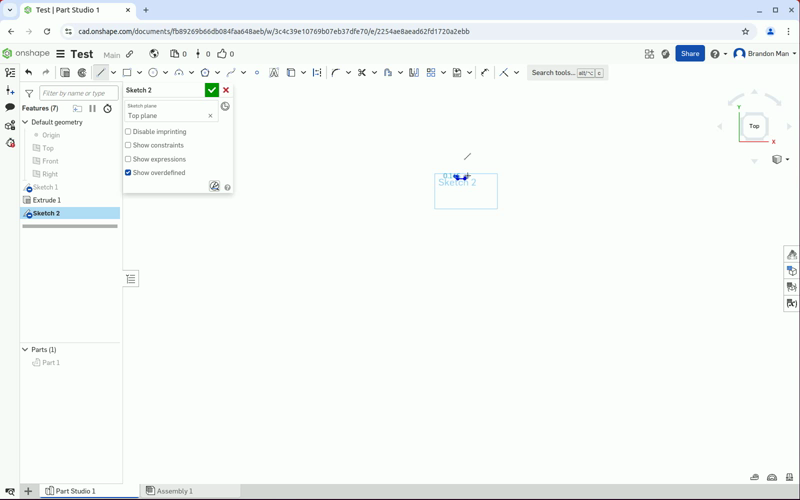
scroll(6)
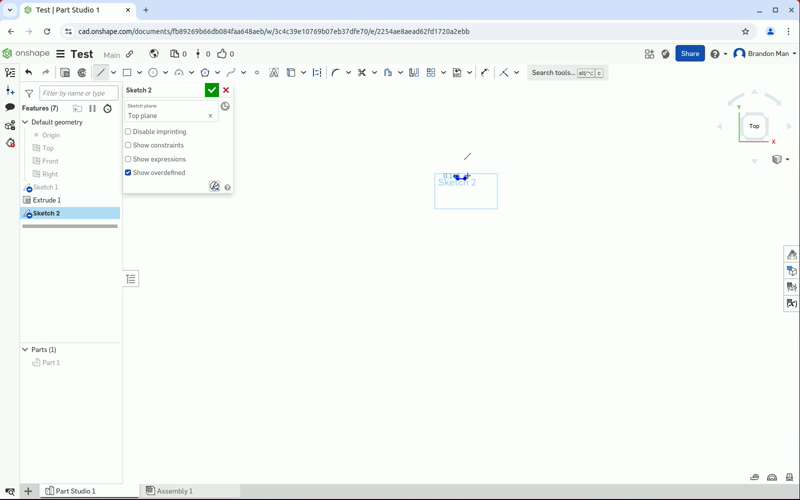
scroll(6)
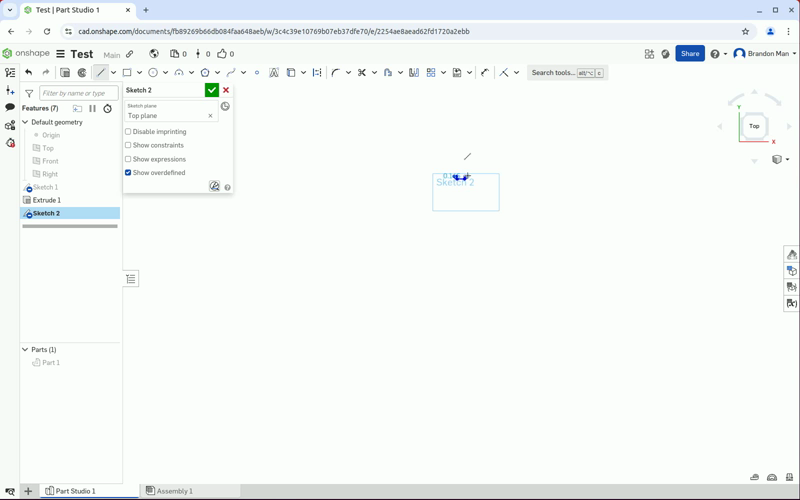
scroll(6)
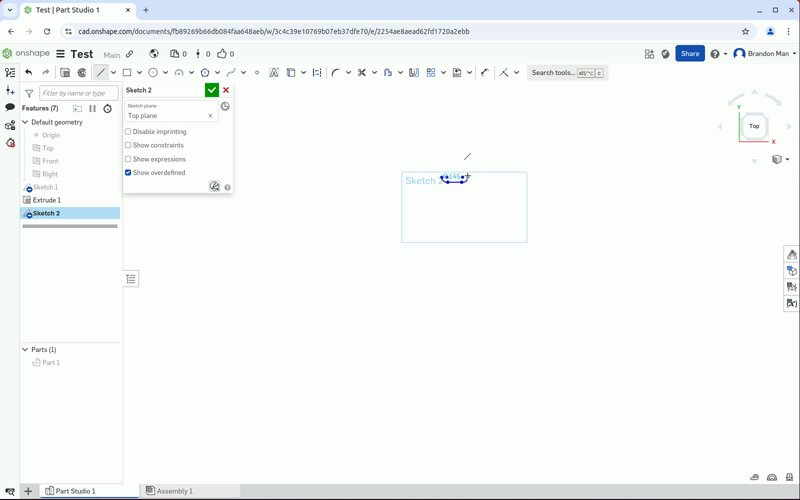
scroll(6)
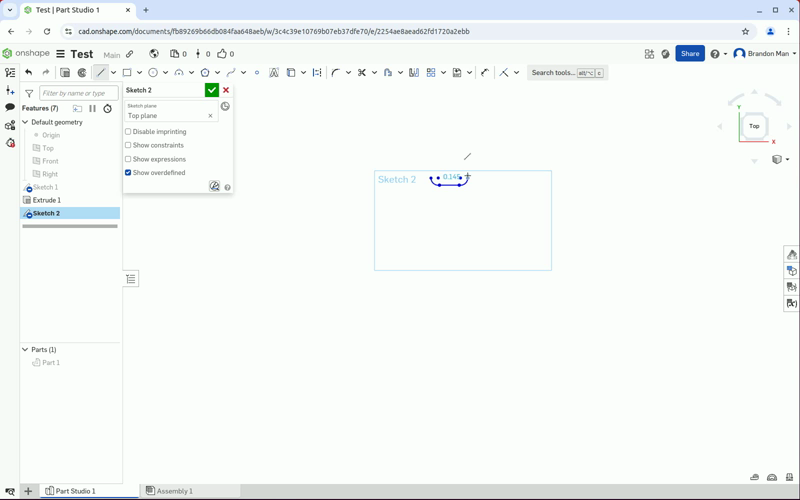
scroll(6)
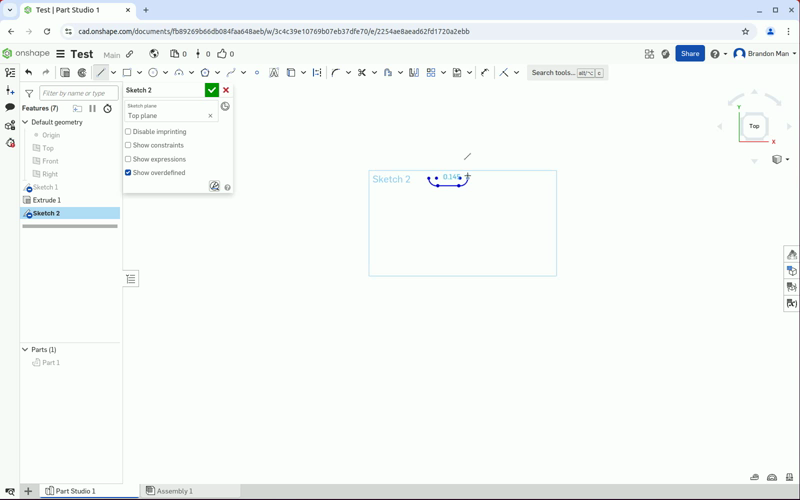
scroll(6)
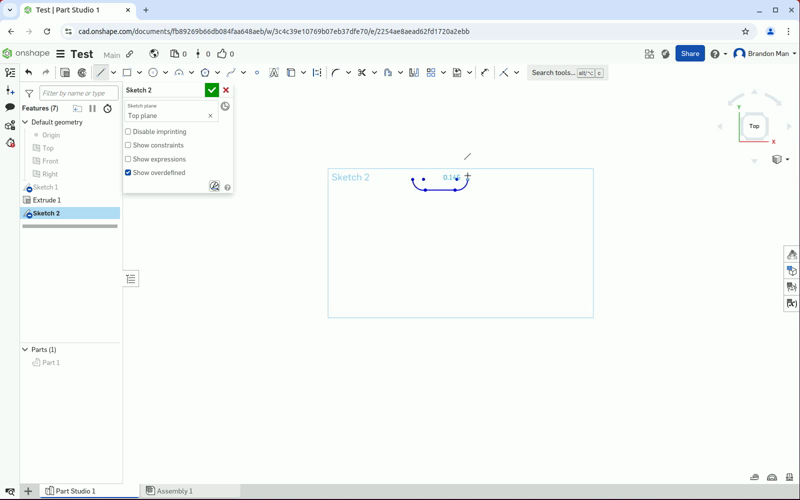
scroll(6)
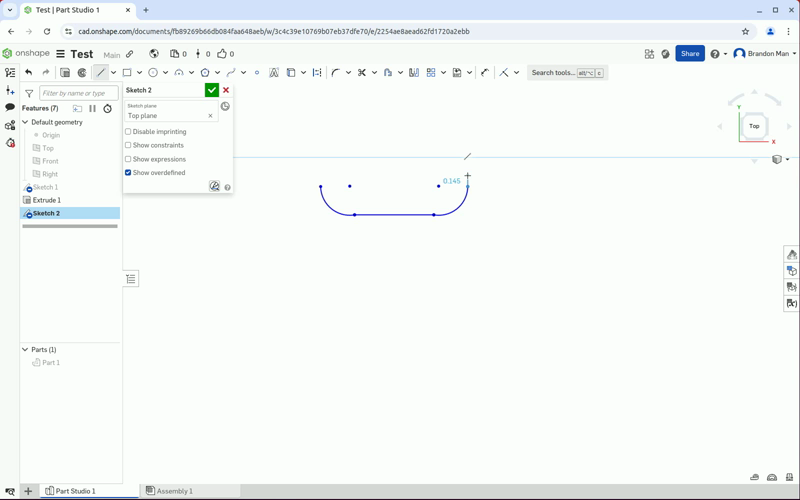
click(467, 175)
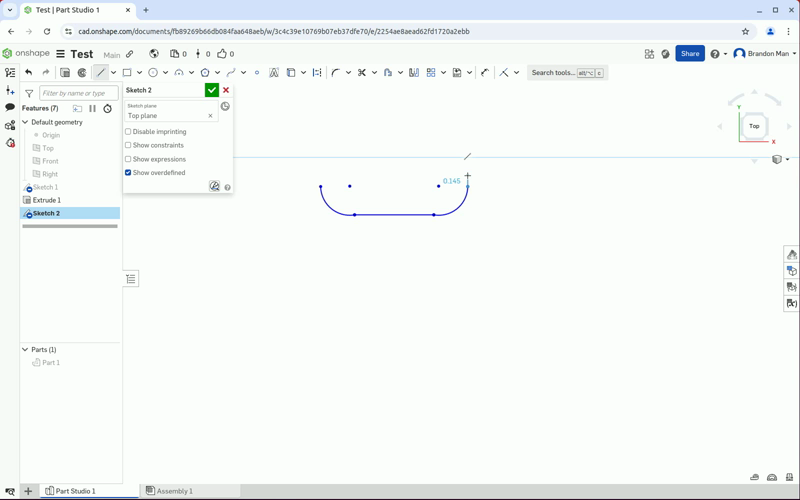
scroll(-6)
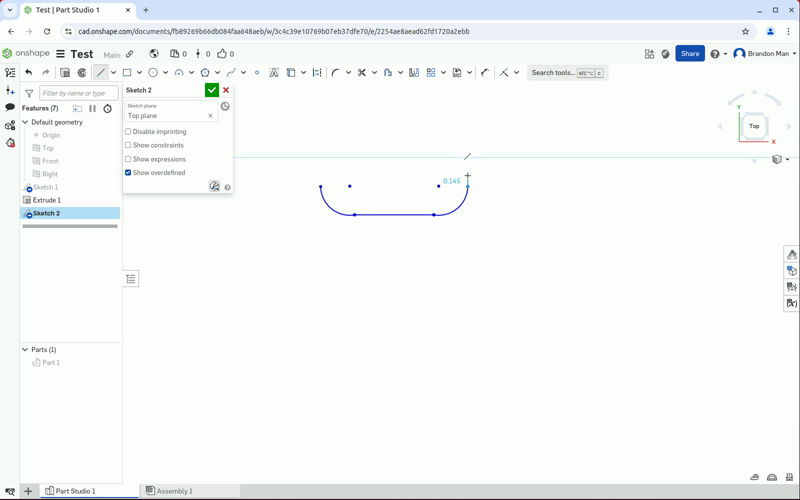
scroll(-6)
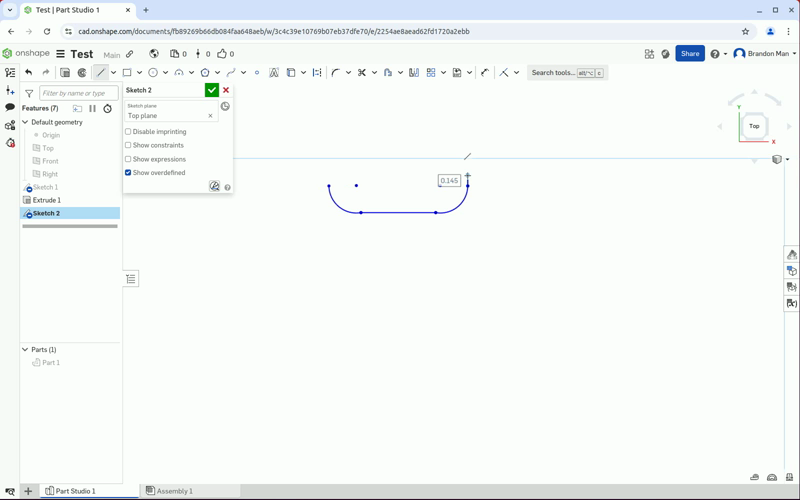
scroll(-6)
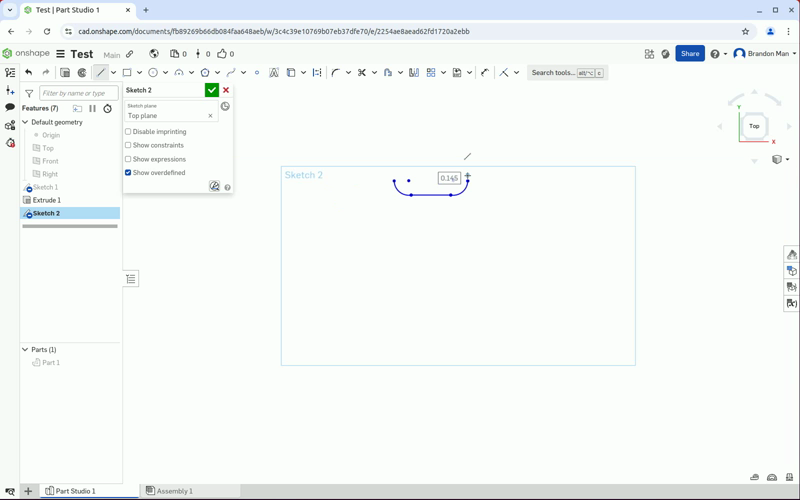
scroll(-6)
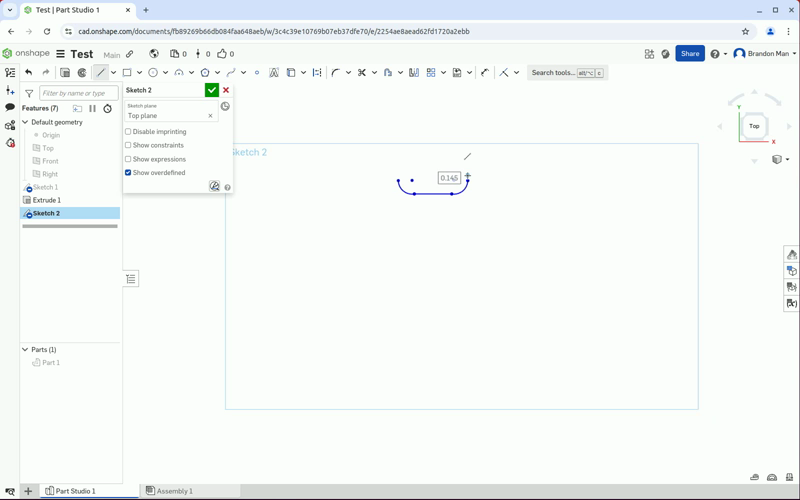
scroll(-6)
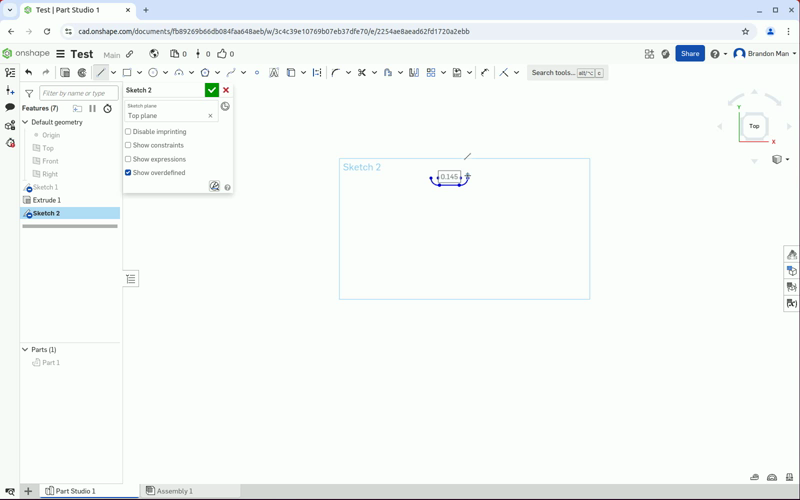
scroll(-6)
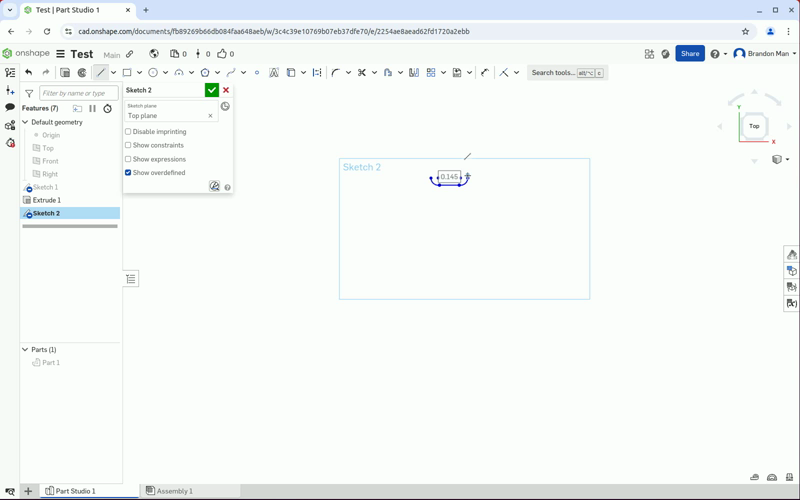
scroll(-6)
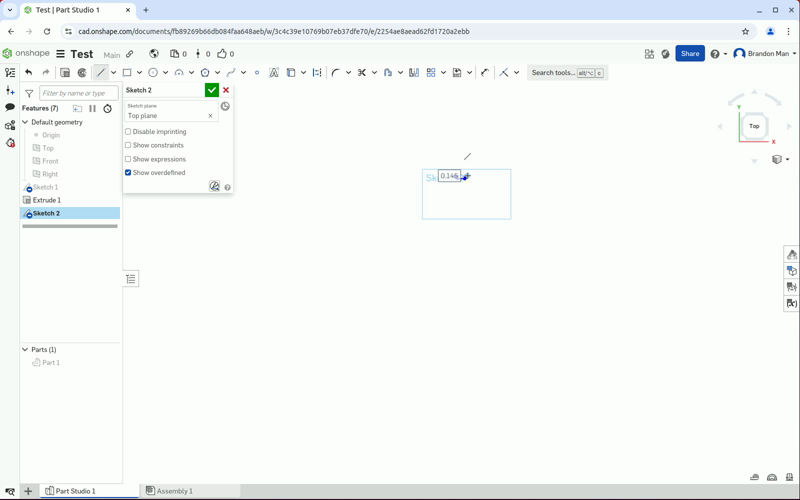
key_up(shift)
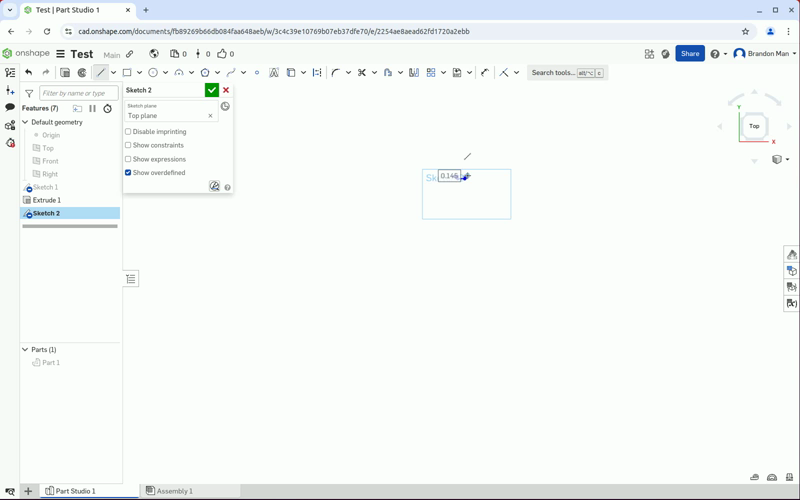
key(esc)
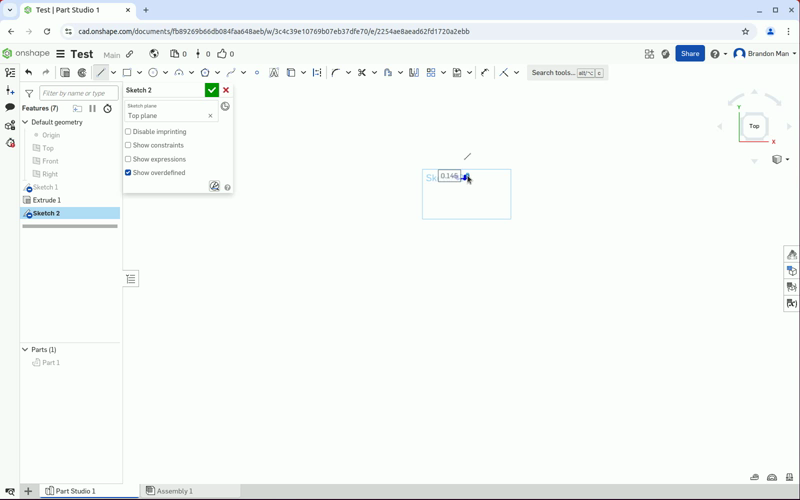
key(a)
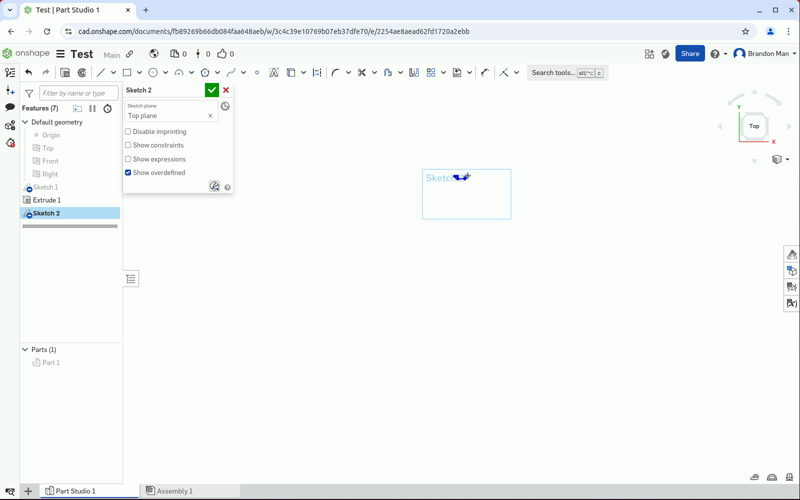
mouse_move(467, 175)
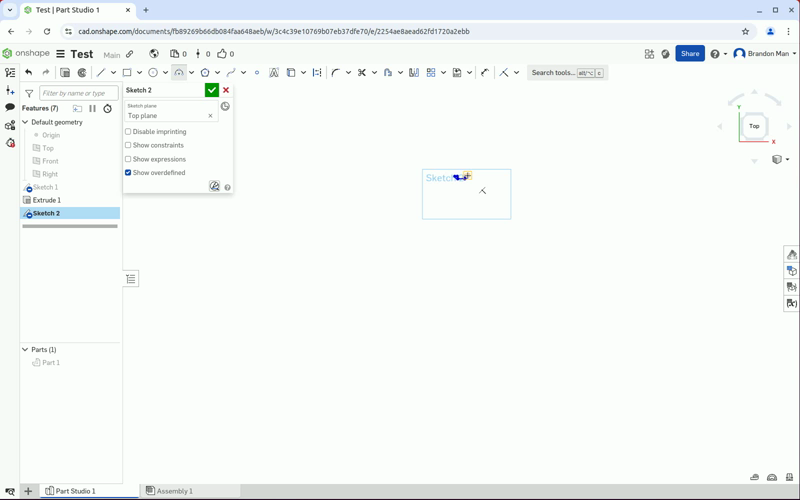
scroll(6)
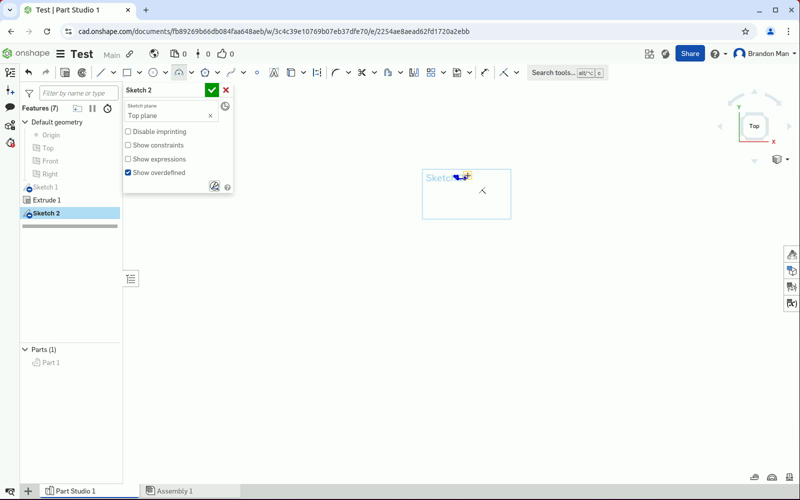
scroll(6)
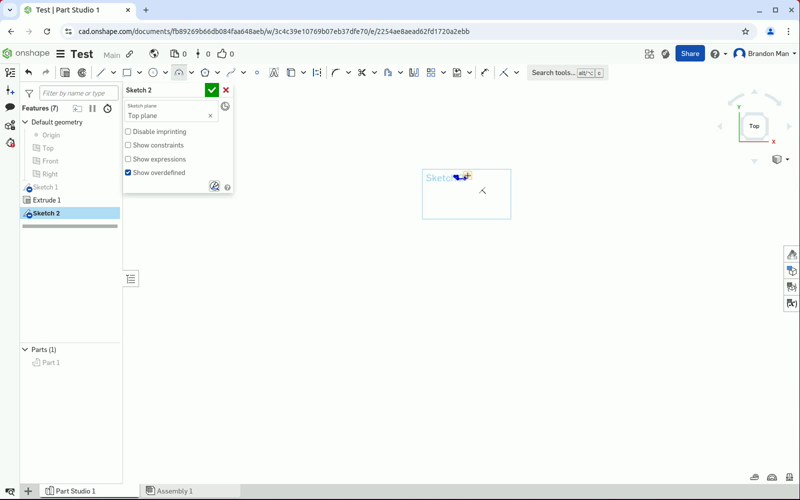
scroll(6)
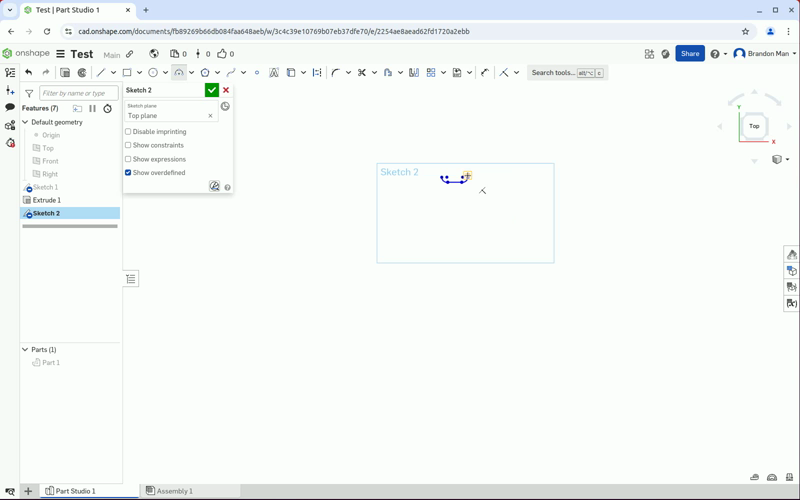
scroll(6)
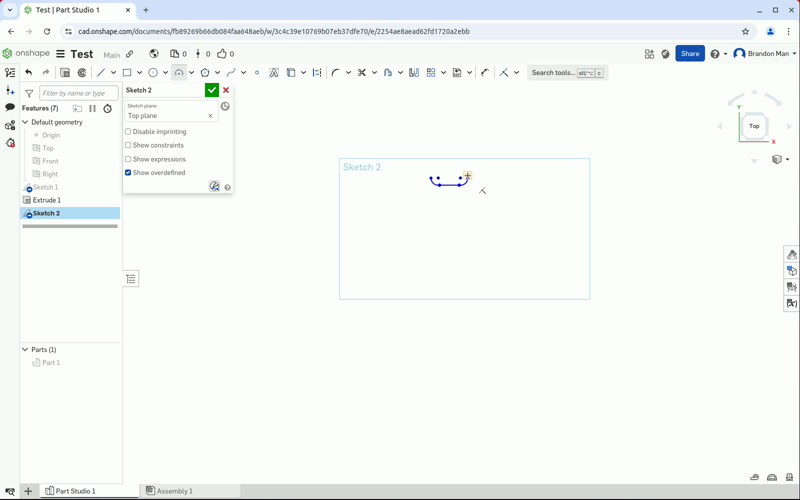
scroll(6)
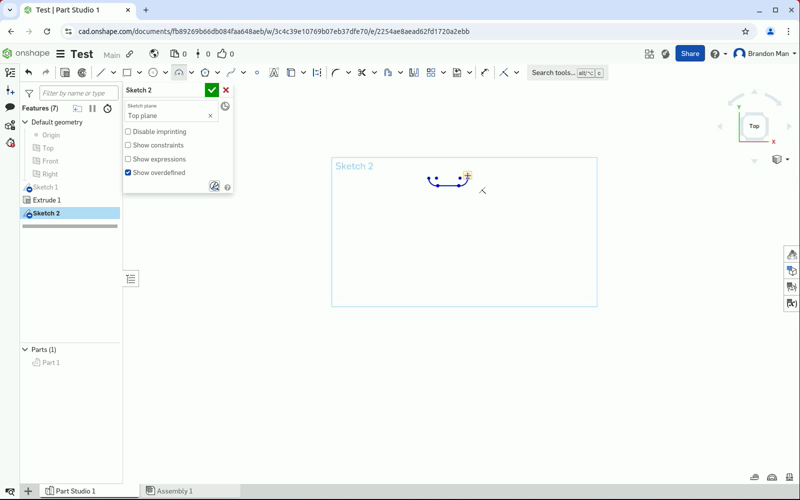
scroll(6)
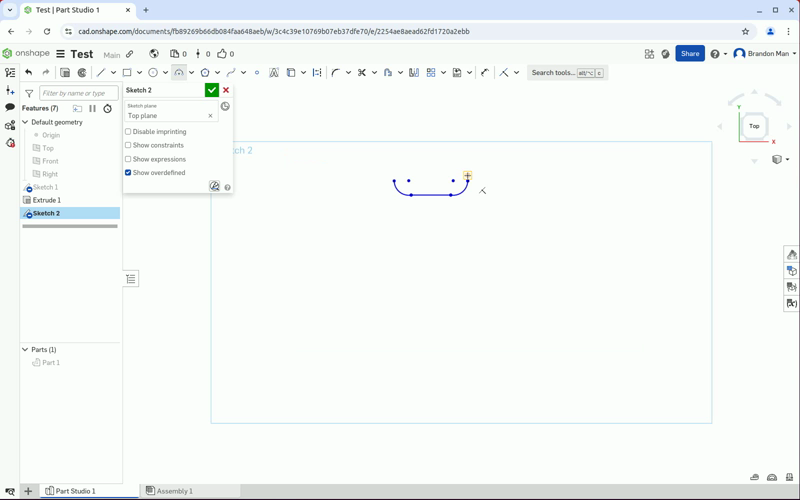
scroll(6)
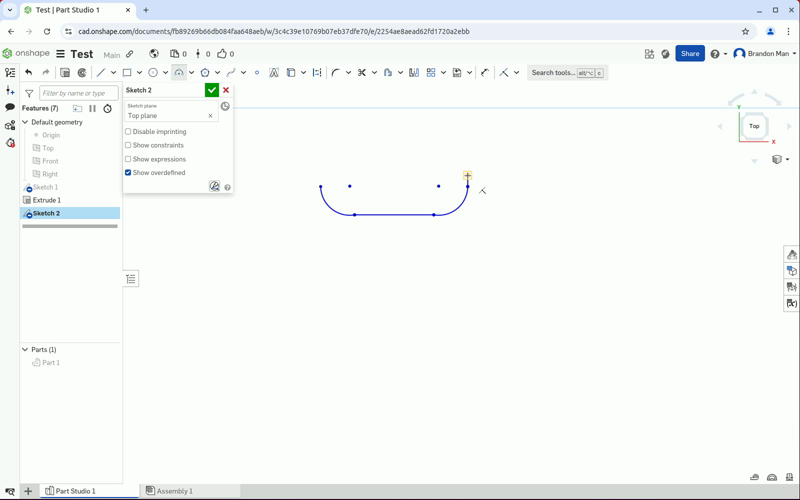
click(467, 175)
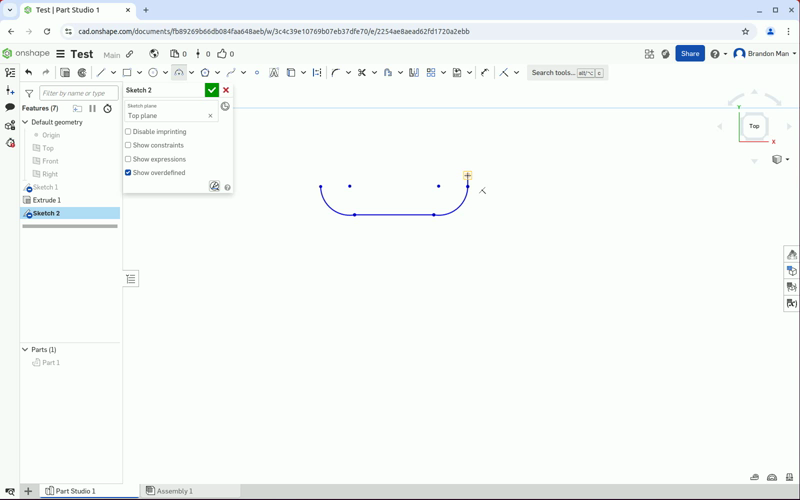
scroll(-6)
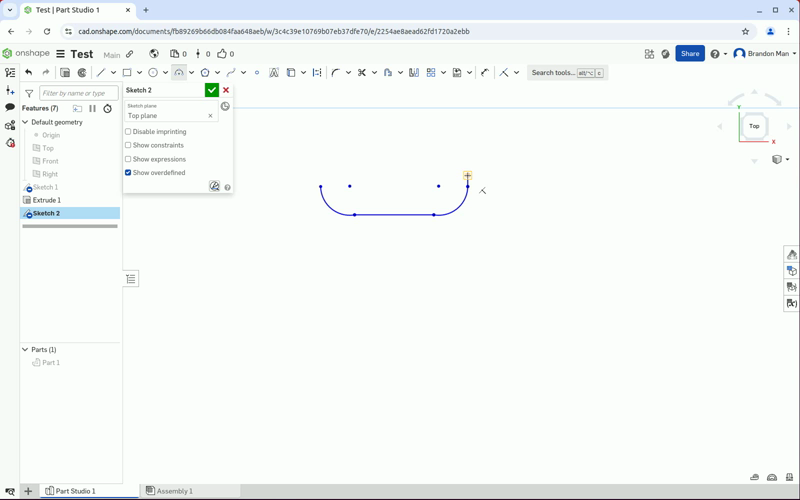
scroll(-6)
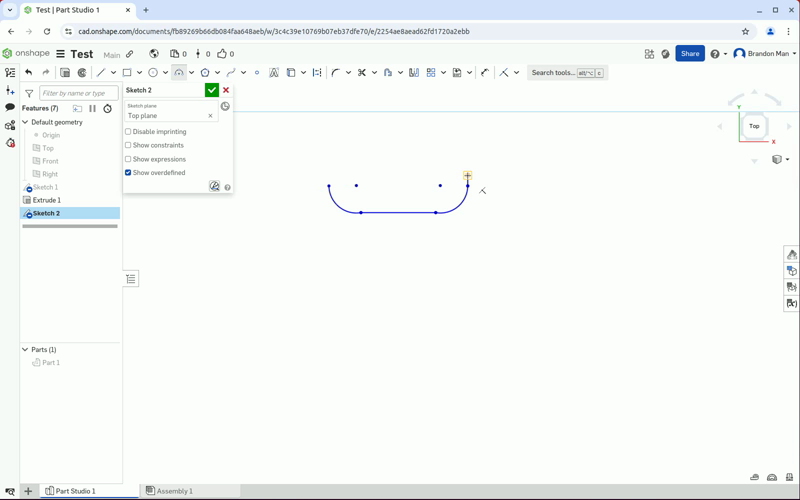
scroll(-6)
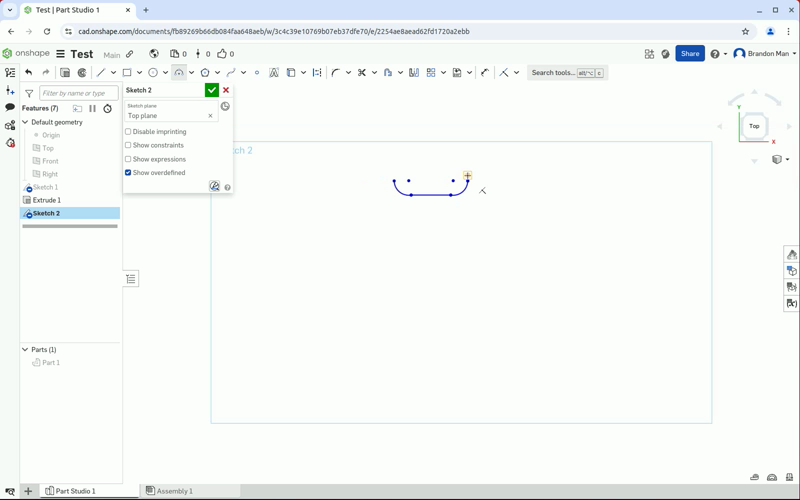
scroll(-6)
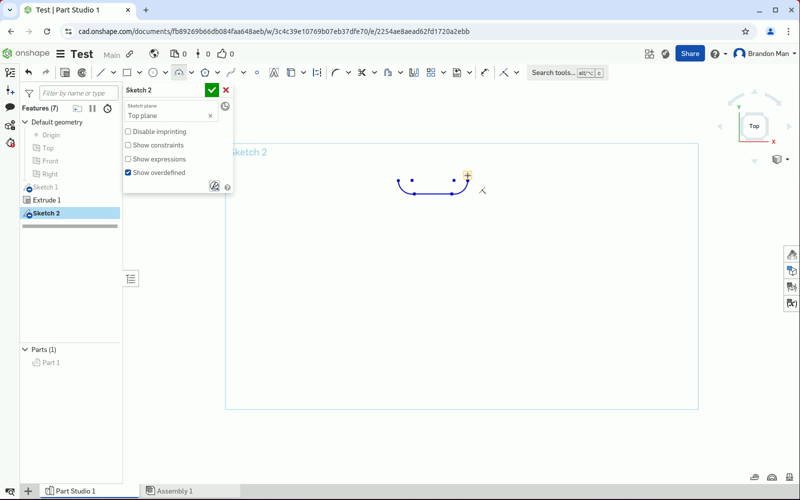
scroll(-6)
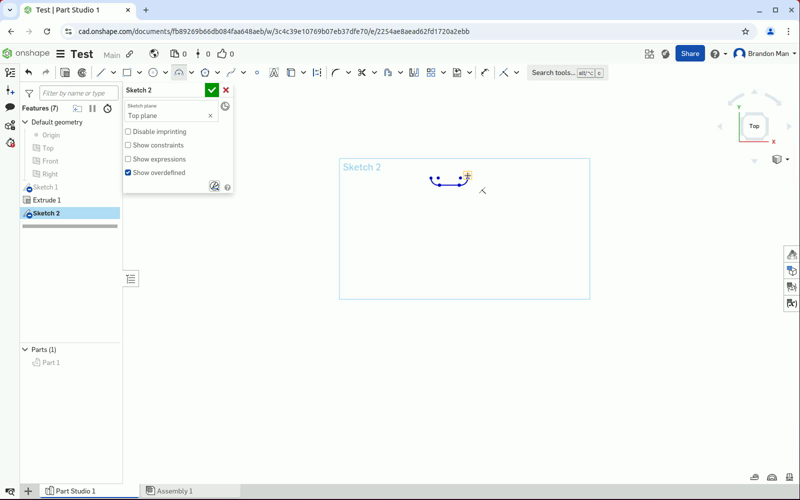
scroll(-6)
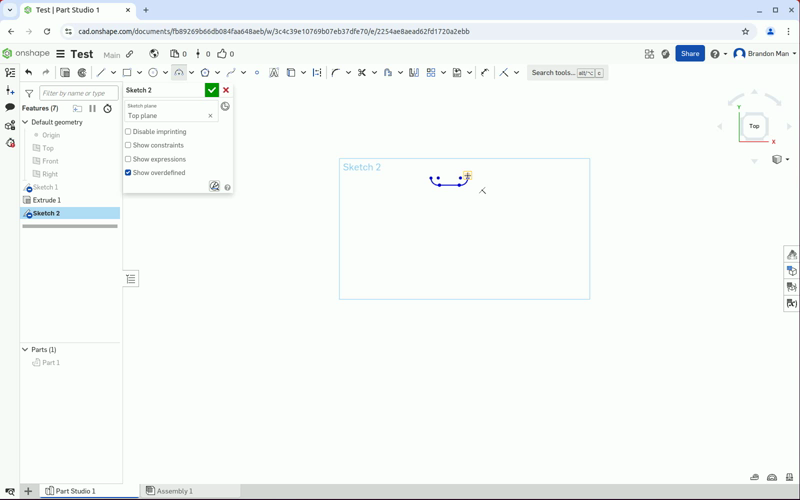
scroll(-6)
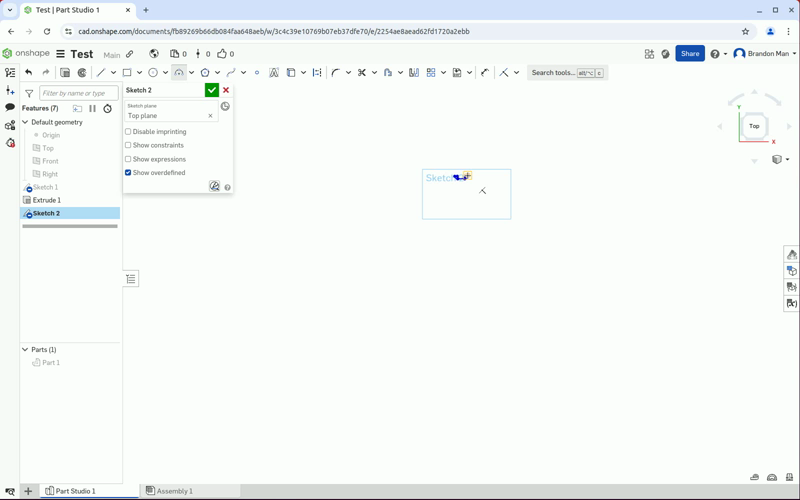
key_down(shift)
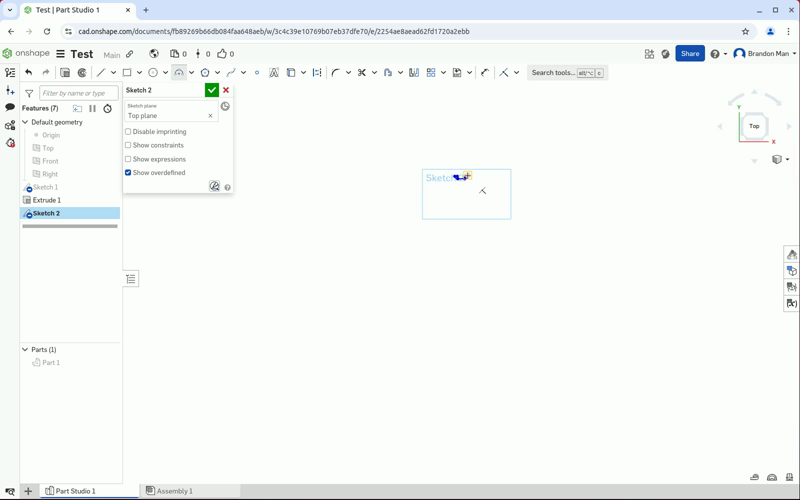
mouse_move(464, 172)
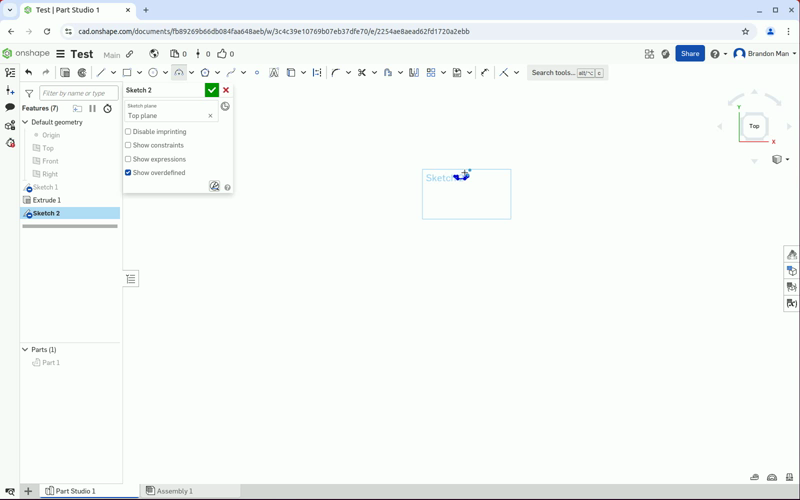
scroll(6)
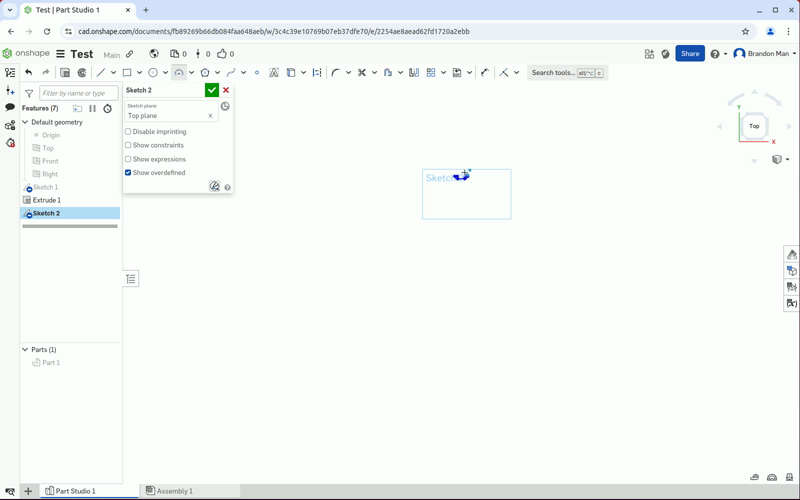
scroll(6)
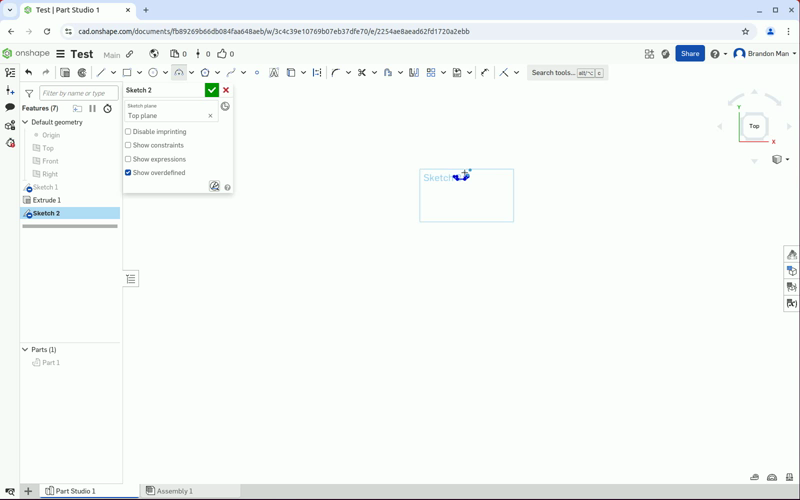
scroll(6)
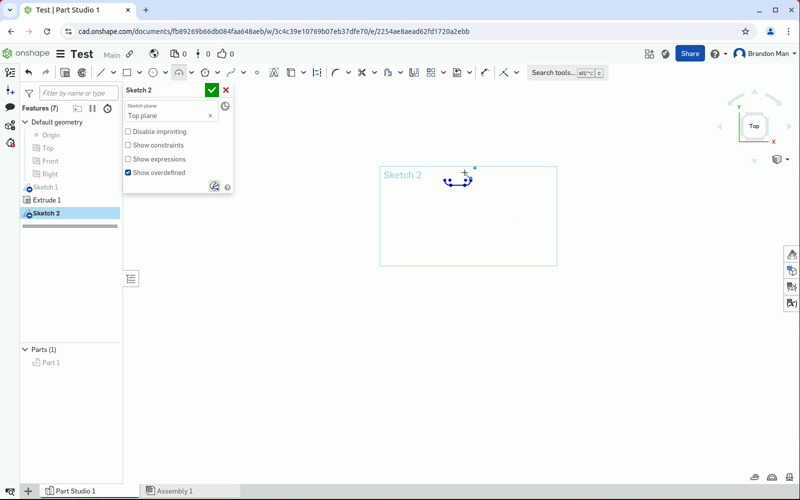
scroll(6)
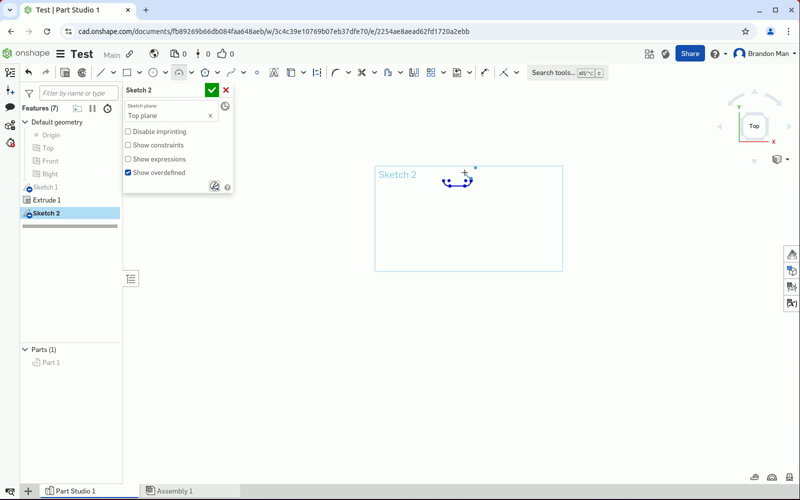
scroll(6)
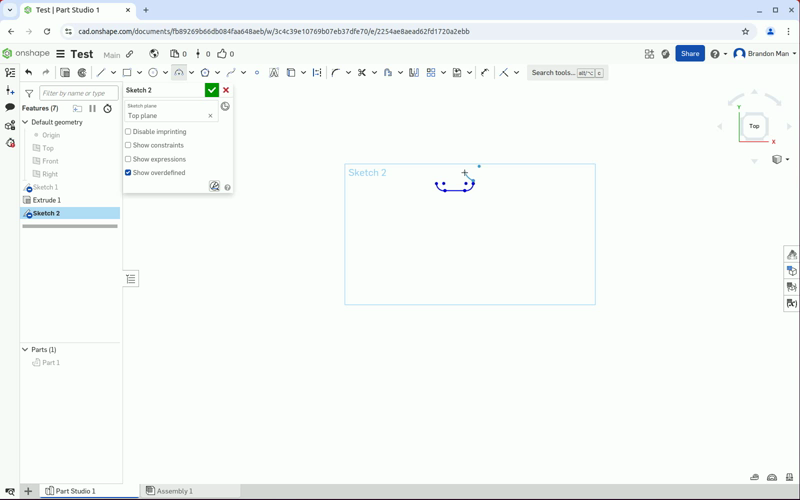
scroll(6)
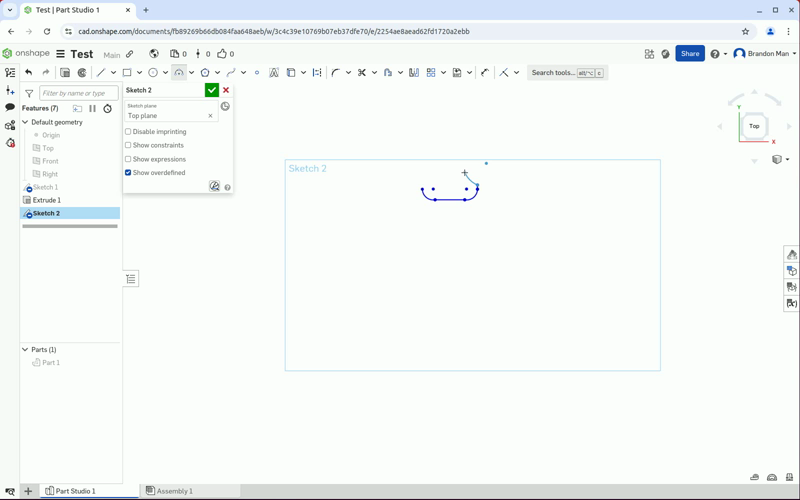
scroll(6)
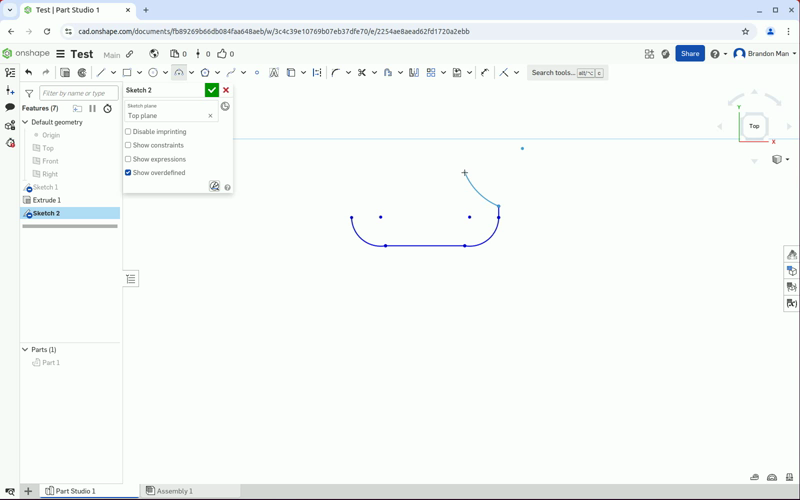
click(464, 172)
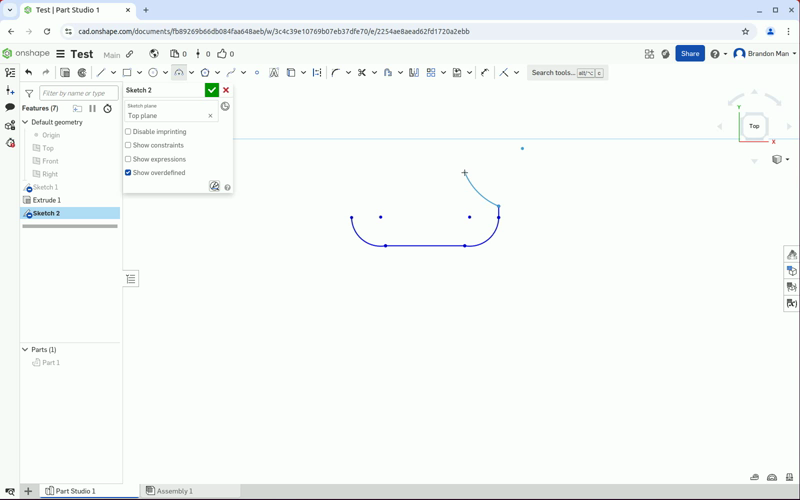
scroll(-6)
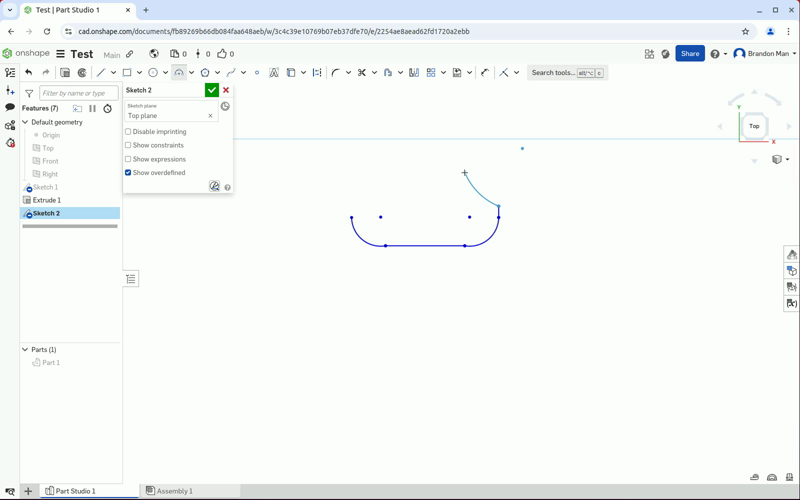
scroll(-6)
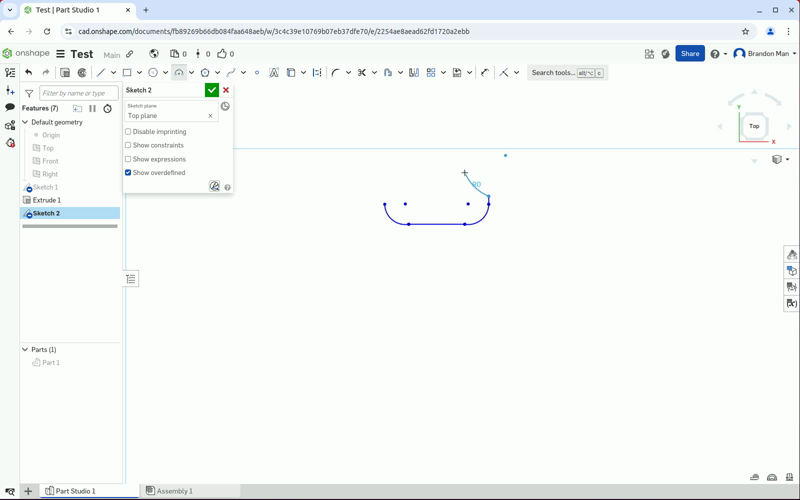
scroll(-6)
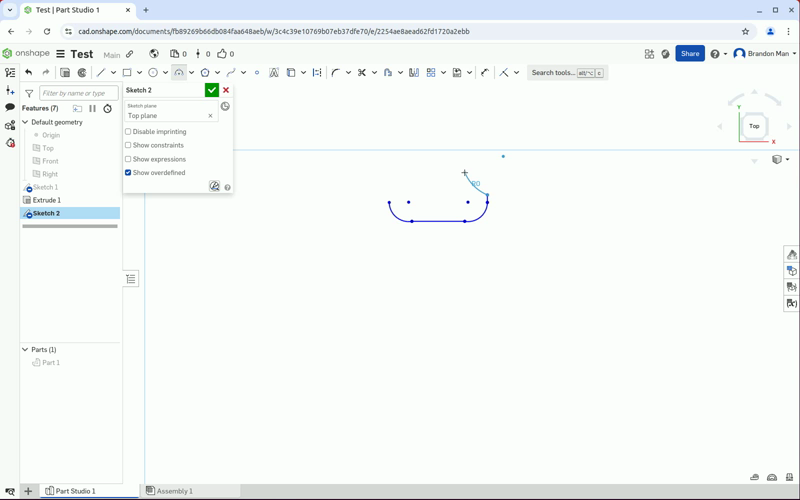
scroll(-6)
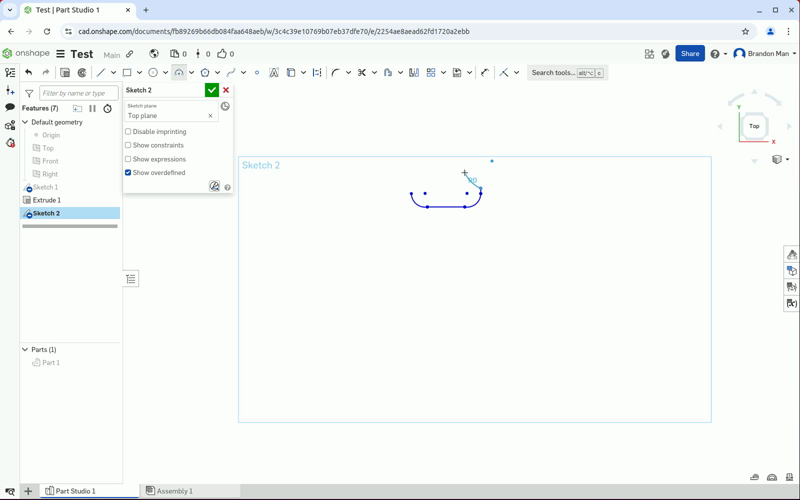
scroll(-6)
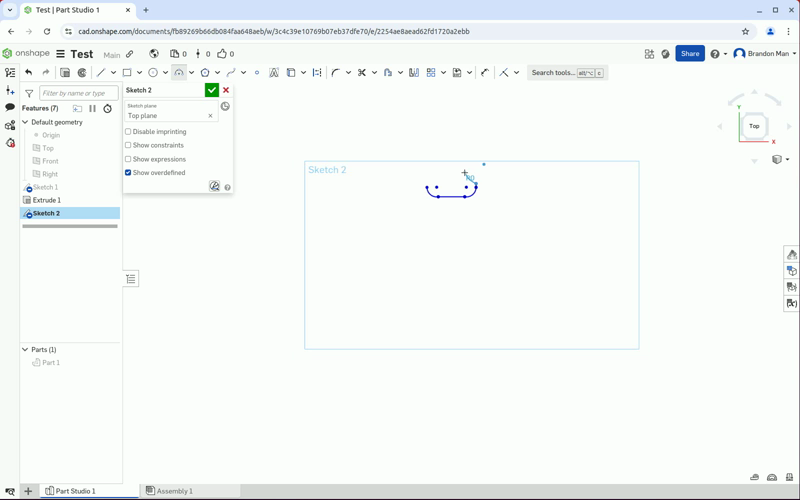
scroll(-6)
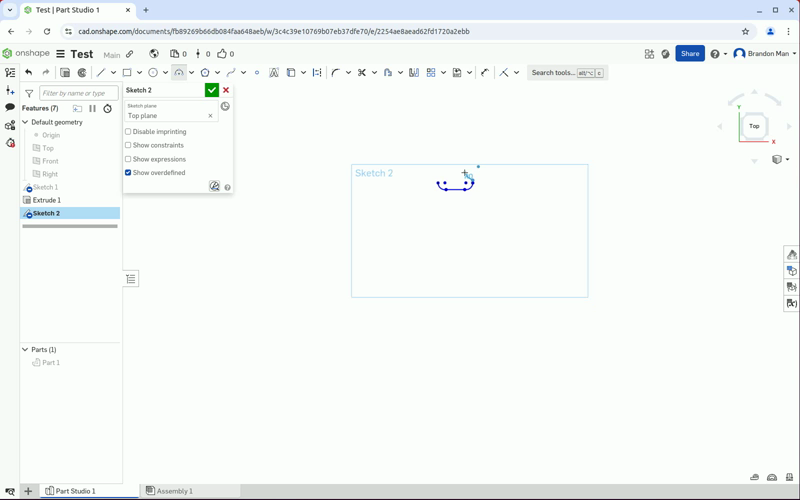
scroll(-6)
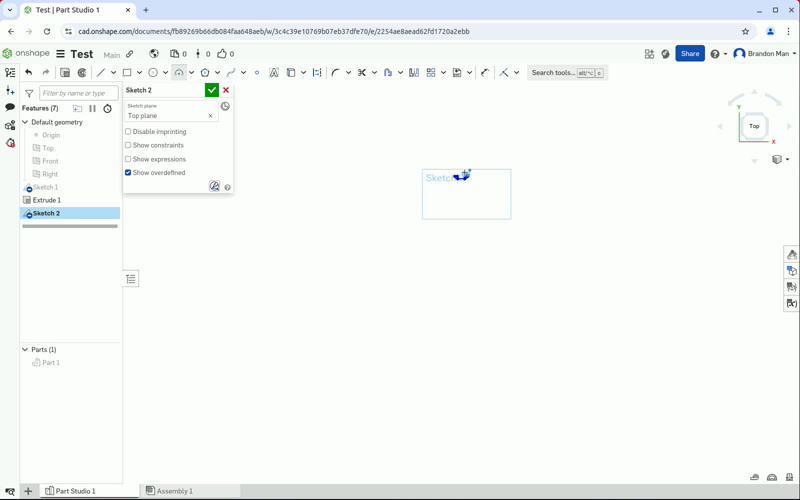
mouse_move(466, 173)
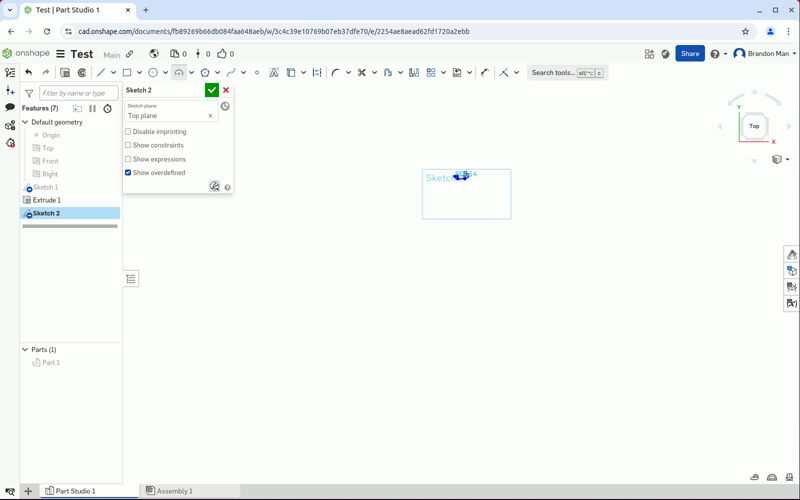
scroll(6)
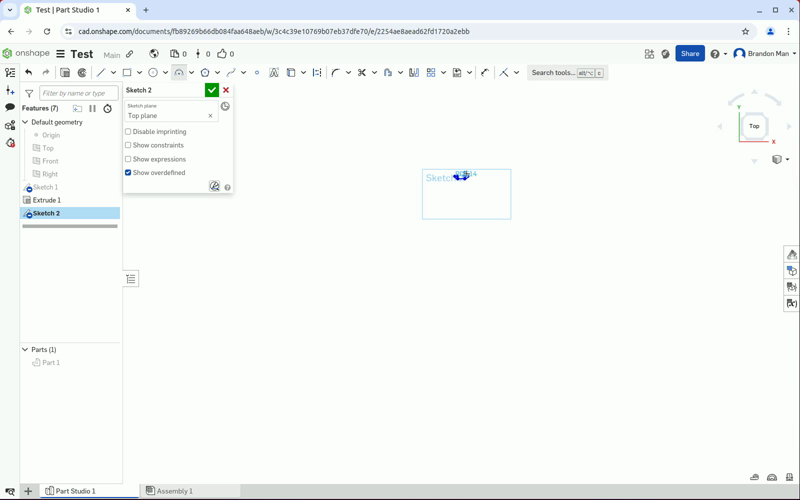
scroll(6)
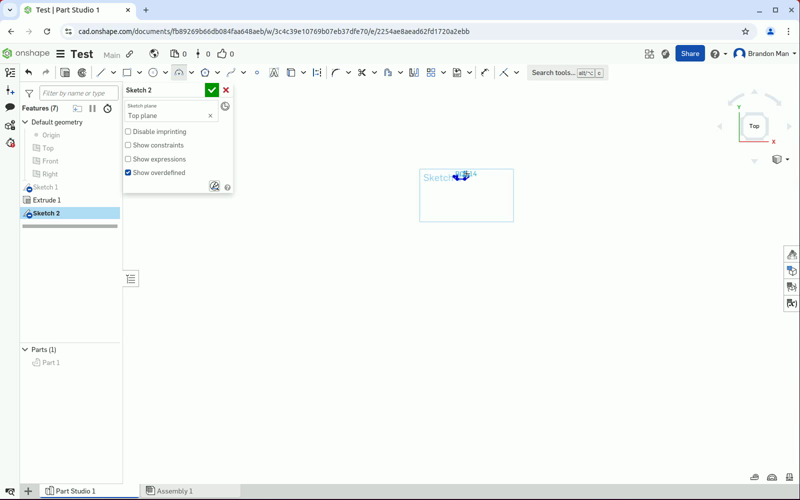
scroll(6)
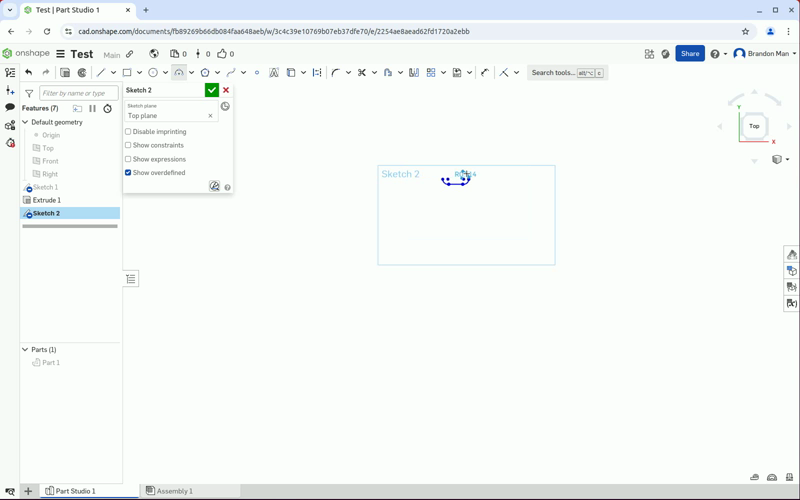
scroll(6)
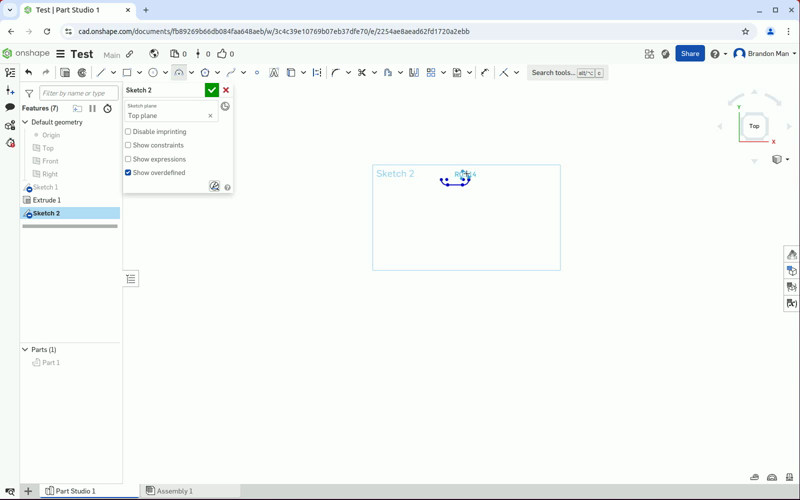
scroll(6)
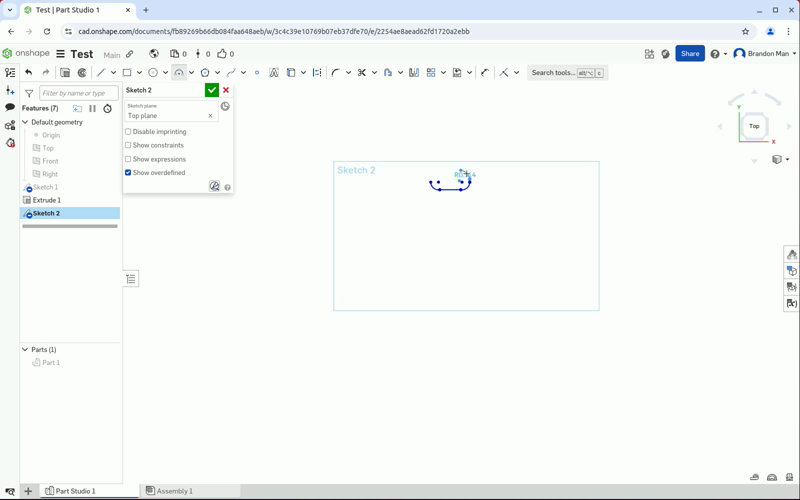
scroll(6)
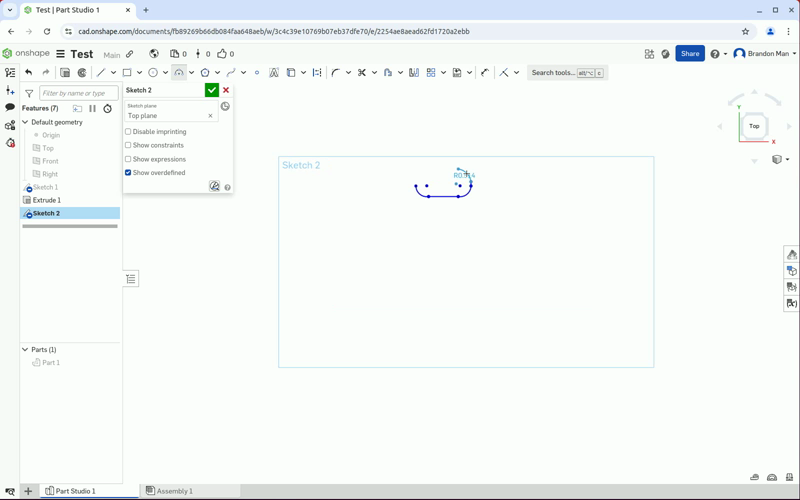
scroll(6)
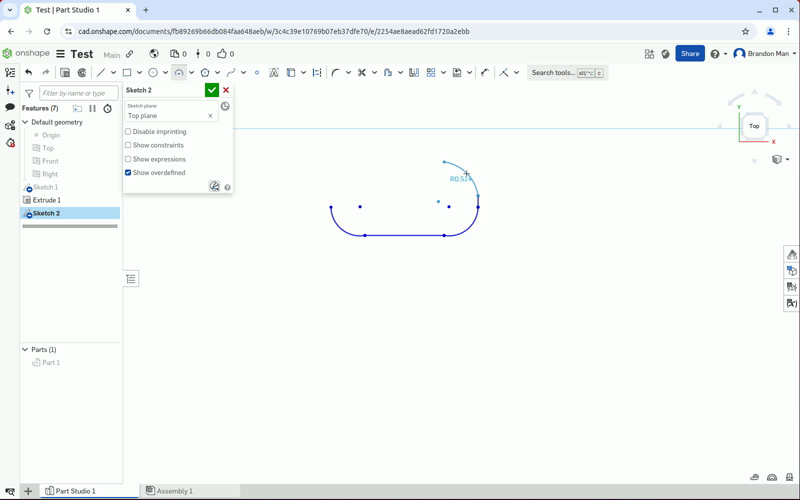
click(466, 173)
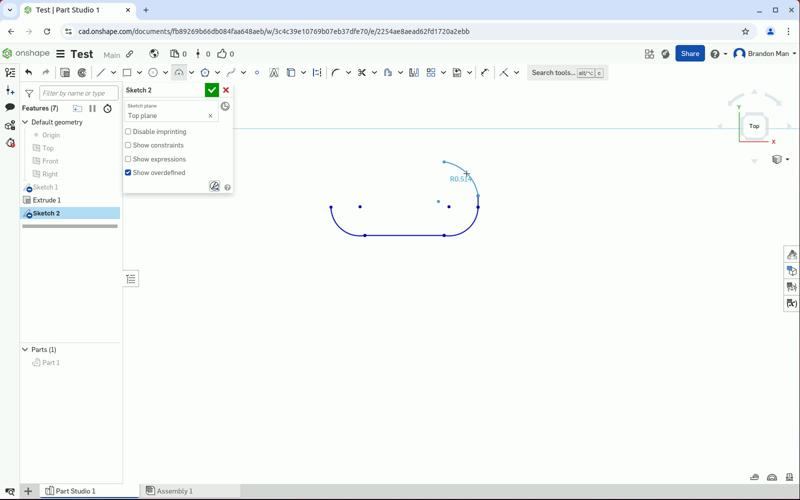
scroll(-6)
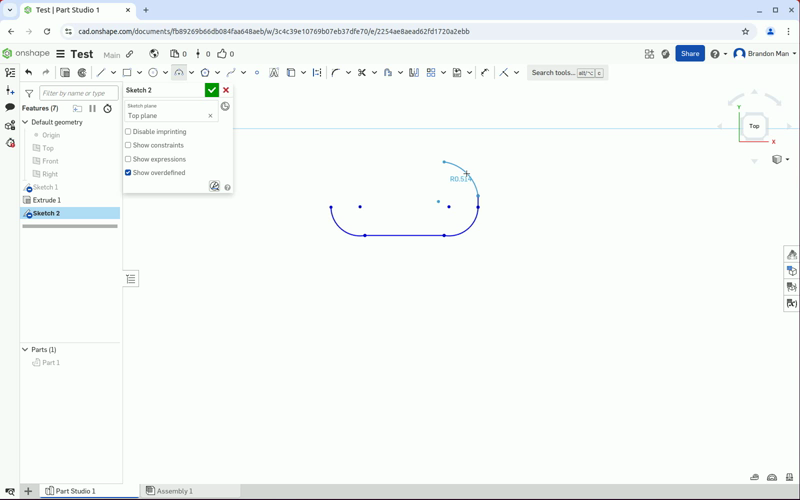
scroll(-6)
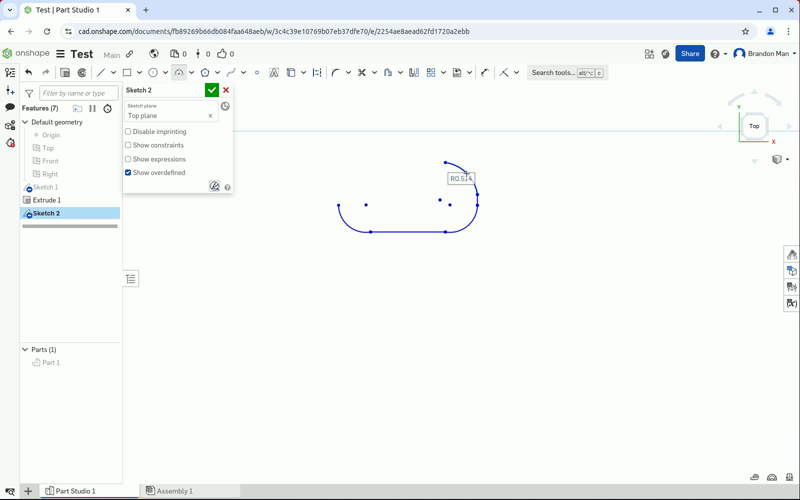
scroll(-6)
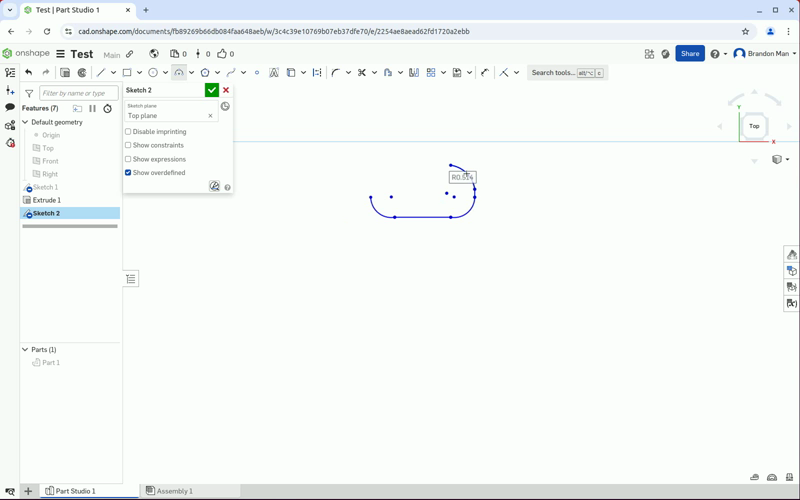
scroll(-6)
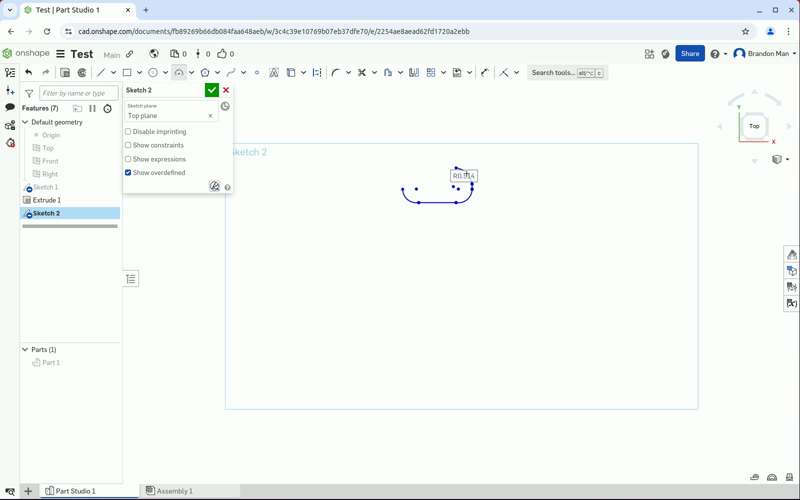
scroll(-6)
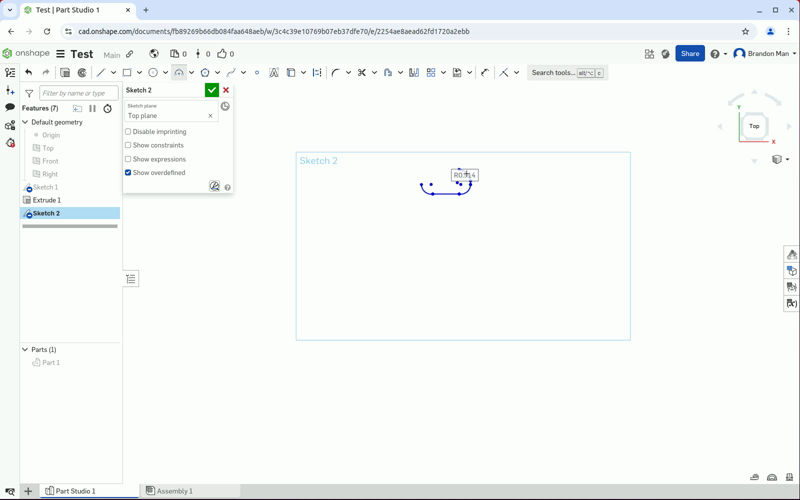
scroll(-6)
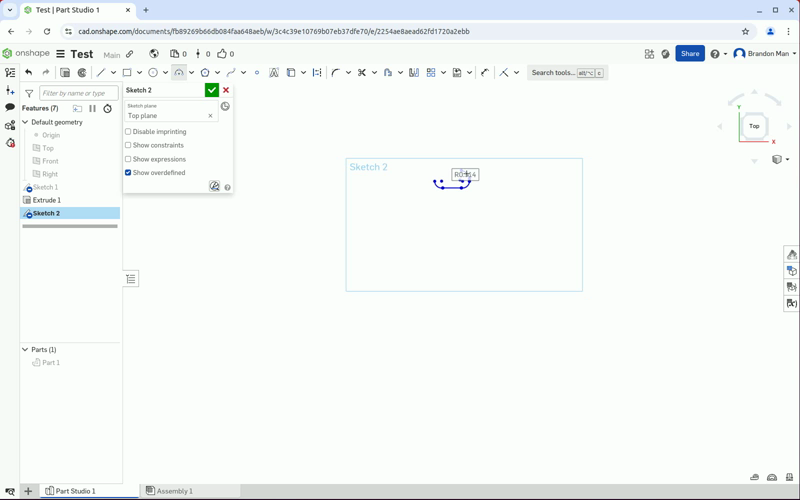
scroll(-6)
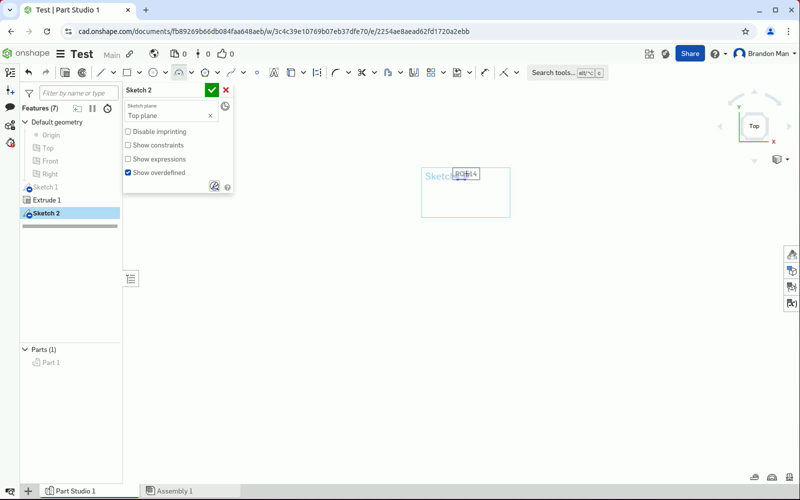
key_up(shift)
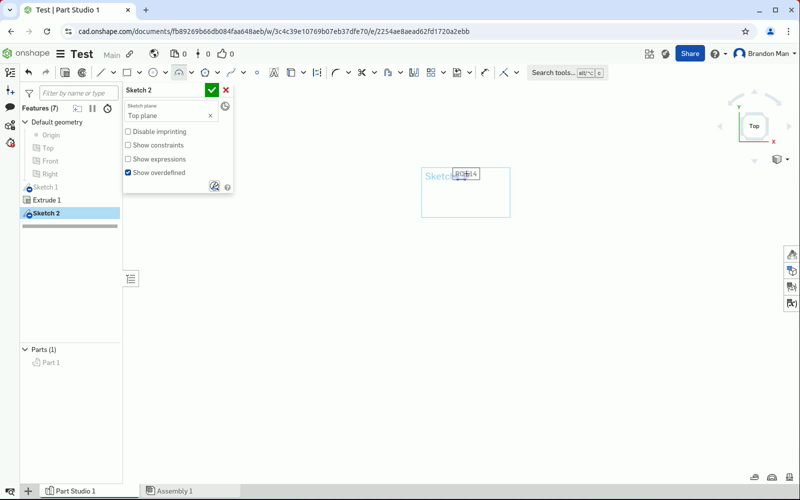
key(esc)
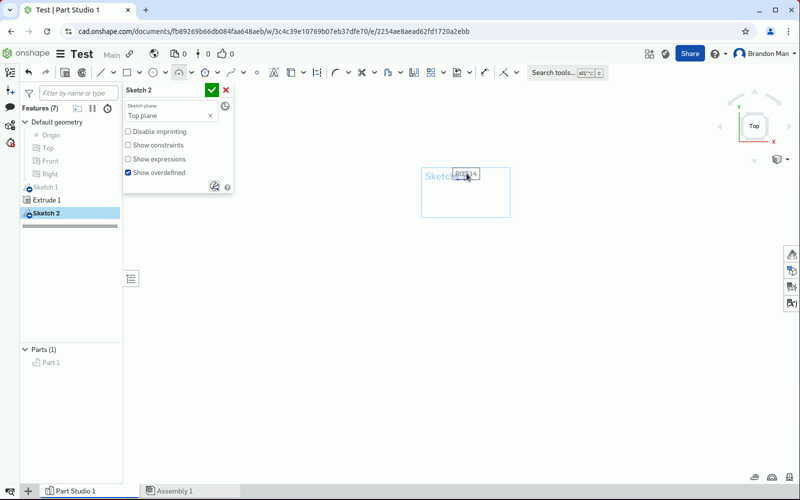
key(l)
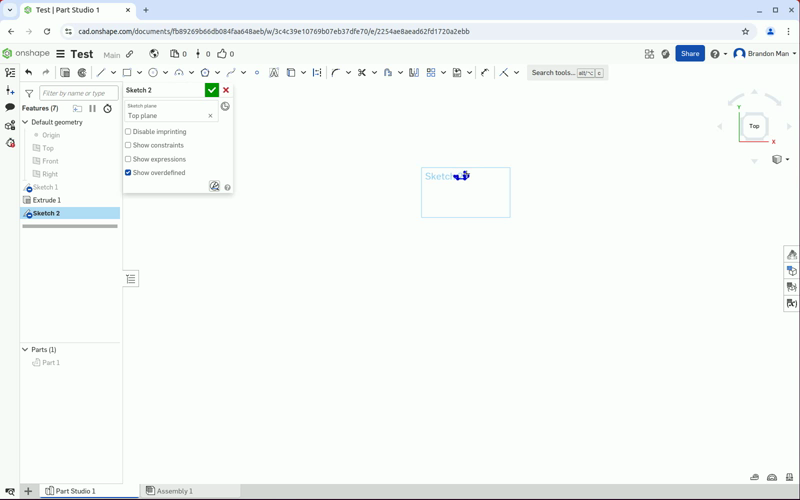
mouse_move(464, 172)
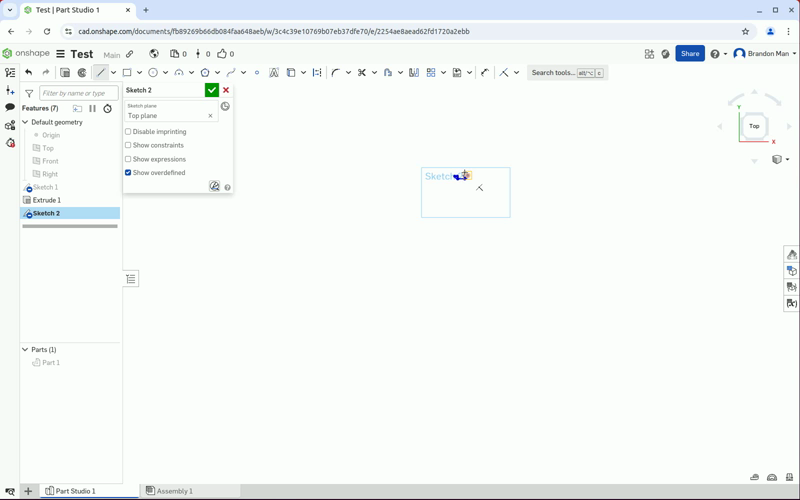
scroll(6)
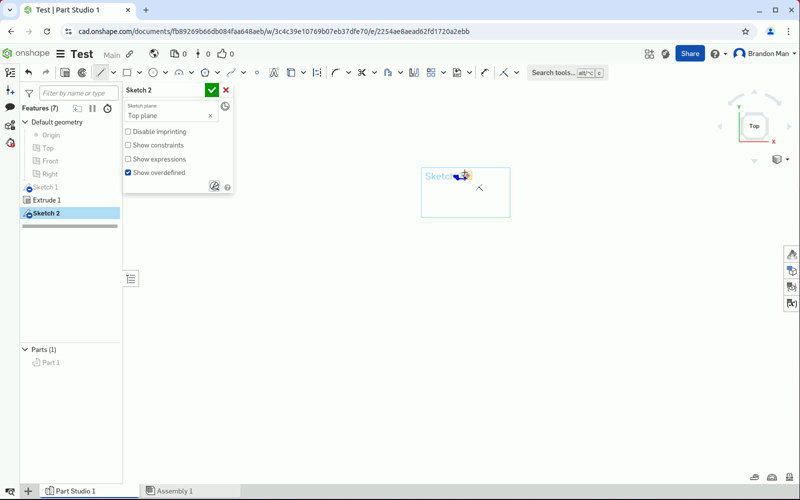
scroll(6)
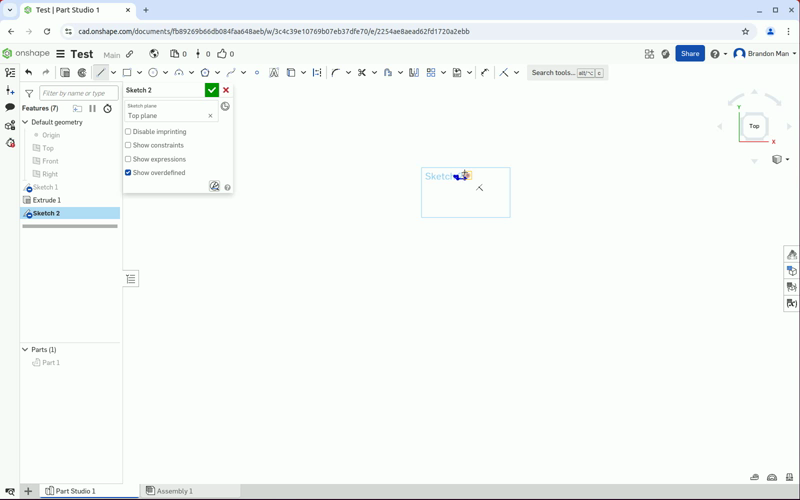
scroll(6)
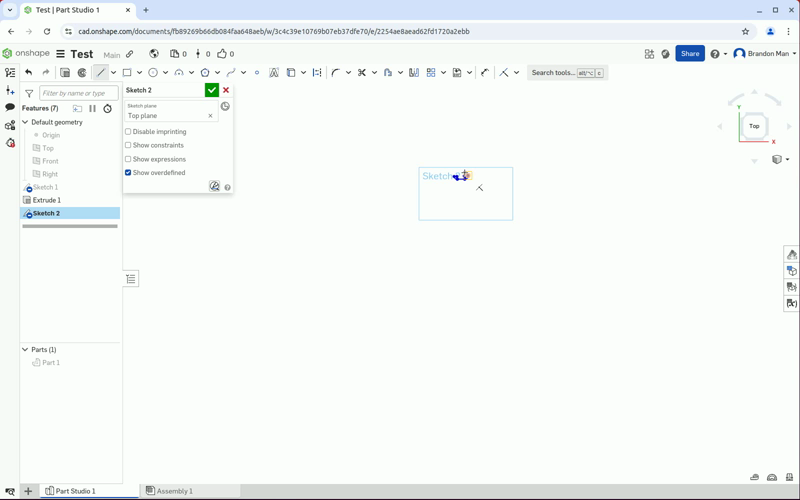
scroll(6)
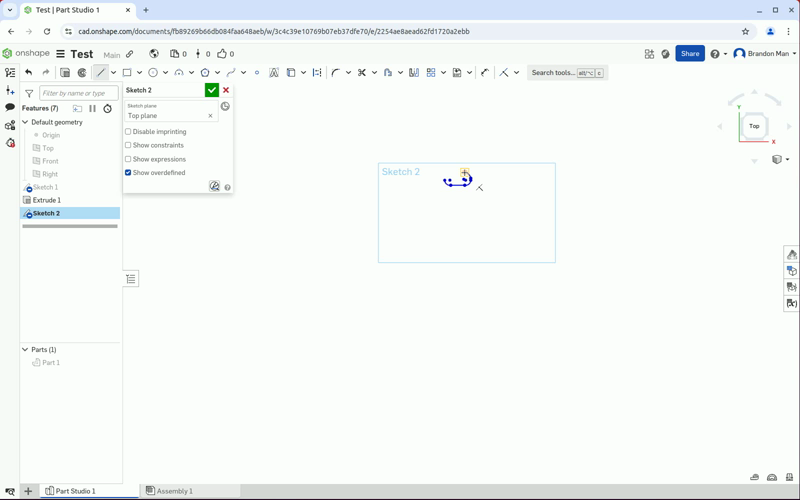
scroll(6)
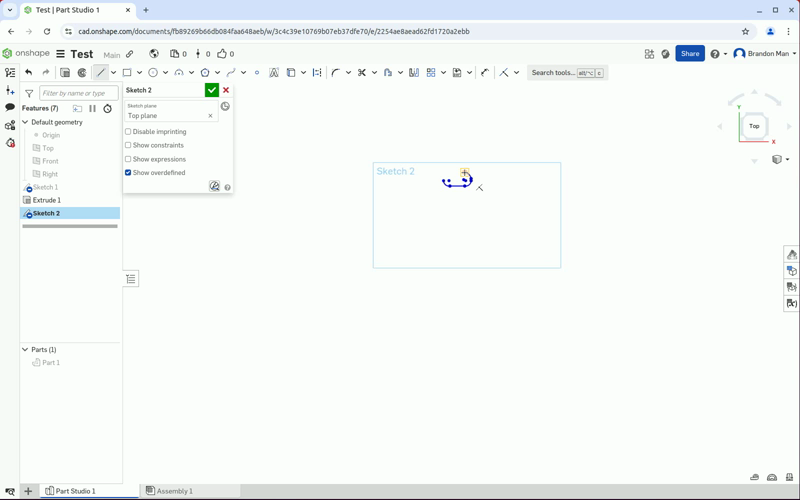
scroll(6)
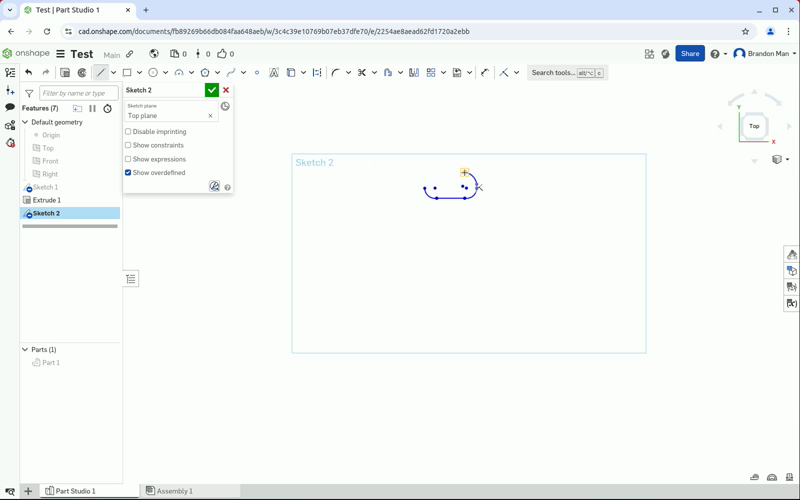
scroll(6)
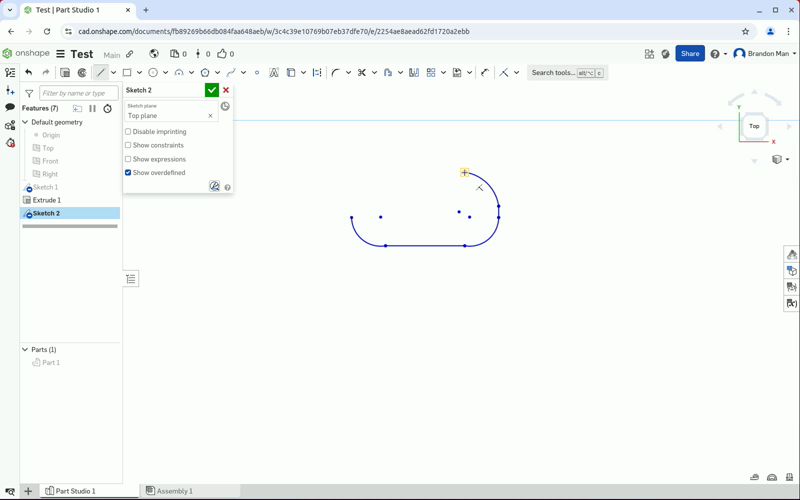
click(464, 172)
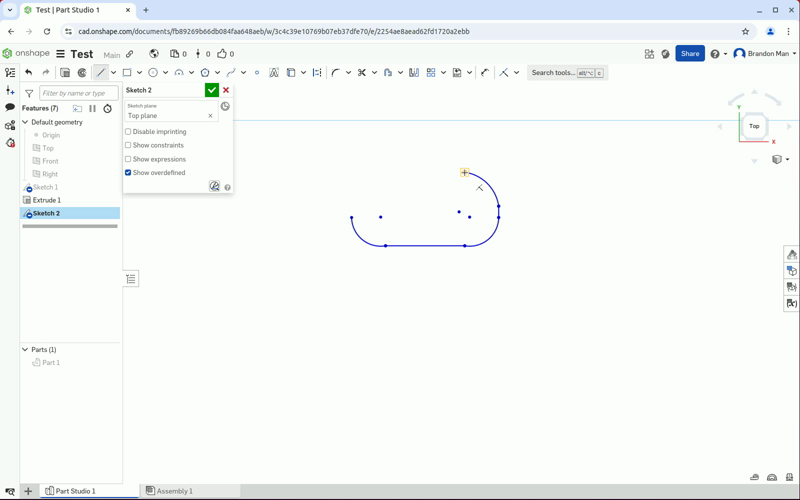
scroll(-6)
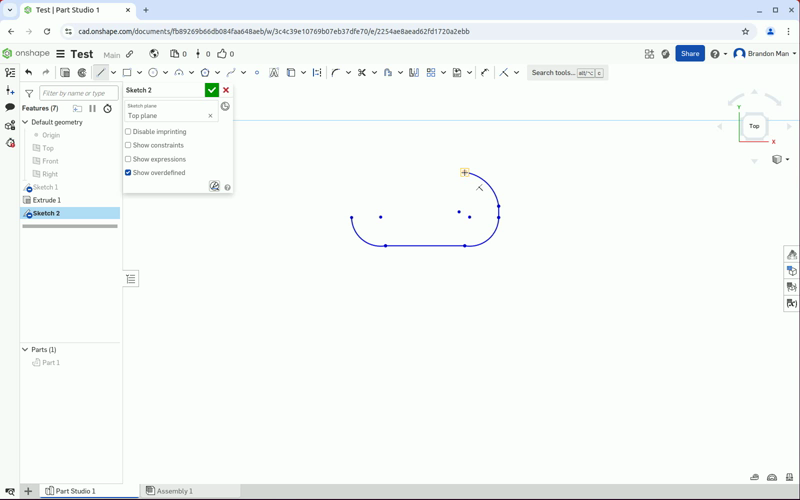
scroll(-6)
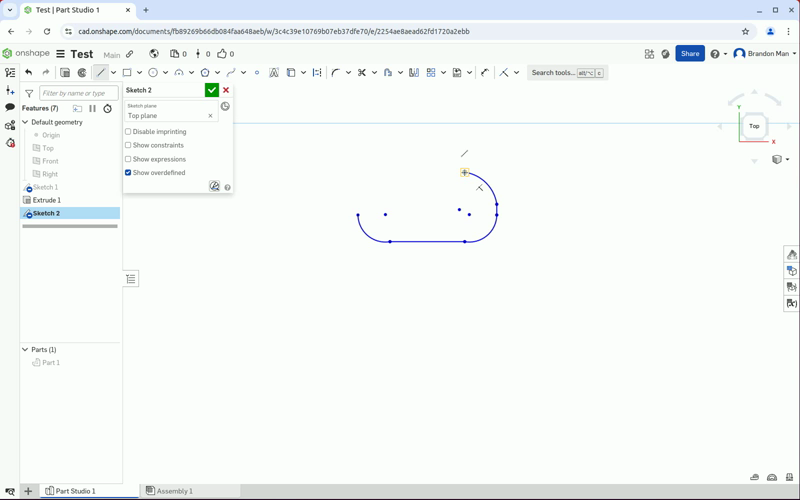
scroll(-6)
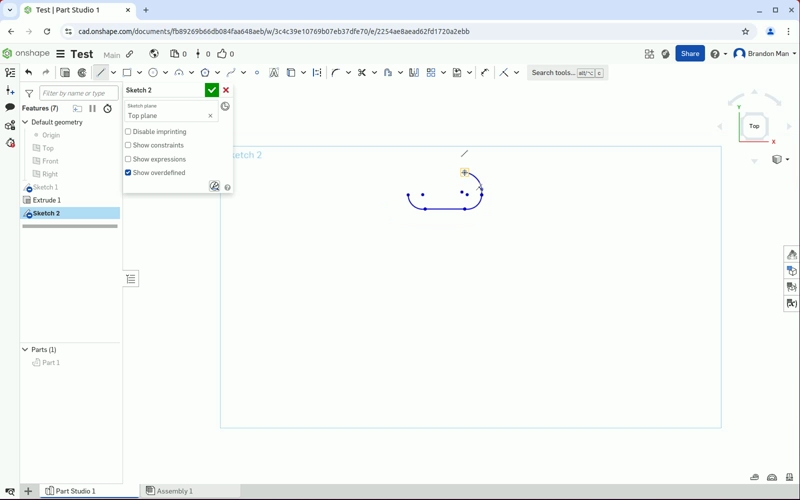
scroll(-6)
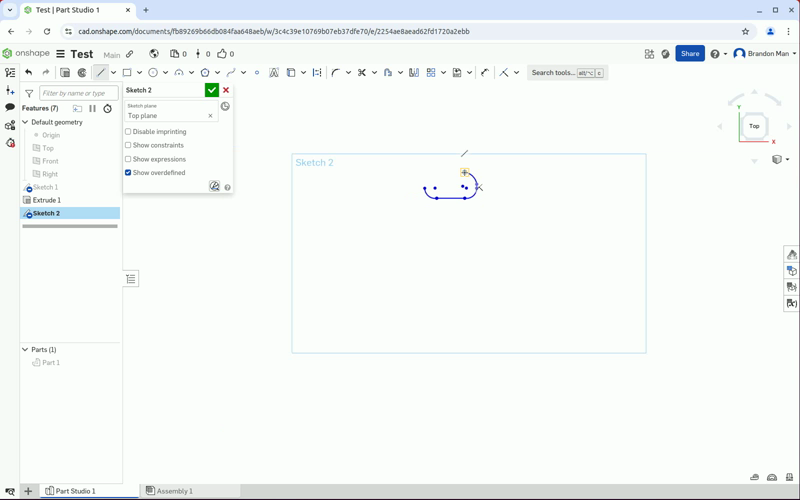
scroll(-6)
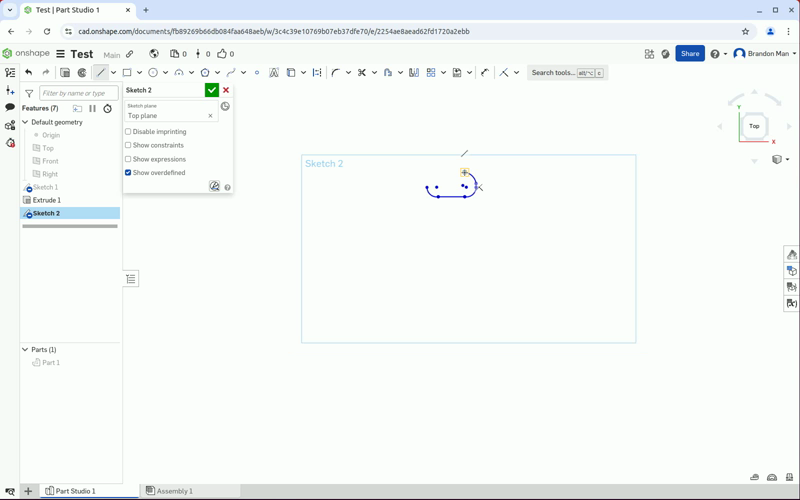
scroll(-6)
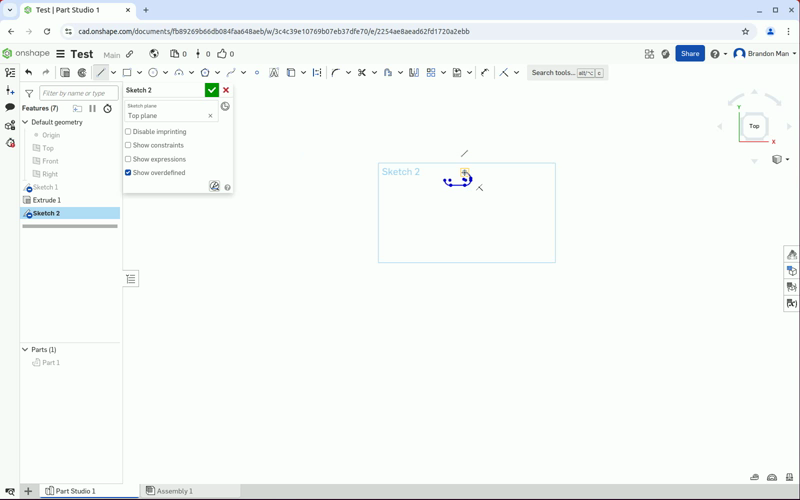
scroll(-6)
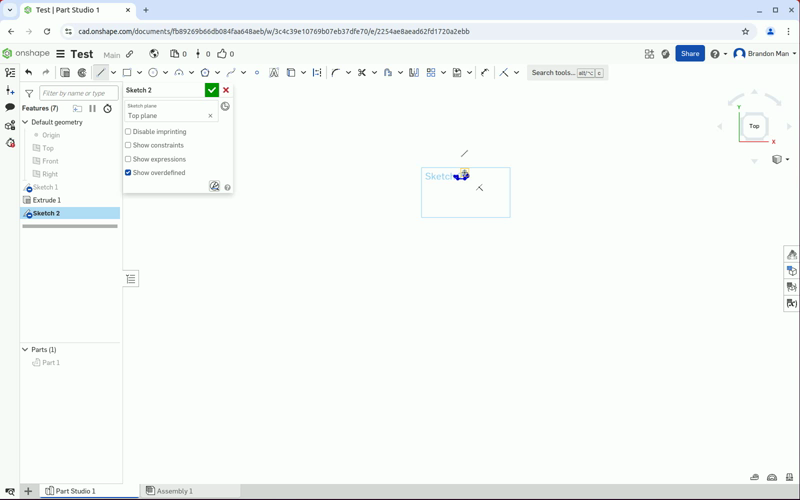
key_down(shift)
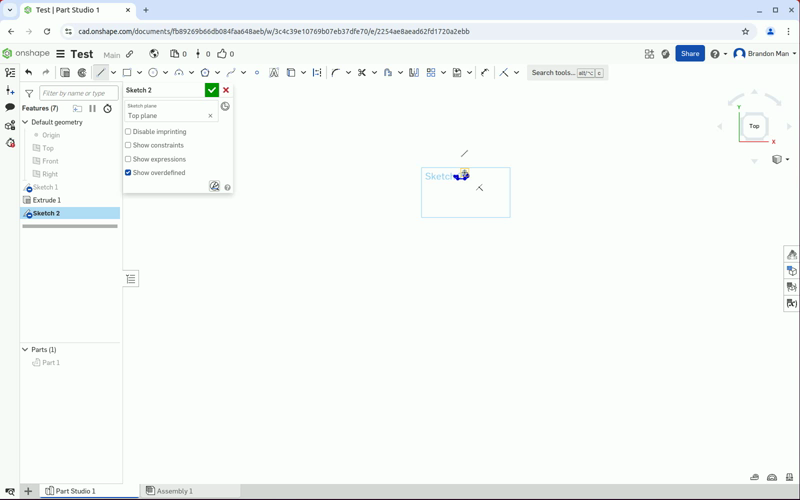
mouse_move(495, 172)
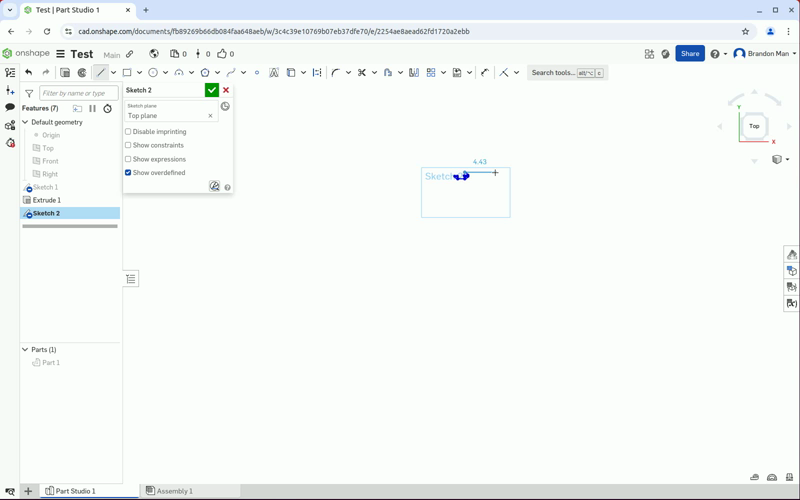
mouse_move(457, 172)
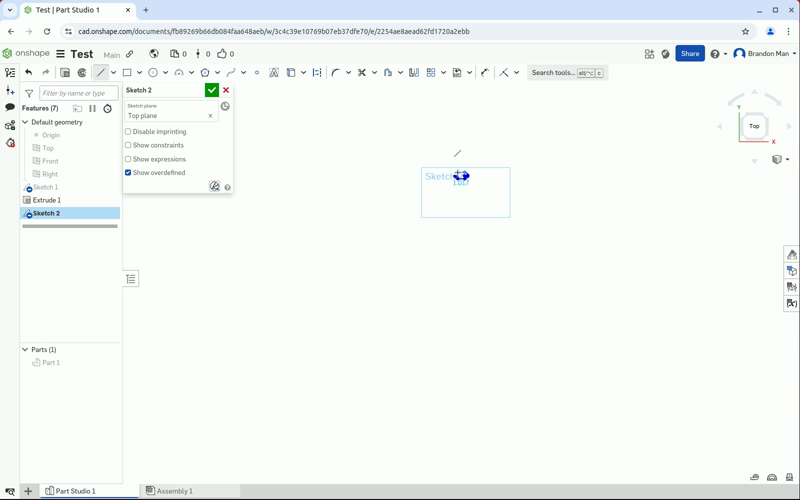
scroll(6)
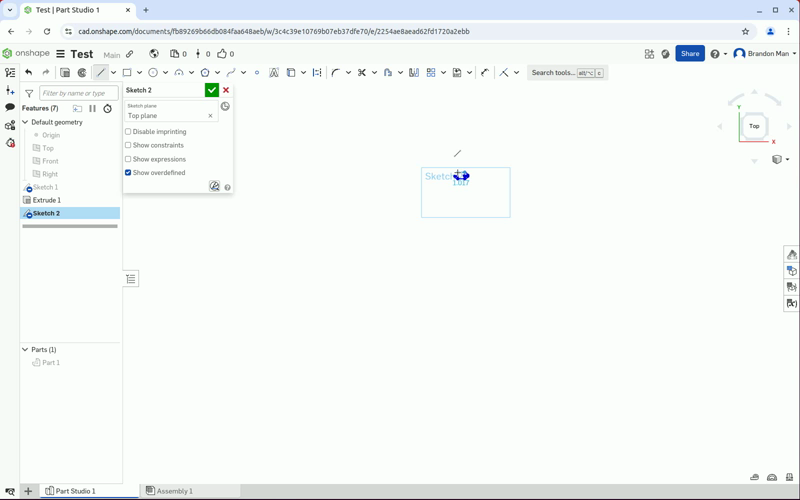
scroll(6)
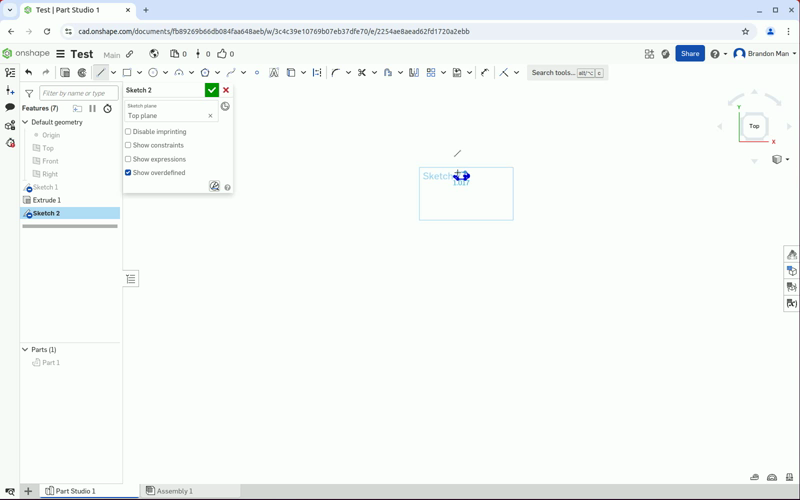
scroll(6)
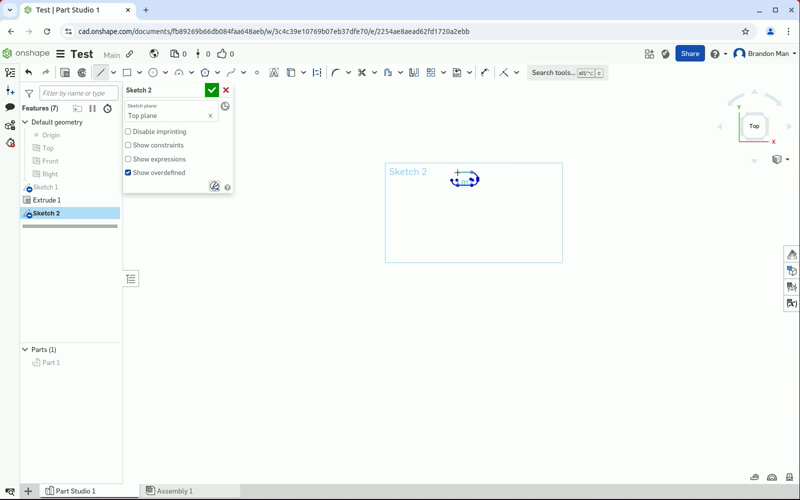
scroll(6)
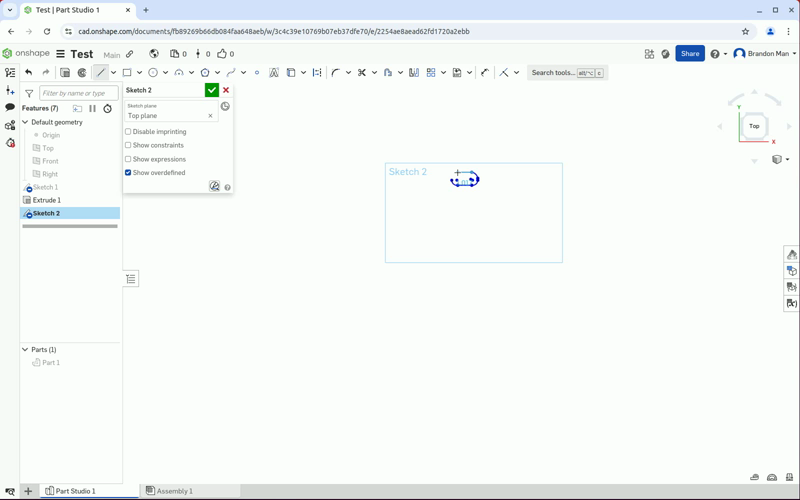
scroll(6)
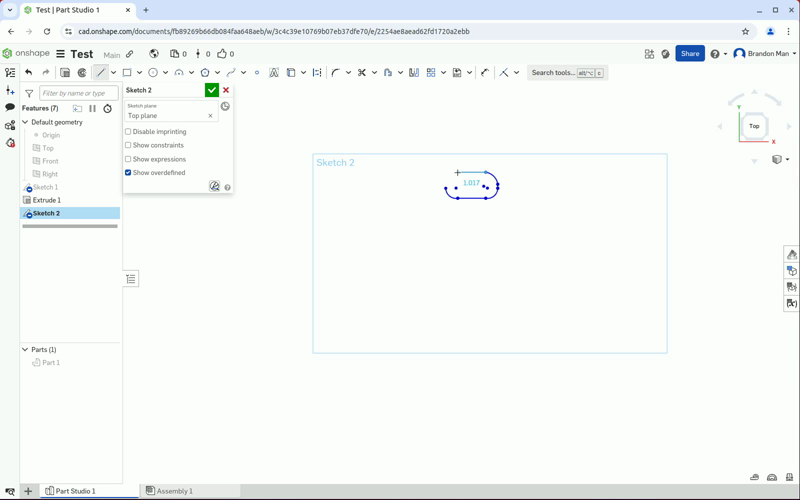
scroll(6)
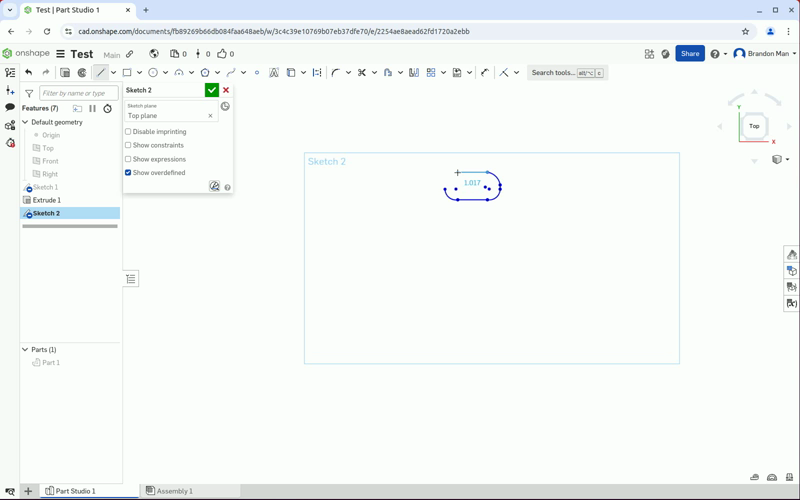
scroll(6)
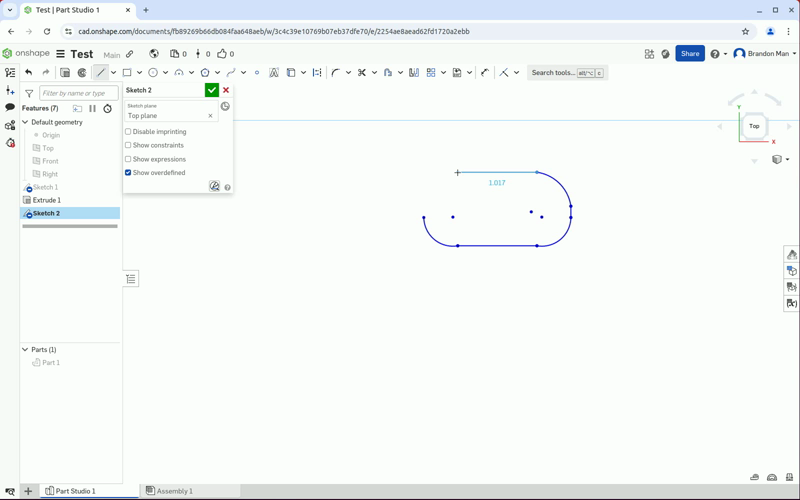
click(457, 172)
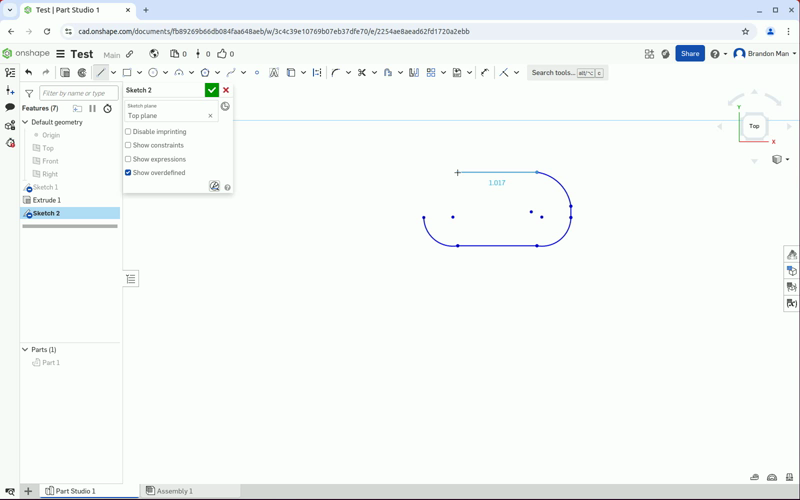
scroll(-6)
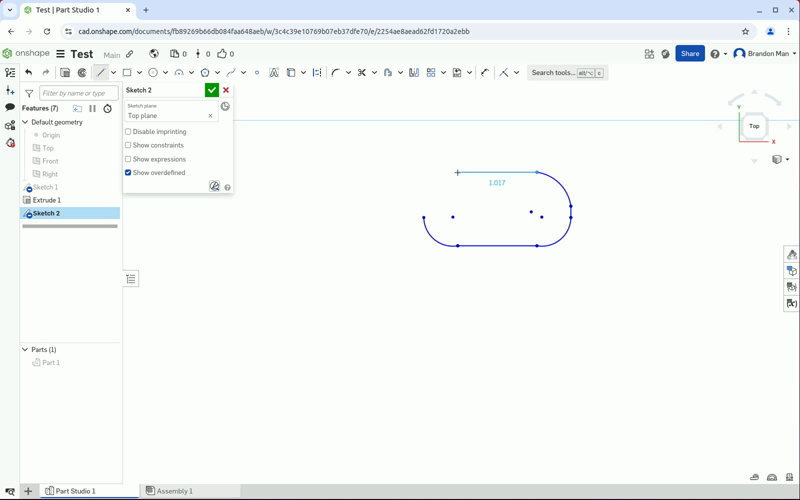
scroll(-6)
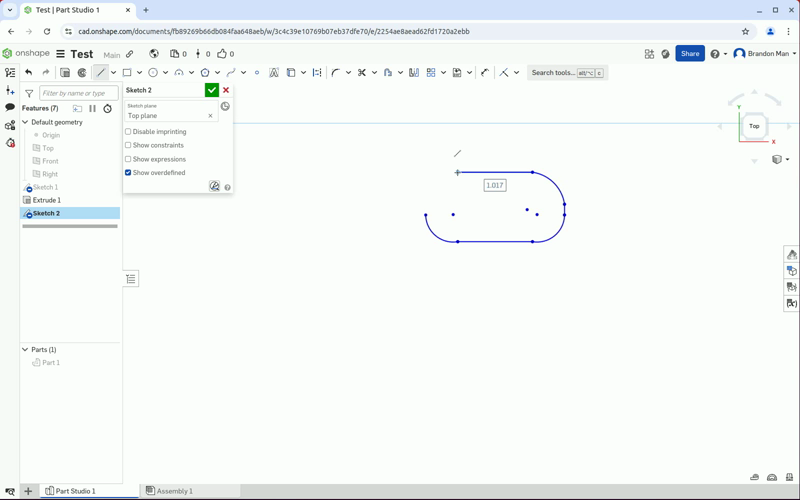
scroll(-6)
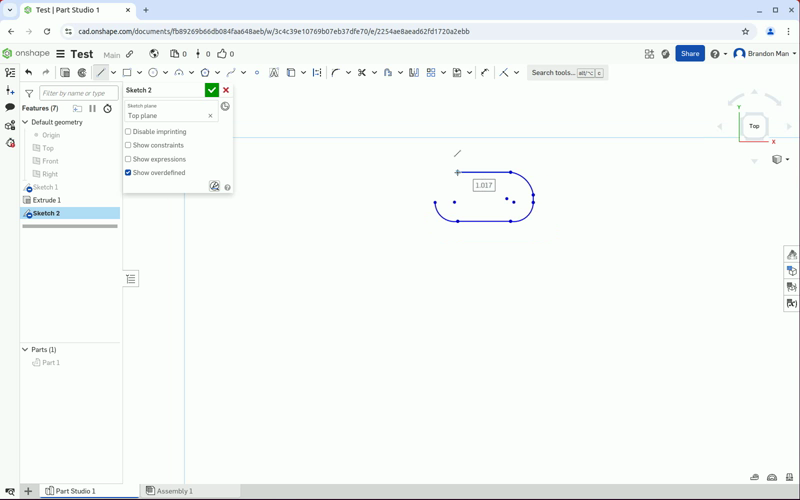
scroll(-6)
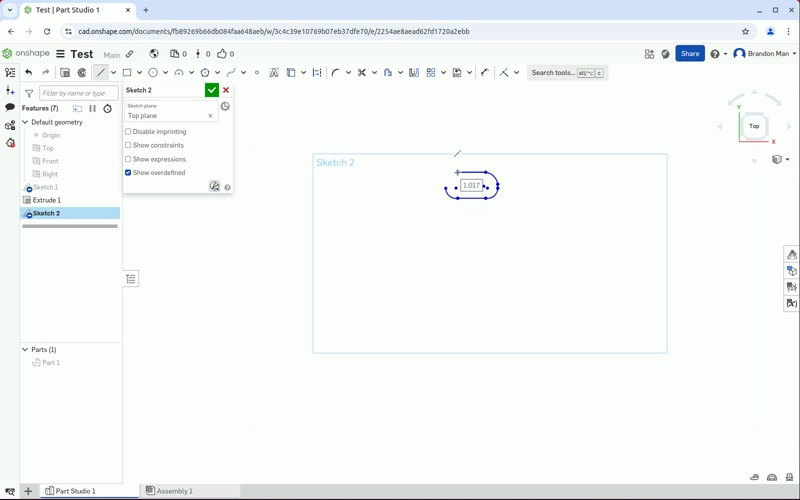
scroll(-6)
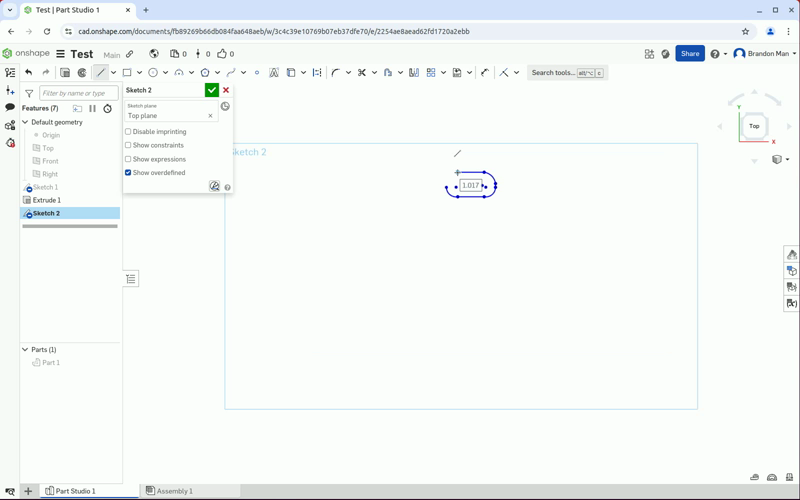
scroll(-6)
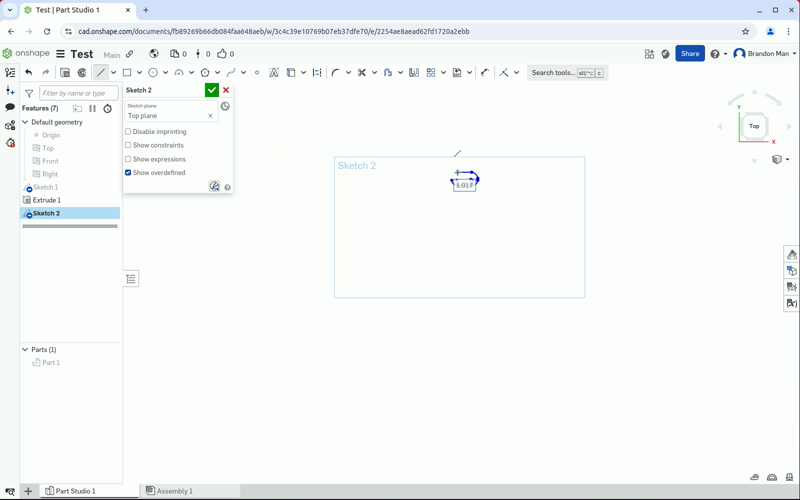
scroll(-6)
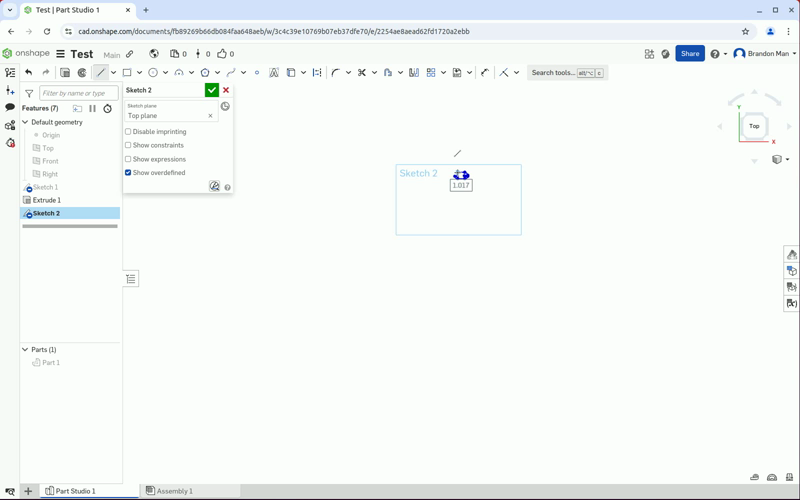
key_up(shift)
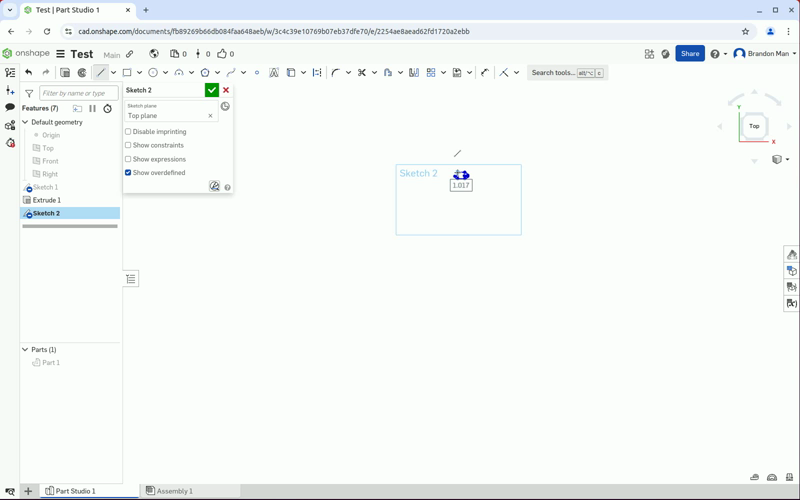
key(esc)
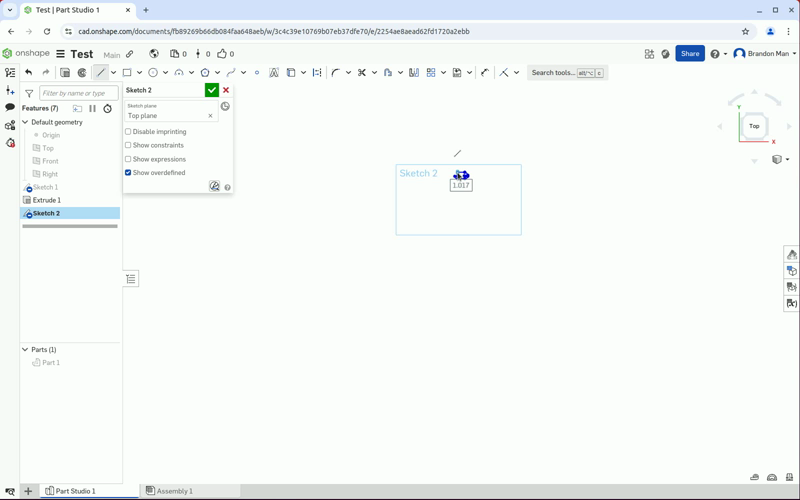
key(a)
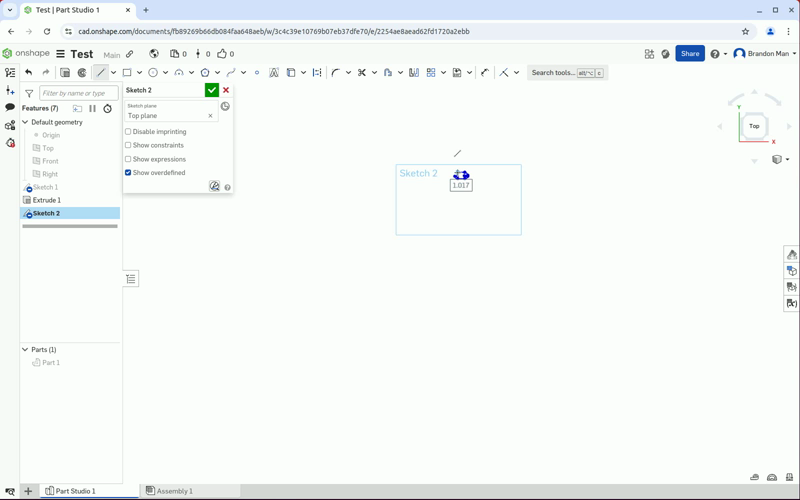
mouse_move(457, 172)
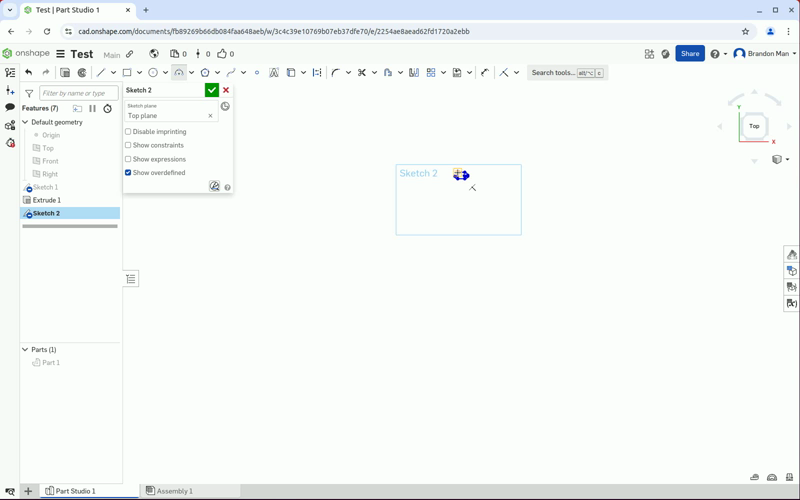
scroll(6)
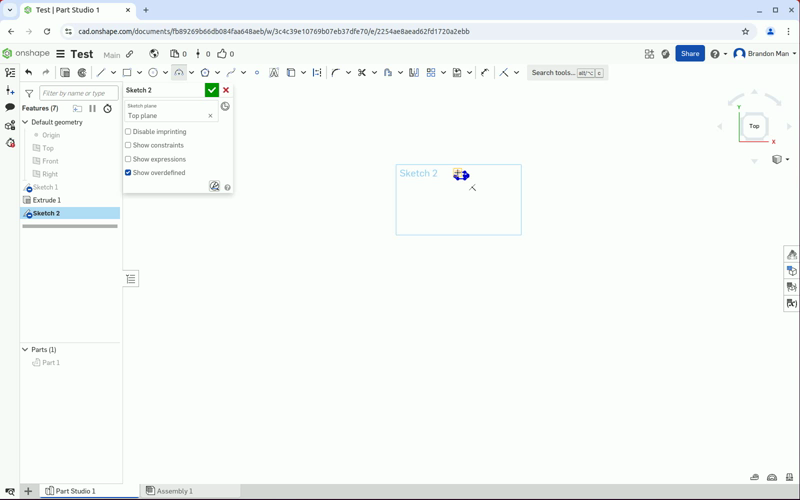
scroll(6)
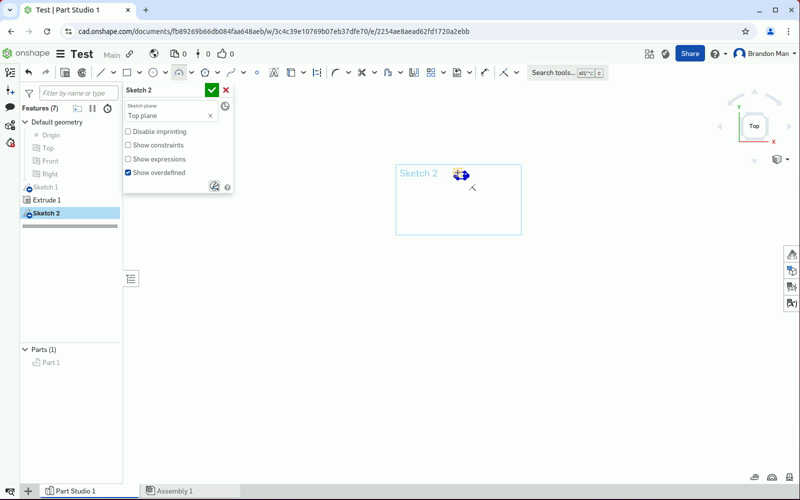
scroll(6)
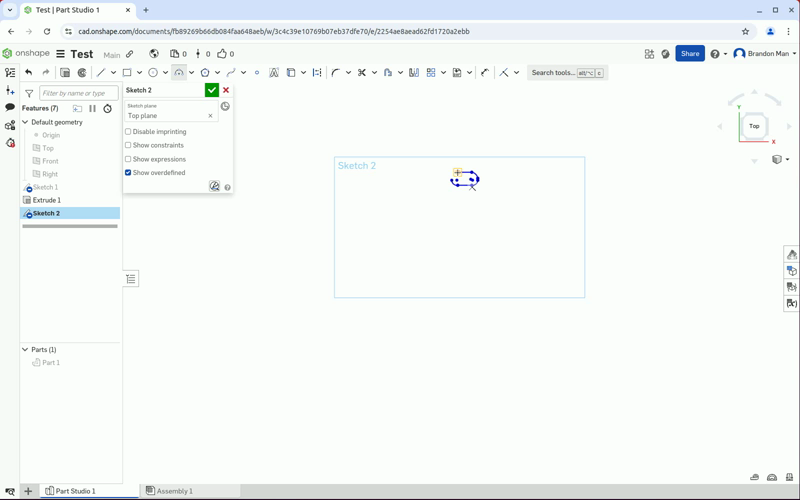
scroll(6)
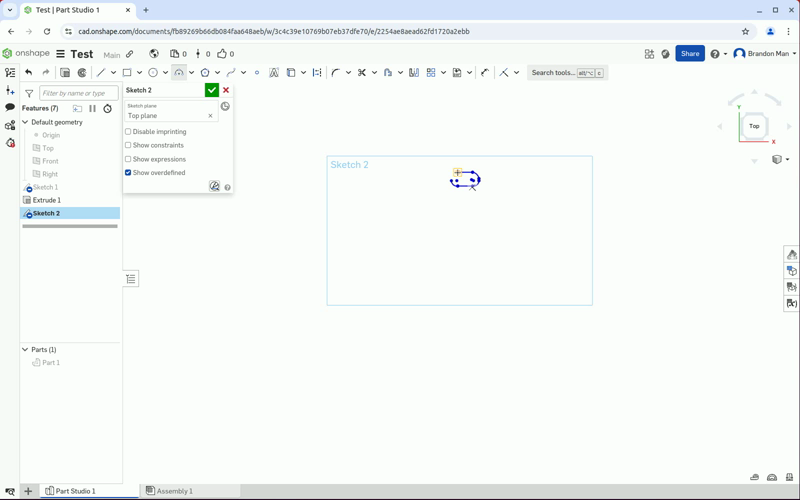
scroll(6)
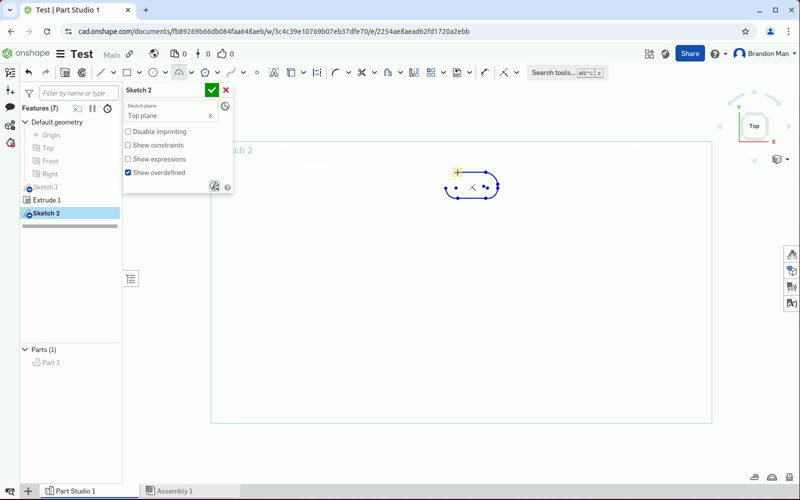
scroll(6)
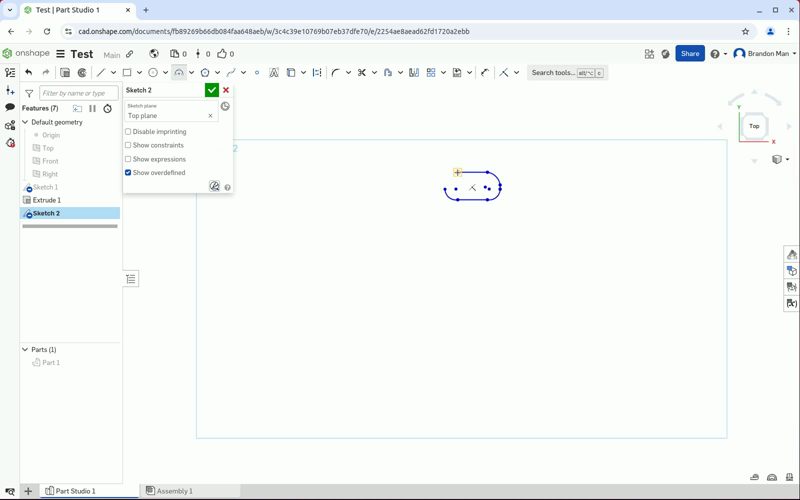
scroll(6)
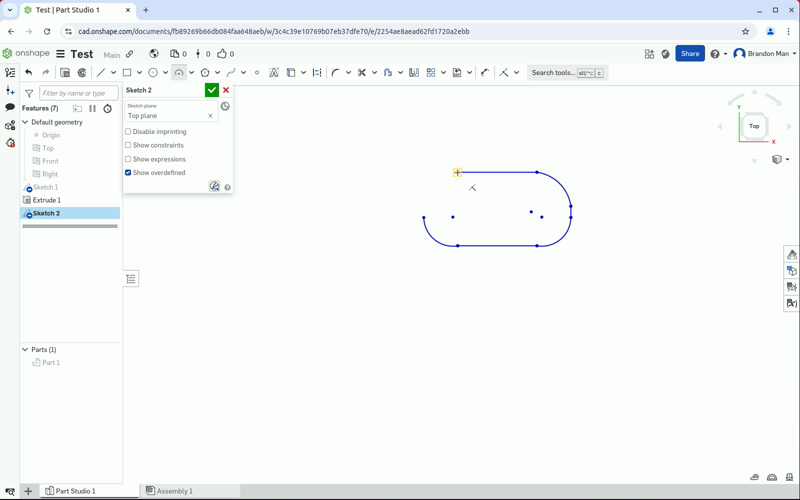
click(457, 172)
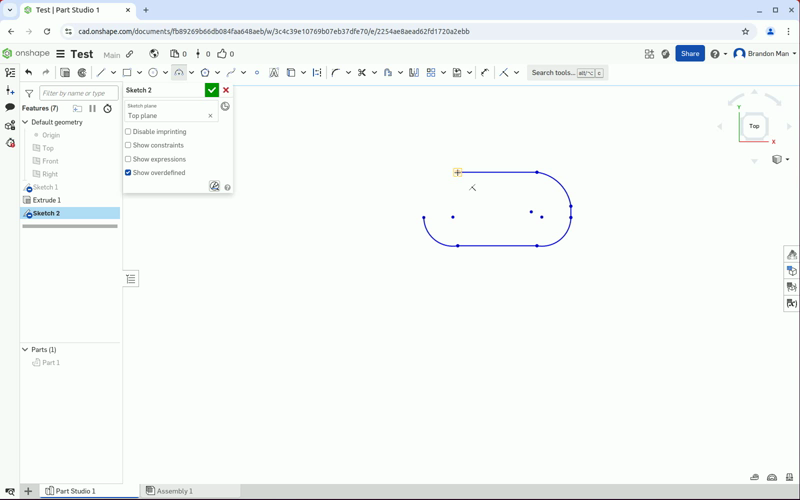
scroll(-6)
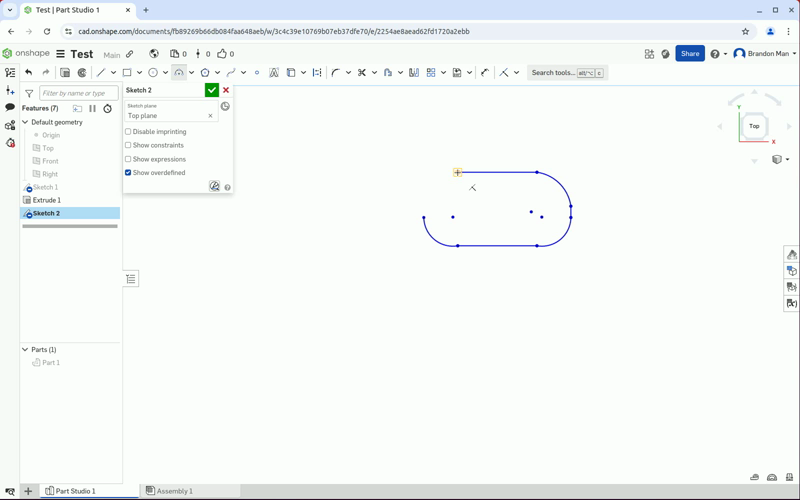
scroll(-6)
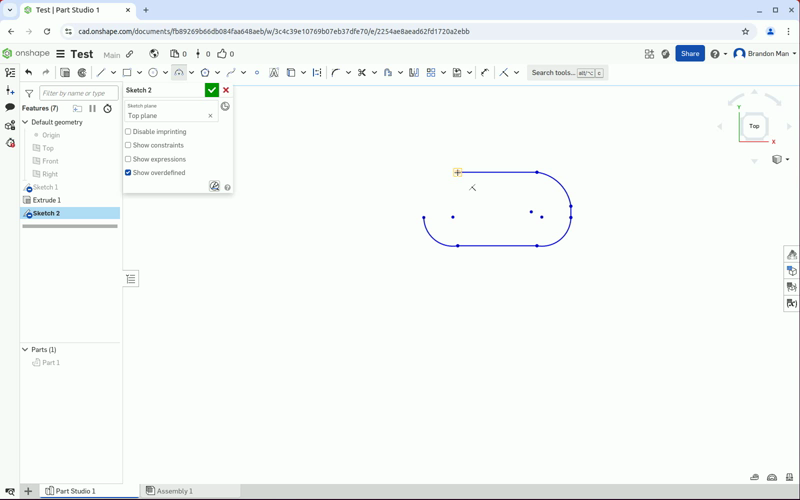
scroll(-6)
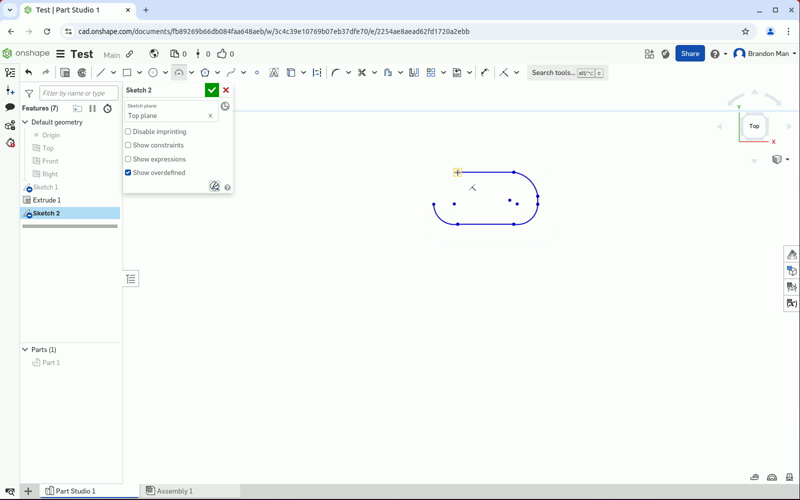
scroll(-6)
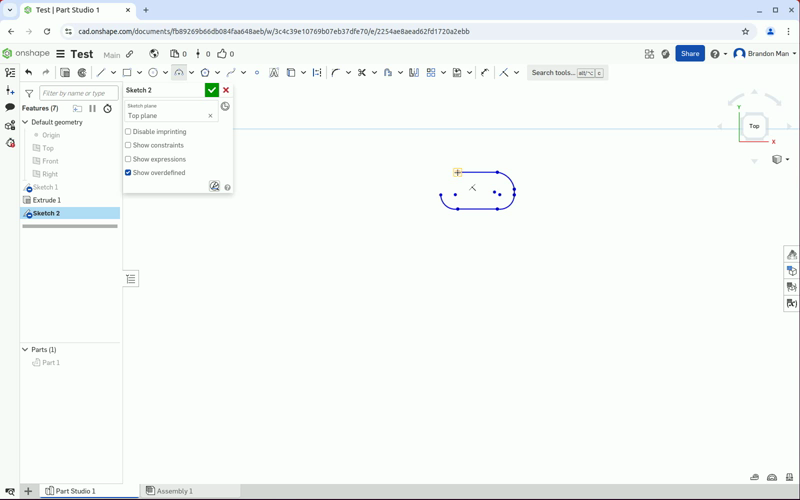
scroll(-6)
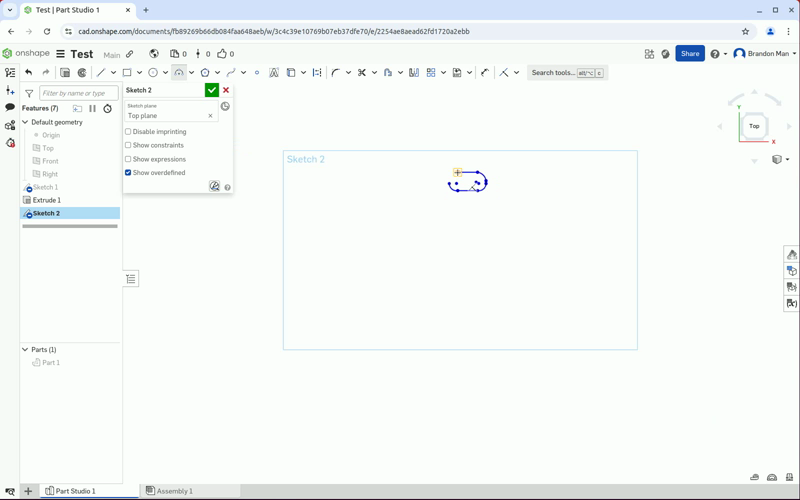
scroll(-6)
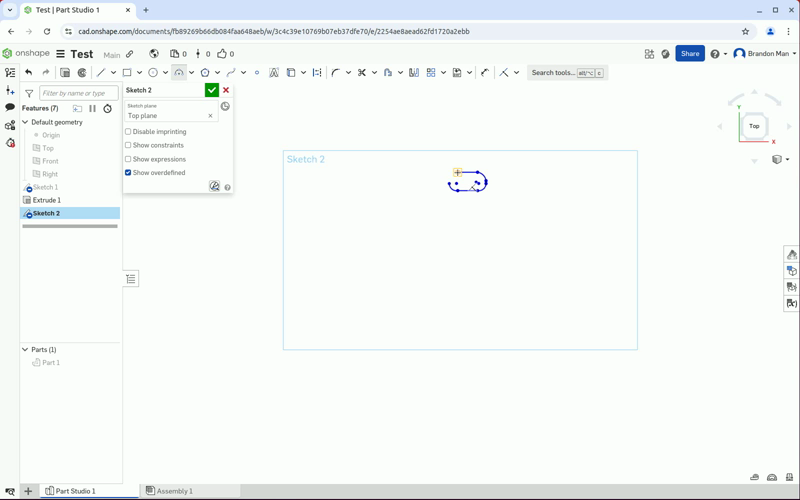
scroll(-6)
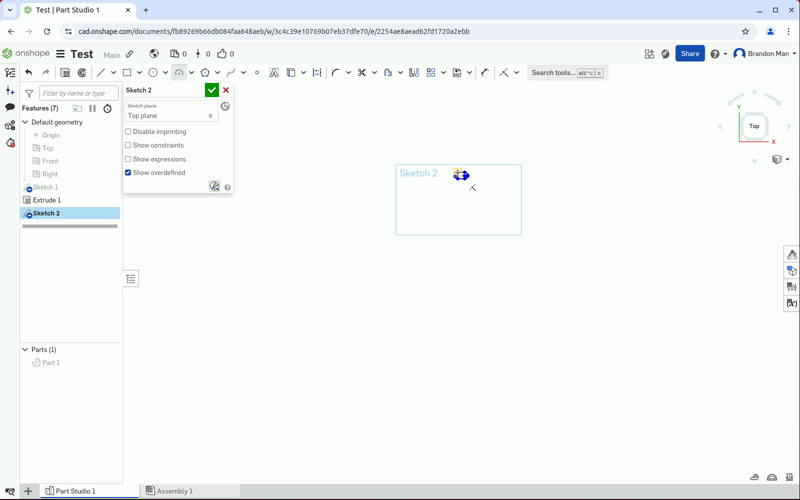
key_down(shift)
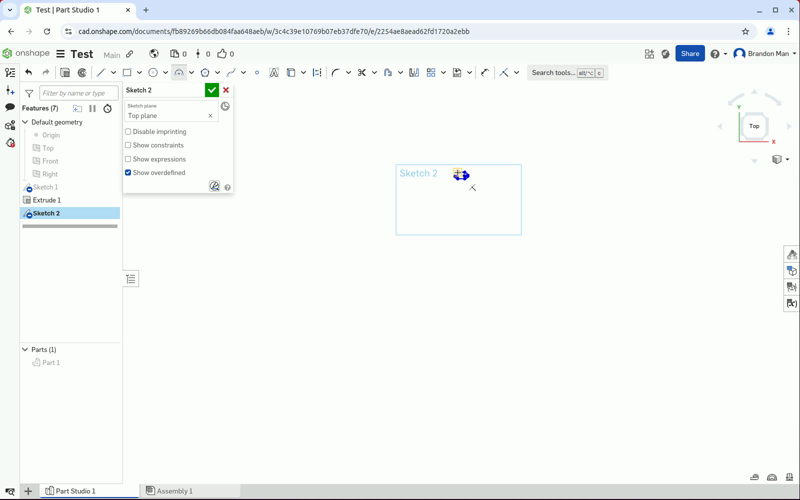
mouse_move(454, 175)
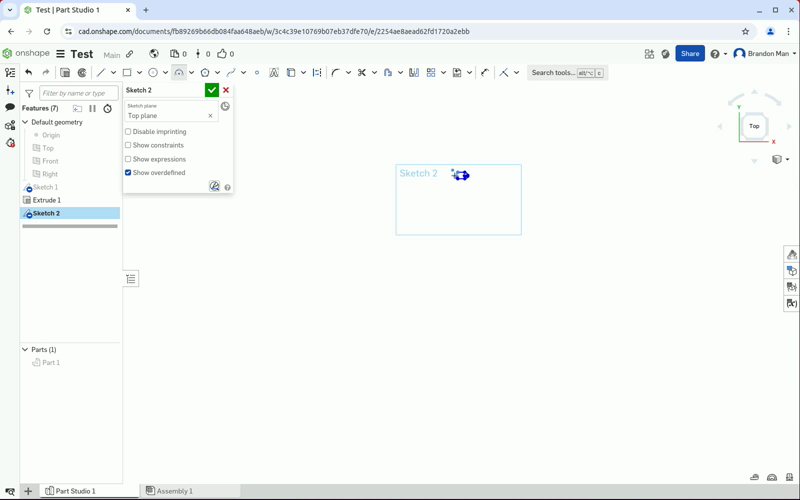
scroll(6)
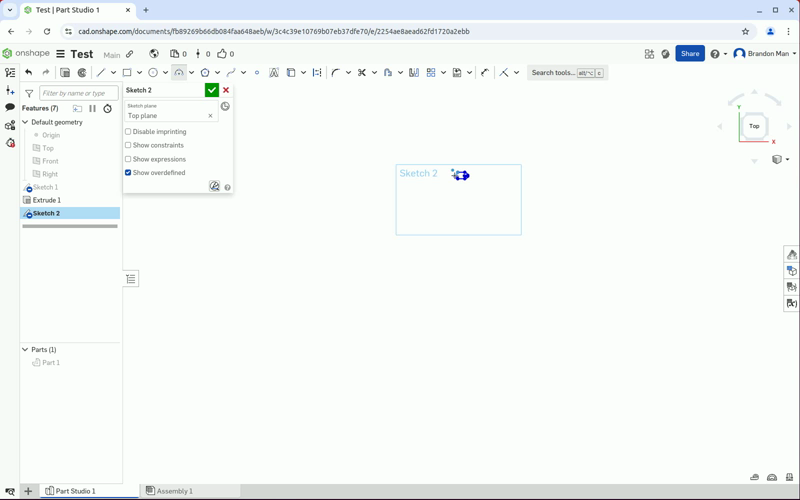
scroll(6)
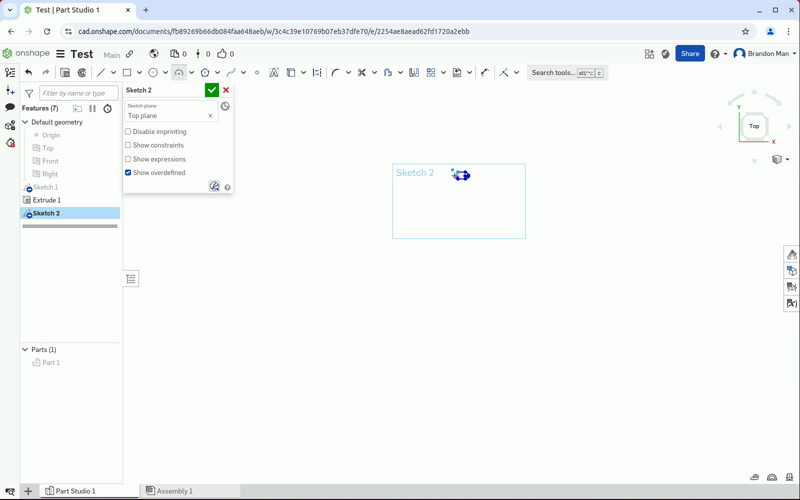
scroll(6)
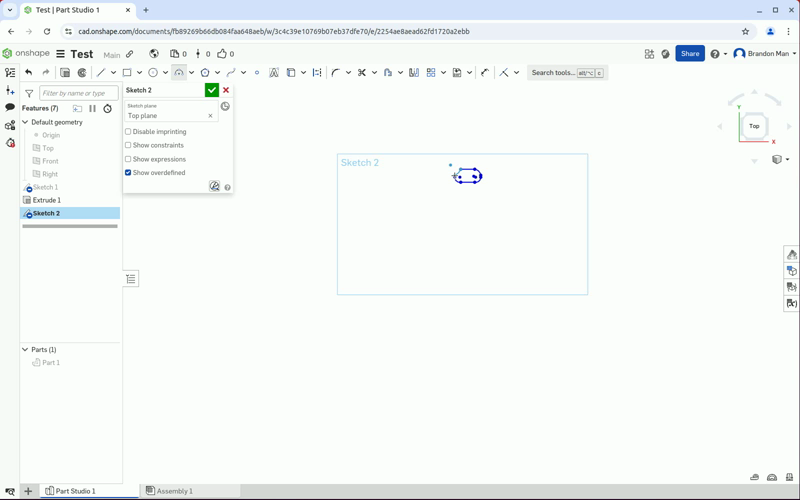
scroll(6)
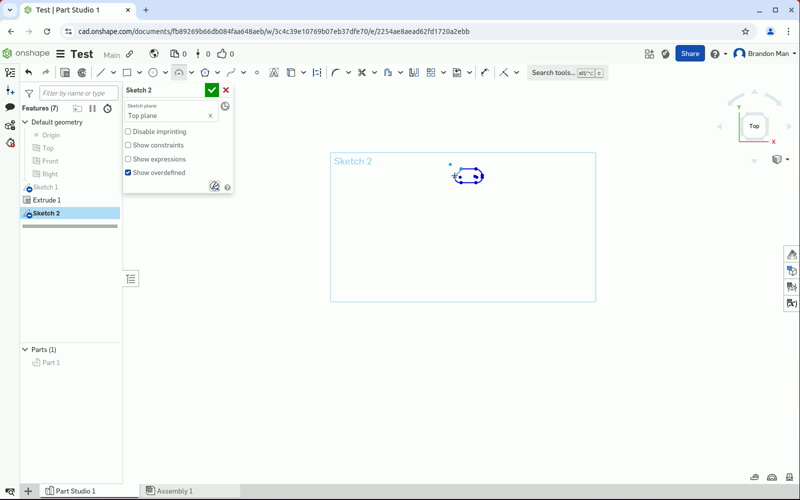
scroll(6)
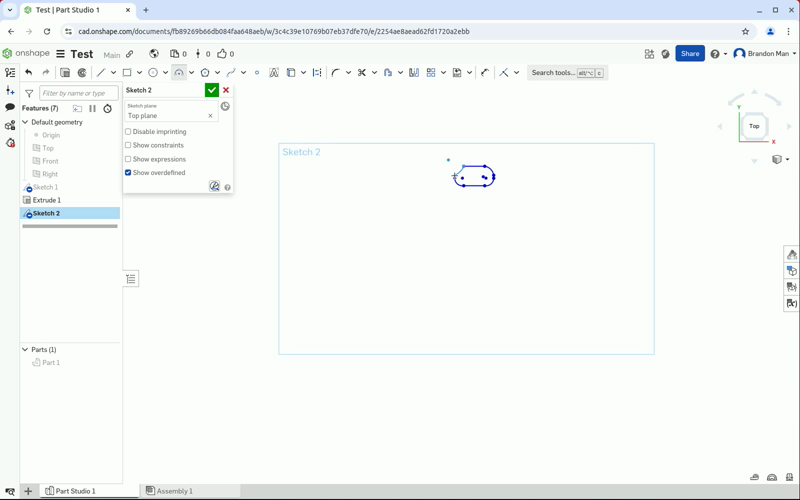
scroll(6)
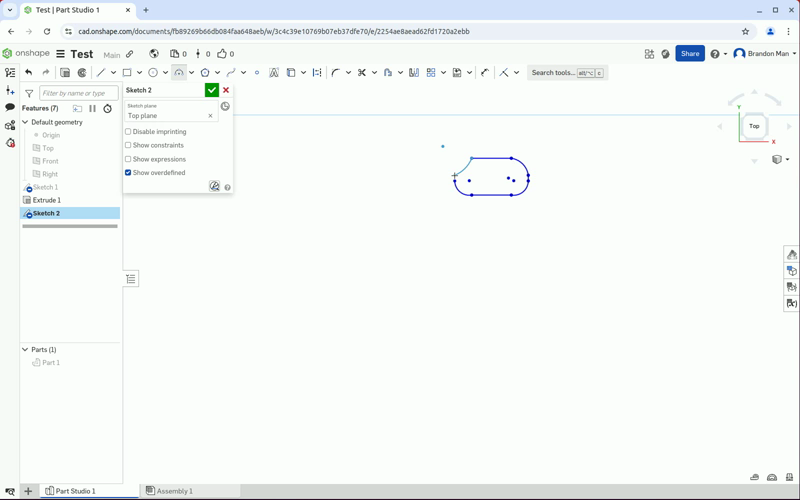
scroll(6)
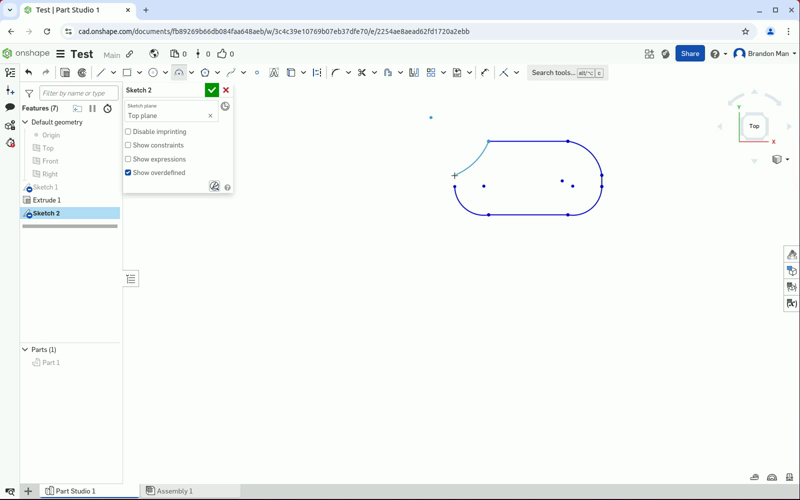
click(454, 175)
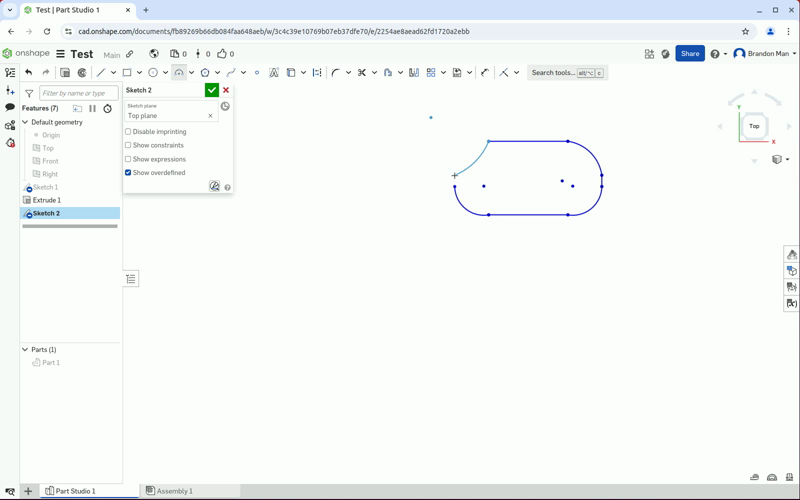
scroll(-6)
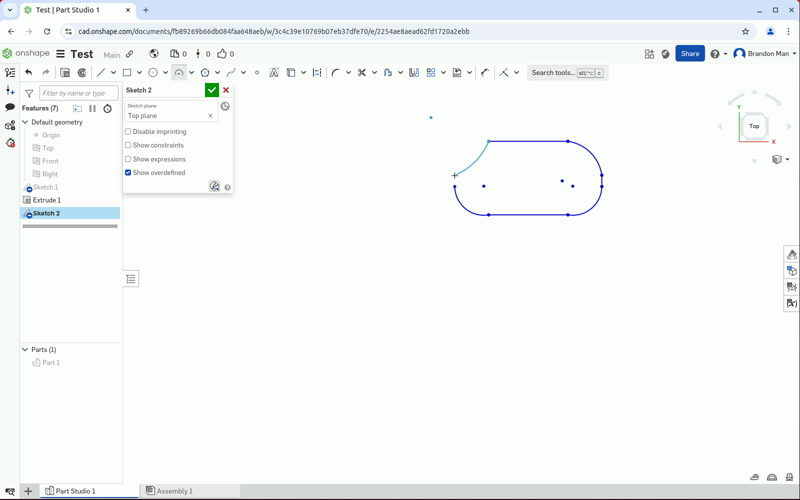
scroll(-6)
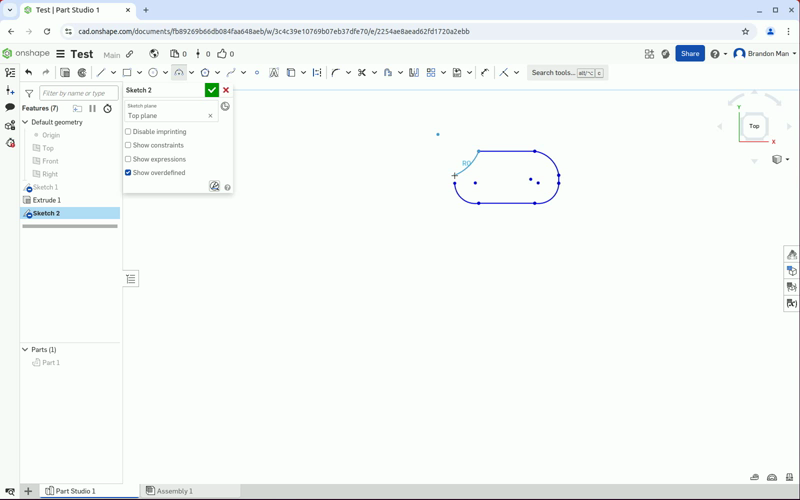
scroll(-6)
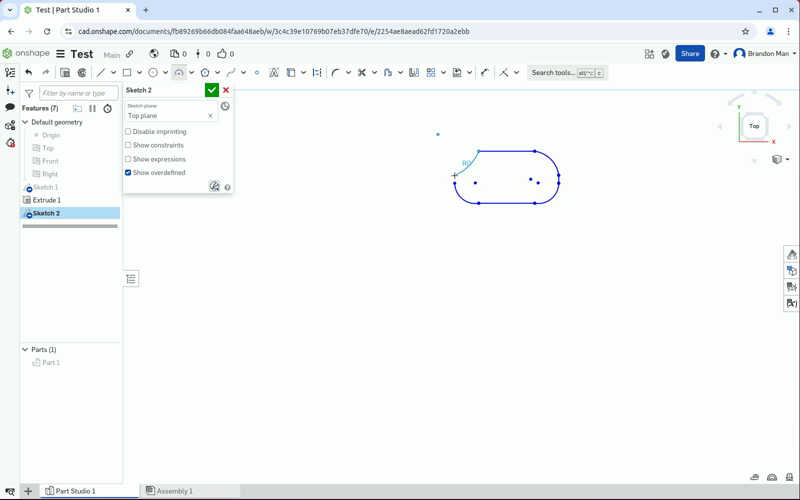
scroll(-6)
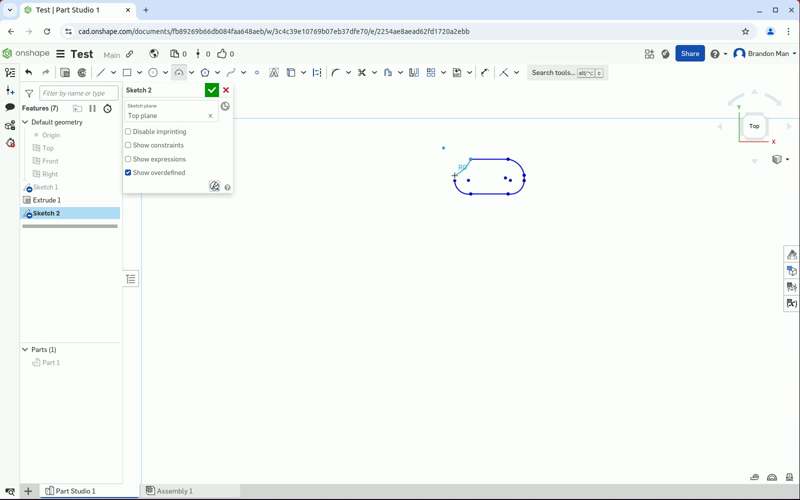
scroll(-6)
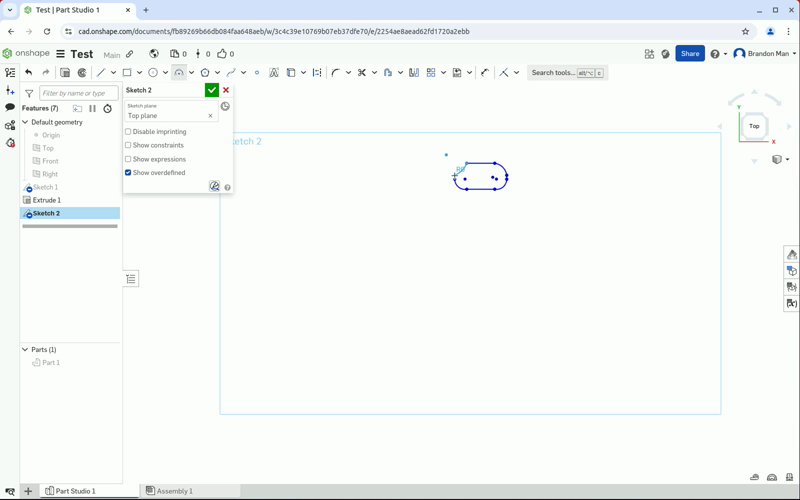
scroll(-6)
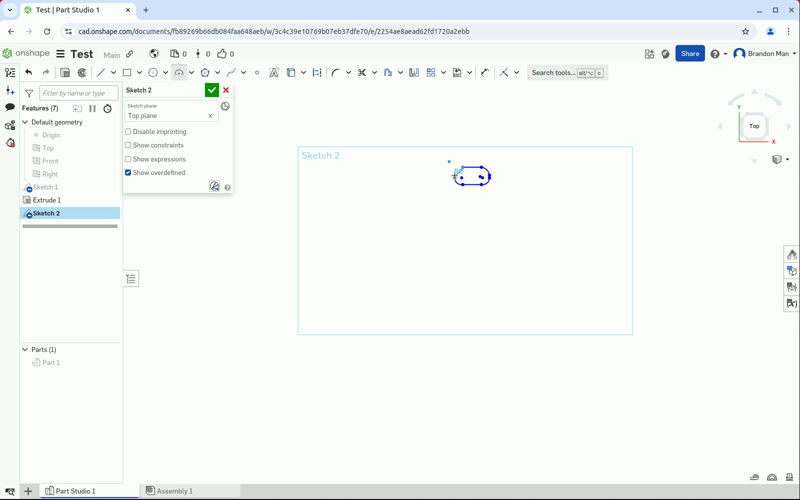
scroll(-6)
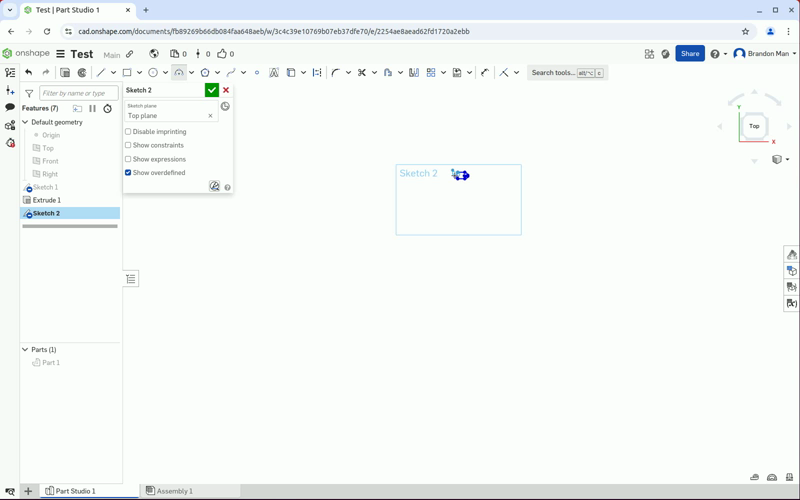
mouse_move(455, 173)
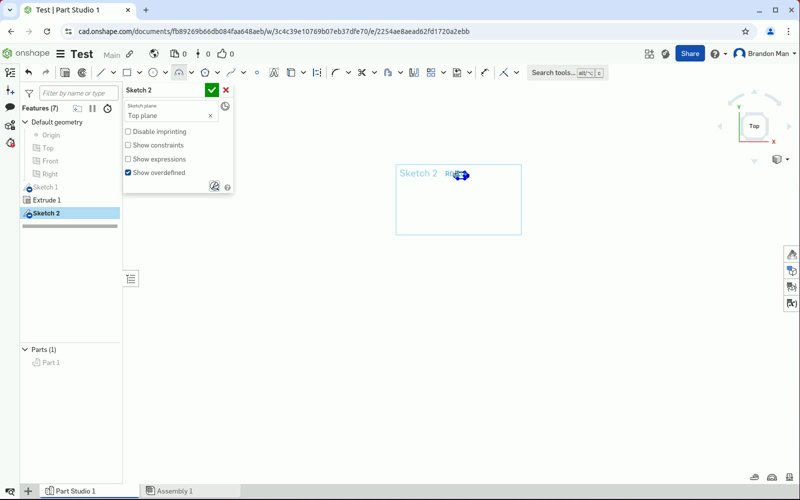
scroll(6)
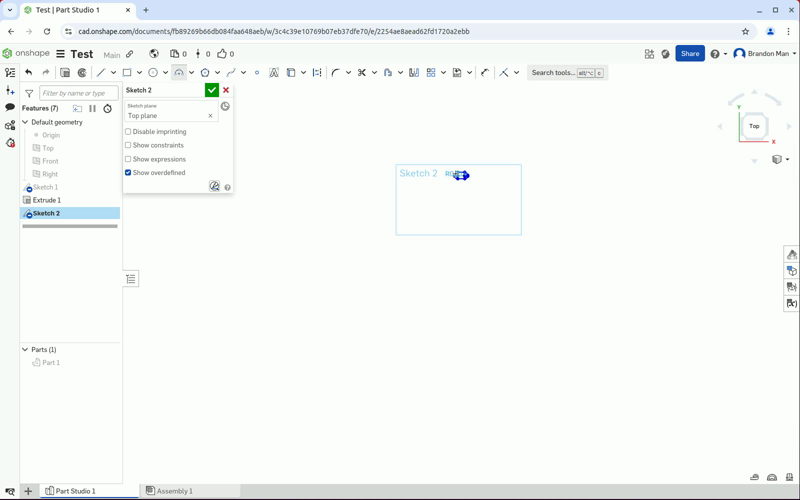
scroll(6)
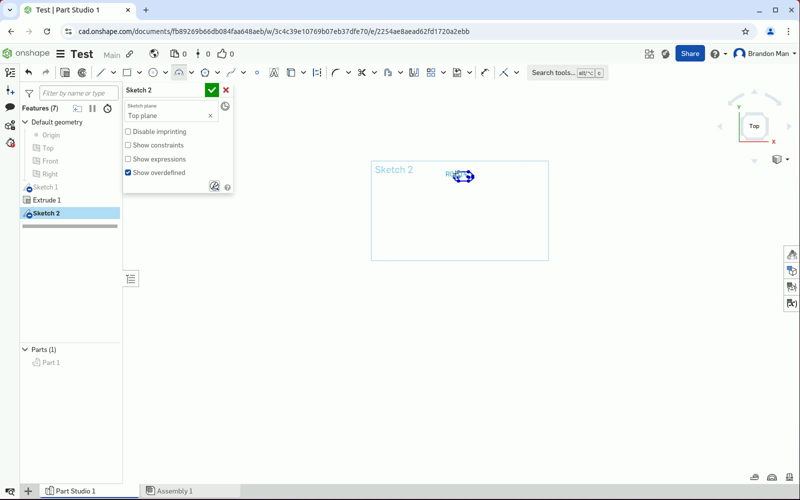
scroll(6)
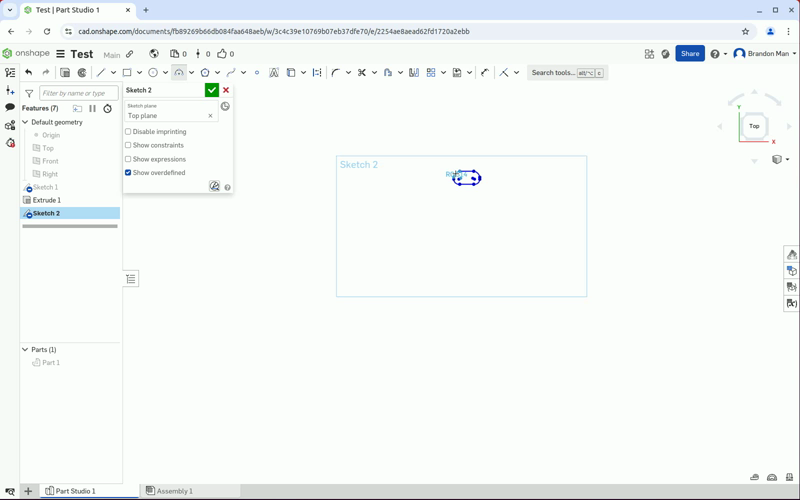
scroll(6)
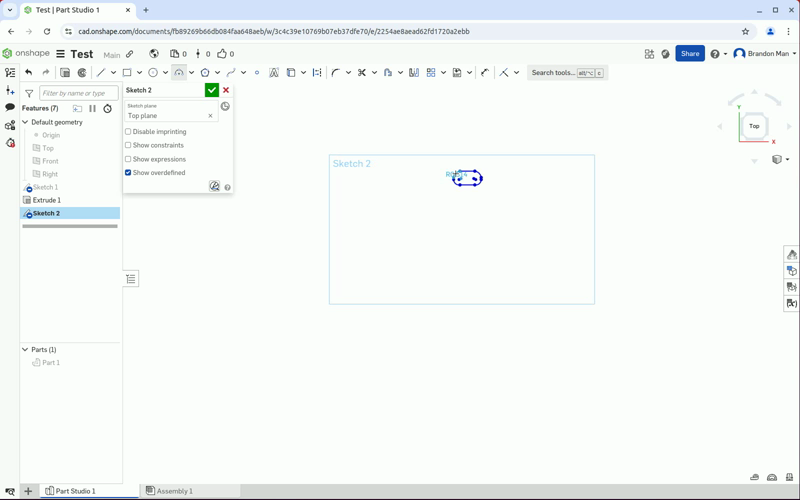
scroll(6)
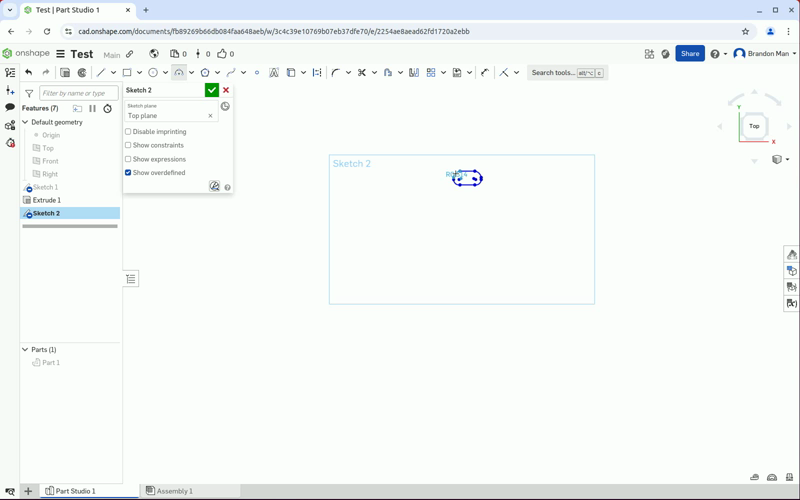
scroll(6)
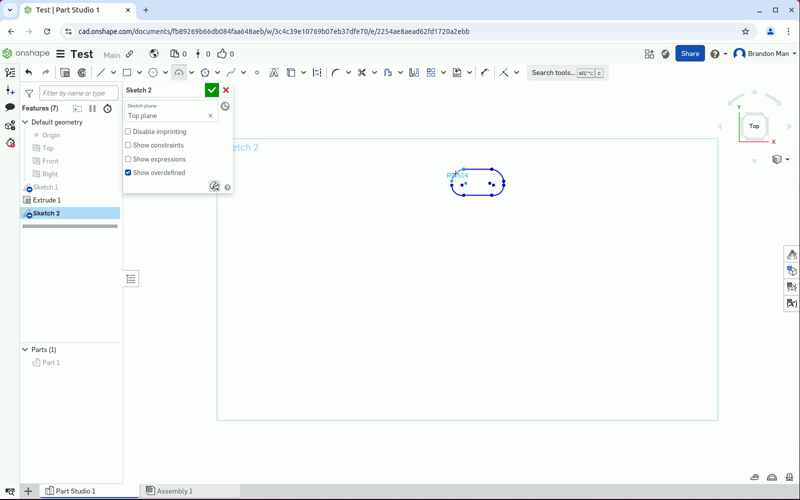
scroll(6)
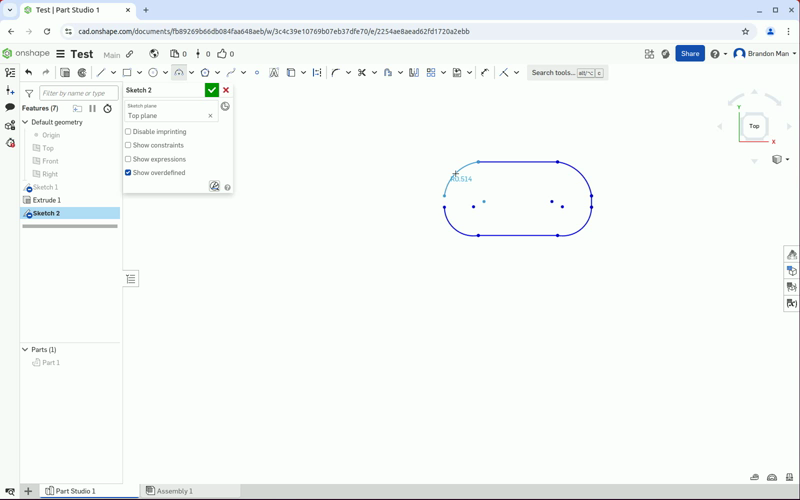
click(455, 173)
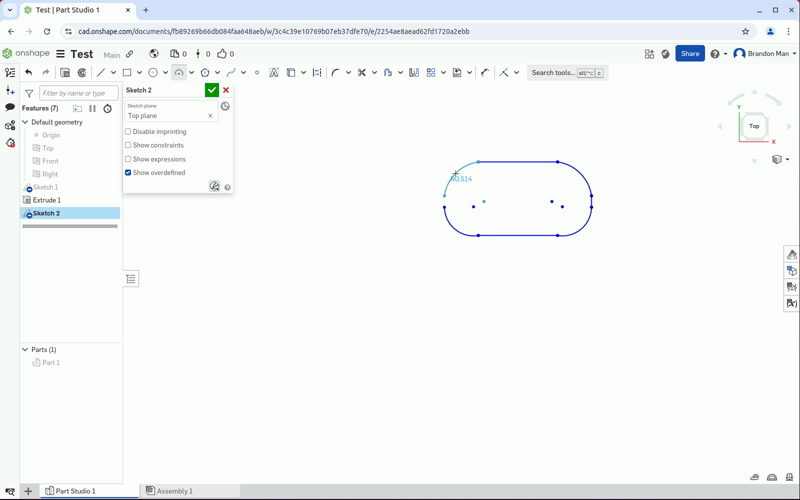
scroll(-6)
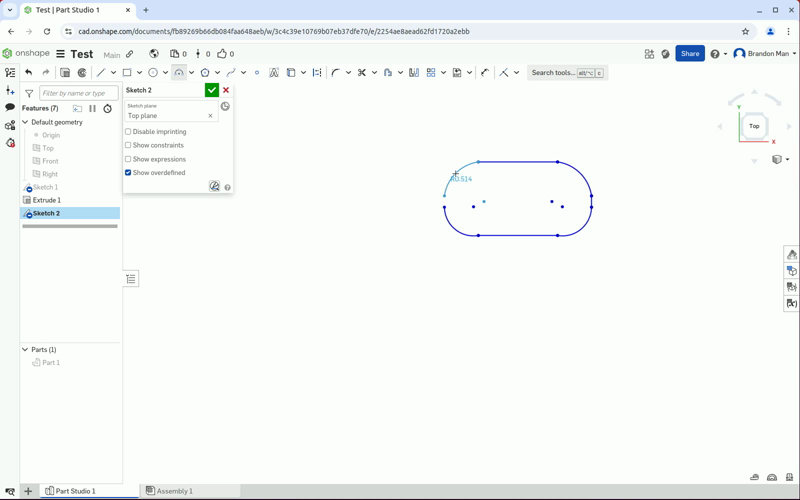
scroll(-6)
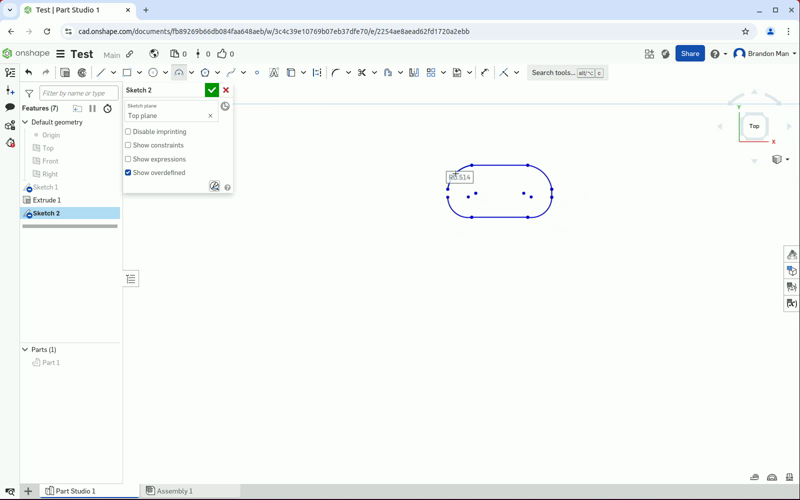
scroll(-6)
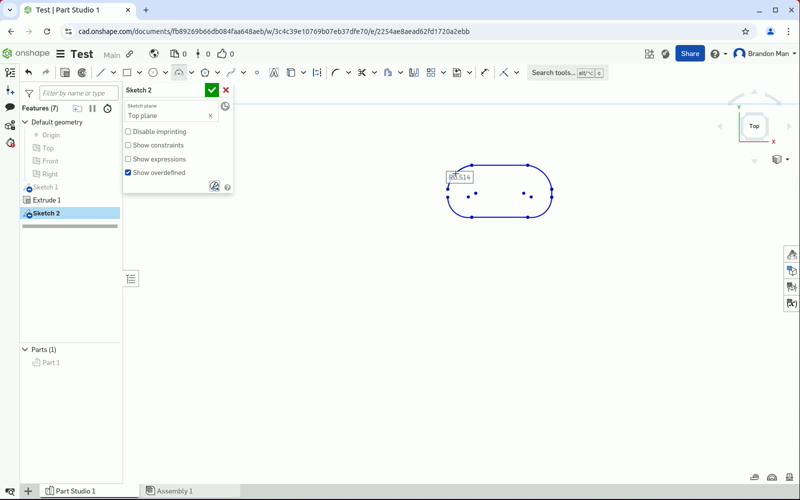
scroll(-6)
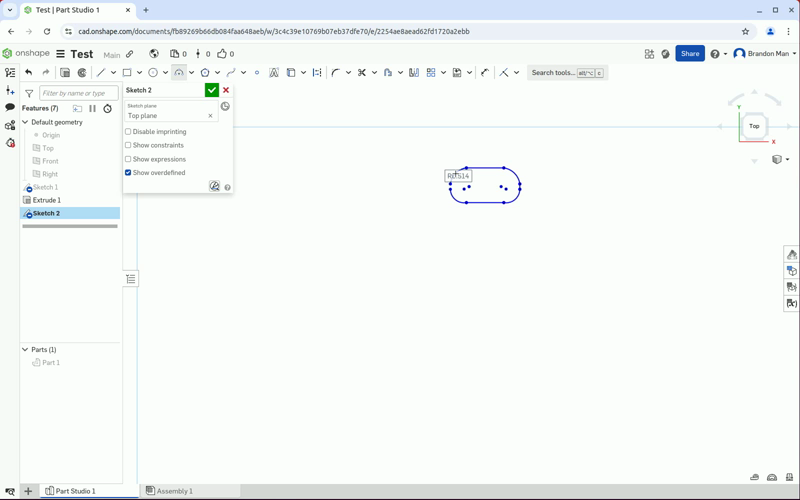
scroll(-6)
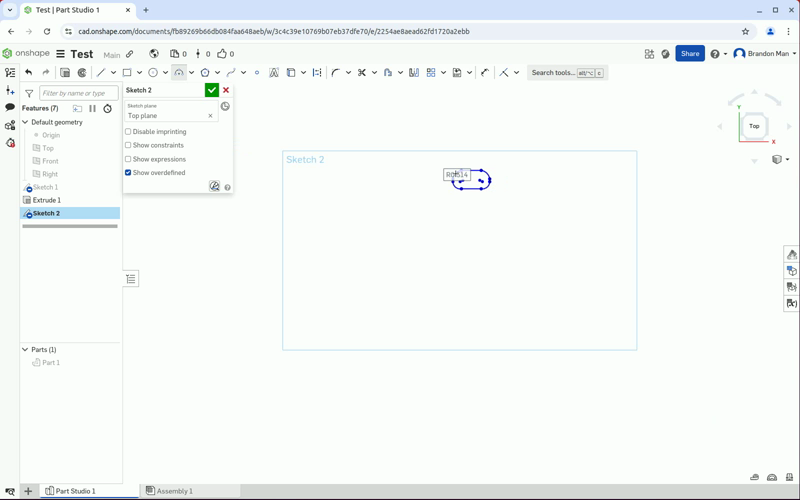
scroll(-6)
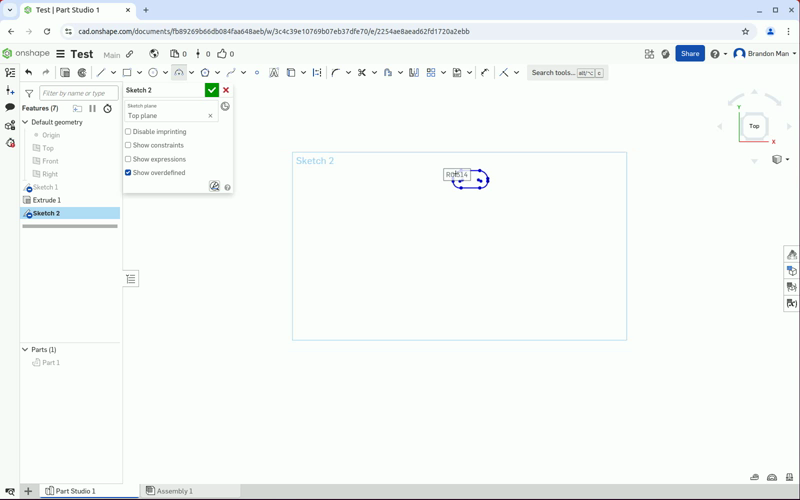
scroll(-6)
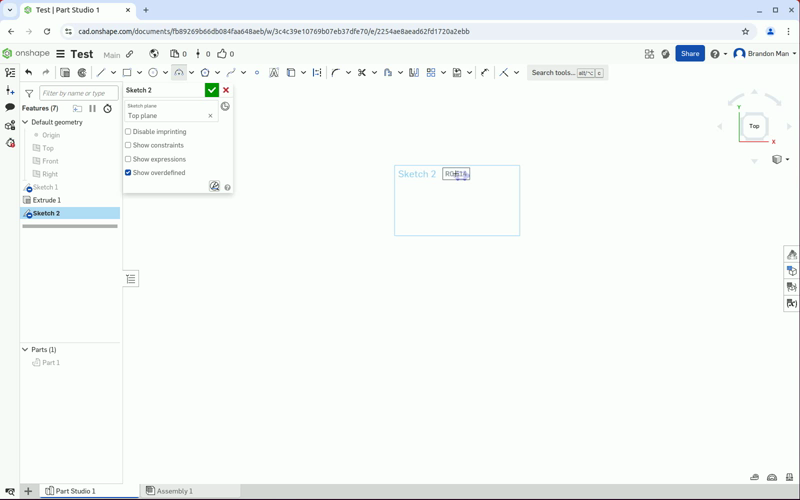
key_up(shift)
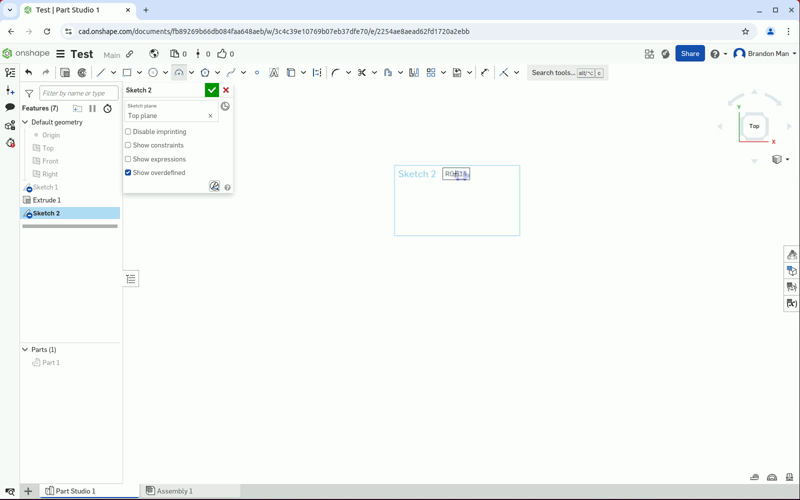
key(esc)
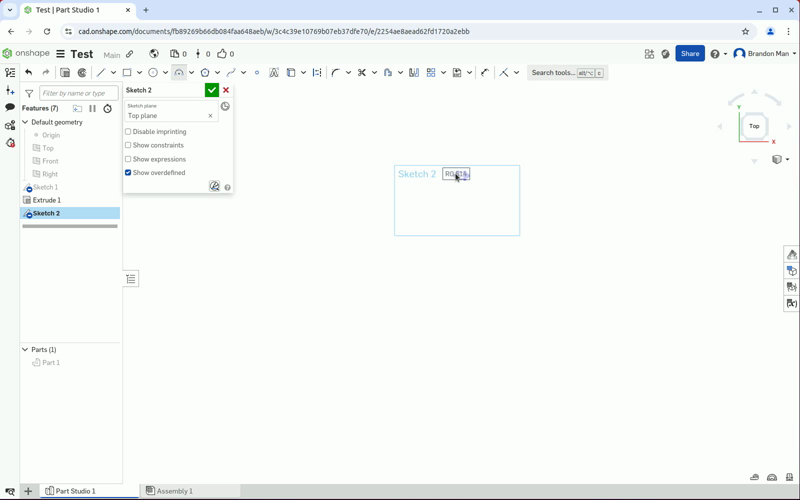
key(l)
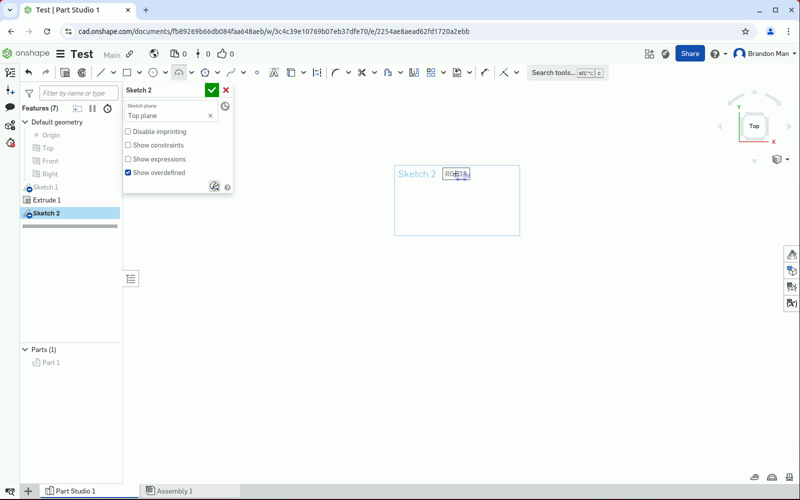
mouse_move(454, 175)
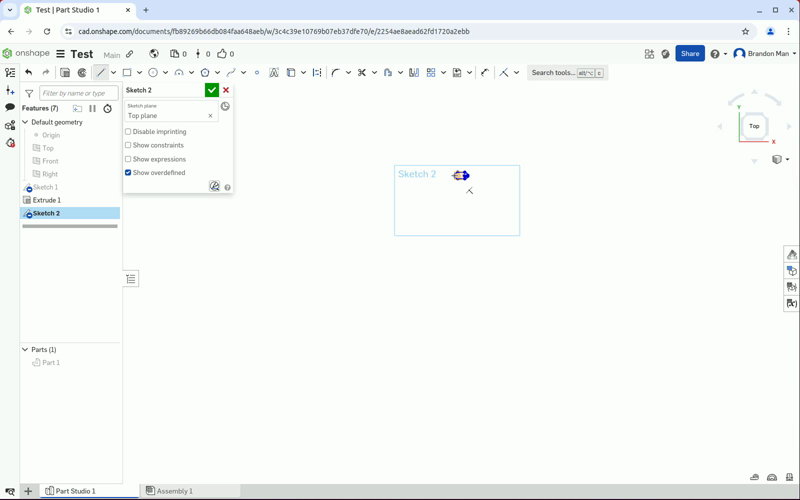
scroll(6)
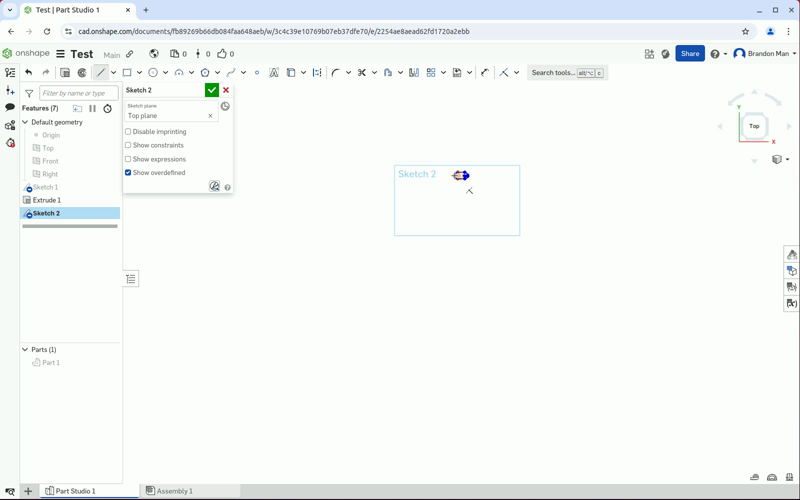
scroll(6)
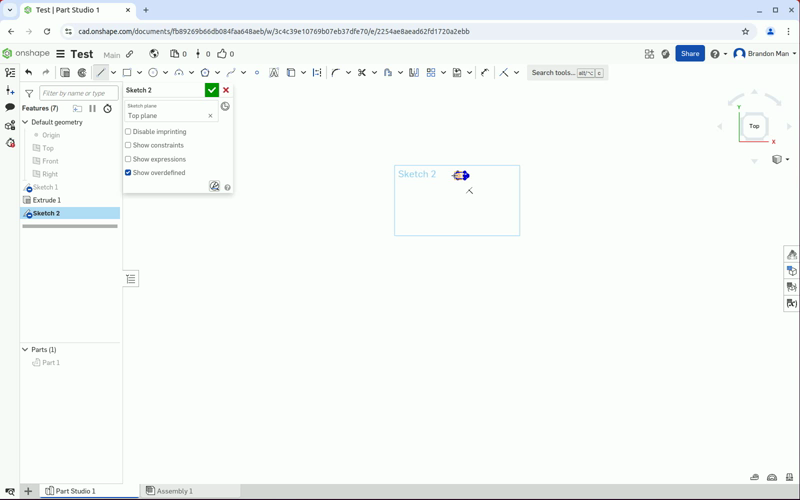
scroll(6)
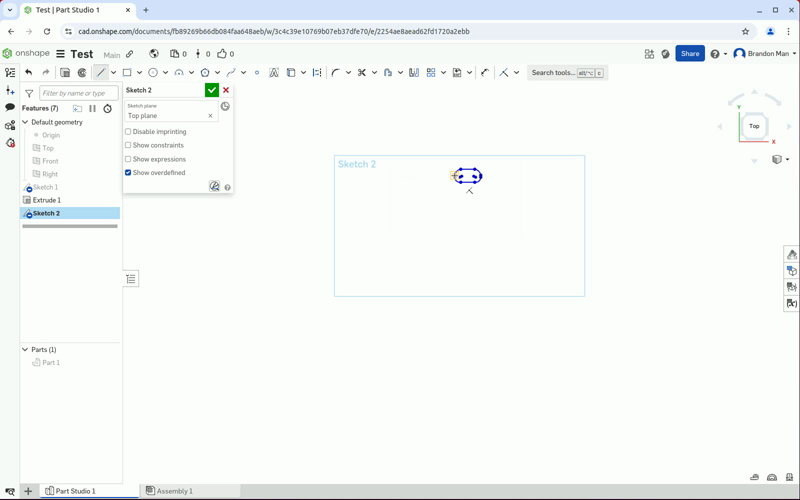
scroll(6)
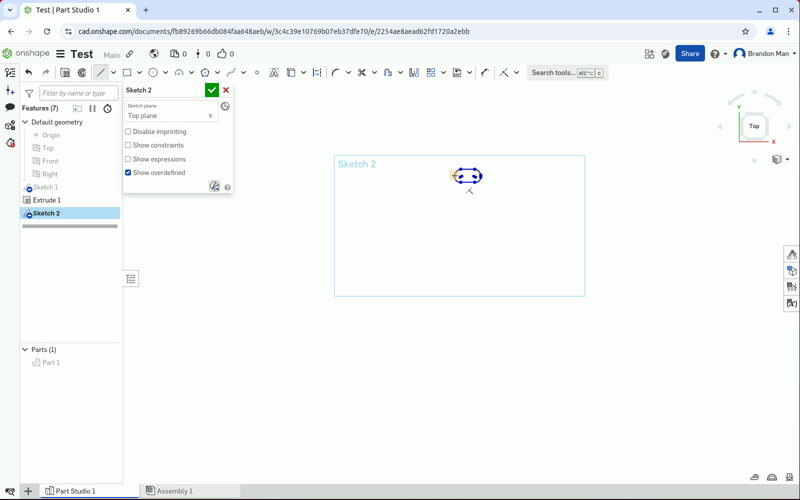
scroll(6)
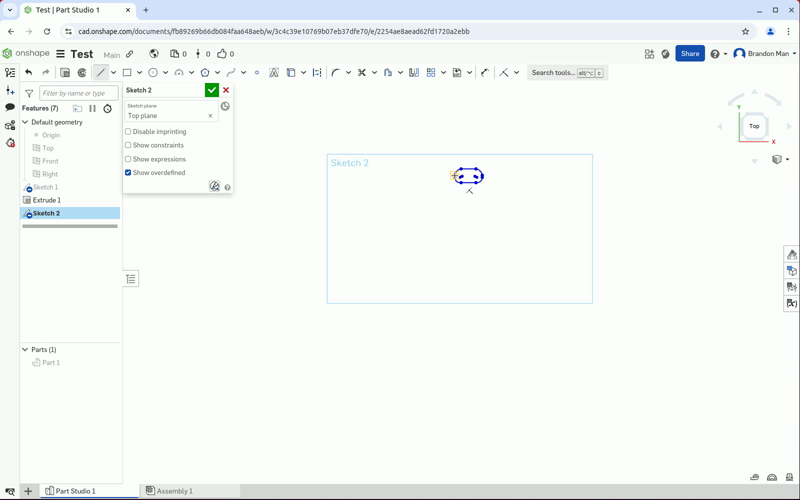
scroll(6)
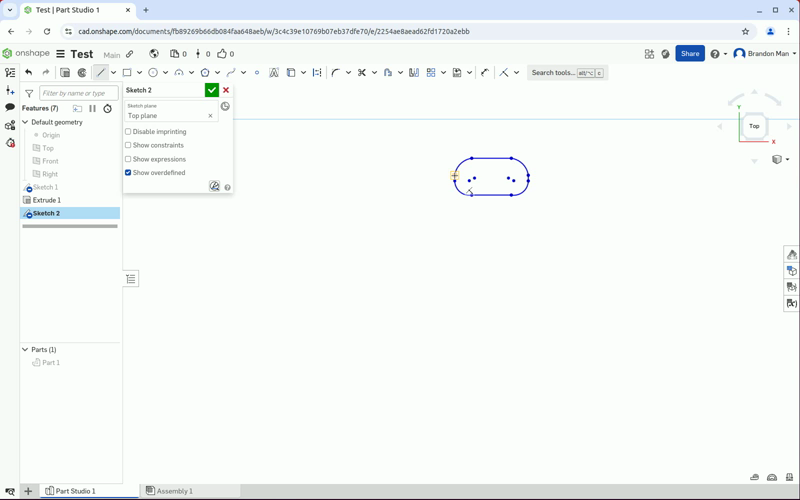
scroll(6)
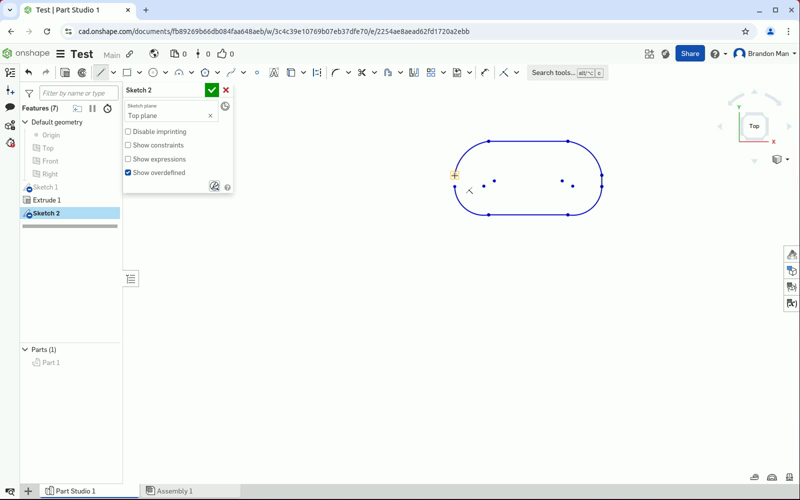
click(454, 175)
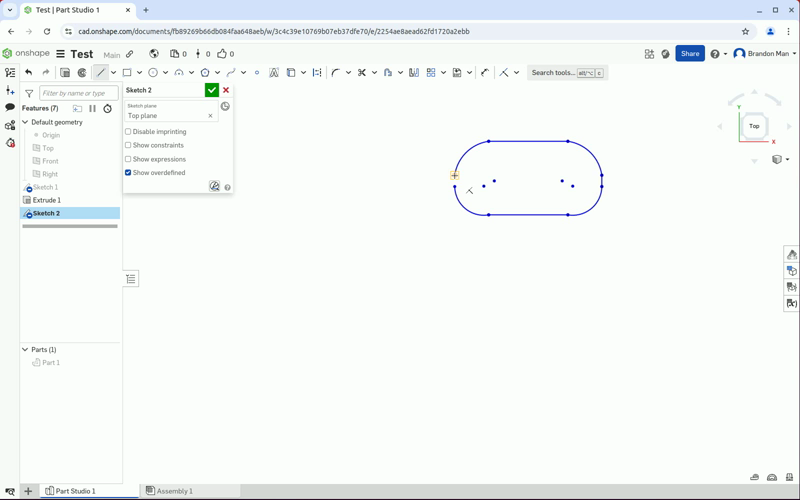
scroll(-6)
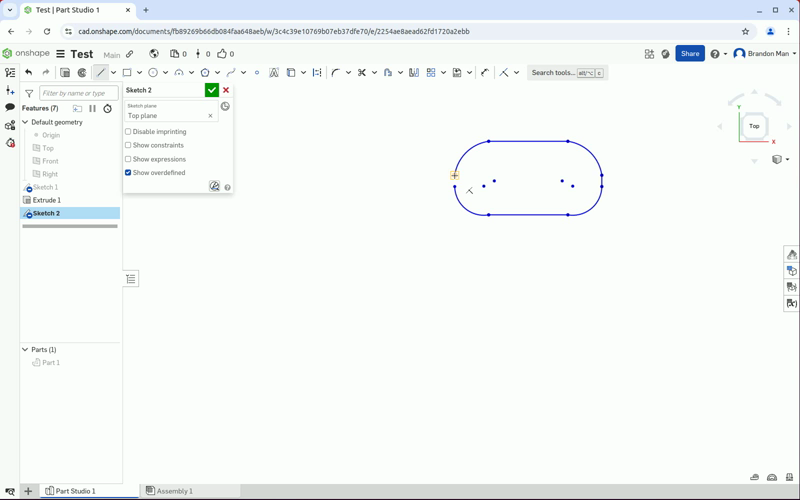
scroll(-6)
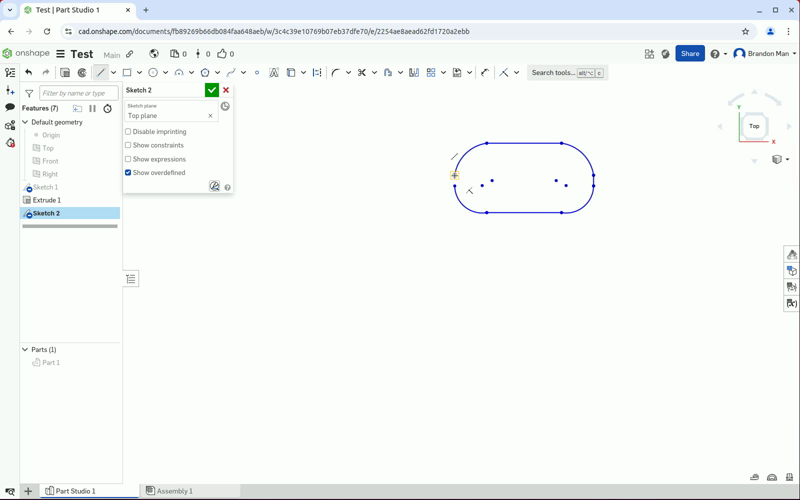
scroll(-6)
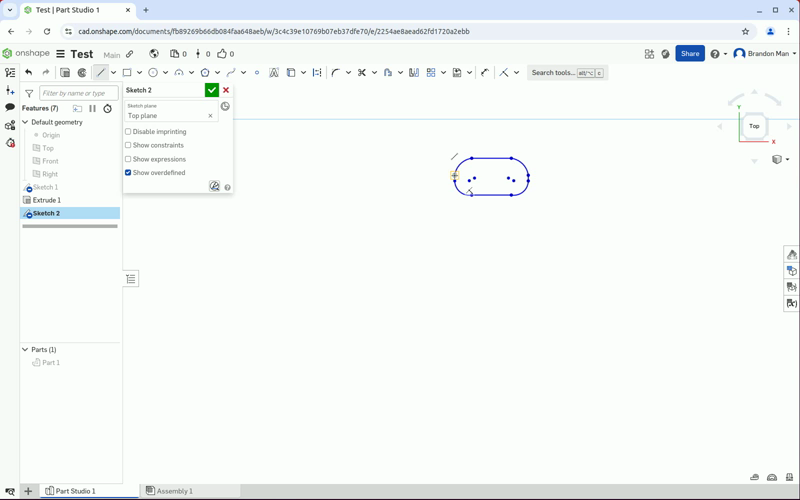
scroll(-6)
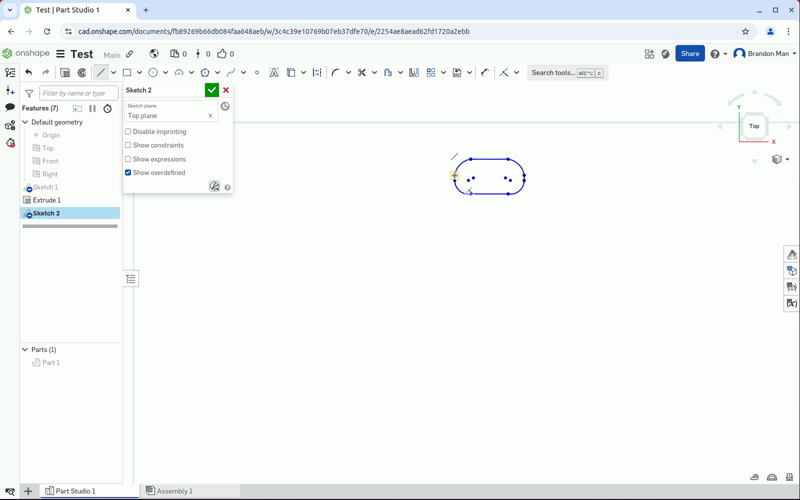
scroll(-6)
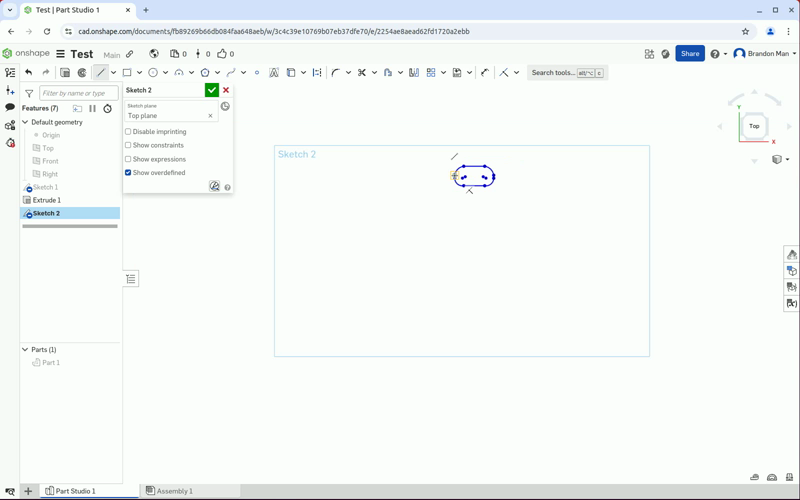
scroll(-6)
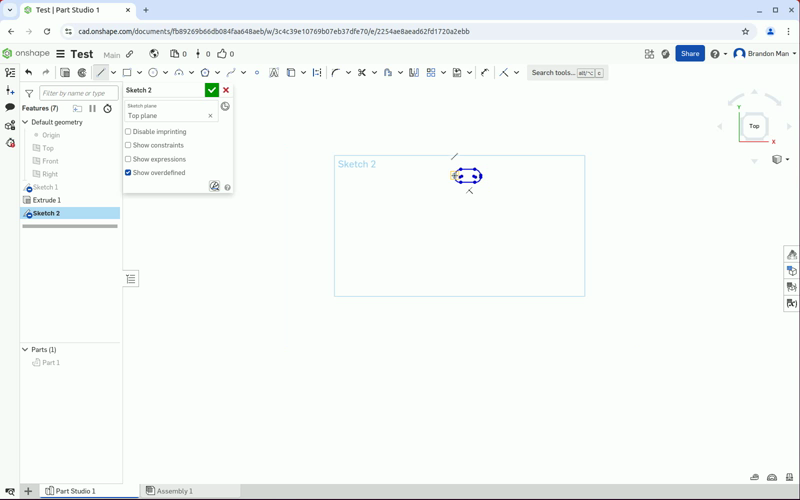
scroll(-6)
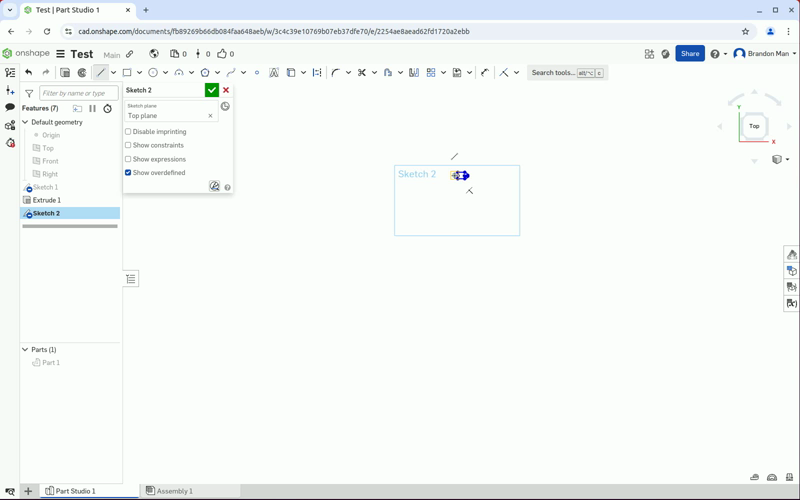
mouse_move(484, 175)
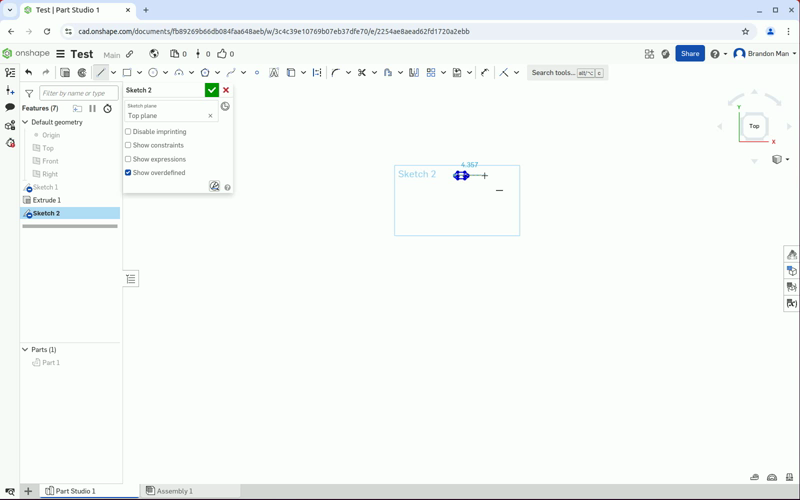
key_down(shift)
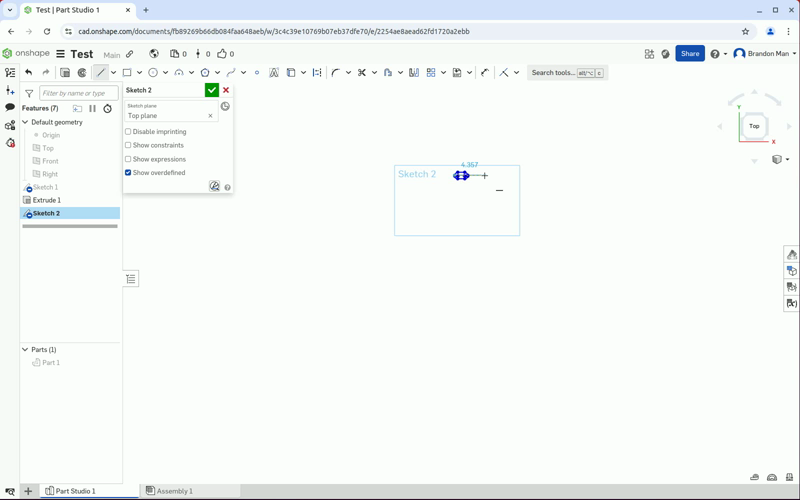
mouse_move(454, 176)
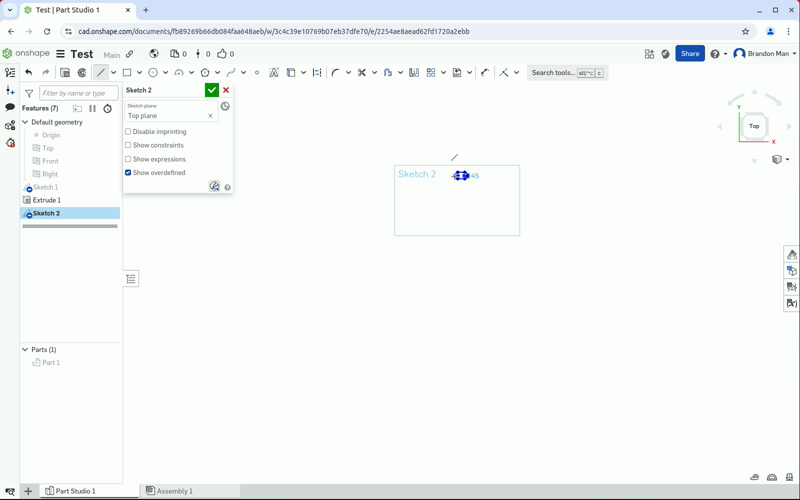
scroll(6)
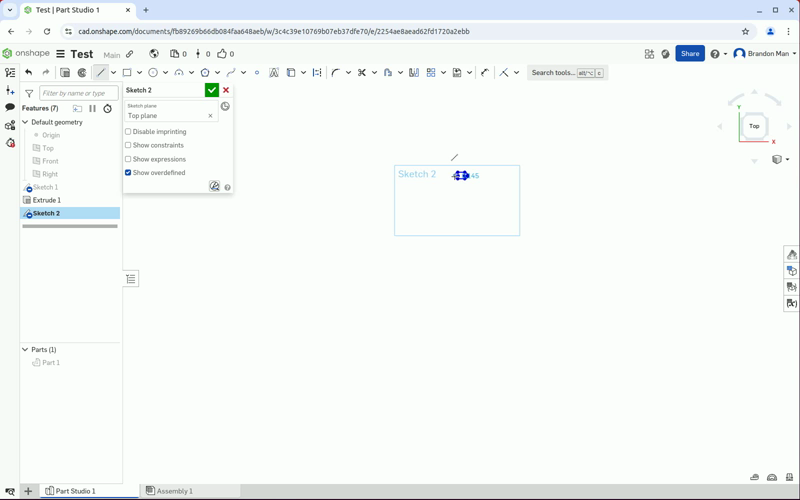
scroll(6)
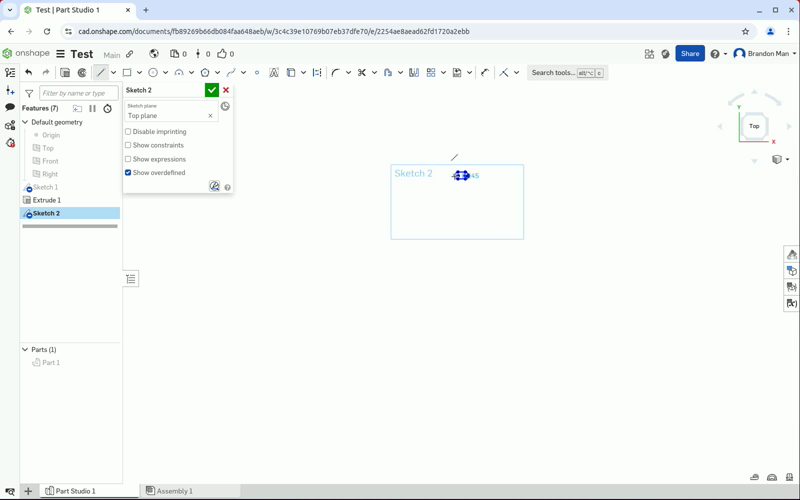
scroll(6)
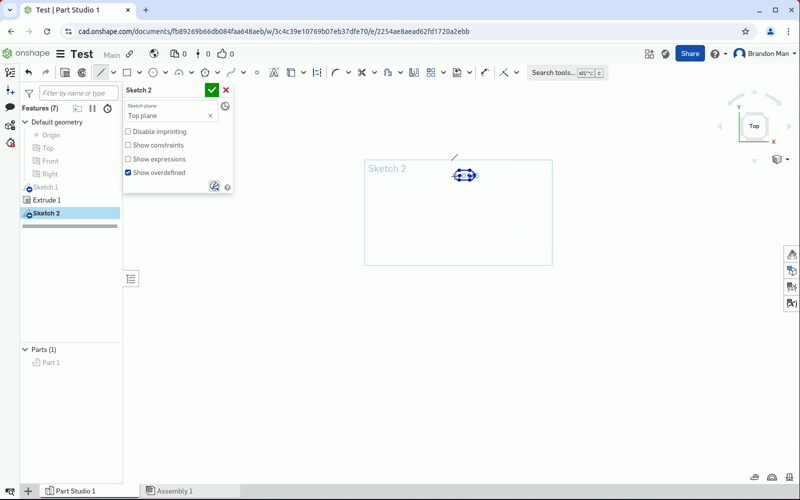
scroll(6)
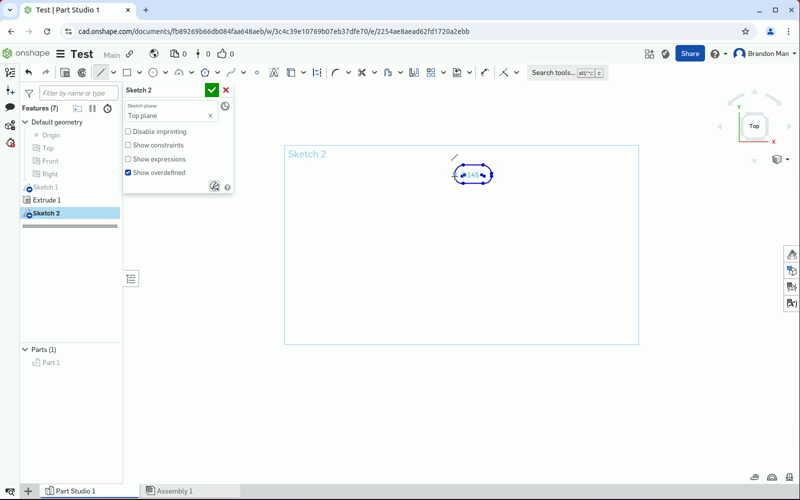
scroll(6)
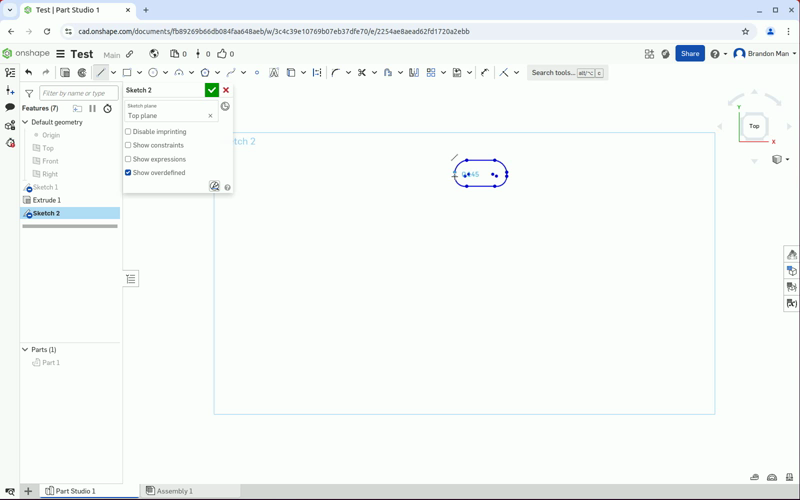
scroll(6)
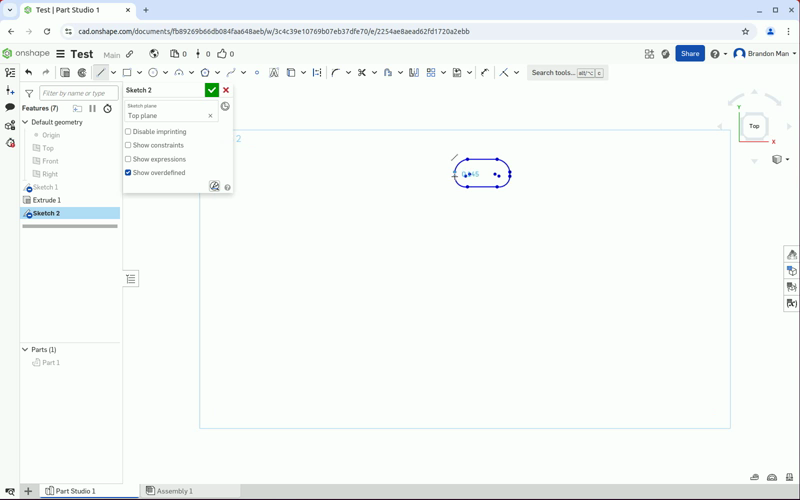
scroll(6)
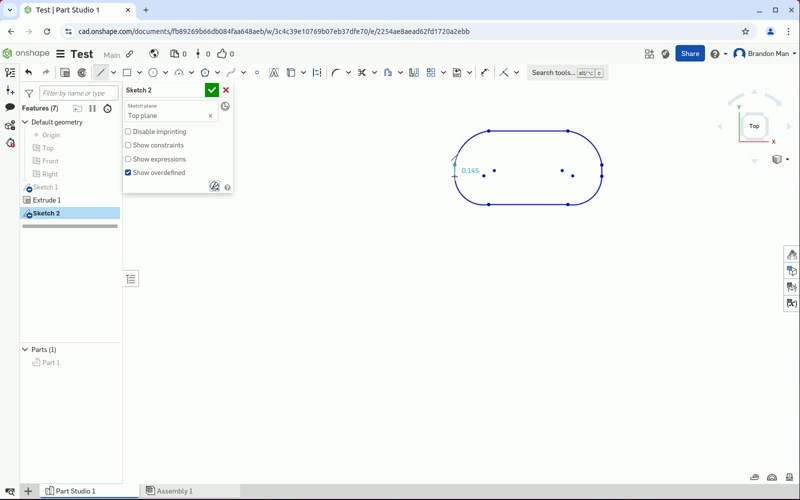
key_up(shift)
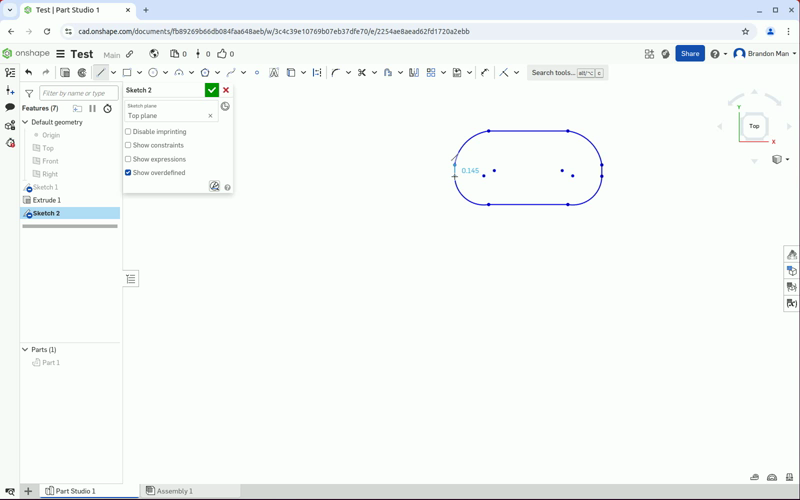
click(454, 176)
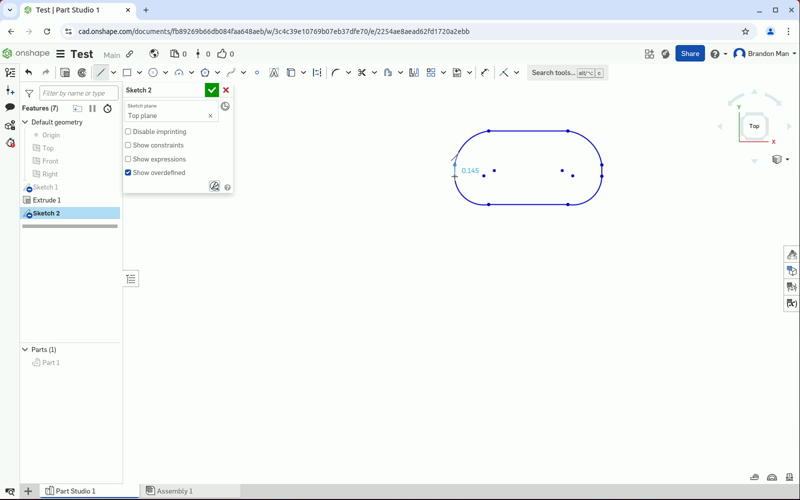
scroll(-6)
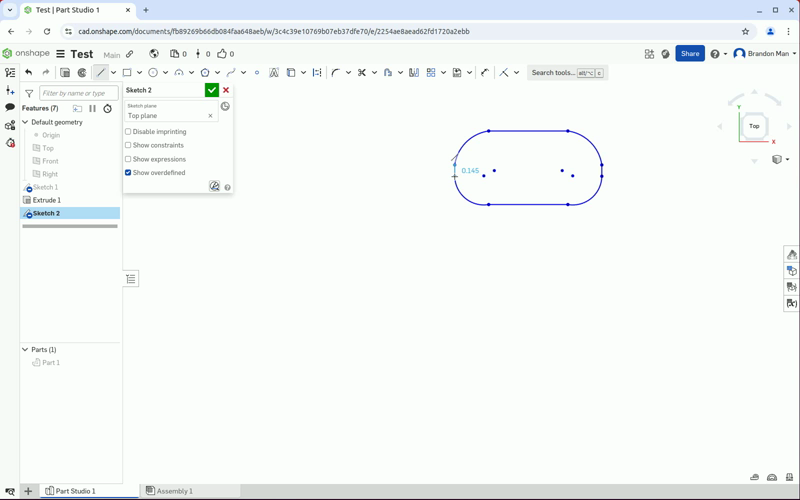
scroll(-6)
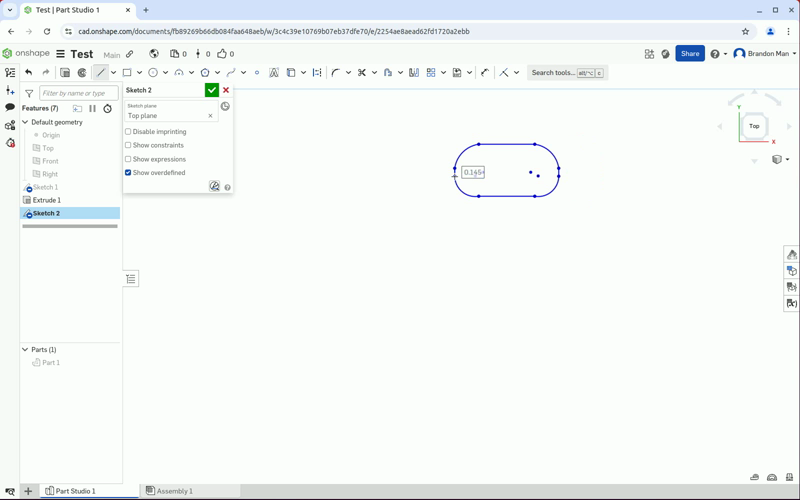
scroll(-6)
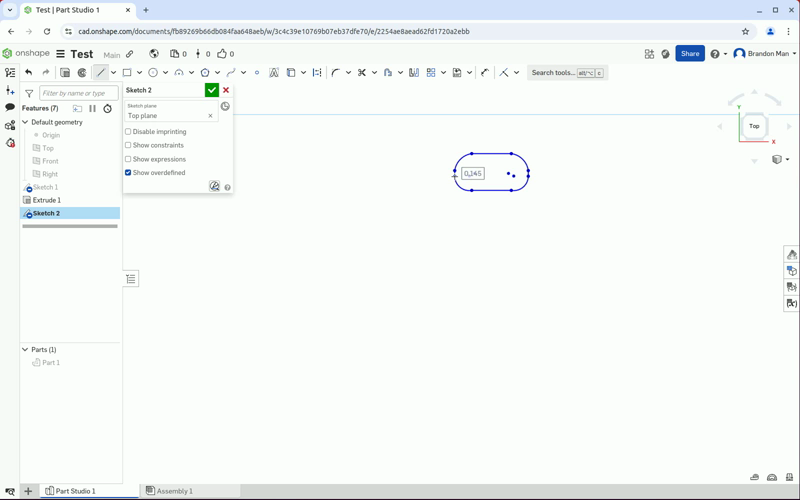
scroll(-6)
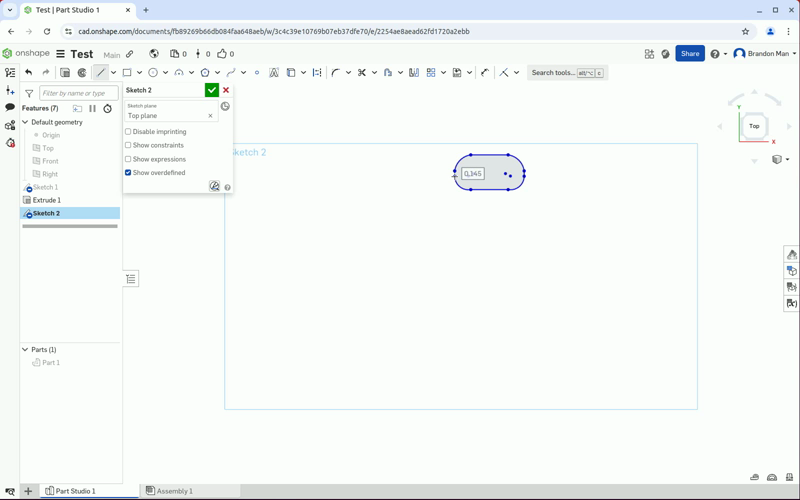
scroll(-6)
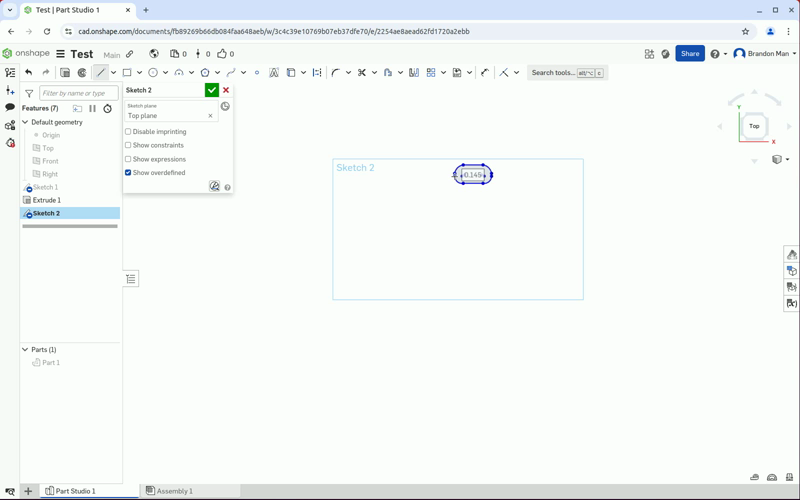
scroll(-6)
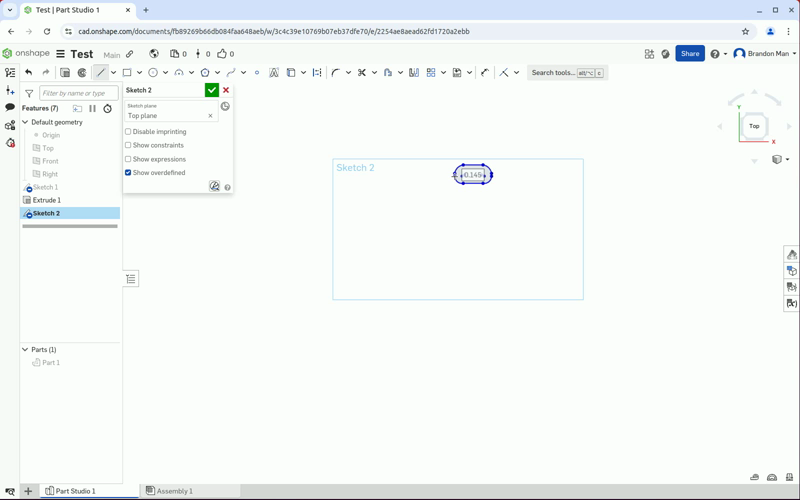
scroll(-6)
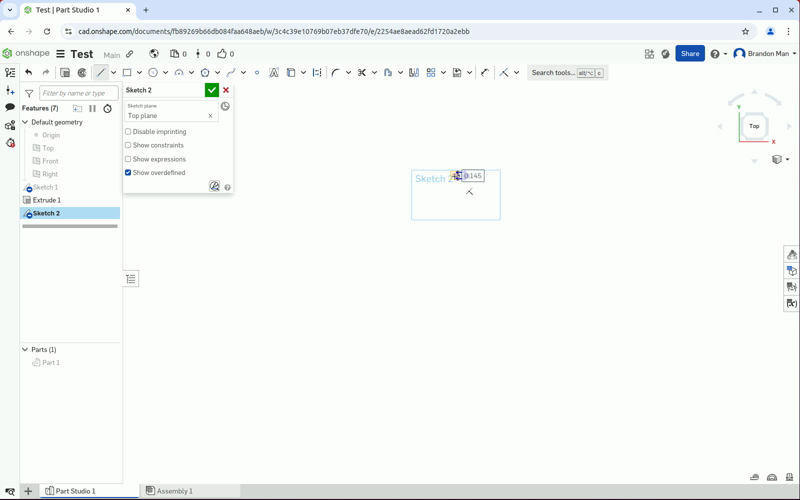
key(esc)
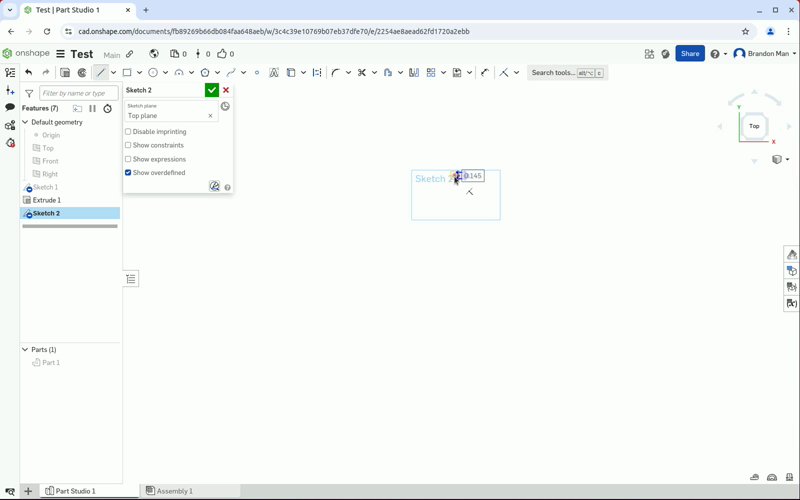
mouse_move(465, 176)
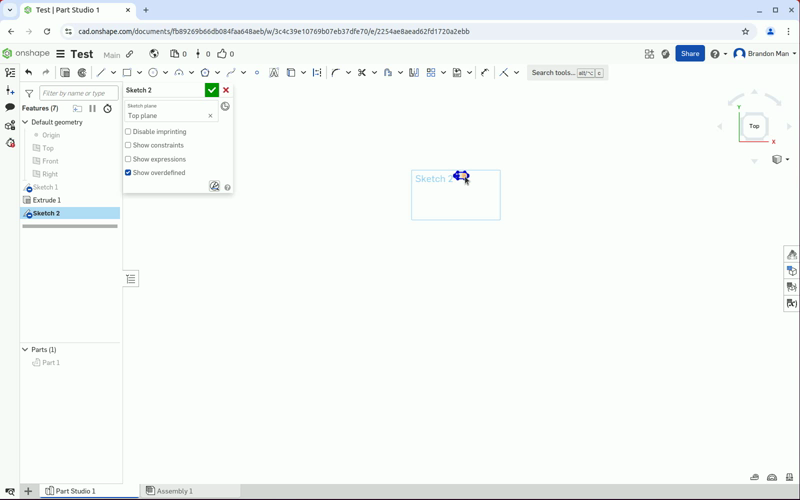
scroll(6)
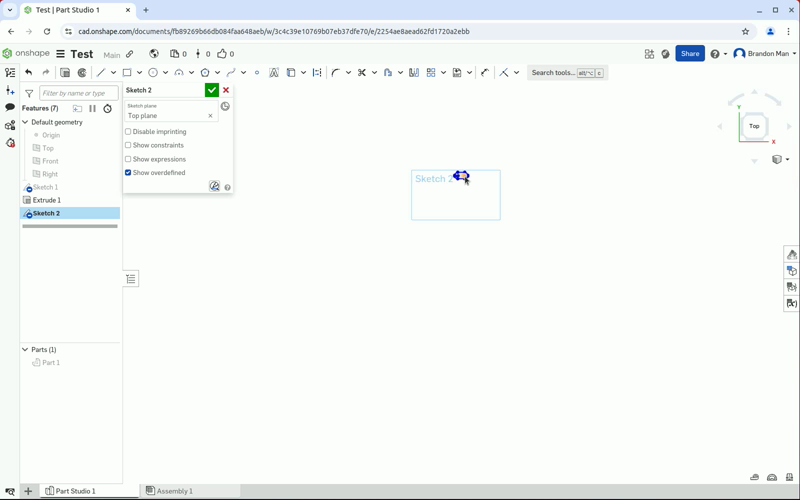
scroll(6)
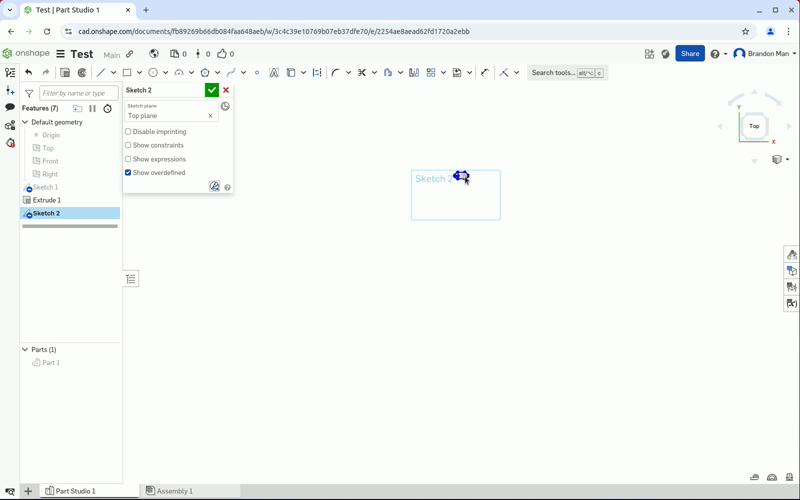
scroll(6)
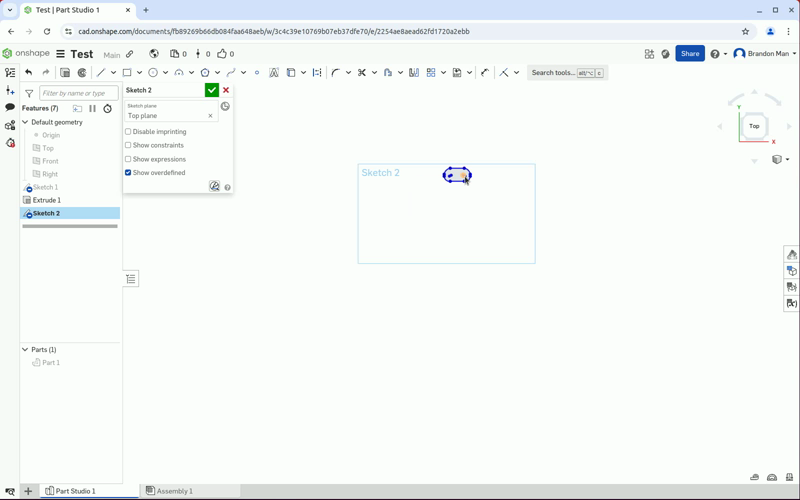
scroll(6)
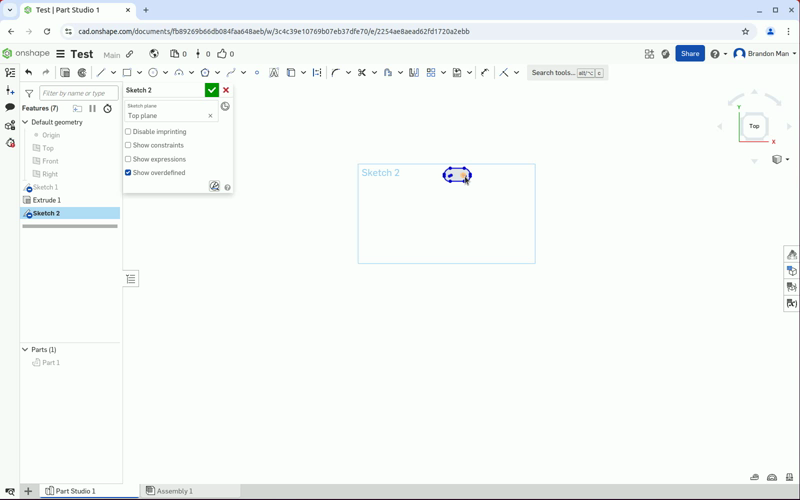
scroll(6)
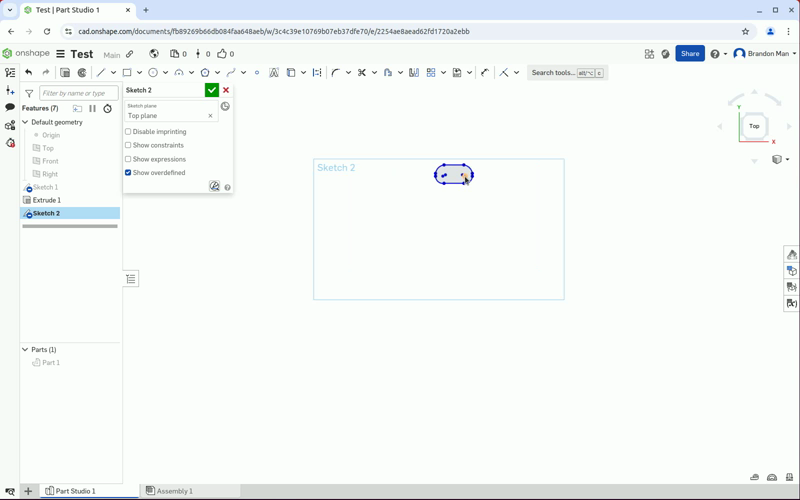
scroll(6)
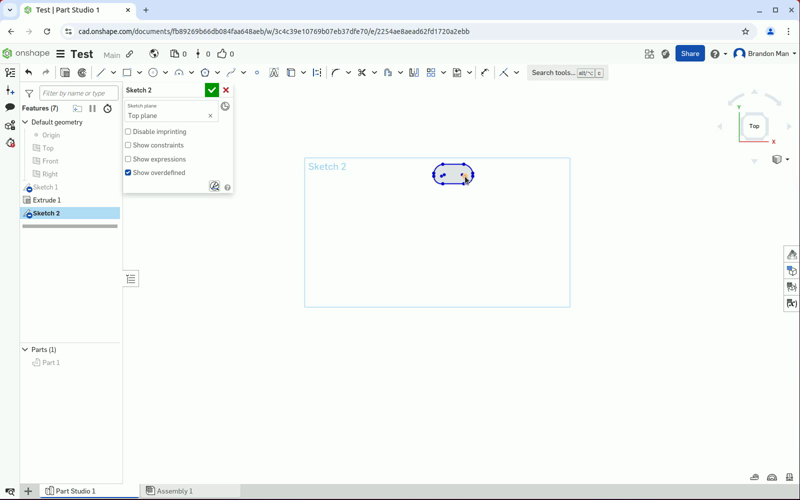
scroll(6)
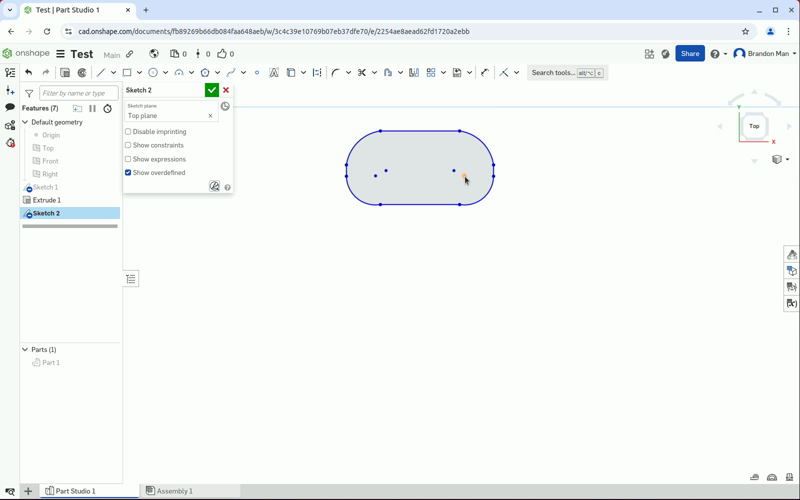
click(465, 176)
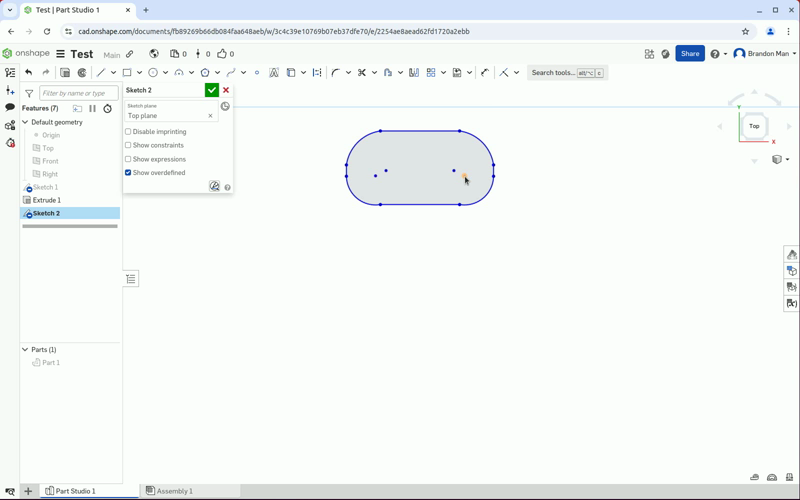
scroll(-6)
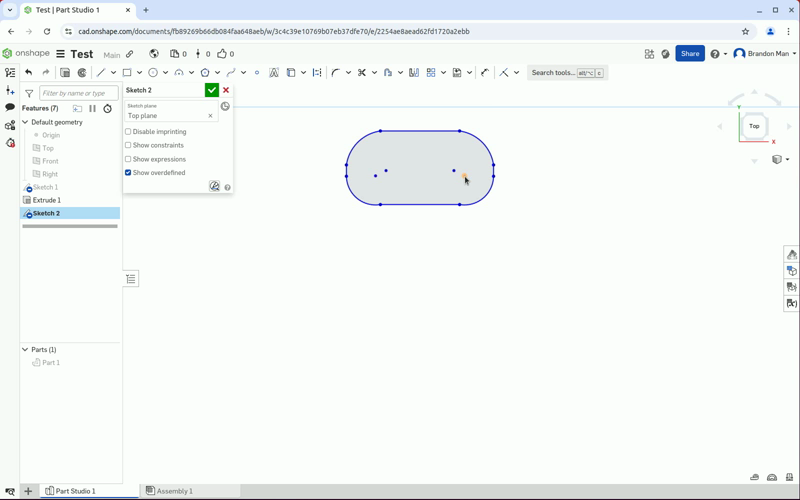
scroll(-6)
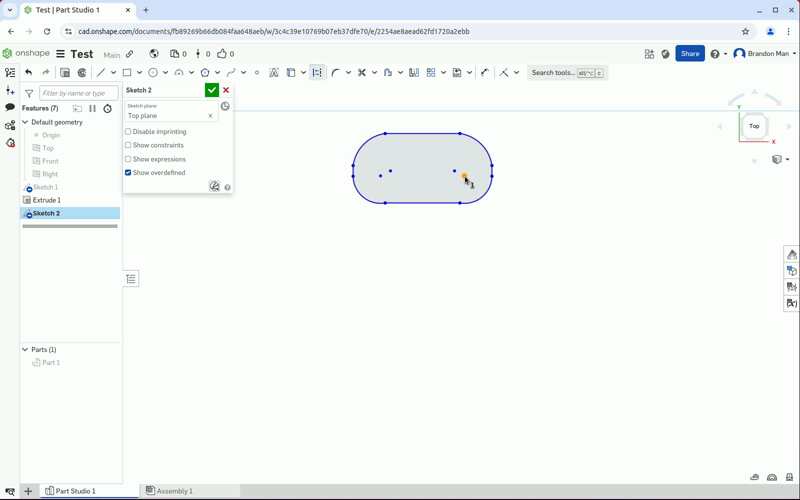
scroll(-6)
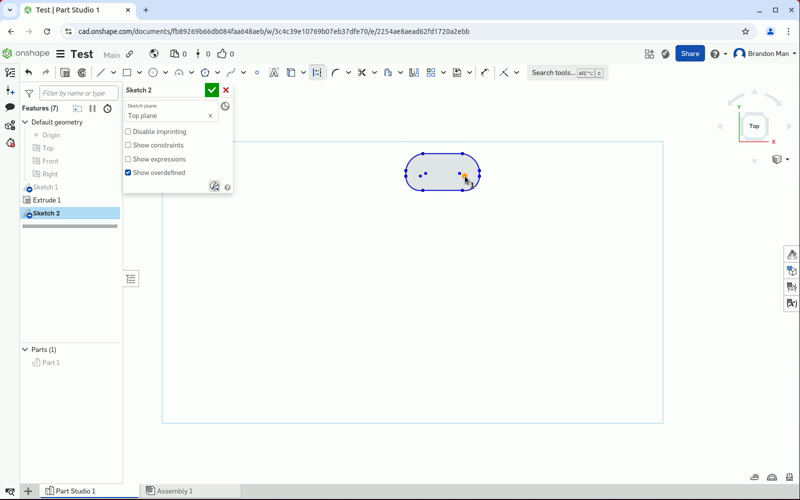
scroll(-6)
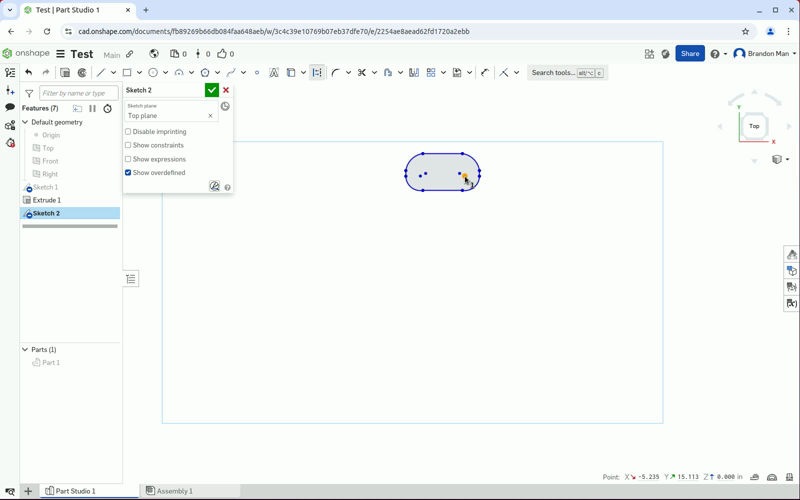
scroll(-6)
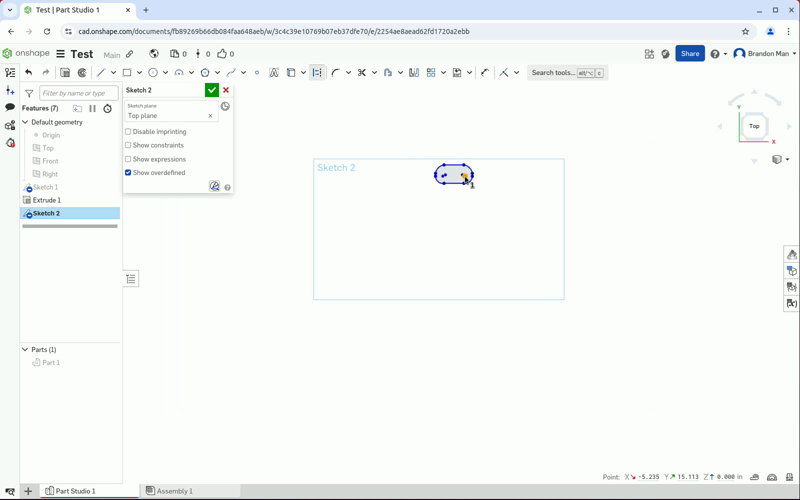
scroll(-6)
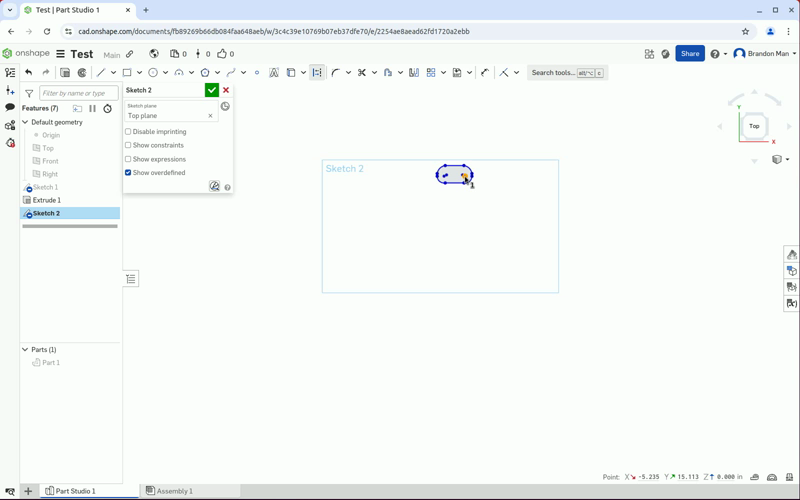
scroll(-6)
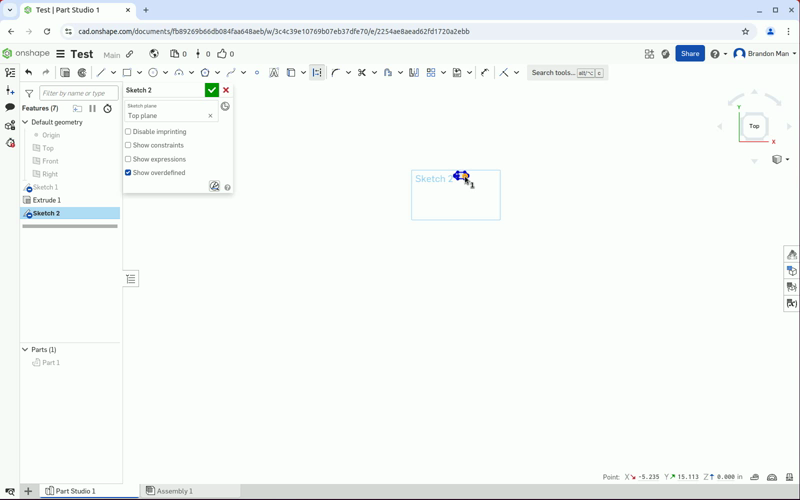
mouse_move(73, 352)
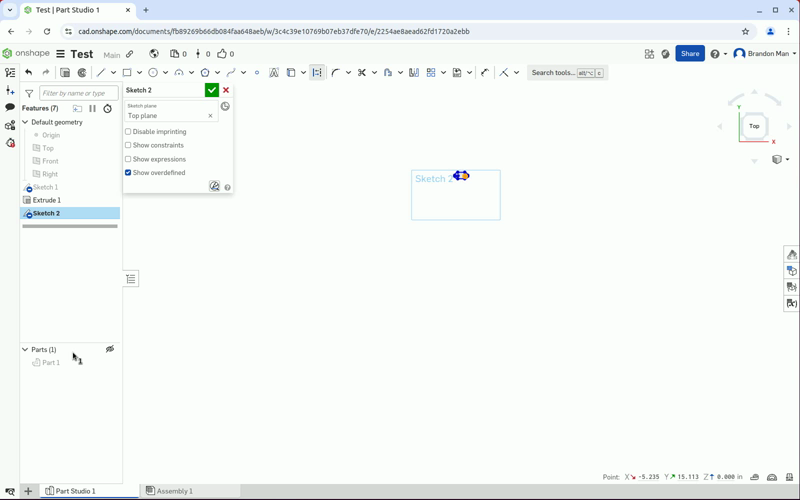
key(shift+y)
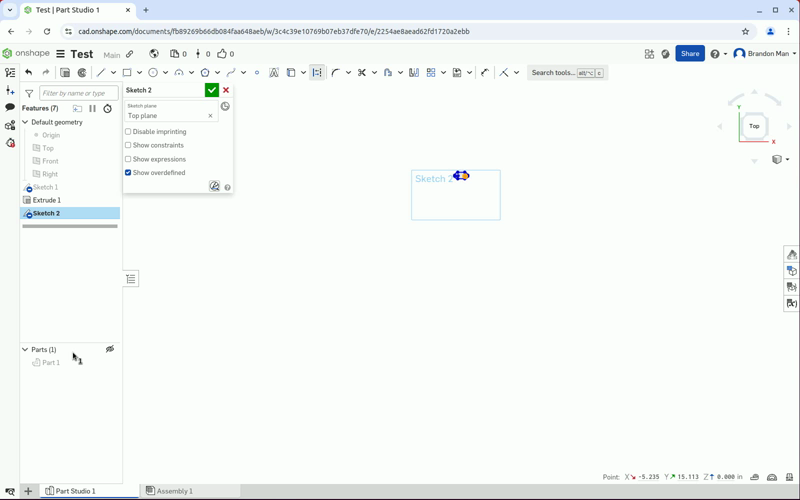
key(shift+e)
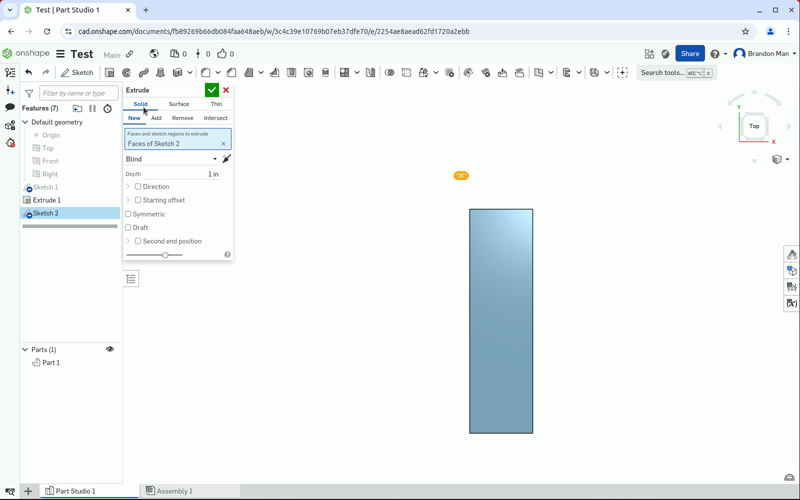
mouse_move(143, 106)
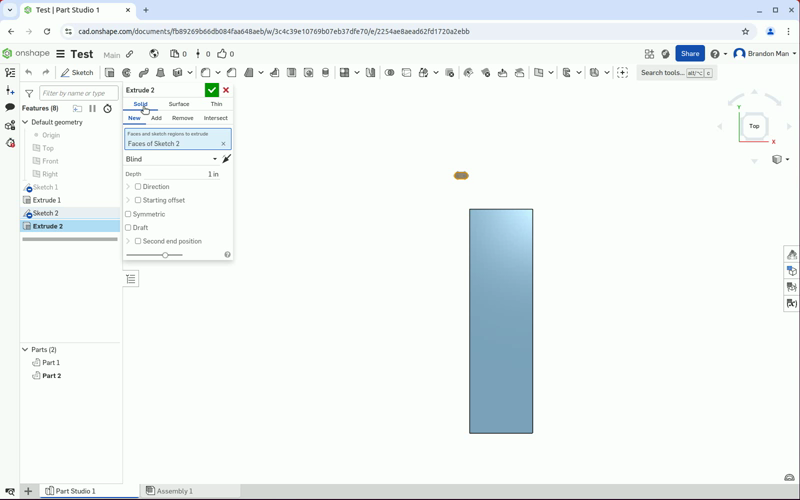
click(143, 106)
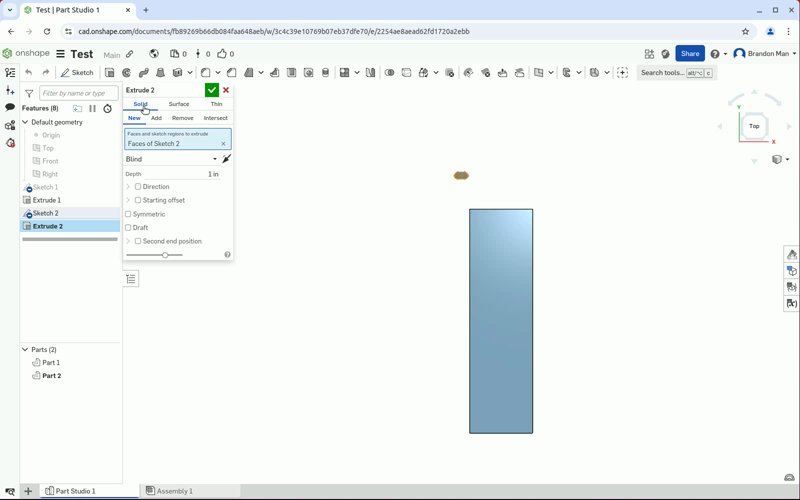
mouse_move(186, 120)
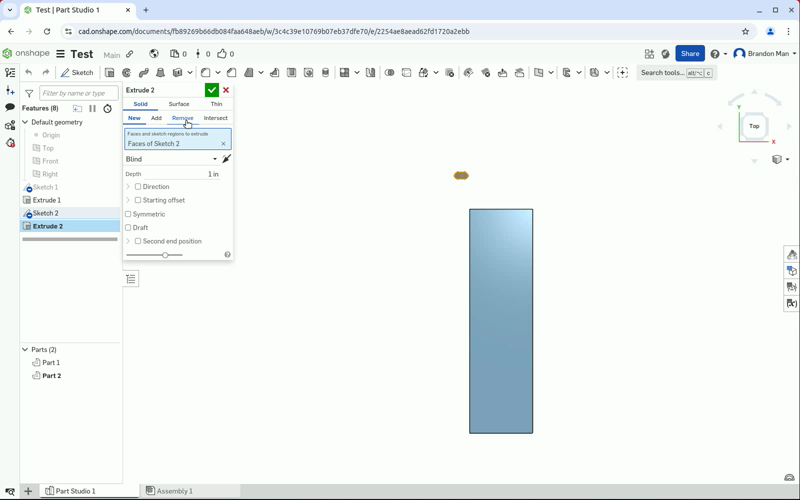
click(186, 120)
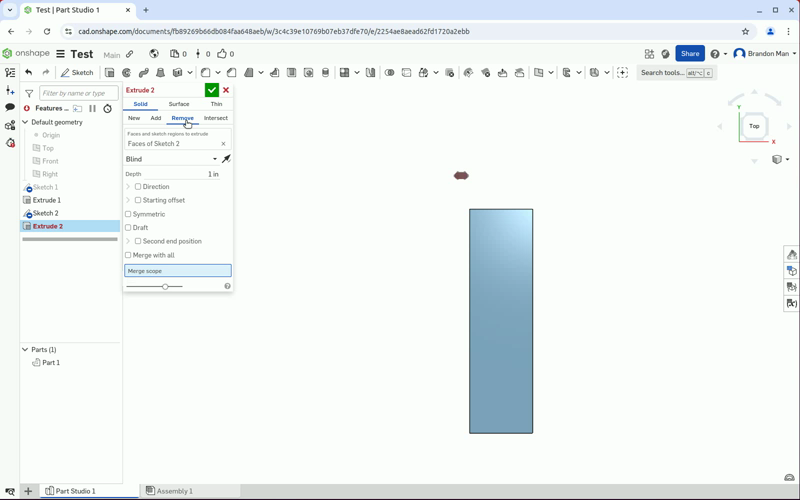
key(tab, 4)
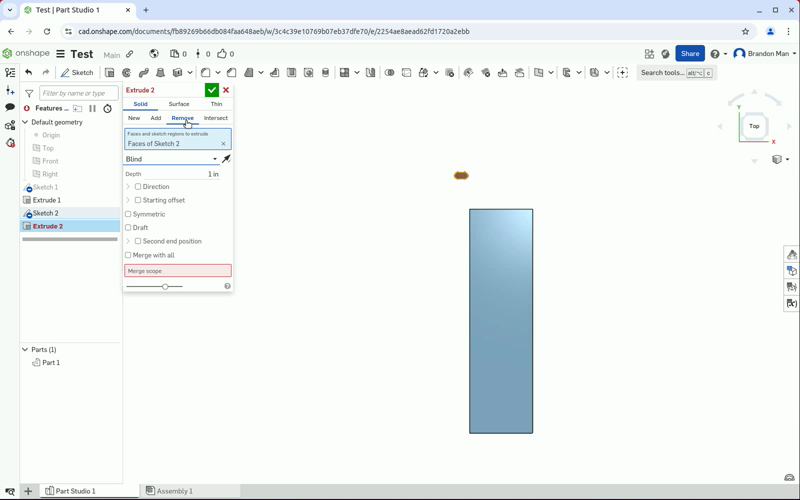
text(8.906)
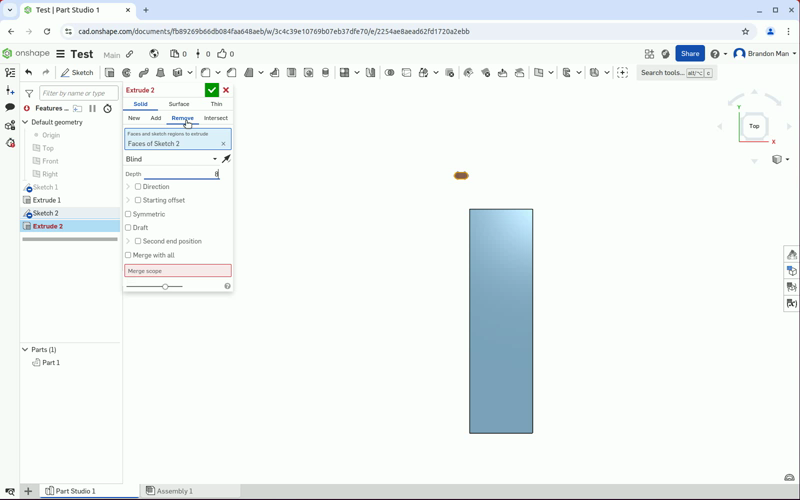
key(tab, 6)
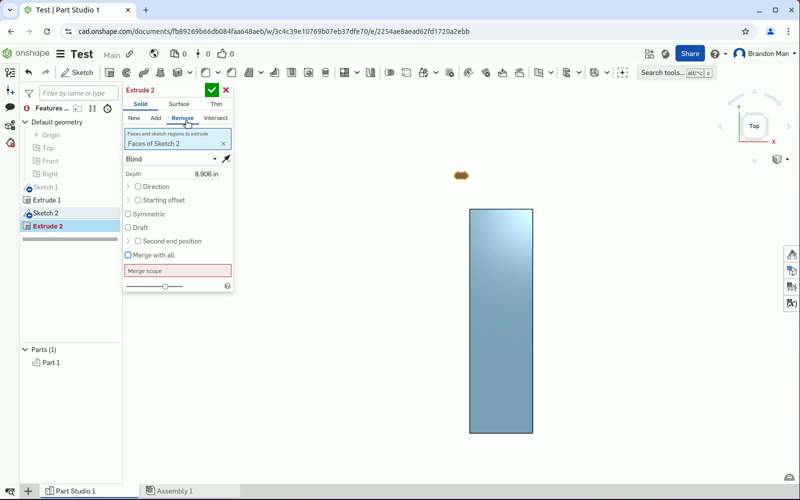
key(space)
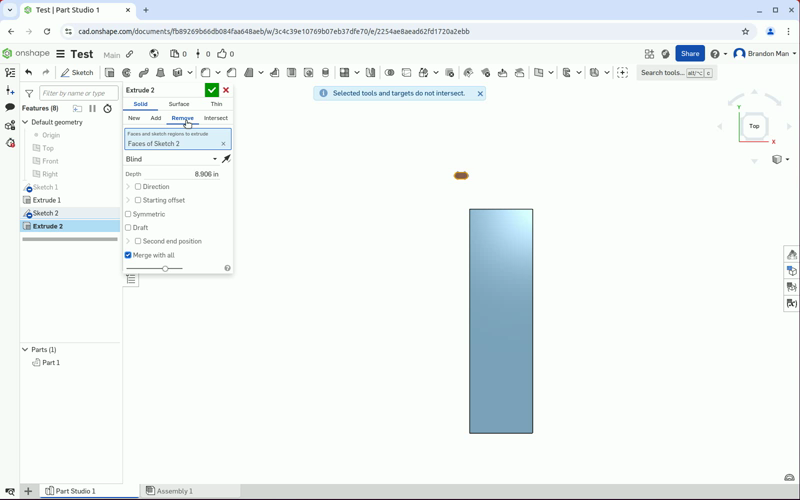
key(enter)
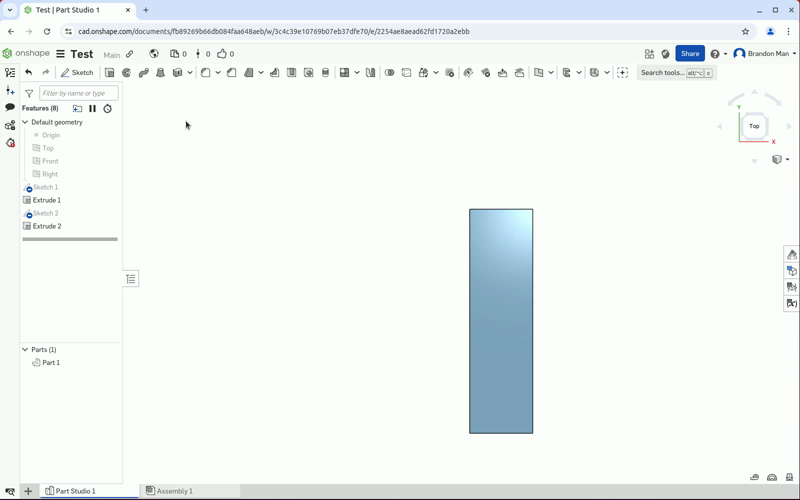
key(shift+h)
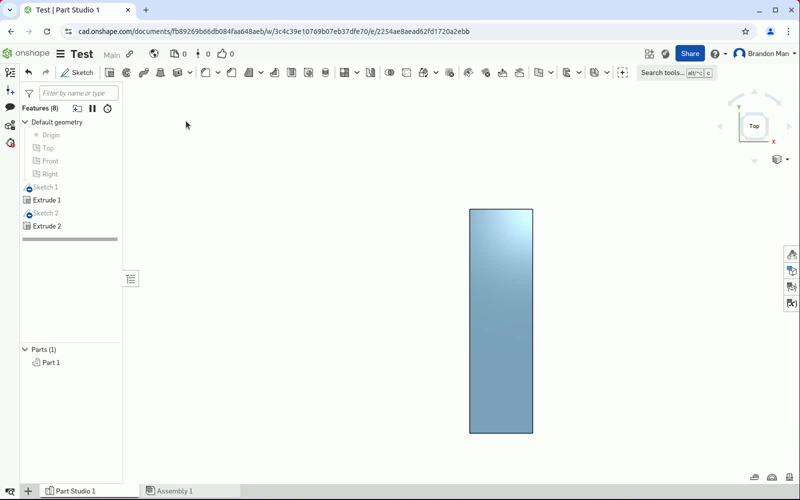
key(shift+h)
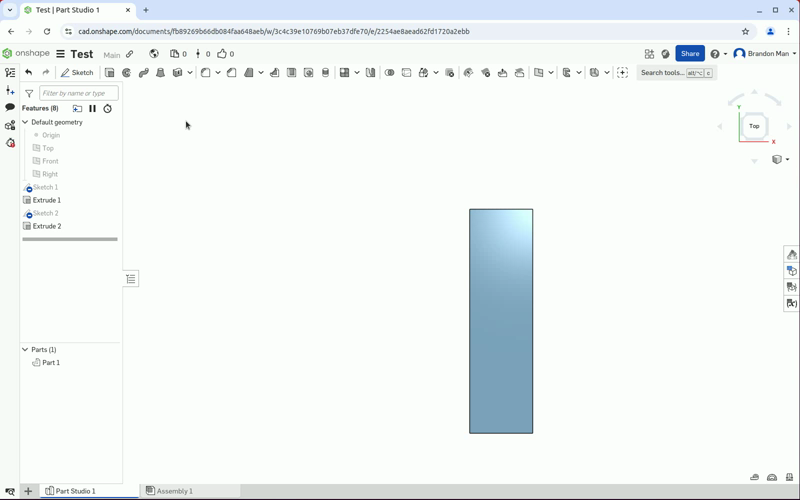
mouse_move(73, 189)
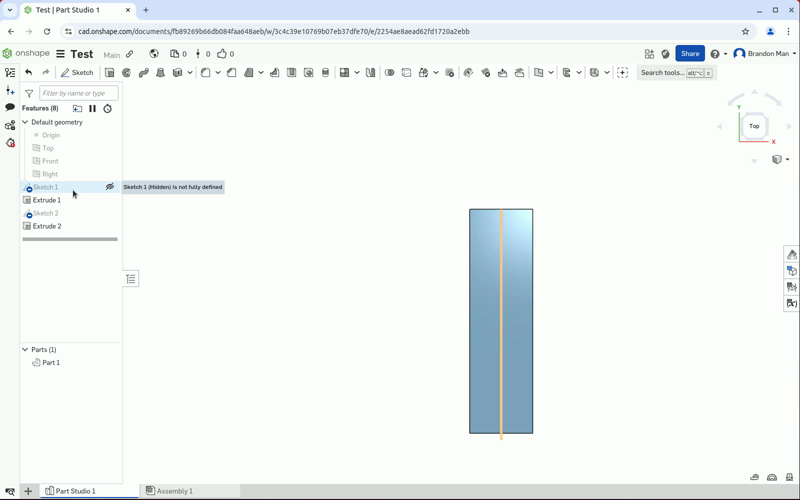
click(73, 189)
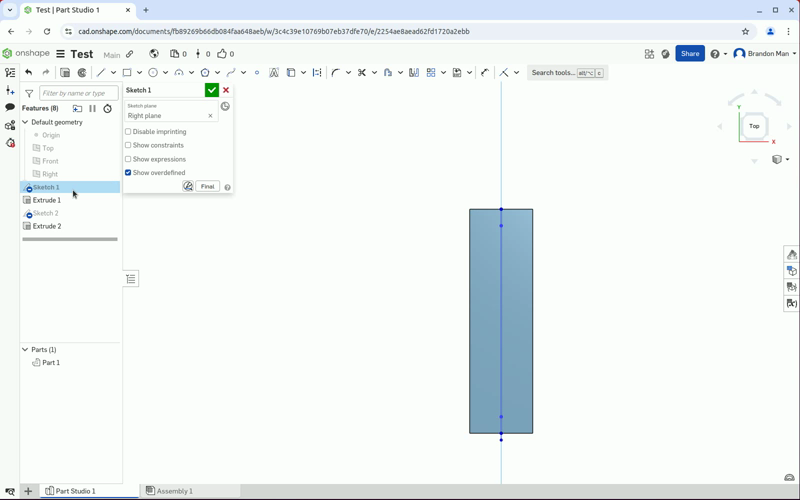
mouse_move(229, 92)
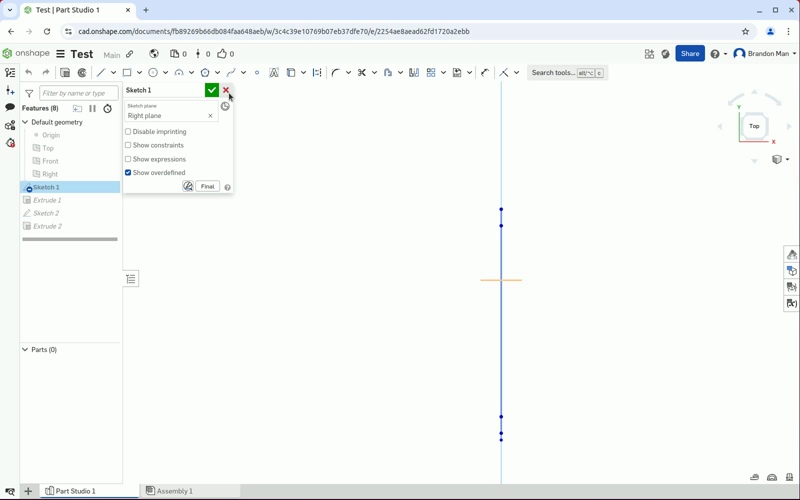
click(229, 92)
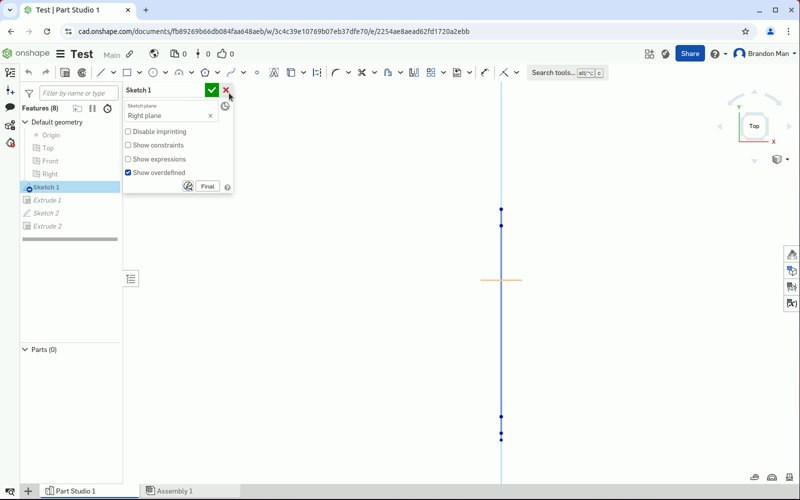
key(shift+s)
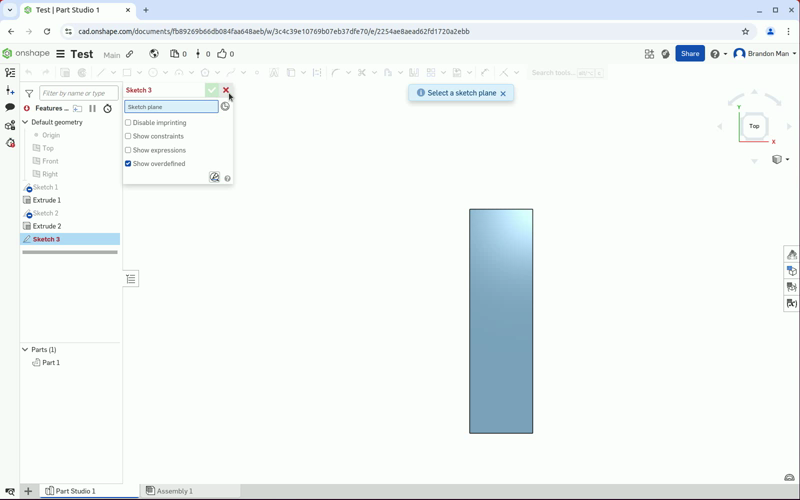
mouse_move(73, 150)
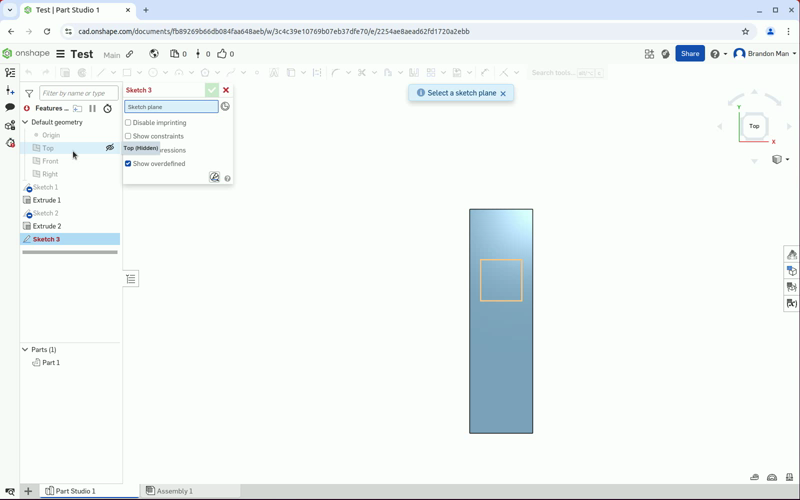
click(73, 150)
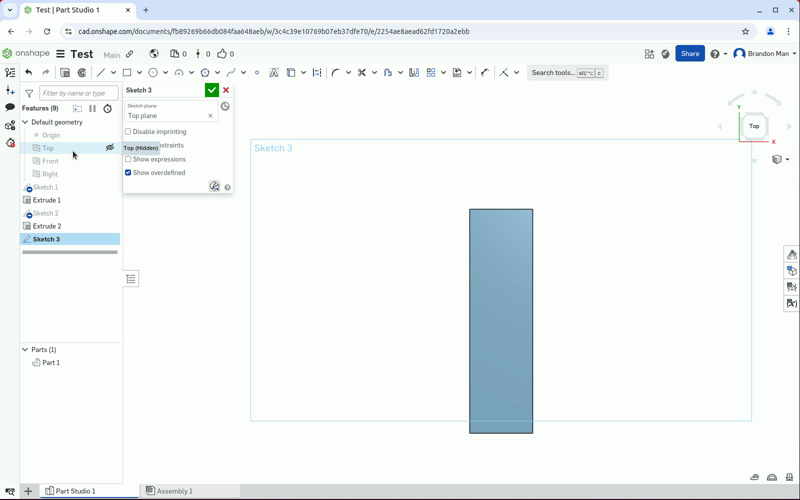
mouse_move(73, 352)
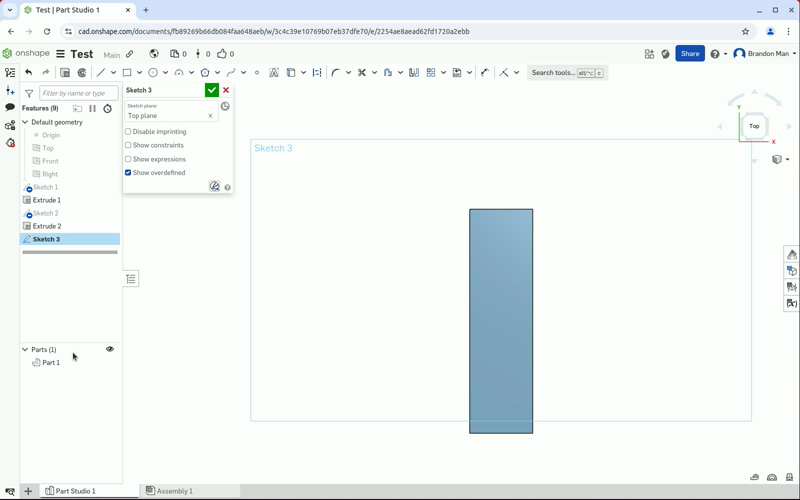
key(y)
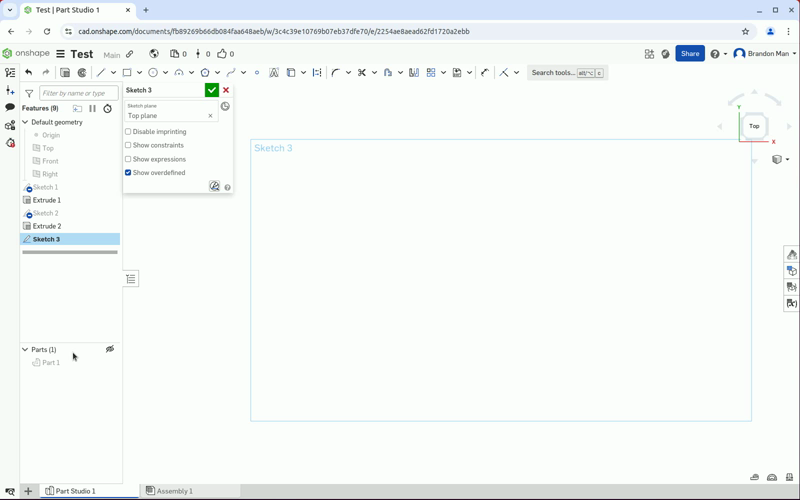
key(a)
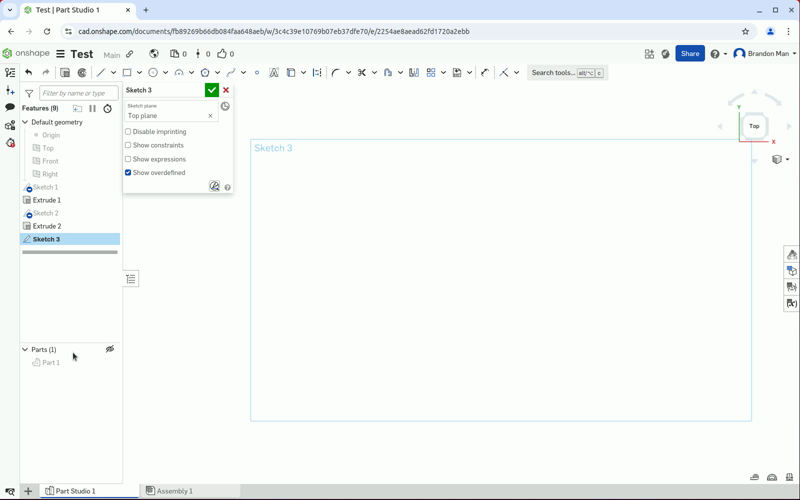
key_down(shift)
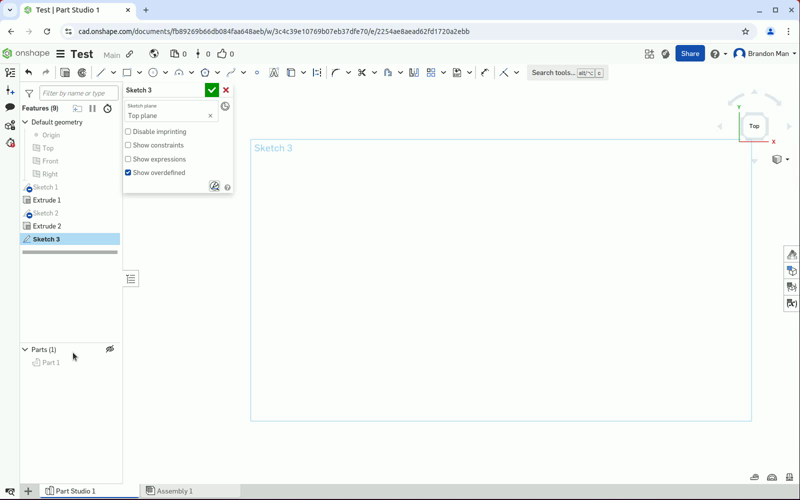
mouse_move(454, 390)
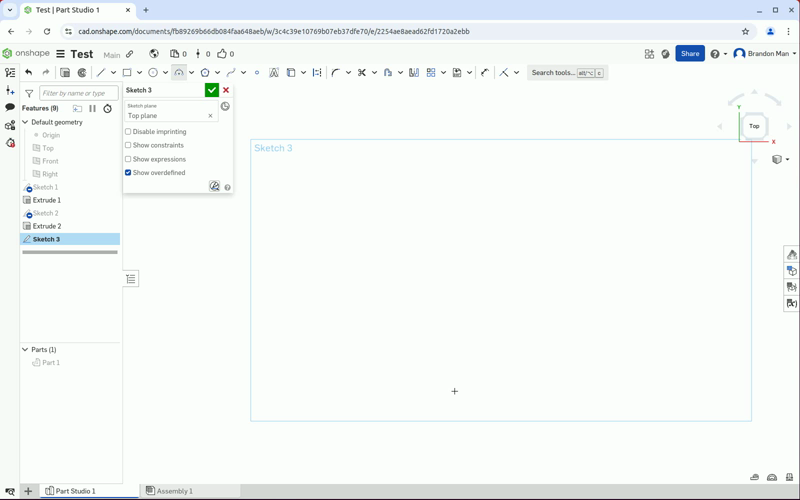
click(454, 390)
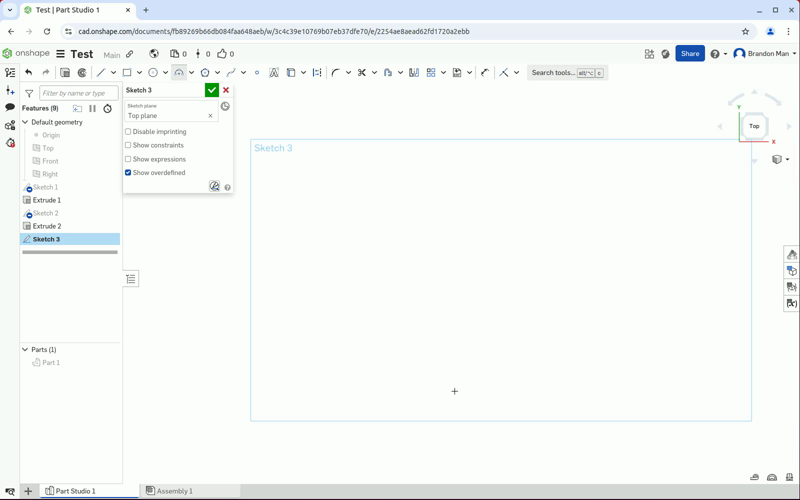
key_up(shift)
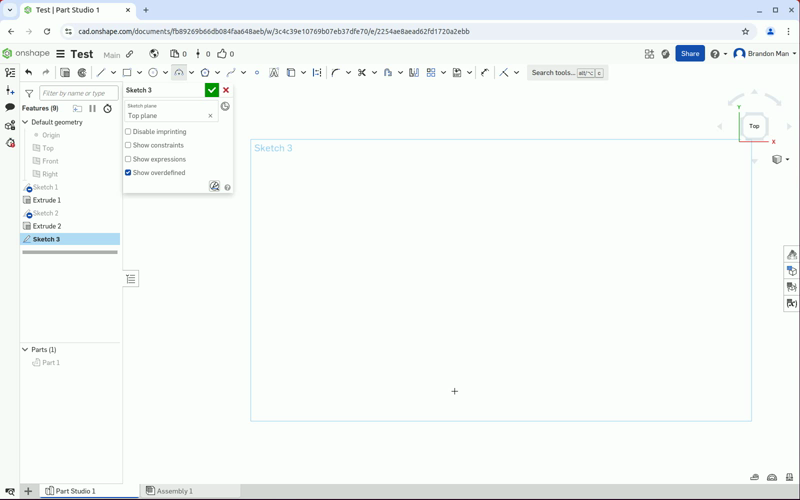
key_down(shift)
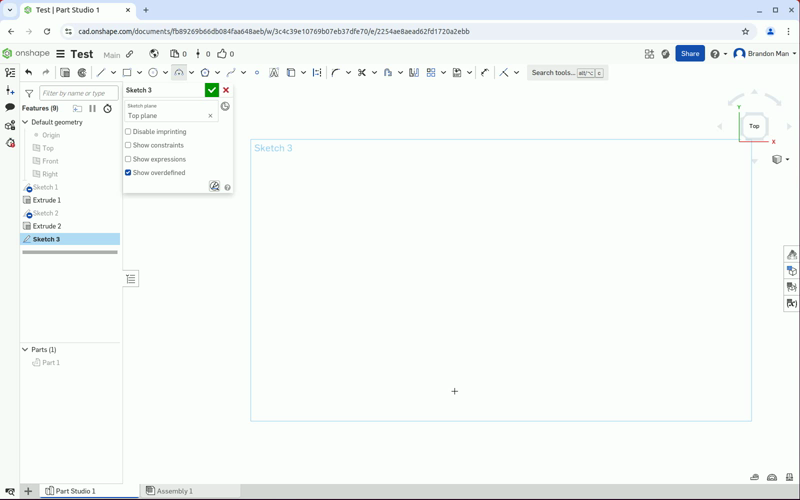
mouse_move(457, 393)
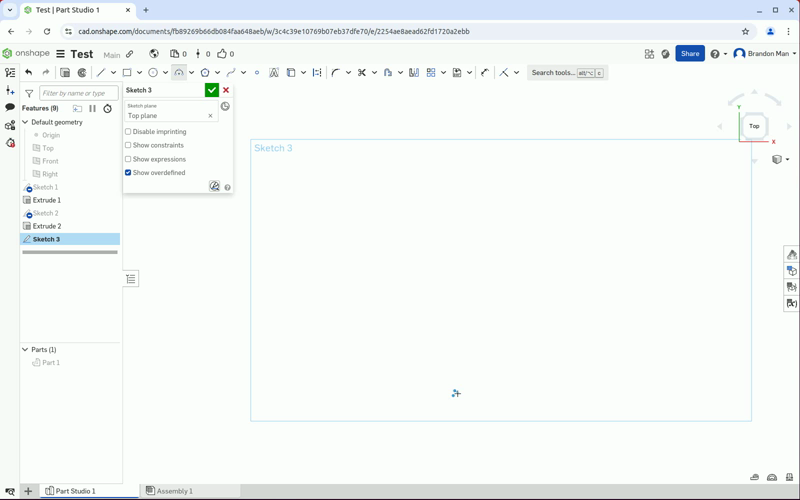
scroll(6)
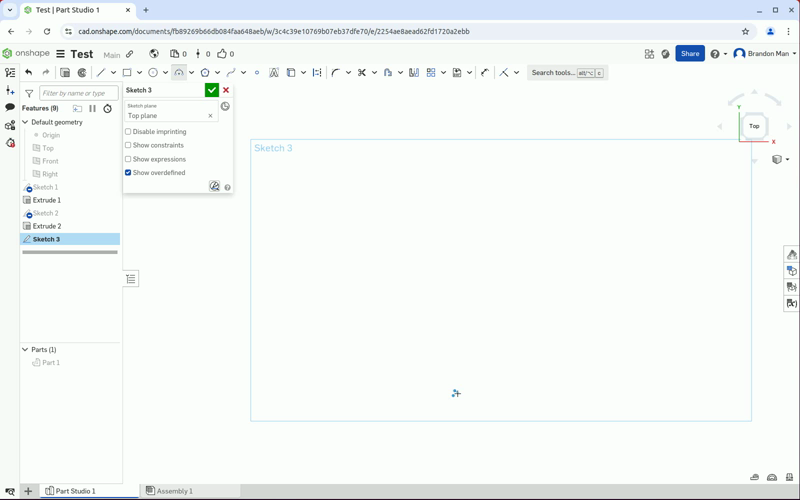
scroll(6)
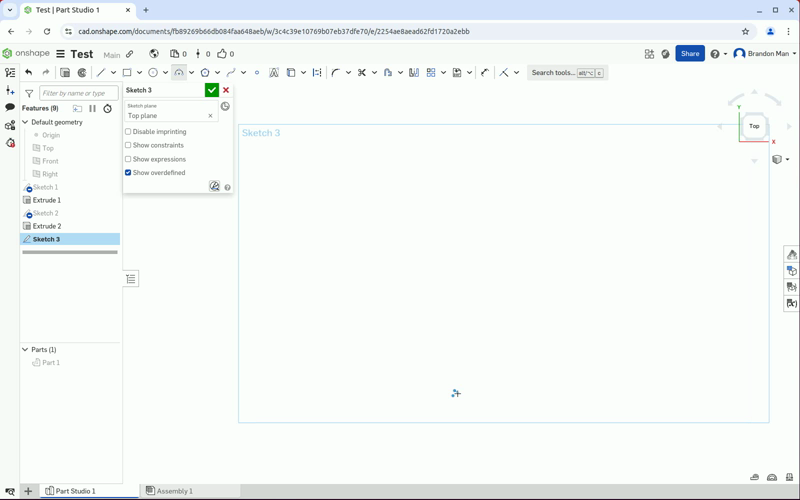
scroll(6)
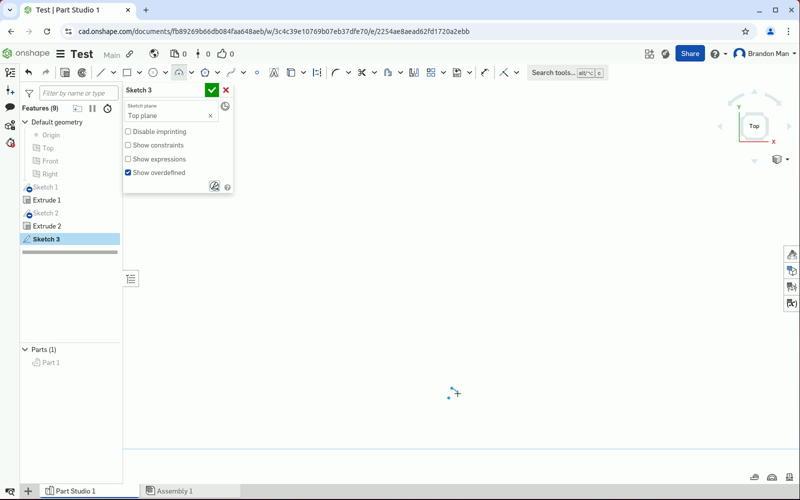
scroll(6)
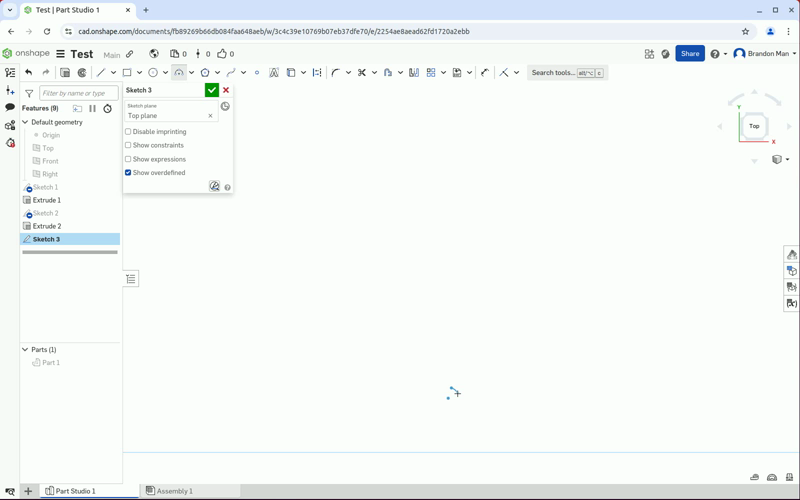
scroll(6)
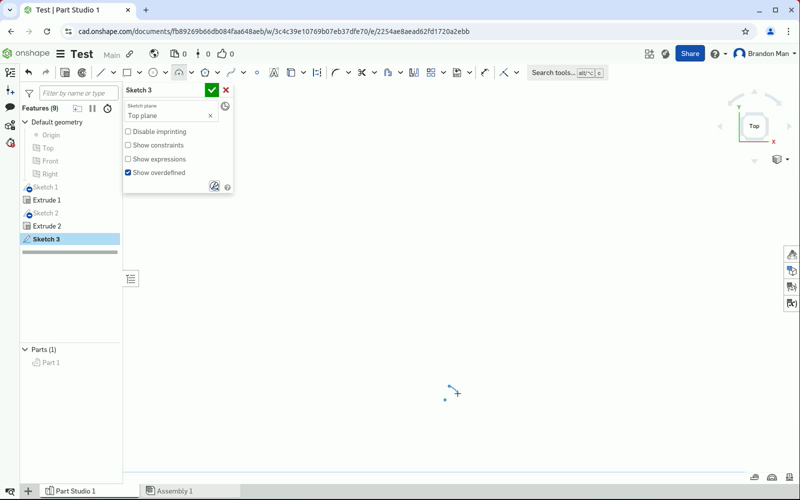
scroll(6)
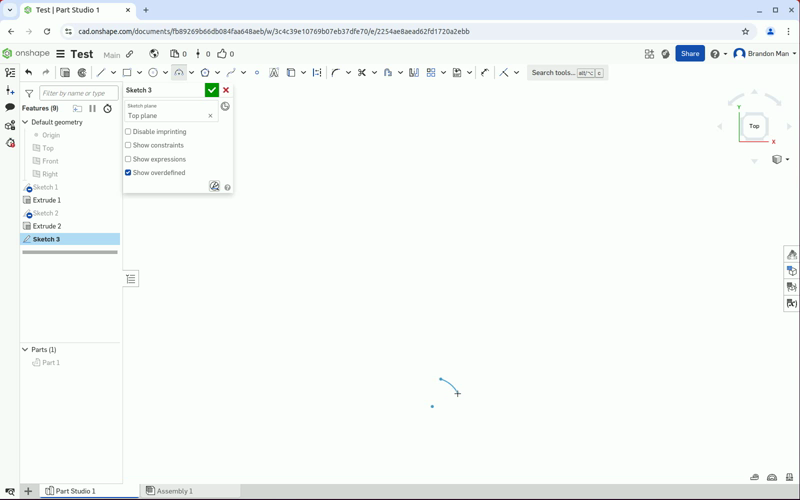
scroll(6)
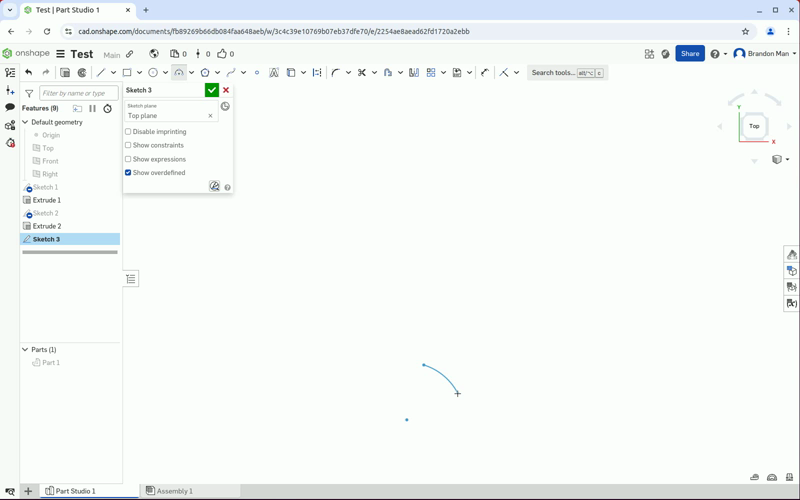
click(457, 393)
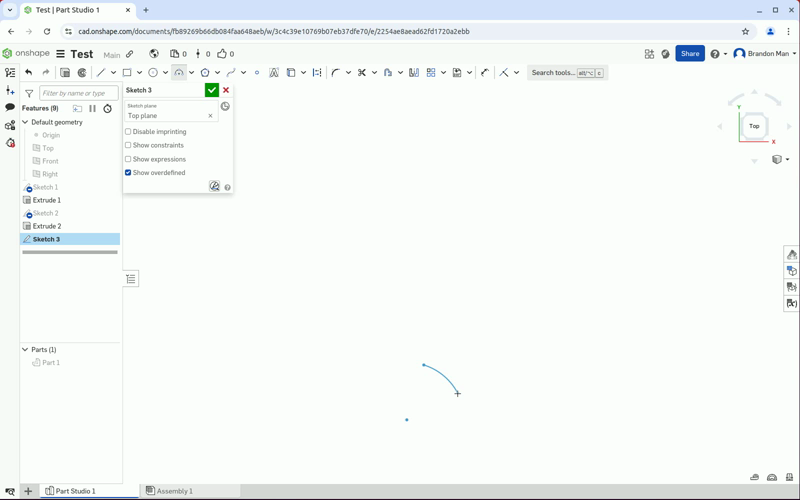
scroll(-6)
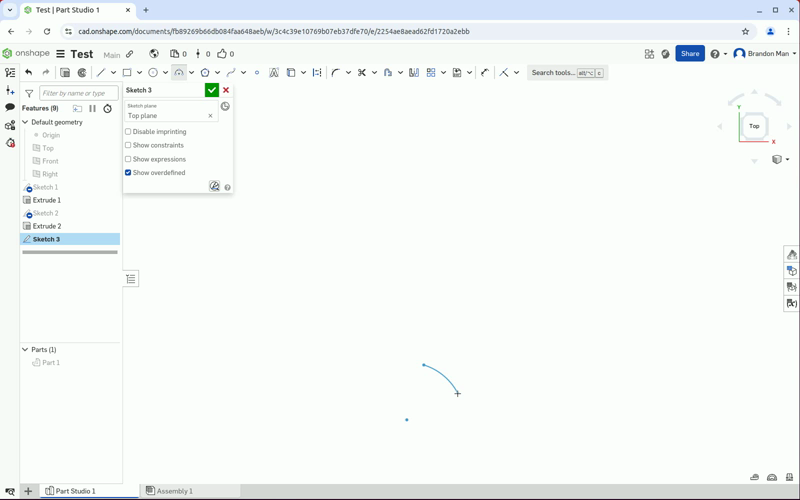
scroll(-6)
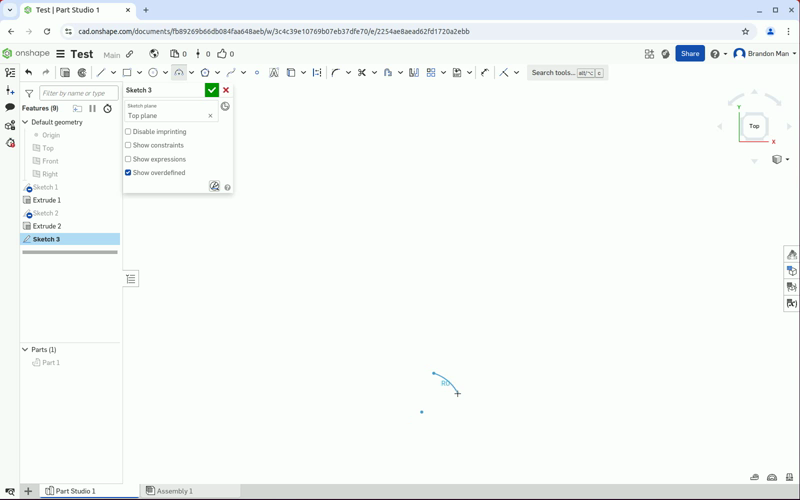
scroll(-6)
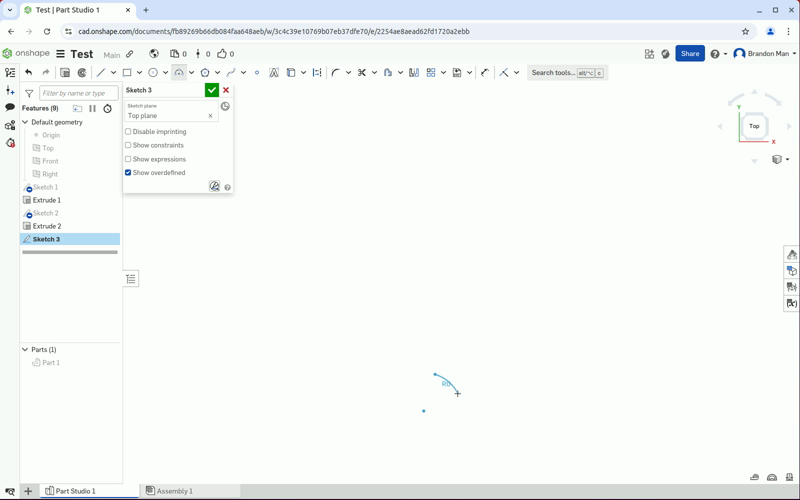
scroll(-6)
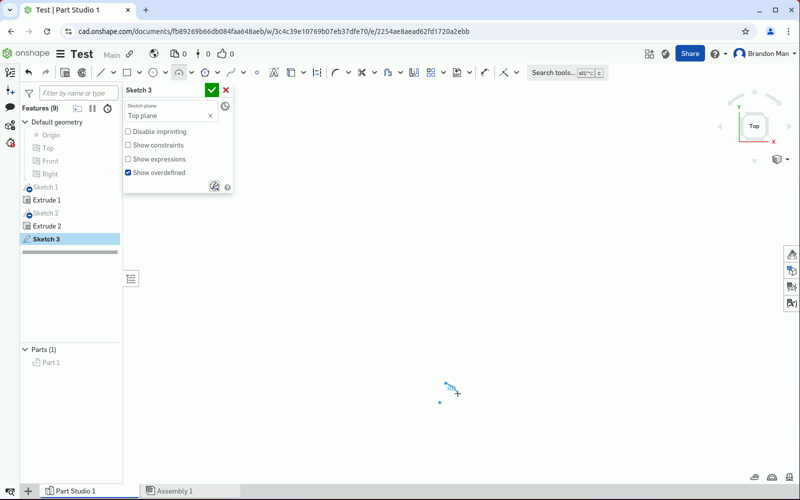
scroll(-6)
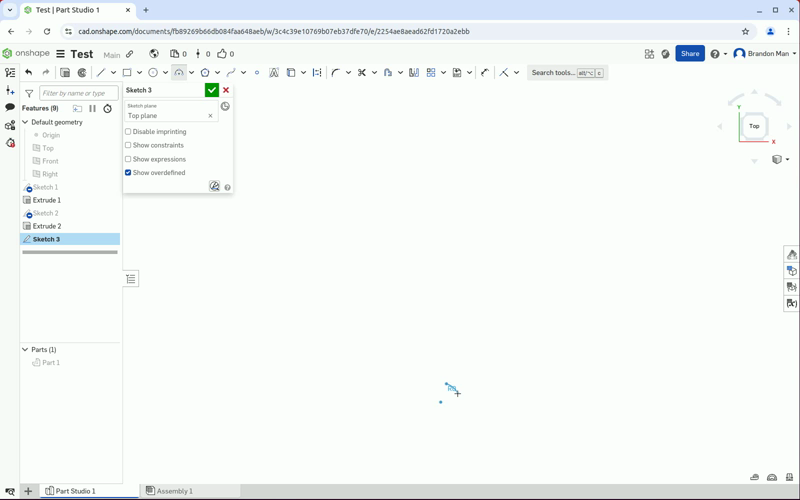
scroll(-6)
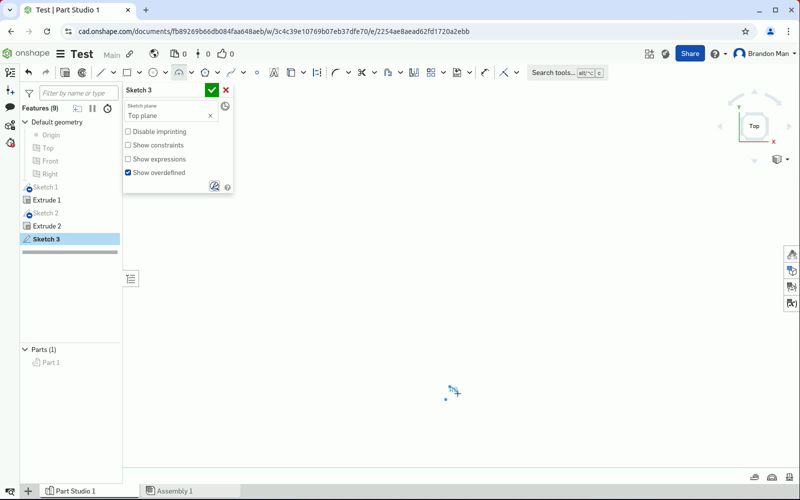
scroll(-6)
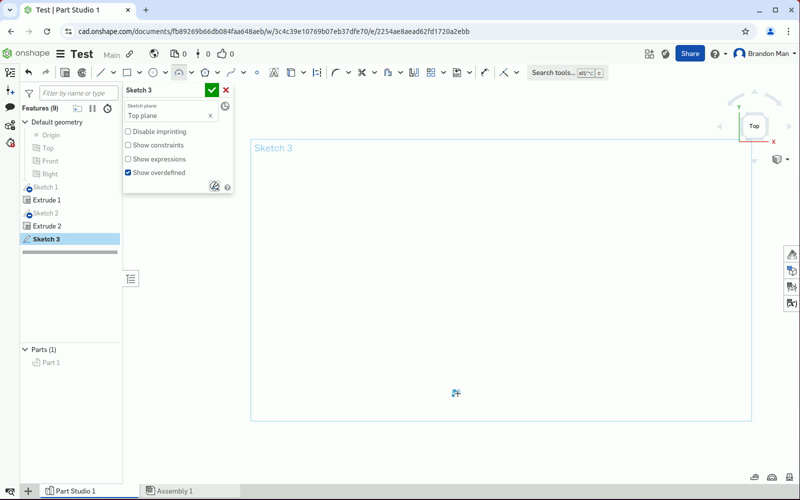
mouse_move(455, 393)
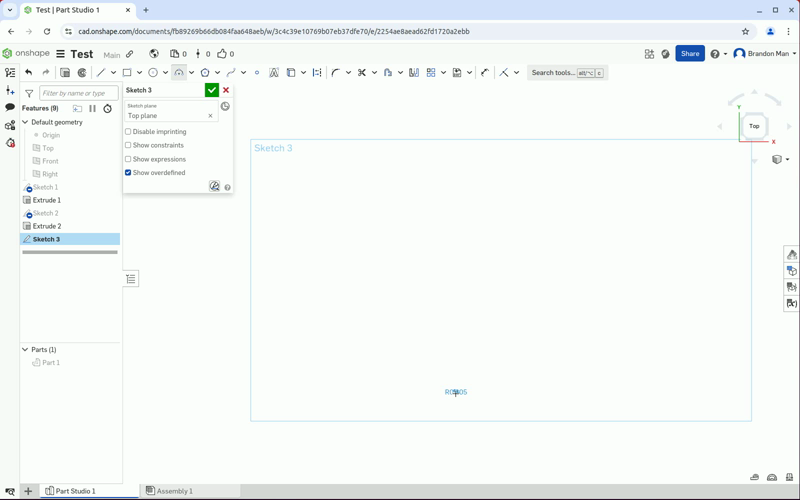
scroll(6)
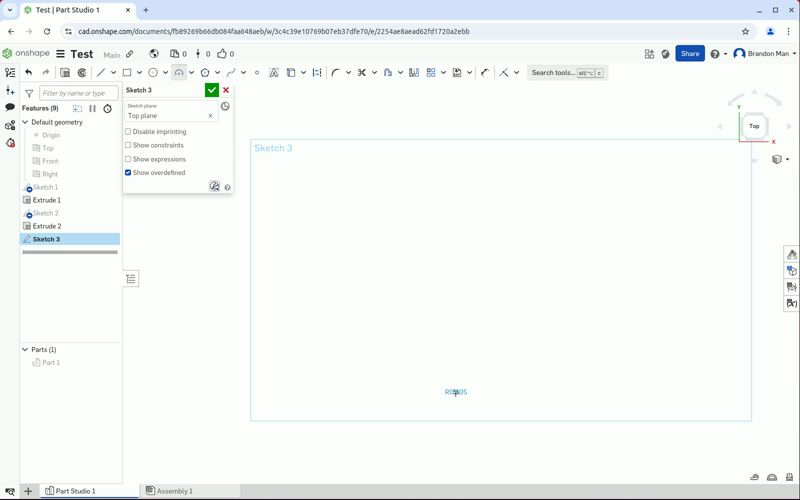
scroll(6)
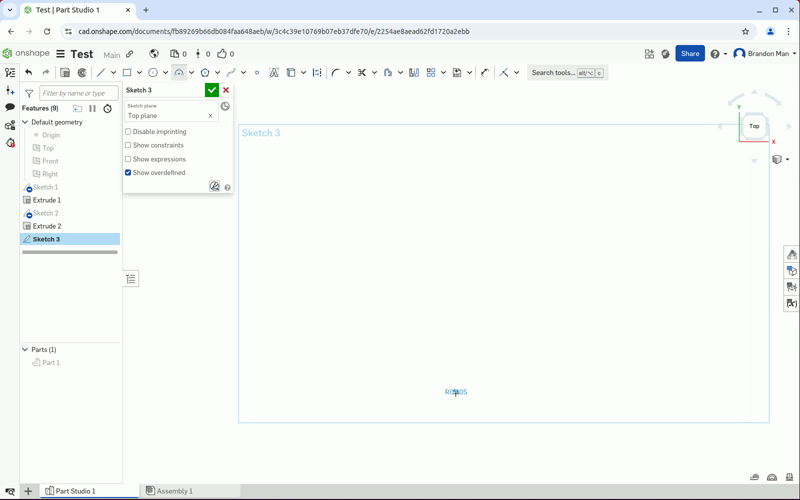
scroll(6)
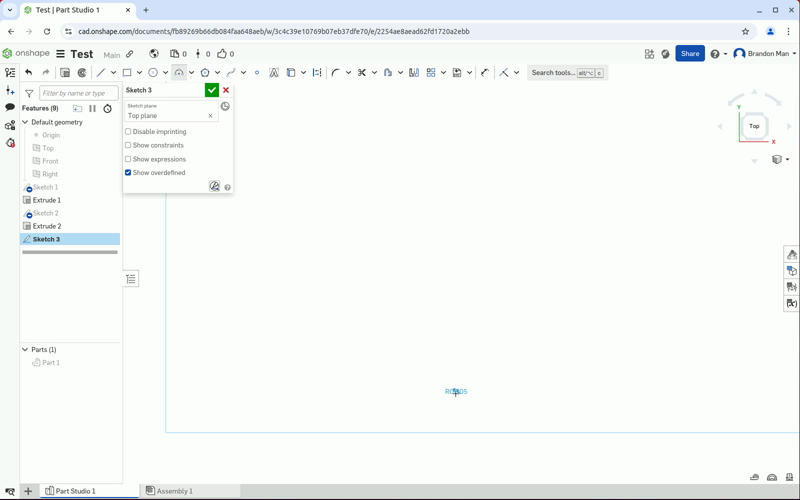
scroll(6)
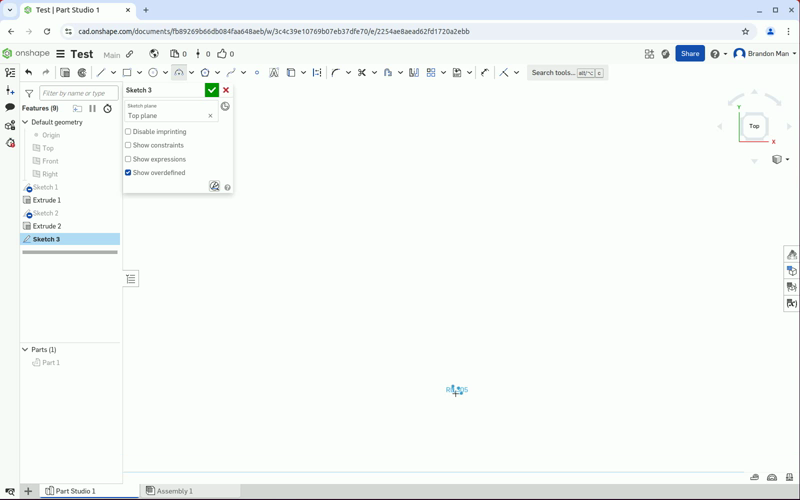
scroll(6)
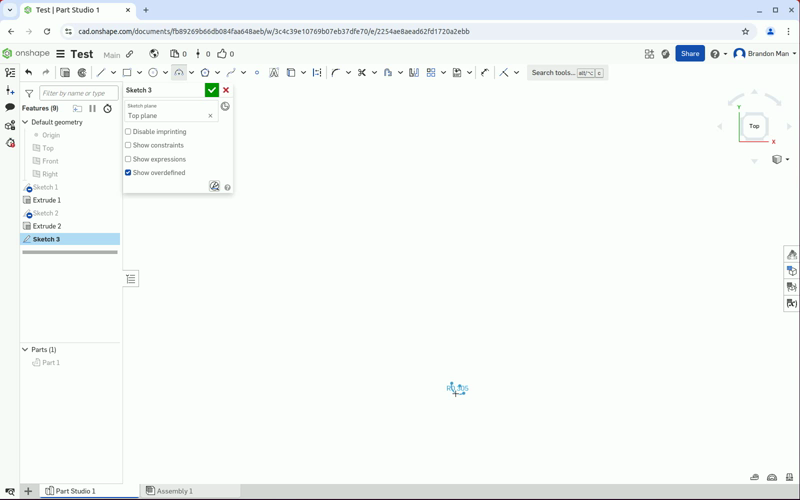
scroll(6)
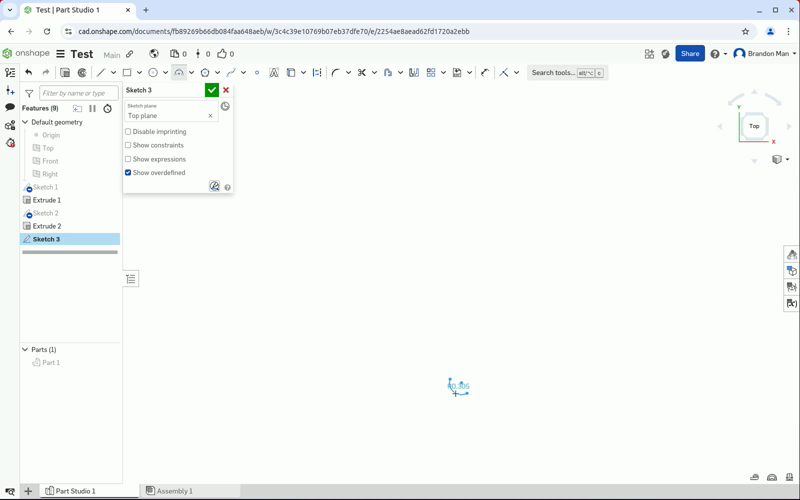
scroll(6)
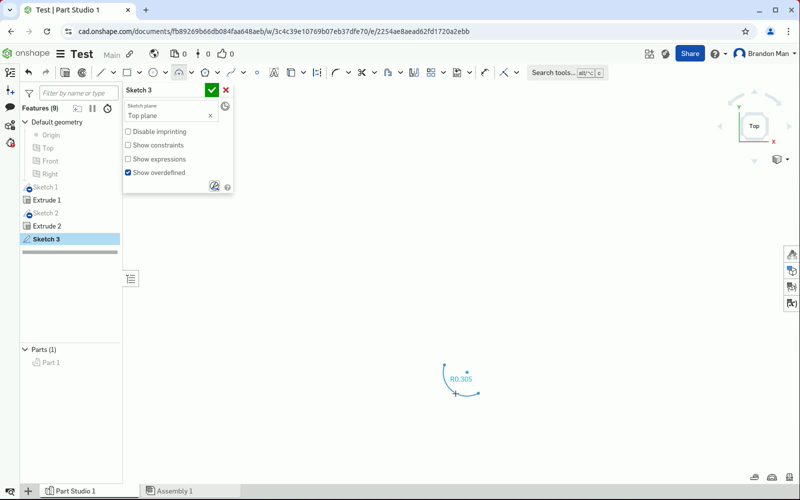
click(455, 393)
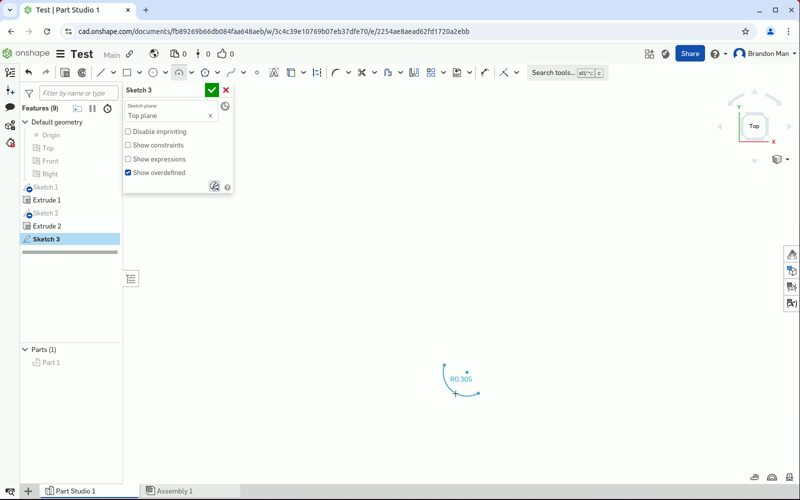
scroll(-6)
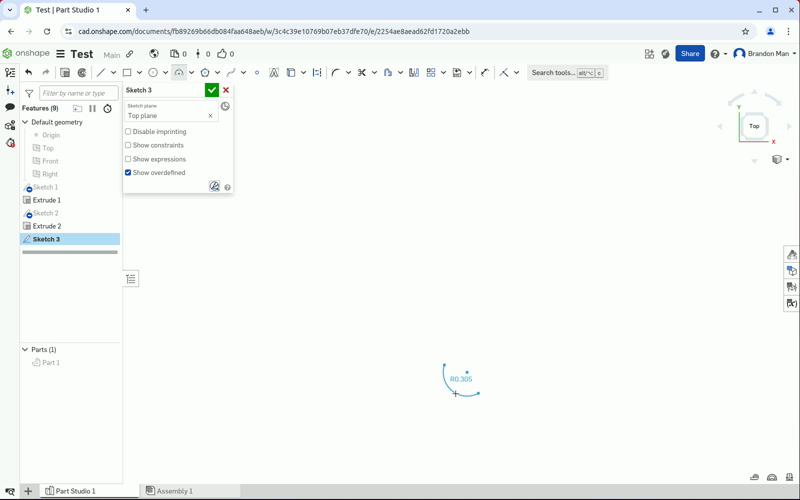
scroll(-6)
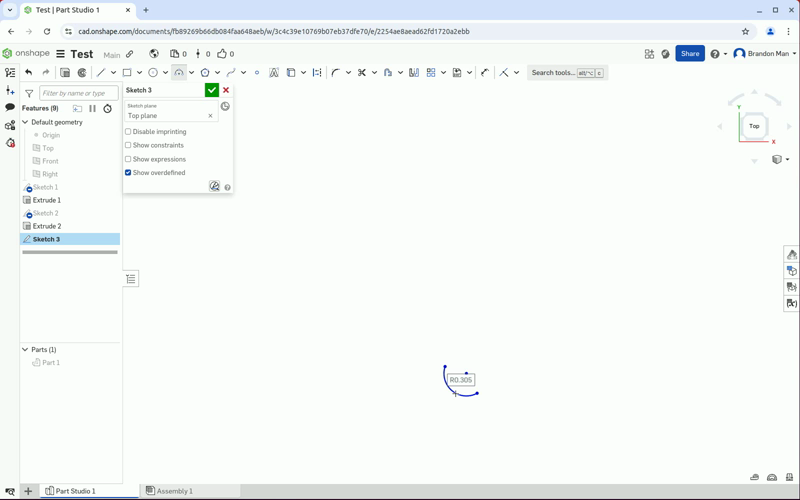
scroll(-6)
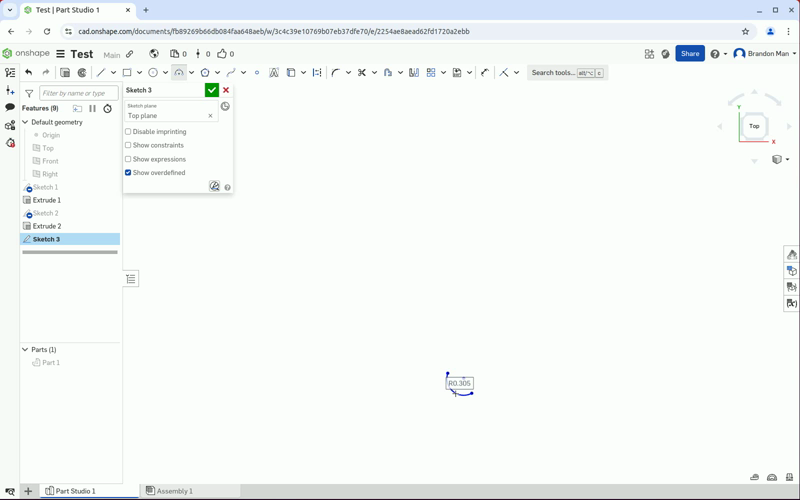
scroll(-6)
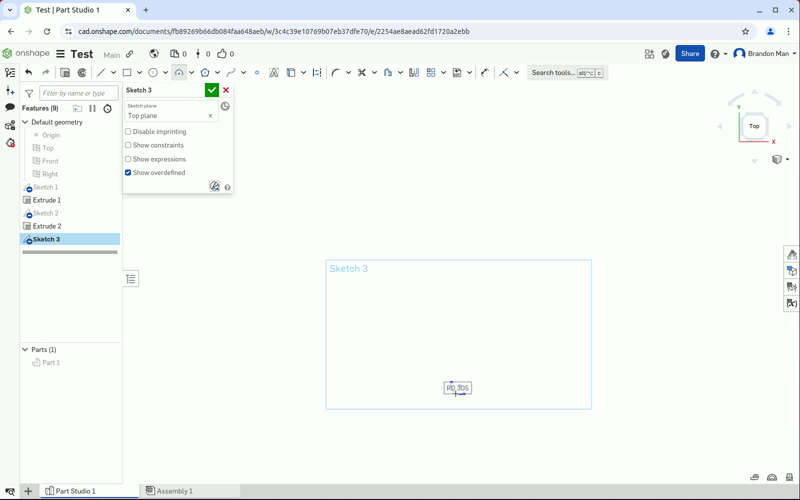
scroll(-6)
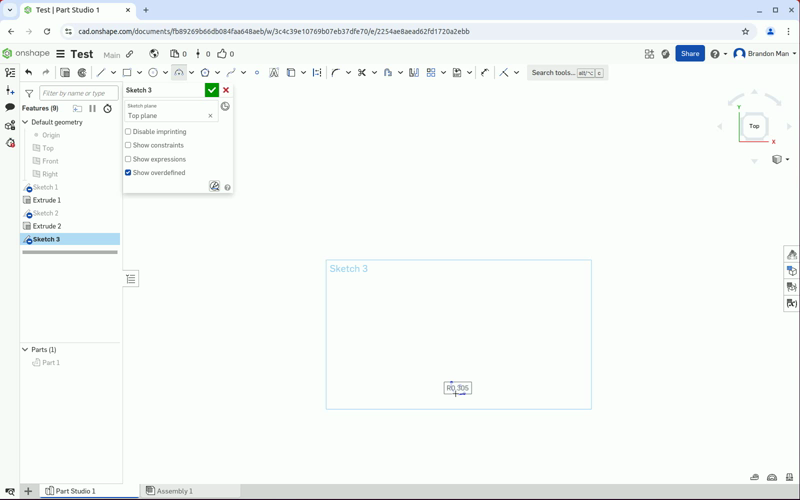
scroll(-6)
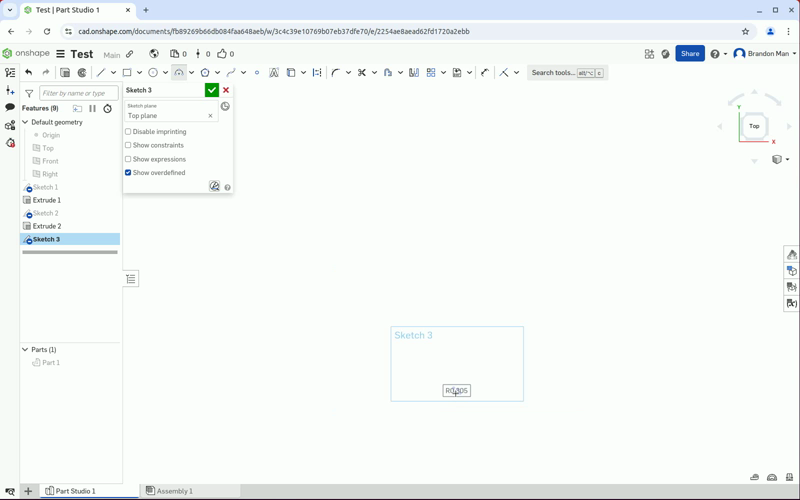
scroll(-6)
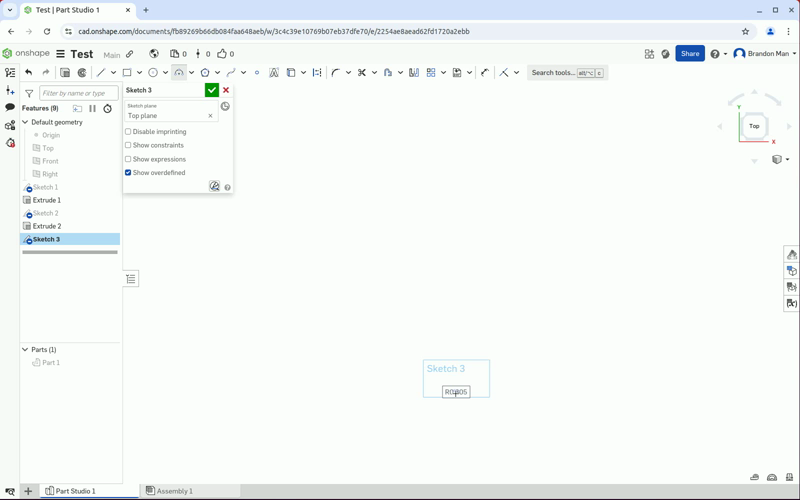
key_up(shift)
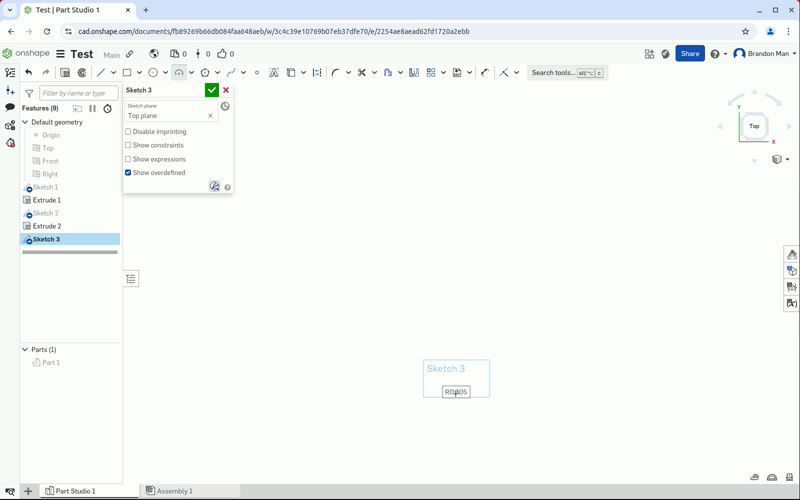
key(esc)
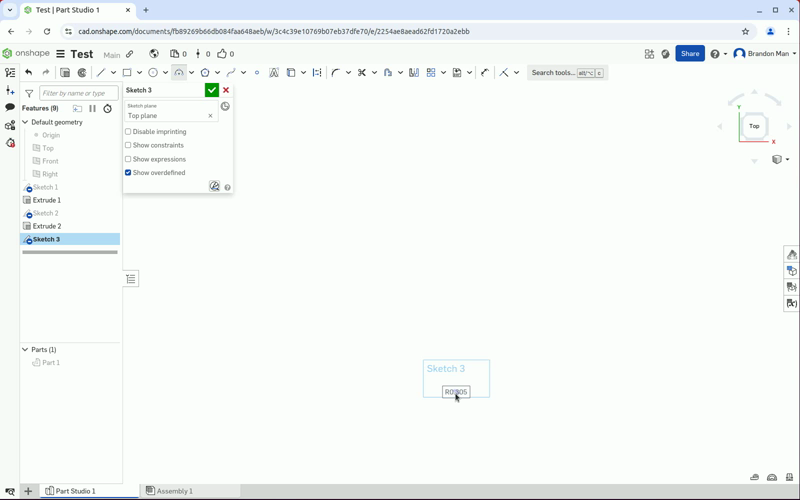
key(l)
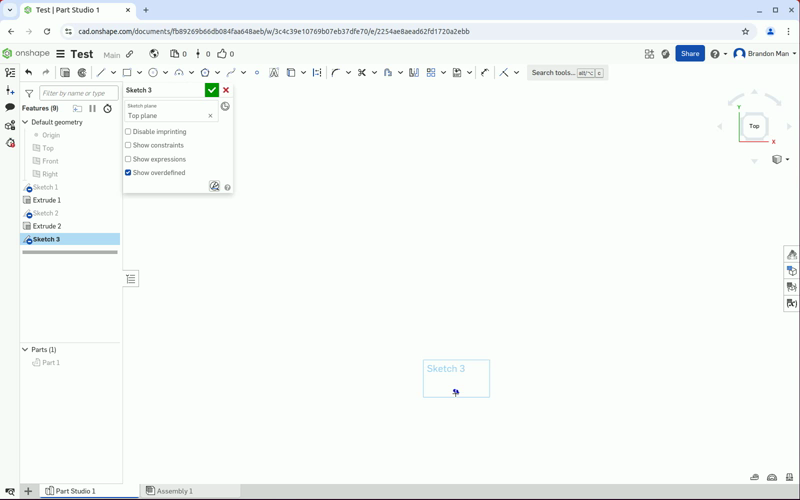
mouse_move(457, 393)
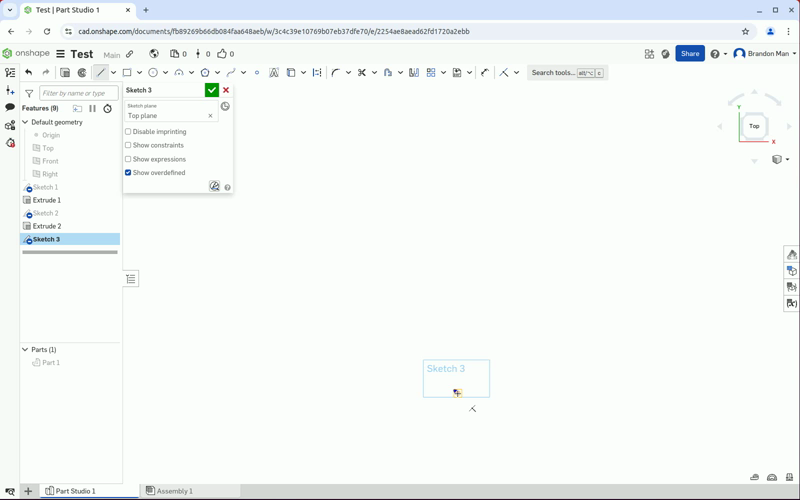
scroll(6)
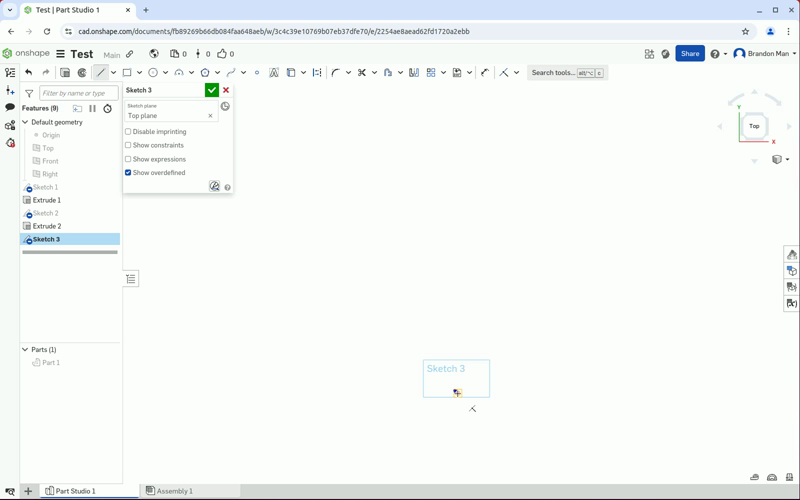
scroll(6)
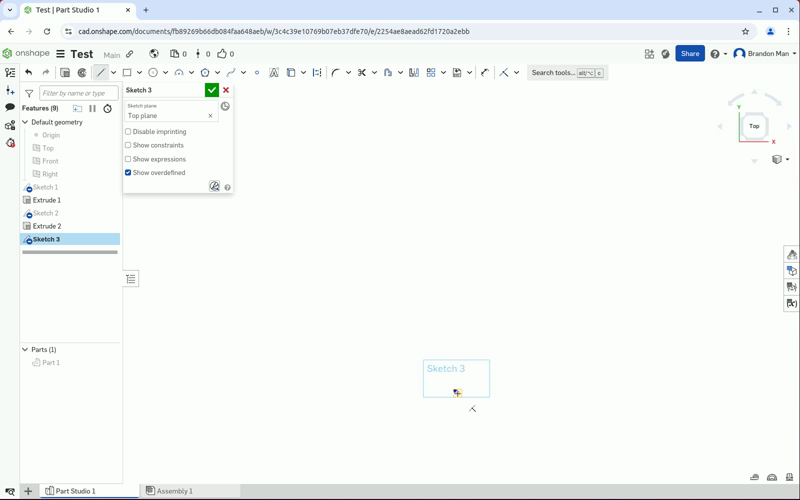
scroll(6)
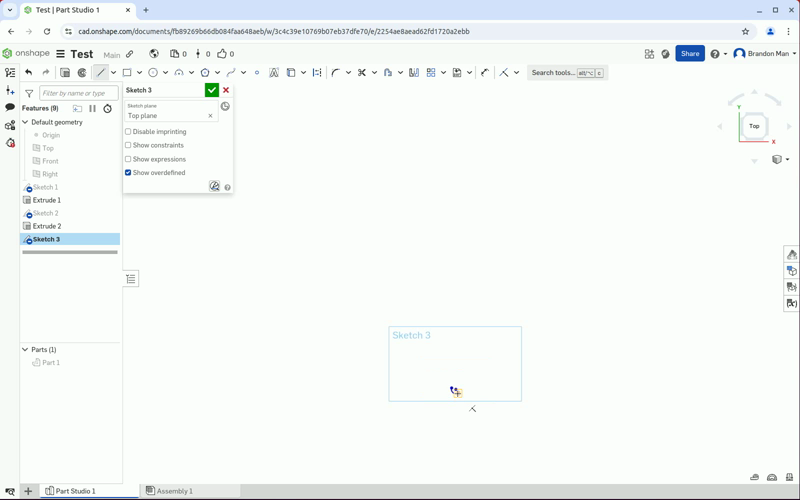
scroll(6)
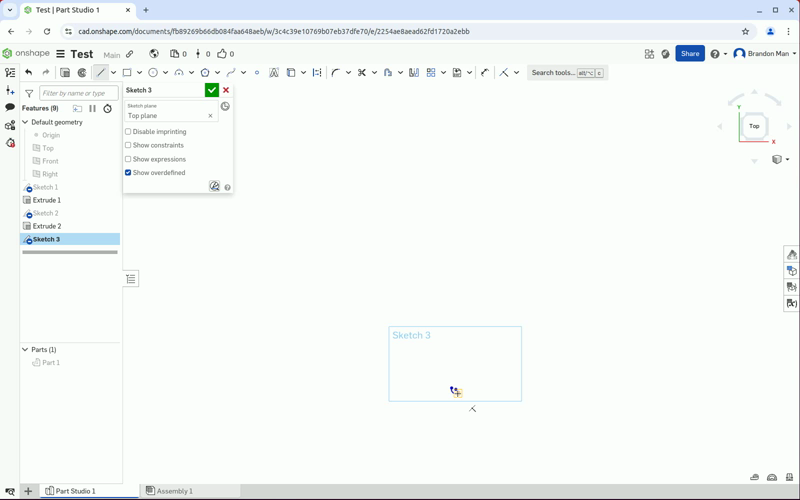
scroll(6)
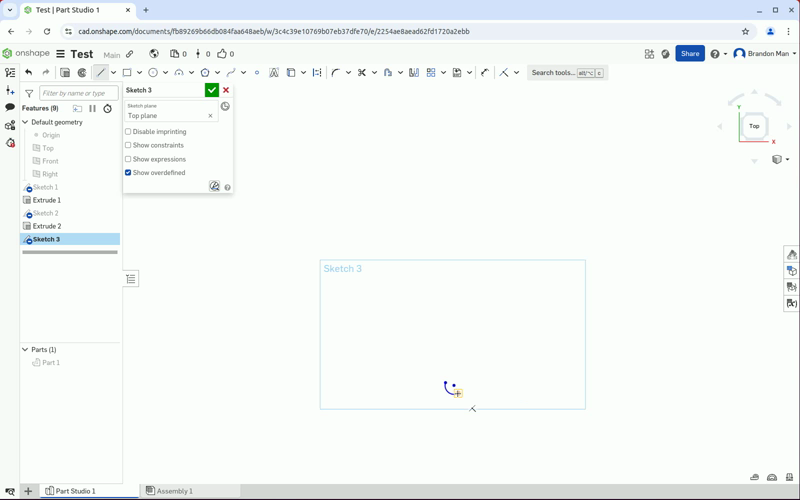
scroll(6)
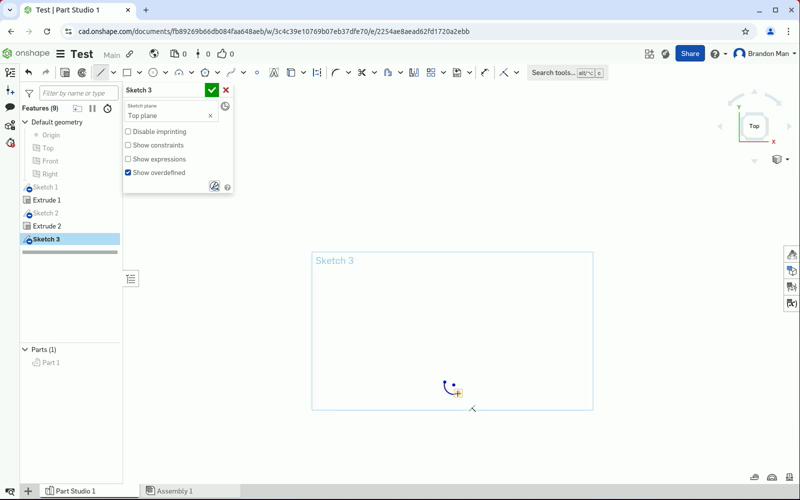
scroll(6)
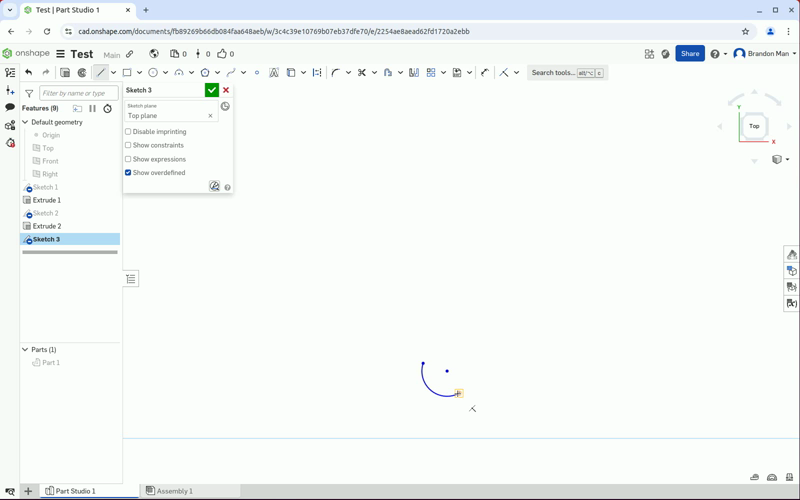
click(457, 393)
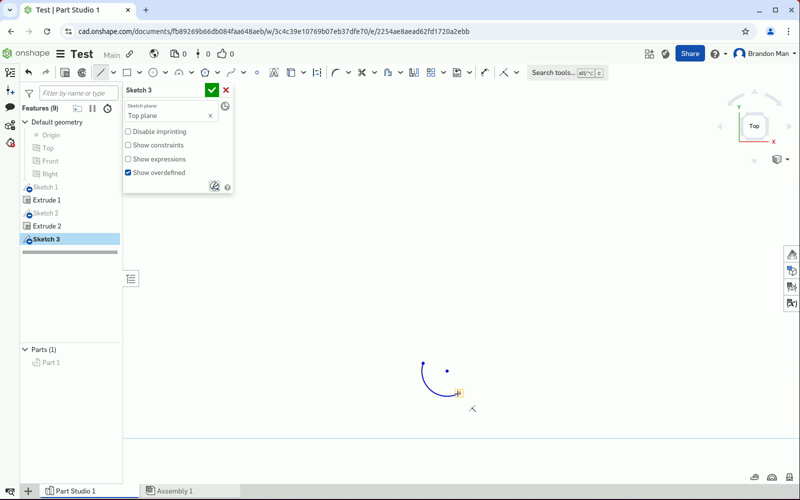
scroll(-6)
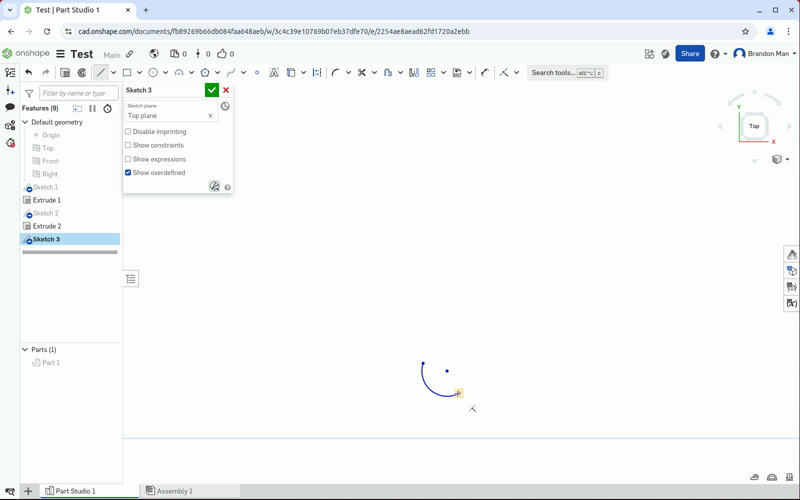
scroll(-6)
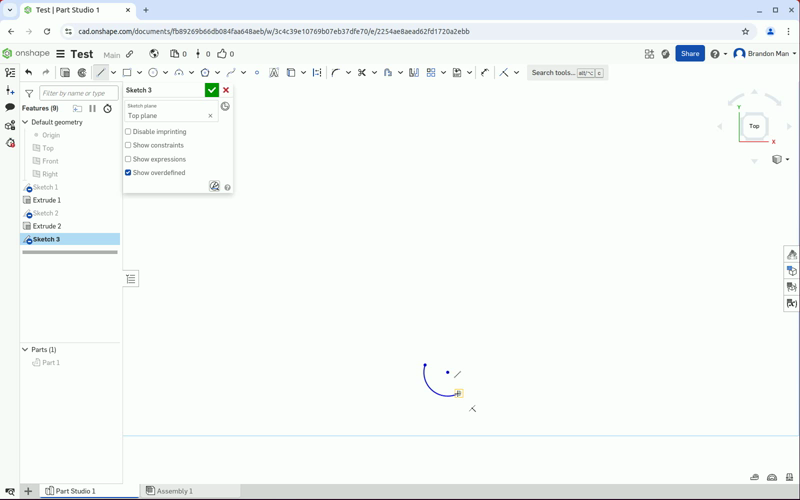
scroll(-6)
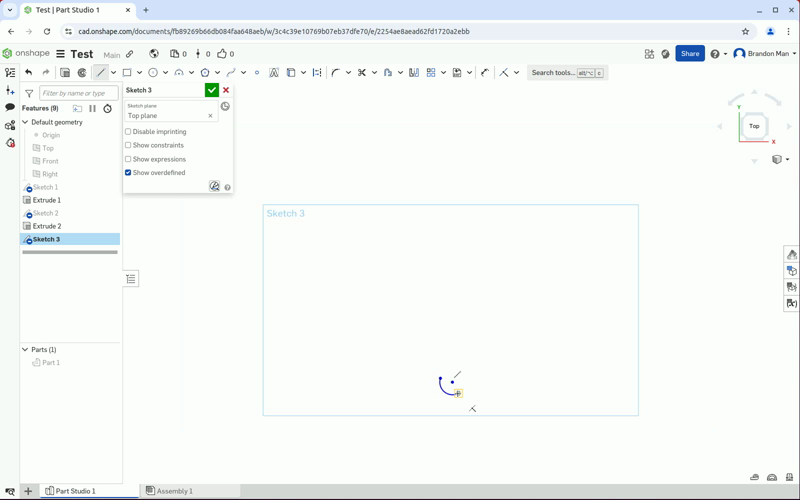
scroll(-6)
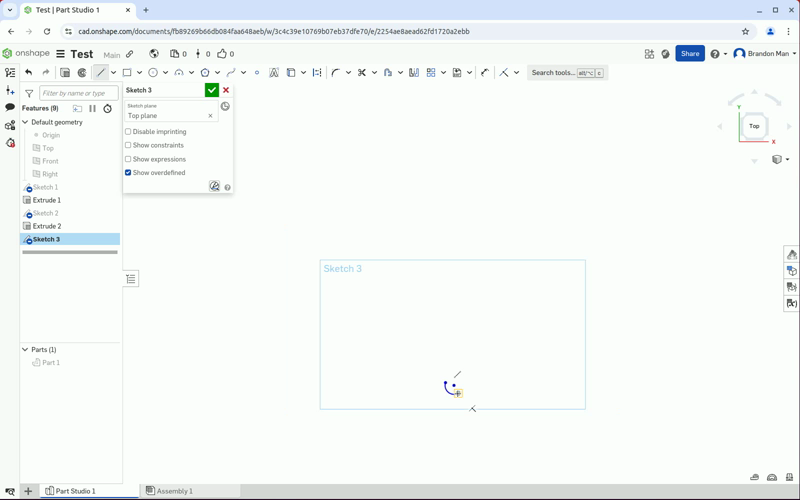
scroll(-6)
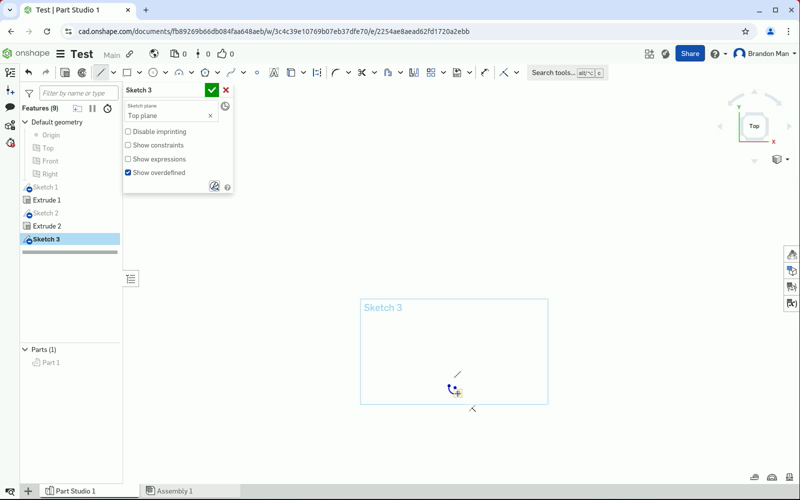
scroll(-6)
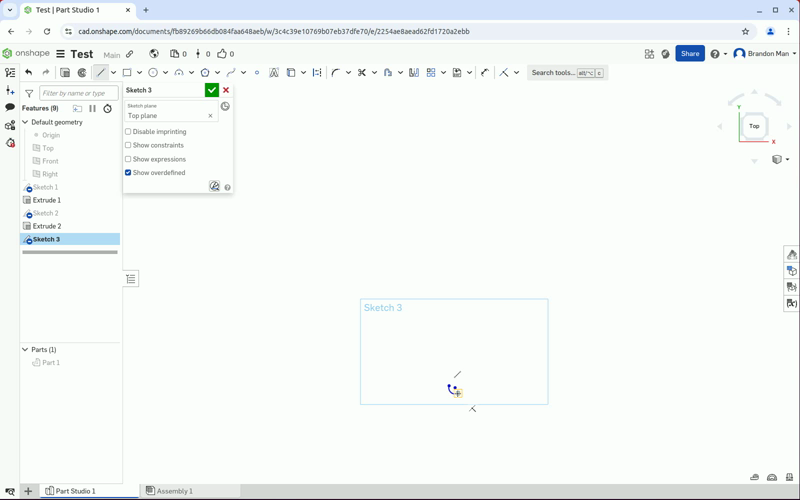
scroll(-6)
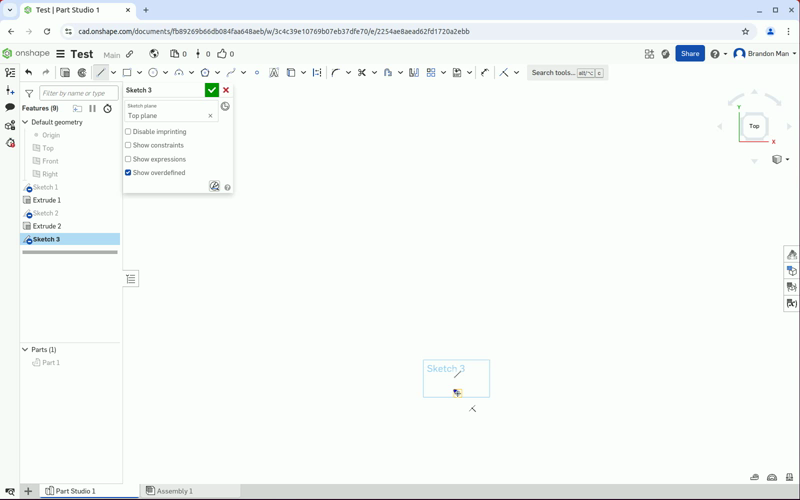
key_down(shift)
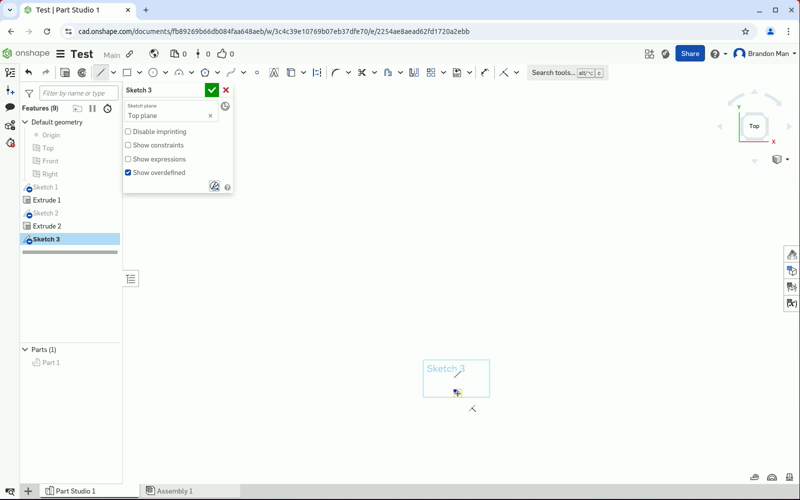
mouse_move(487, 393)
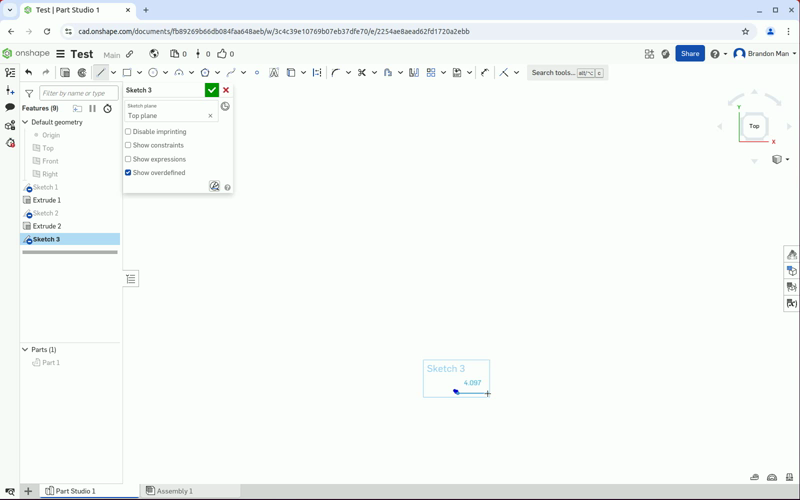
mouse_move(464, 393)
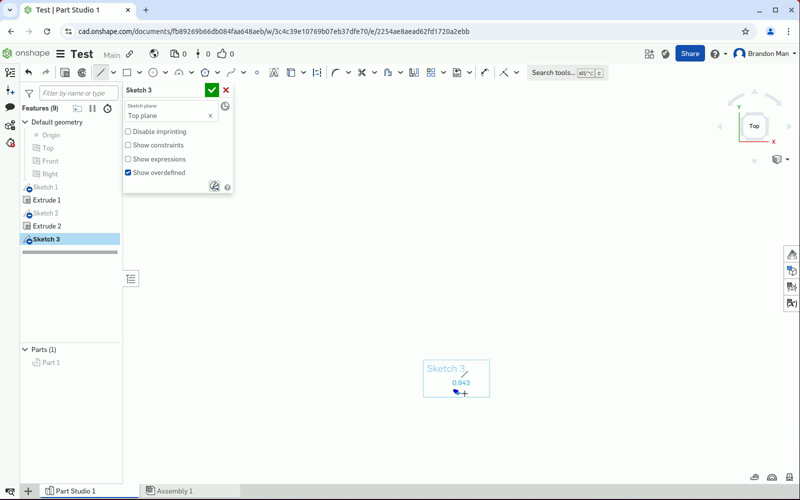
scroll(6)
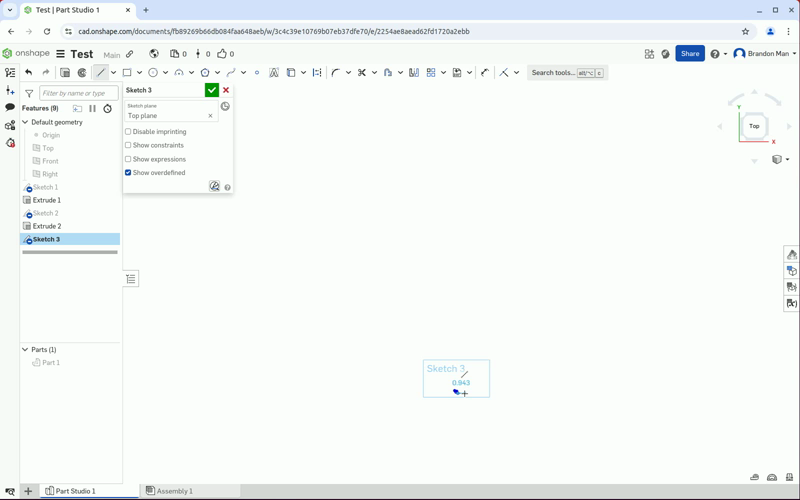
scroll(6)
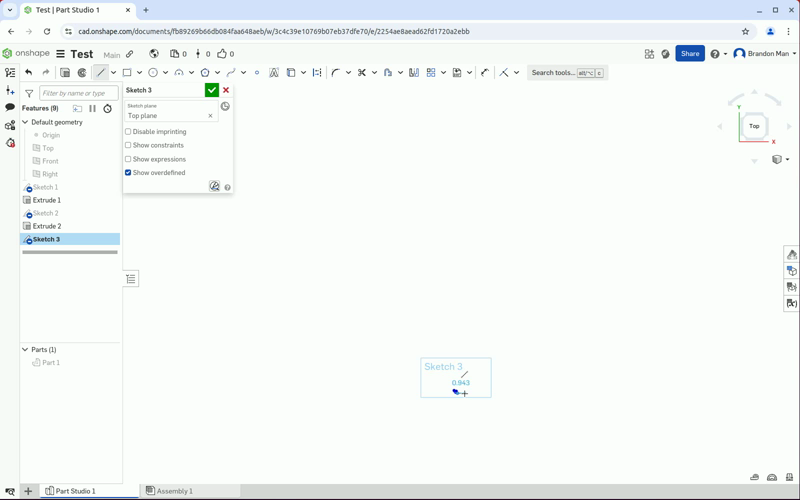
scroll(6)
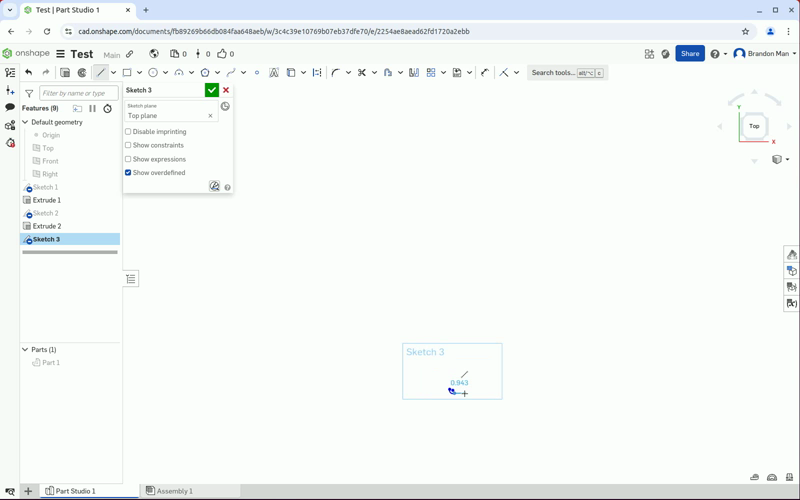
scroll(6)
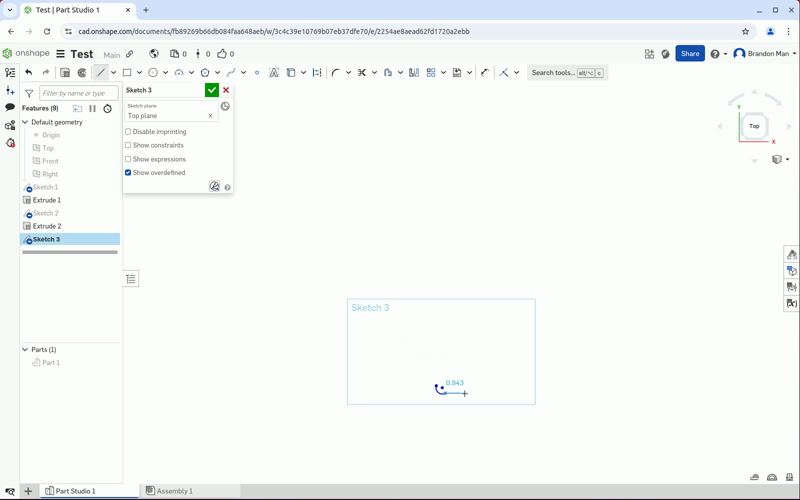
scroll(6)
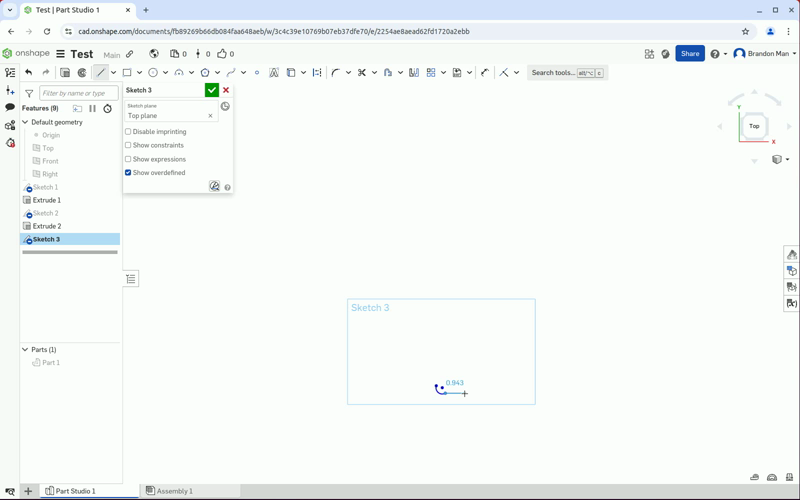
scroll(6)
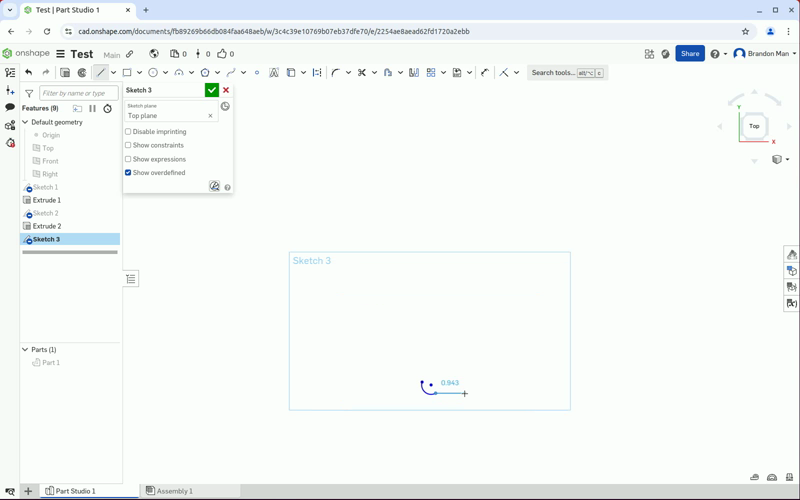
scroll(6)
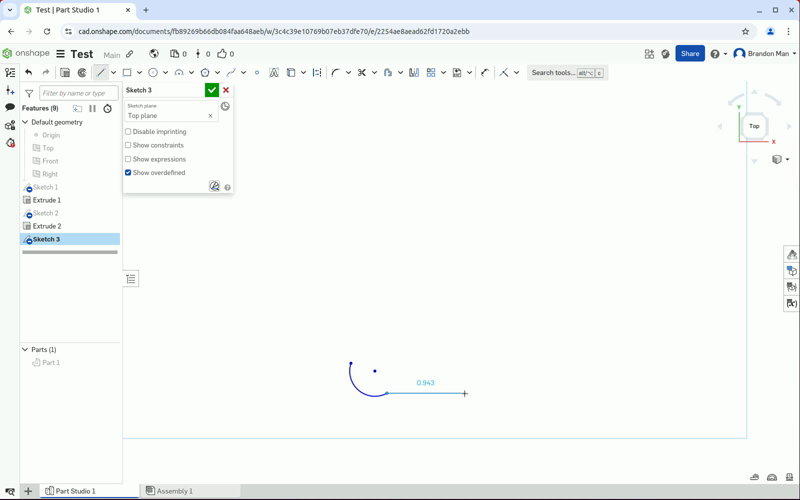
click(464, 393)
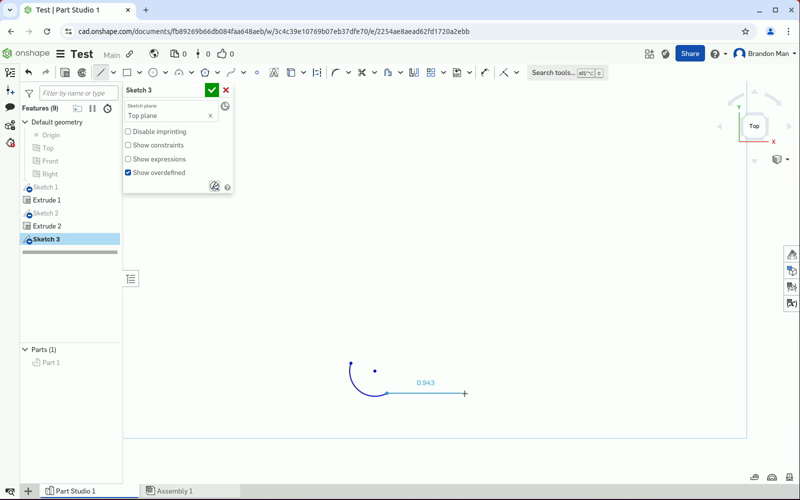
scroll(-6)
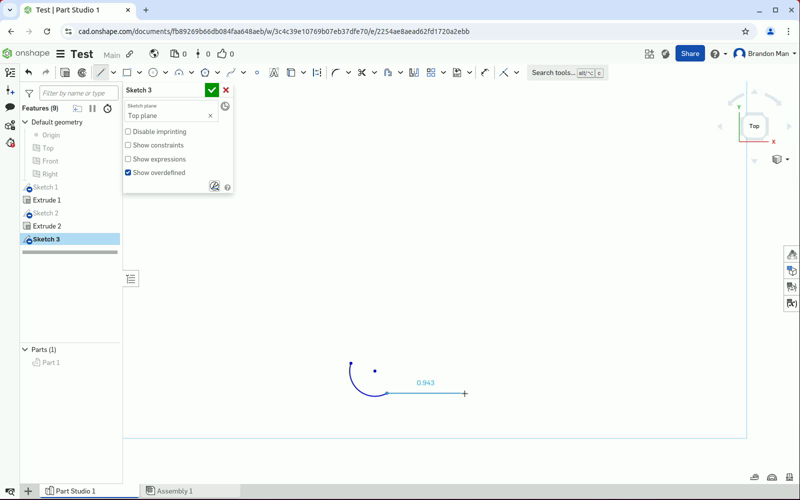
scroll(-6)
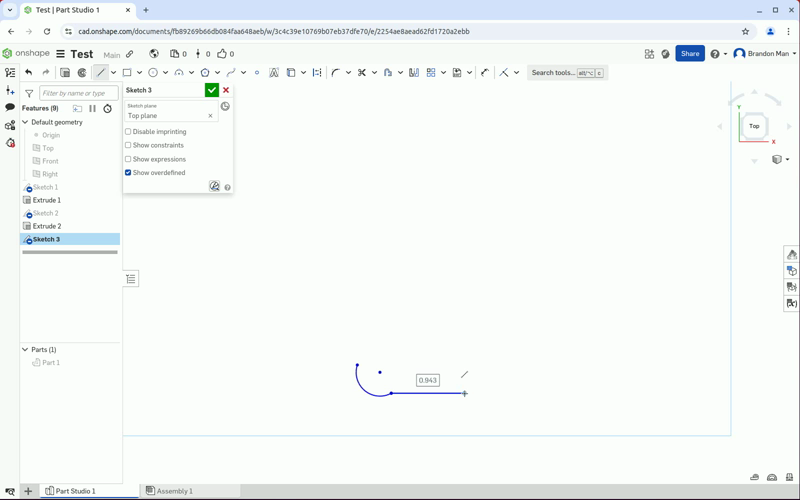
scroll(-6)
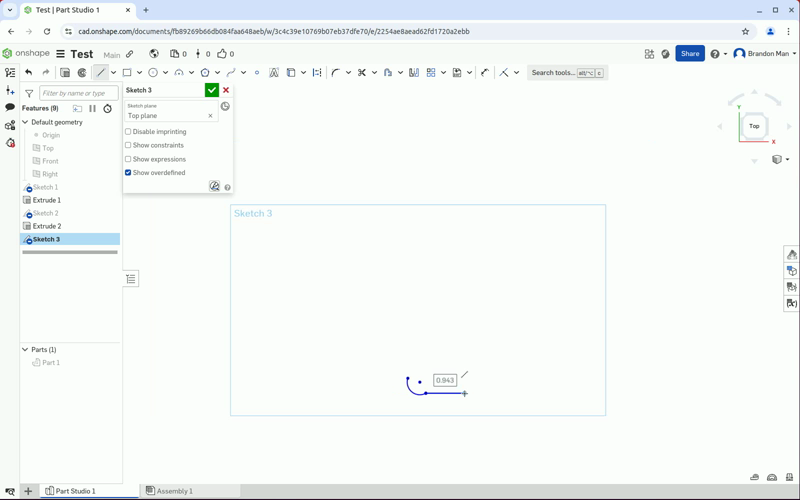
scroll(-6)
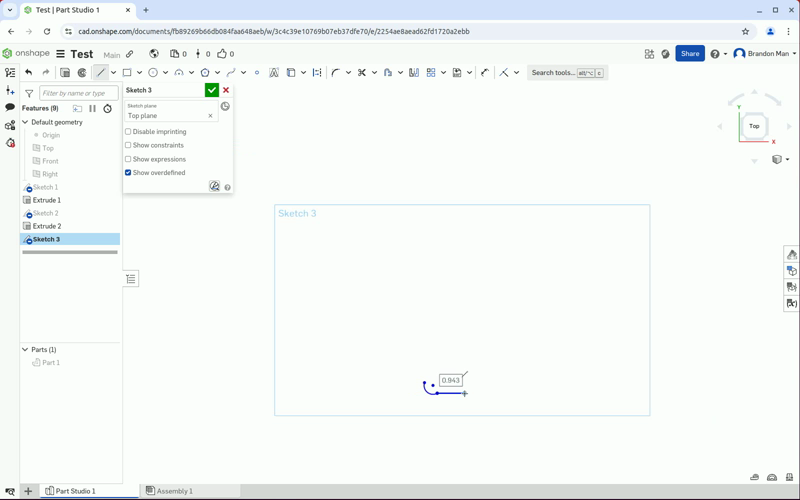
scroll(-6)
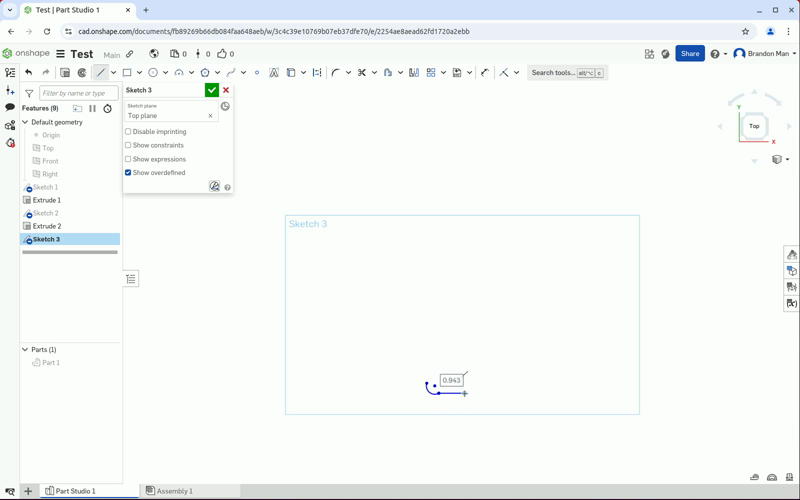
scroll(-6)
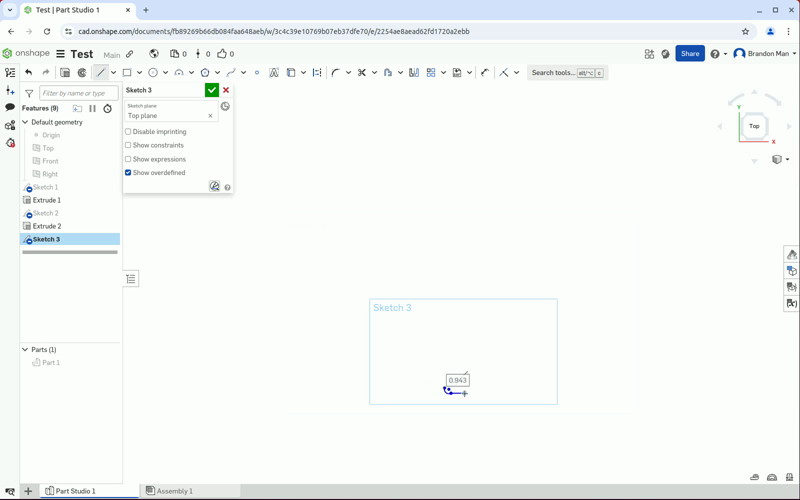
scroll(-6)
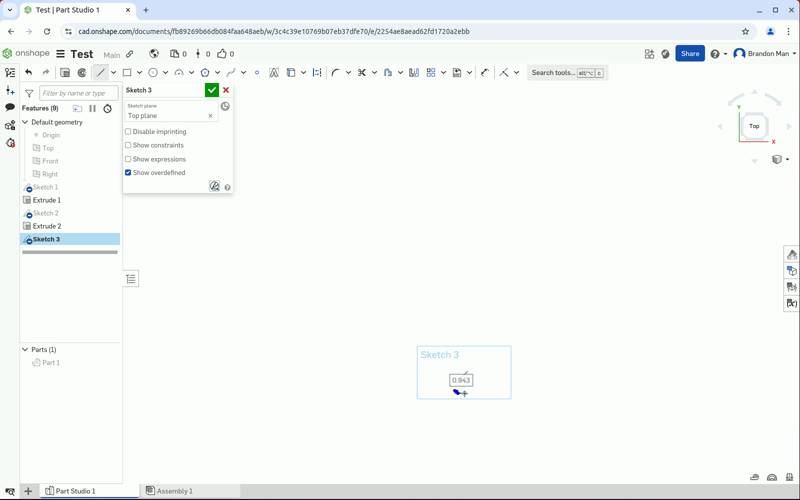
key_up(shift)
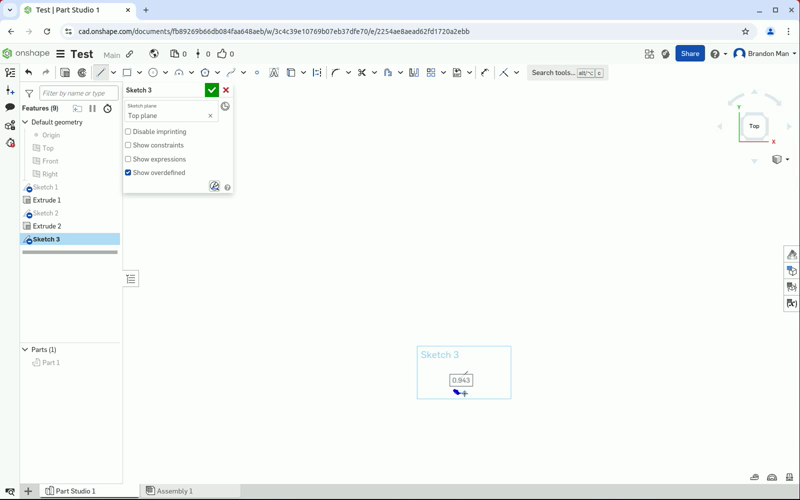
key(esc)
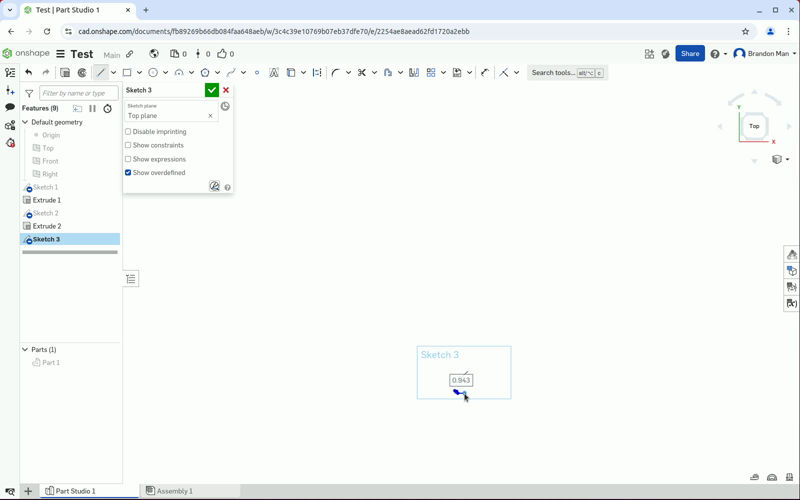
key(a)
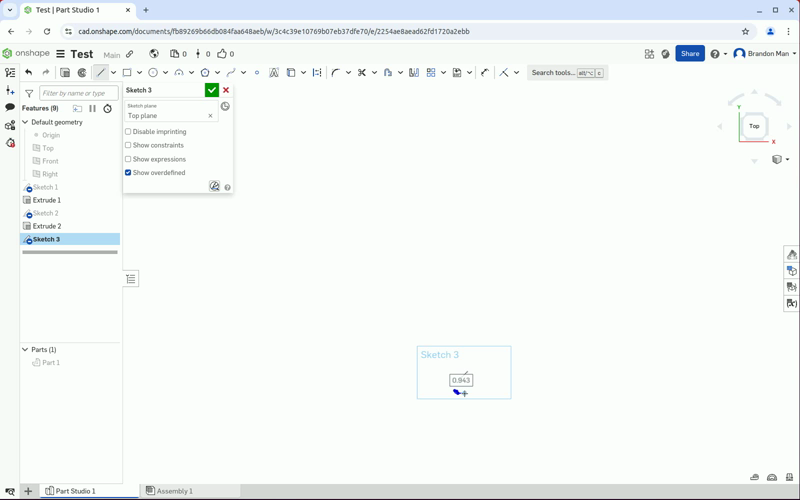
mouse_move(464, 393)
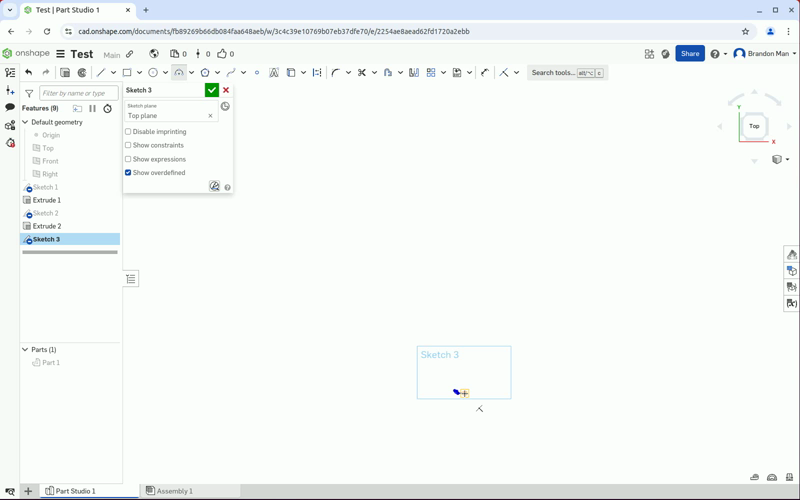
click(464, 393)
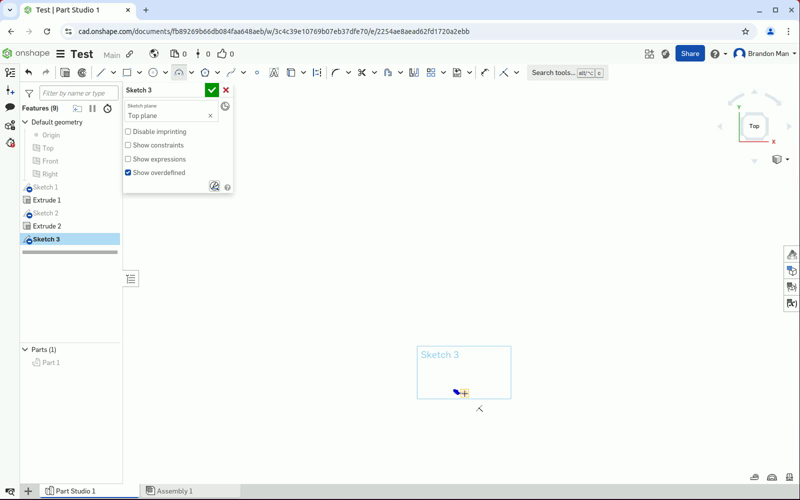
key_down(shift)
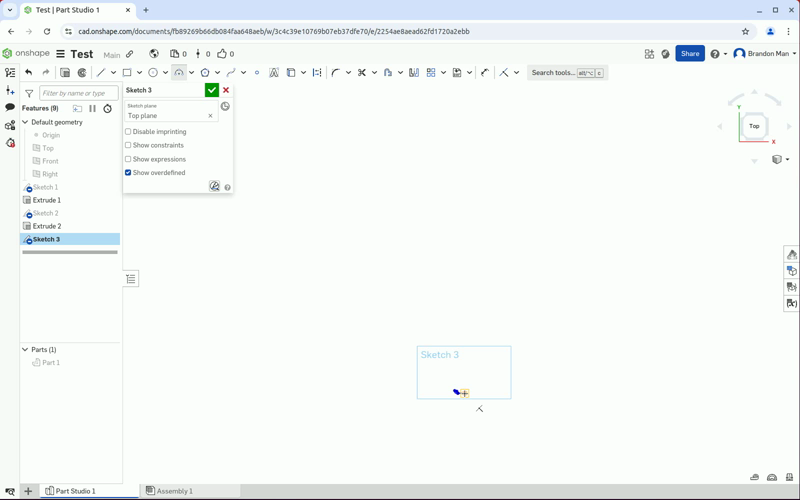
mouse_move(467, 390)
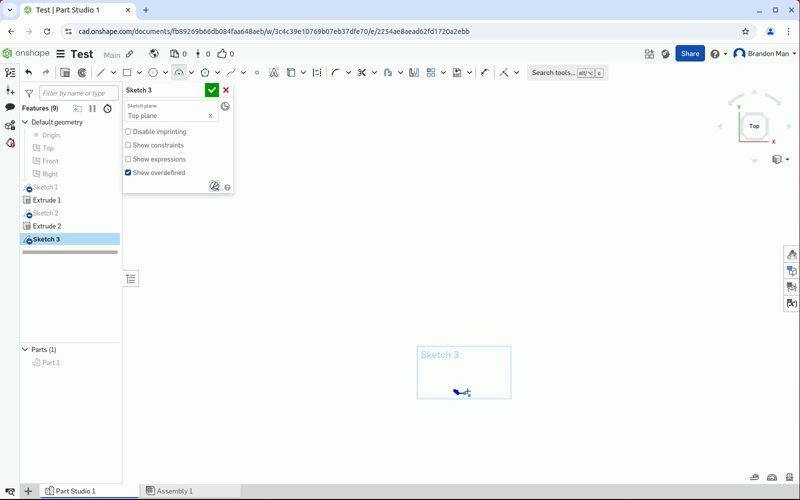
scroll(6)
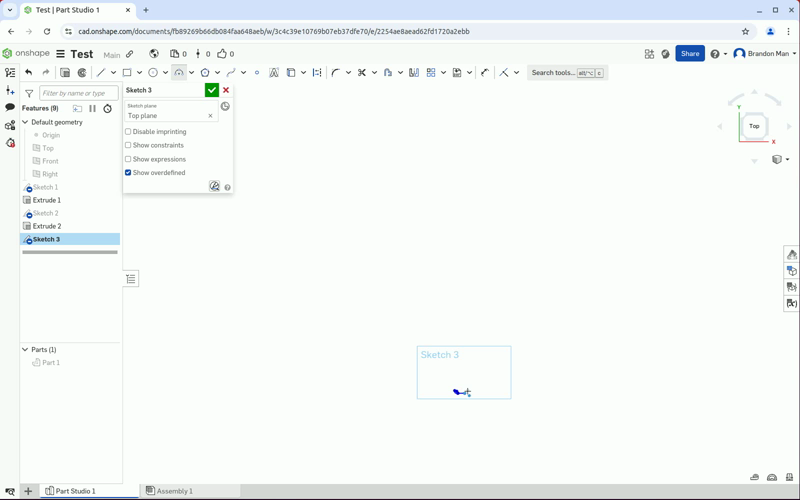
scroll(6)
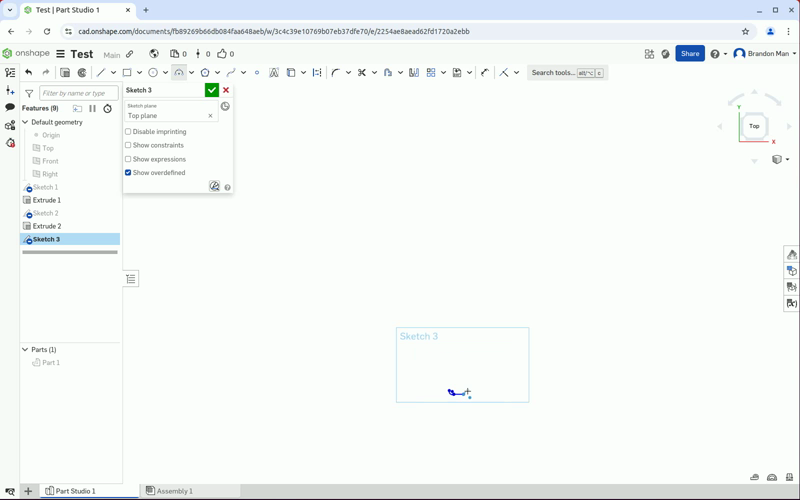
scroll(6)
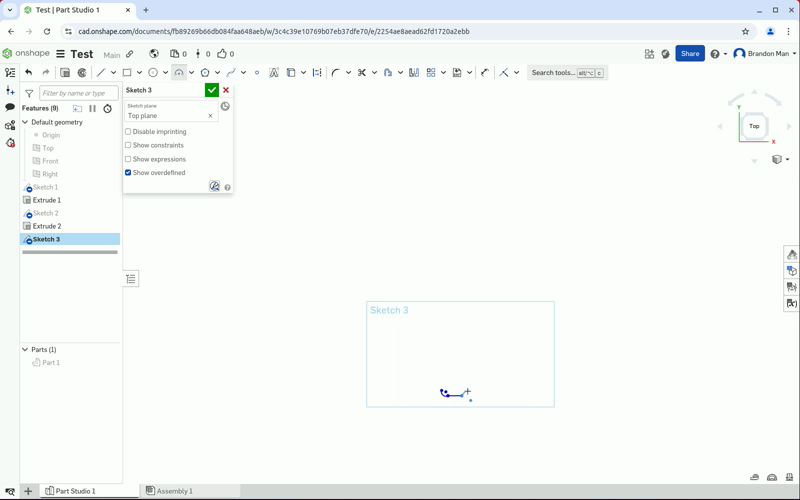
scroll(6)
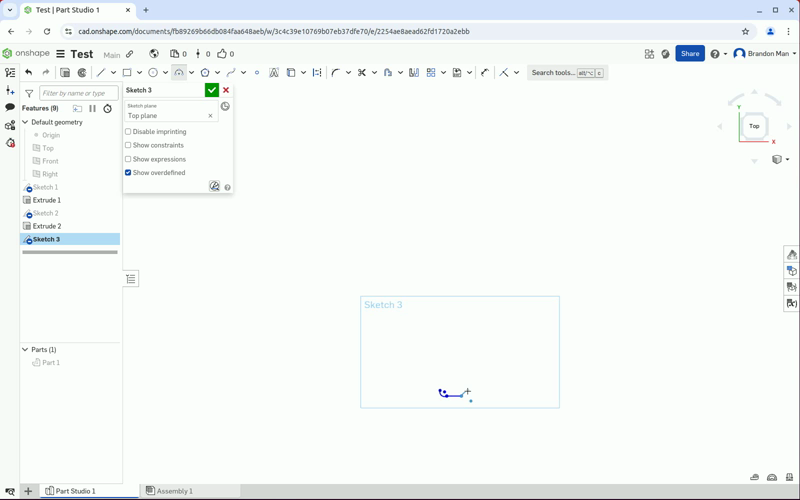
scroll(6)
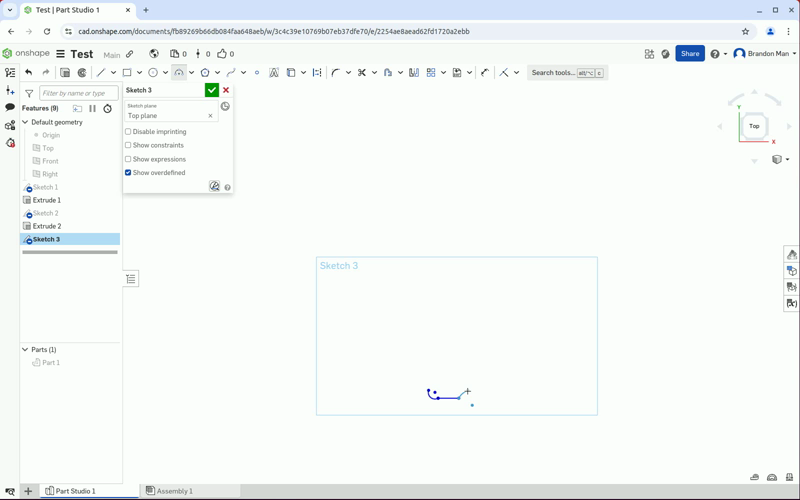
scroll(6)
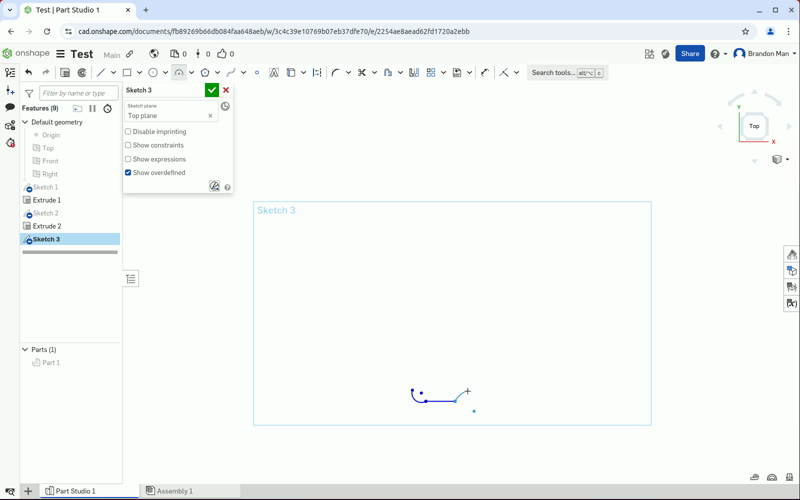
scroll(6)
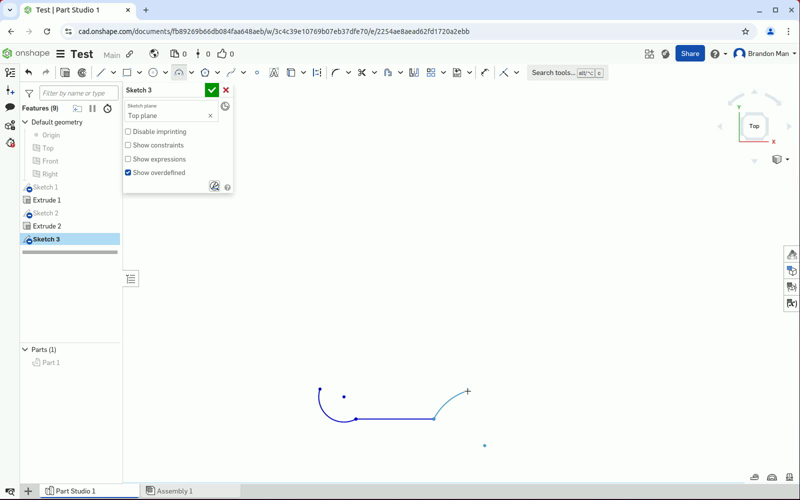
click(467, 390)
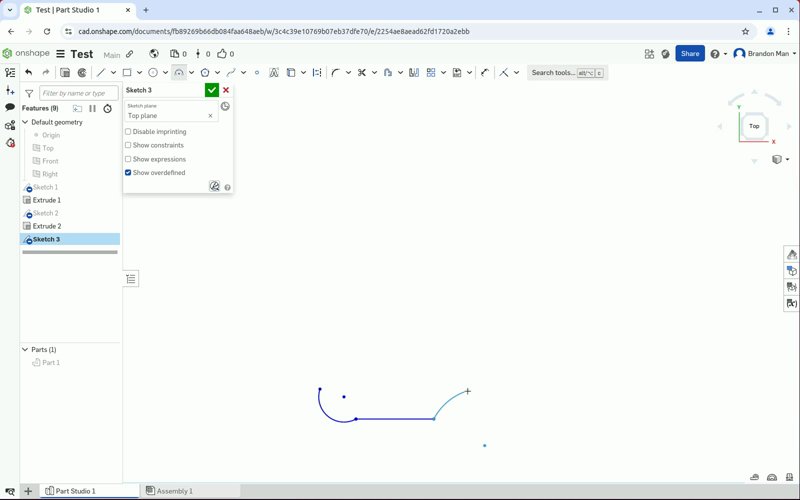
scroll(-6)
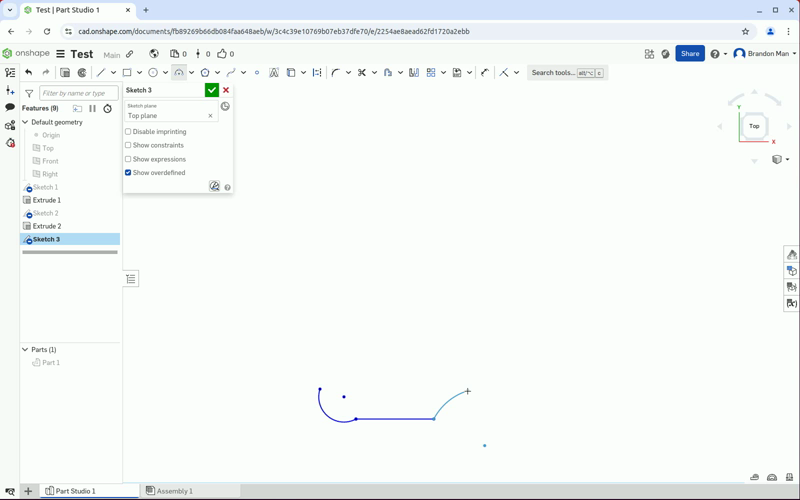
scroll(-6)
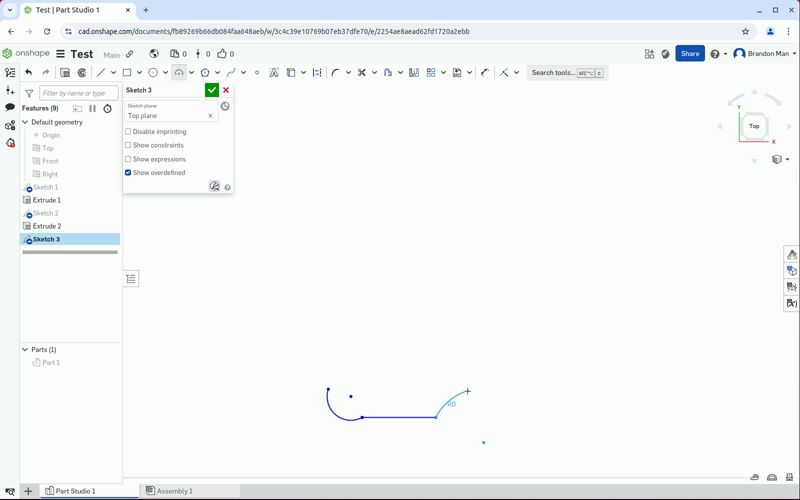
scroll(-6)
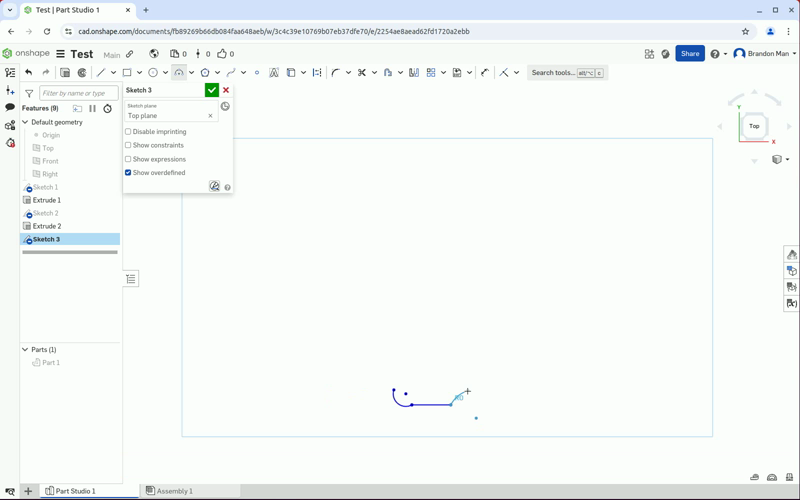
scroll(-6)
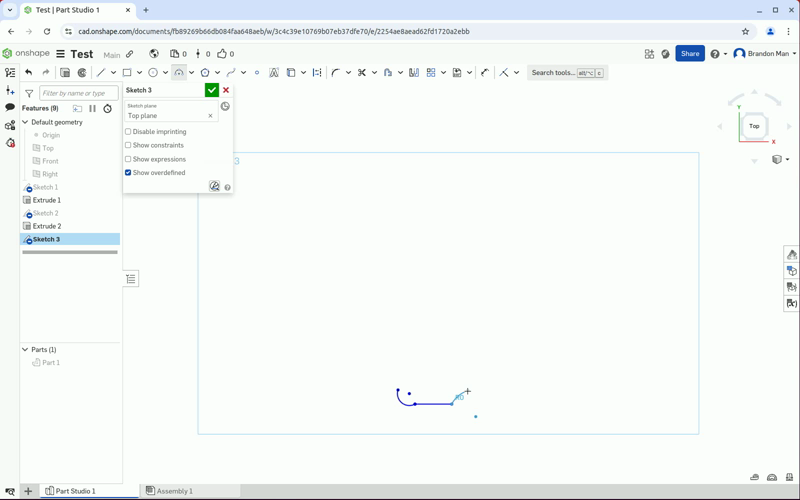
scroll(-6)
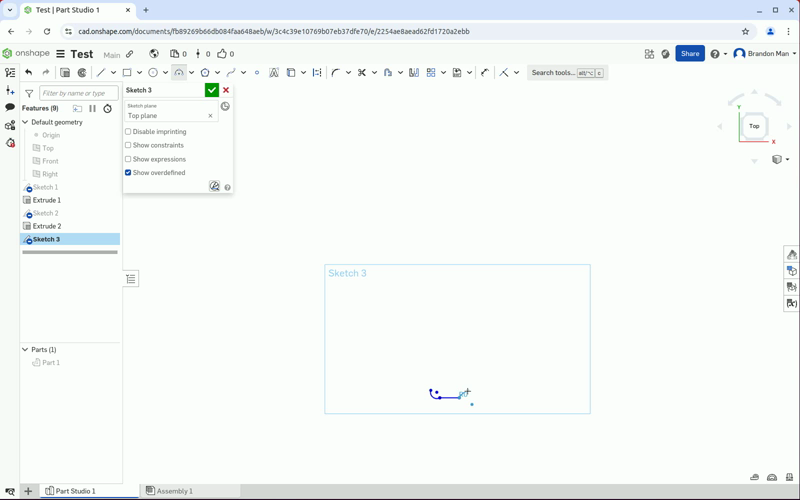
scroll(-6)
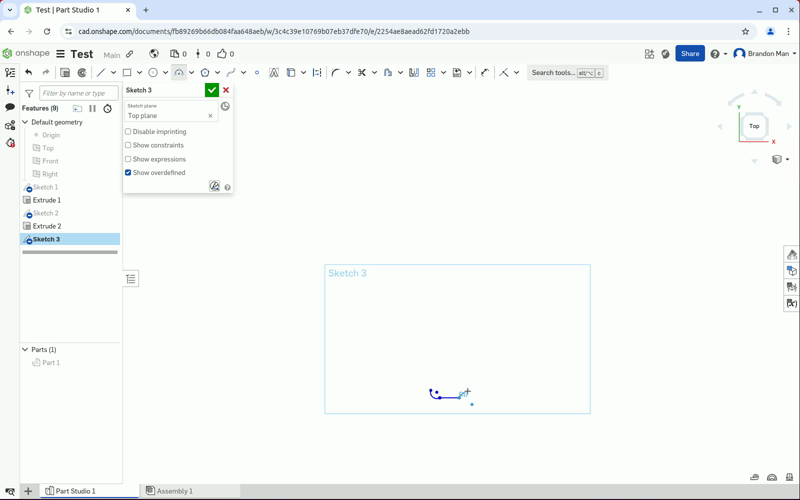
scroll(-6)
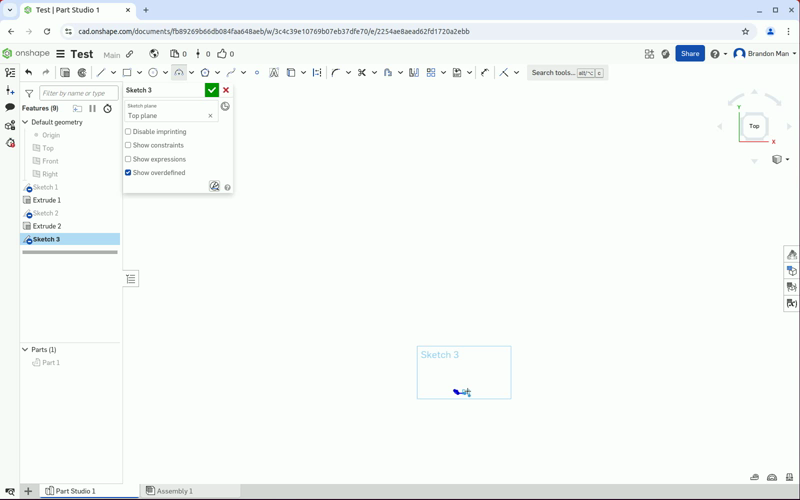
mouse_move(466, 393)
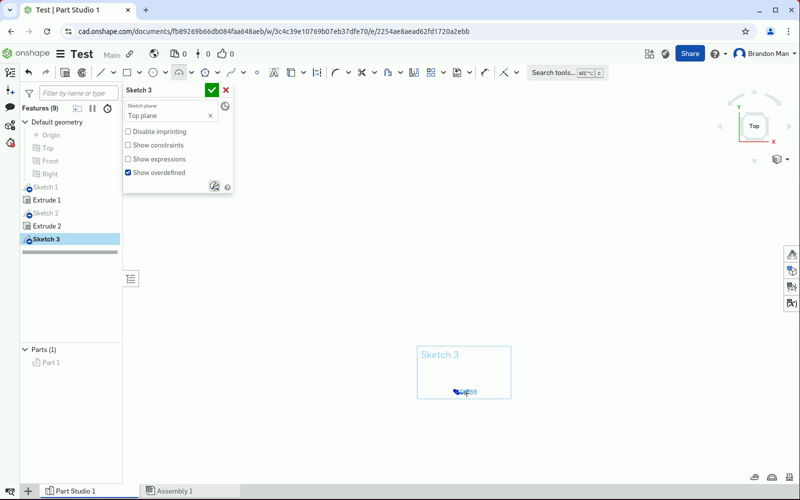
scroll(6)
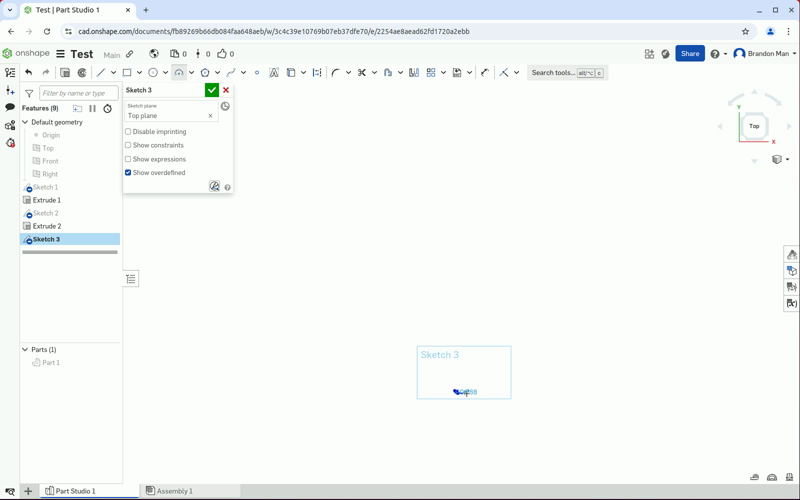
scroll(6)
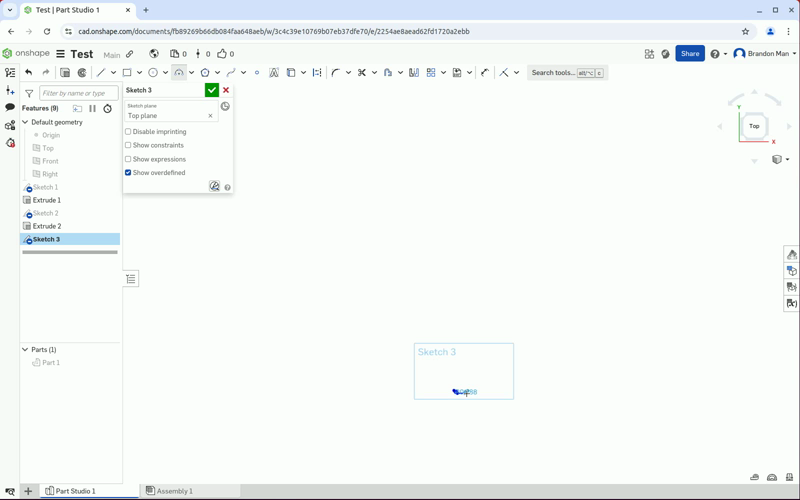
scroll(6)
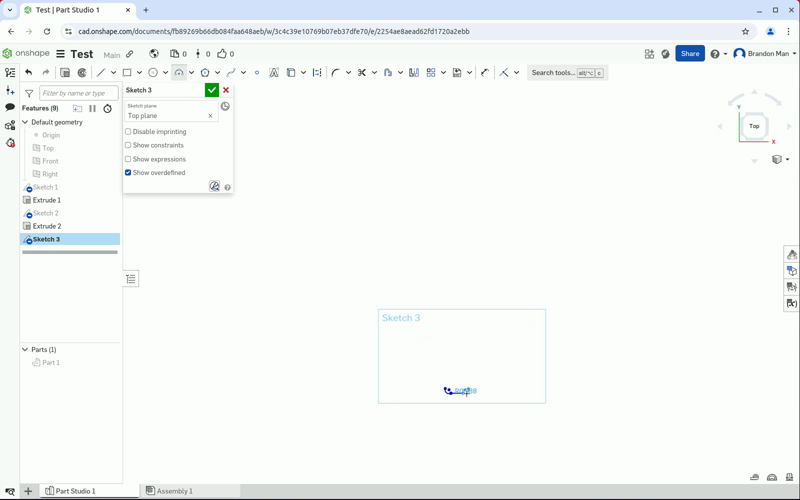
scroll(6)
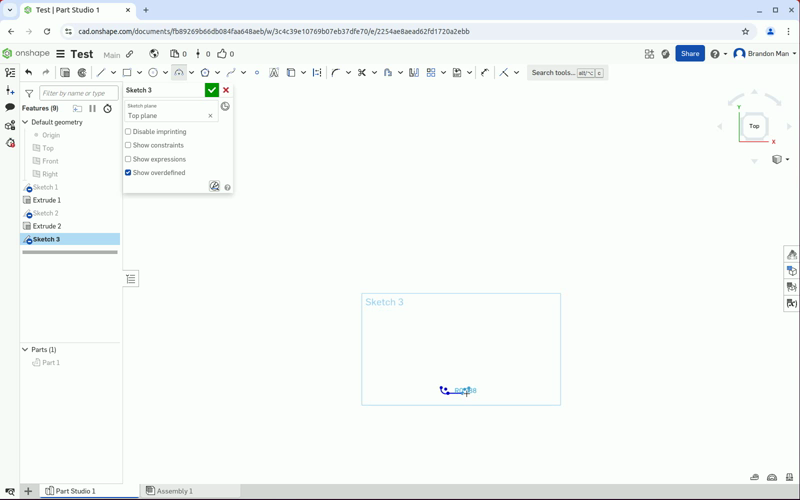
scroll(6)
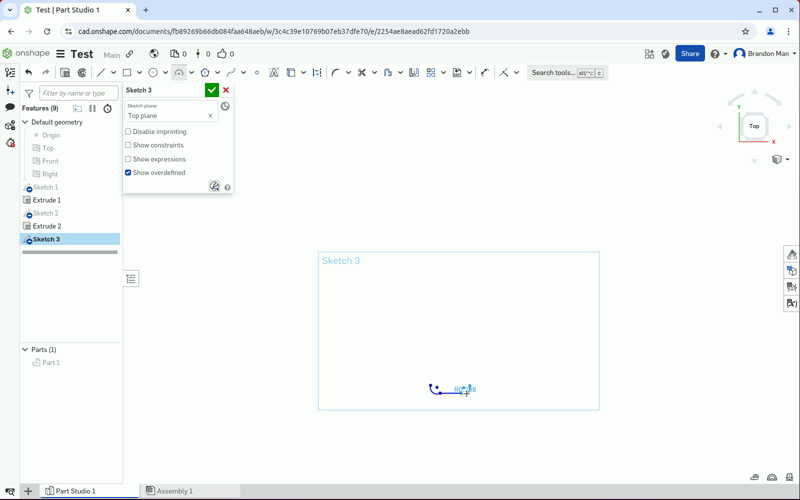
scroll(6)
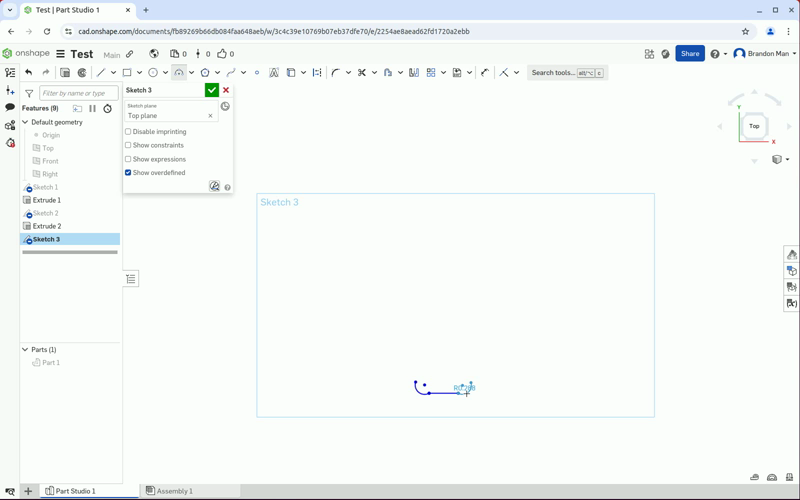
scroll(6)
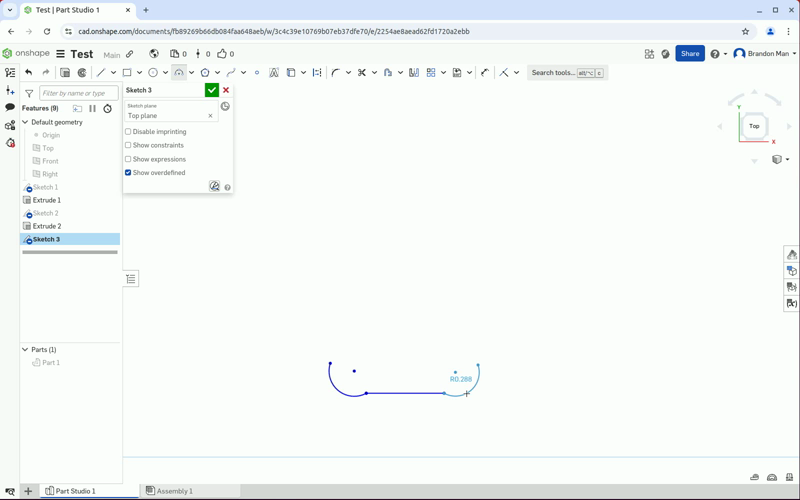
click(466, 393)
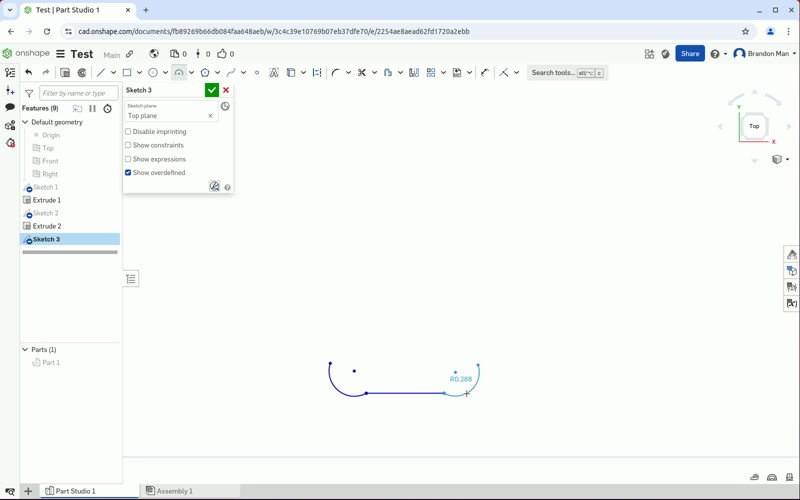
scroll(-6)
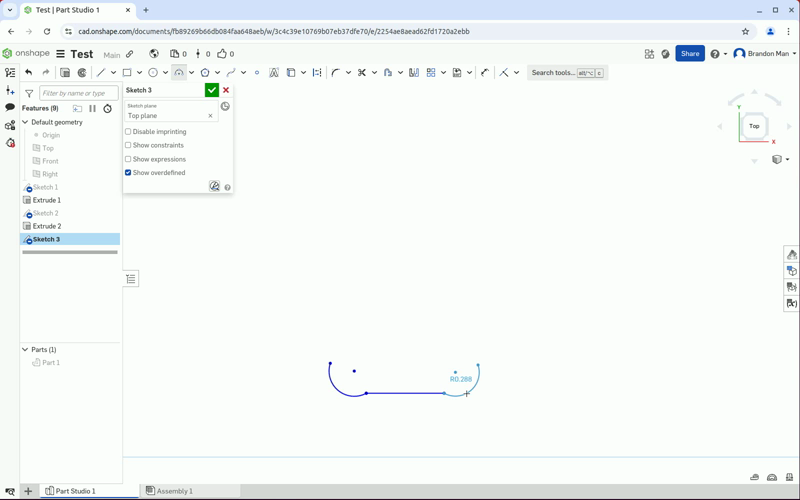
scroll(-6)
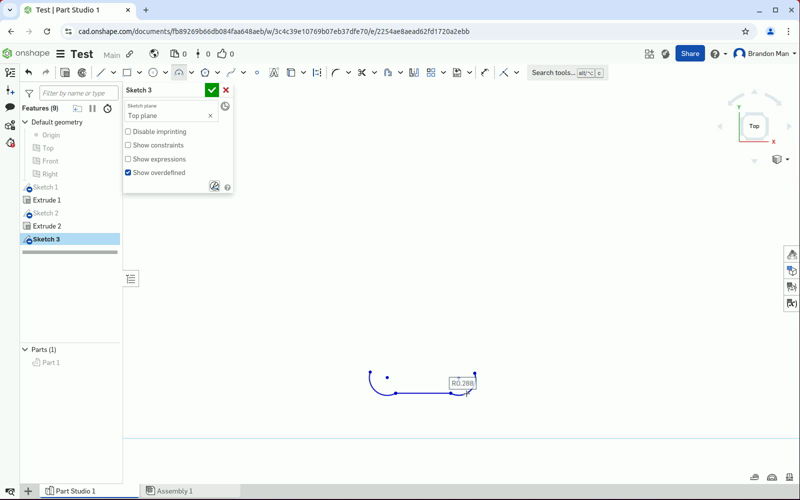
scroll(-6)
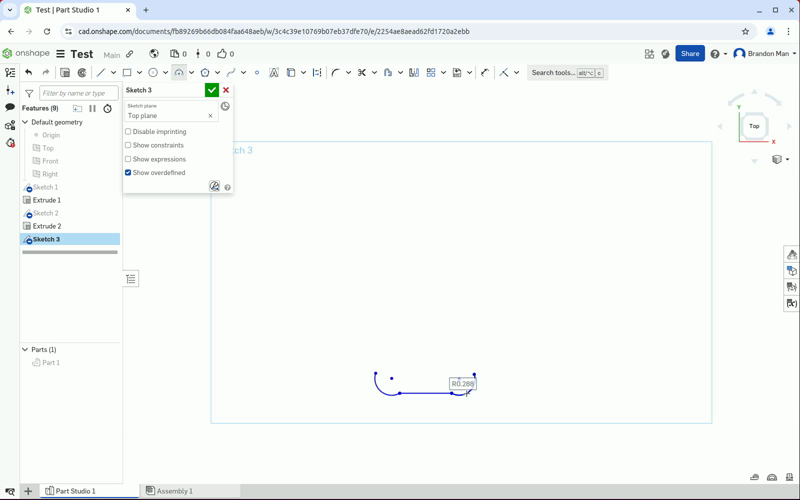
scroll(-6)
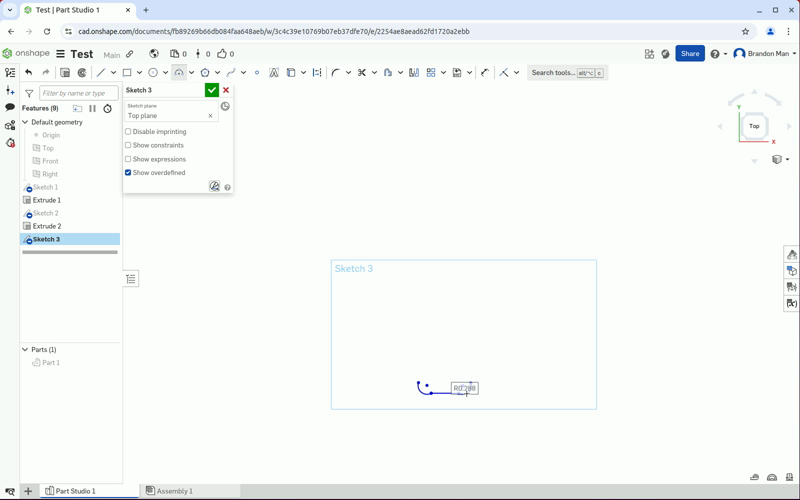
scroll(-6)
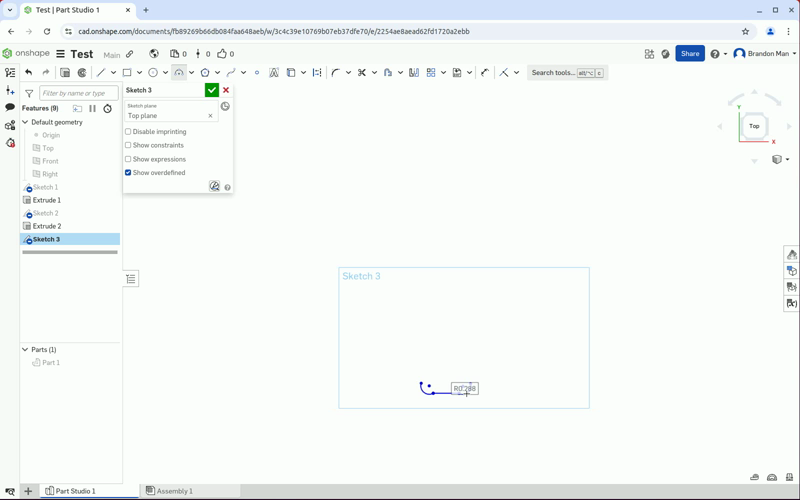
scroll(-6)
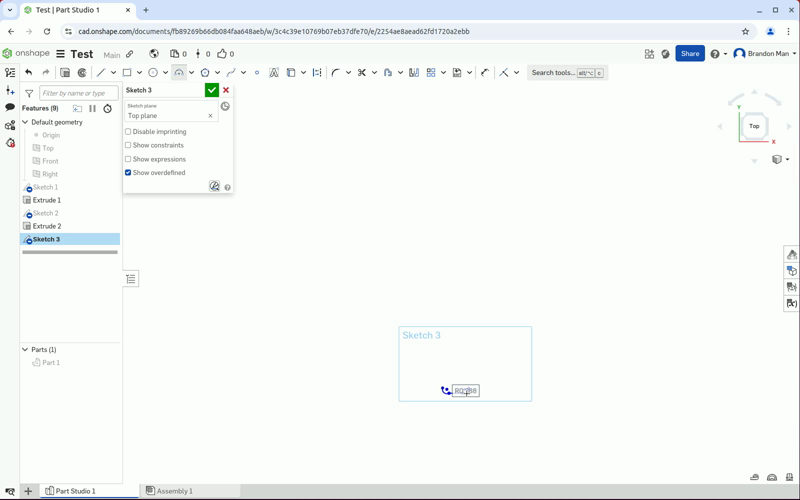
scroll(-6)
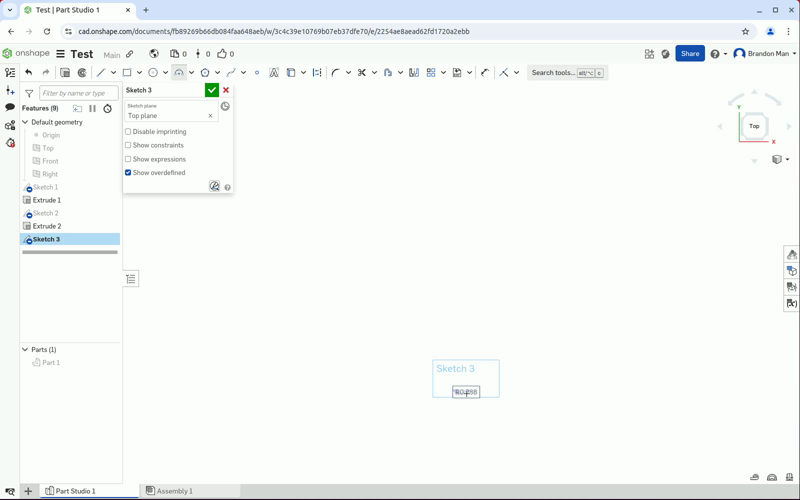
key_up(shift)
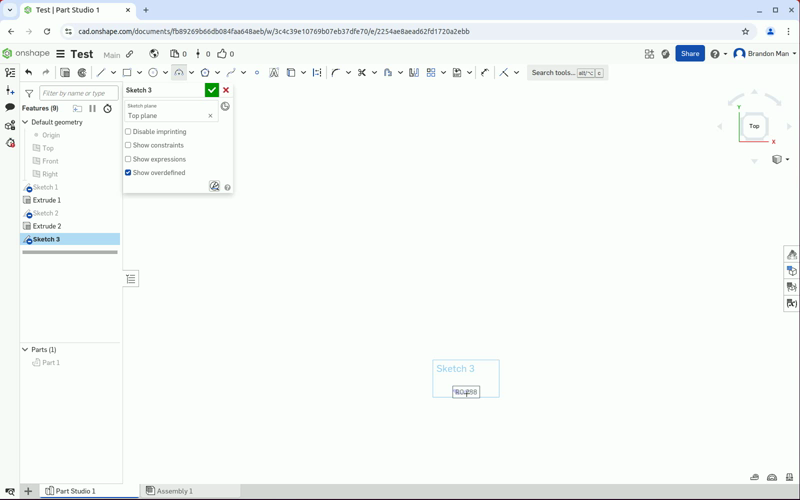
key(esc)
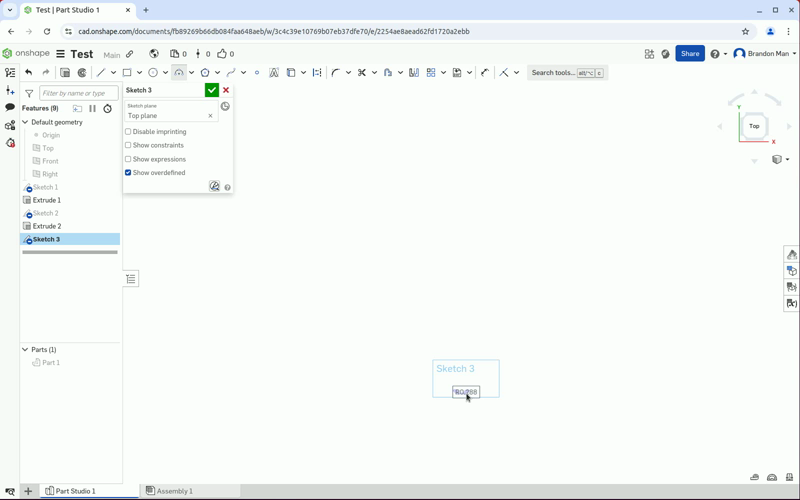
key(l)
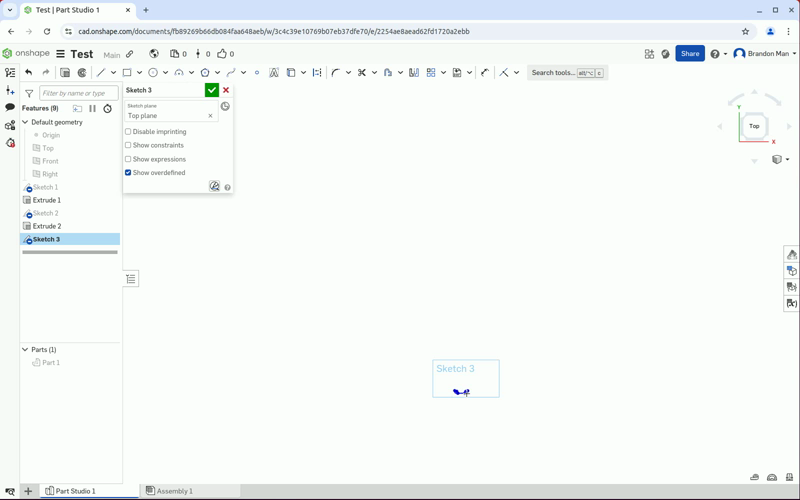
mouse_move(467, 390)
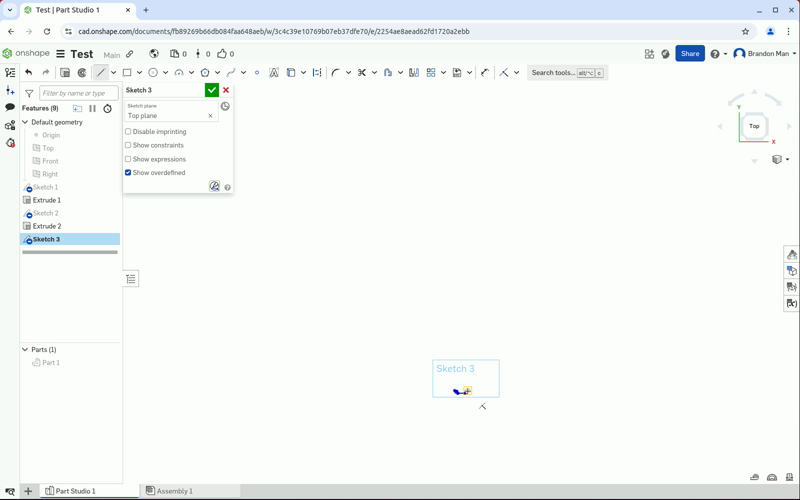
scroll(6)
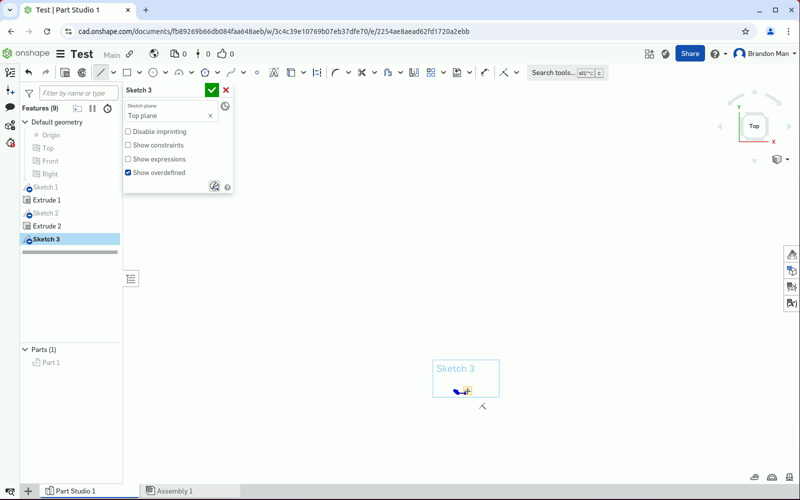
scroll(6)
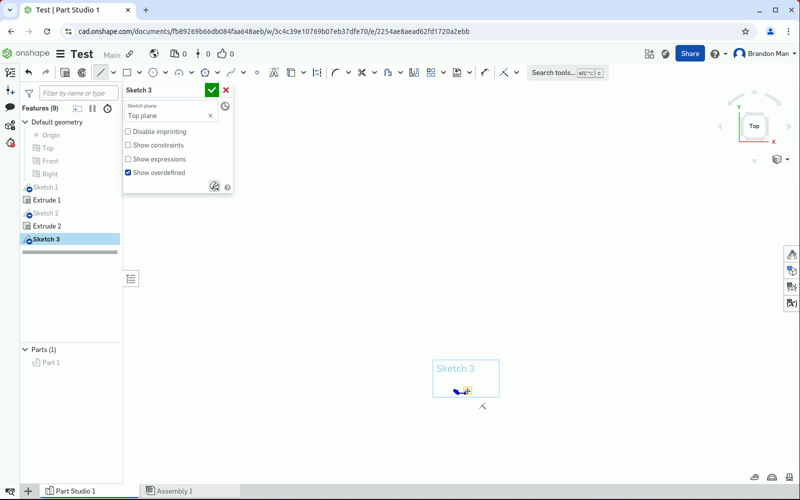
scroll(6)
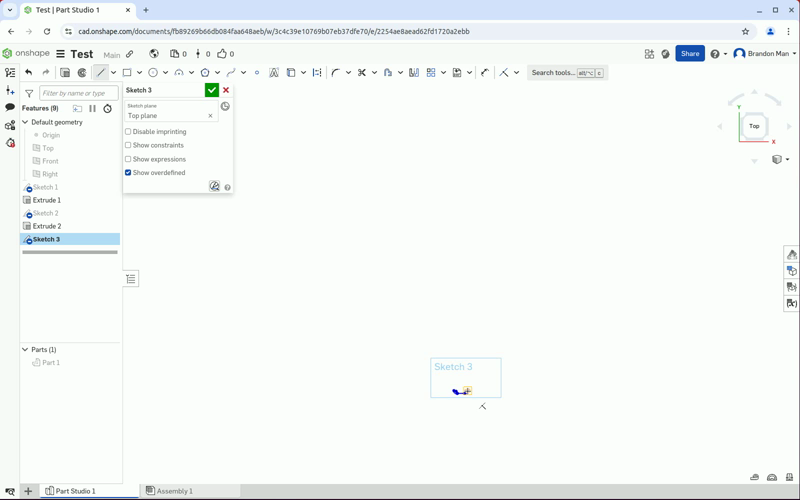
scroll(6)
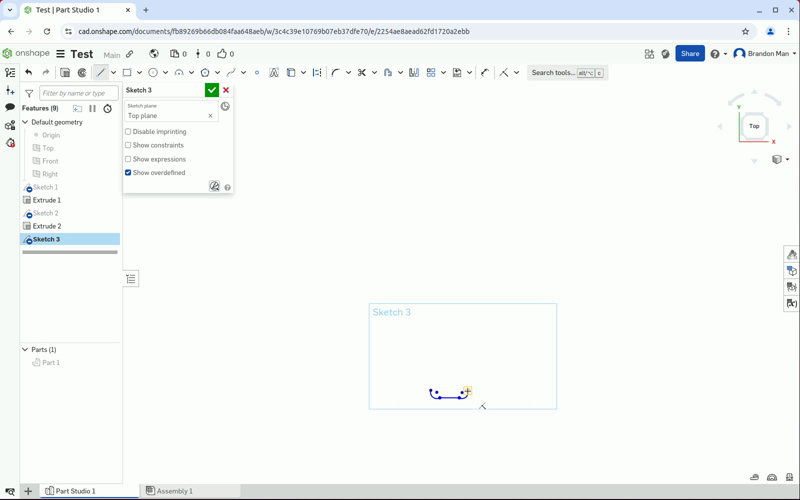
scroll(6)
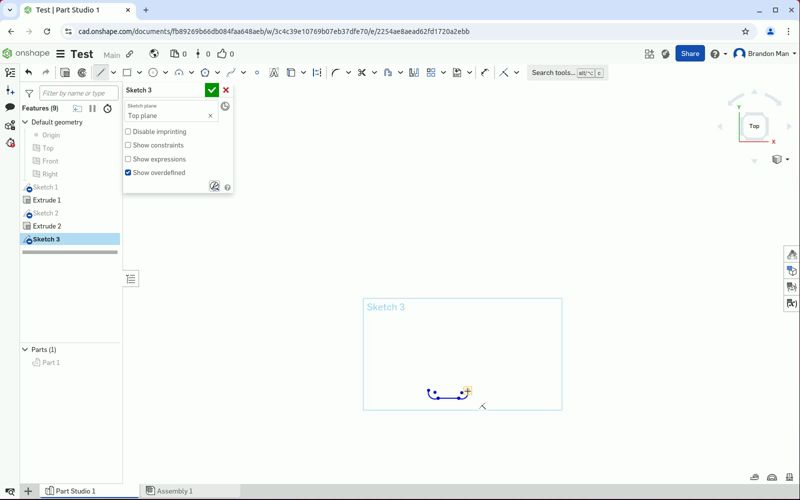
scroll(6)
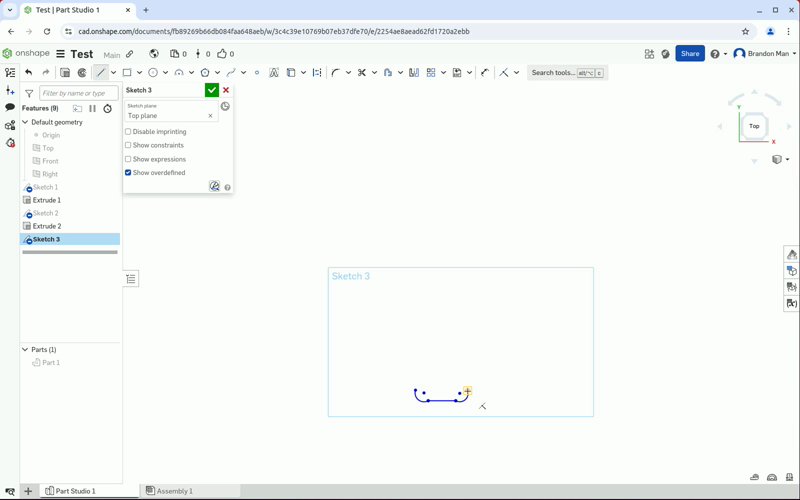
scroll(6)
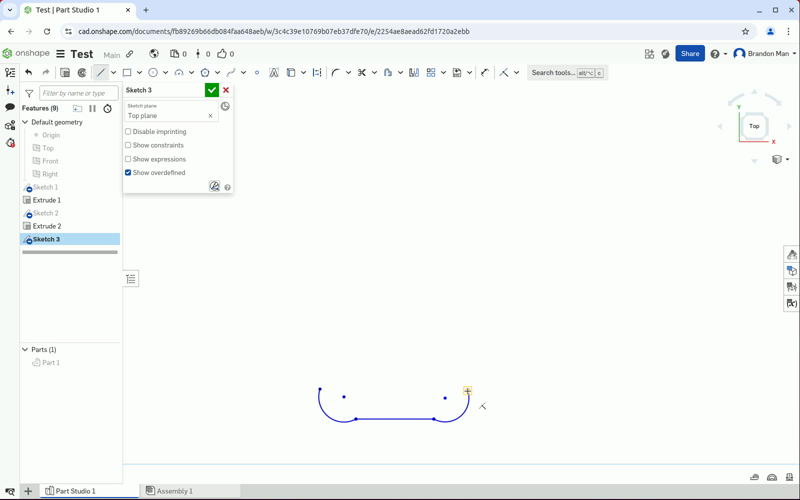
click(467, 390)
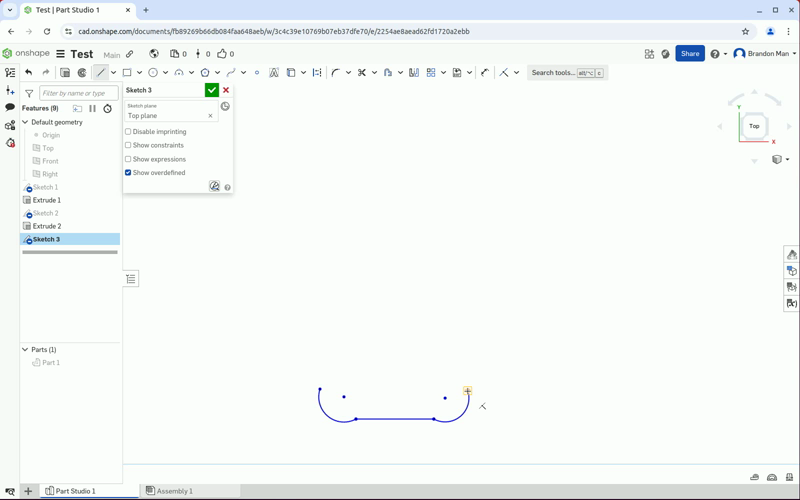
scroll(-6)
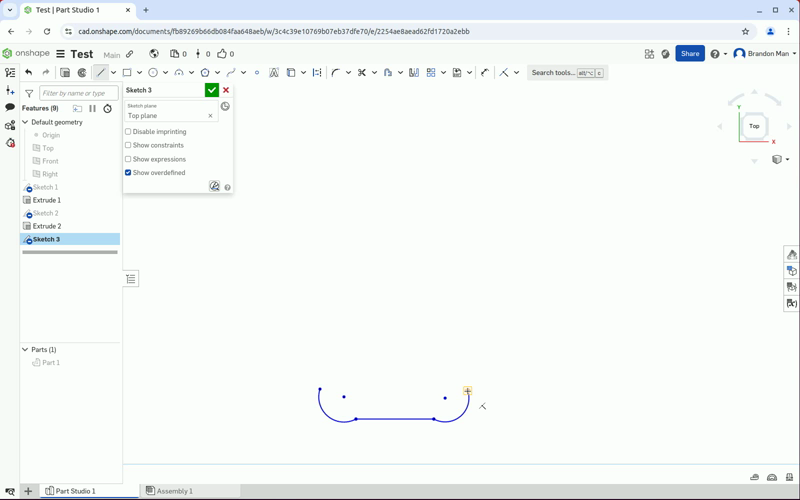
scroll(-6)
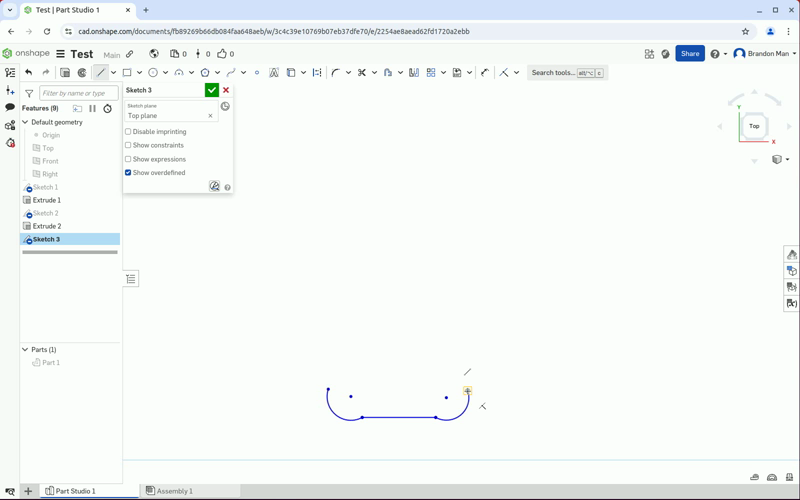
scroll(-6)
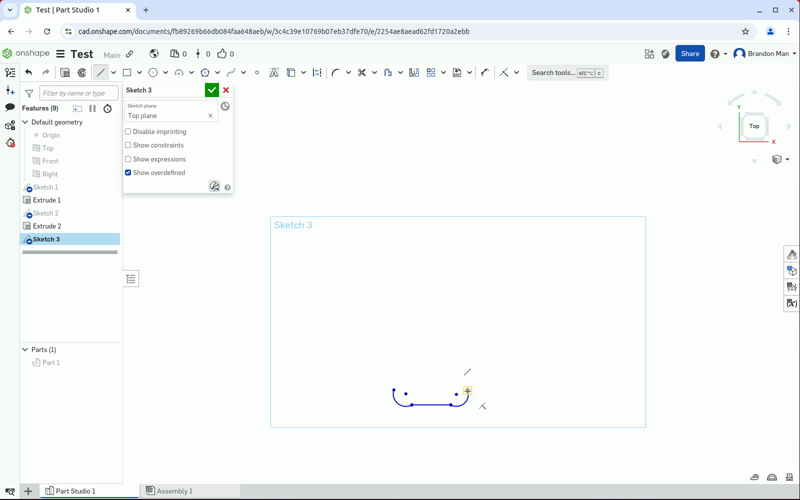
scroll(-6)
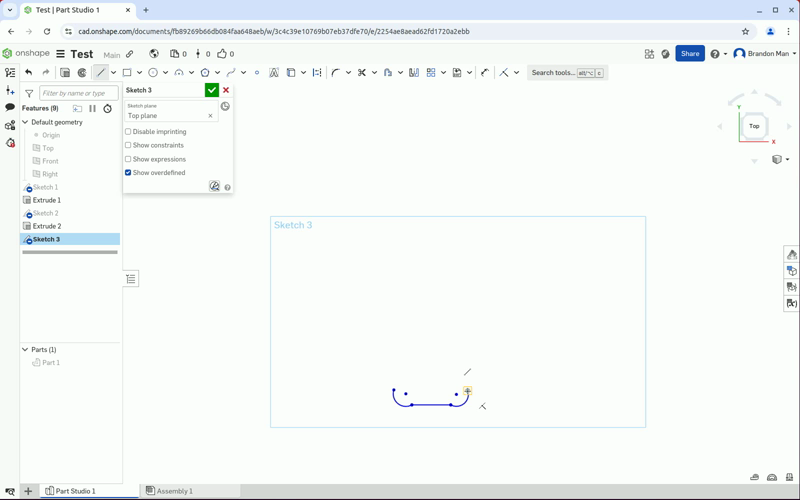
scroll(-6)
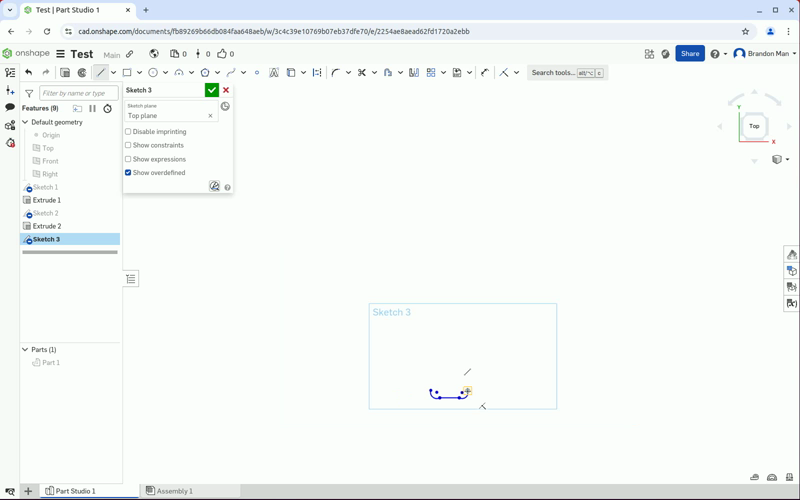
scroll(-6)
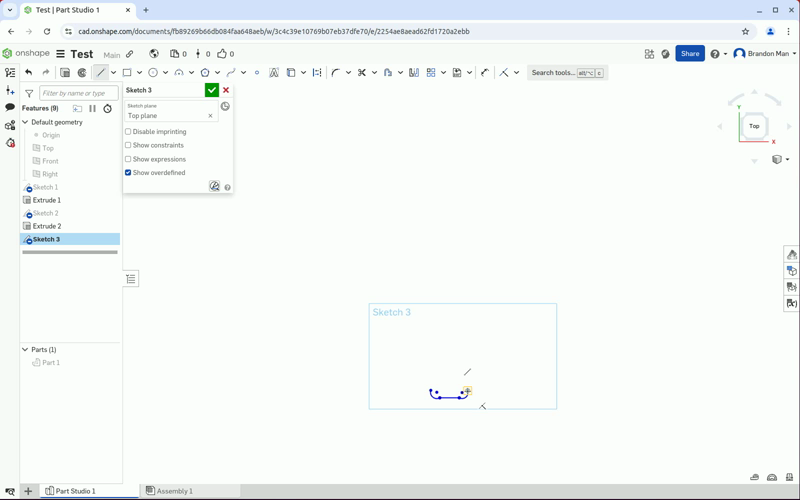
scroll(-6)
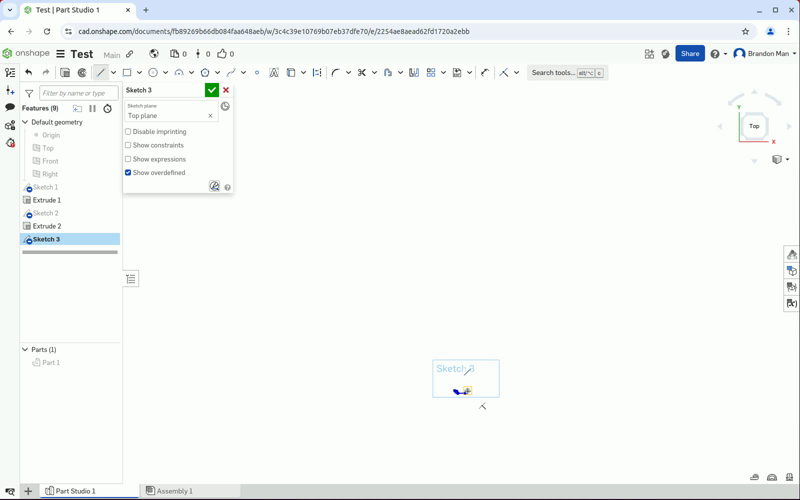
key_down(shift)
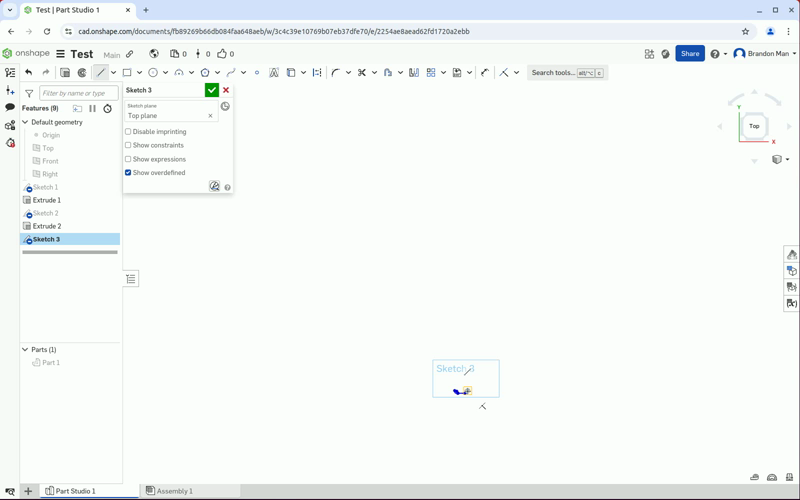
mouse_move(497, 390)
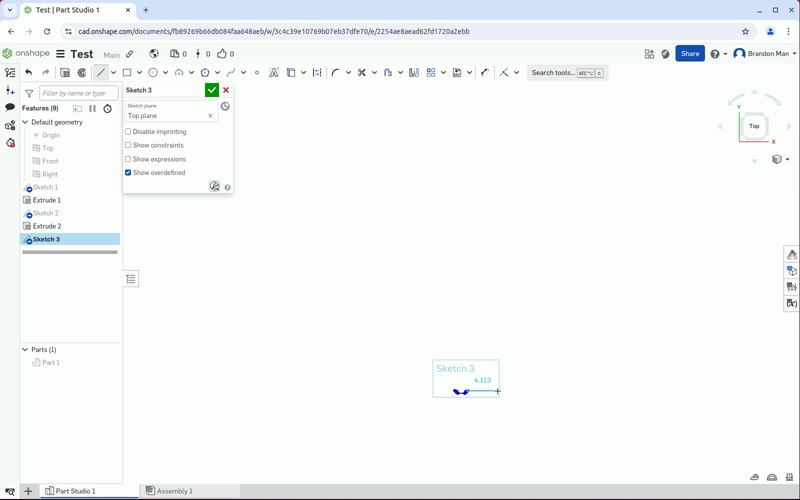
mouse_move(467, 389)
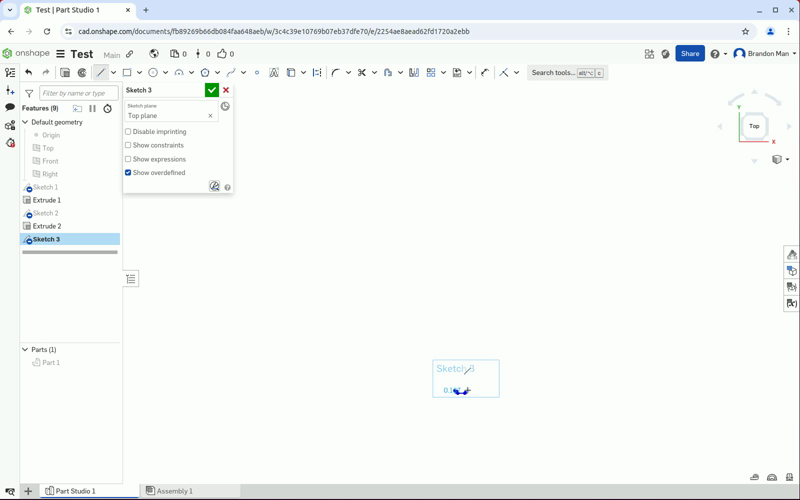
scroll(6)
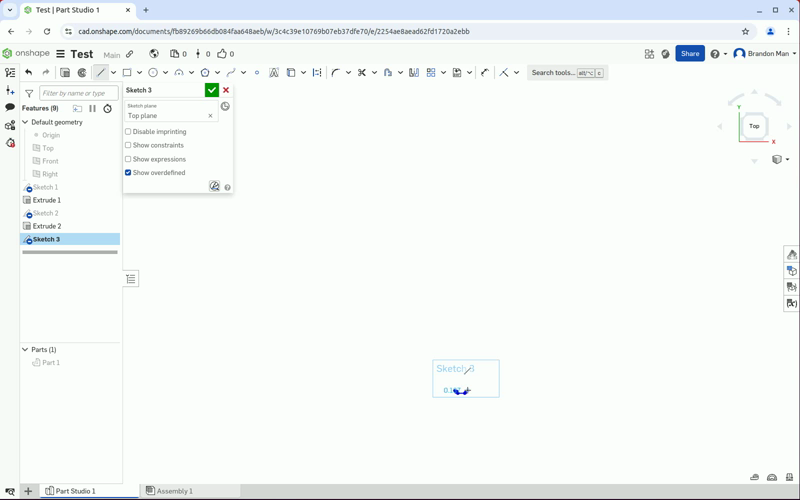
scroll(6)
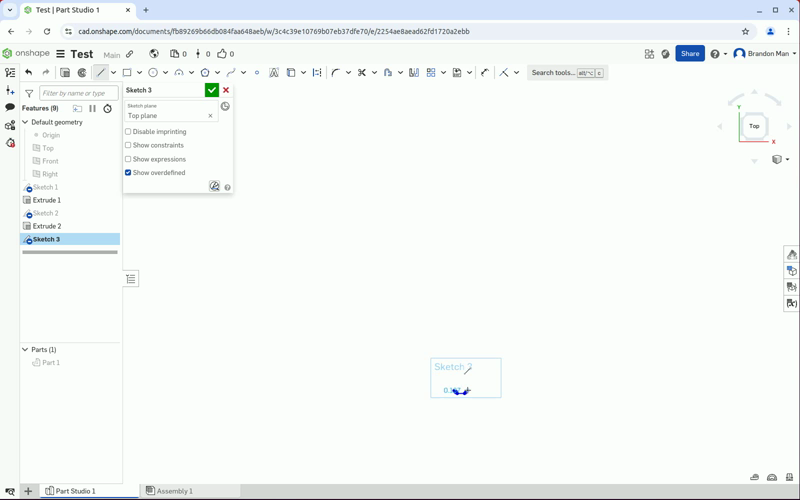
scroll(6)
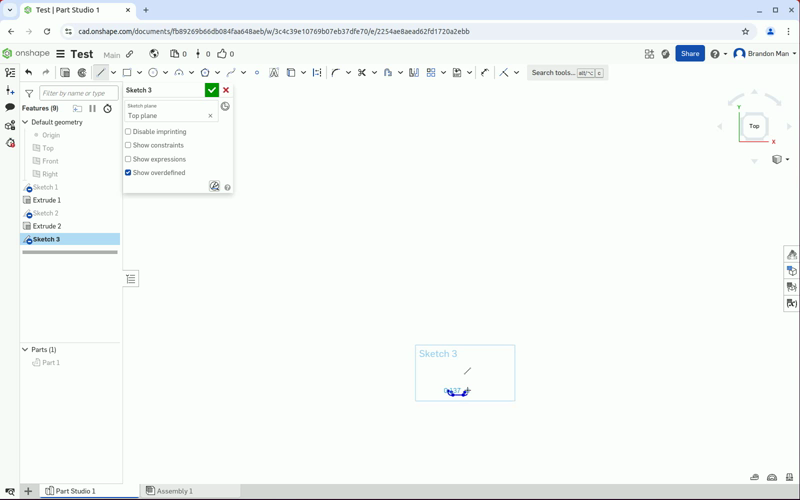
scroll(6)
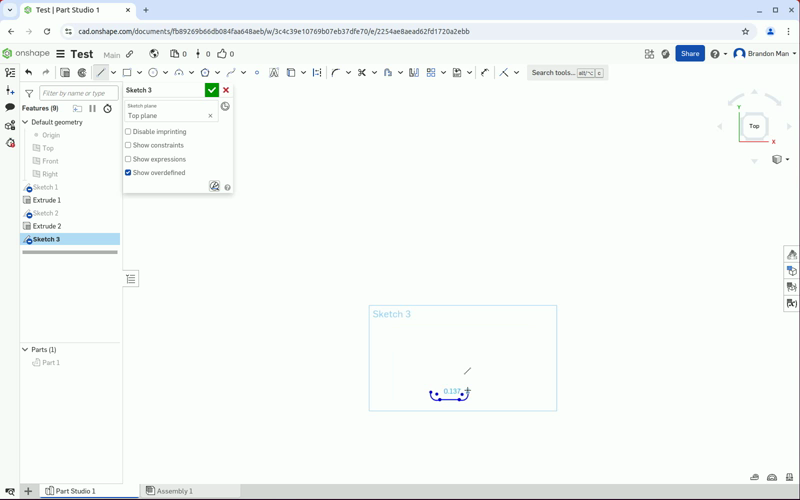
scroll(6)
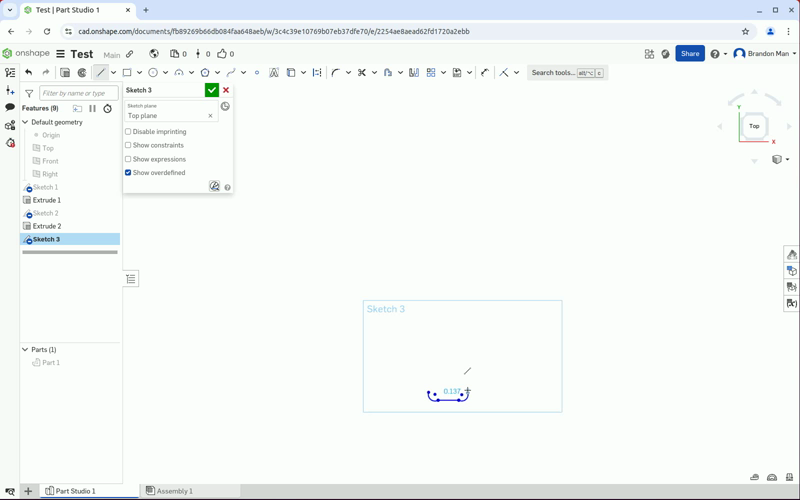
scroll(6)
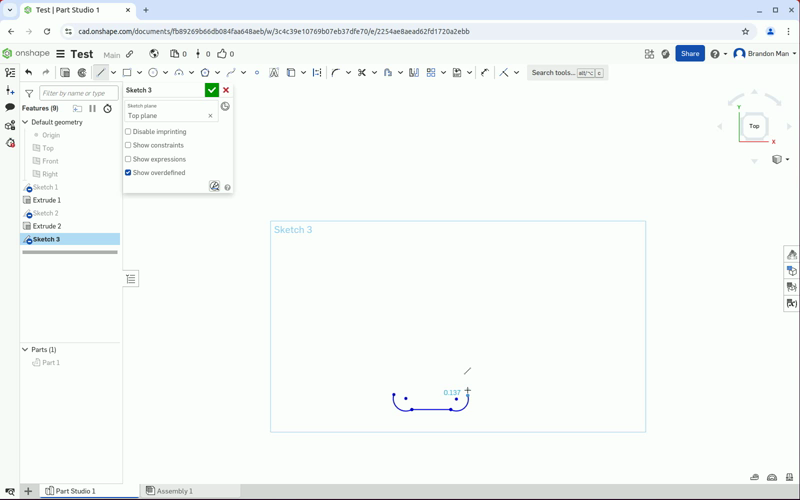
scroll(6)
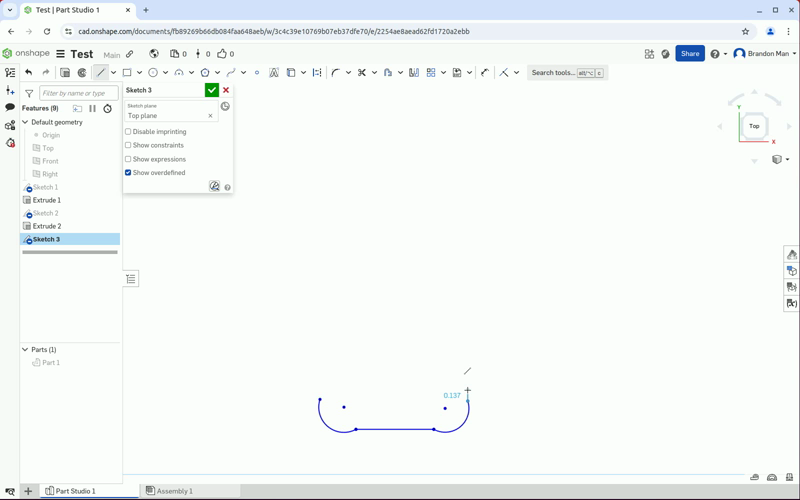
click(467, 389)
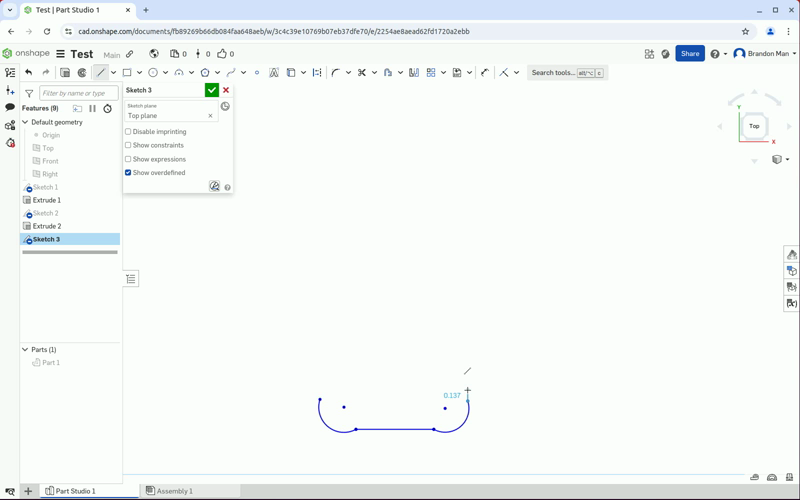
scroll(-6)
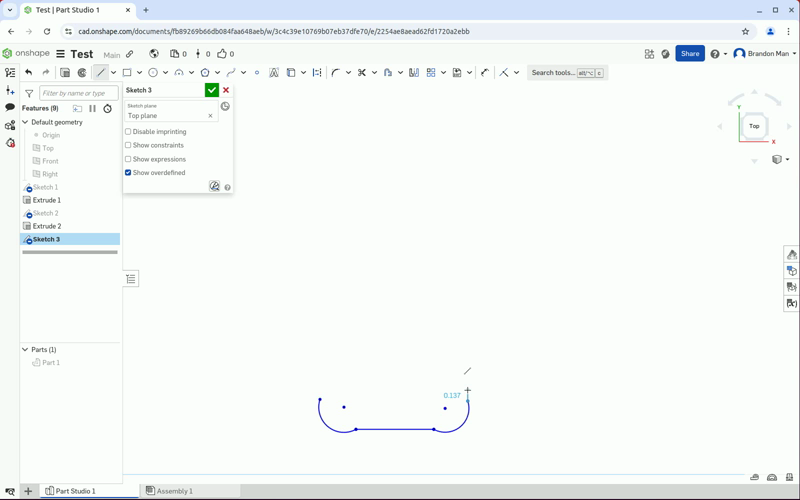
scroll(-6)
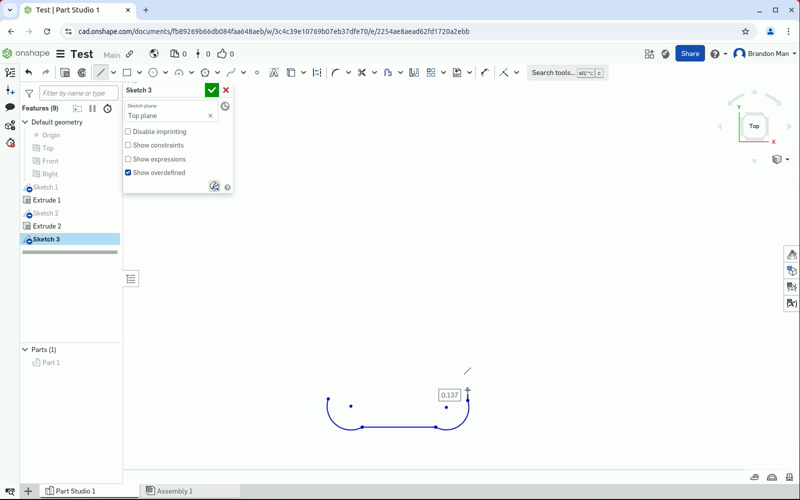
scroll(-6)
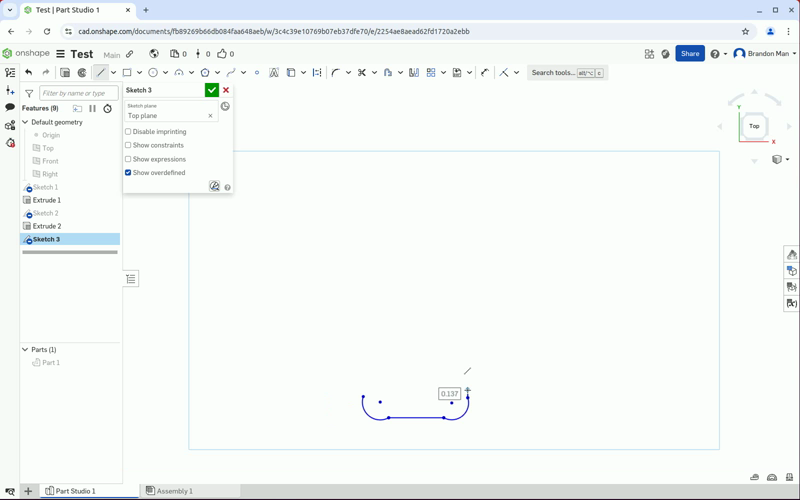
scroll(-6)
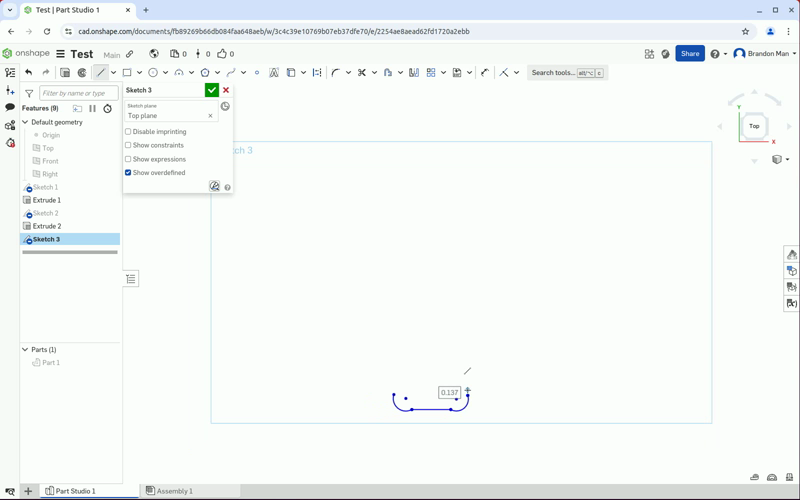
scroll(-6)
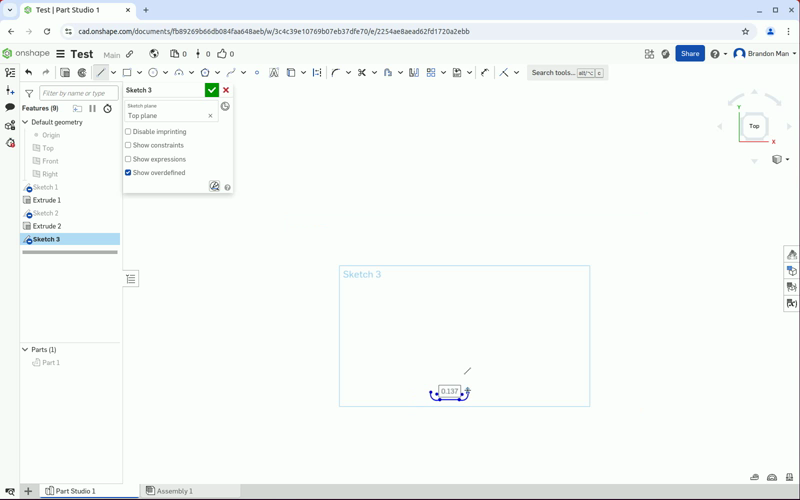
scroll(-6)
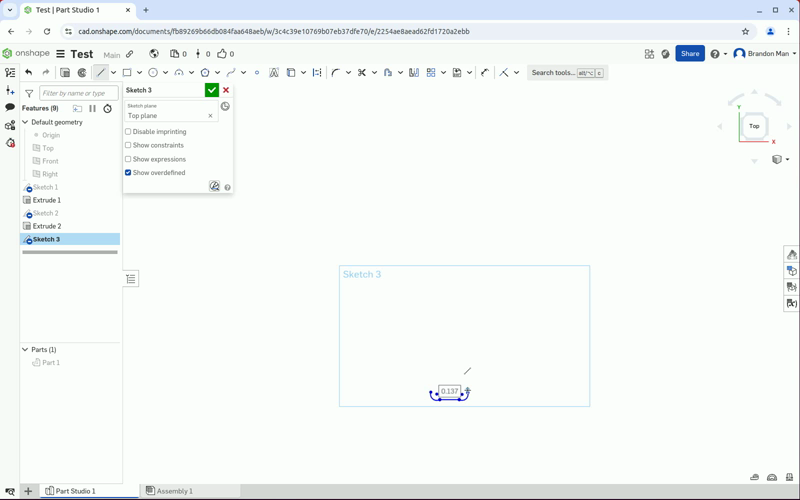
scroll(-6)
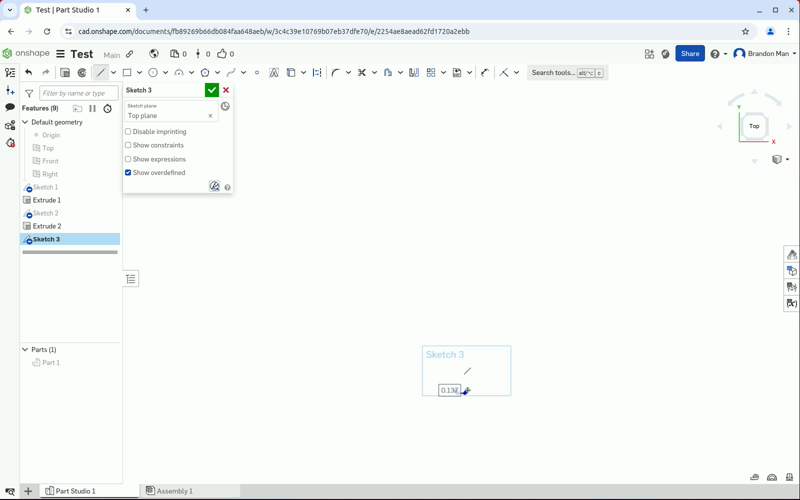
key_up(shift)
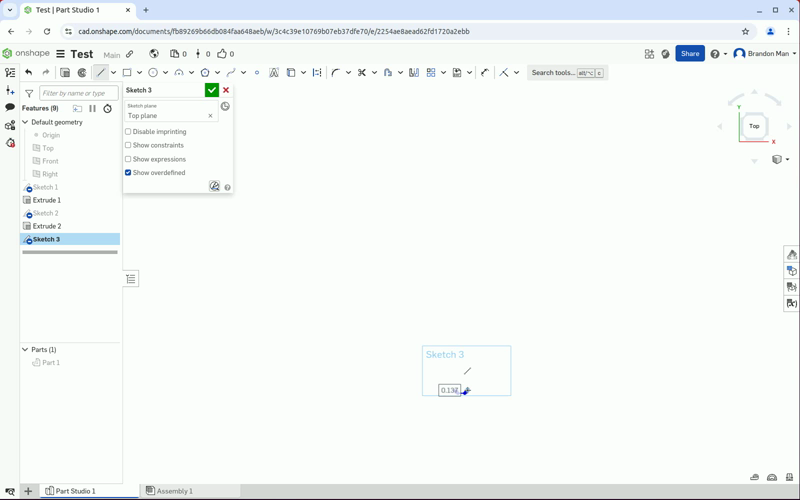
key(esc)
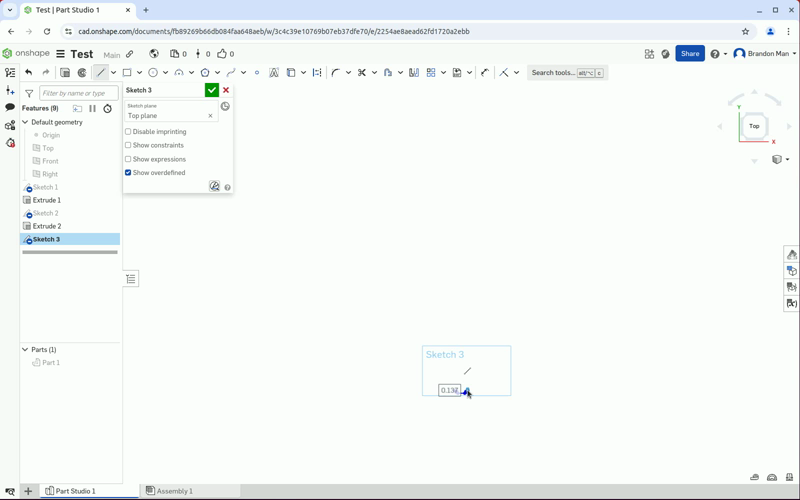
key(a)
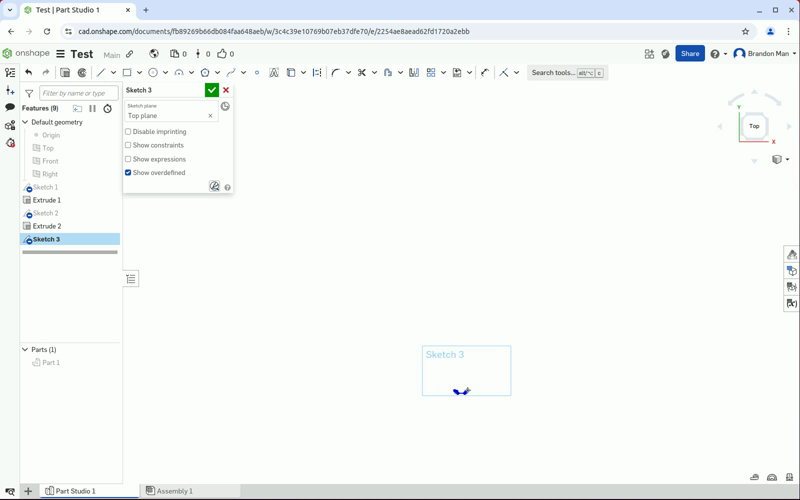
mouse_move(467, 389)
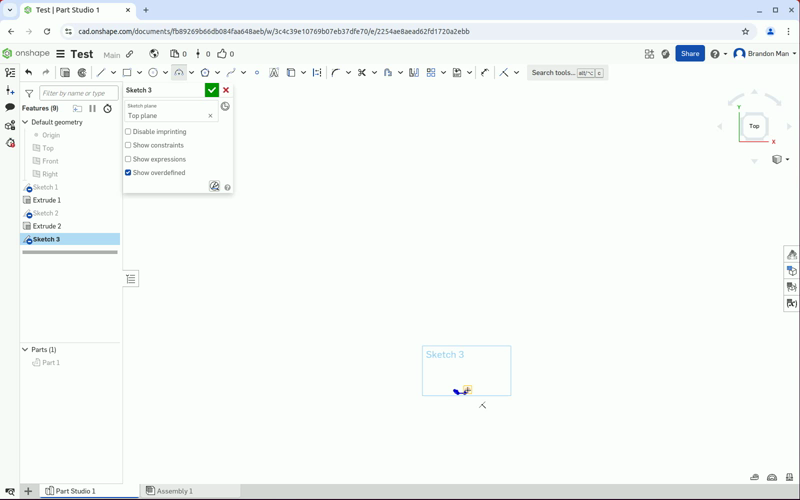
scroll(6)
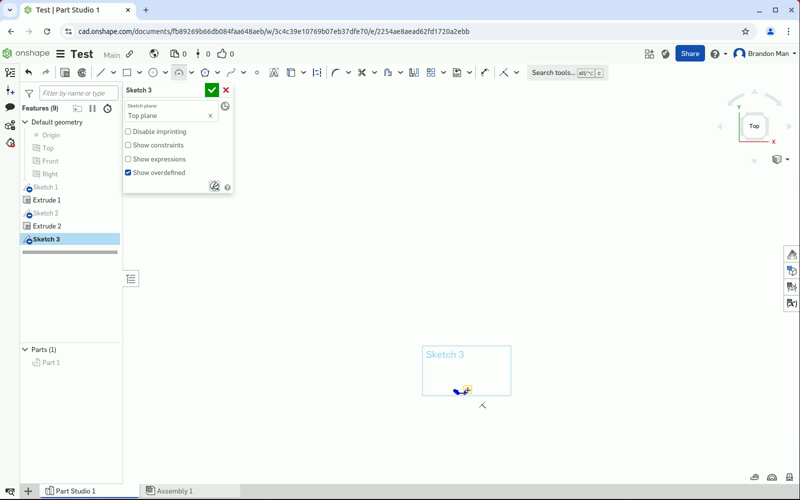
scroll(6)
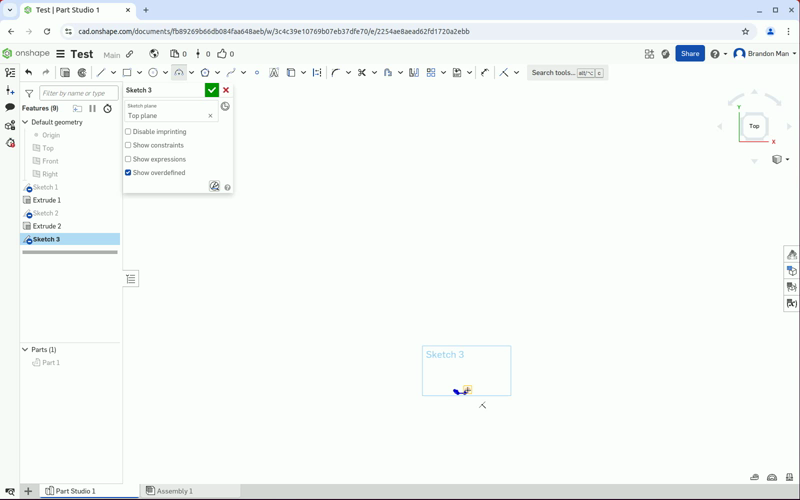
scroll(6)
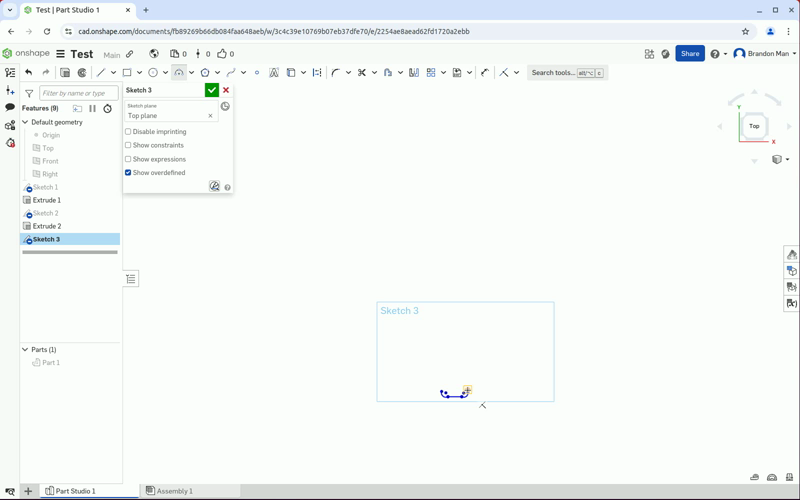
scroll(6)
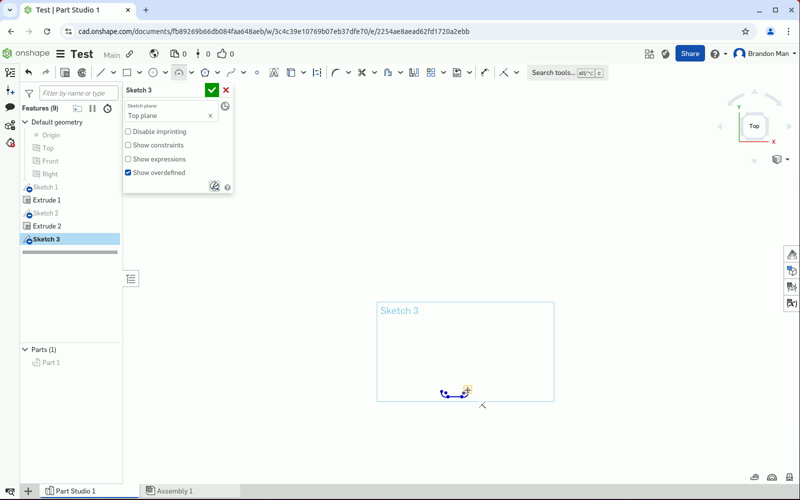
scroll(6)
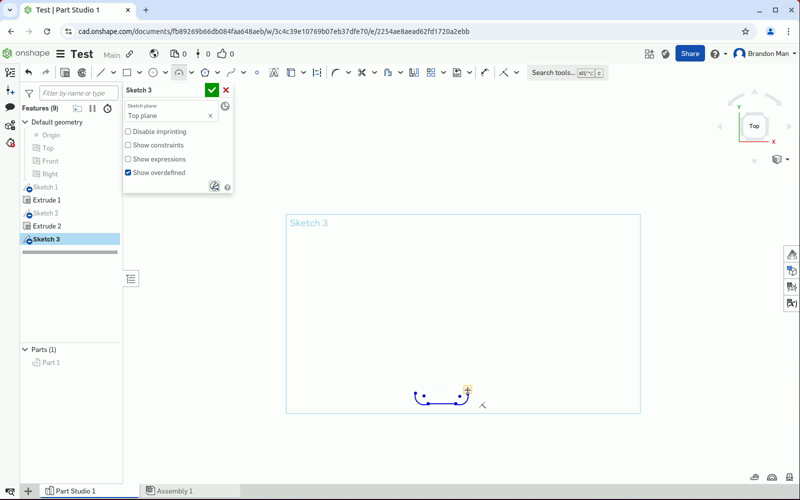
scroll(6)
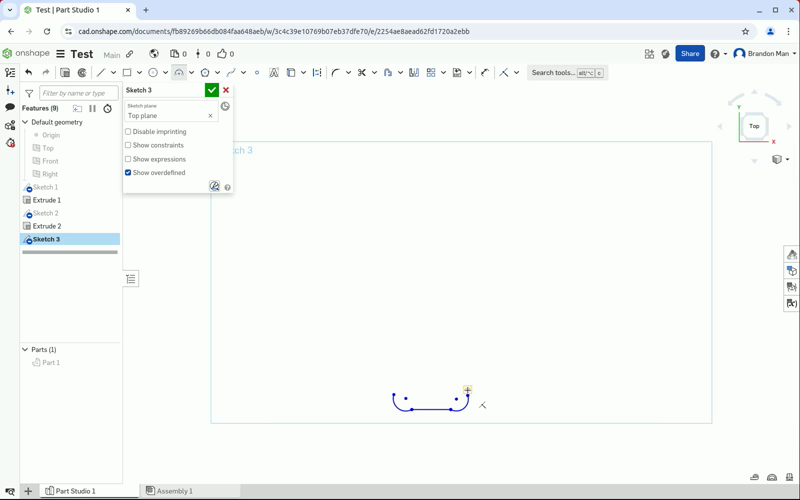
scroll(6)
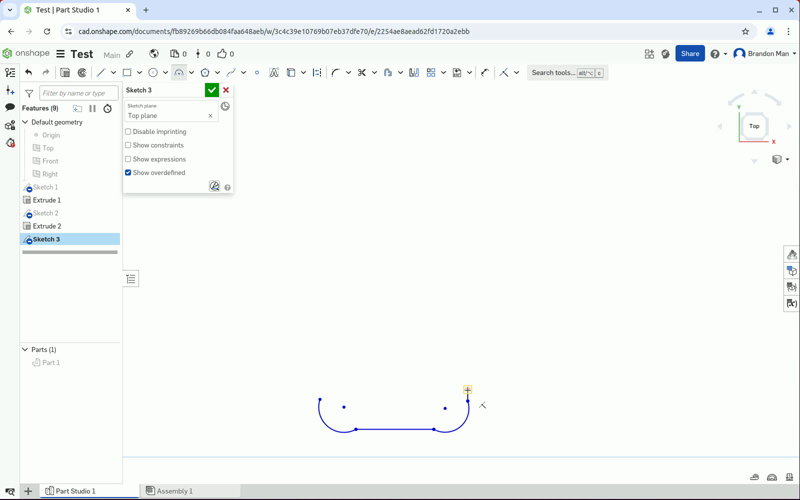
click(467, 389)
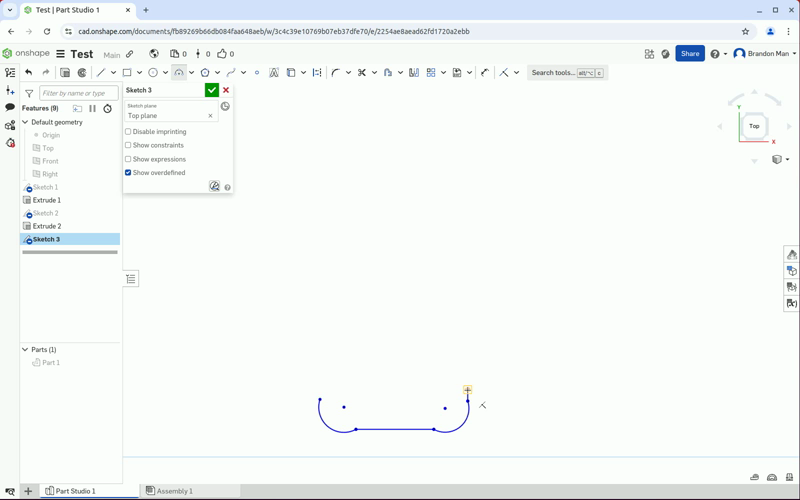
scroll(-6)
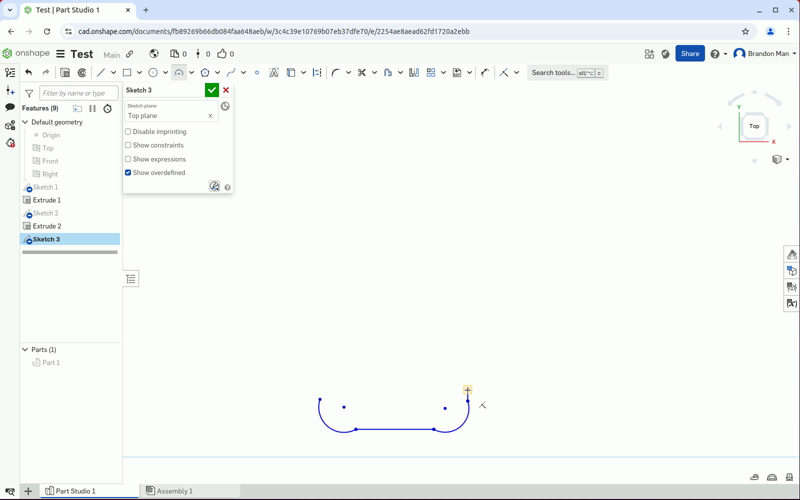
scroll(-6)
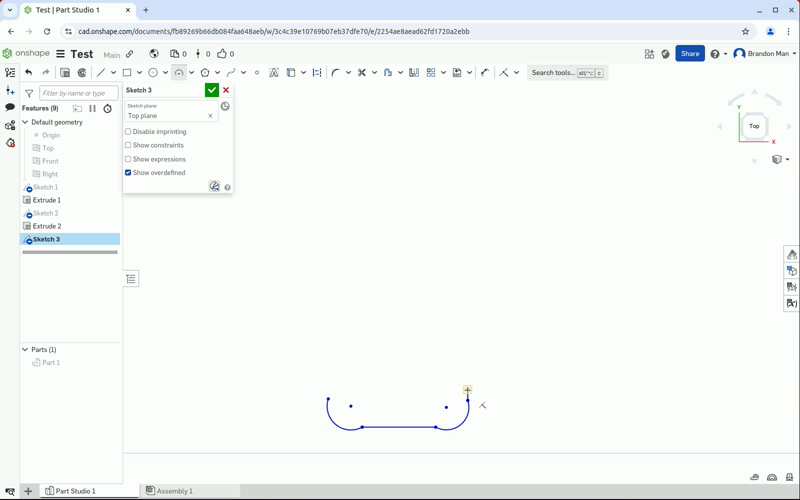
scroll(-6)
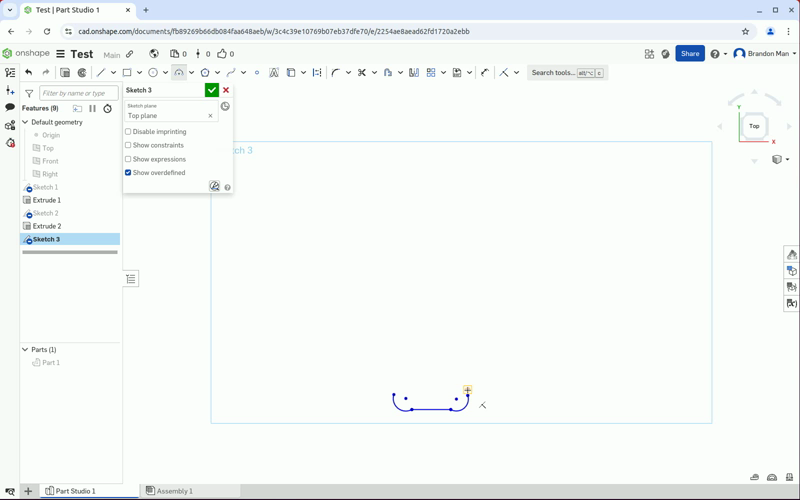
scroll(-6)
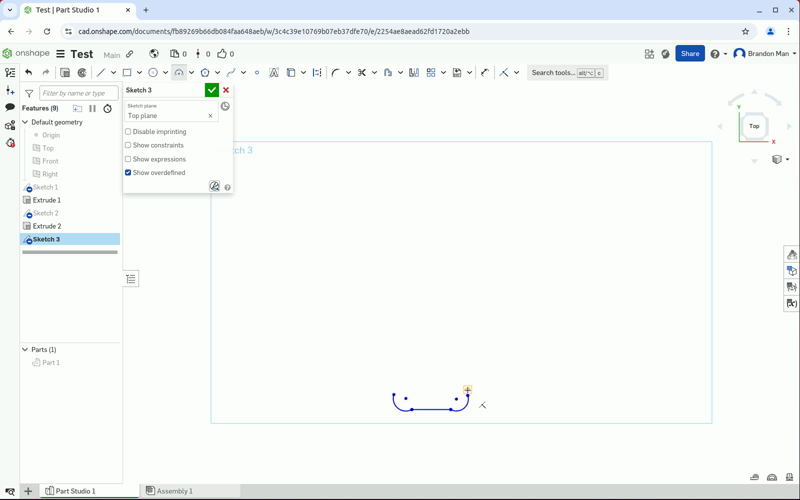
scroll(-6)
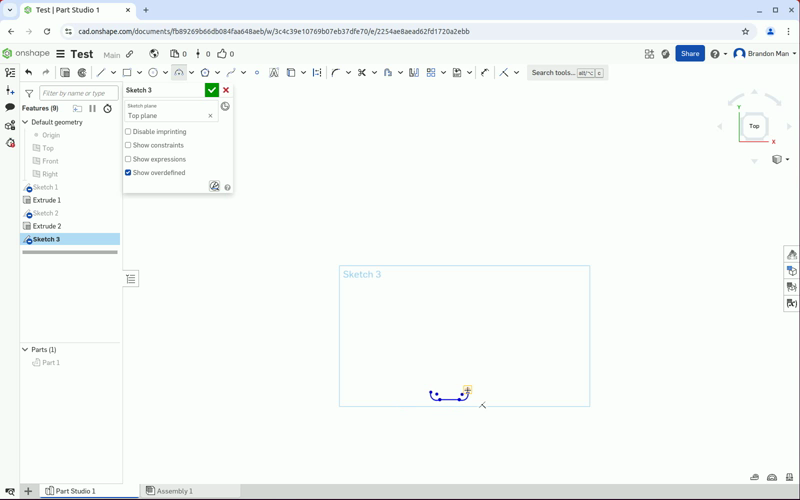
scroll(-6)
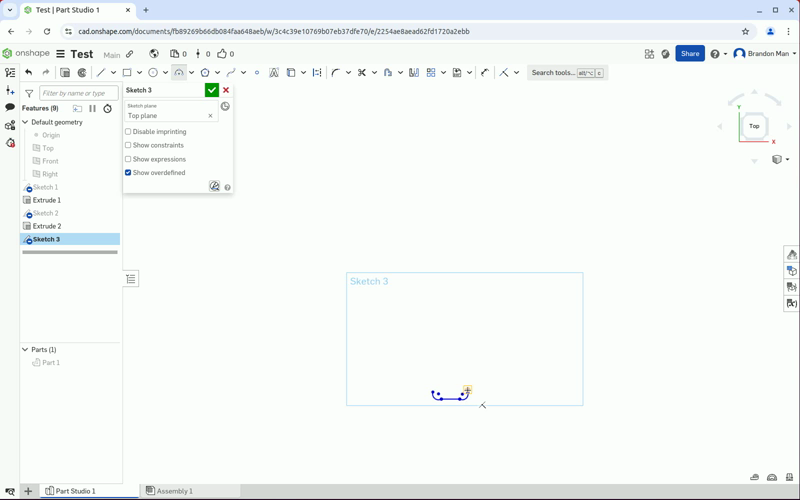
scroll(-6)
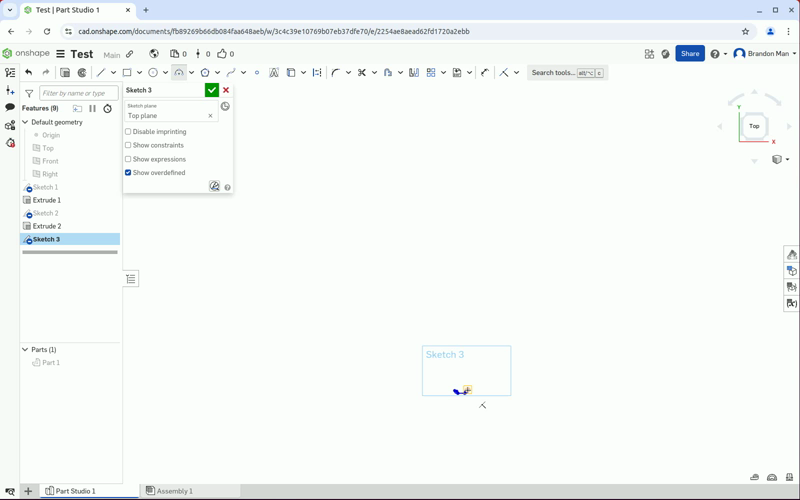
key_down(shift)
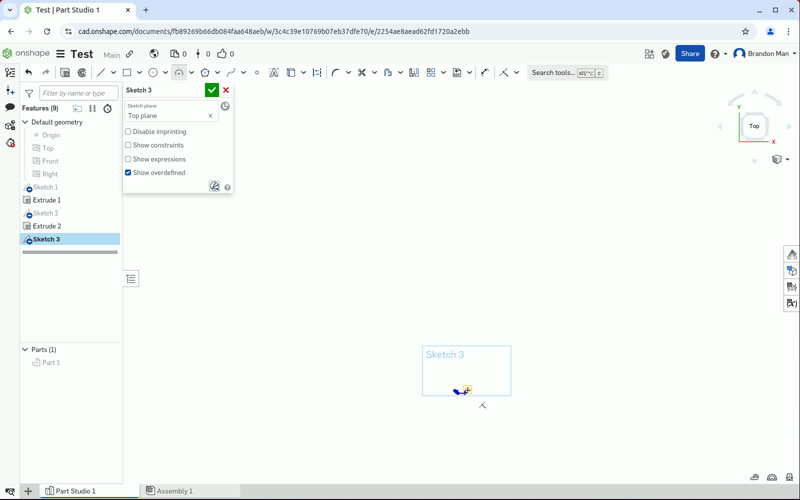
mouse_move(464, 387)
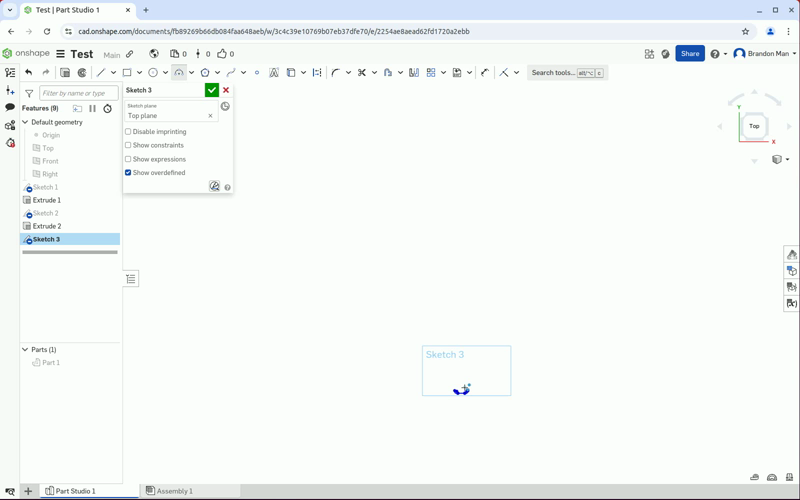
scroll(6)
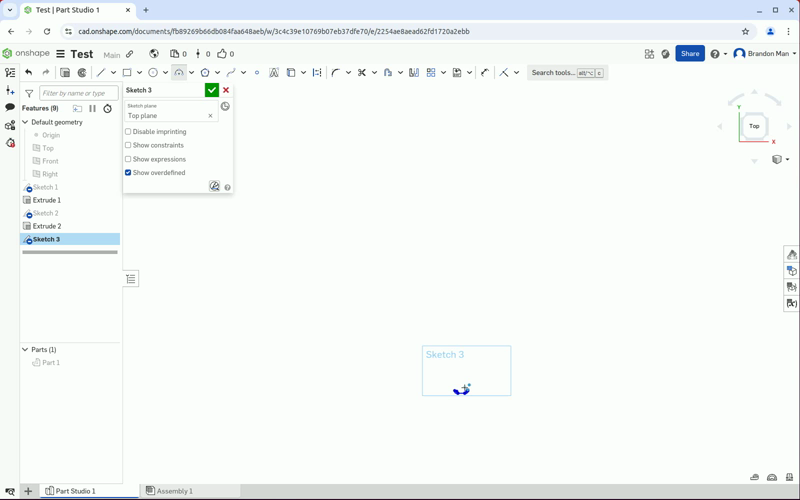
scroll(6)
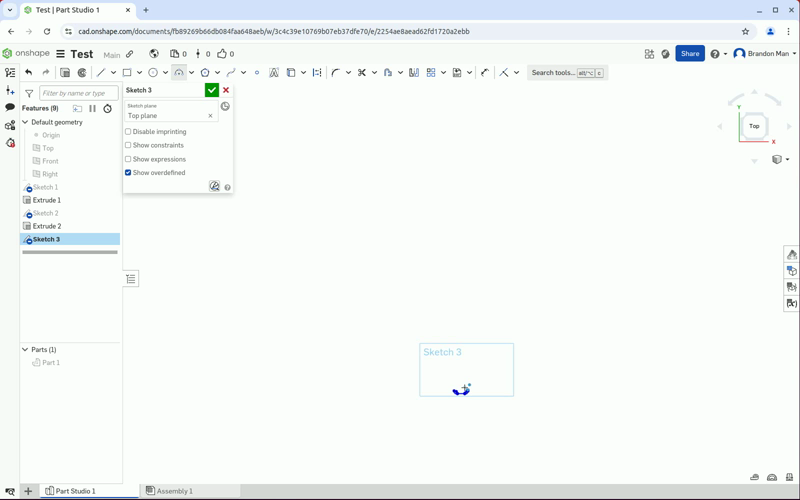
scroll(6)
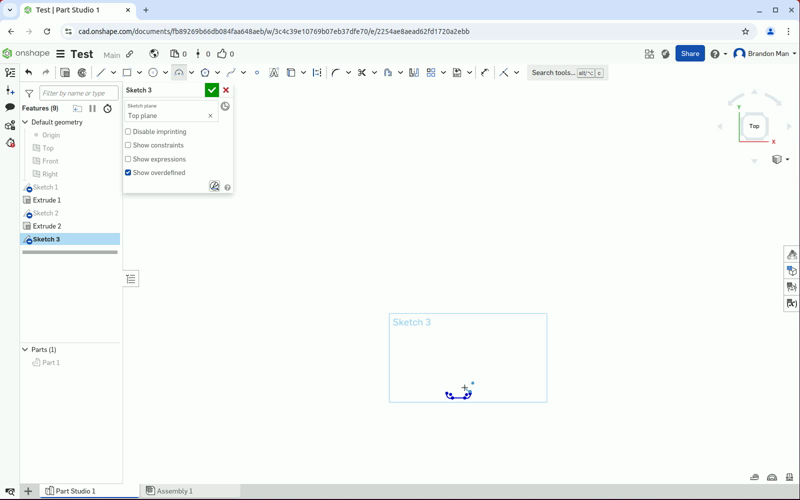
scroll(6)
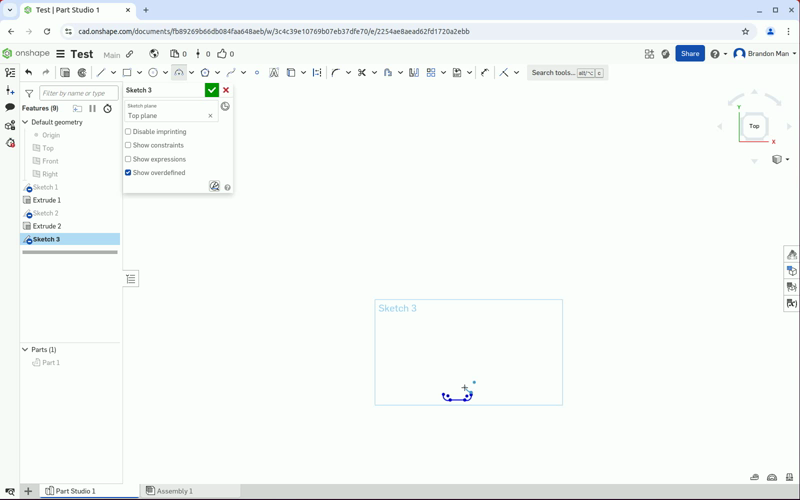
scroll(6)
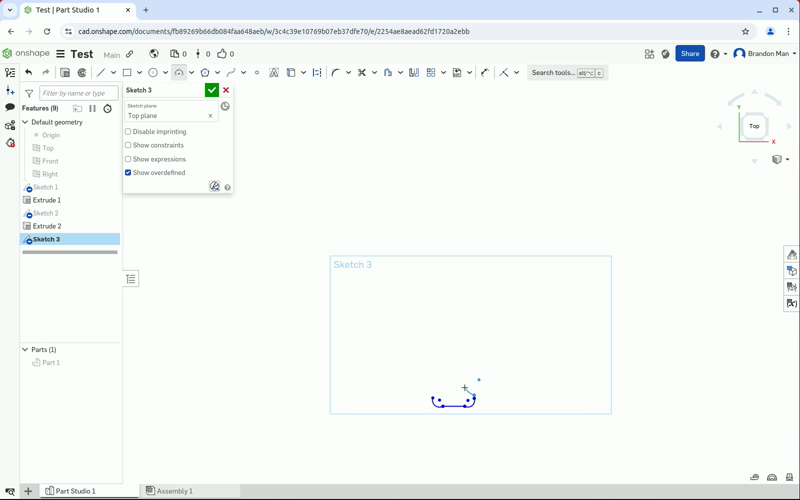
scroll(6)
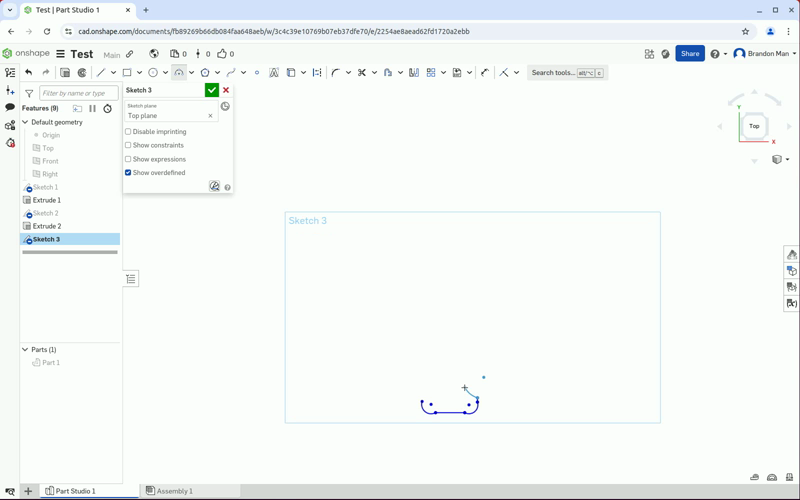
scroll(6)
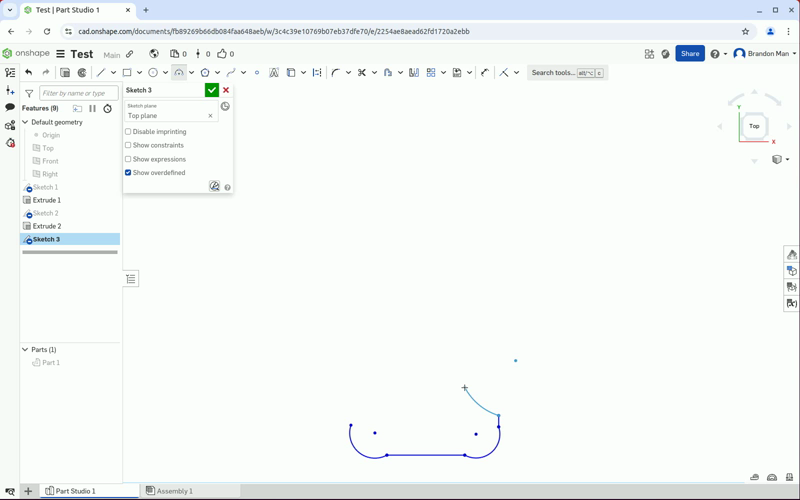
click(464, 387)
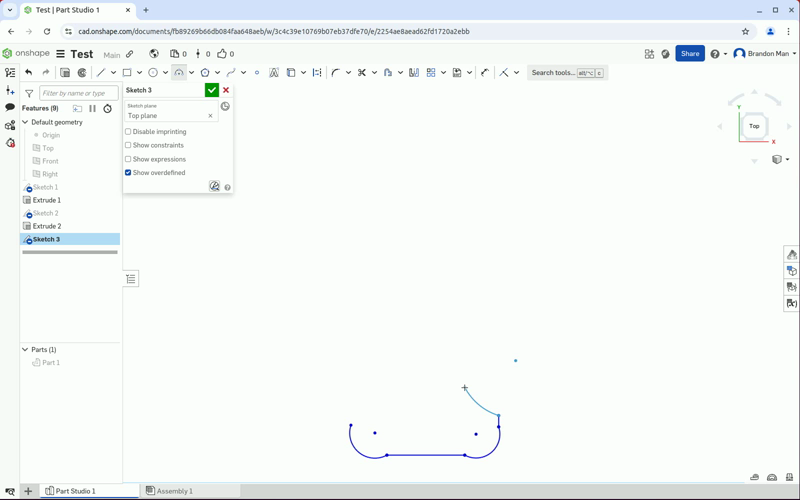
scroll(-6)
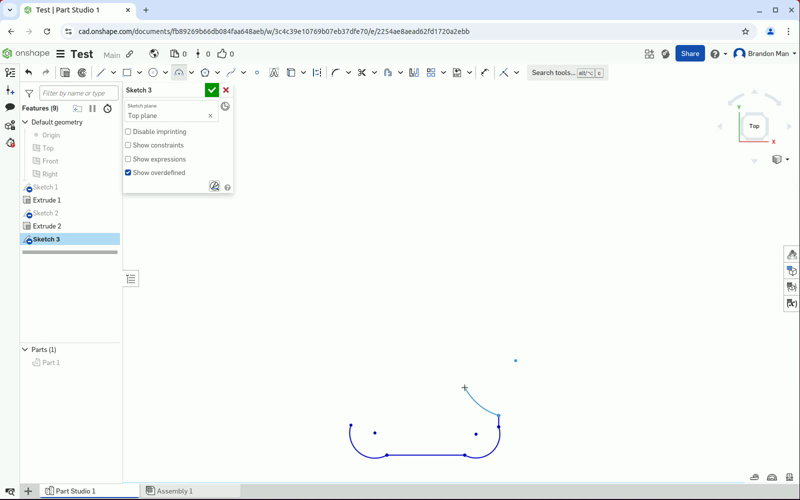
scroll(-6)
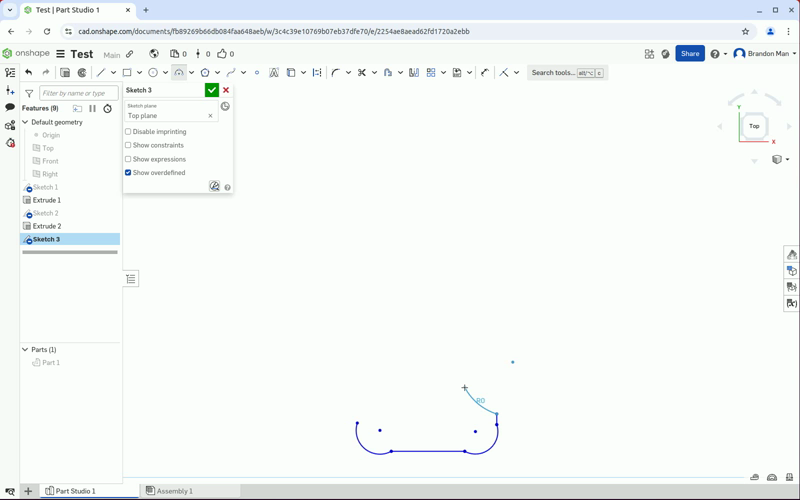
scroll(-6)
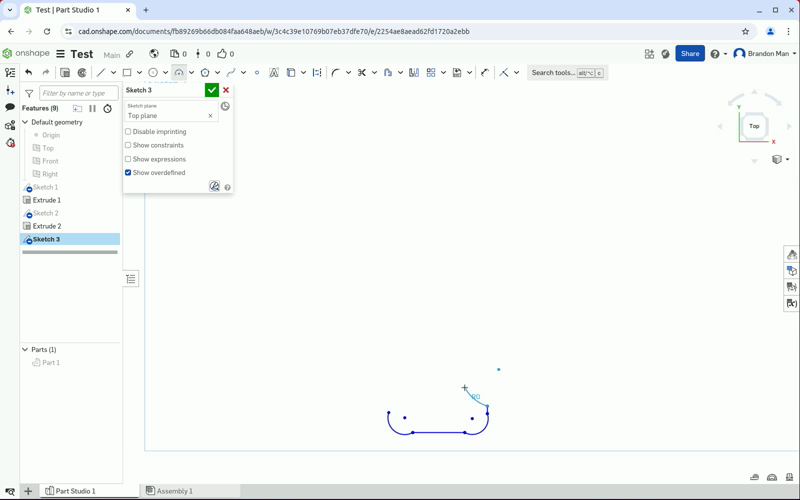
scroll(-6)
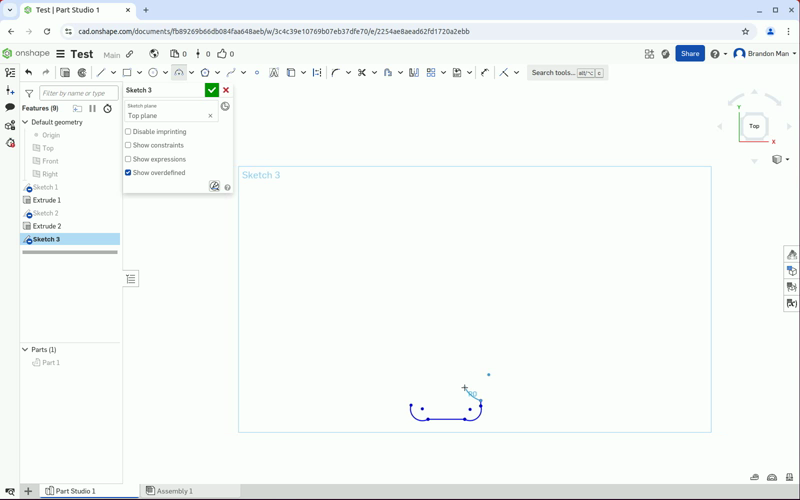
scroll(-6)
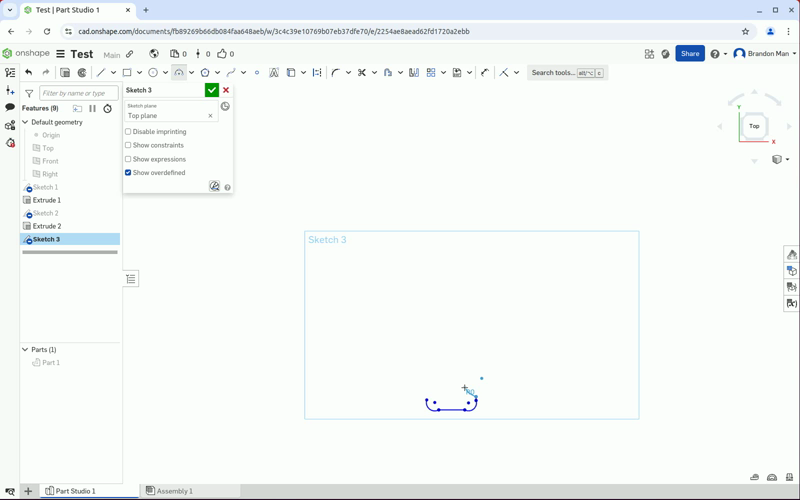
scroll(-6)
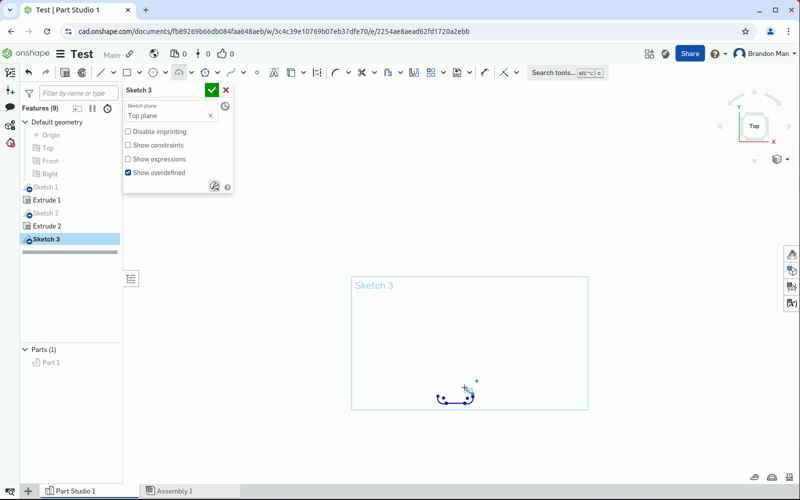
scroll(-6)
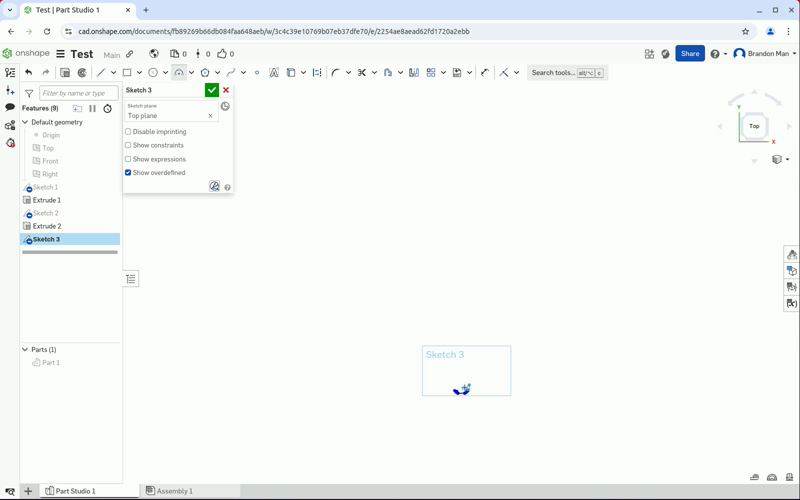
mouse_move(466, 387)
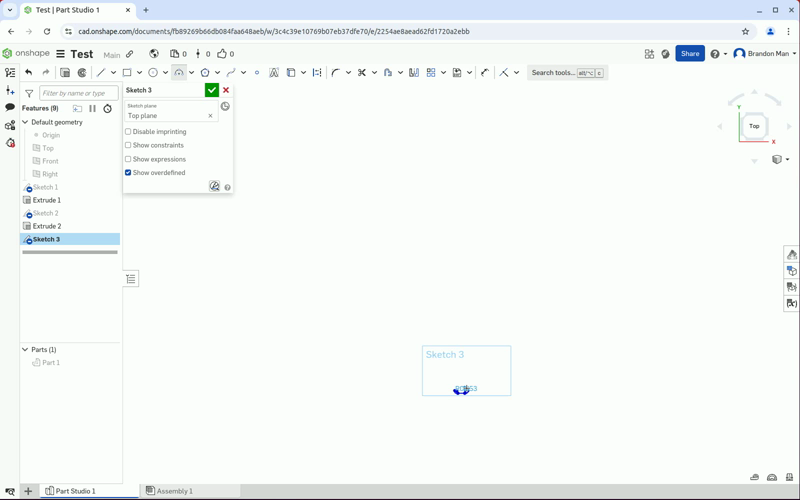
scroll(6)
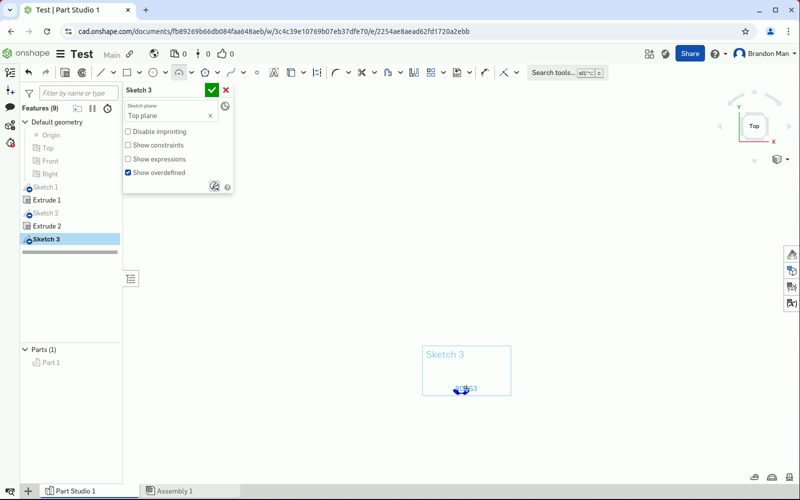
scroll(6)
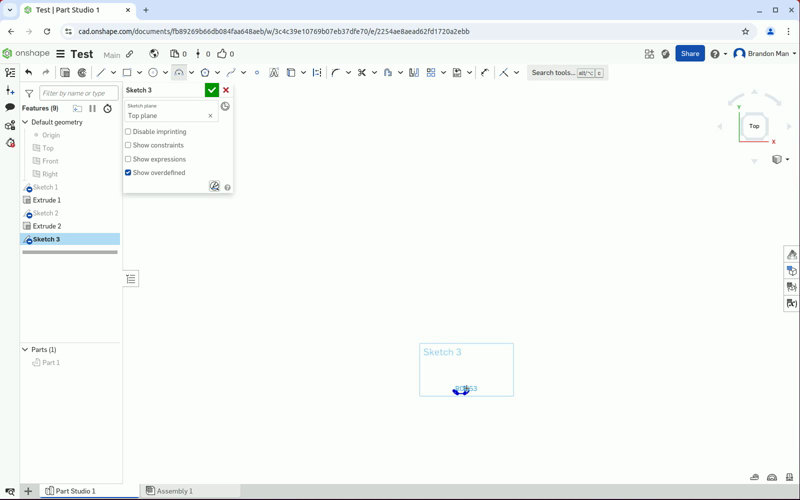
scroll(6)
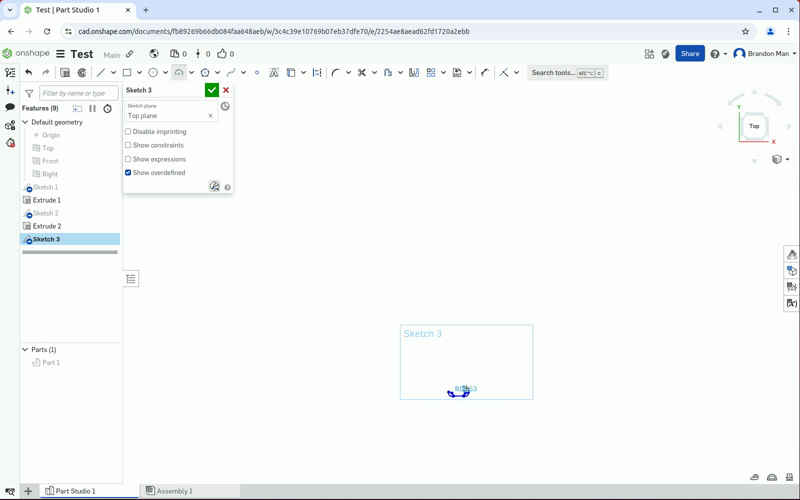
scroll(6)
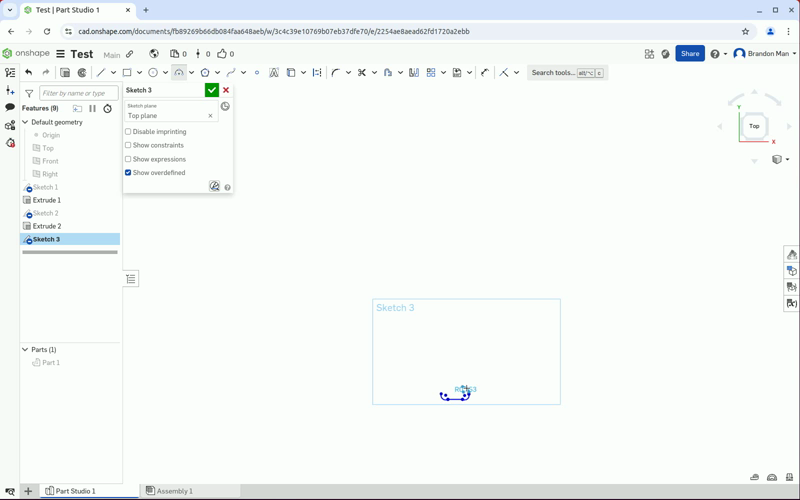
scroll(6)
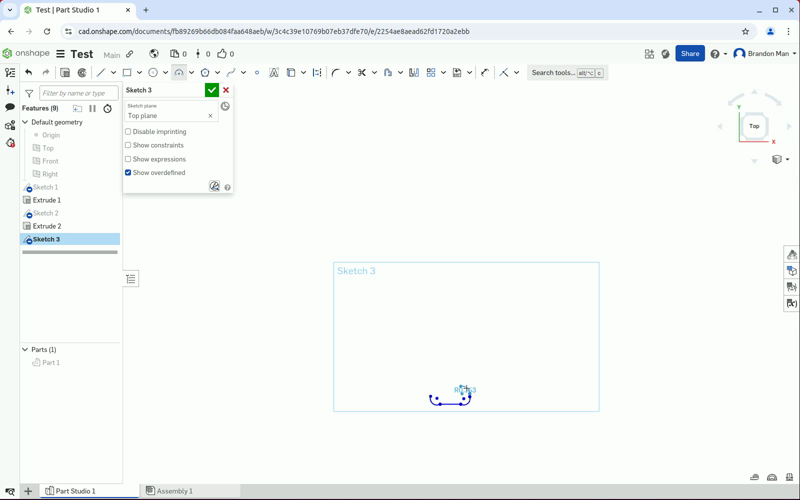
scroll(6)
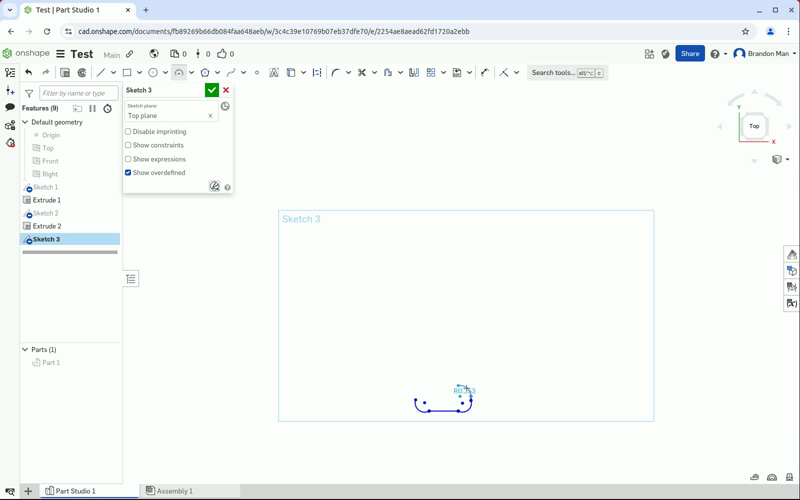
scroll(6)
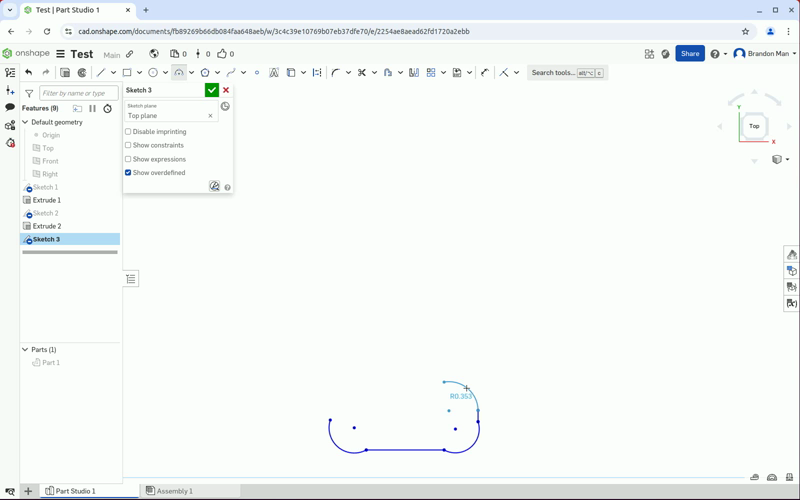
click(466, 387)
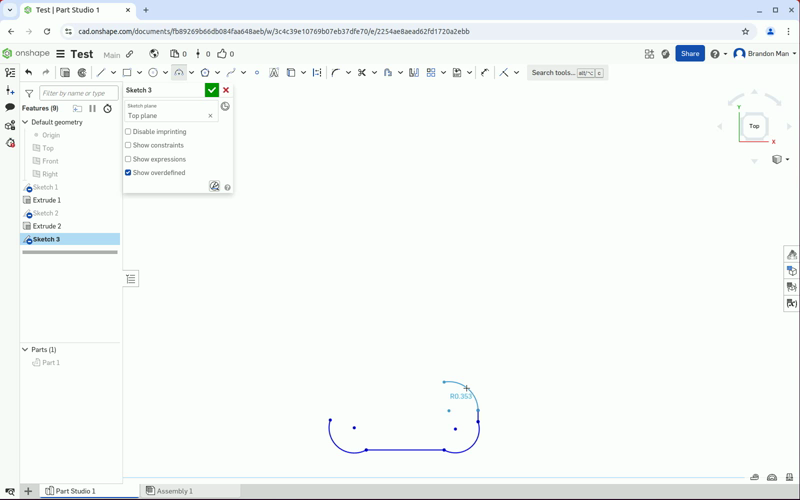
scroll(-6)
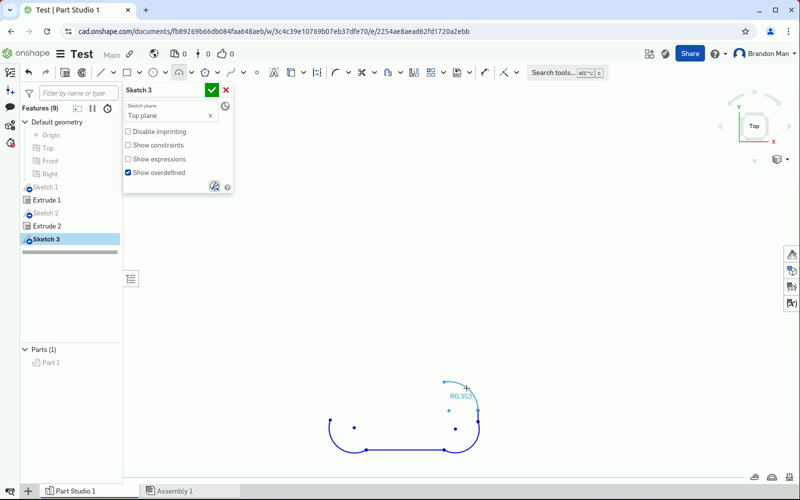
scroll(-6)
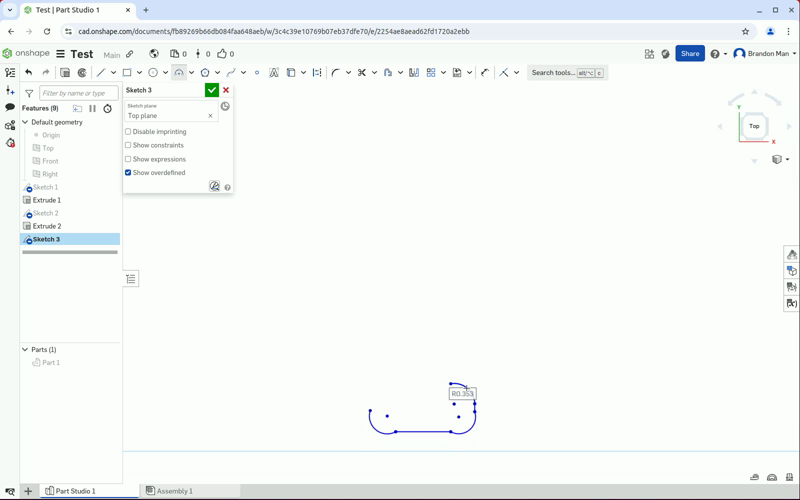
scroll(-6)
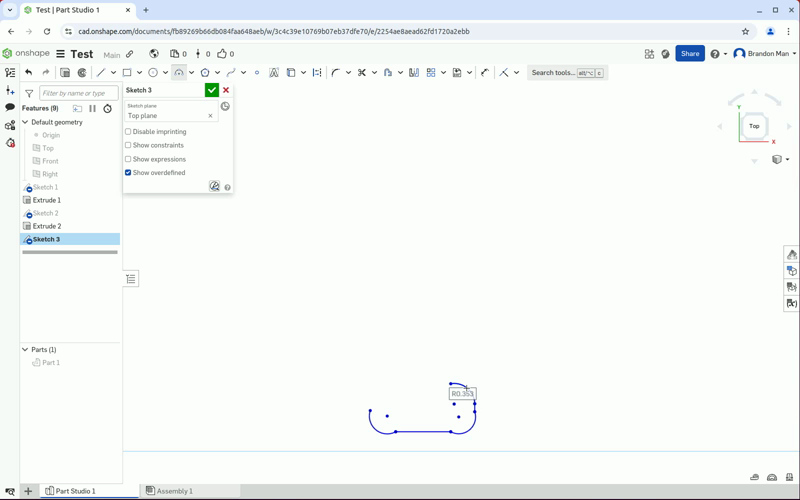
scroll(-6)
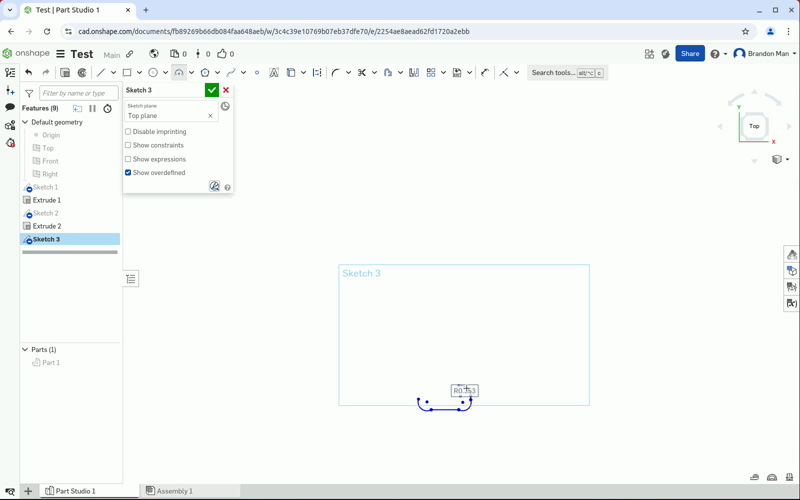
scroll(-6)
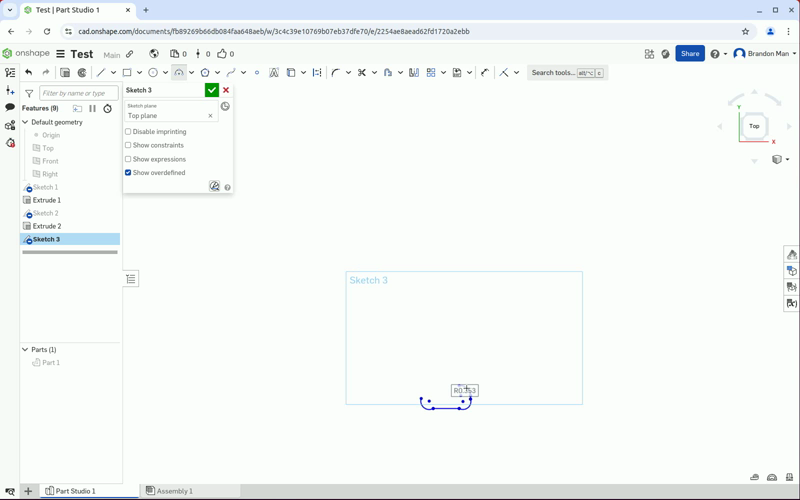
scroll(-6)
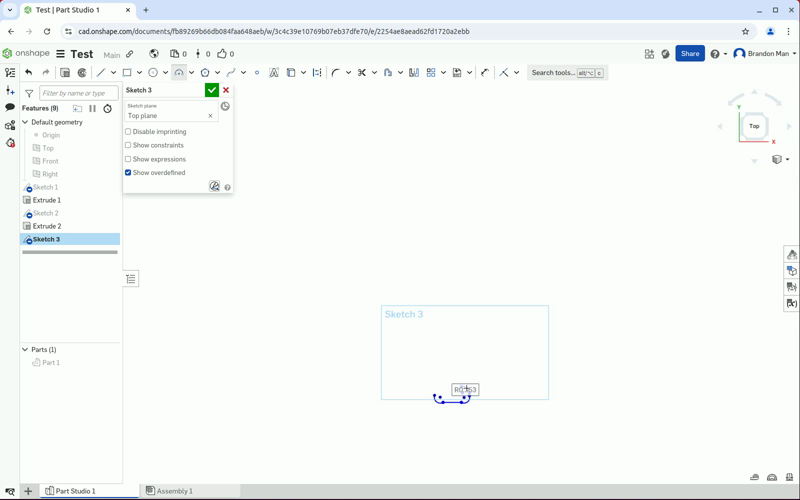
scroll(-6)
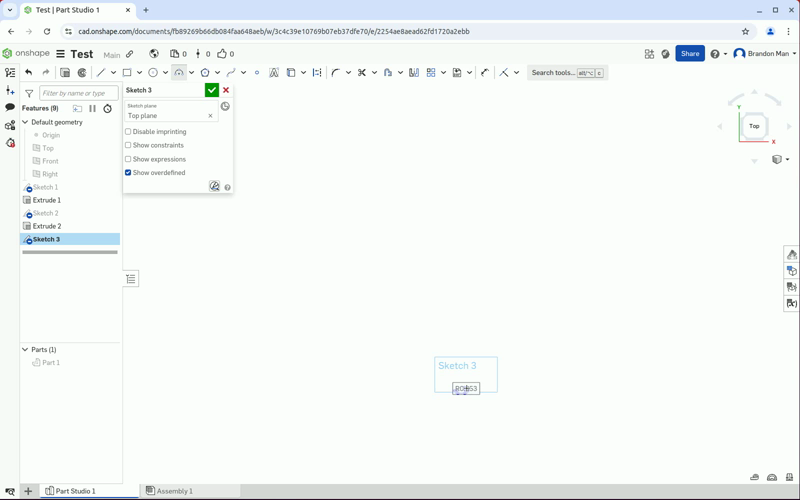
key_up(shift)
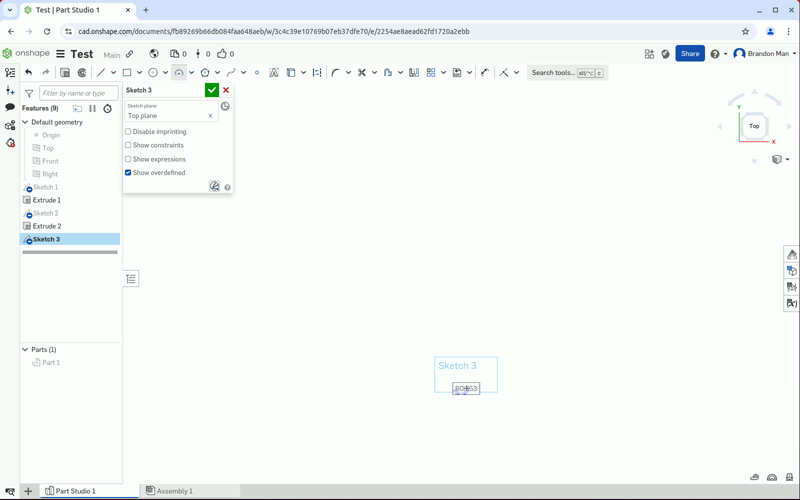
key(esc)
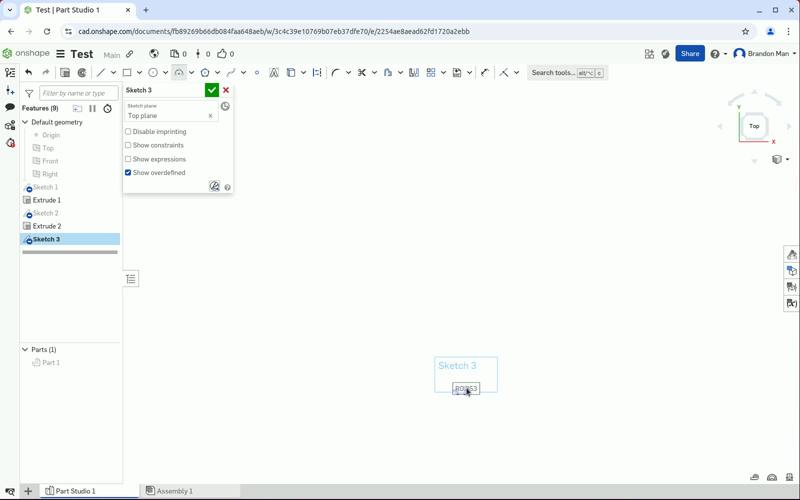
key(l)
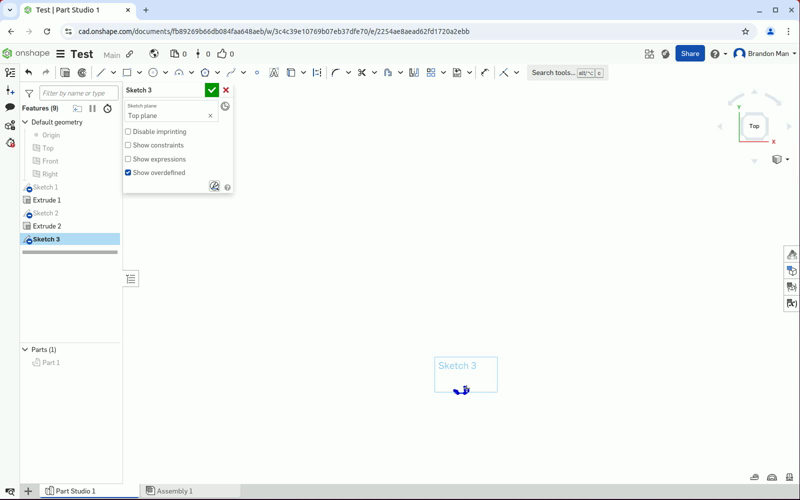
mouse_move(464, 387)
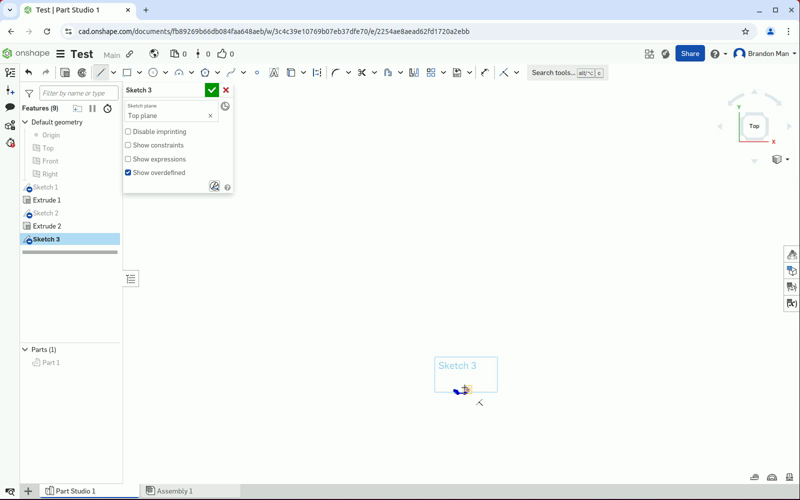
scroll(6)
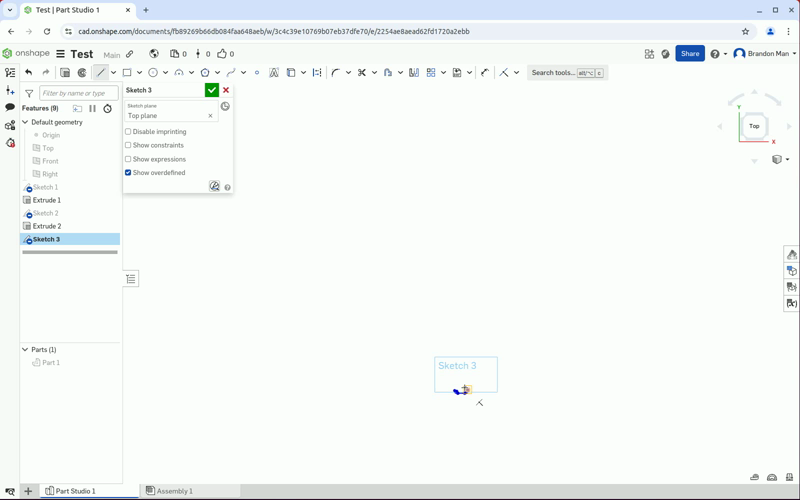
scroll(6)
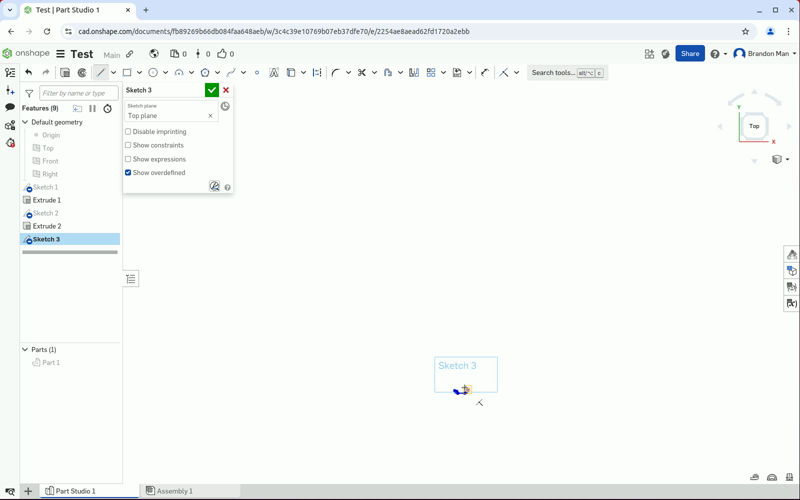
scroll(6)
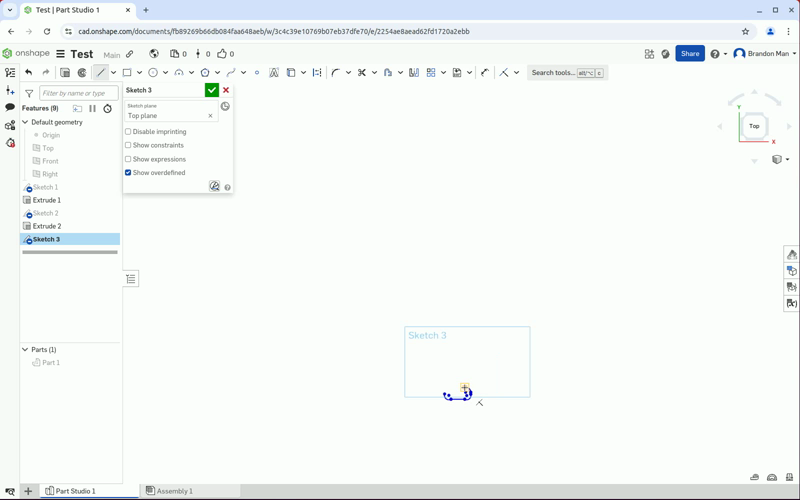
scroll(6)
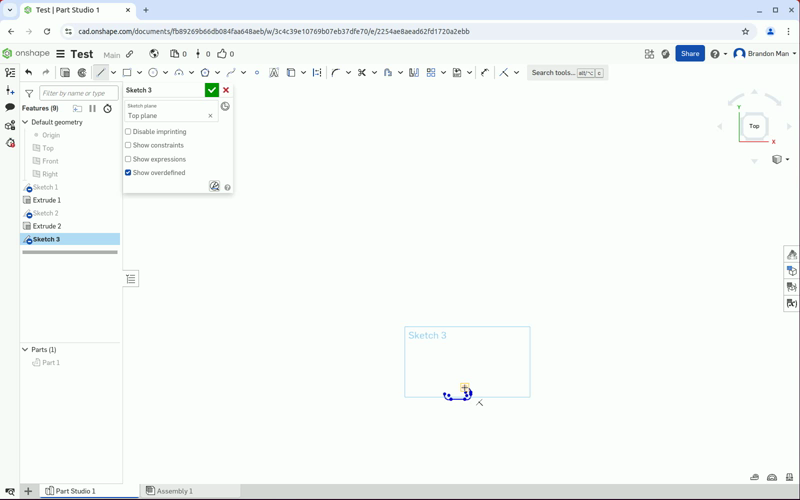
scroll(6)
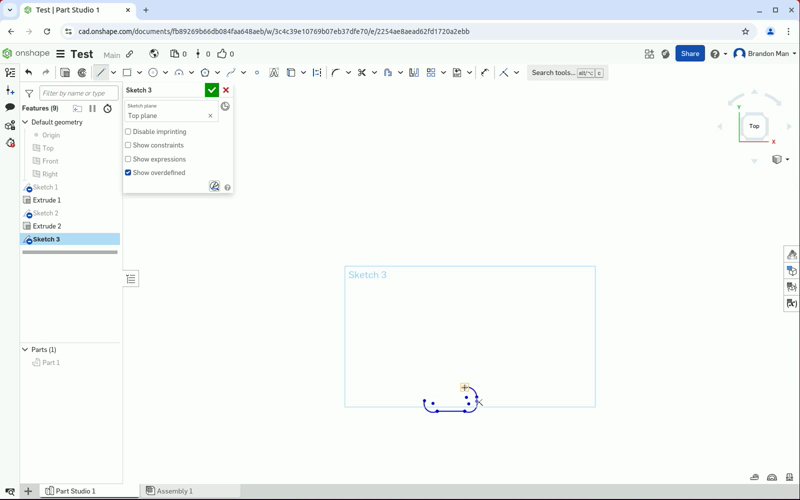
scroll(6)
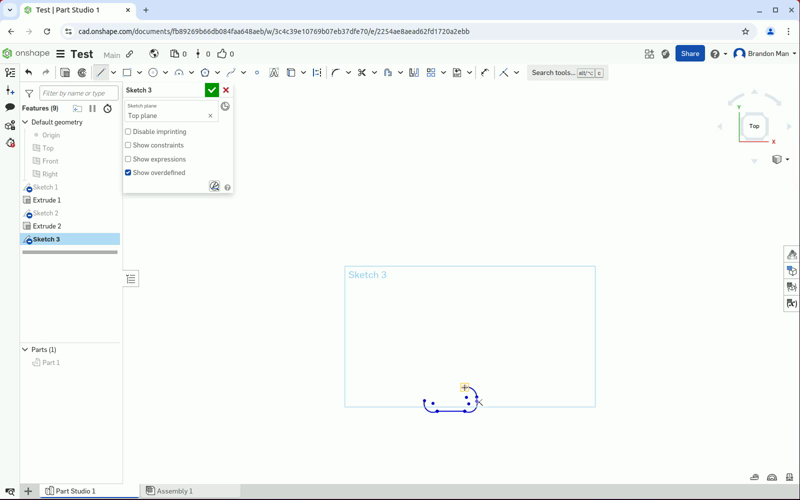
scroll(6)
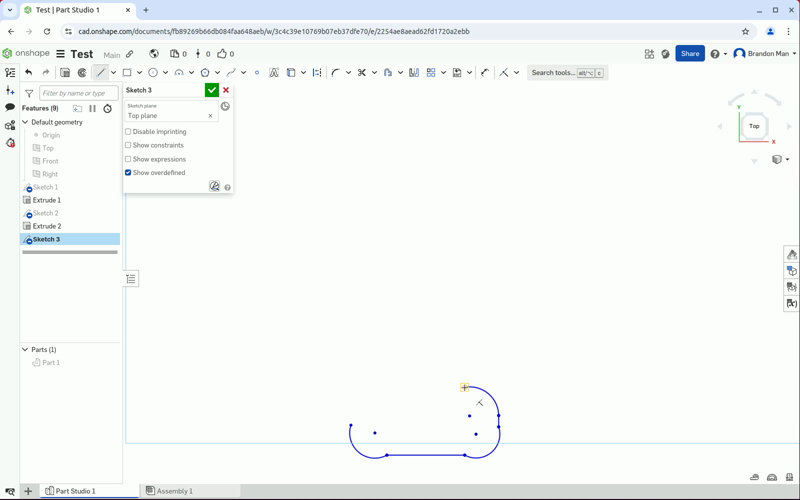
click(464, 387)
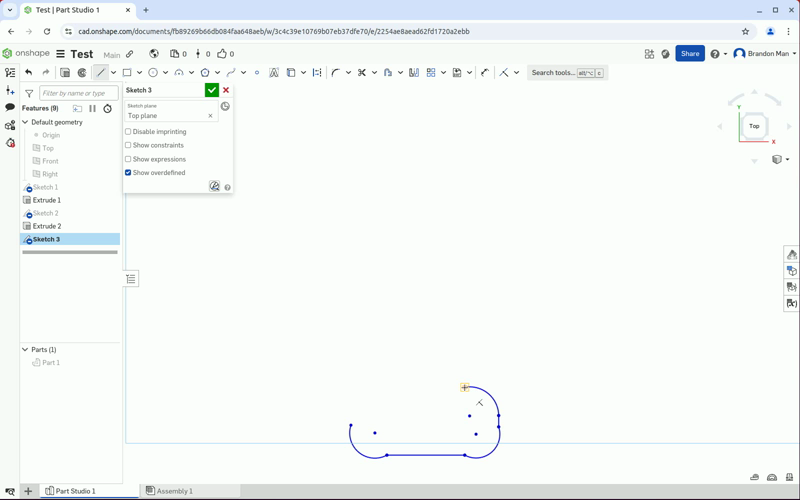
scroll(-6)
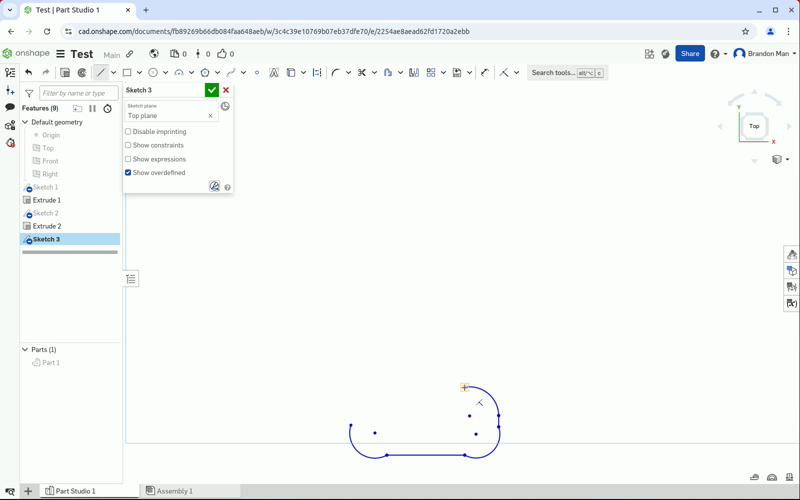
scroll(-6)
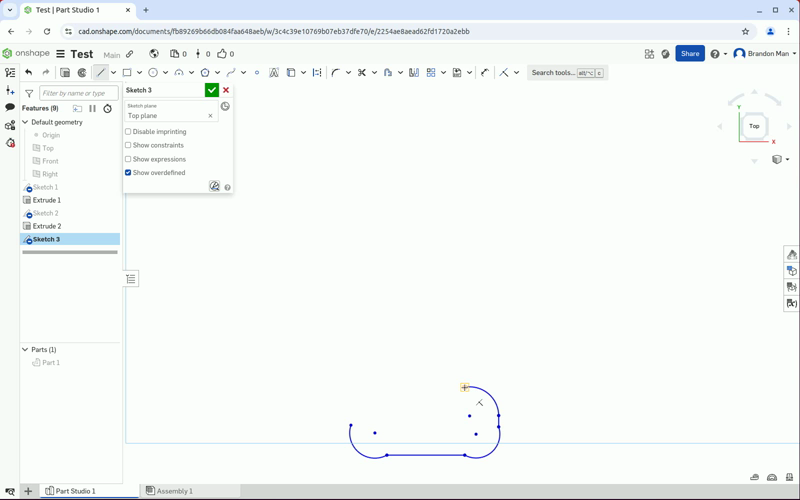
scroll(-6)
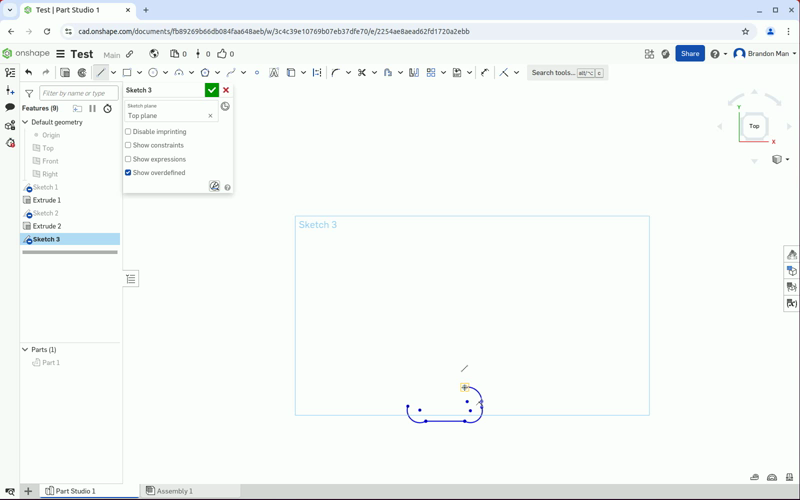
scroll(-6)
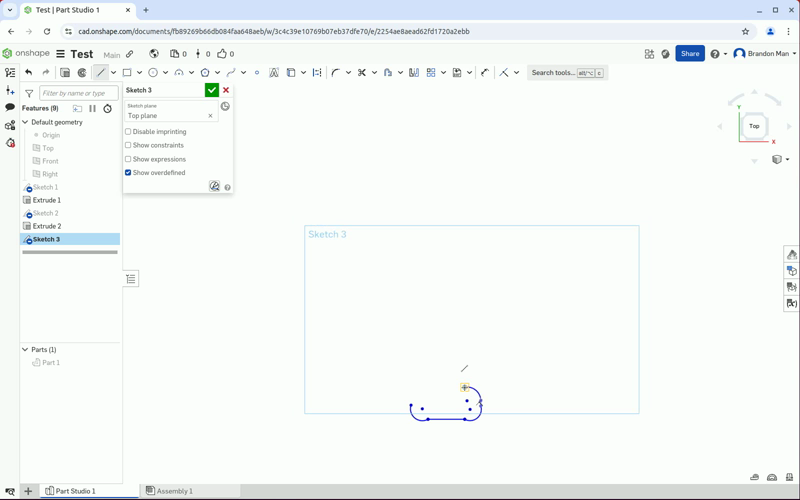
scroll(-6)
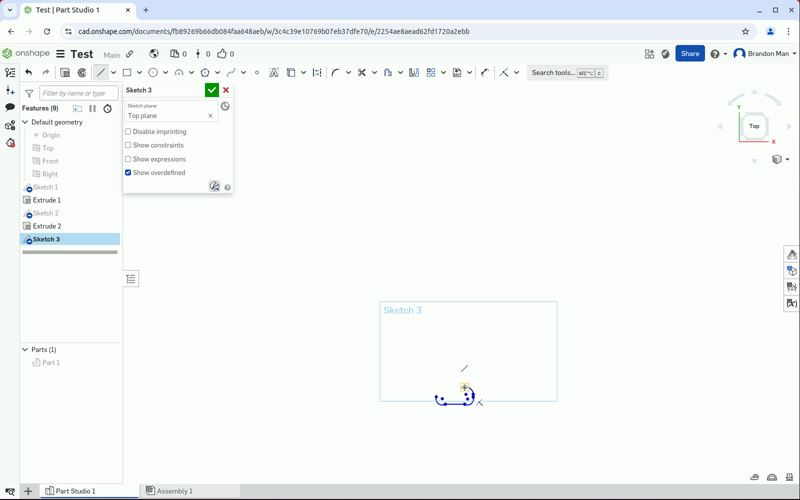
scroll(-6)
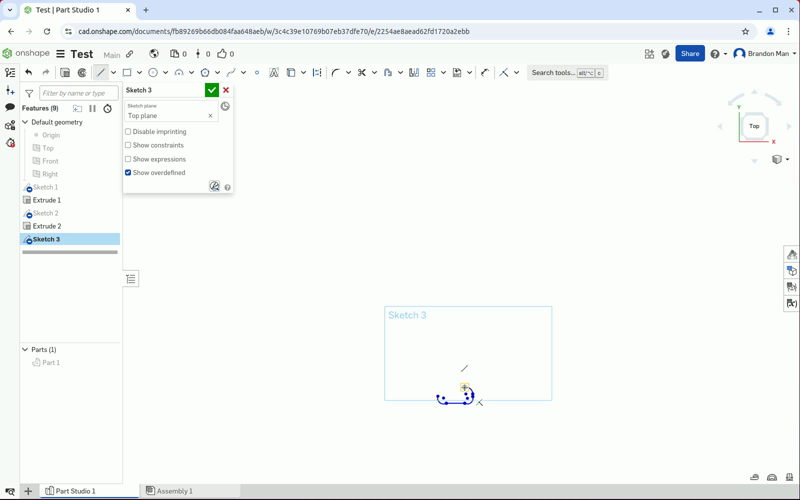
scroll(-6)
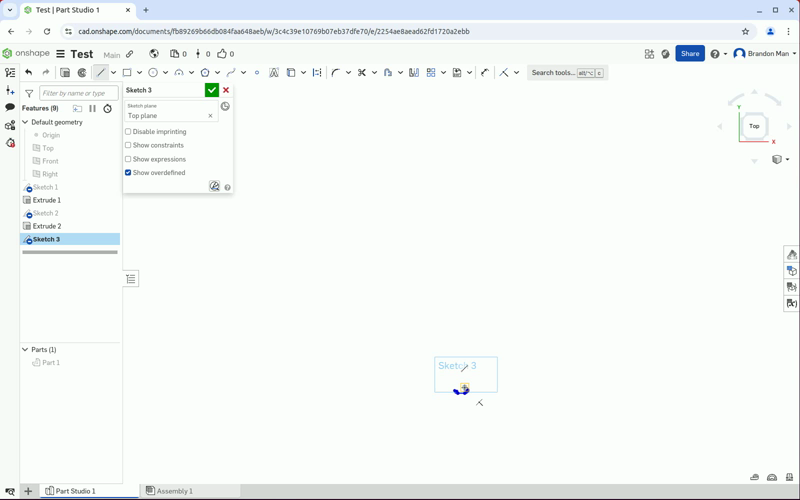
key_down(shift)
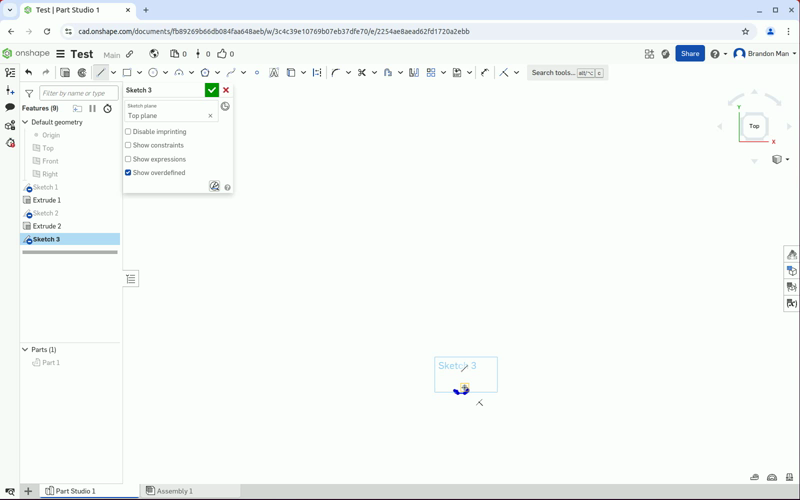
mouse_move(495, 387)
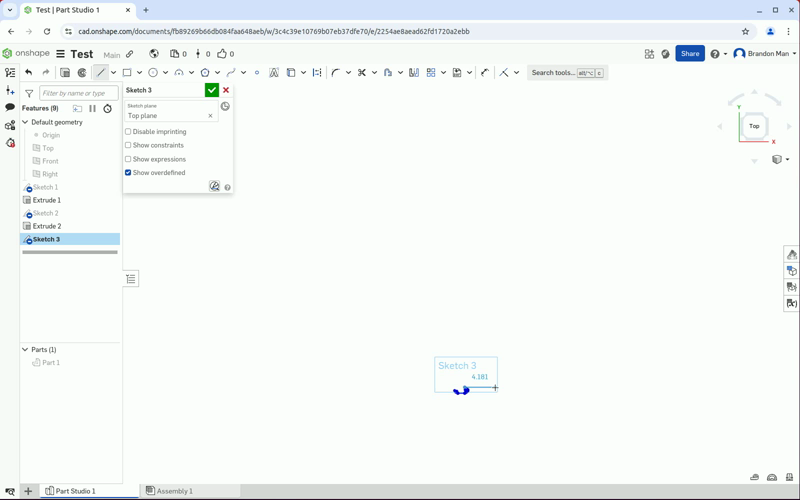
mouse_move(457, 387)
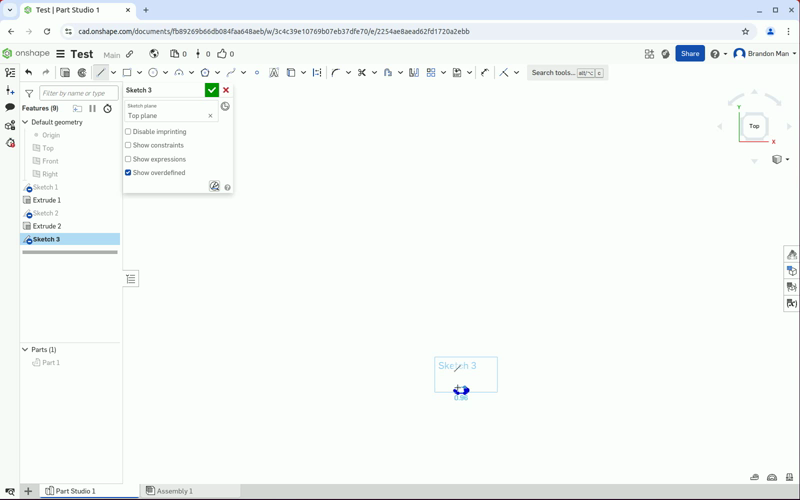
scroll(6)
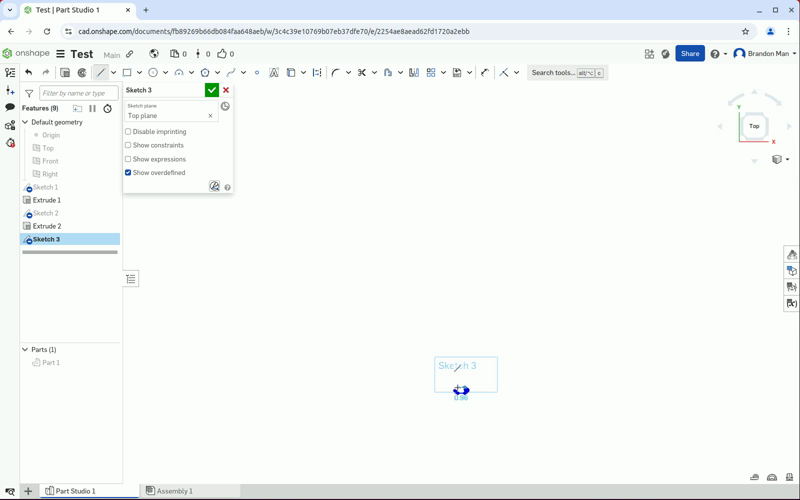
scroll(6)
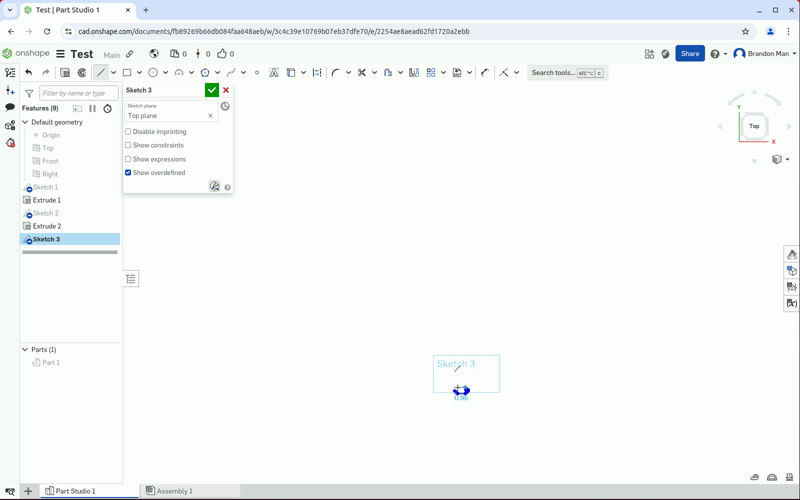
scroll(6)
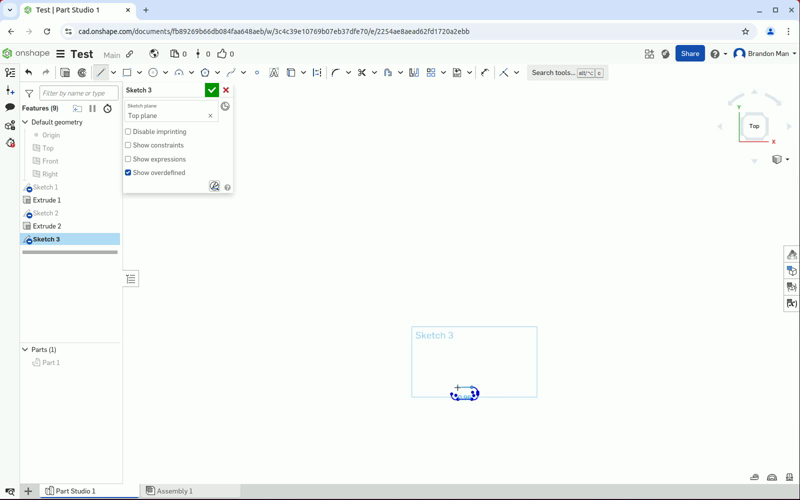
scroll(6)
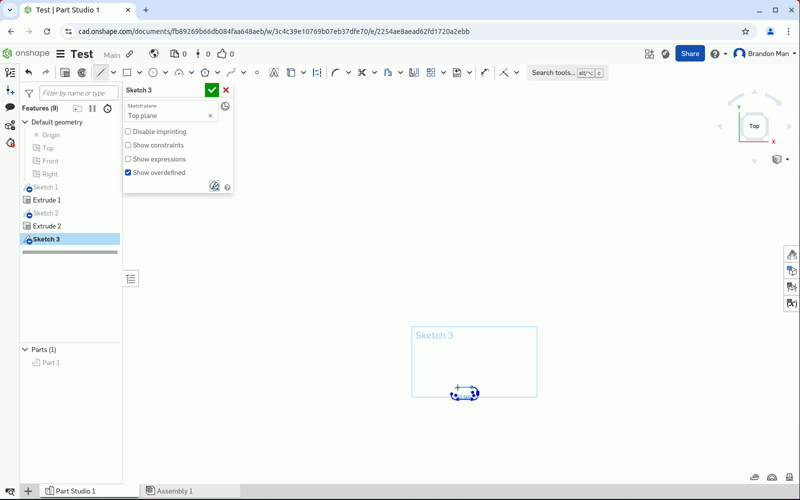
scroll(6)
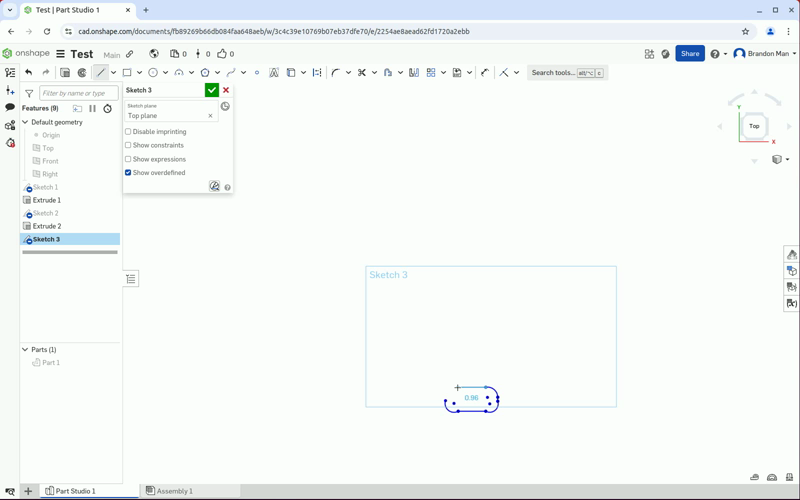
scroll(6)
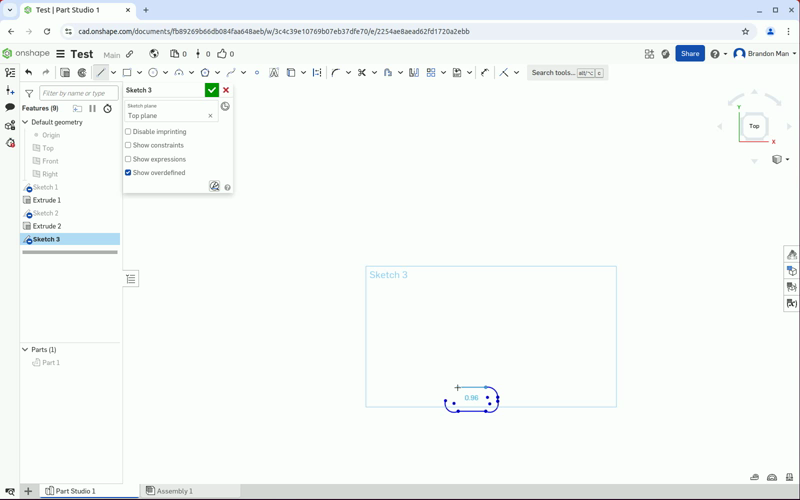
scroll(6)
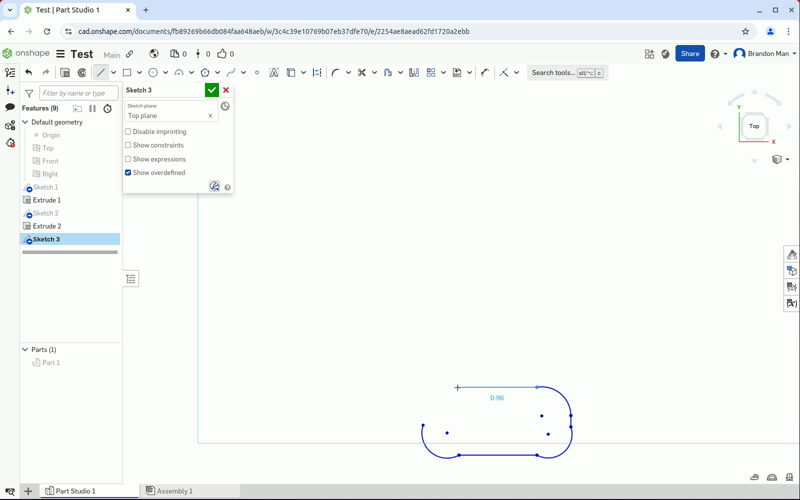
click(457, 387)
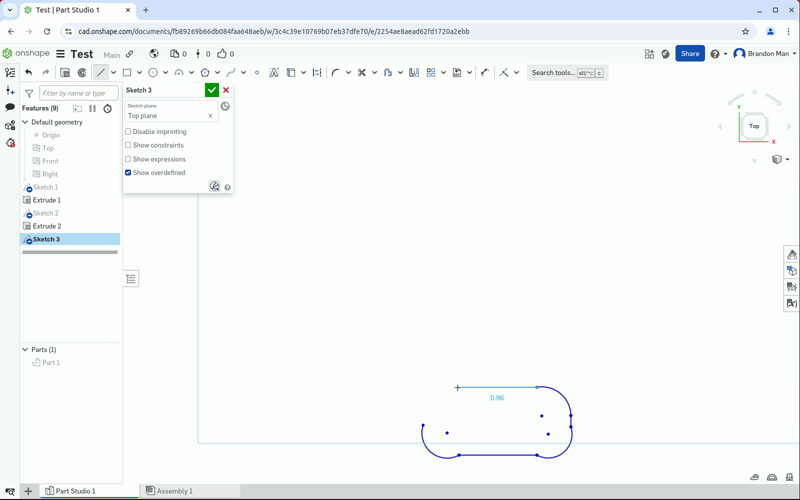
scroll(-6)
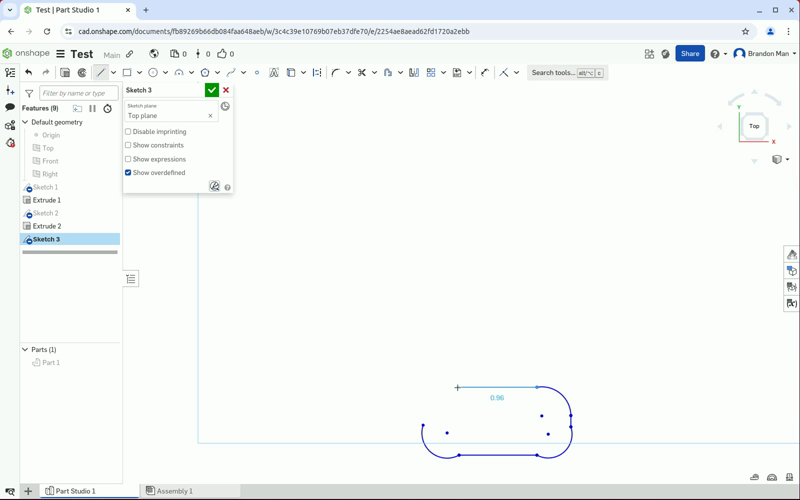
scroll(-6)
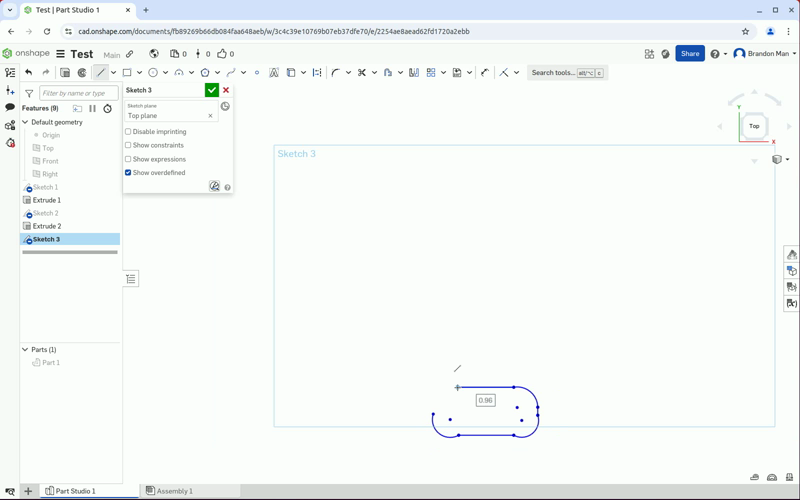
scroll(-6)
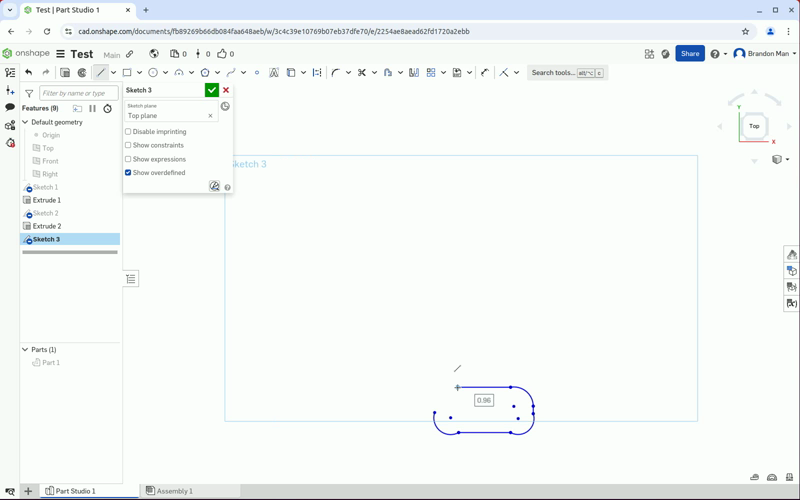
scroll(-6)
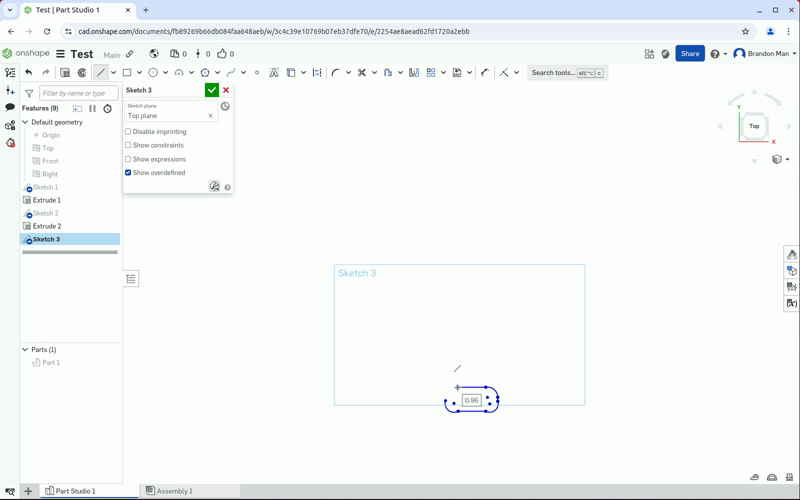
scroll(-6)
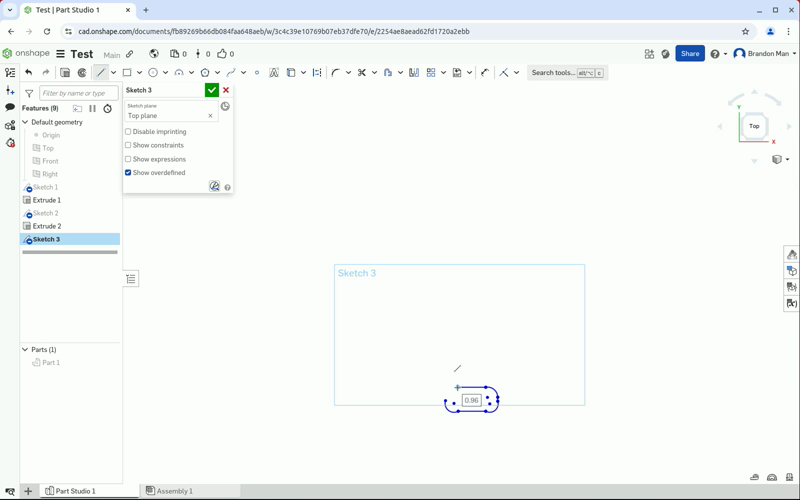
scroll(-6)
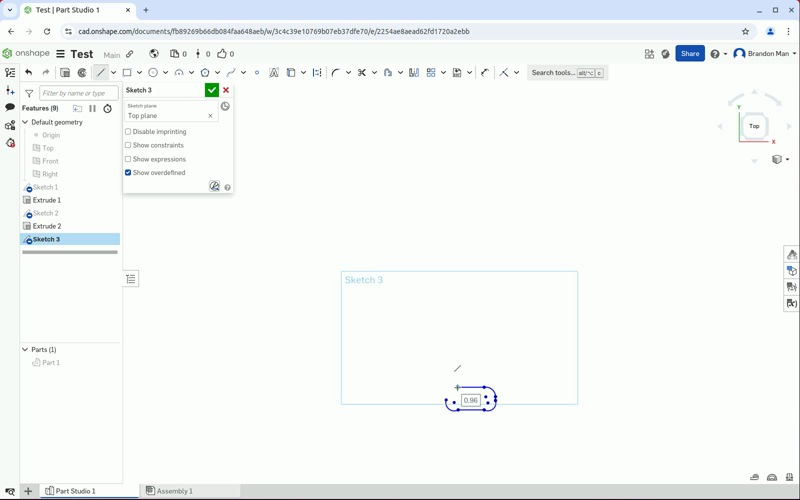
scroll(-6)
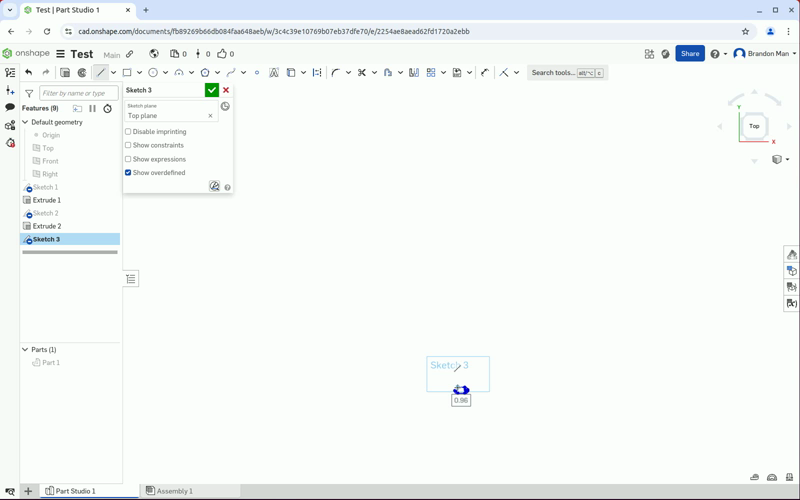
key_up(shift)
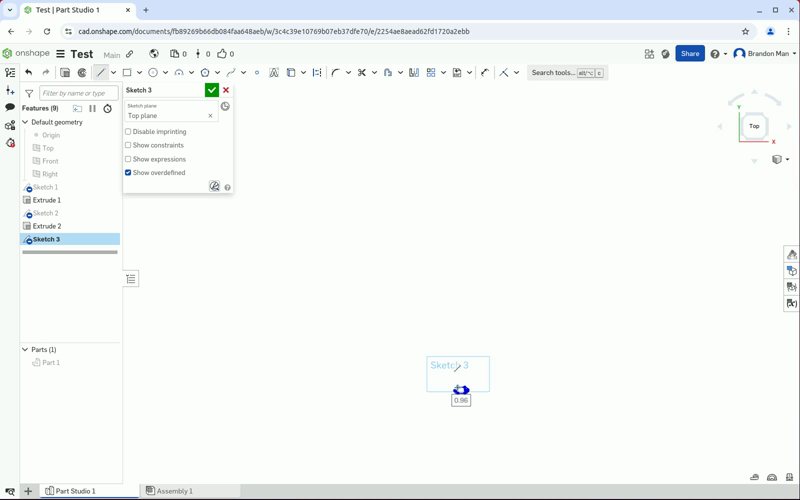
key(esc)
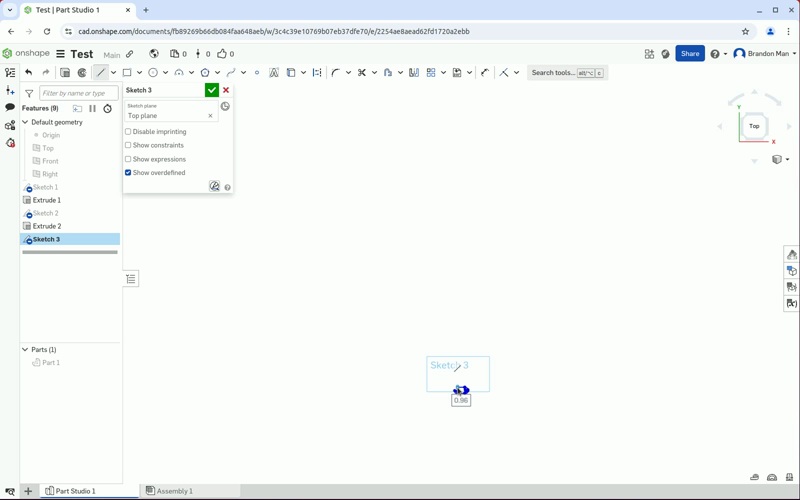
key(a)
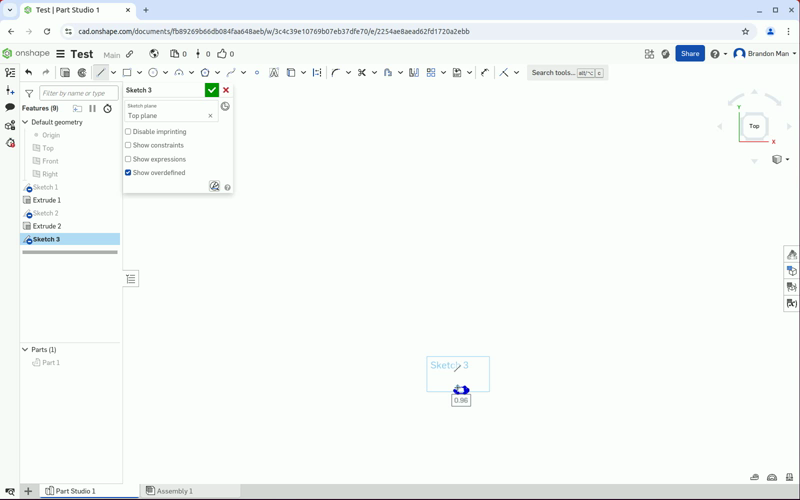
mouse_move(457, 387)
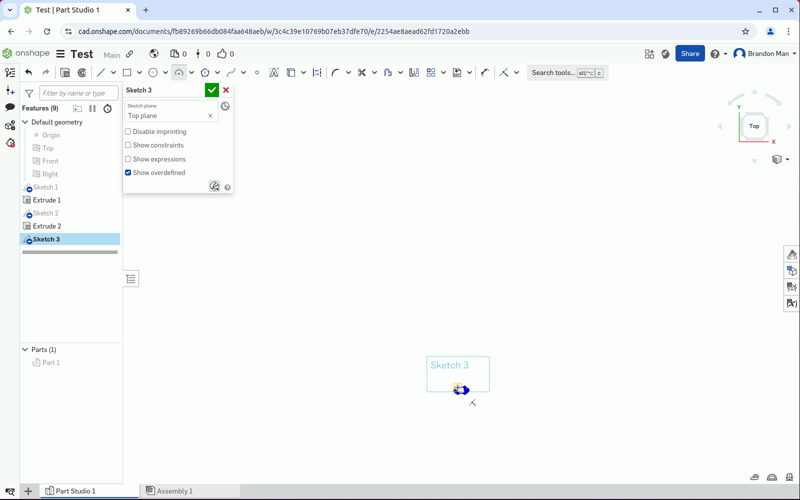
scroll(6)
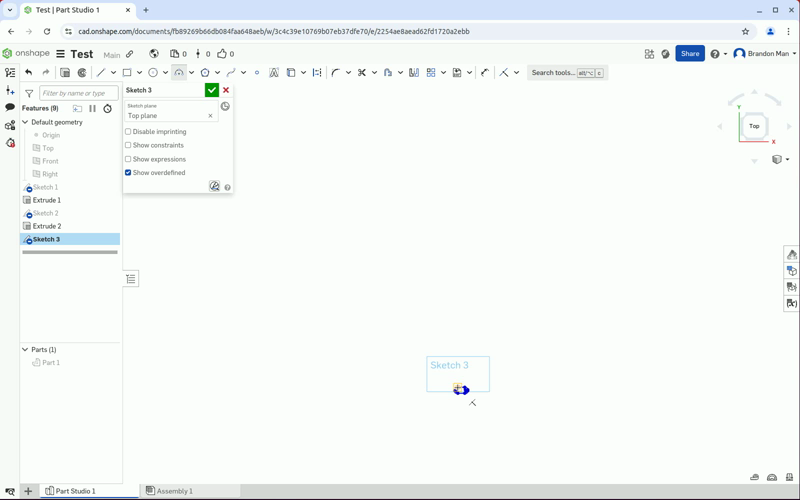
scroll(6)
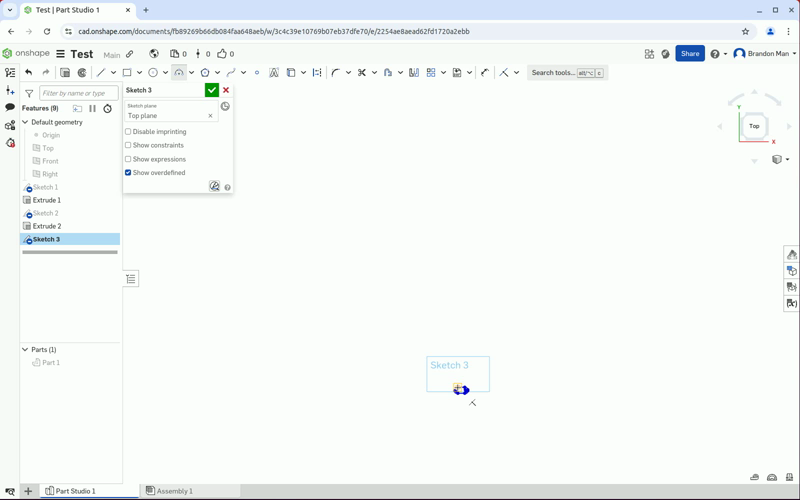
scroll(6)
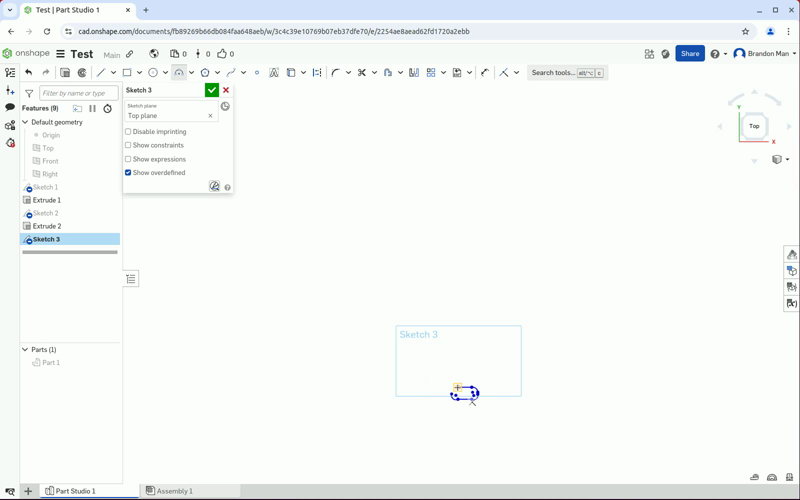
scroll(6)
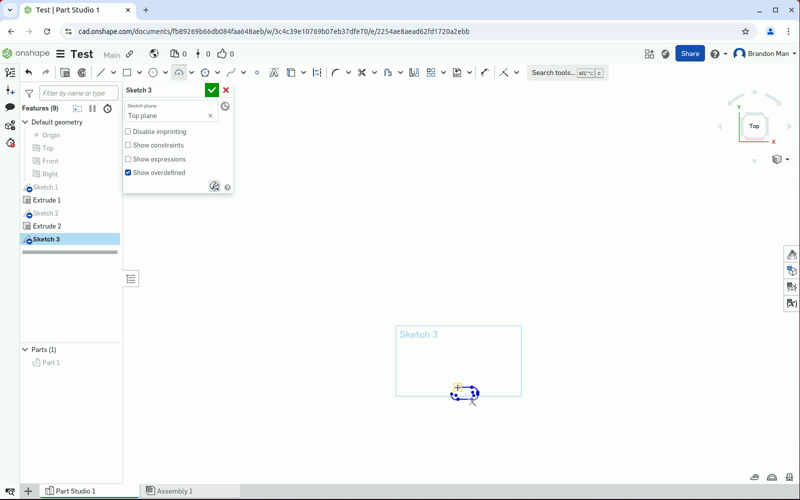
scroll(6)
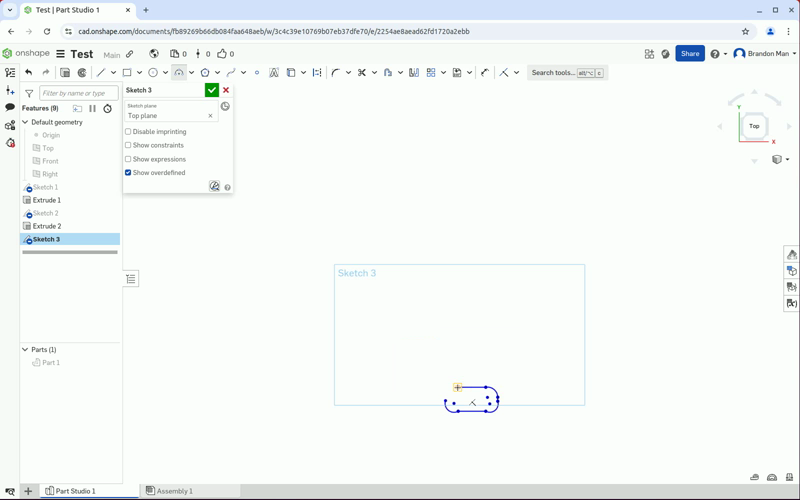
scroll(6)
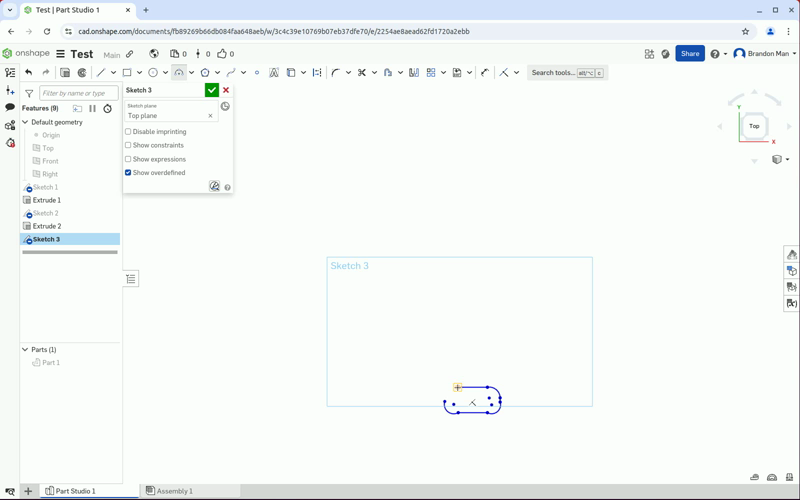
scroll(6)
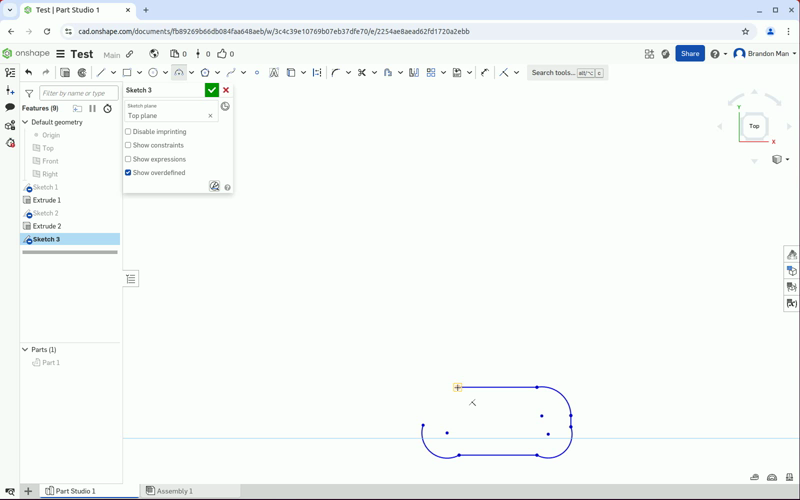
click(457, 387)
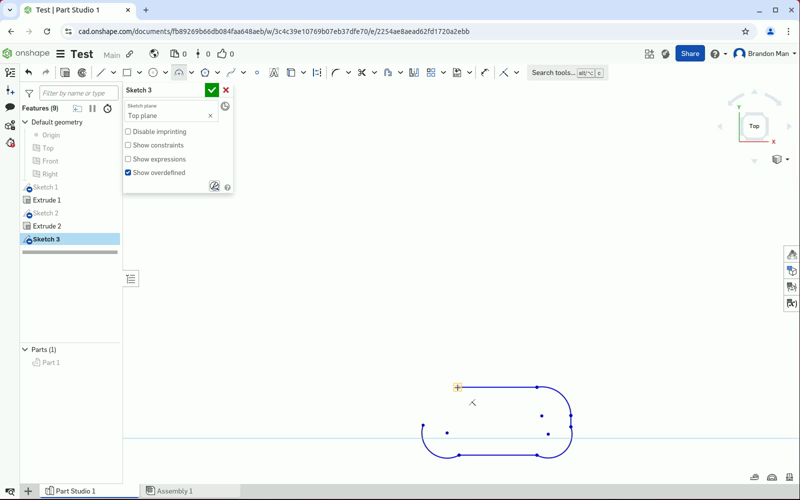
scroll(-6)
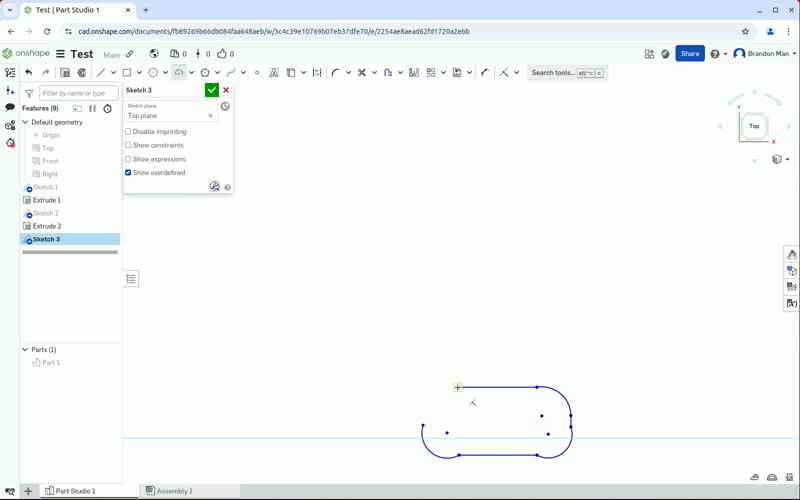
scroll(-6)
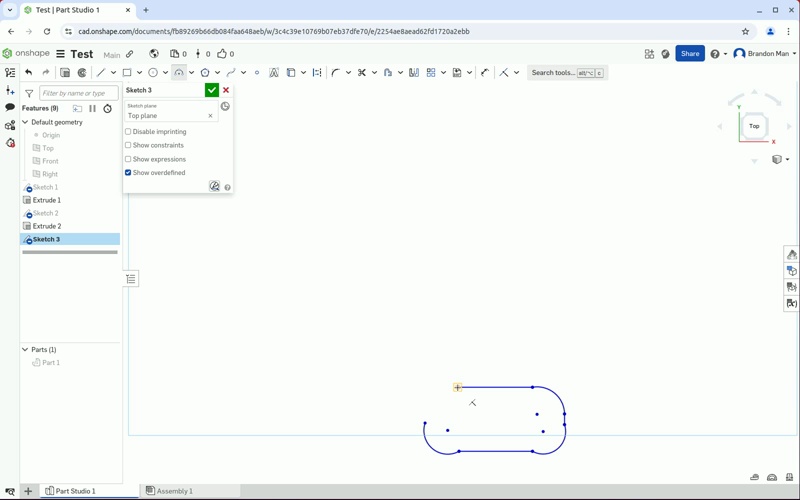
scroll(-6)
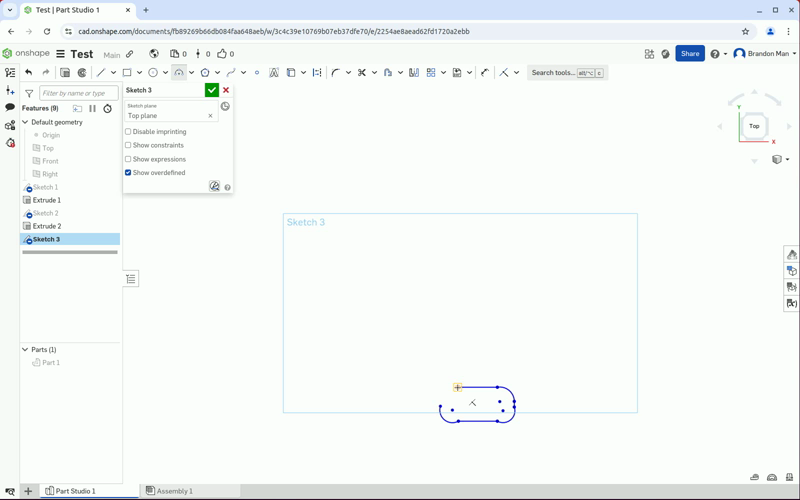
scroll(-6)
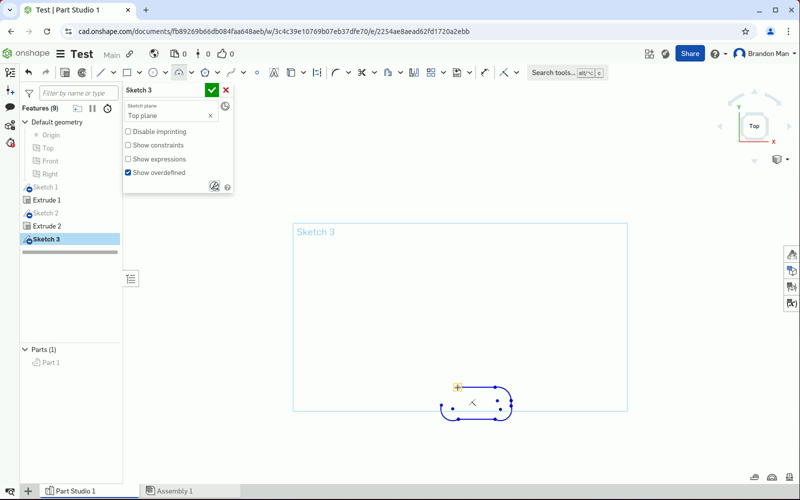
scroll(-6)
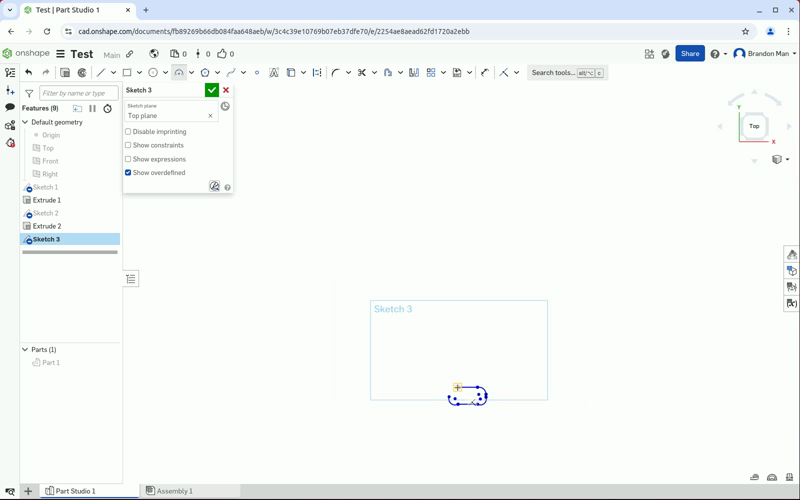
scroll(-6)
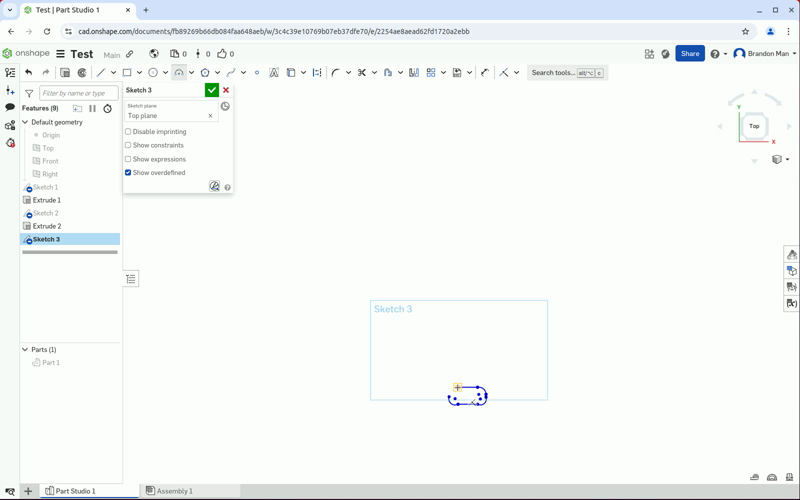
scroll(-6)
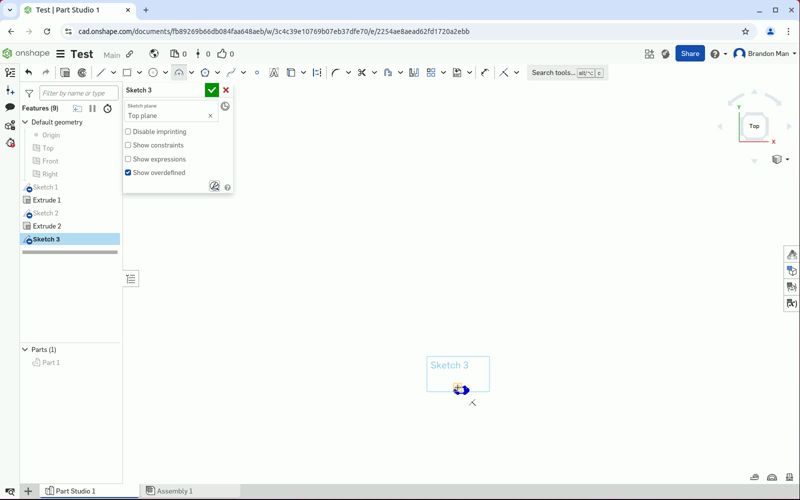
key_down(shift)
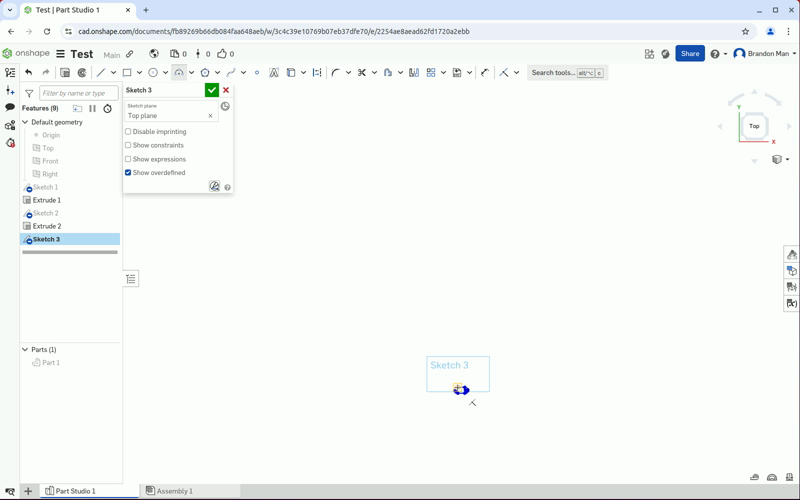
mouse_move(454, 389)
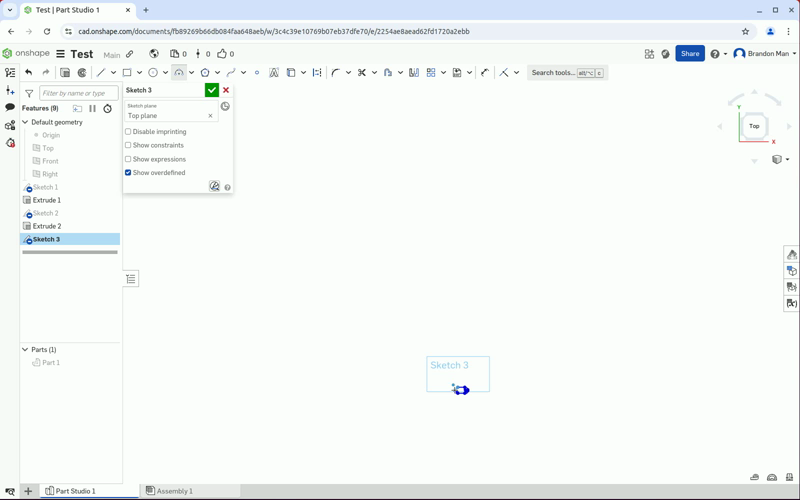
scroll(6)
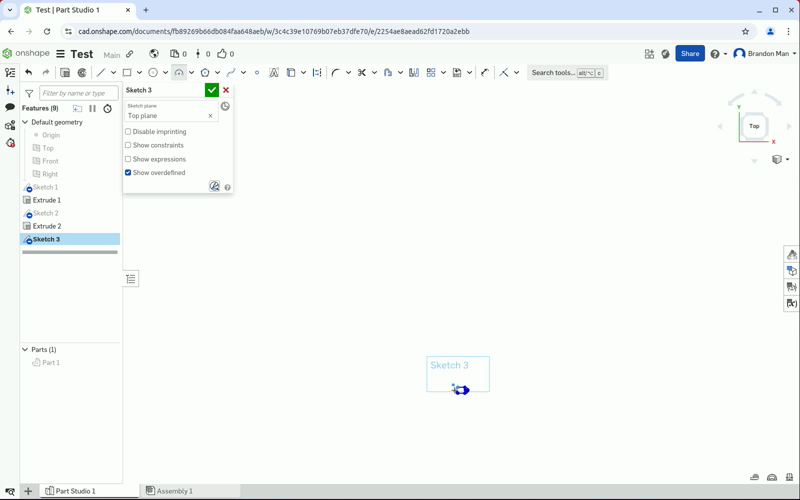
scroll(6)
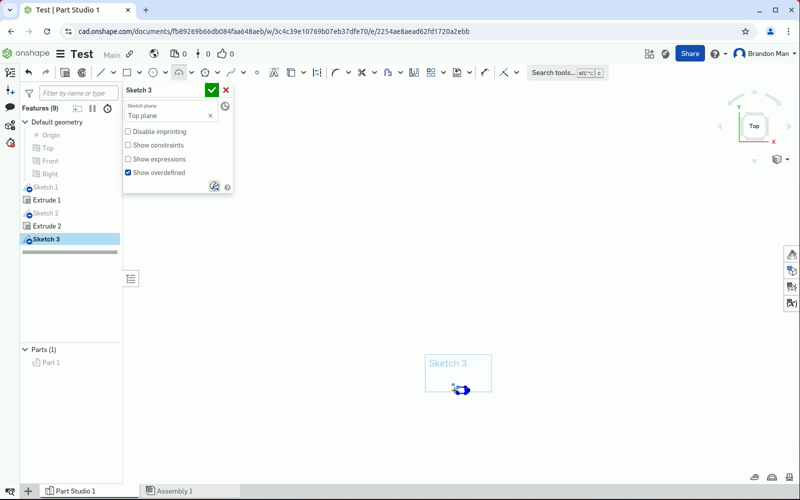
scroll(6)
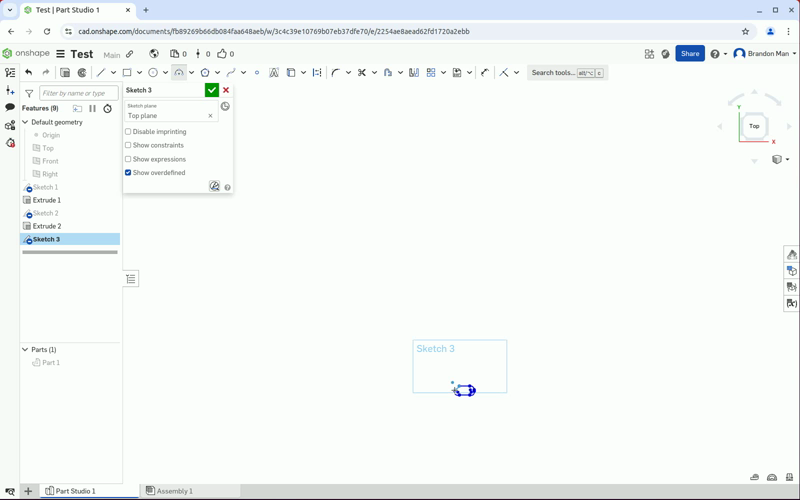
scroll(6)
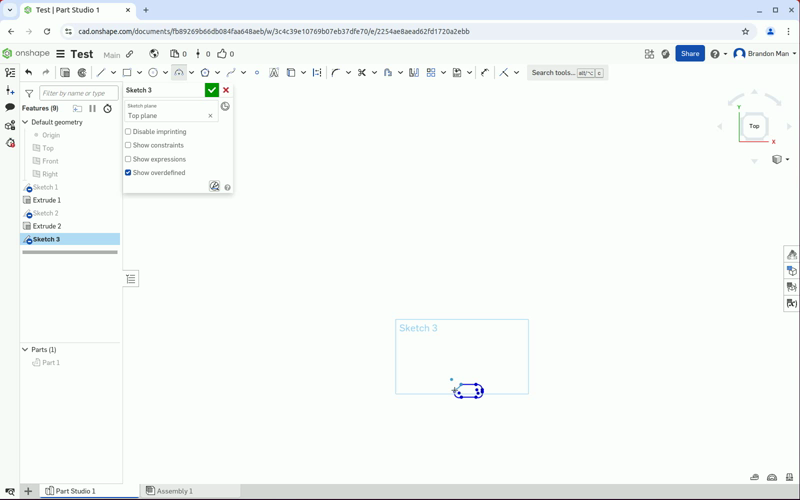
scroll(6)
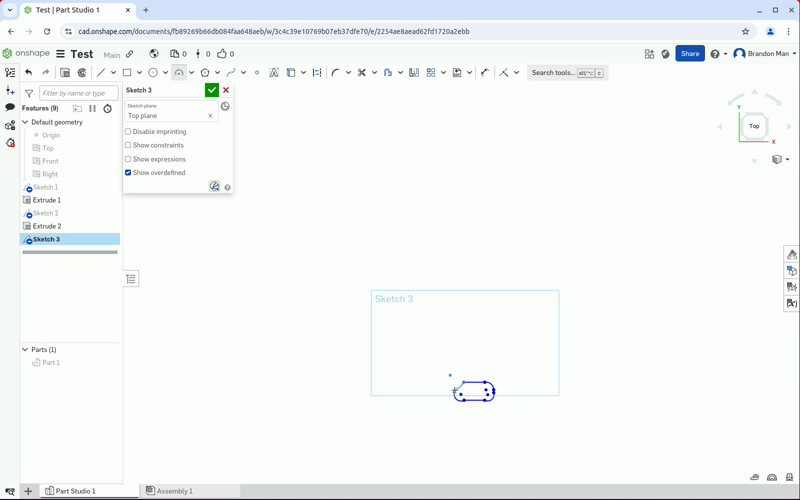
scroll(6)
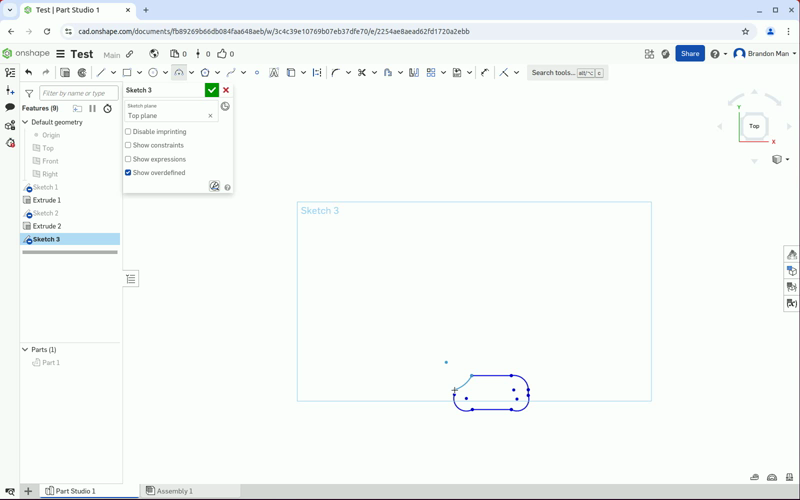
scroll(6)
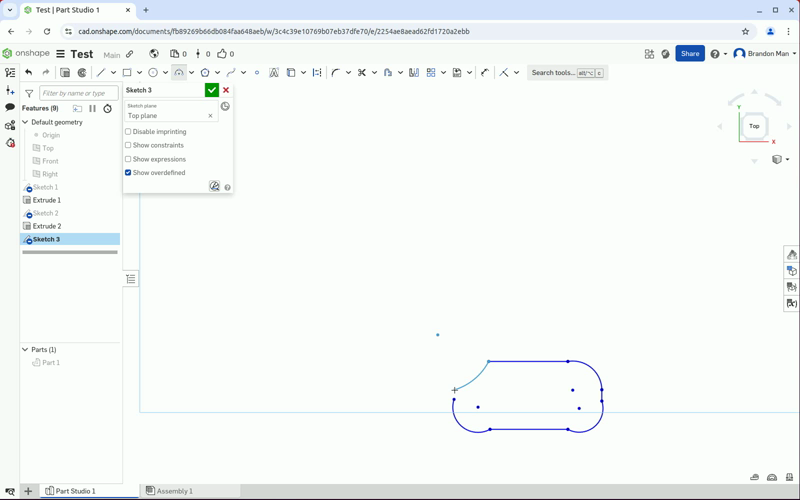
click(454, 389)
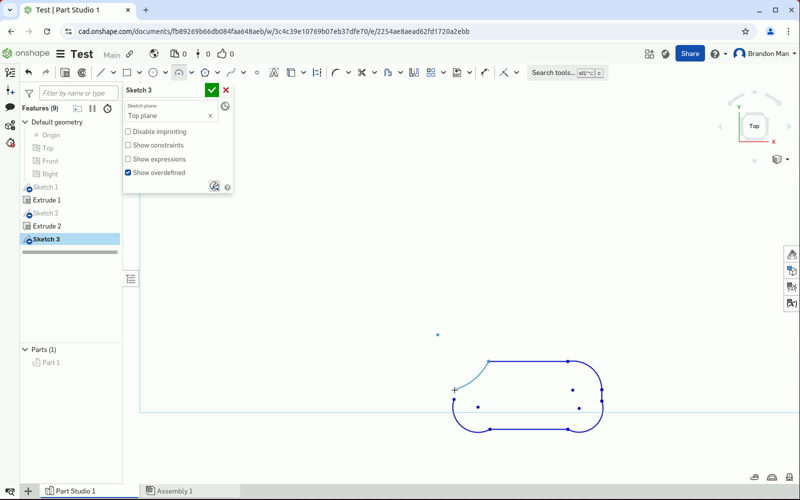
scroll(-6)
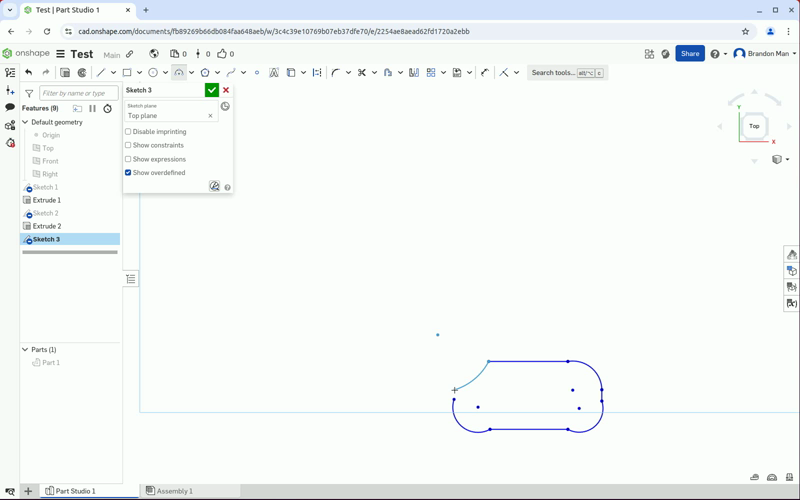
scroll(-6)
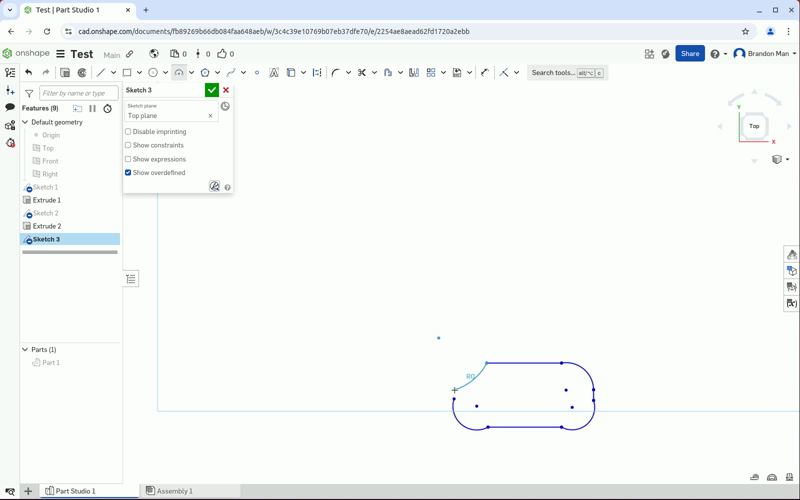
scroll(-6)
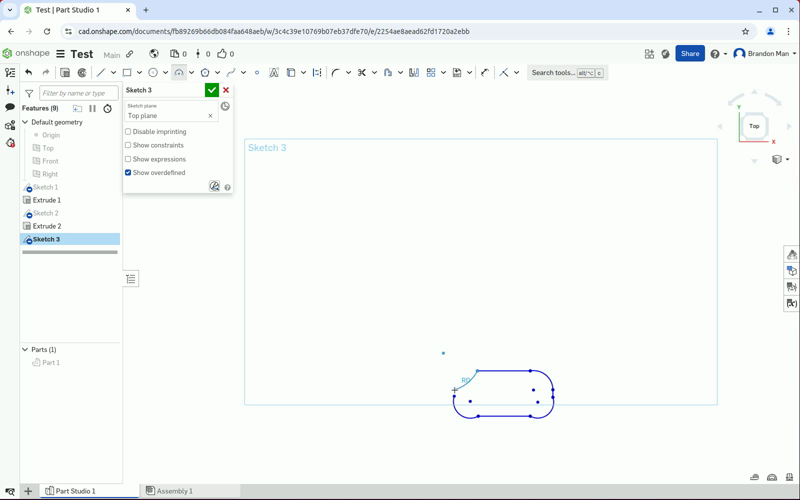
scroll(-6)
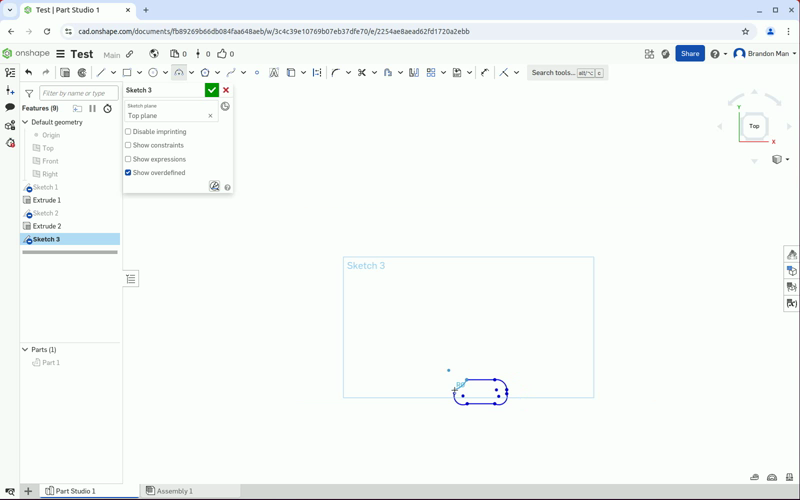
scroll(-6)
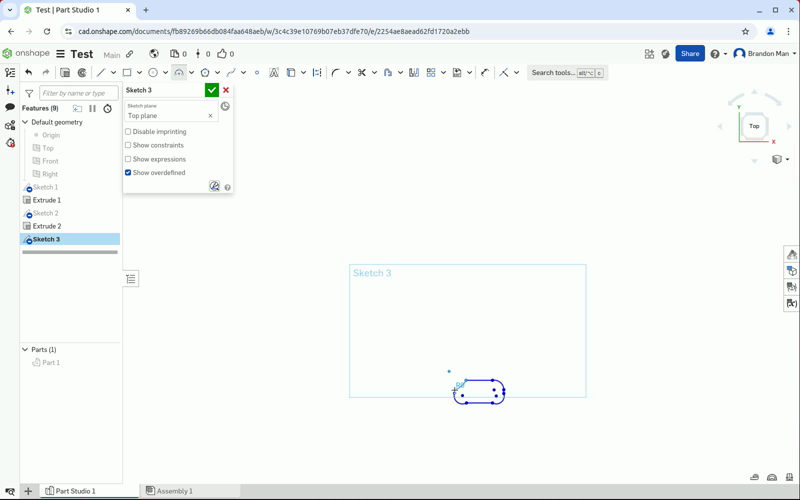
scroll(-6)
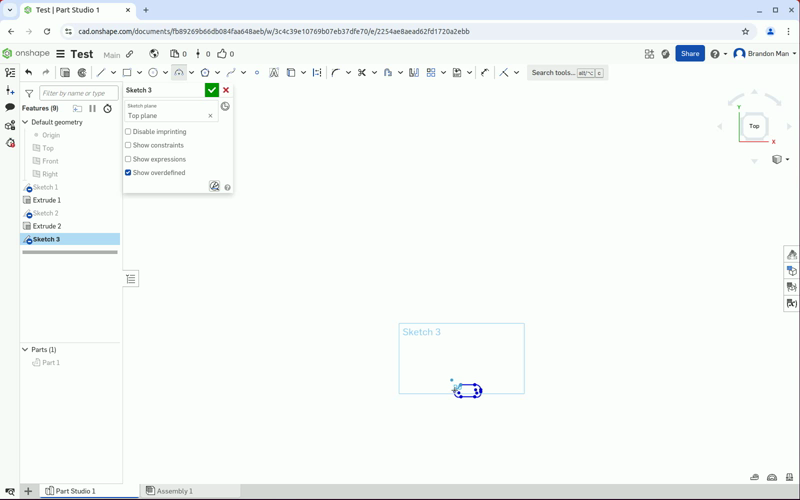
scroll(-6)
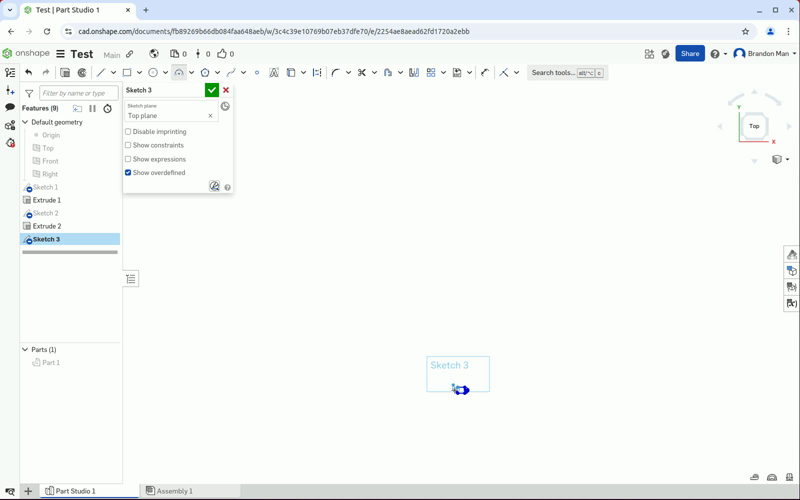
mouse_move(455, 387)
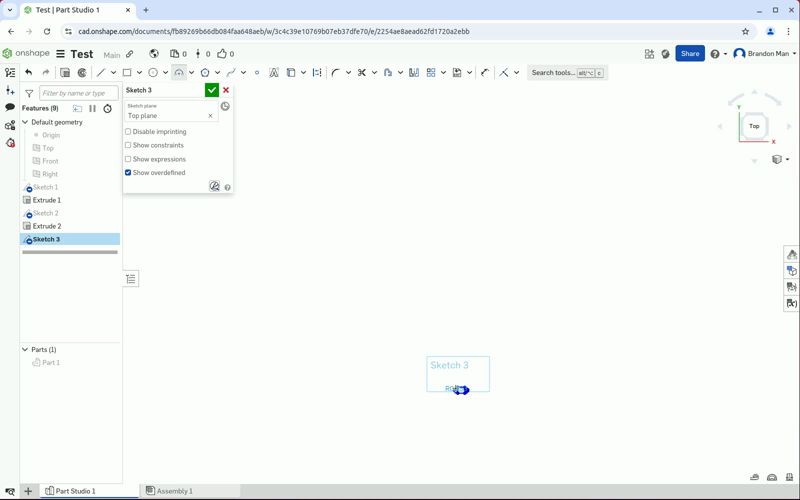
scroll(6)
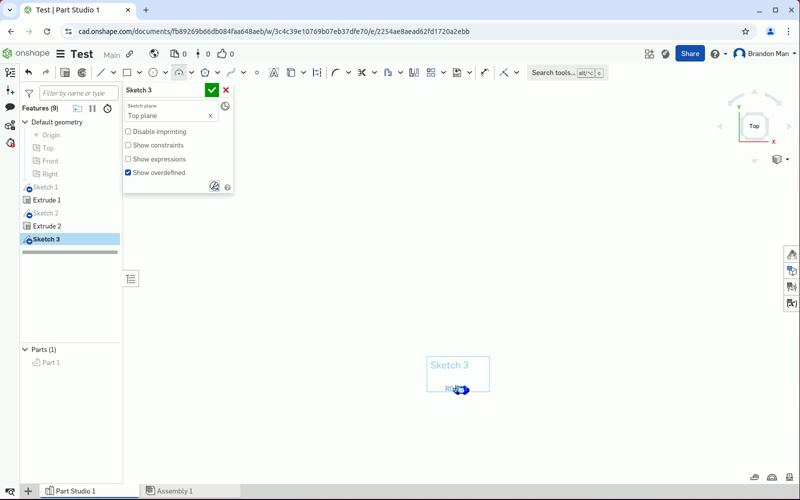
scroll(6)
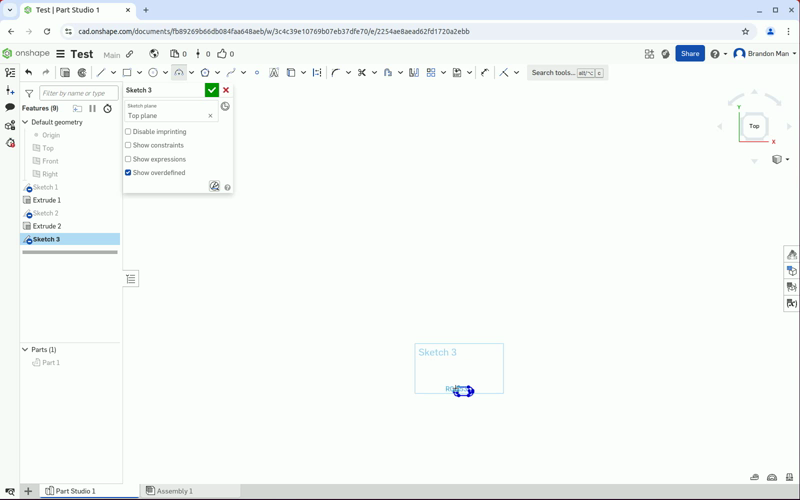
scroll(6)
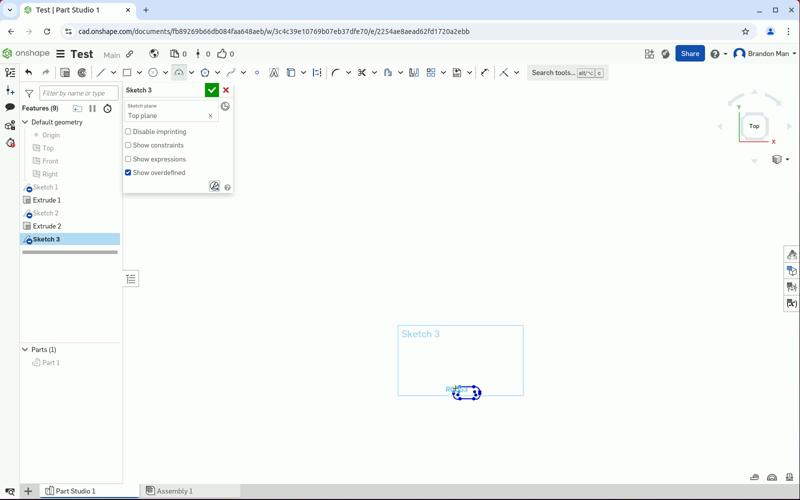
scroll(6)
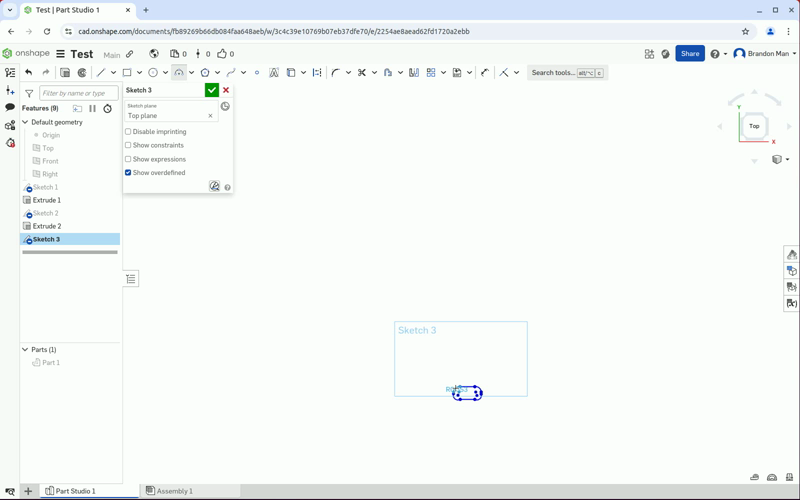
scroll(6)
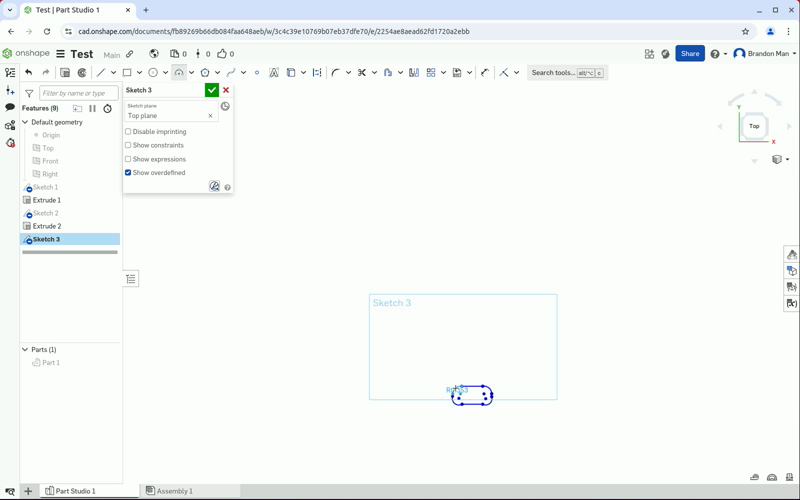
scroll(6)
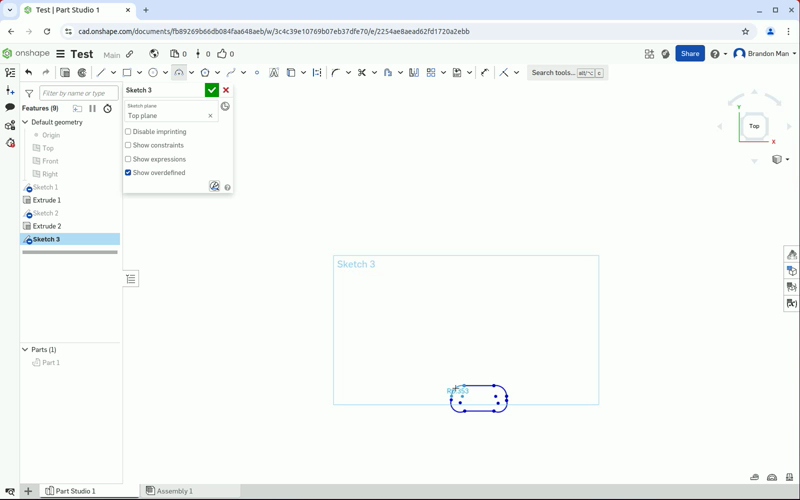
scroll(6)
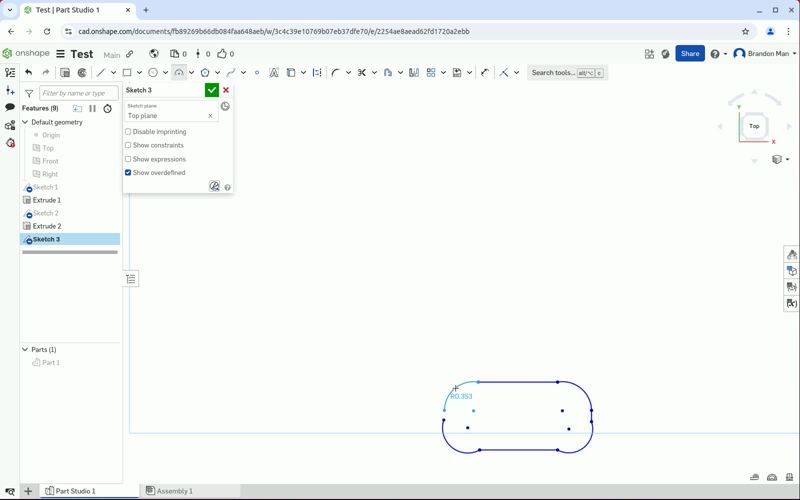
click(455, 387)
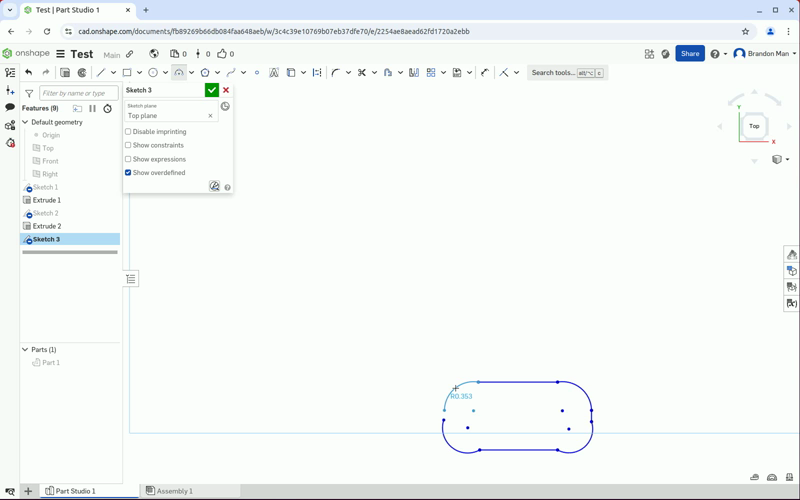
scroll(-6)
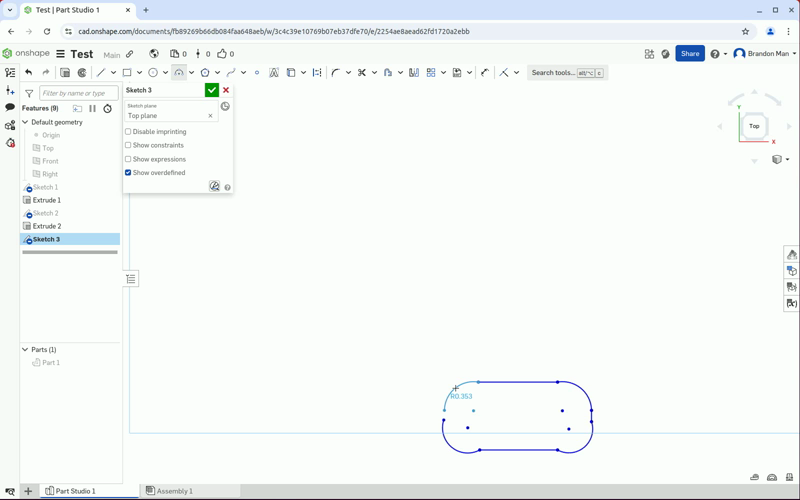
scroll(-6)
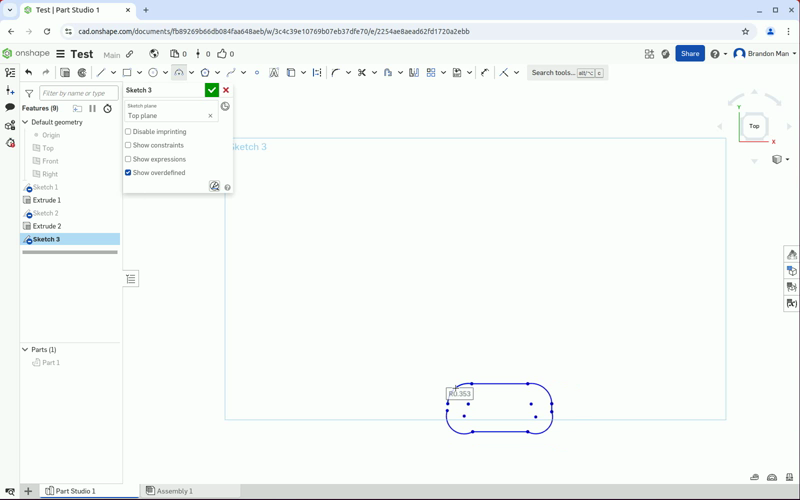
scroll(-6)
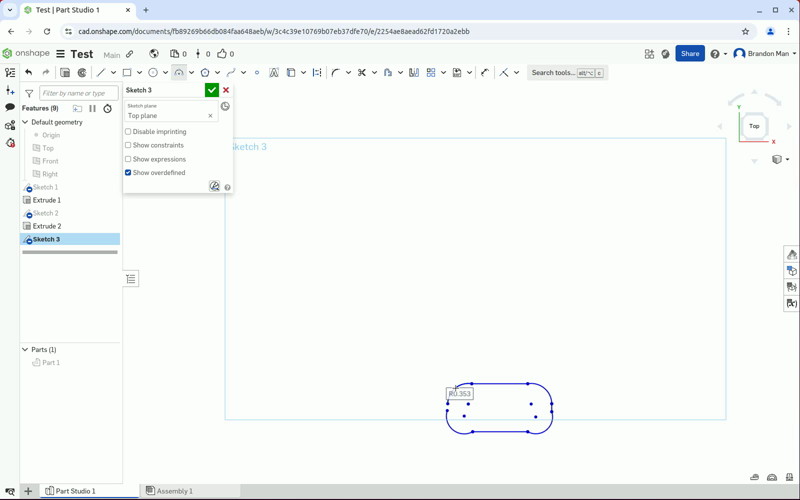
scroll(-6)
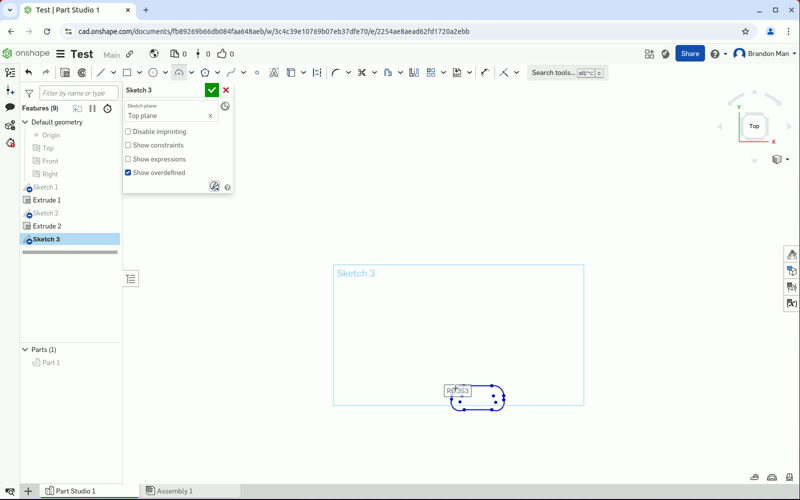
scroll(-6)
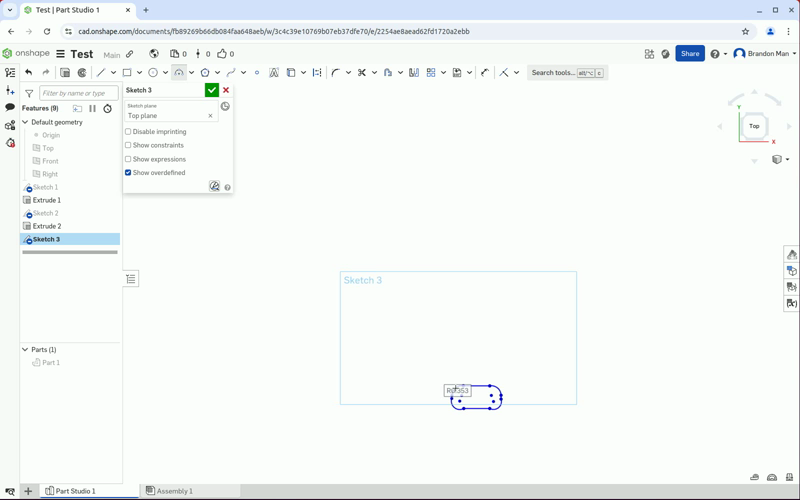
scroll(-6)
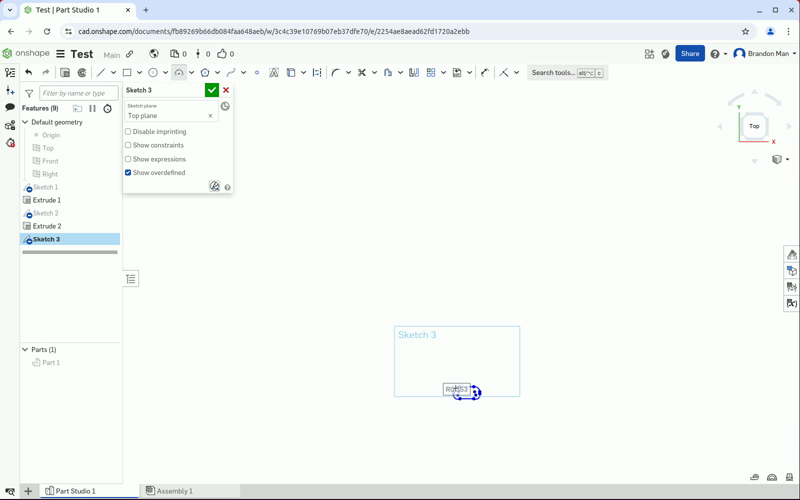
scroll(-6)
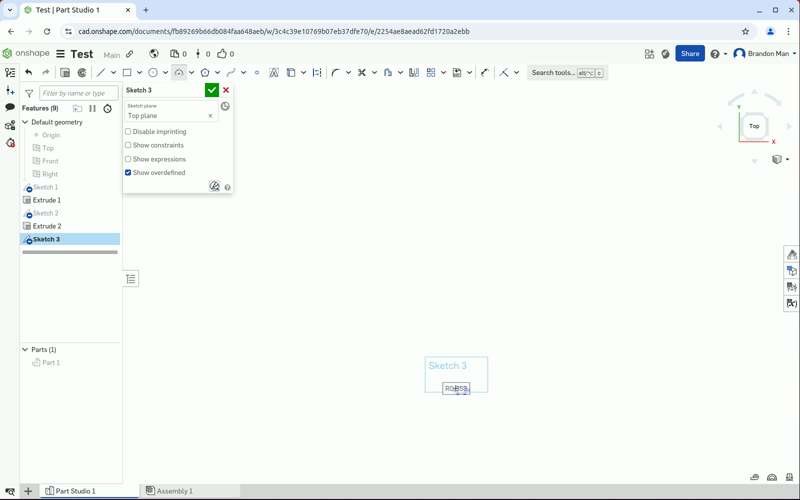
key_up(shift)
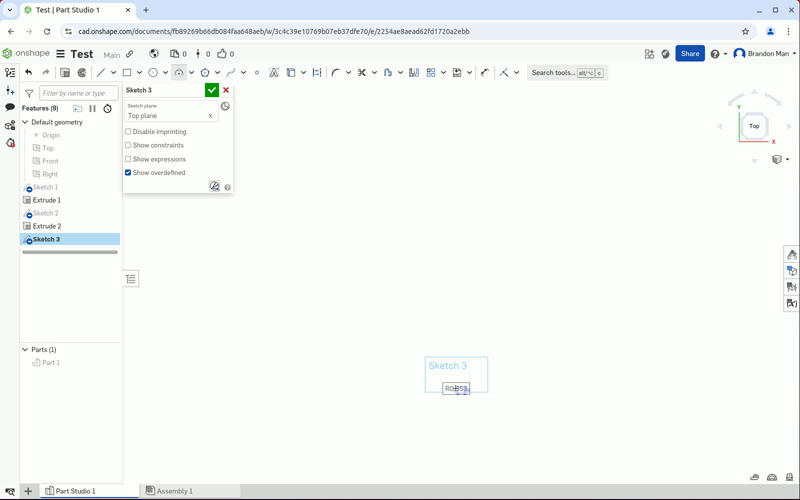
key(esc)
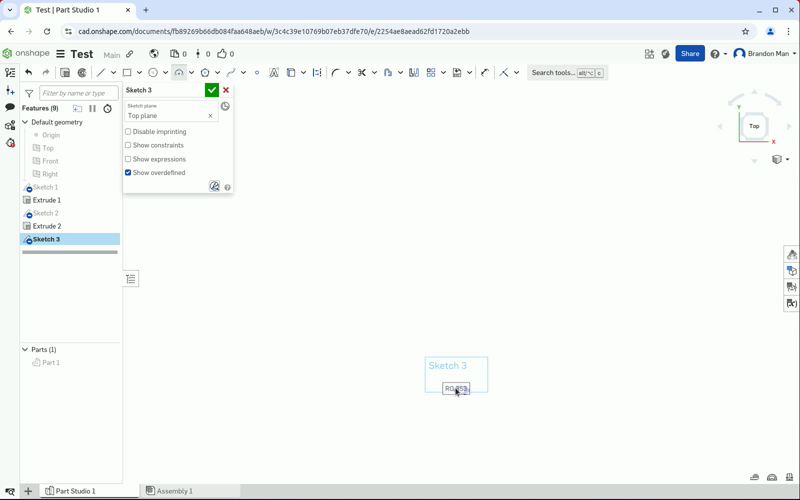
key(l)
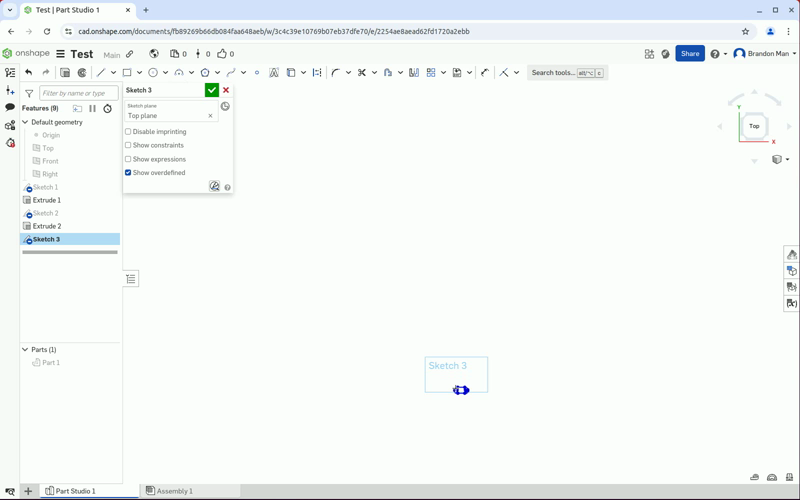
mouse_move(454, 389)
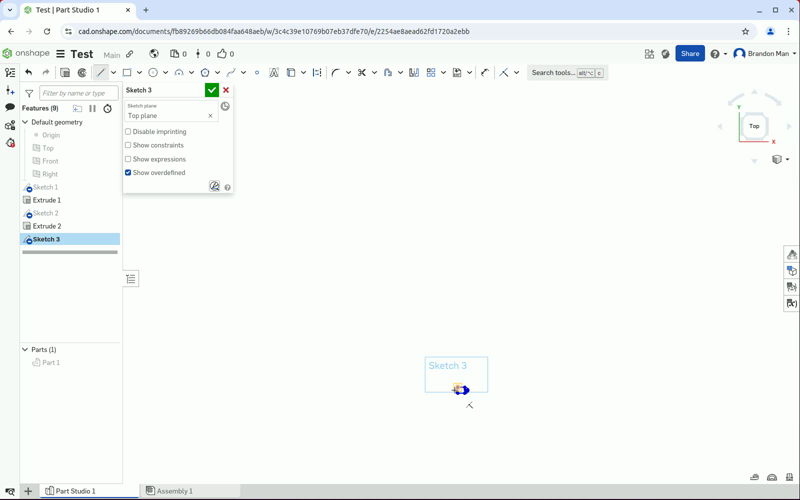
scroll(6)
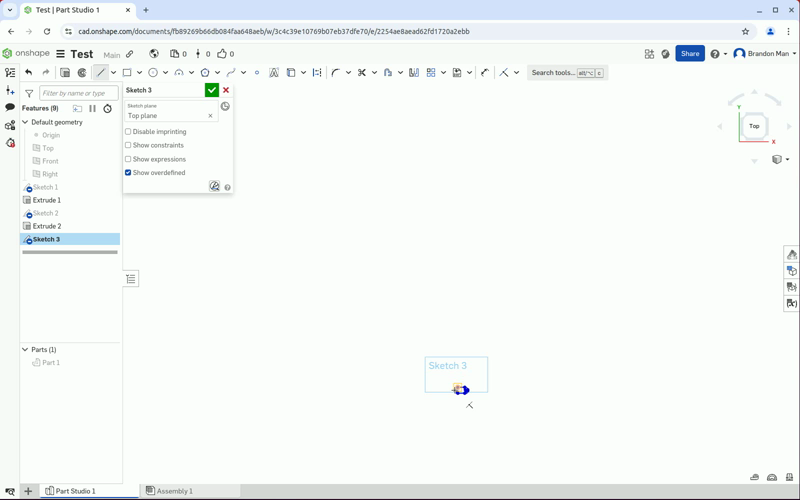
scroll(6)
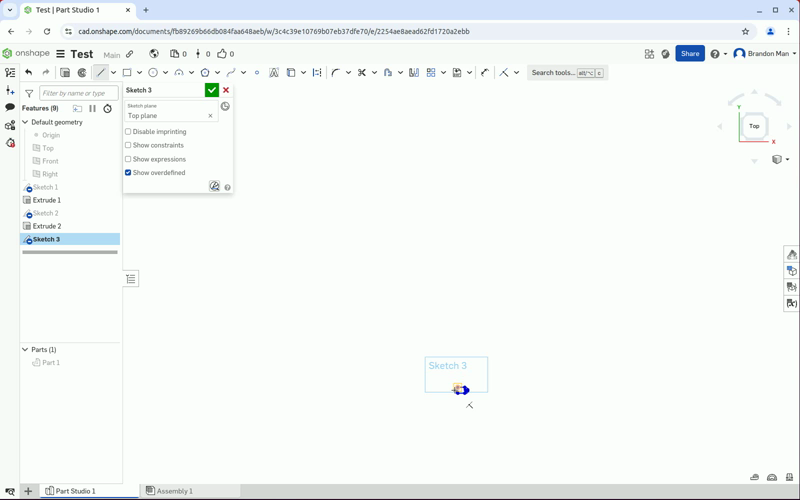
scroll(6)
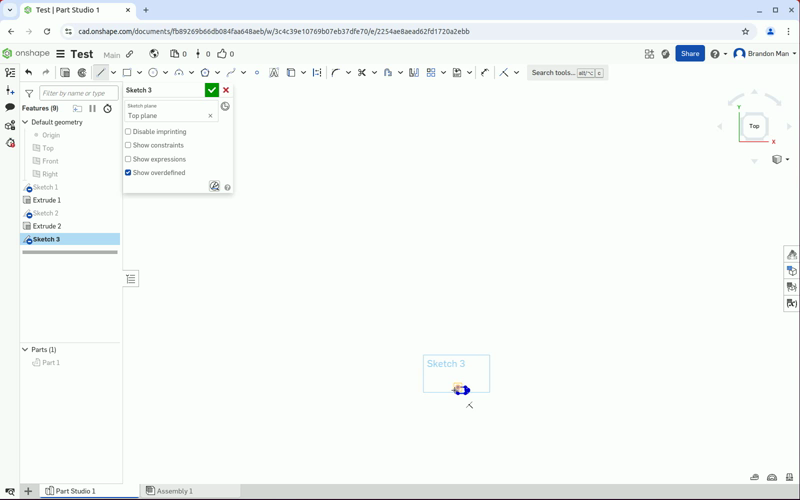
scroll(6)
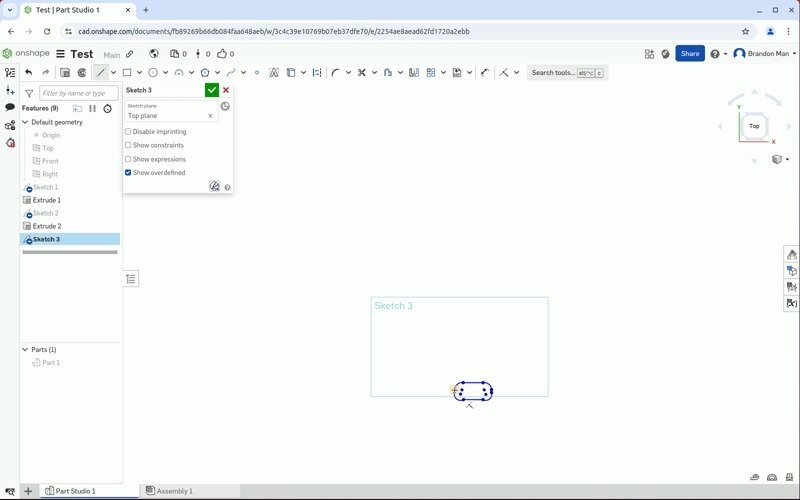
scroll(6)
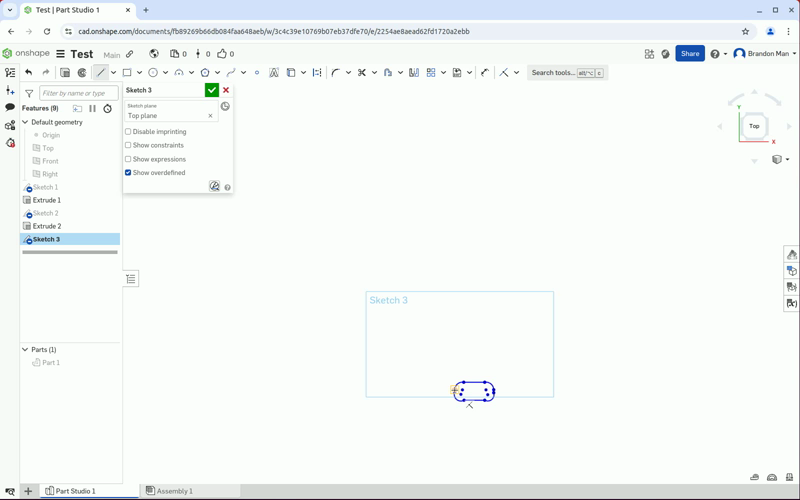
scroll(6)
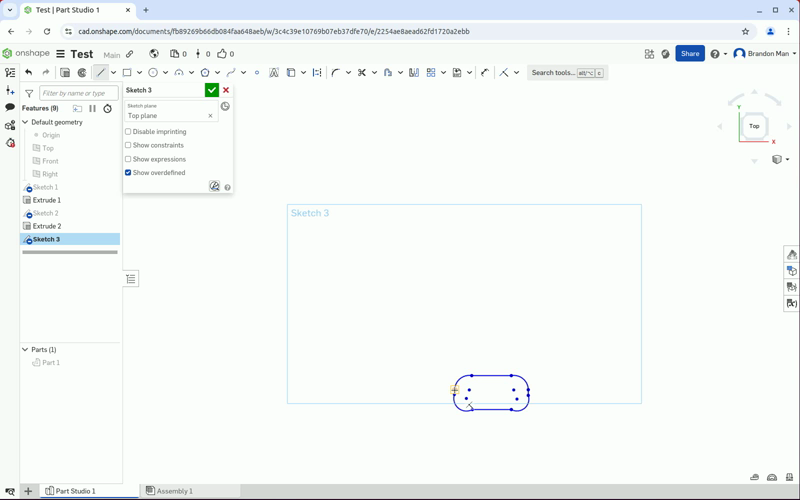
scroll(6)
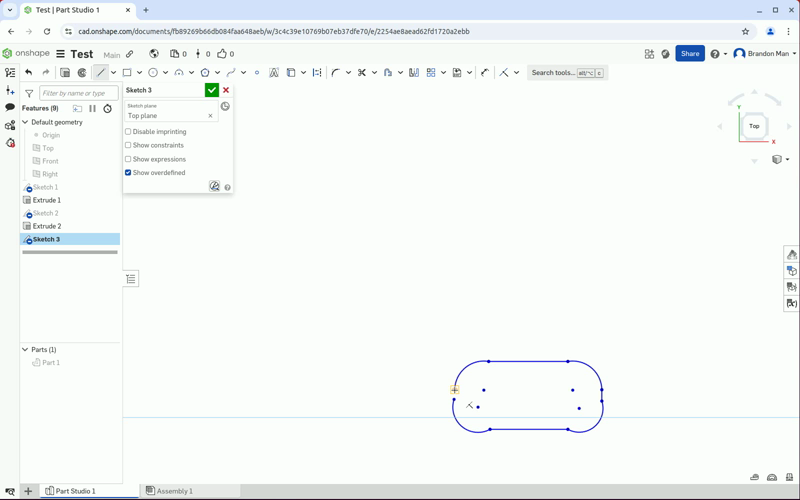
click(454, 389)
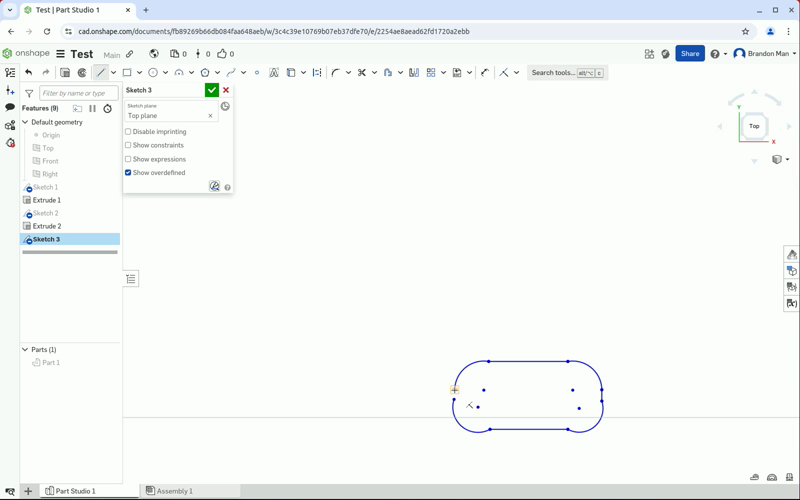
scroll(-6)
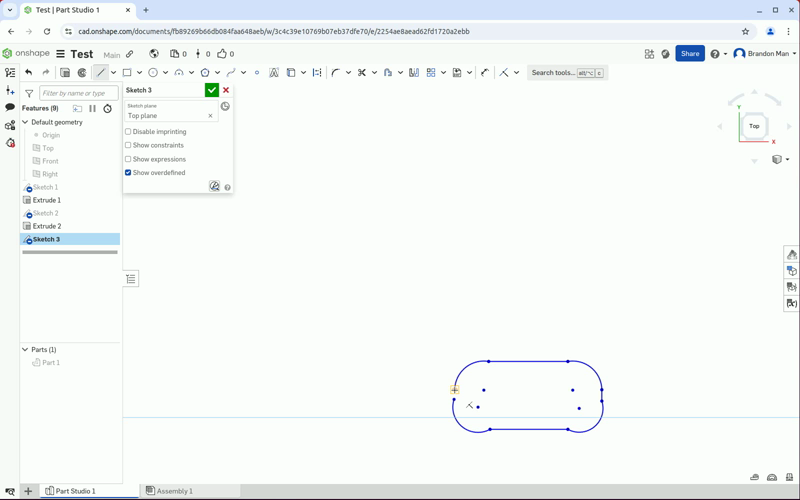
scroll(-6)
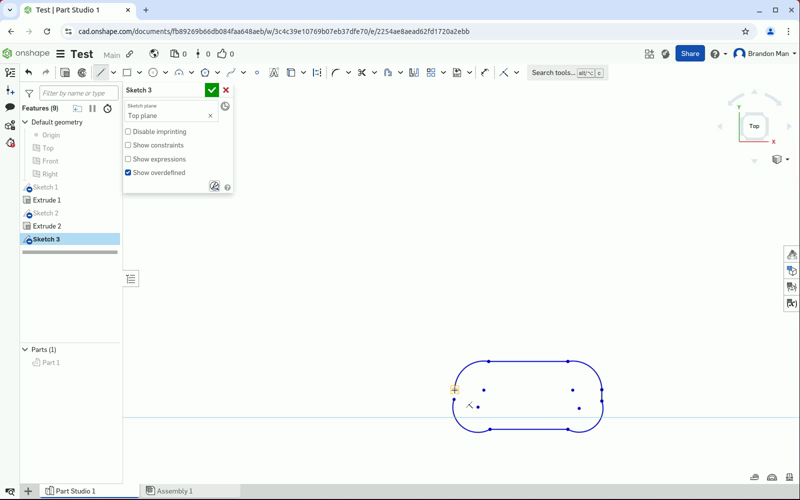
scroll(-6)
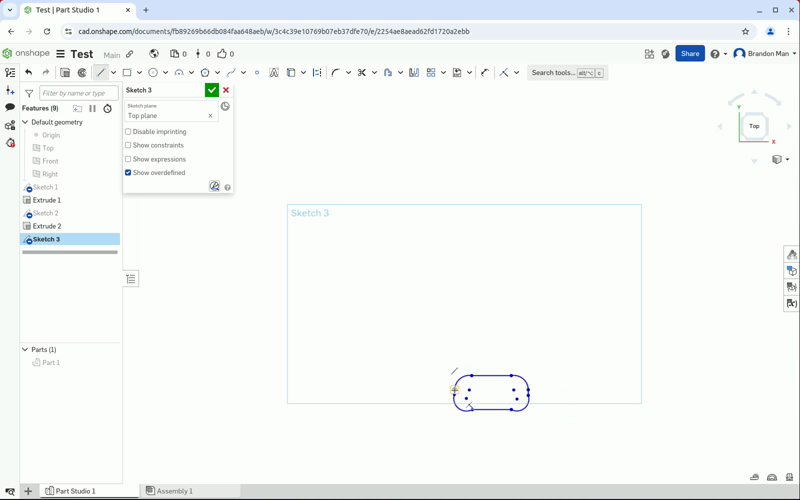
scroll(-6)
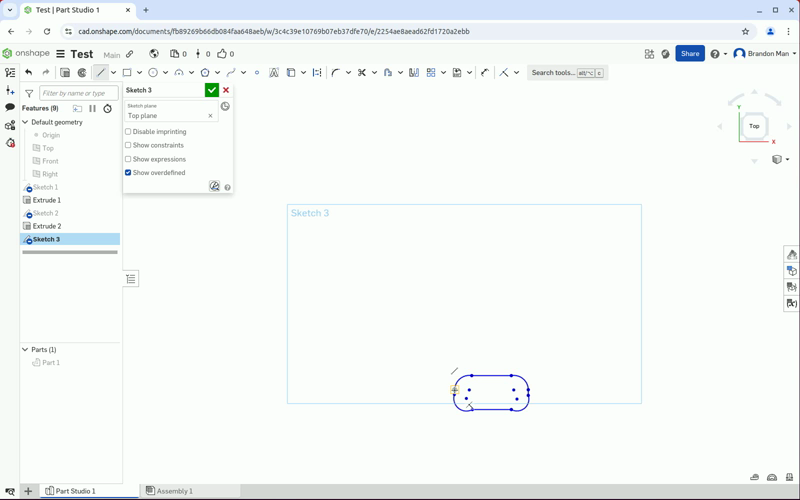
scroll(-6)
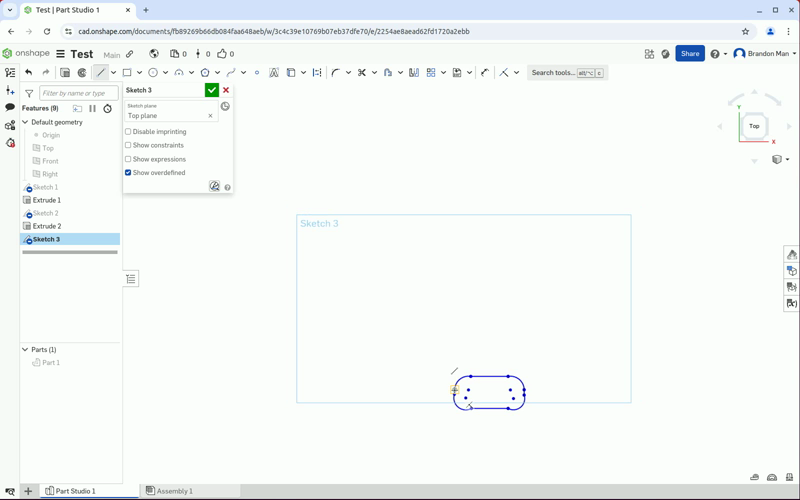
scroll(-6)
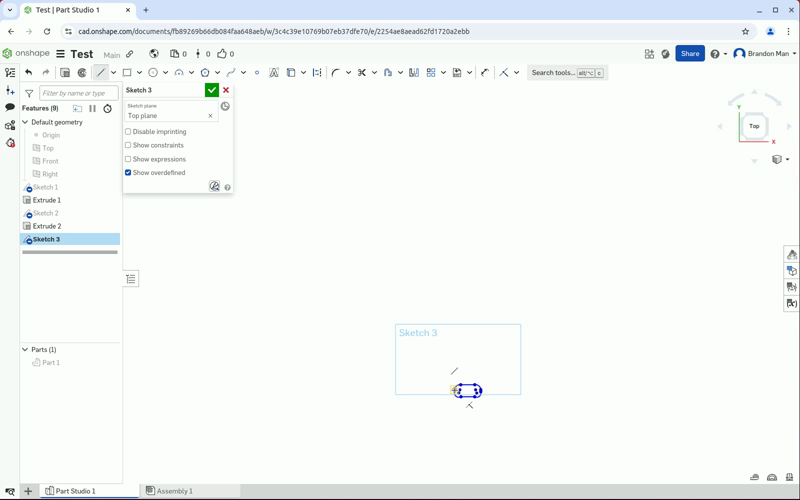
scroll(-6)
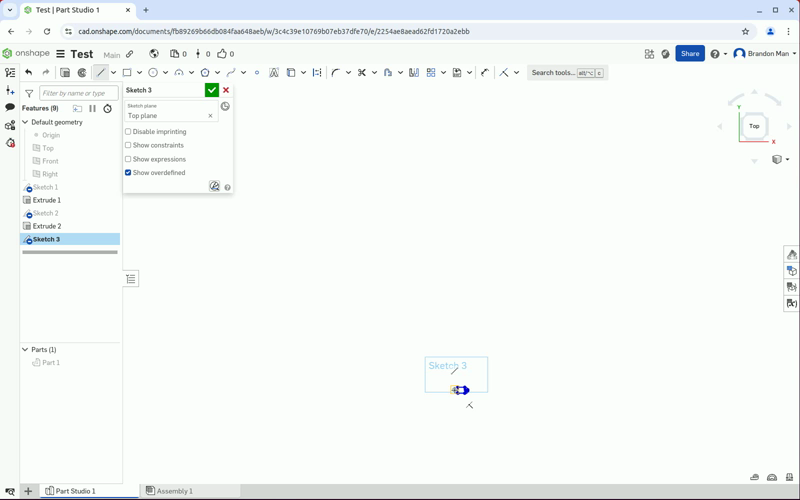
mouse_move(484, 389)
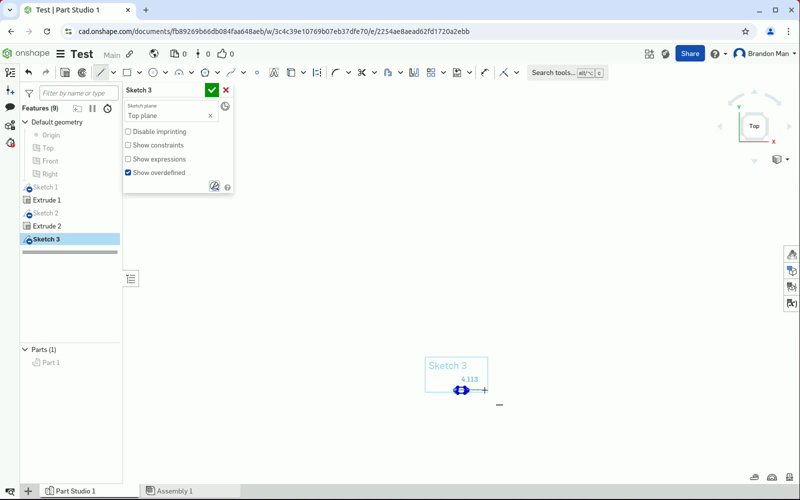
key_down(shift)
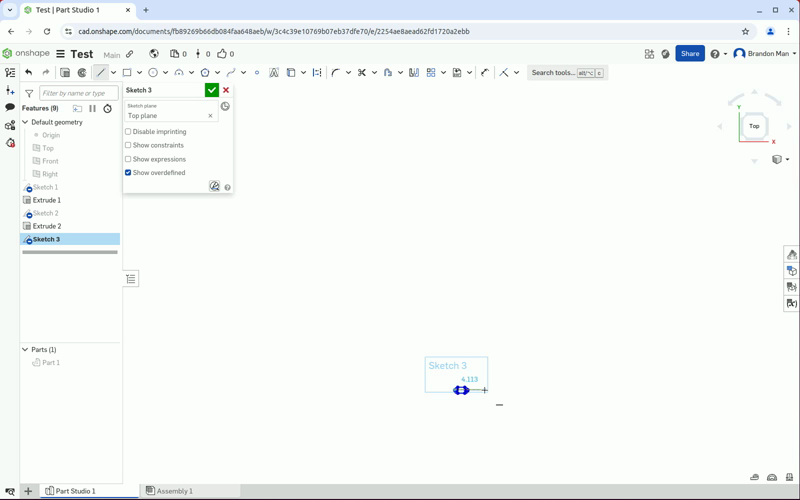
mouse_move(454, 390)
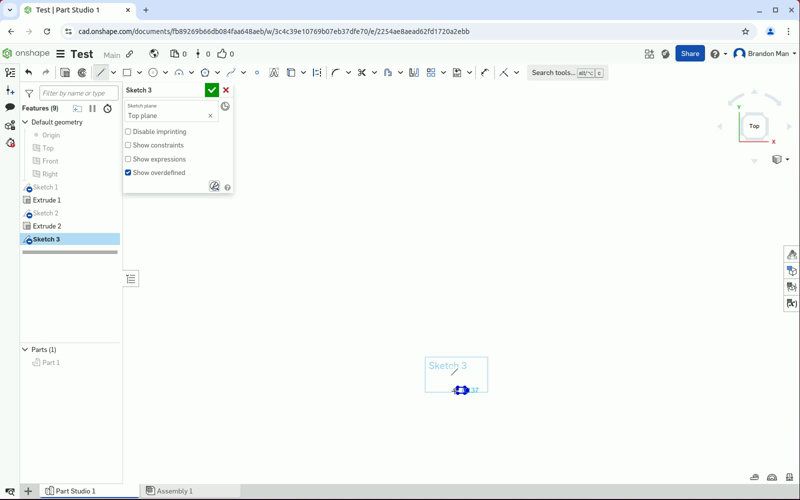
scroll(6)
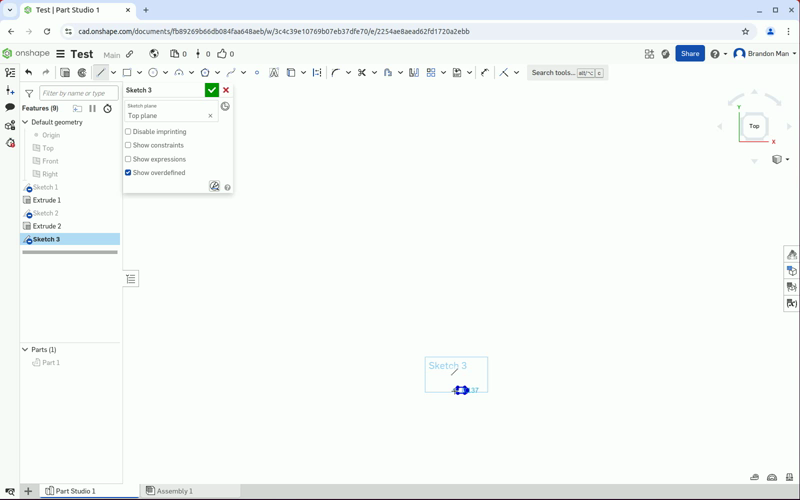
scroll(6)
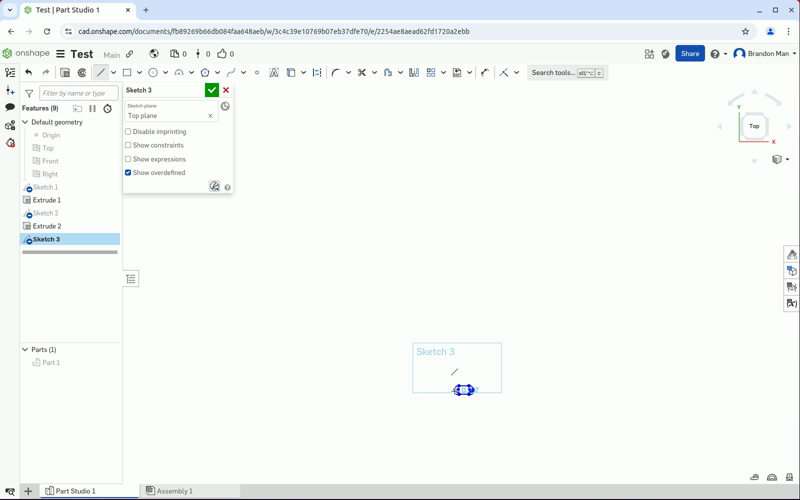
scroll(6)
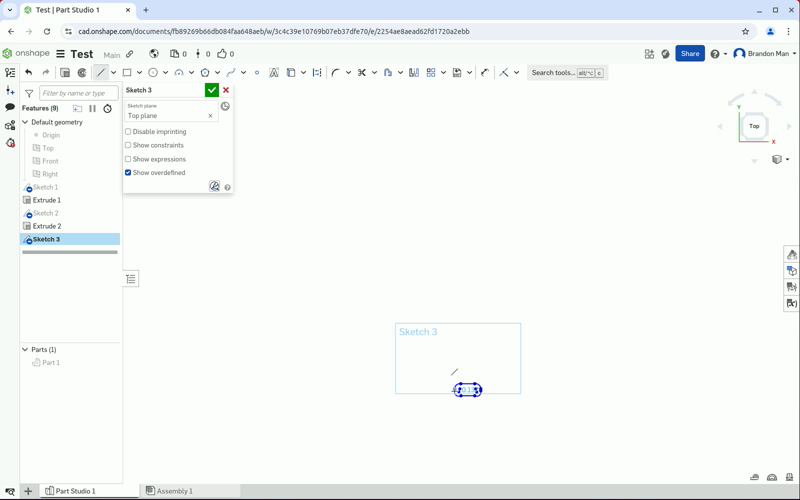
scroll(6)
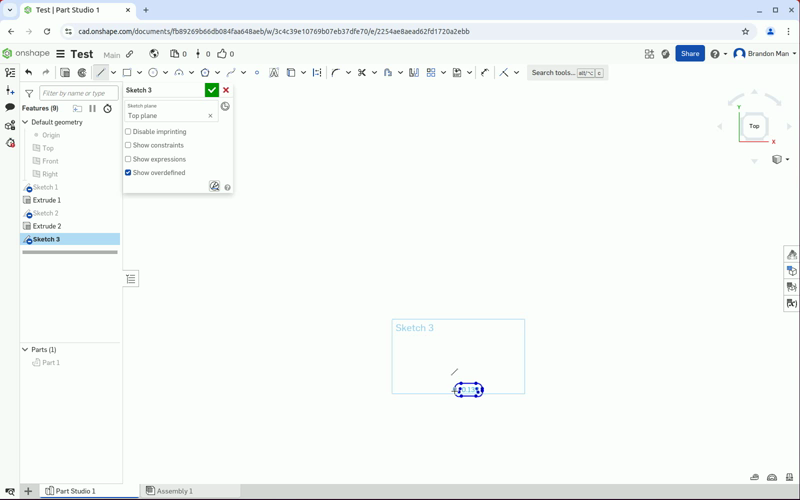
scroll(6)
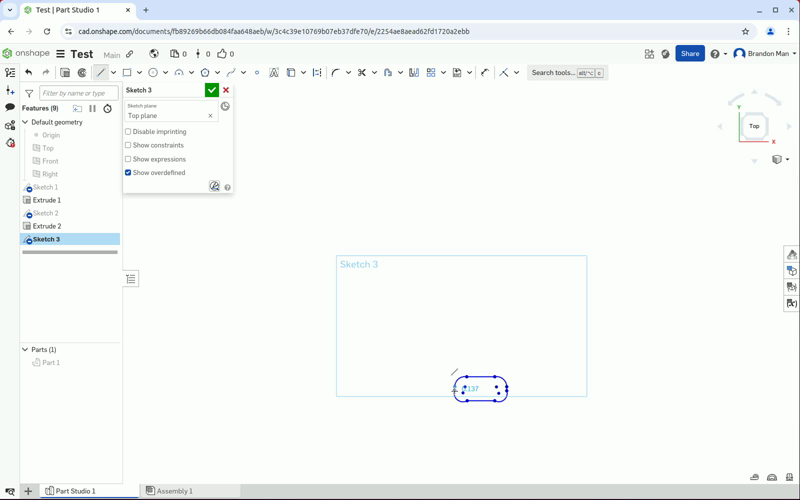
scroll(6)
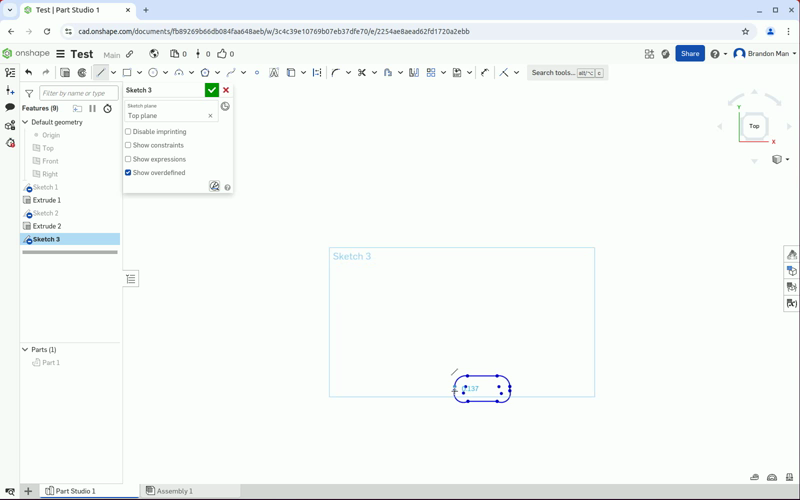
scroll(6)
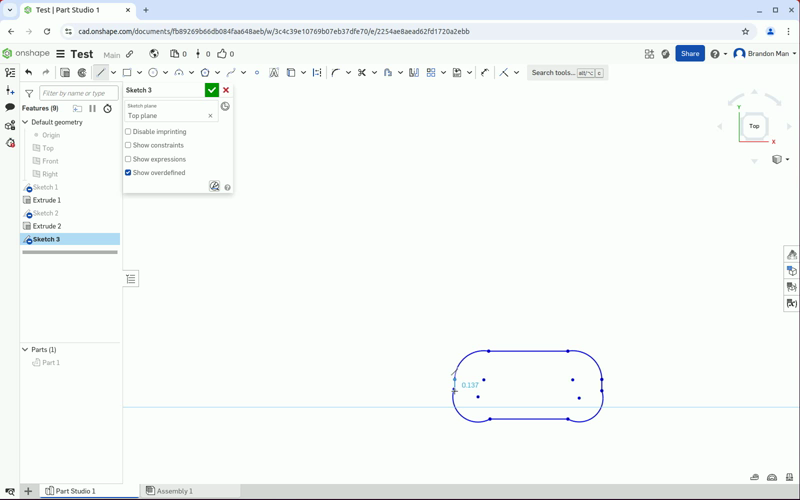
key_up(shift)
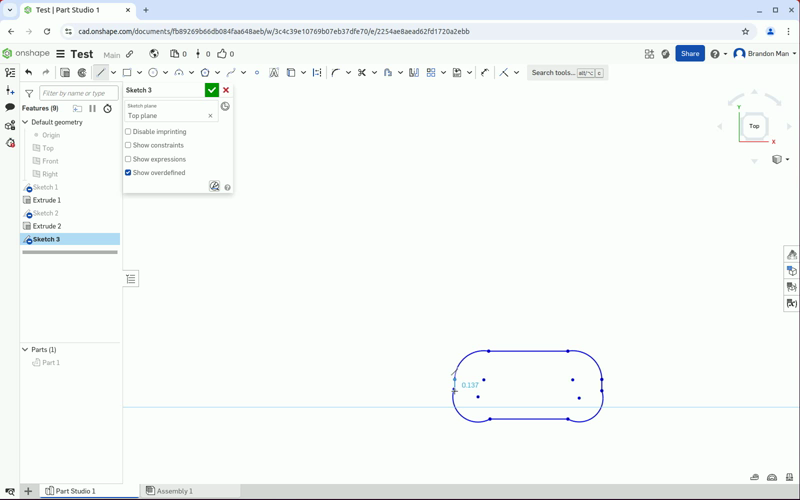
click(454, 390)
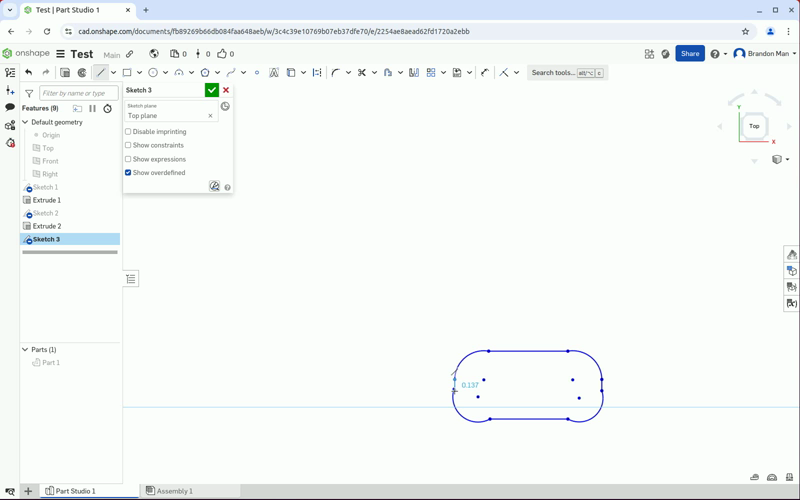
scroll(-6)
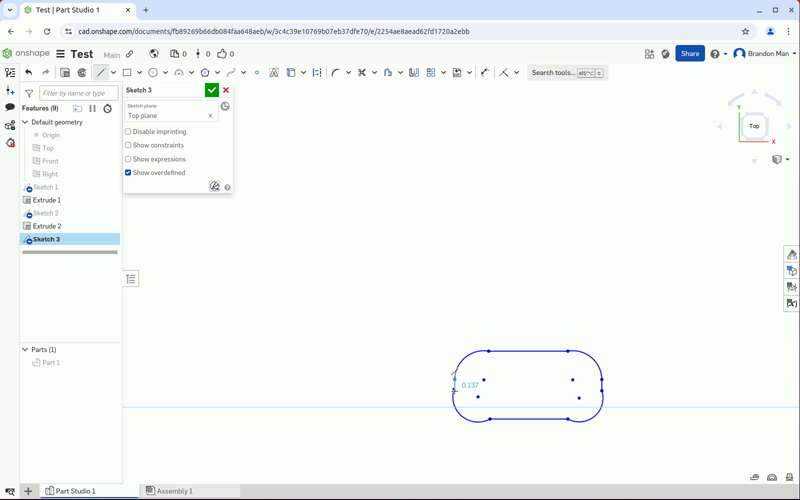
scroll(-6)
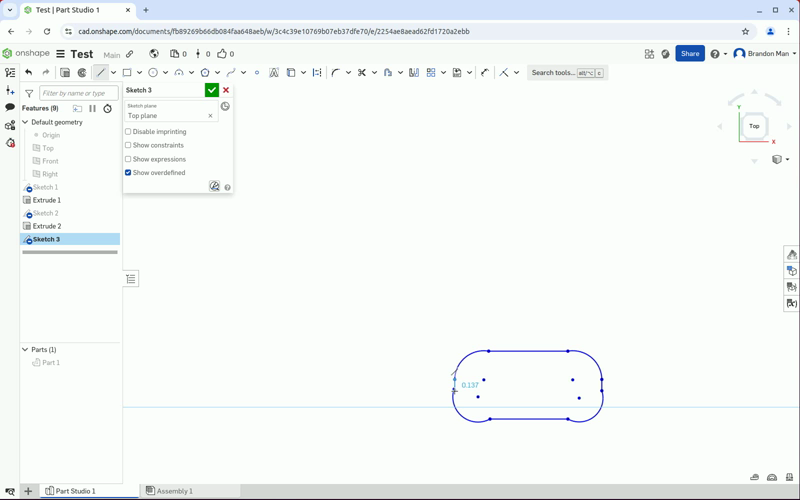
scroll(-6)
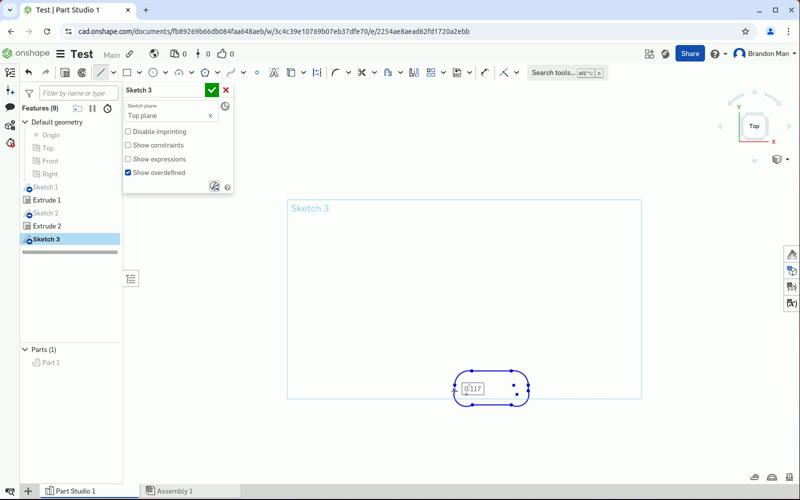
scroll(-6)
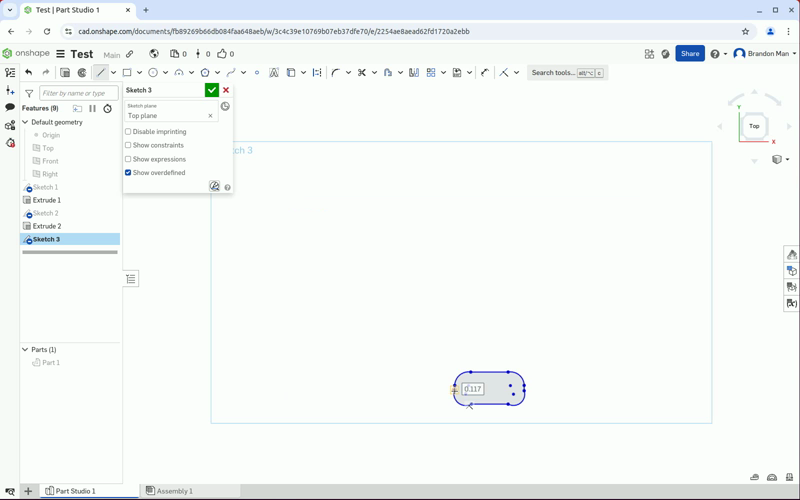
scroll(-6)
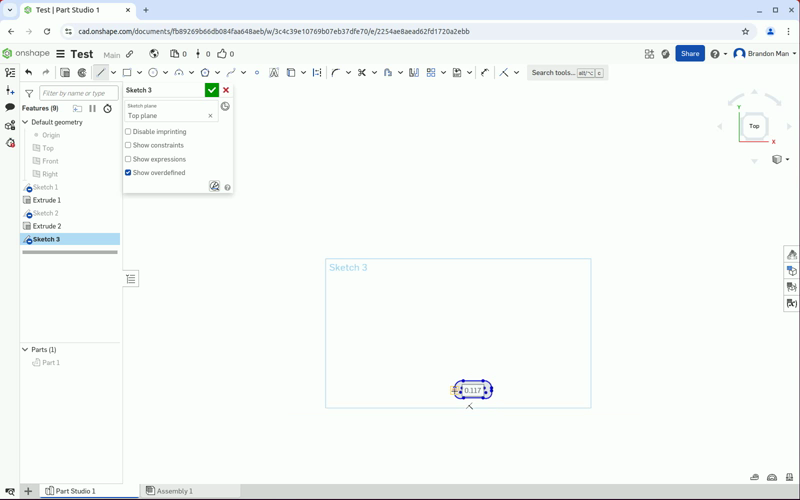
scroll(-6)
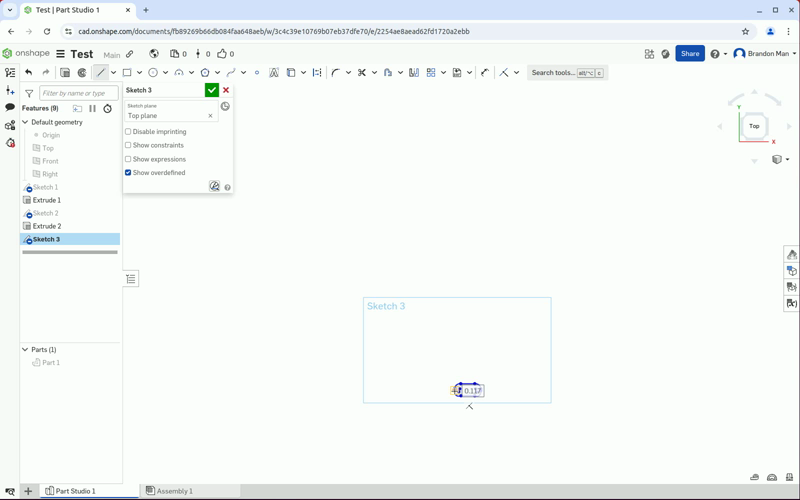
scroll(-6)
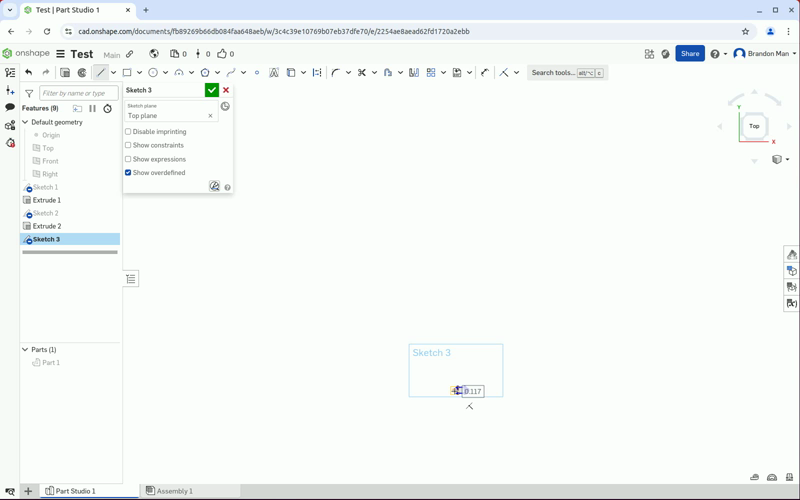
key(esc)
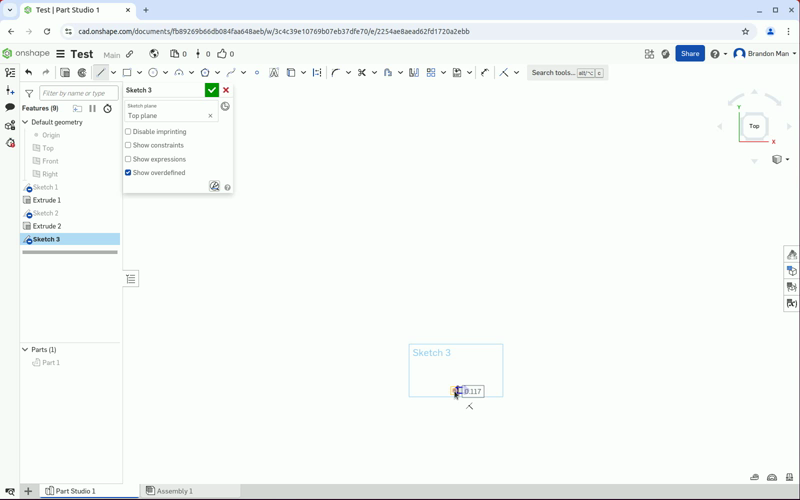
mouse_move(460, 387)
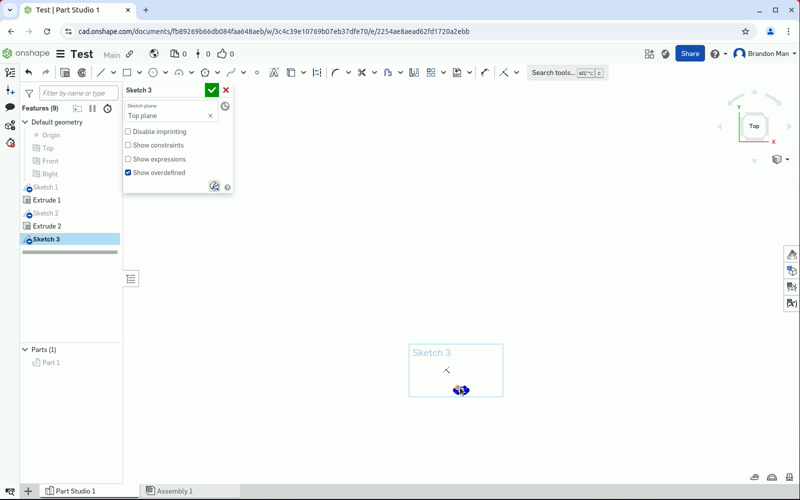
scroll(6)
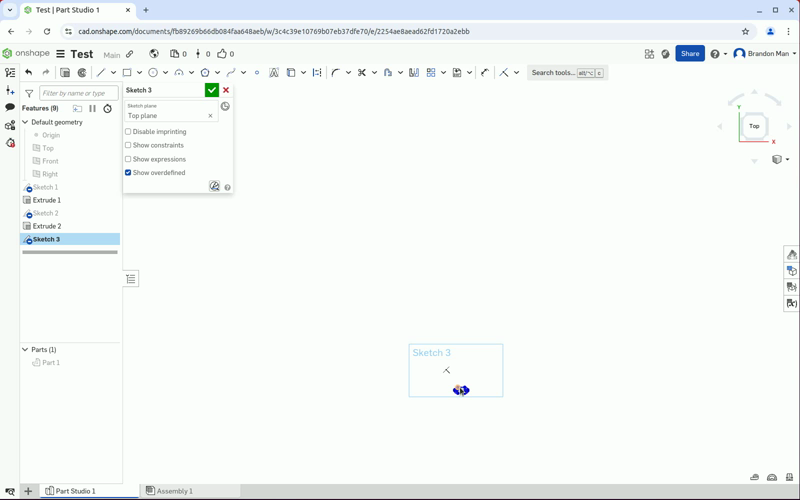
scroll(6)
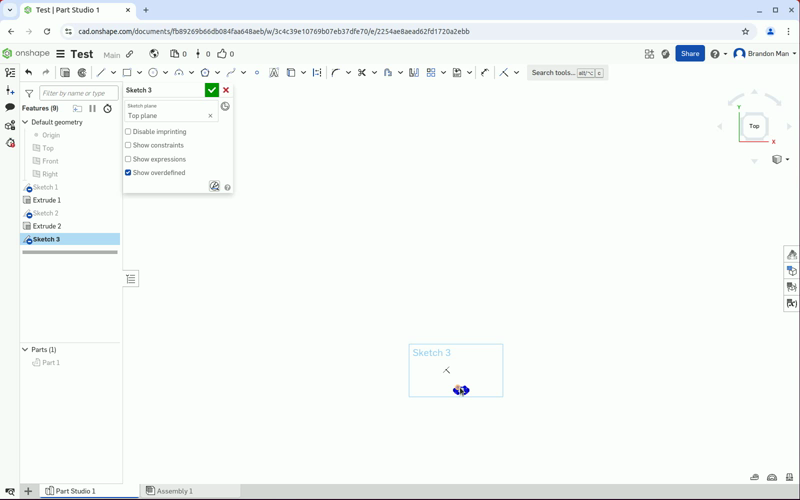
scroll(6)
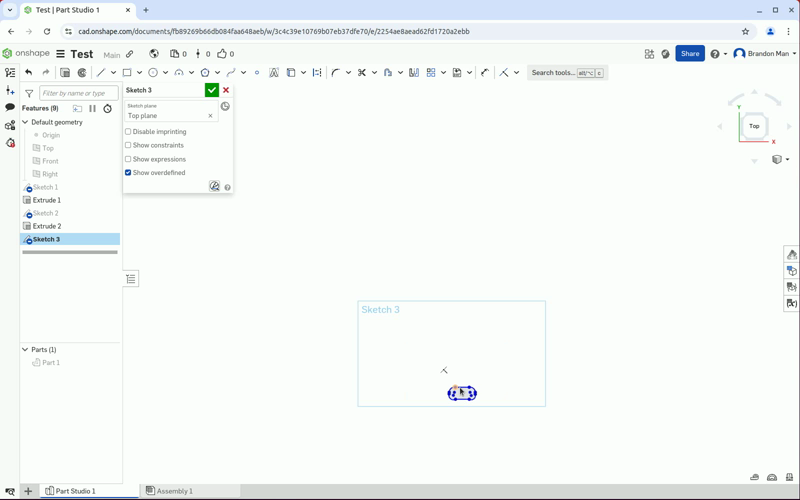
scroll(6)
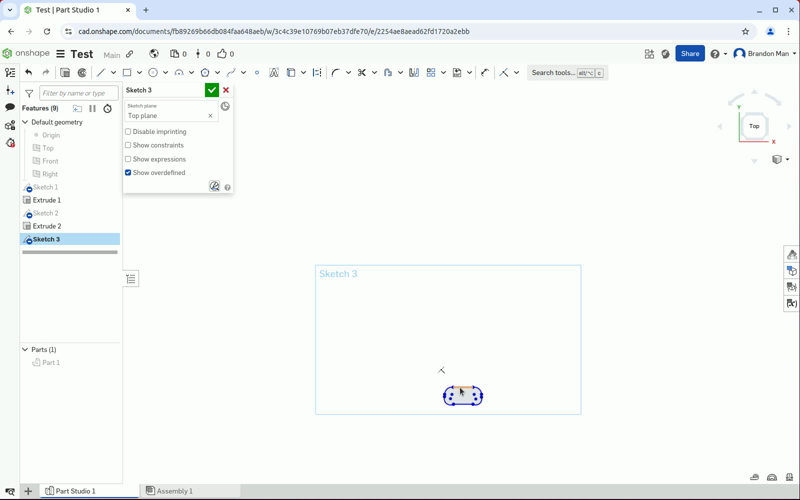
scroll(6)
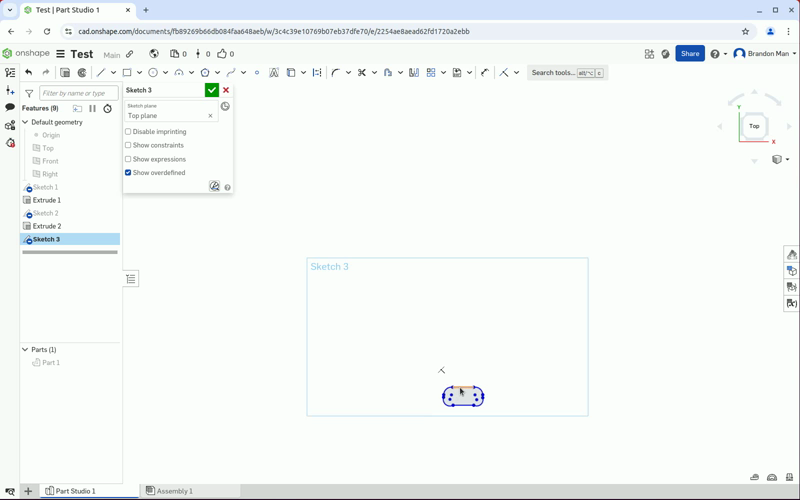
scroll(6)
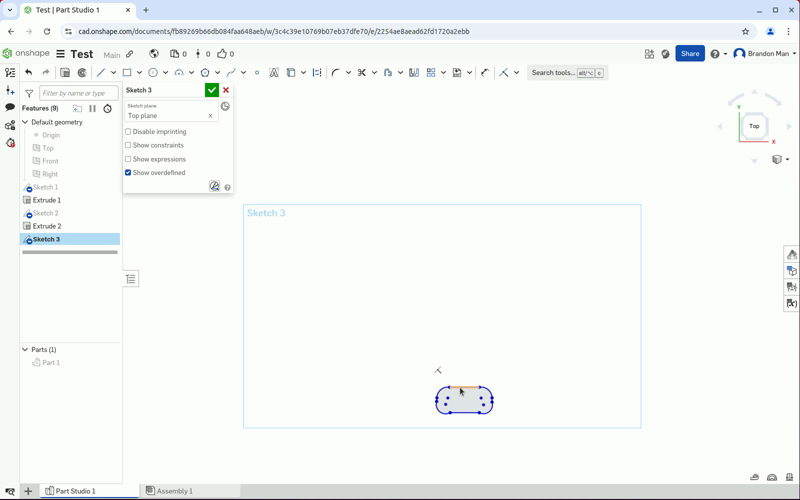
scroll(6)
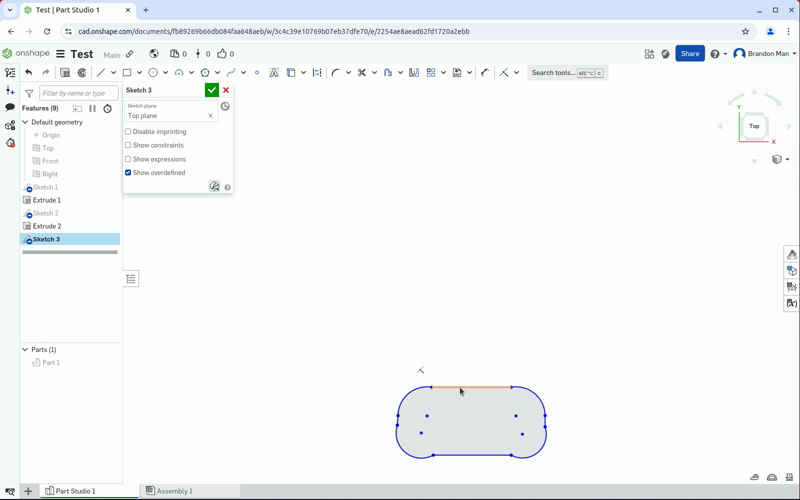
click(460, 387)
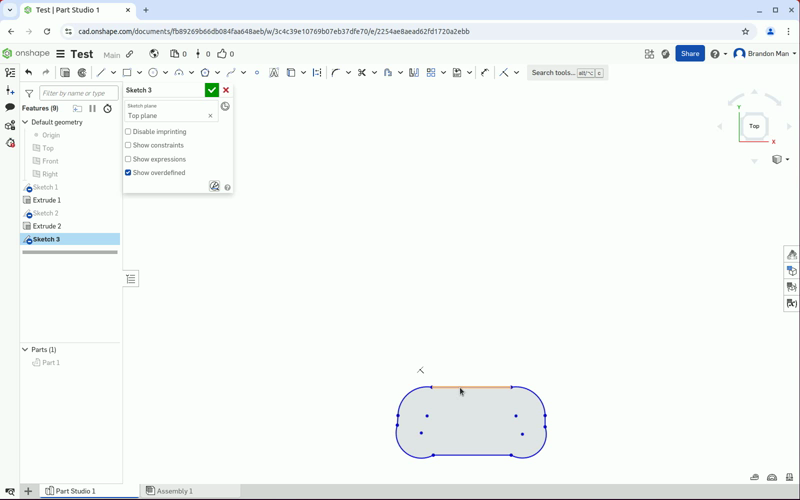
scroll(-6)
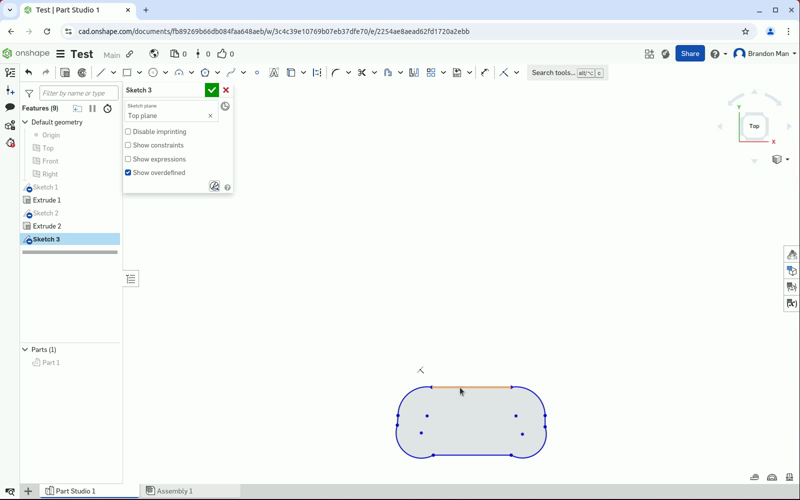
scroll(-6)
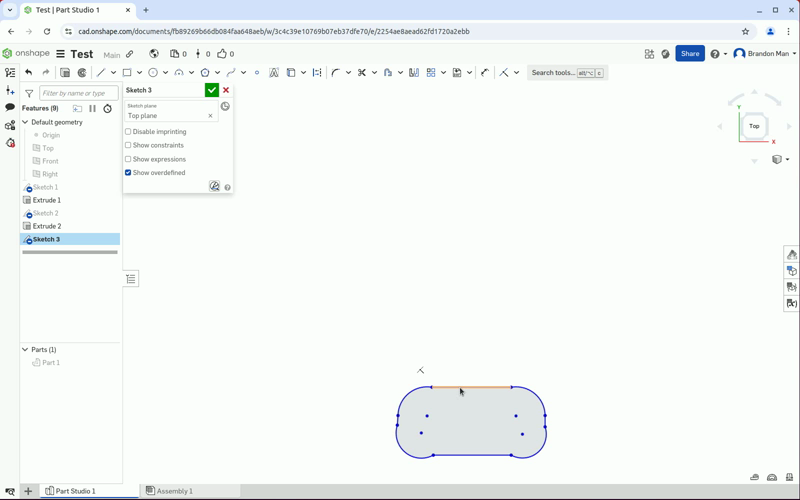
scroll(-6)
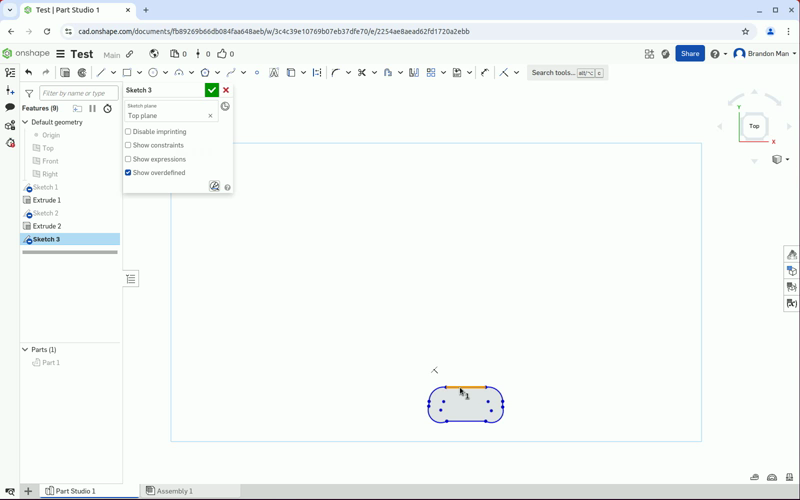
scroll(-6)
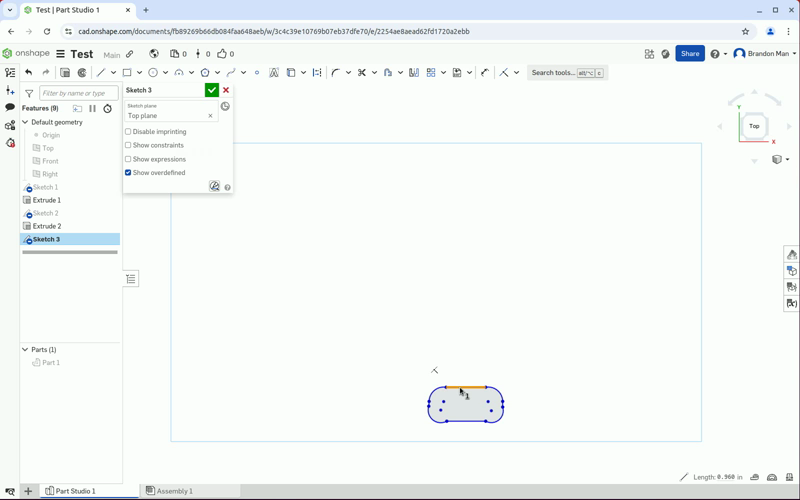
scroll(-6)
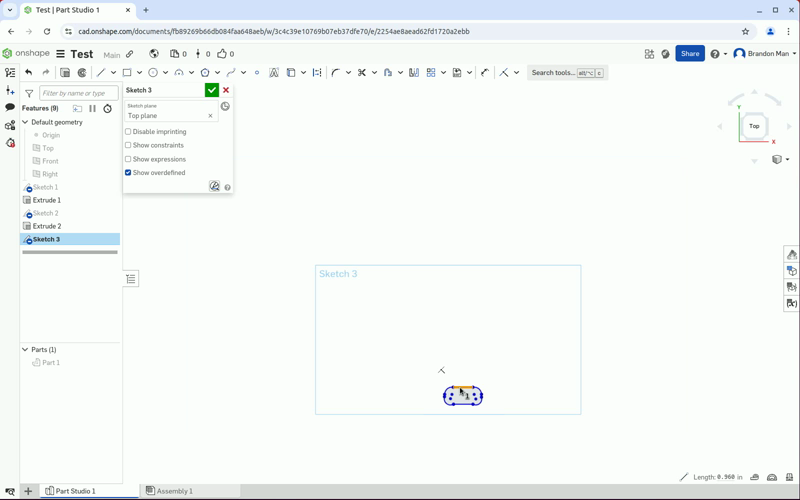
scroll(-6)
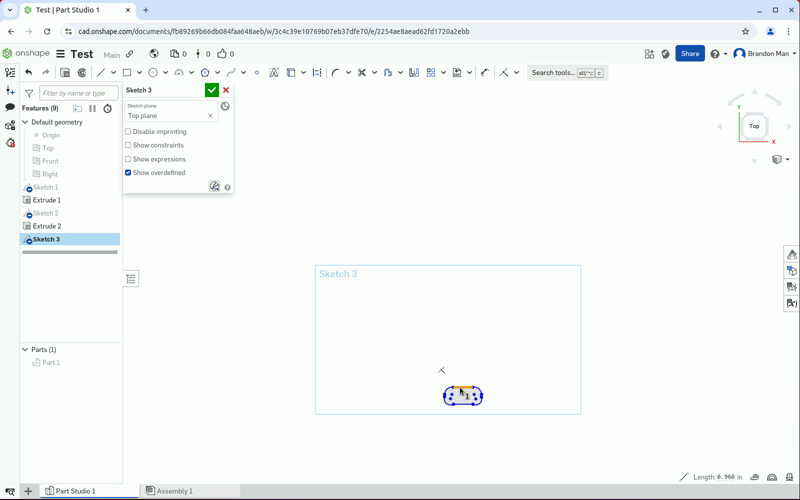
scroll(-6)
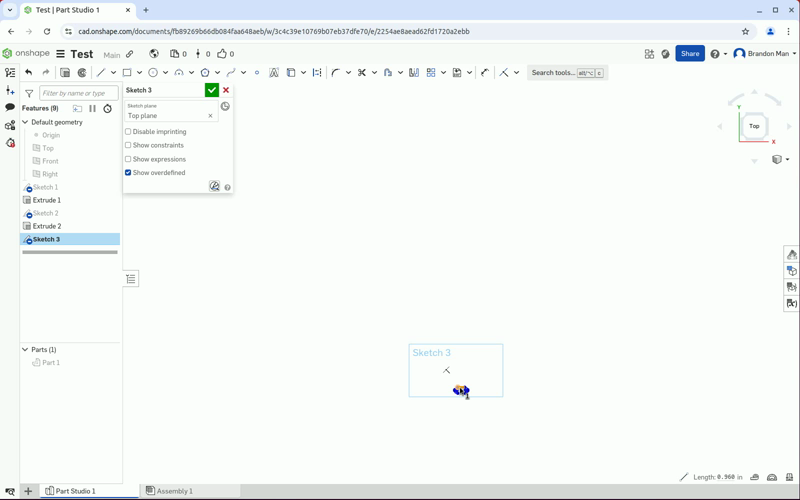
mouse_move(73, 352)
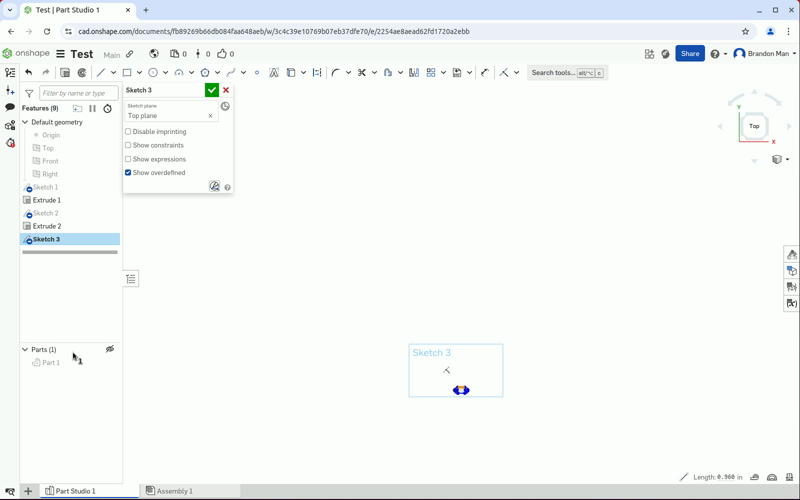
key(shift+y)
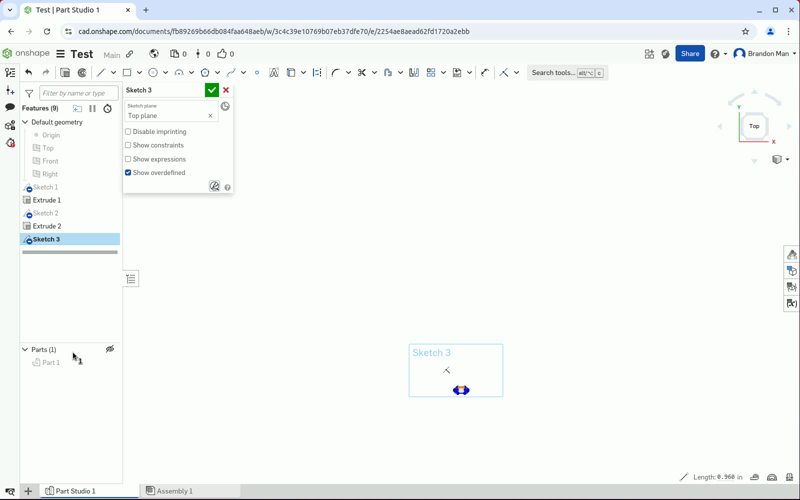
key(shift+e)
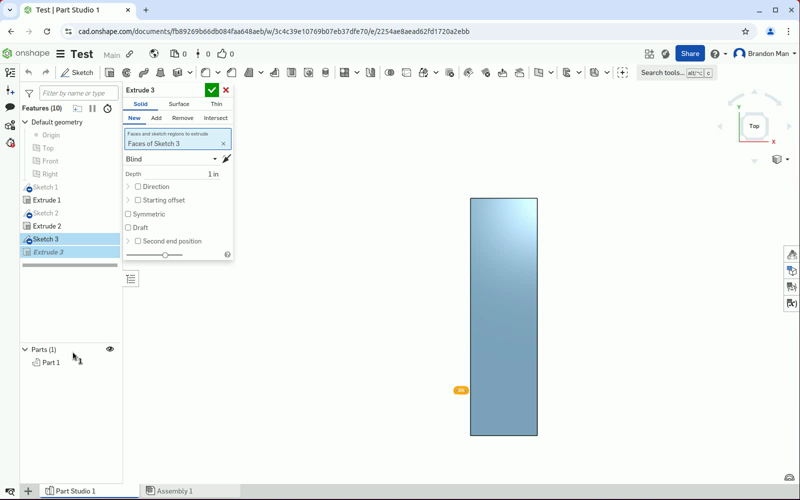
mouse_move(143, 106)
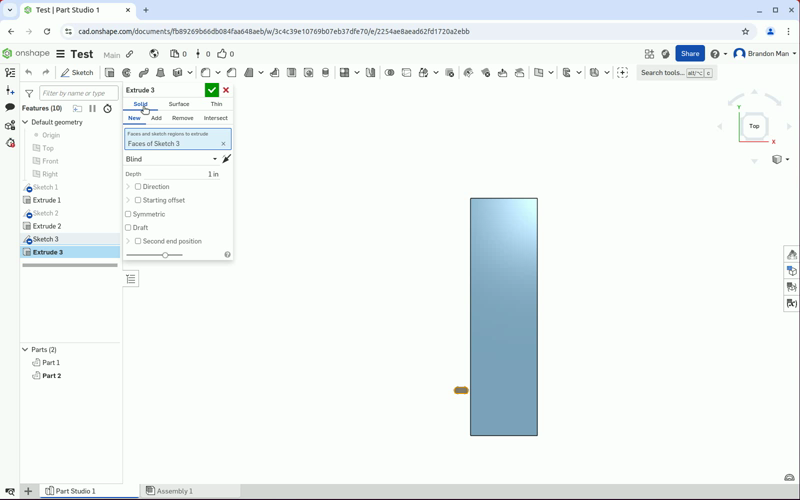
click(143, 106)
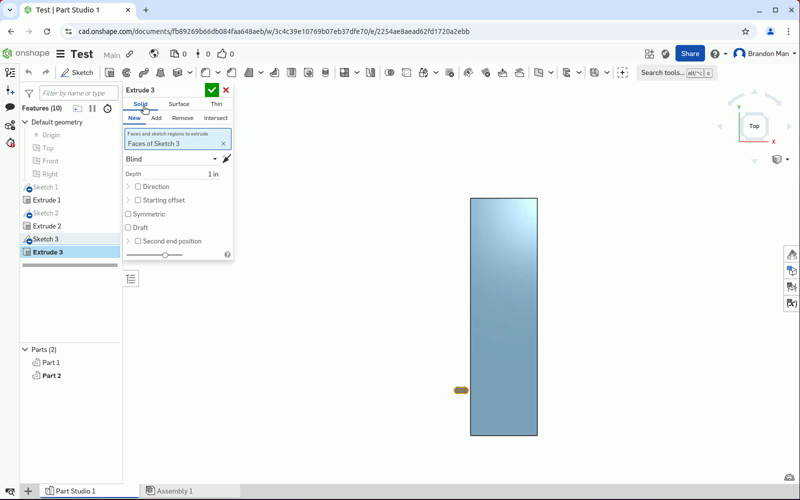
mouse_move(186, 120)
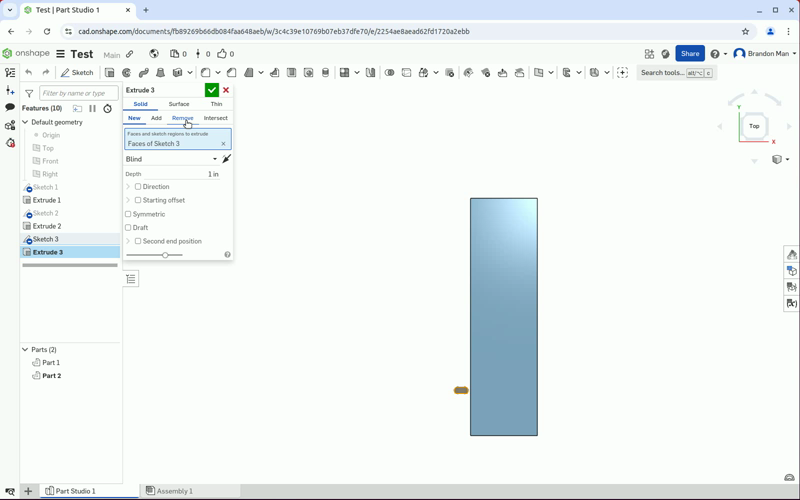
click(186, 120)
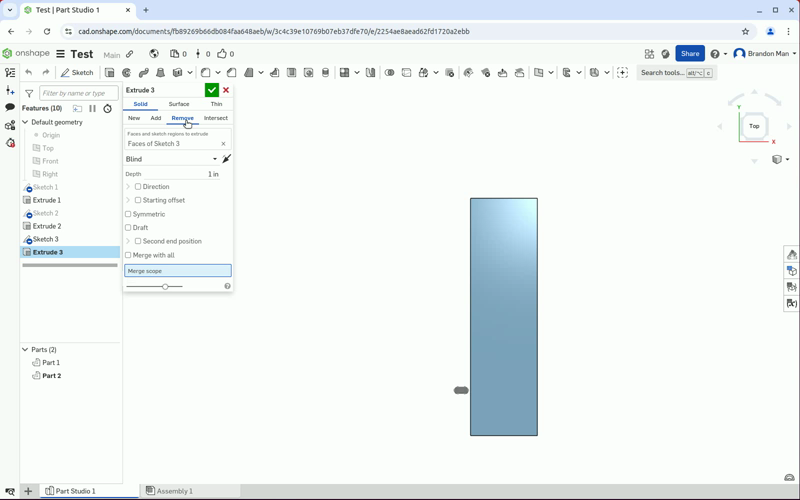
key(tab, 4)
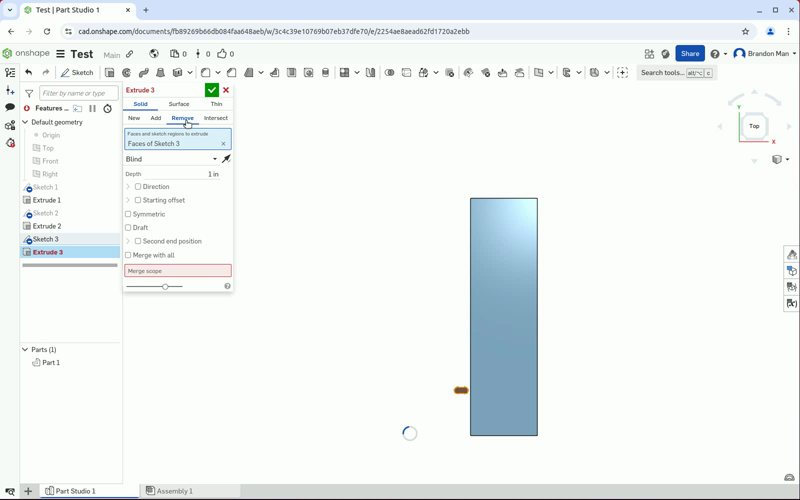
text(8.906)
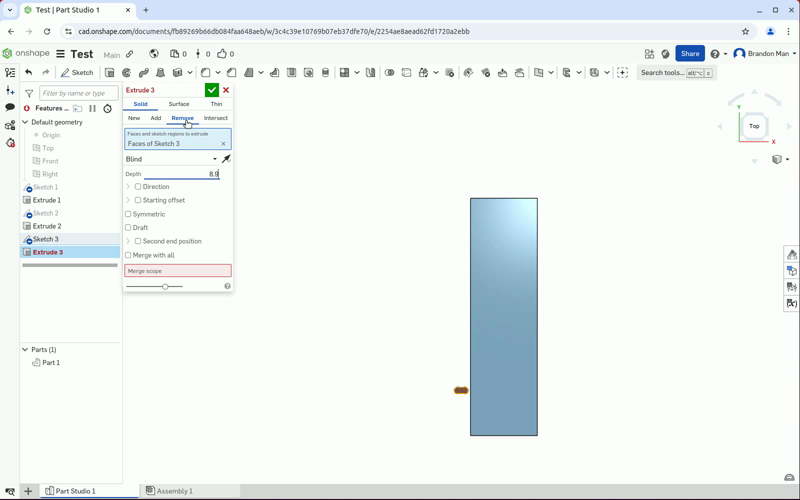
key(tab, 6)
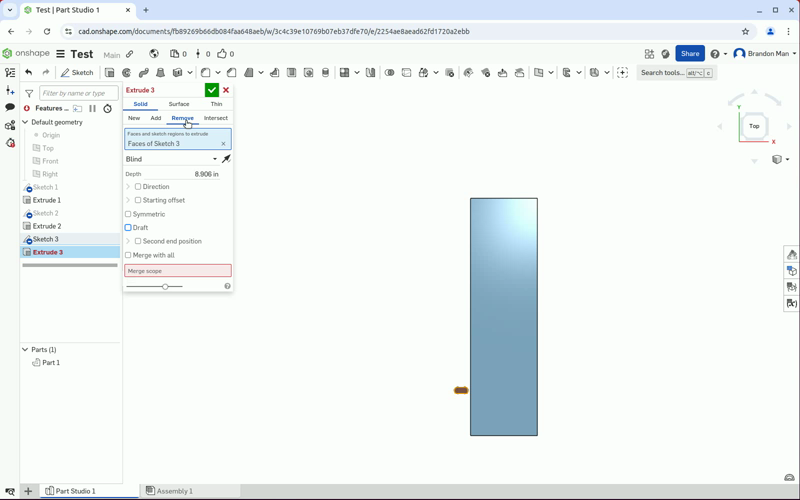
key(space)
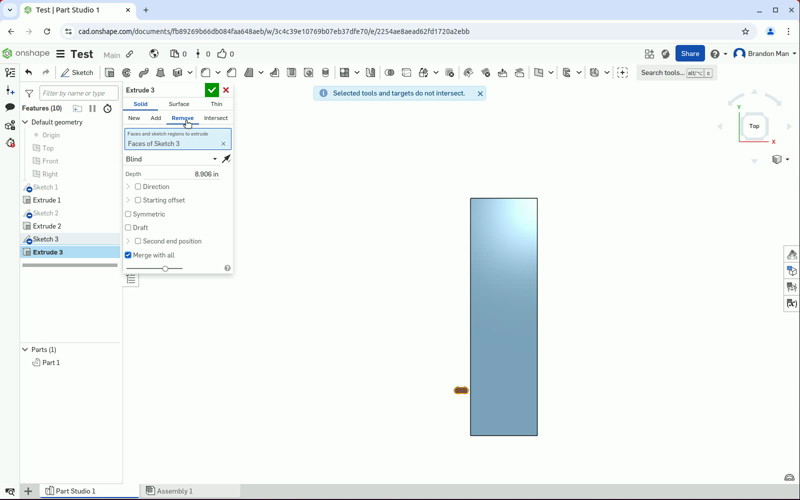
key(enter)
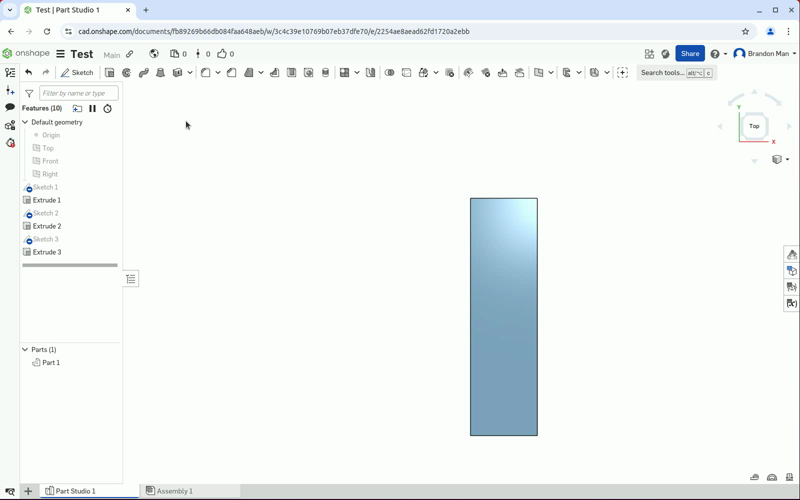
key(shift+h)
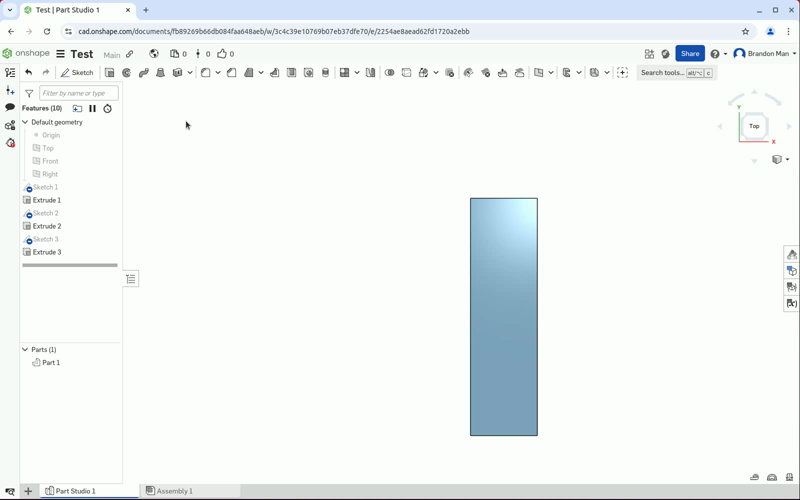
key(shift+h)
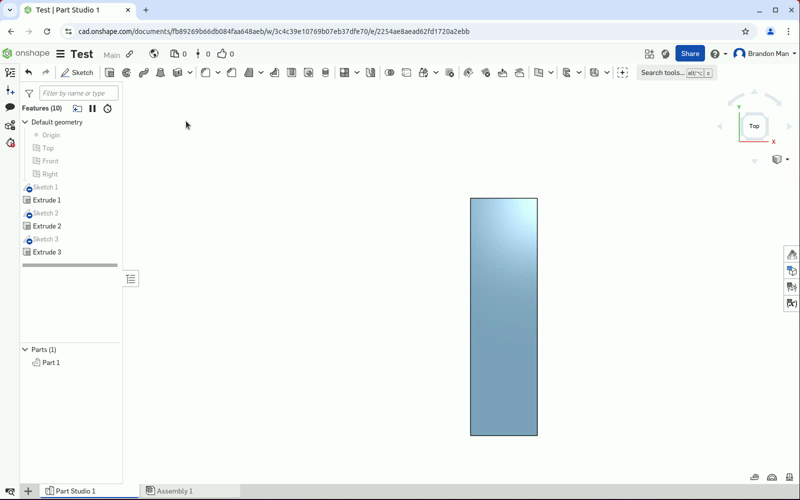
key(shift+7)
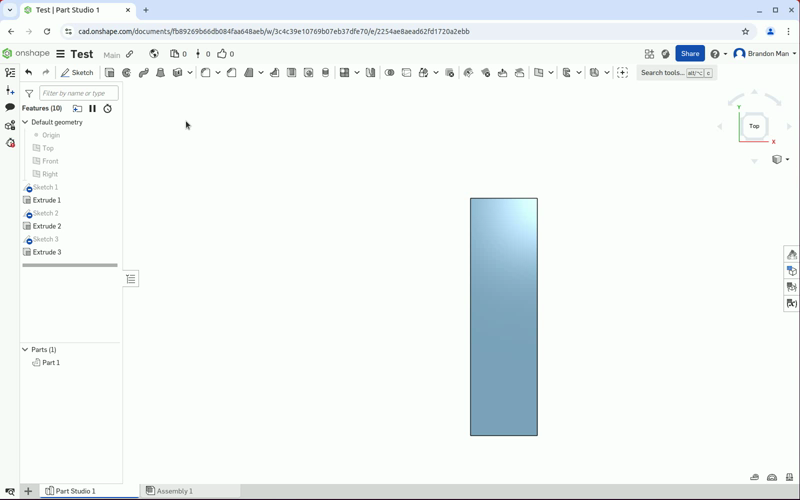
key(up, 3)
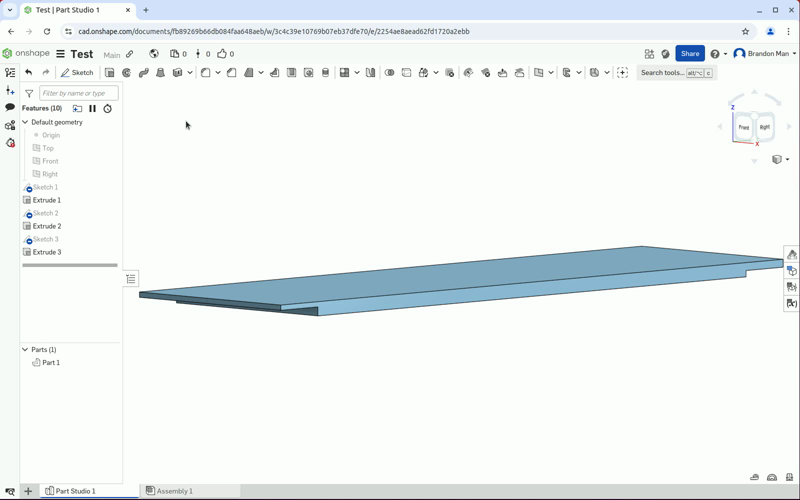
key(left, 3)
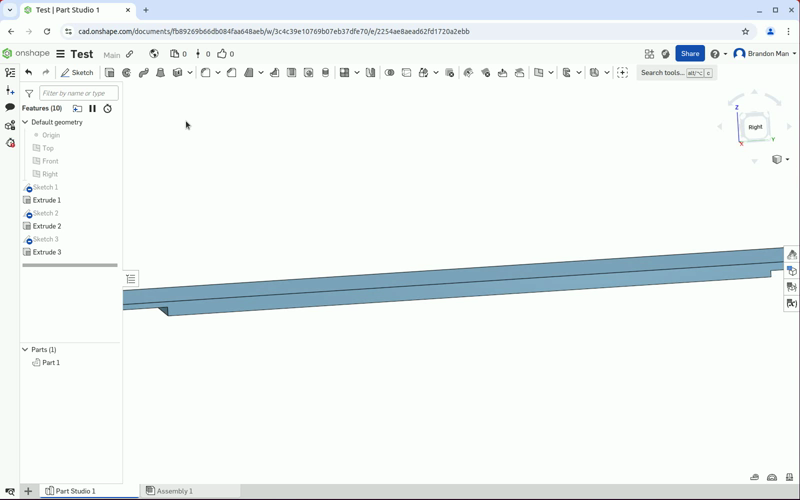
key(right, 3)
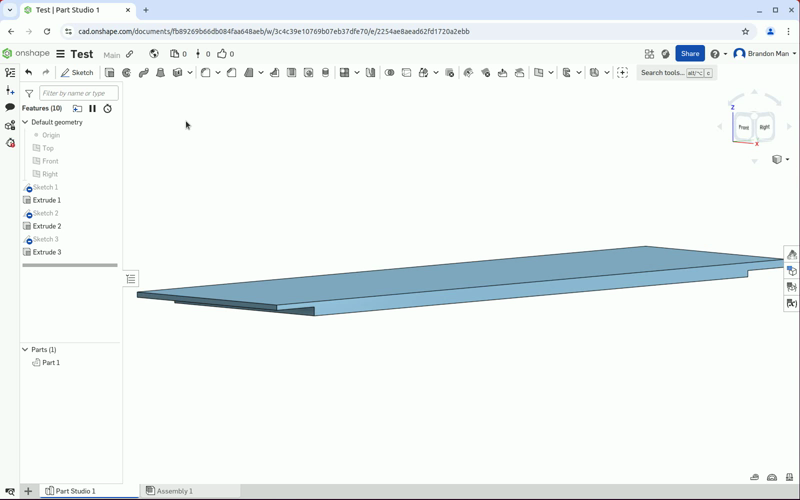
key(down, 3)
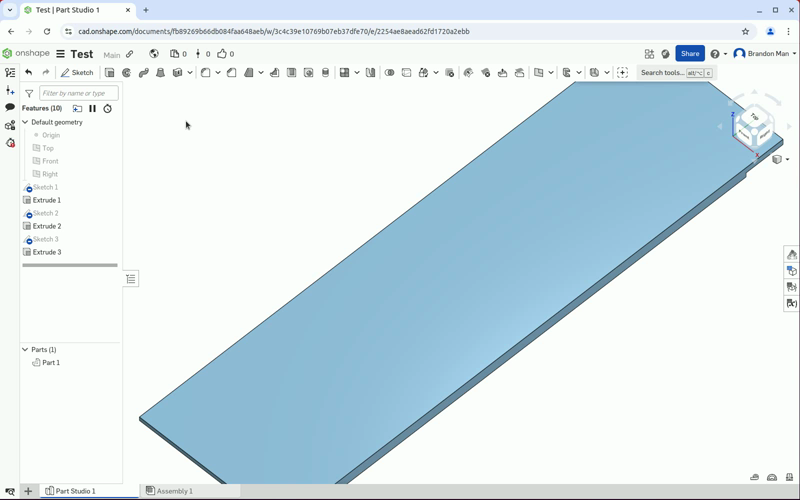
mouse_move(73, 189)
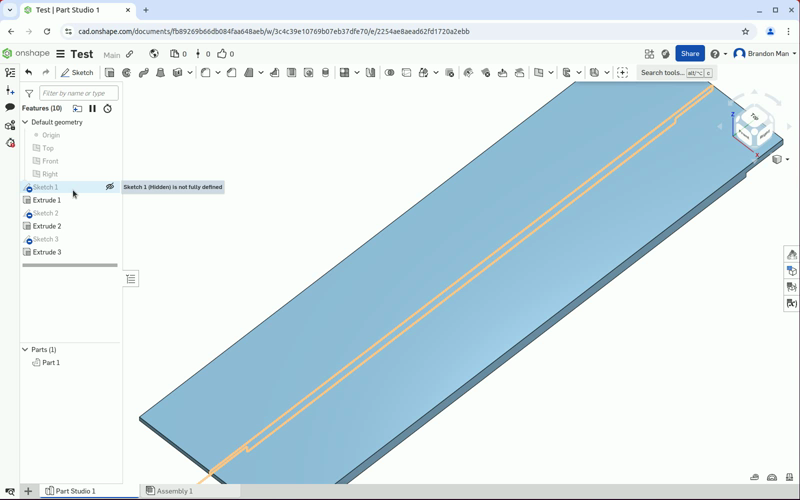
click(73, 189)